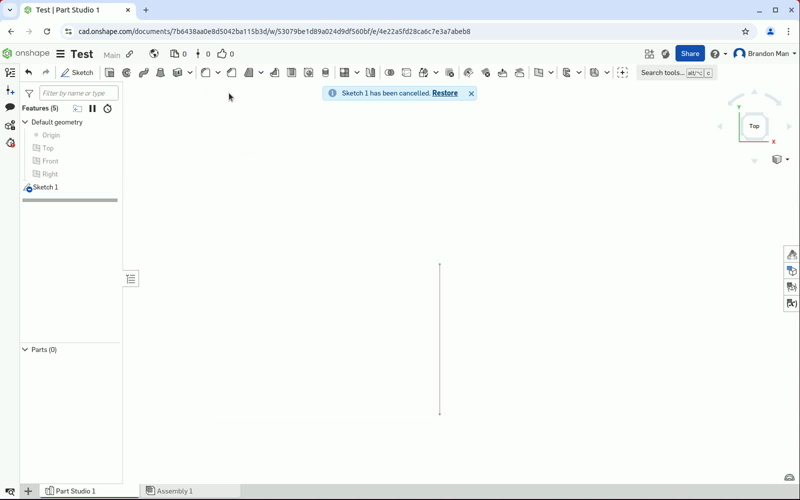
key(shift+h)
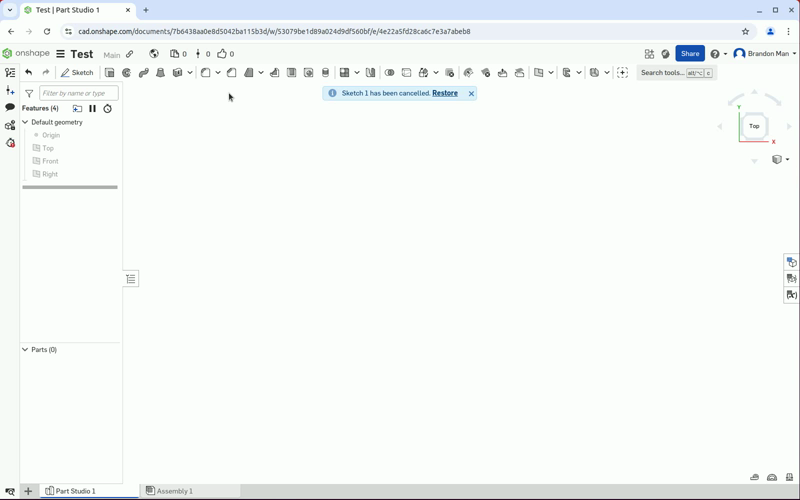
mouse_move(73, 352)
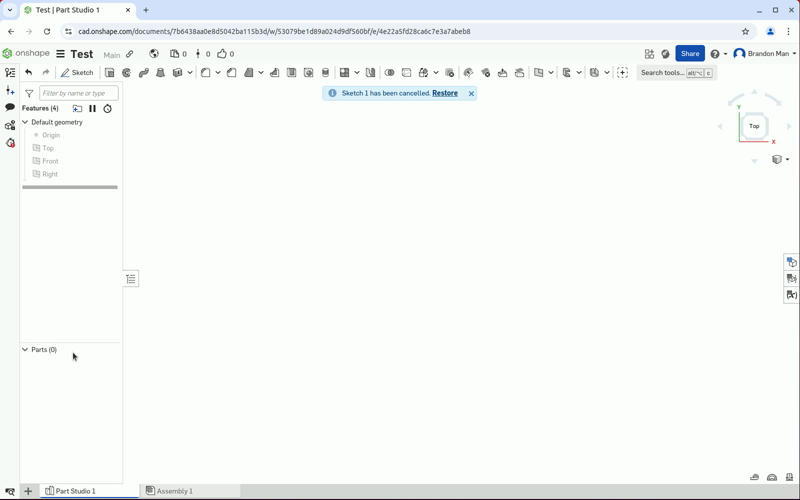
key(y)
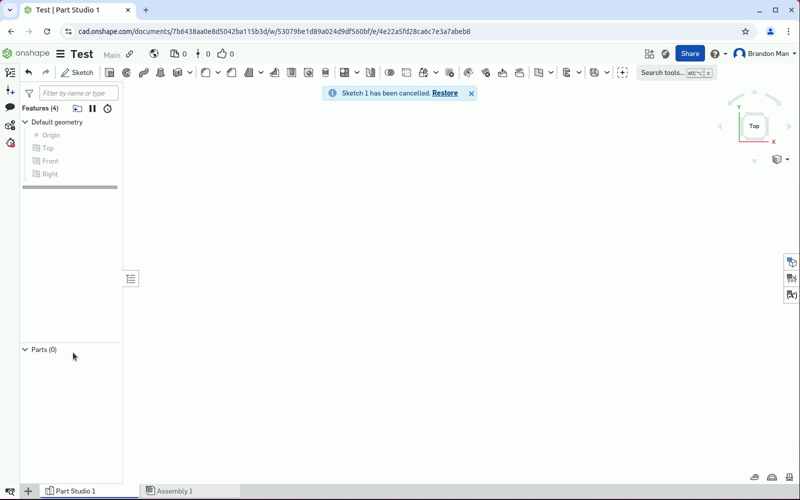
key(shift+p)
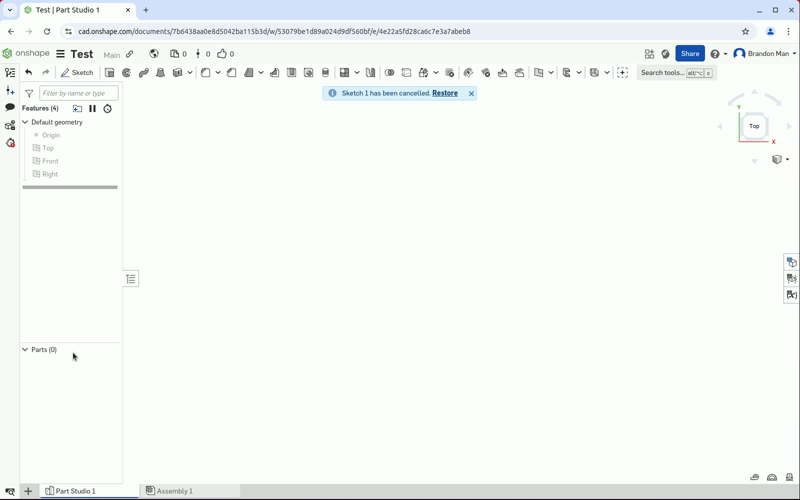
key(space)
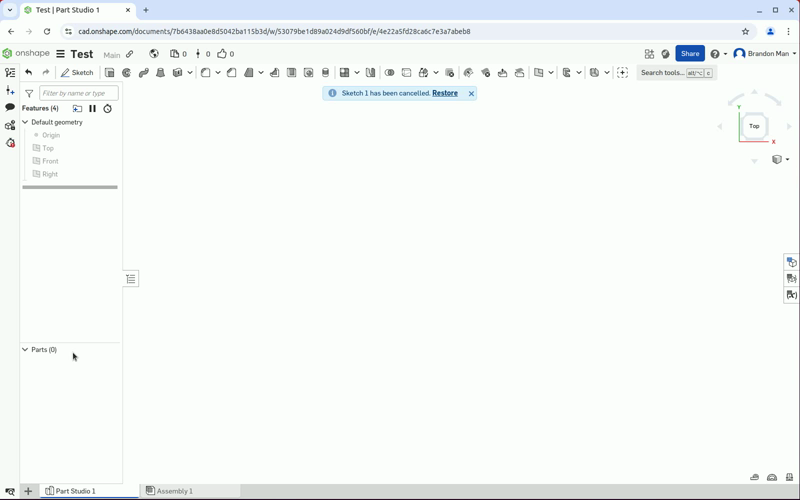
key_down(shift)
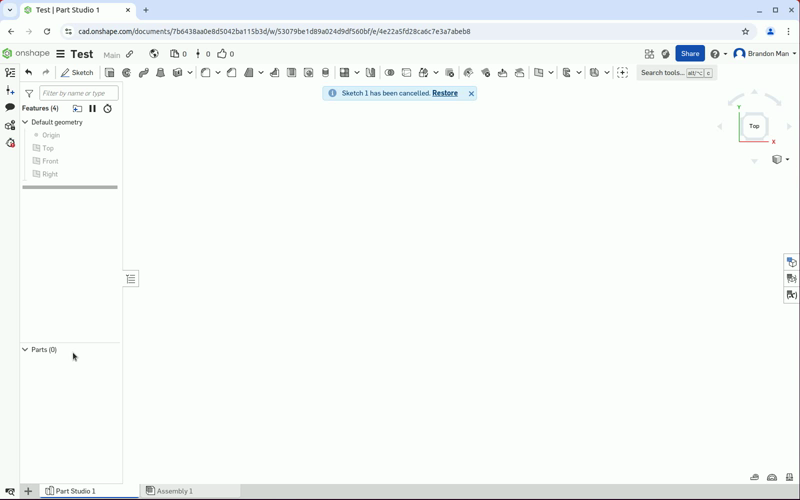
key(up)
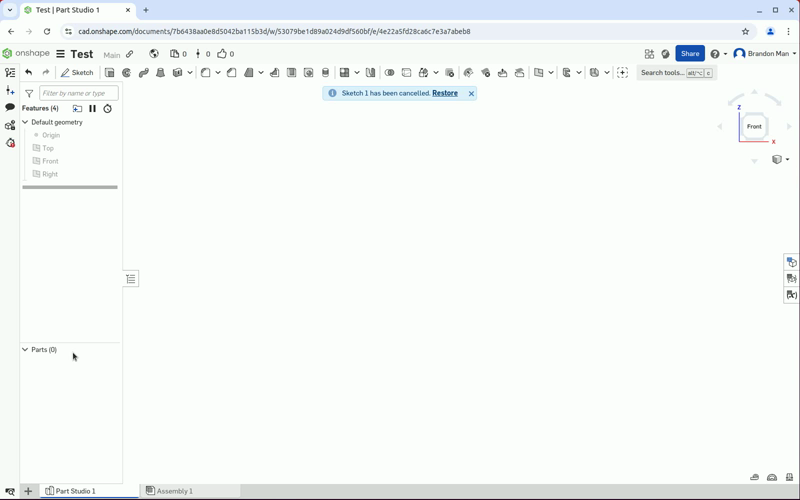
key_up(shift)
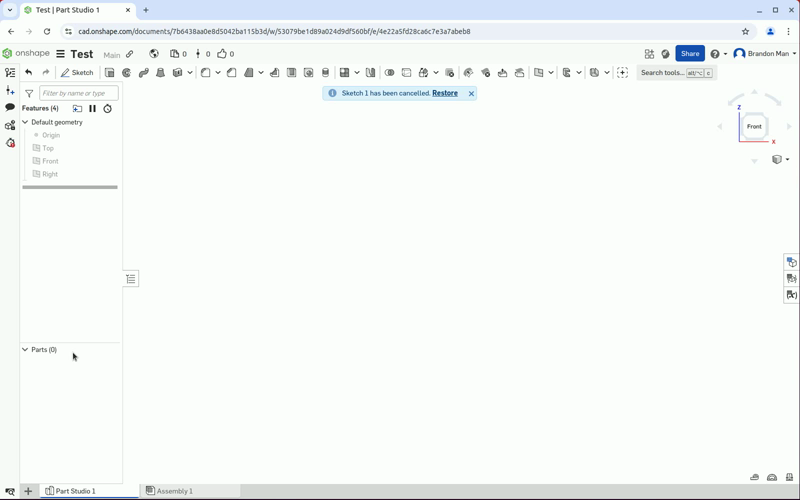
mouse_move(73, 352)
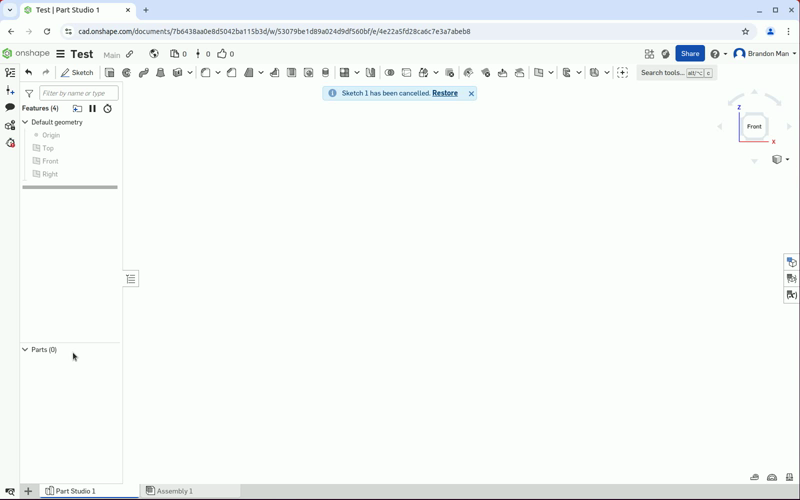
key(shift+y)
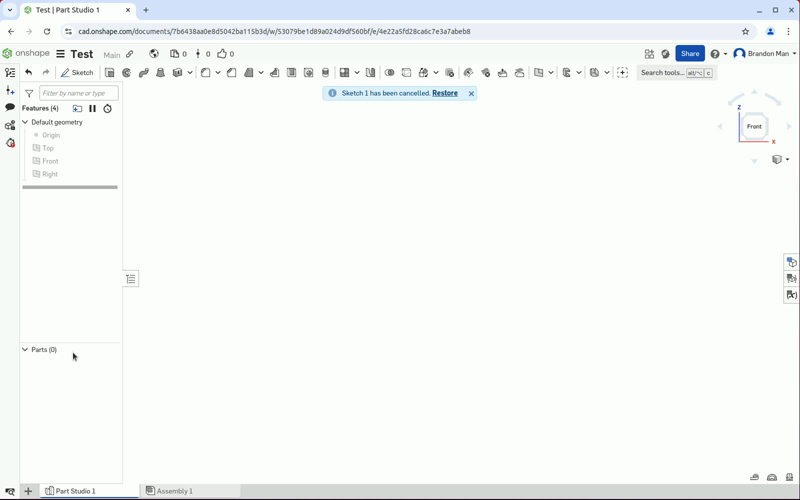
key(shift+s)
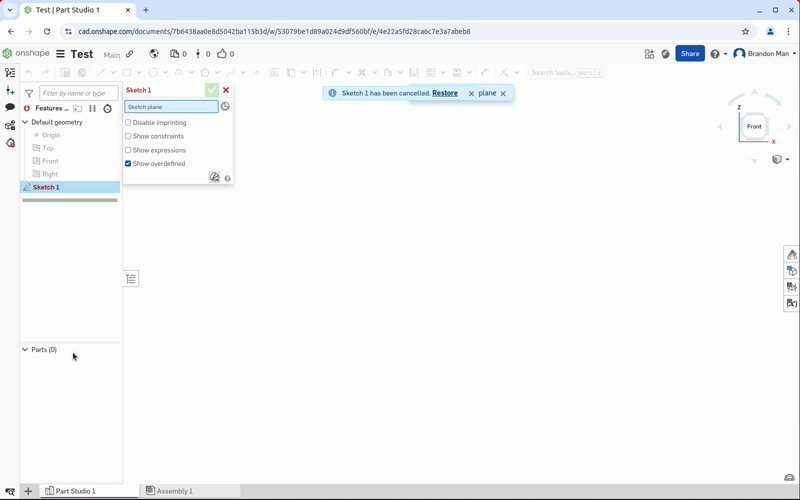
mouse_move(73, 163)
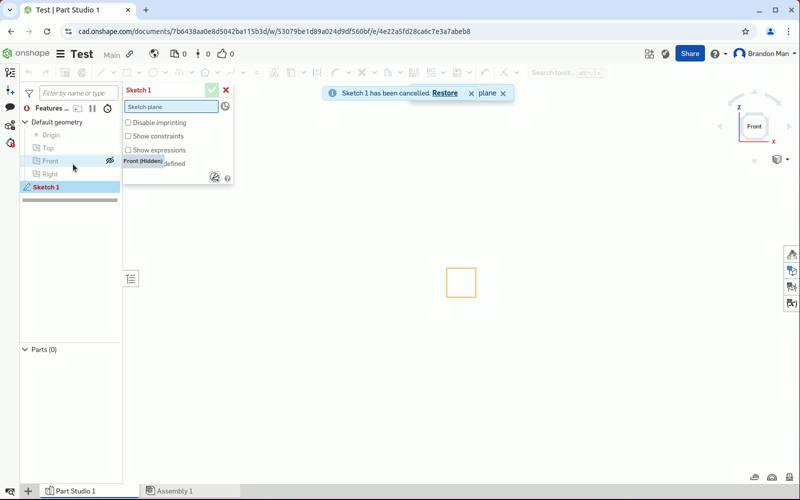
click(73, 163)
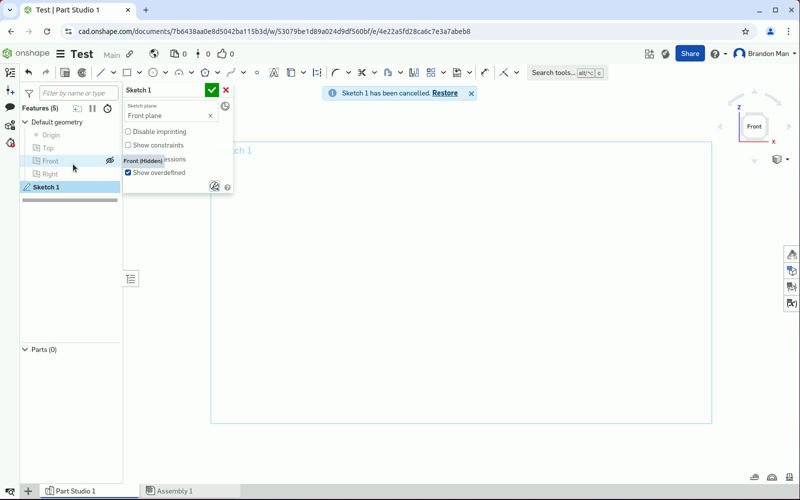
mouse_move(73, 352)
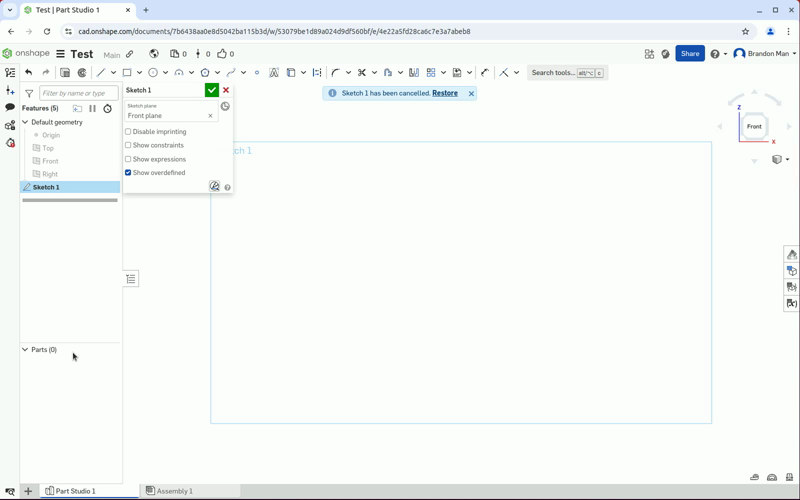
key(y)
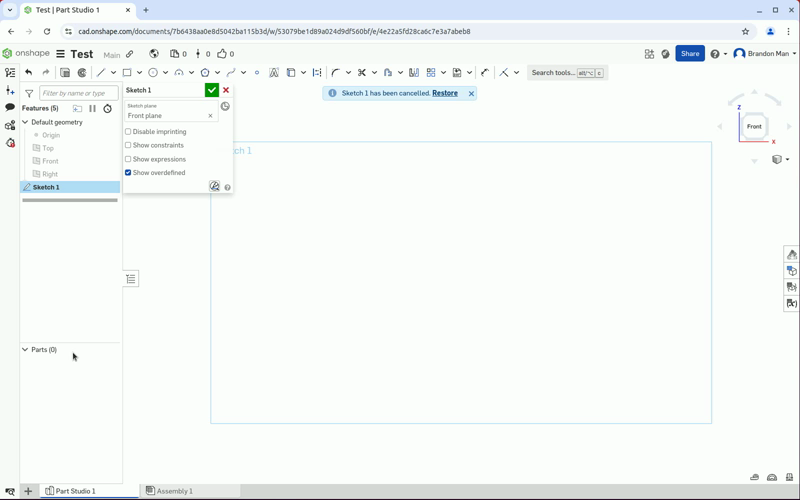
key(l)
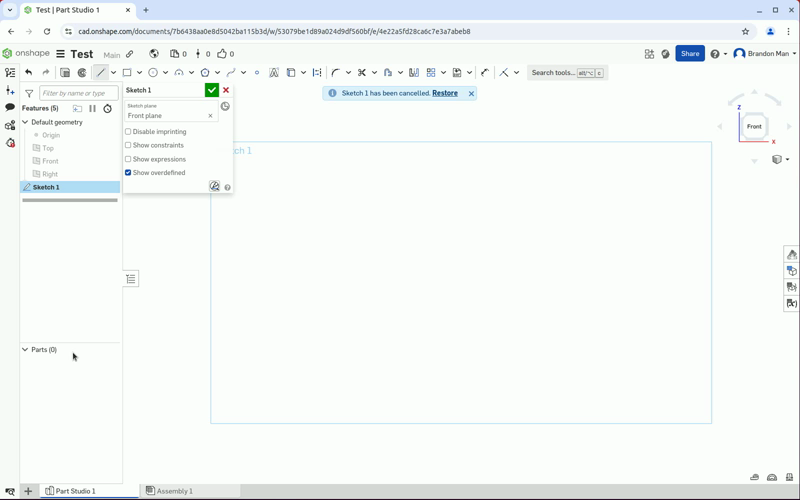
key_down(shift)
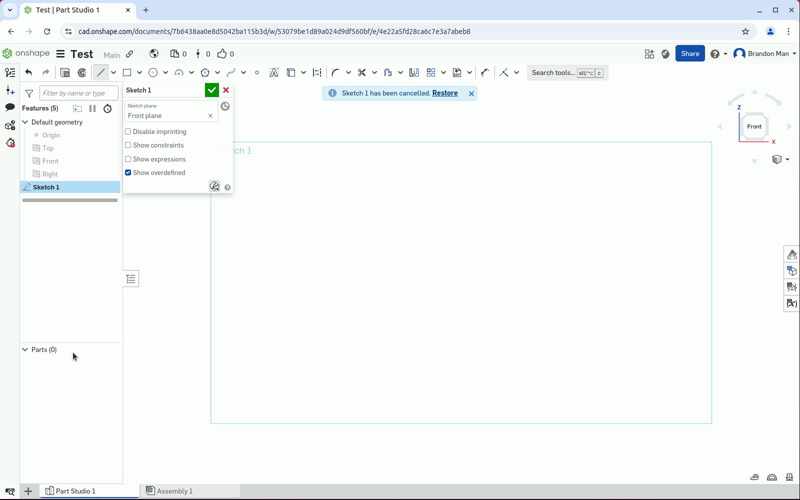
mouse_move(460, 282)
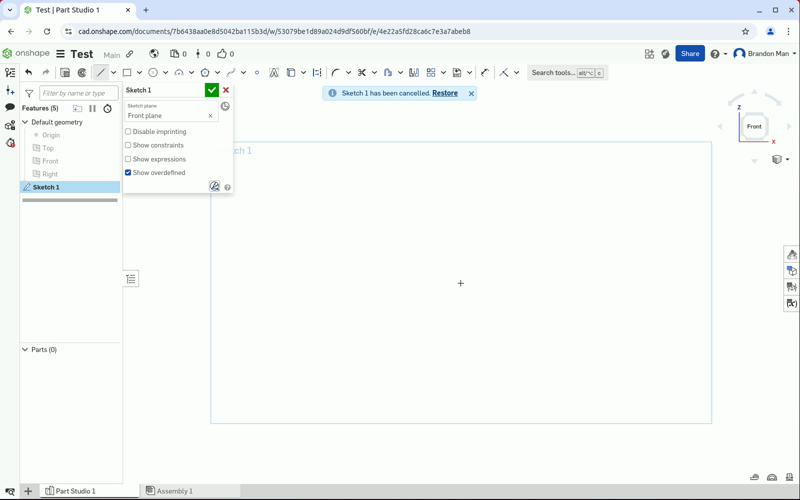
click(460, 282)
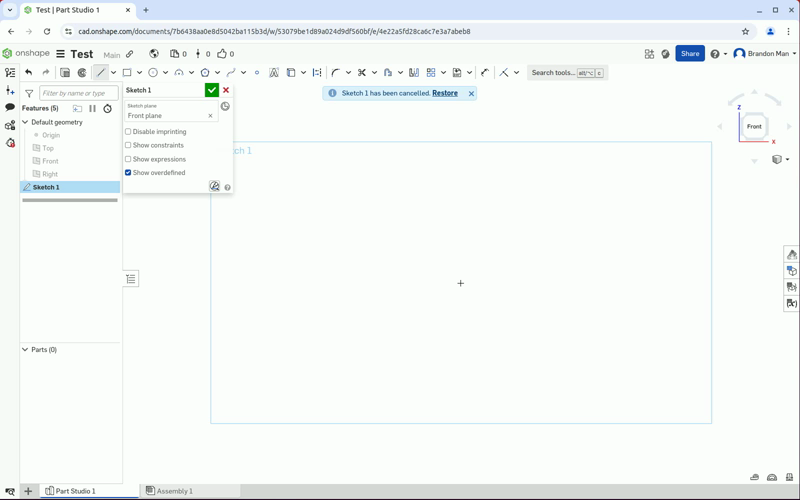
key_up(shift)
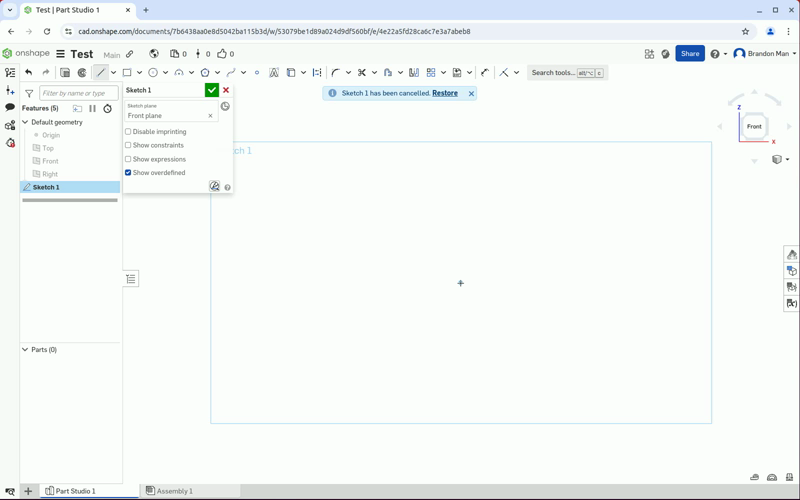
key_down(shift)
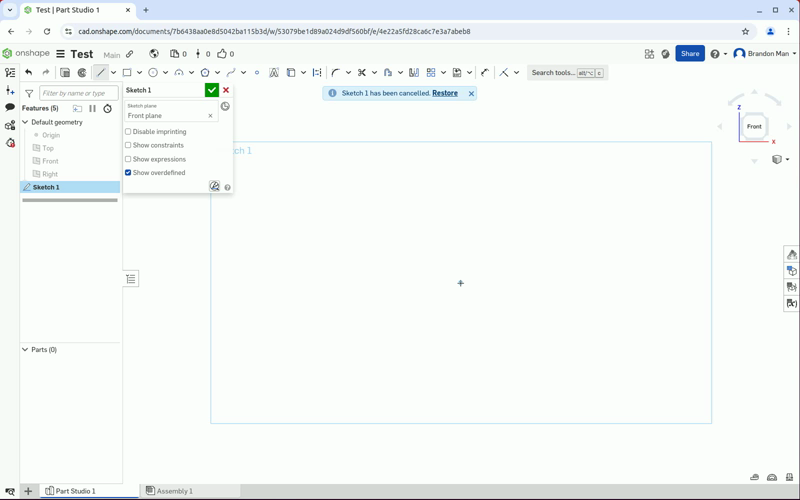
mouse_move(573, 282)
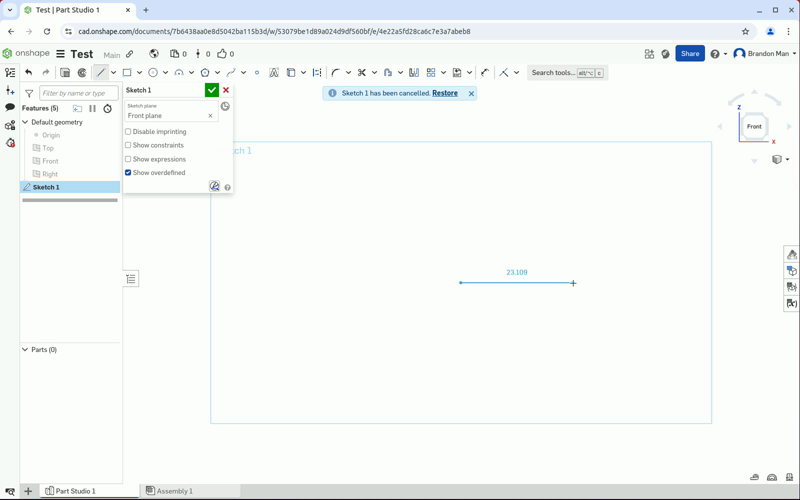
click(573, 282)
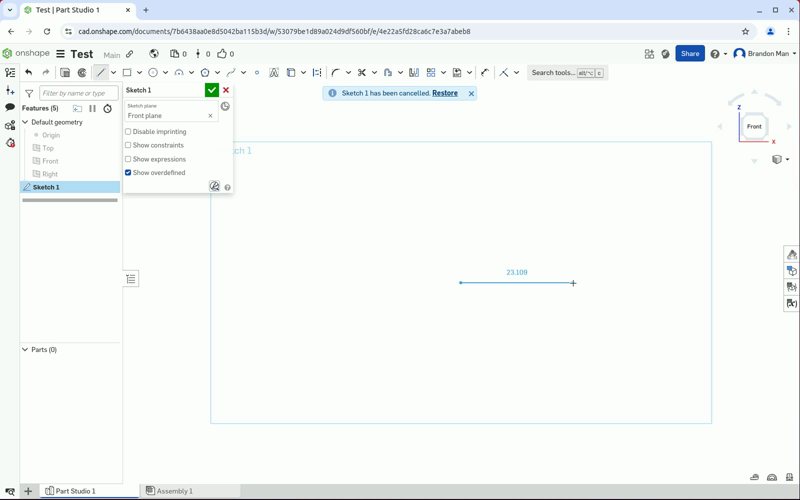
key_up(shift)
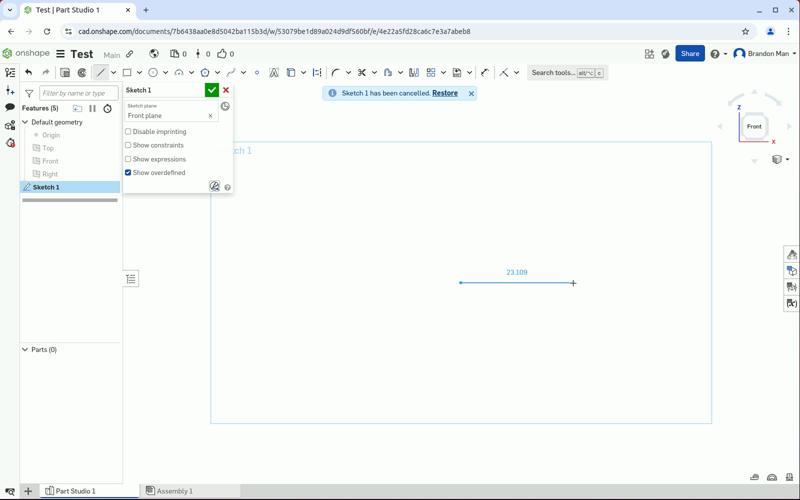
key_down(shift)
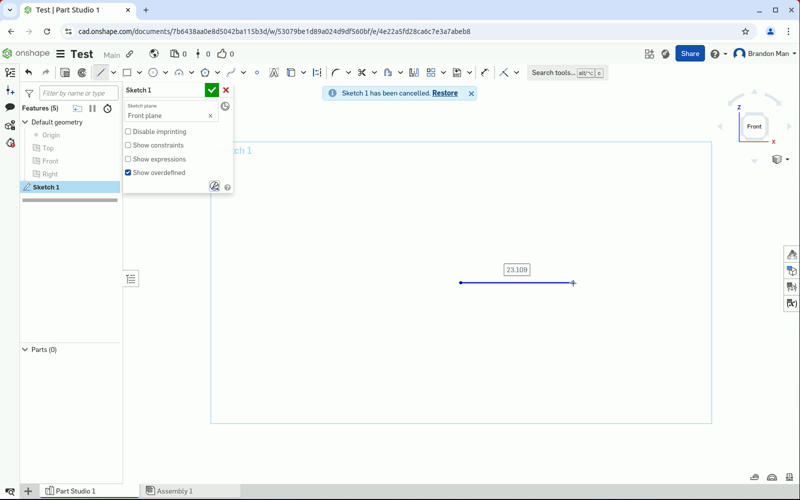
mouse_move(573, 184)
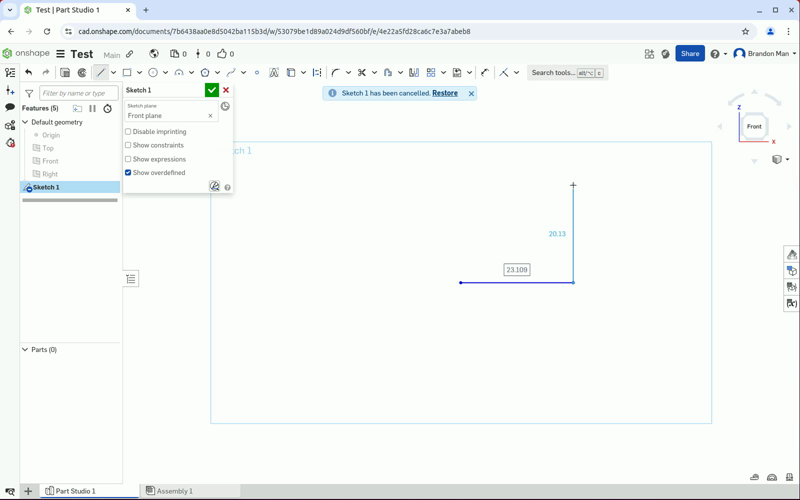
click(573, 184)
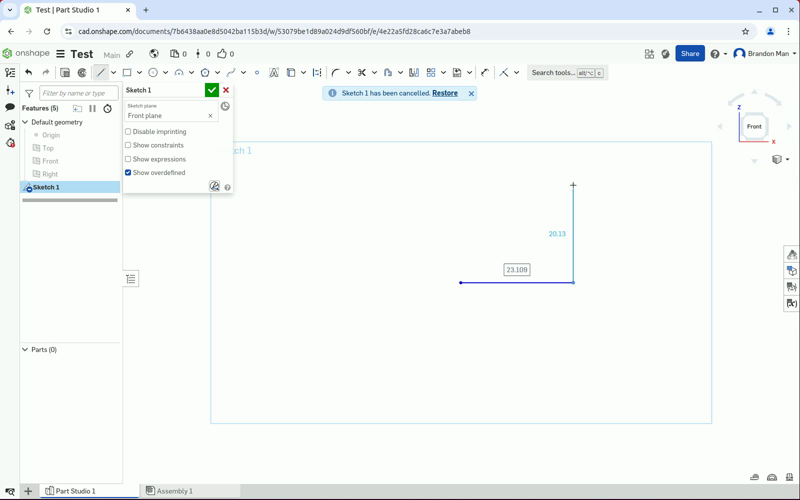
key_up(shift)
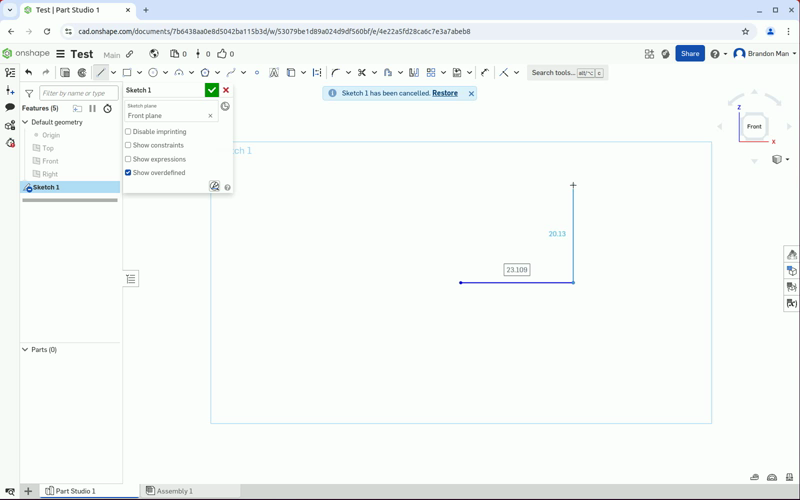
key_down(shift)
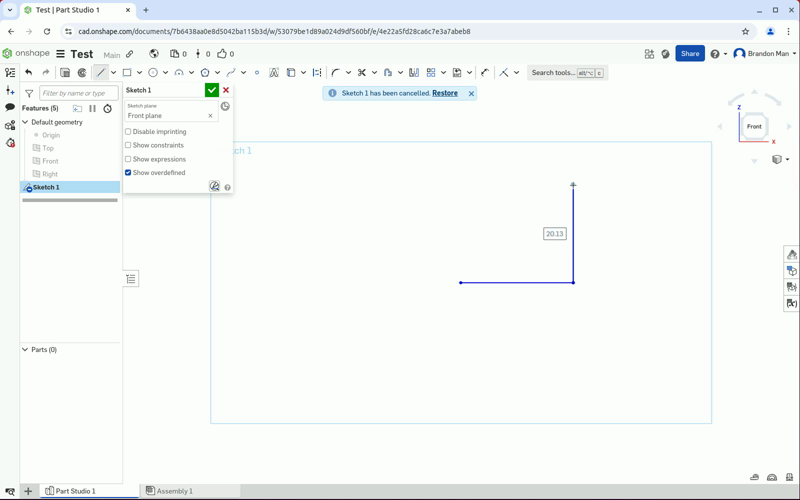
mouse_move(460, 184)
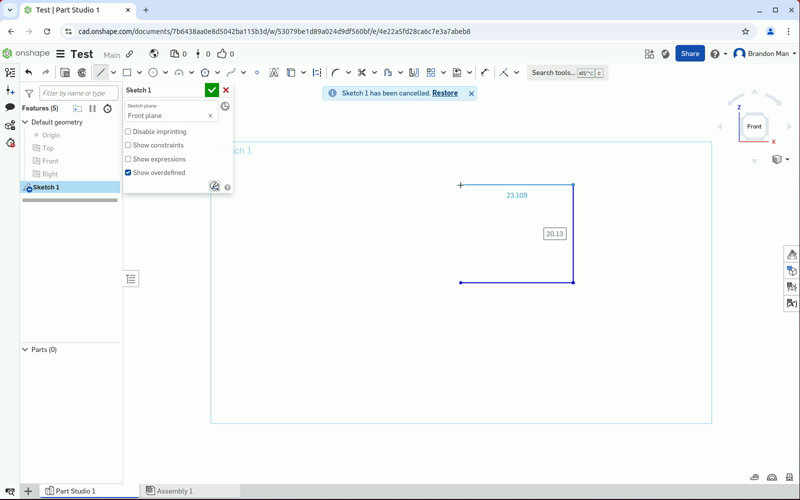
click(460, 184)
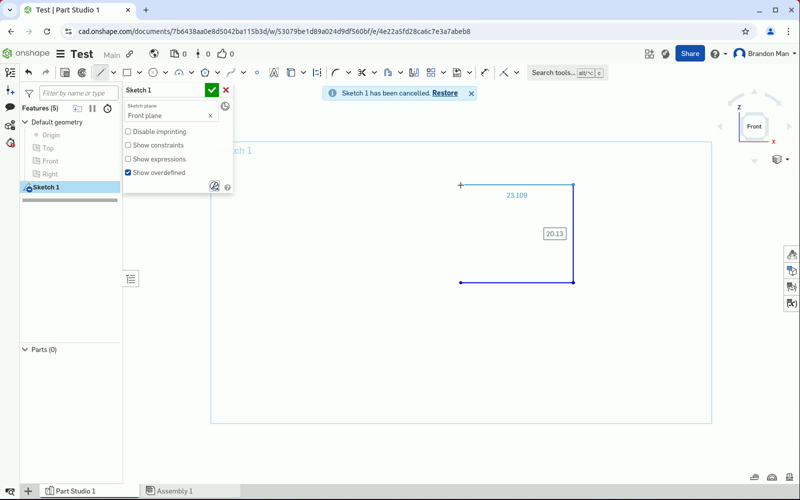
key_up(shift)
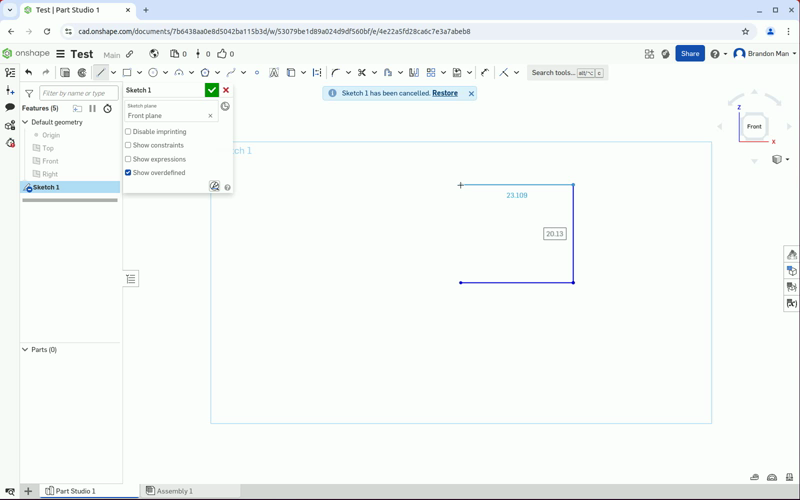
key_down(shift)
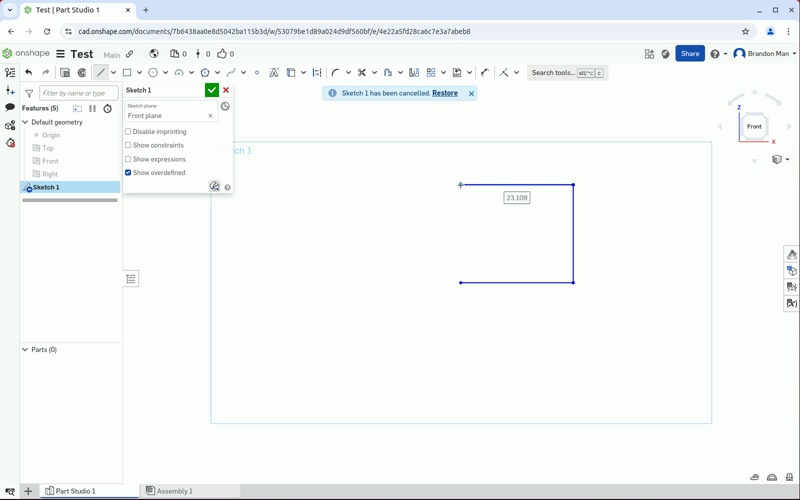
mouse_move(460, 282)
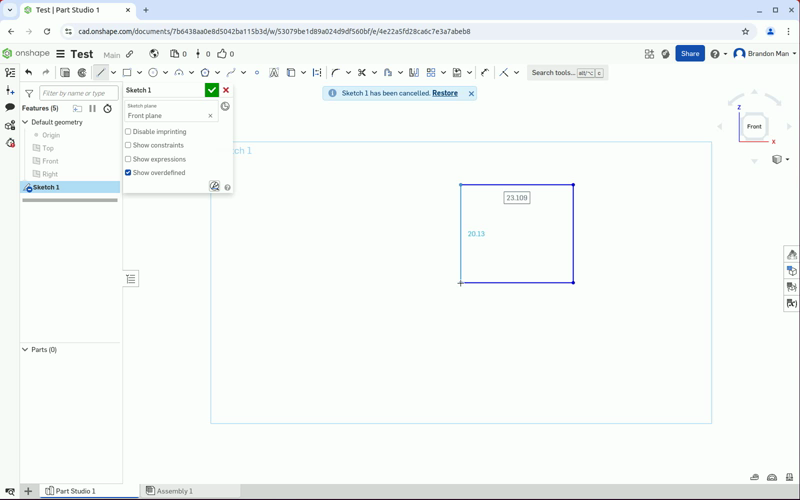
key_up(shift)
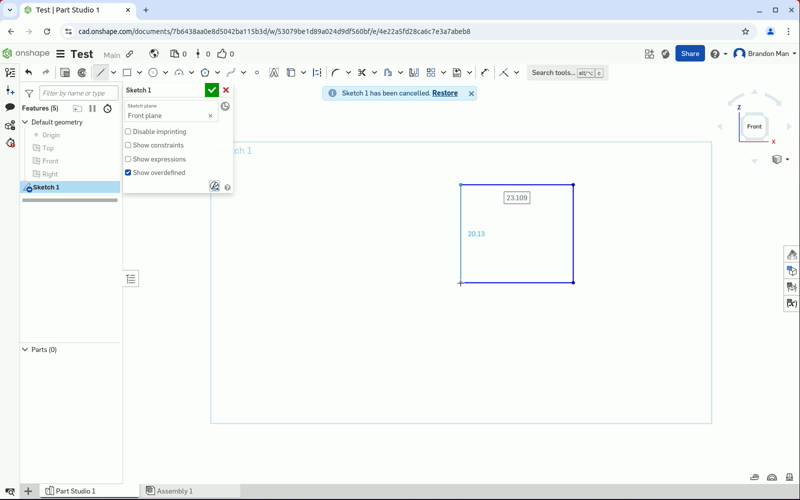
click(460, 282)
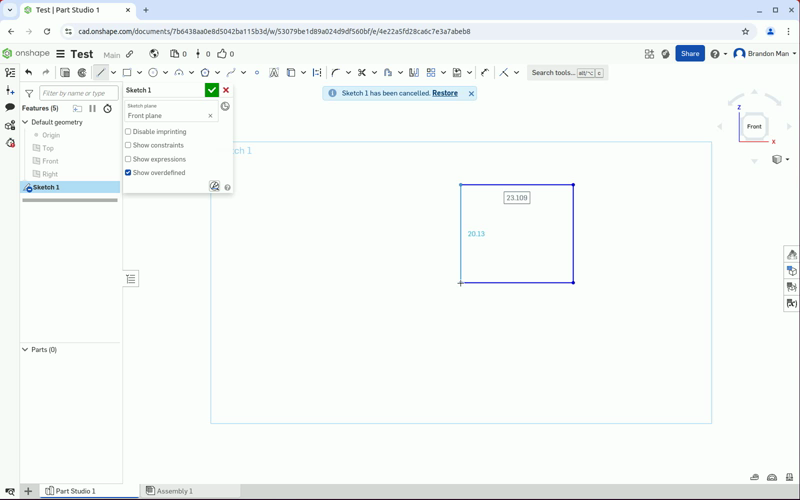
key(esc)
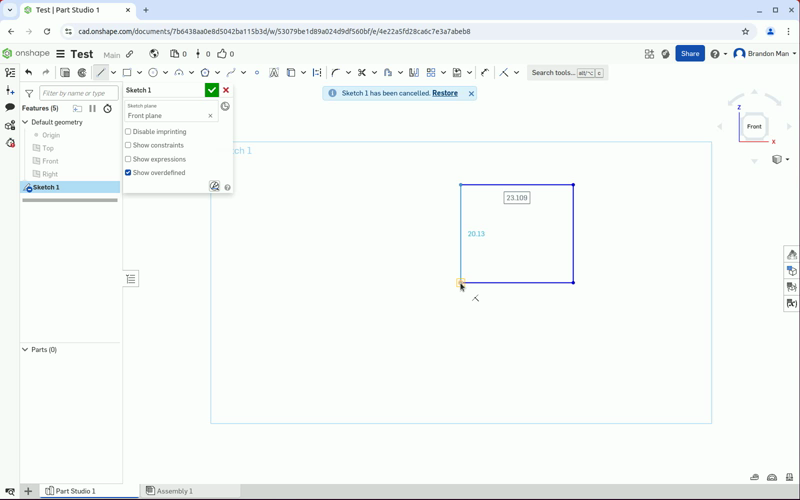
mouse_move(473, 272)
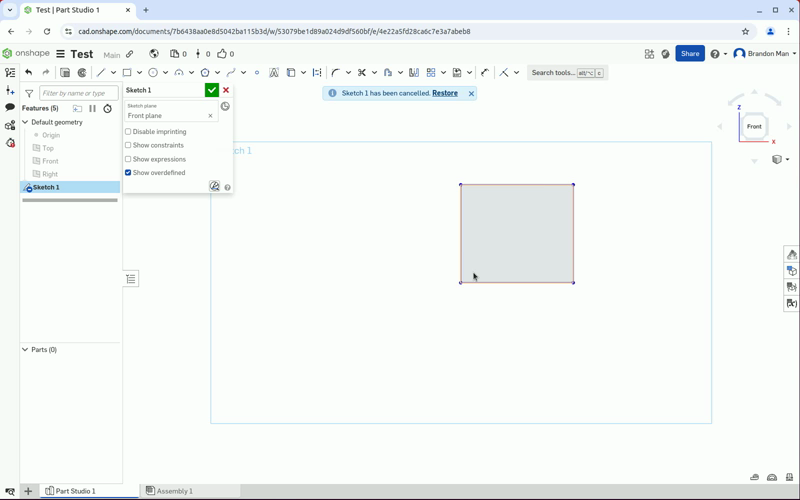
click(473, 272)
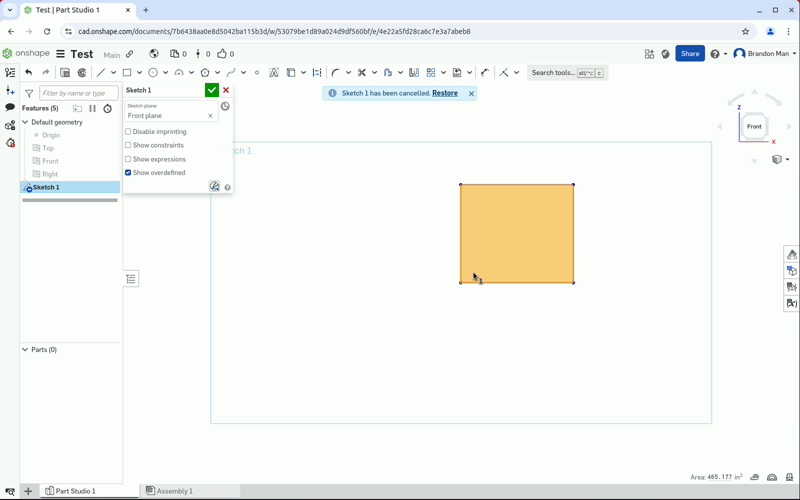
mouse_move(73, 352)
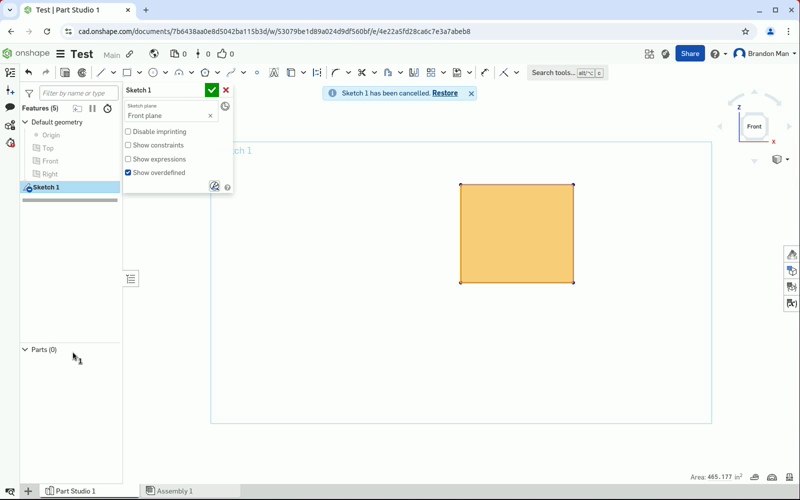
key(shift+y)
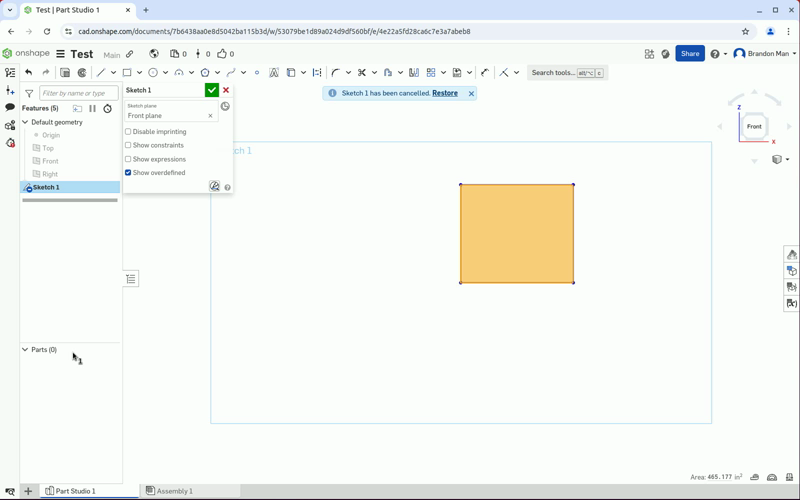
key(shift+e)
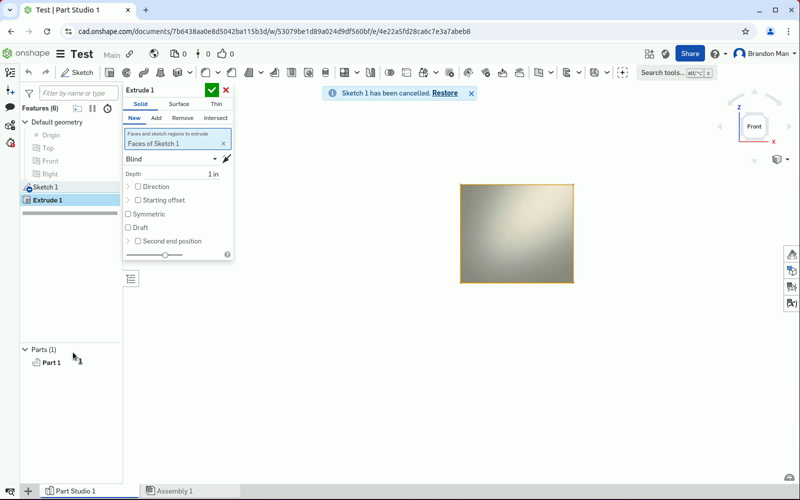
mouse_move(143, 106)
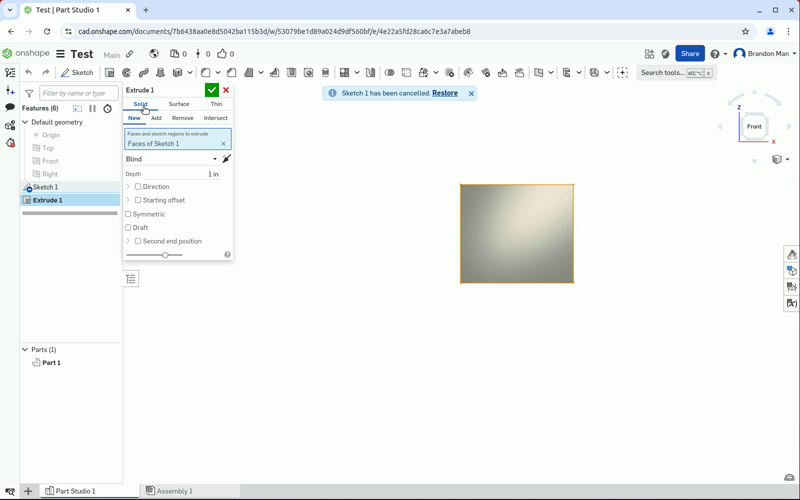
click(143, 106)
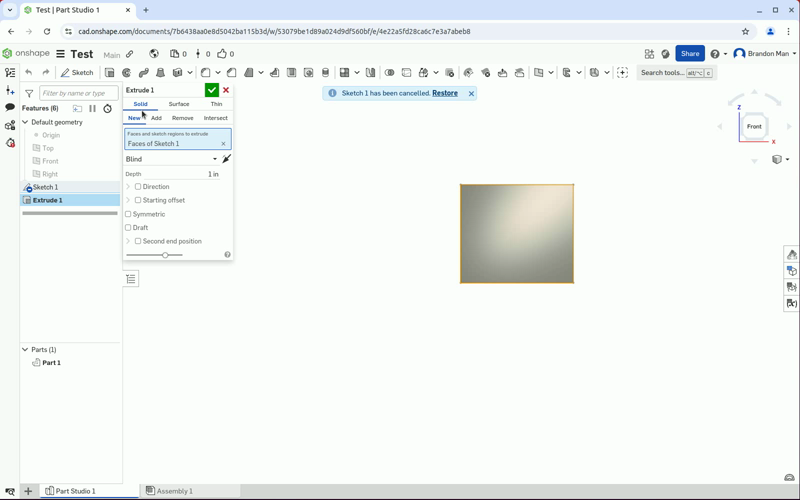
mouse_move(137, 120)
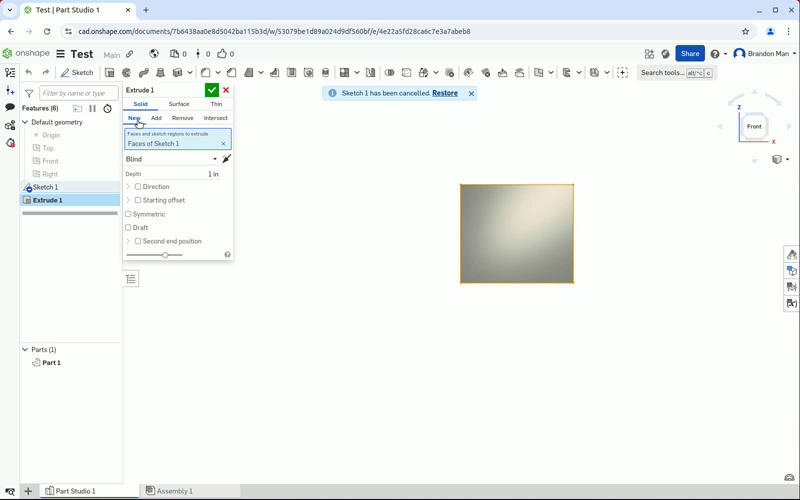
click(137, 120)
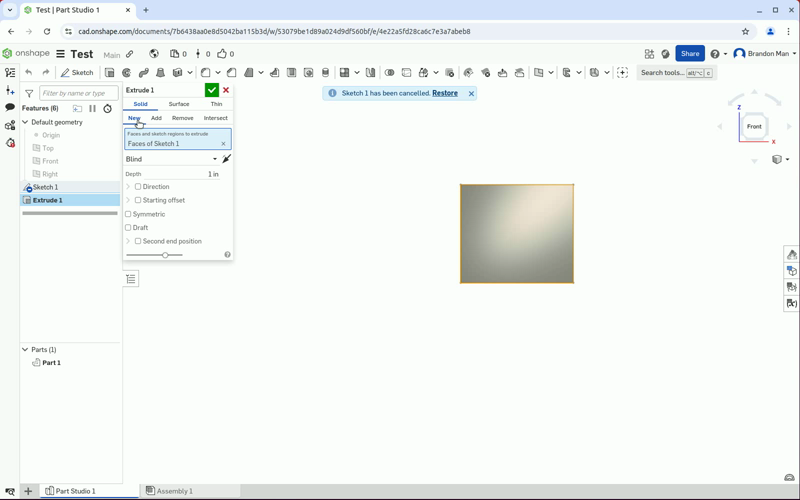
key(tab, 4)
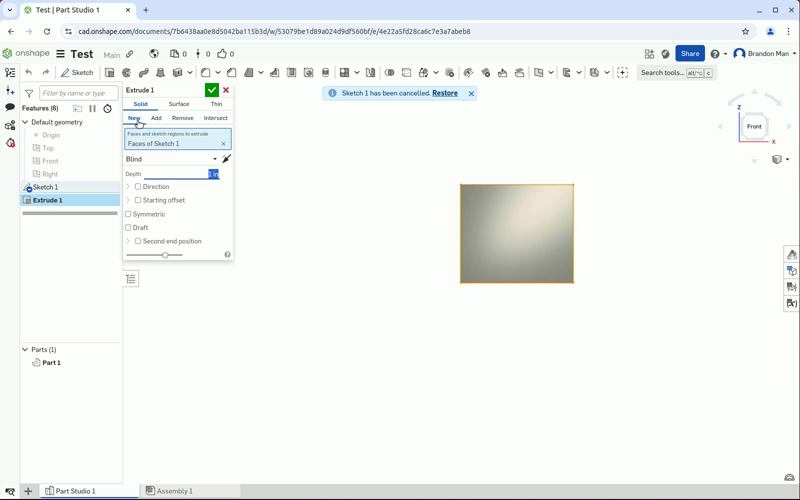
text(8.666)
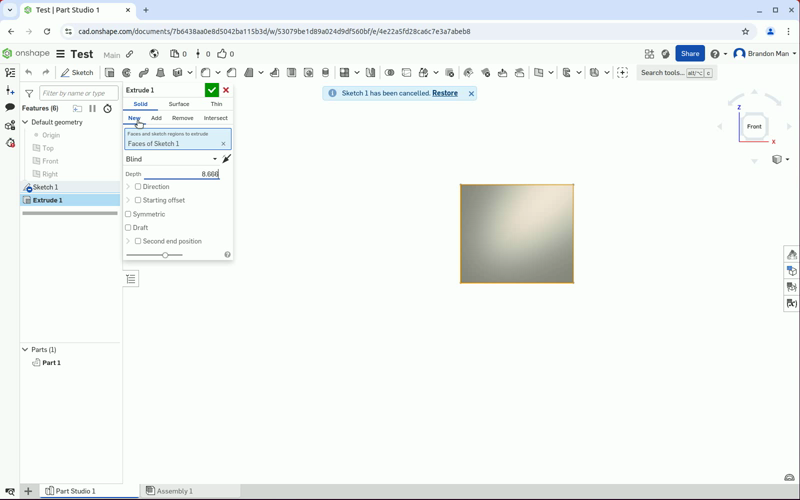
key(enter)
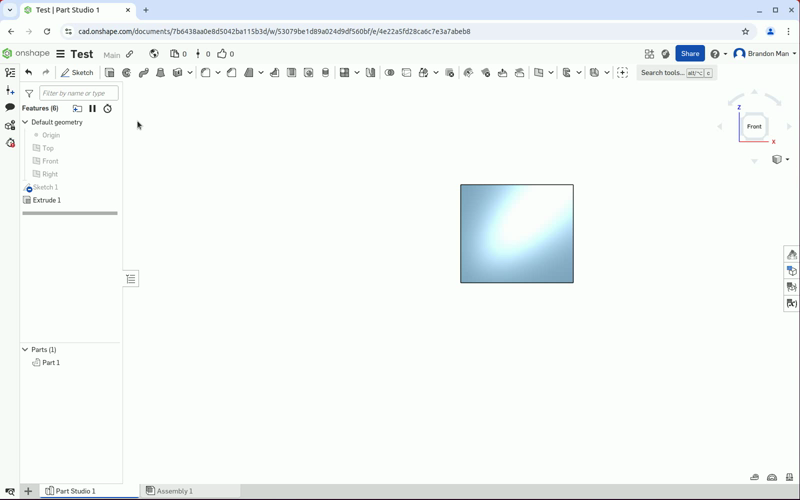
key(shift+h)
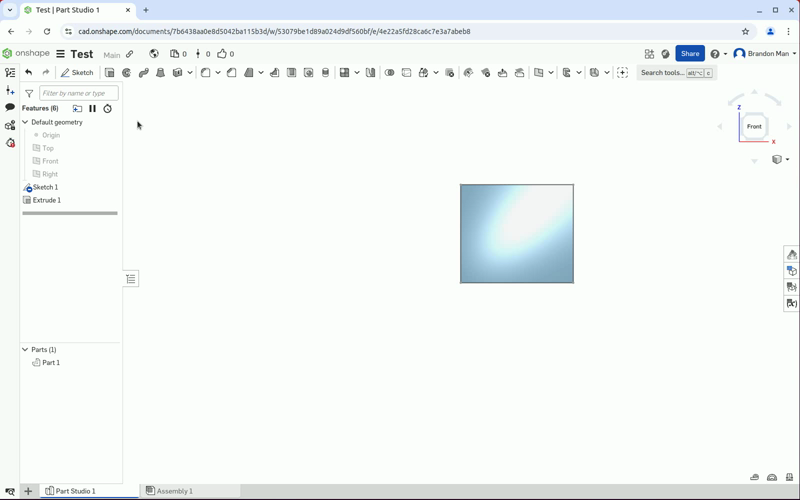
key(shift+h)
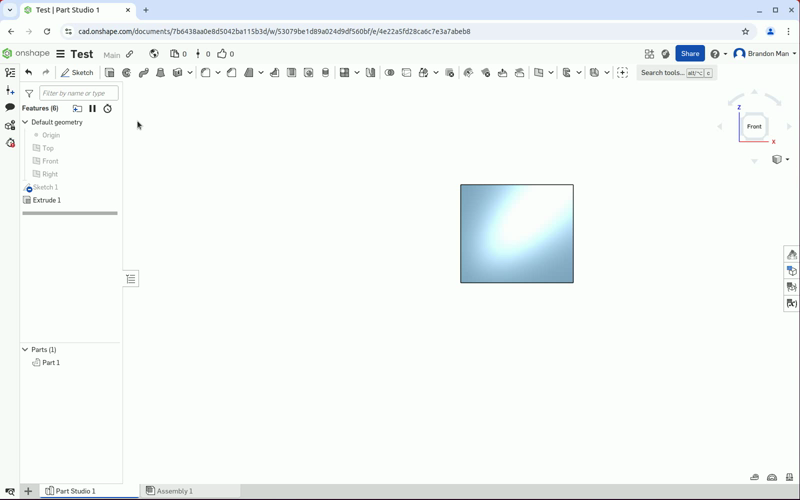
mouse_move(73, 189)
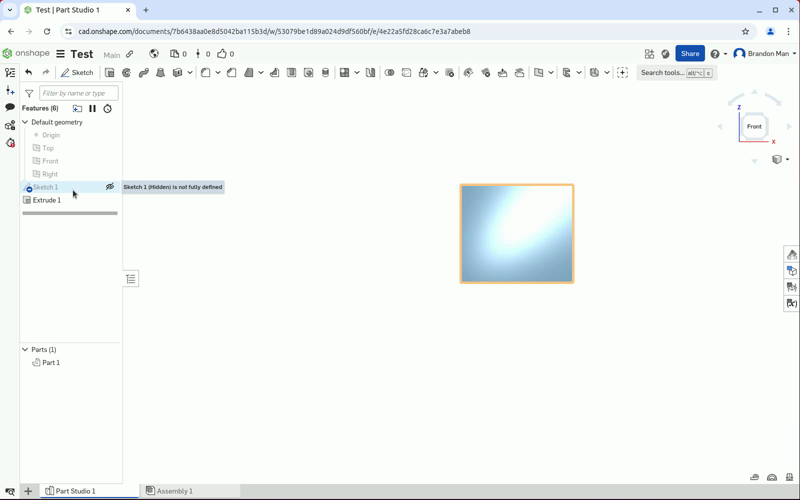
click(73, 189)
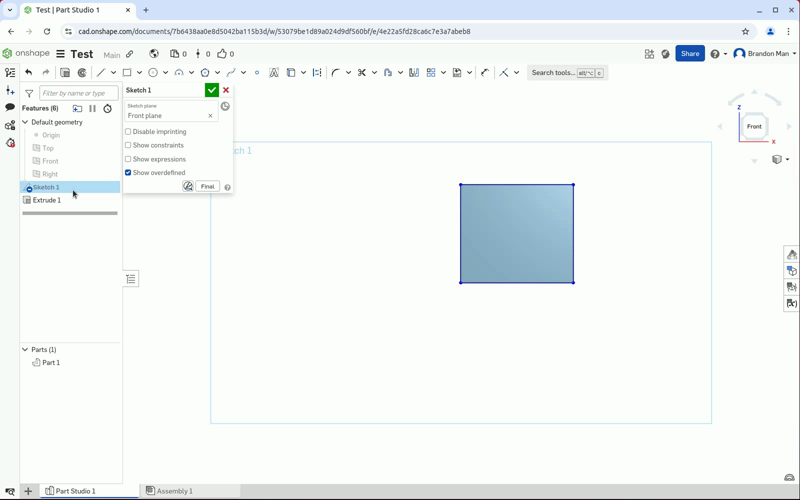
mouse_move(229, 92)
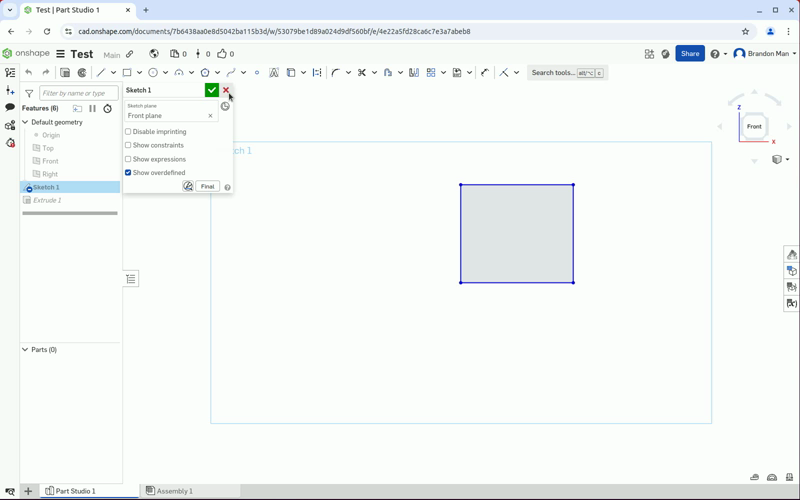
click(229, 92)
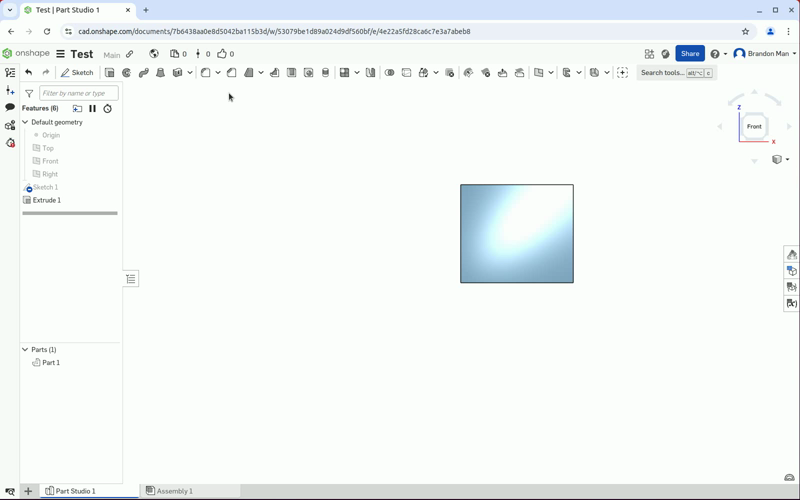
mouse_move(73, 352)
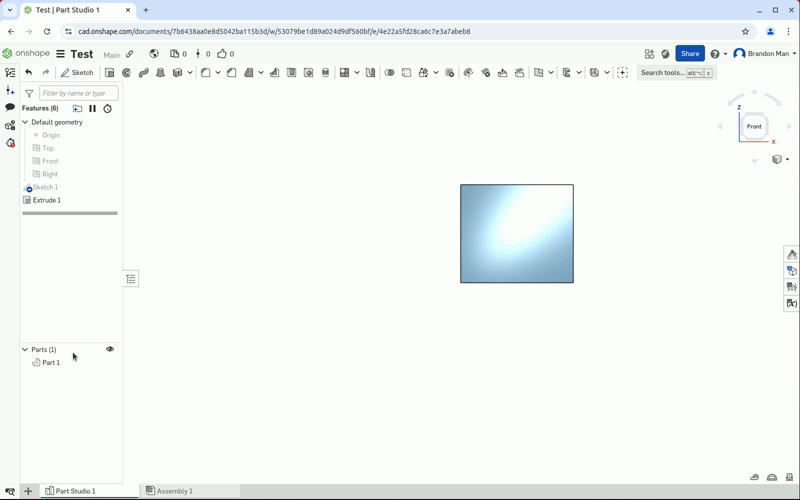
key(y)
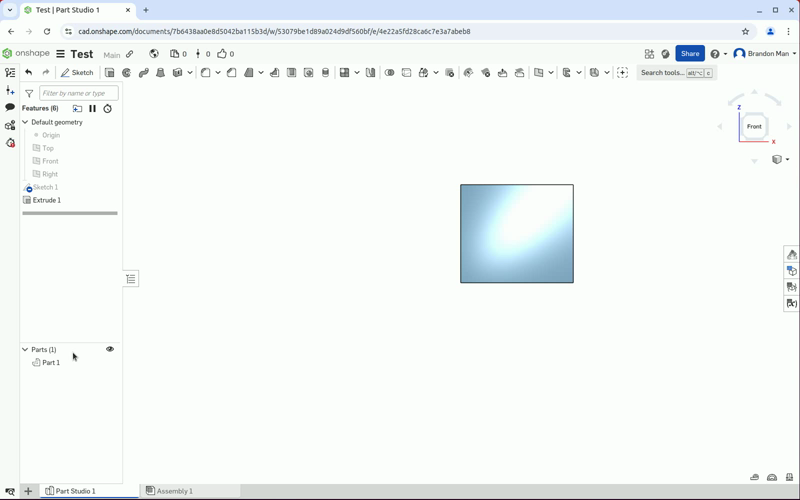
key(shift+p)
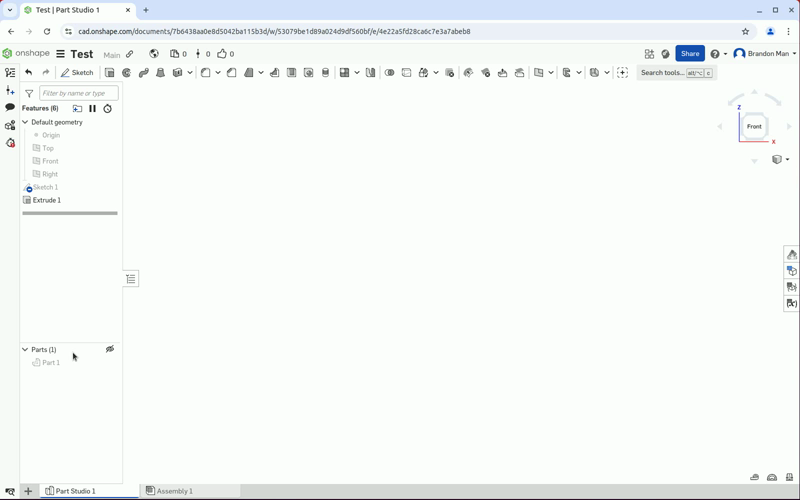
key(space)
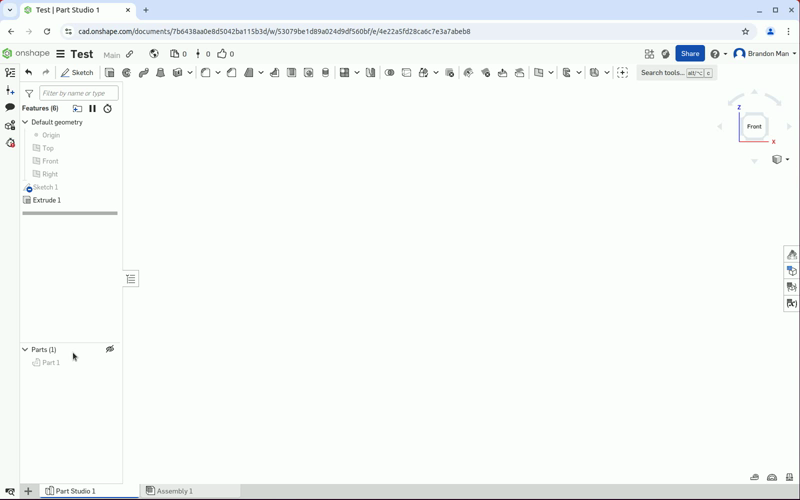
key_down(shift)
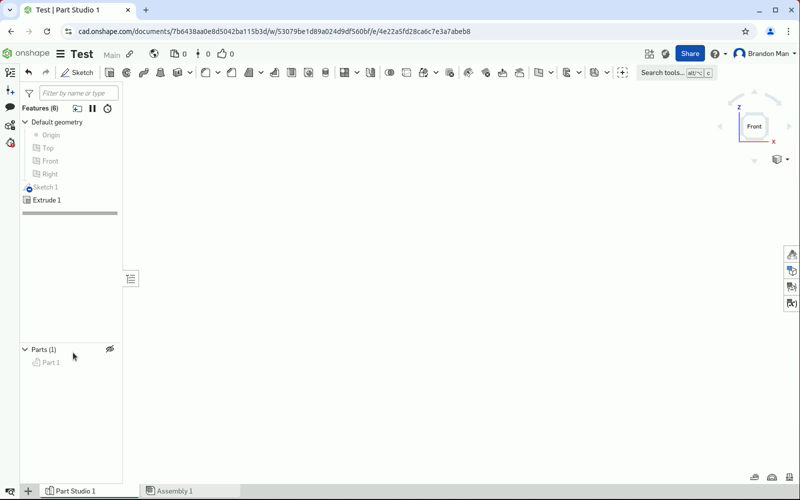
key(down)
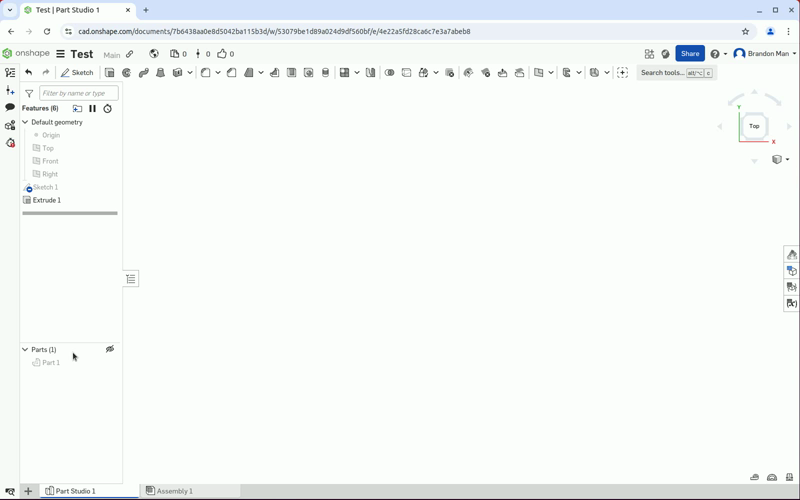
key_up(shift)
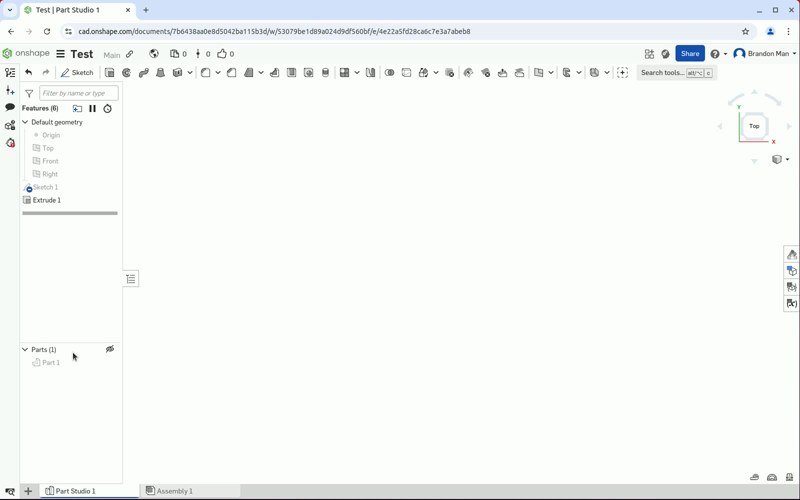
mouse_move(73, 352)
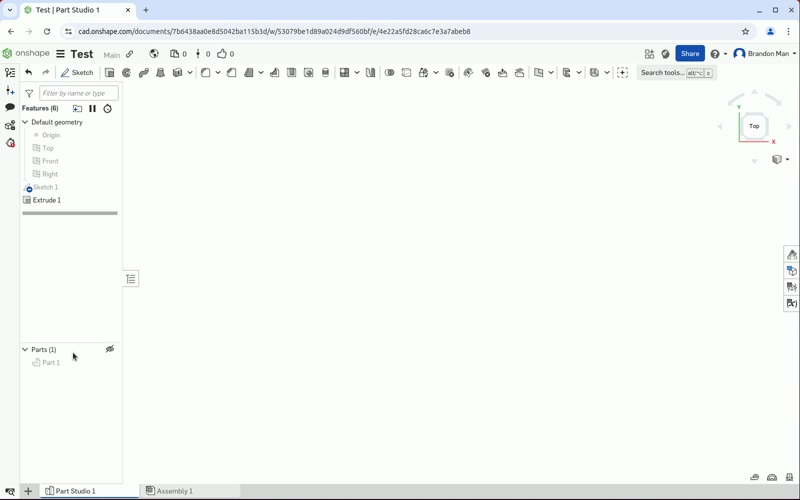
key(shift+y)
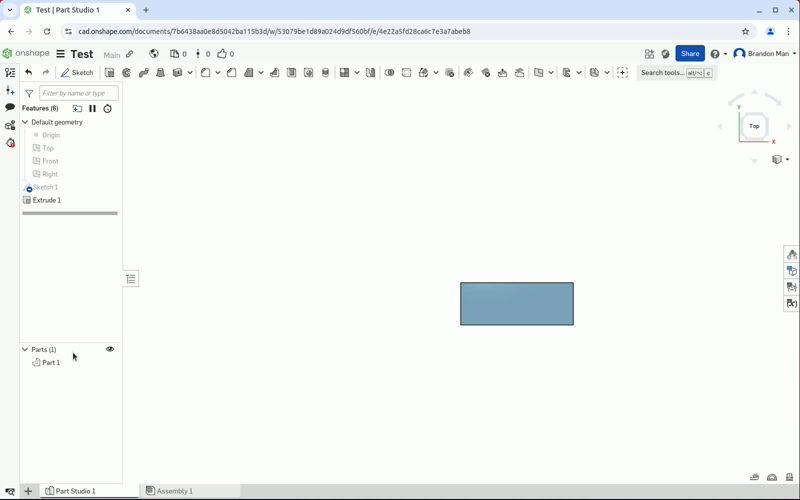
mouse_move(541, 75)
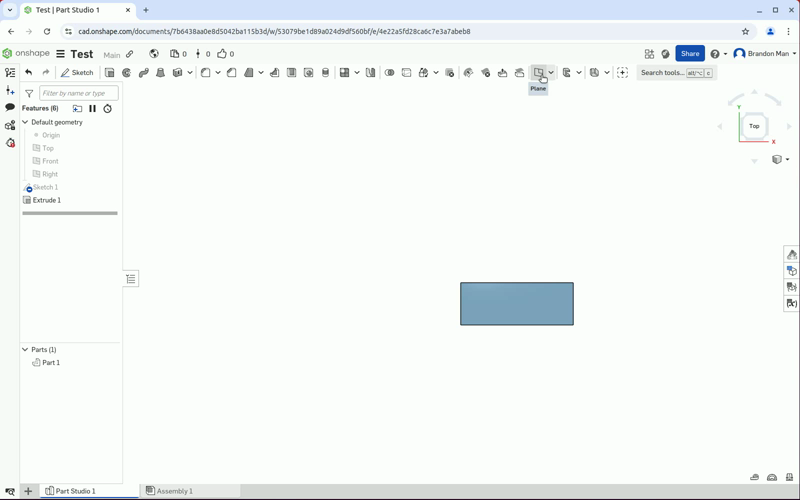
click(541, 75)
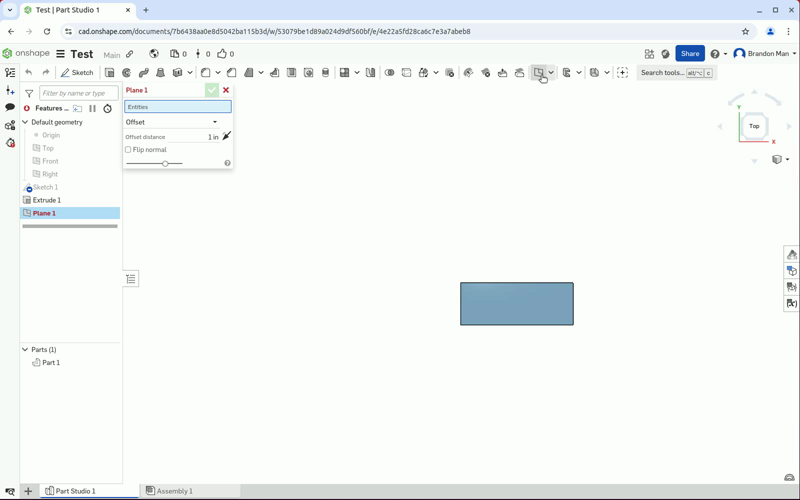
mouse_move(73, 150)
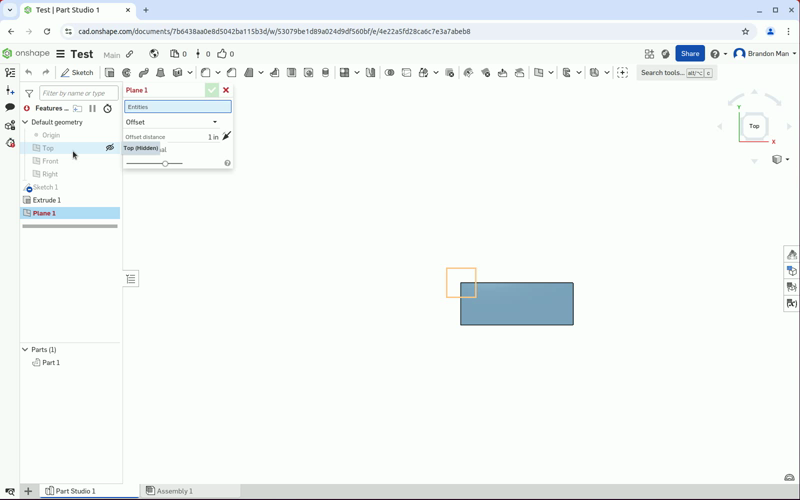
click(73, 150)
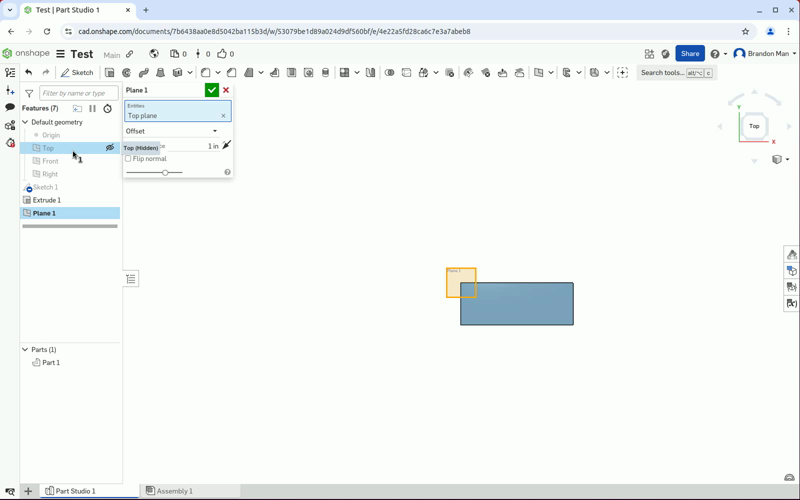
key(tab, 2)
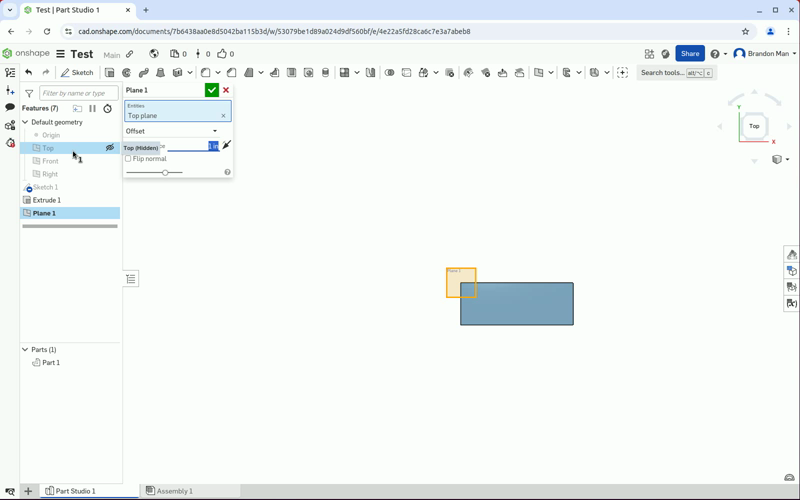
text(20.212)
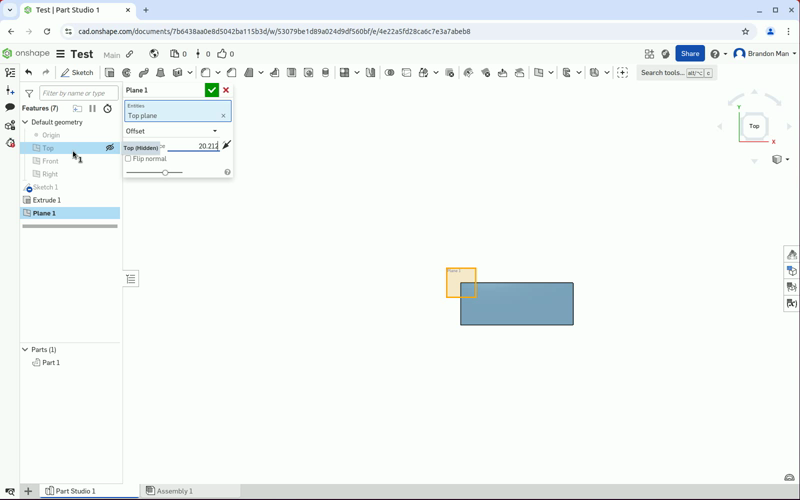
key(enter, 2)
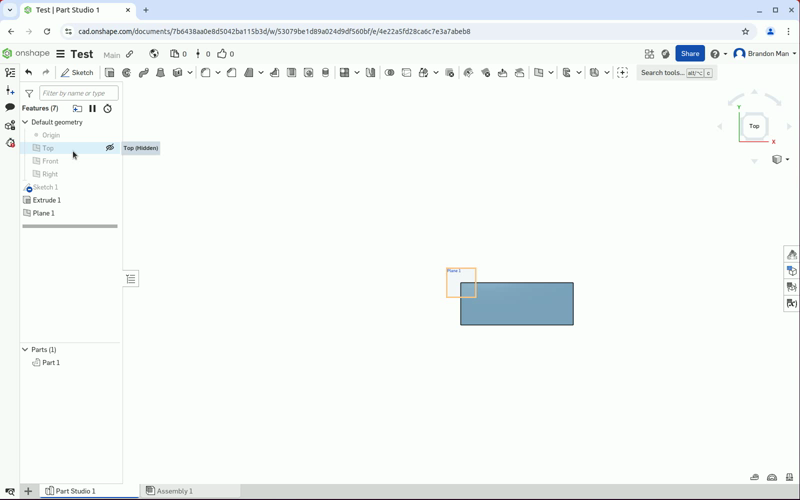
key(shift+s)
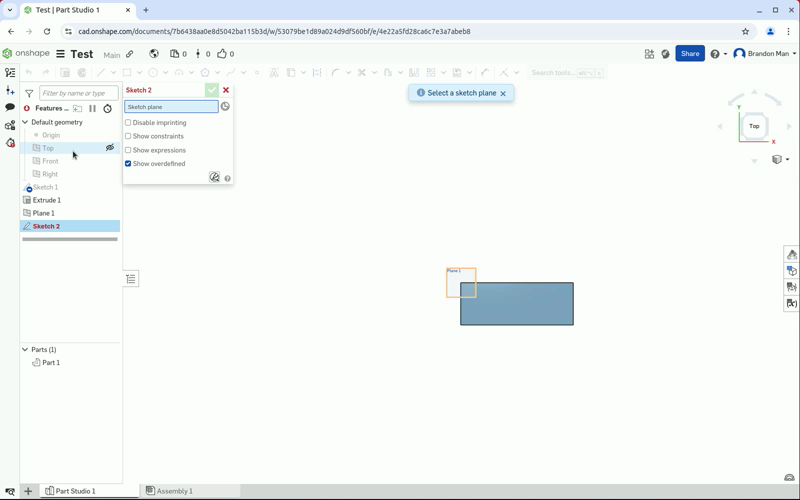
mouse_move(73, 215)
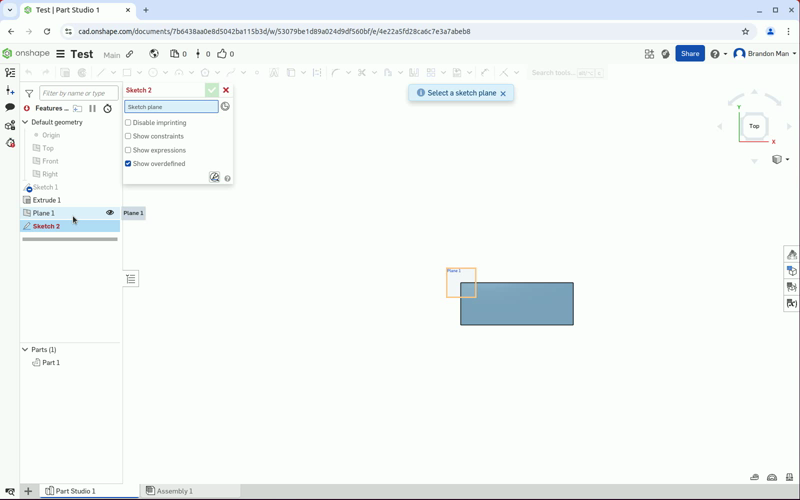
click(73, 215)
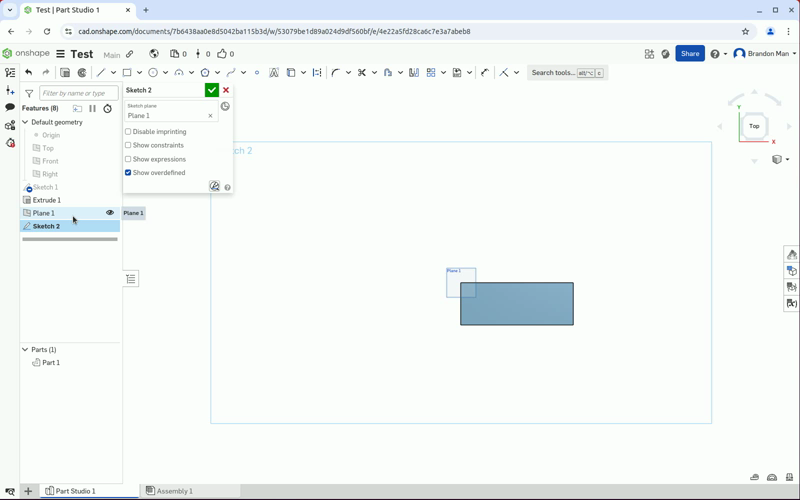
mouse_move(73, 352)
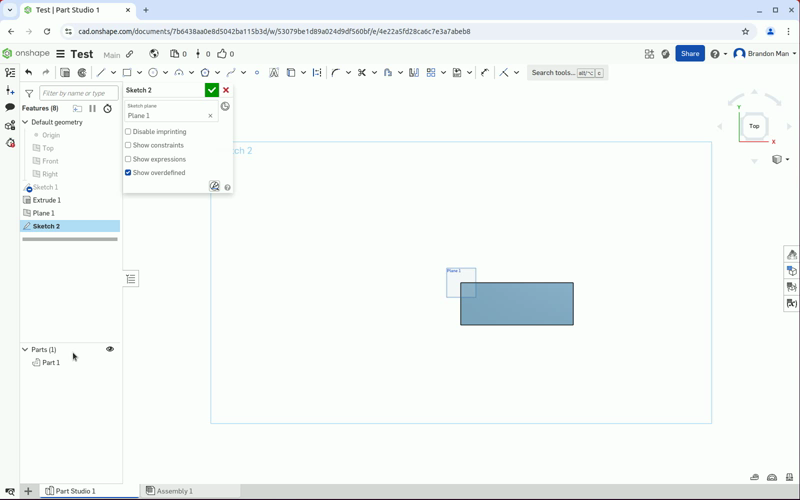
key(y)
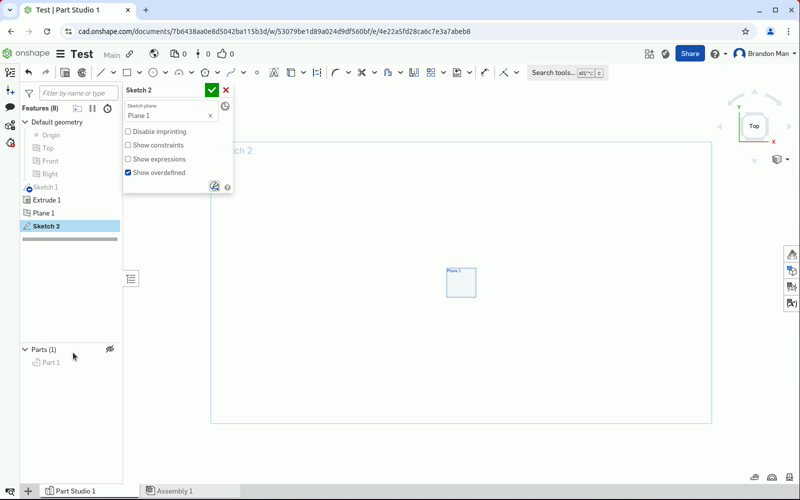
key(l)
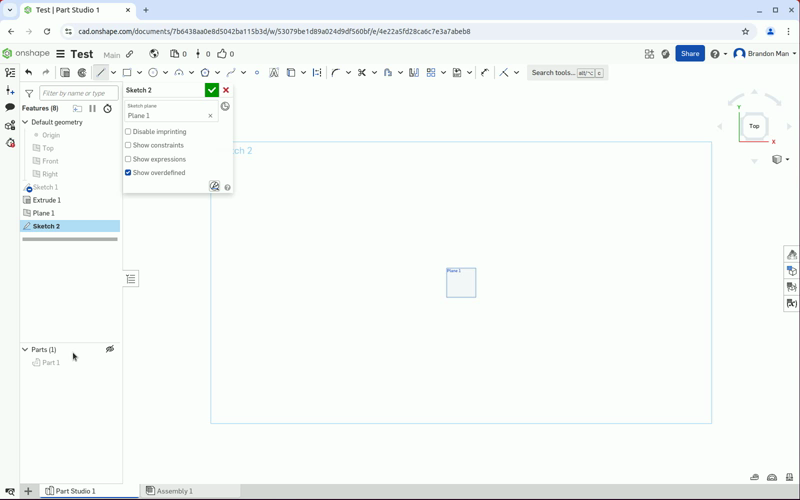
key_down(shift)
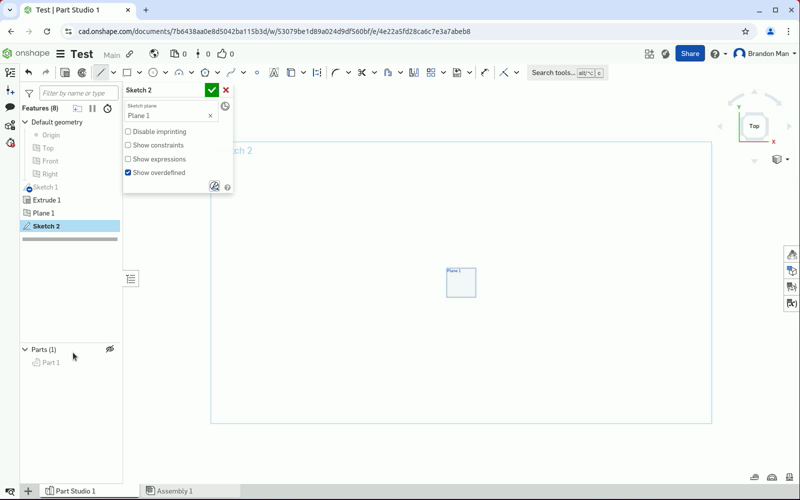
mouse_move(501, 319)
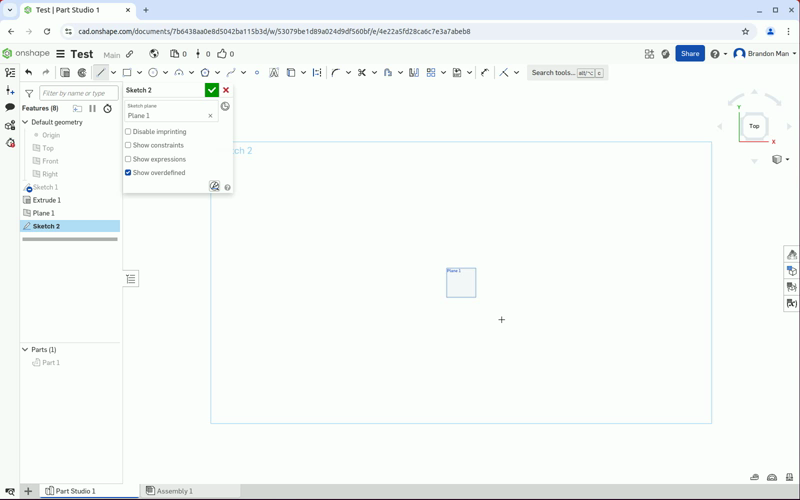
click(501, 319)
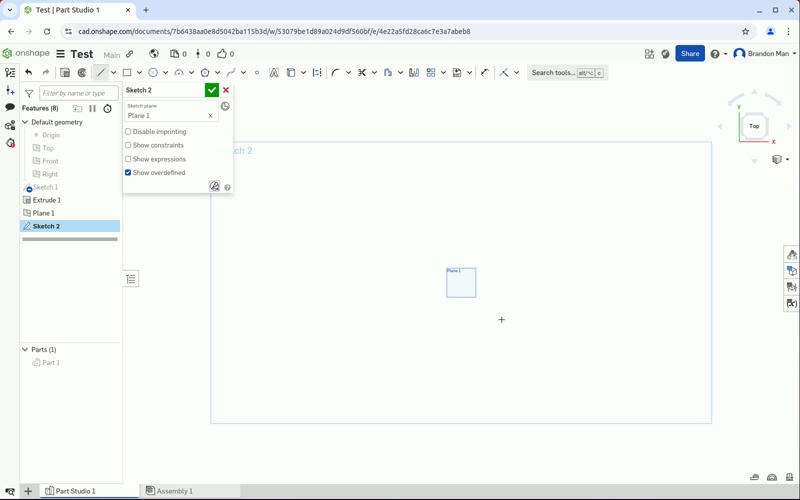
key_up(shift)
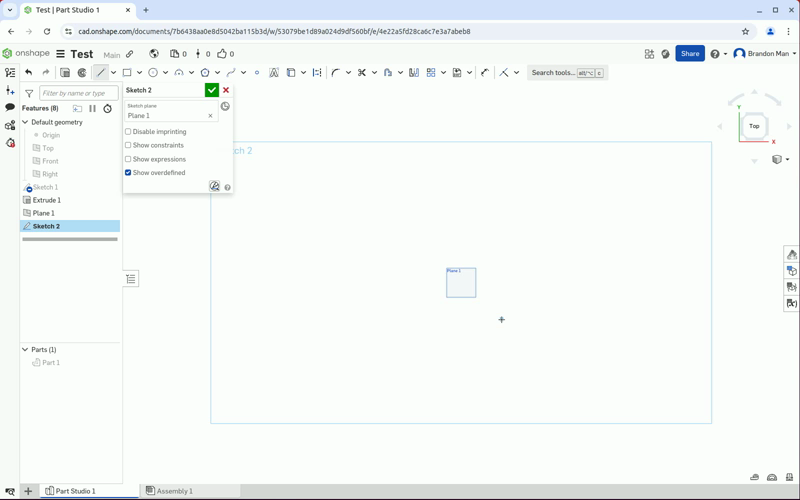
key_down(shift)
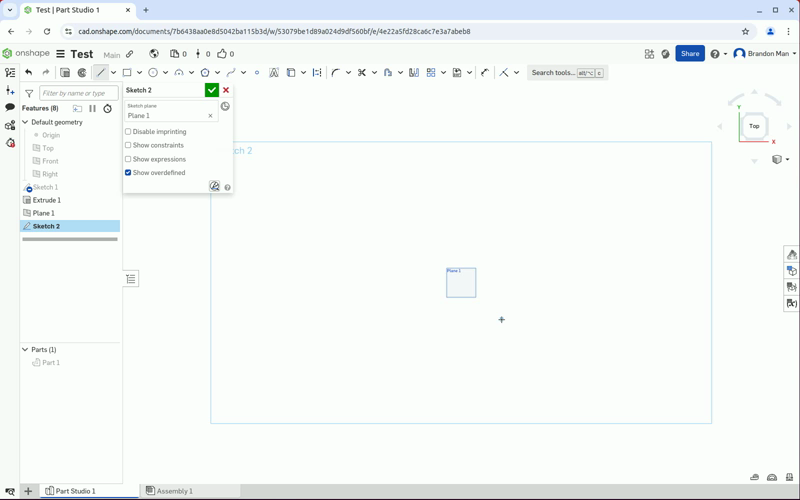
mouse_move(531, 319)
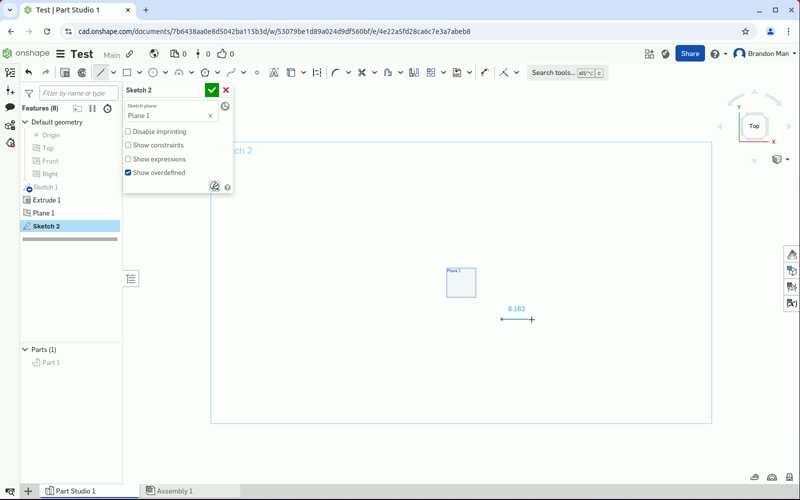
mouse_move(503, 319)
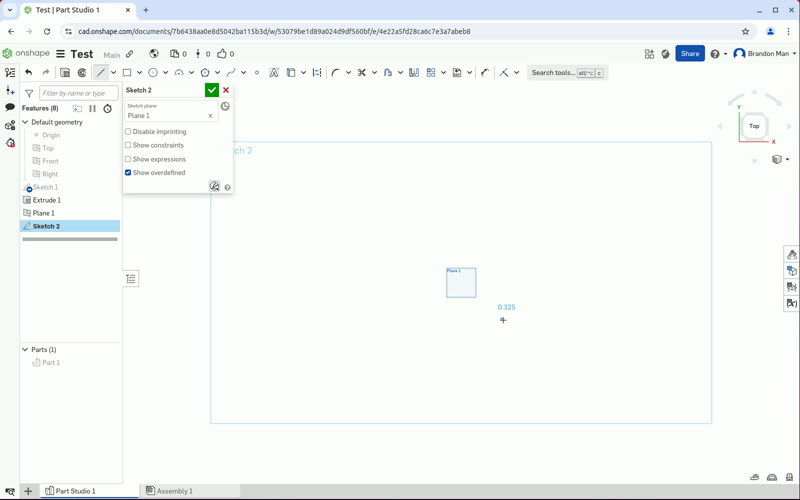
scroll(6)
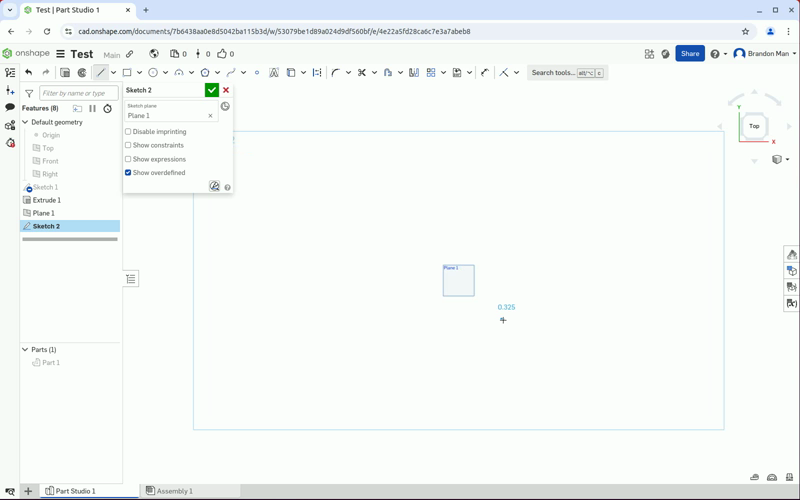
scroll(6)
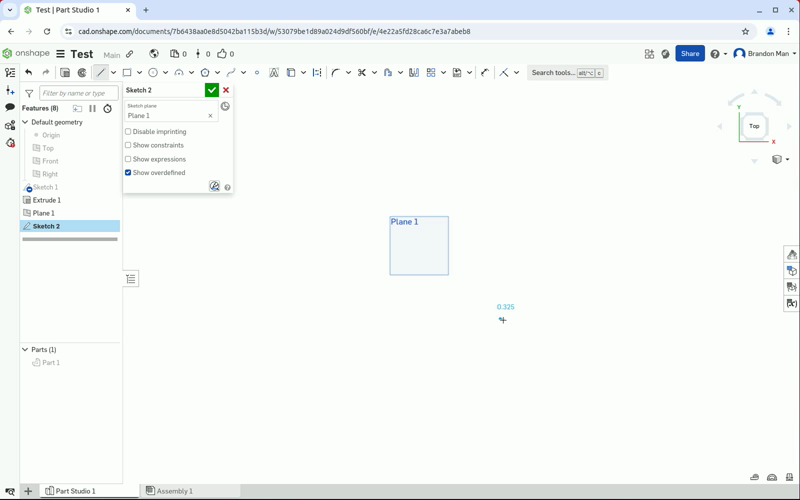
scroll(6)
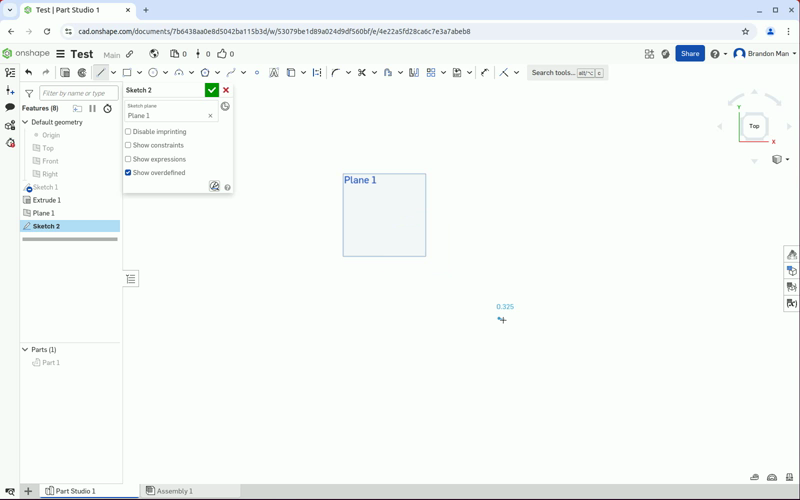
scroll(6)
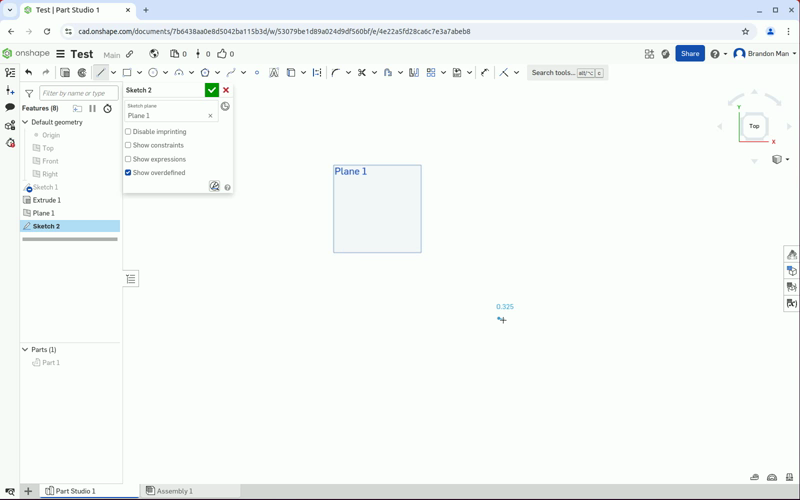
scroll(6)
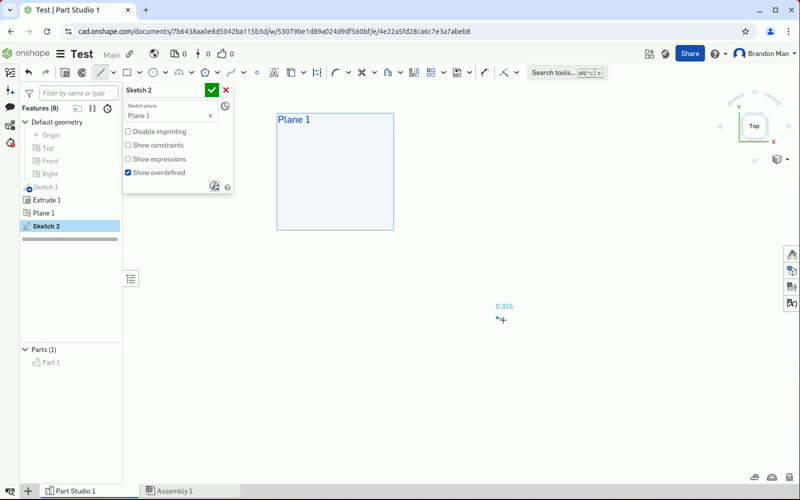
scroll(6)
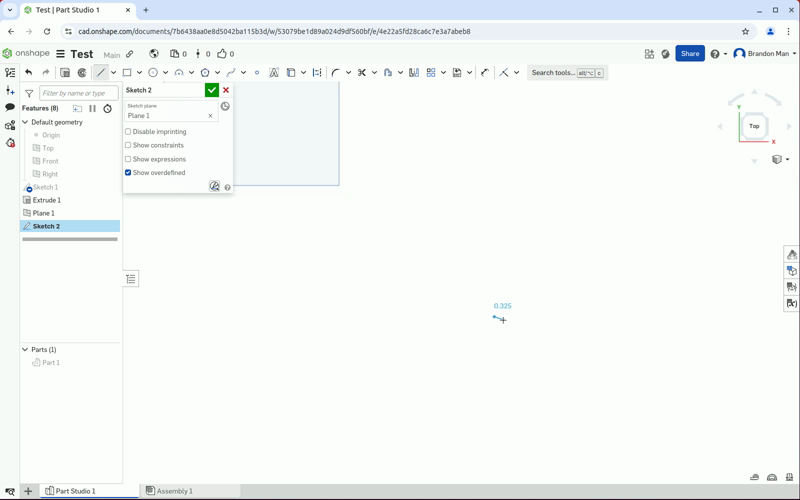
scroll(6)
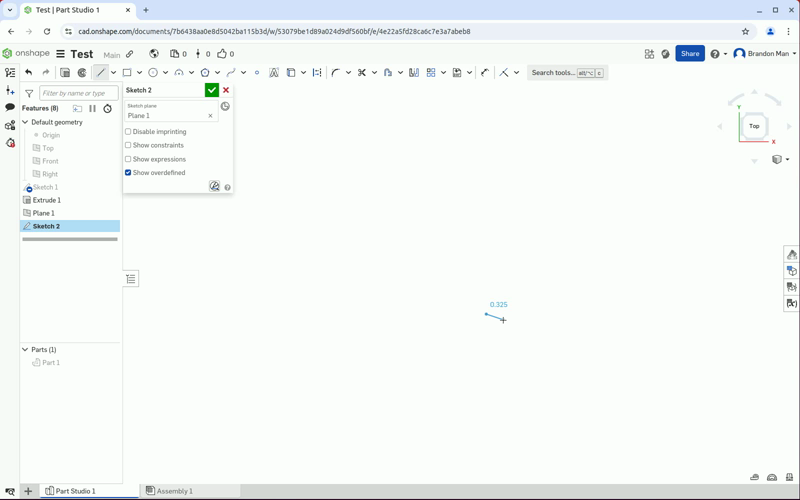
click(503, 319)
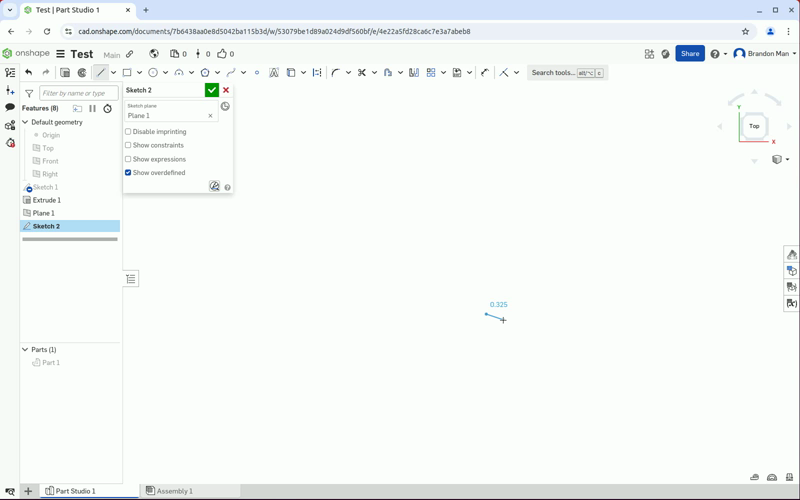
scroll(-6)
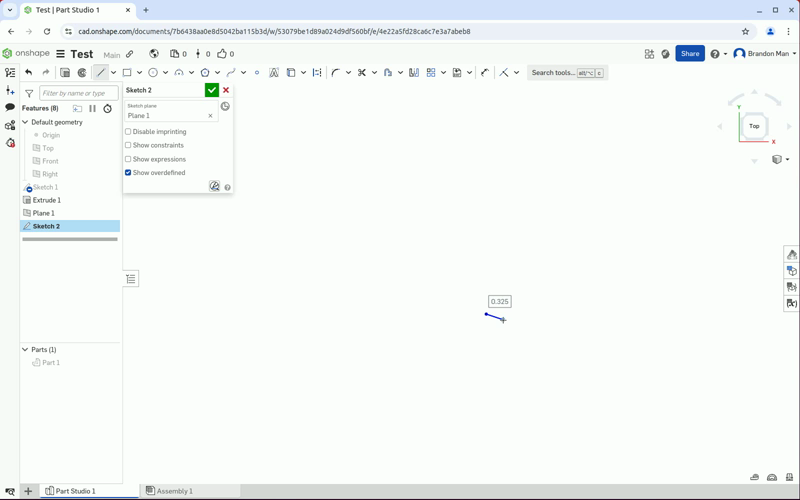
scroll(-6)
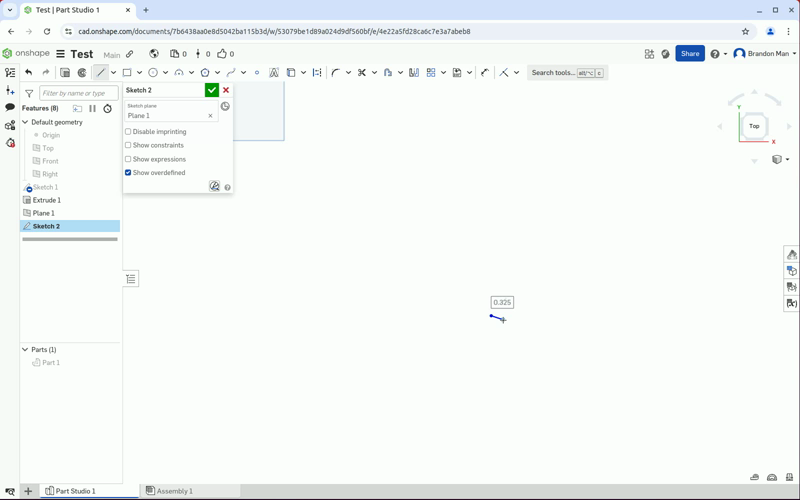
scroll(-6)
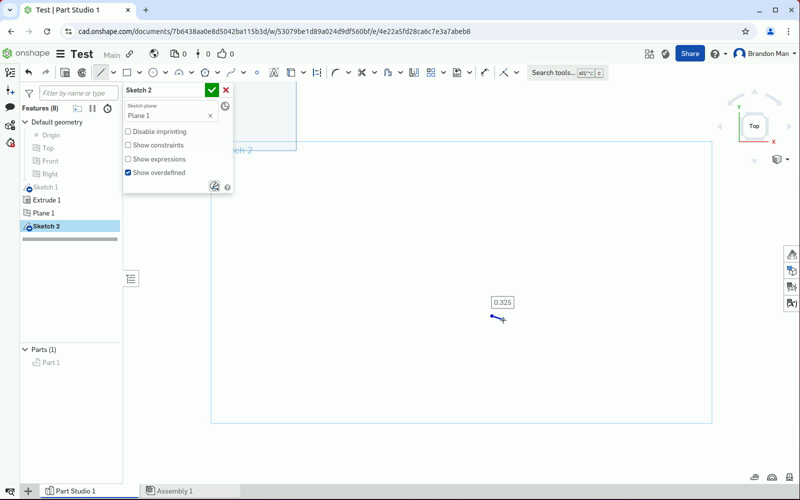
scroll(-6)
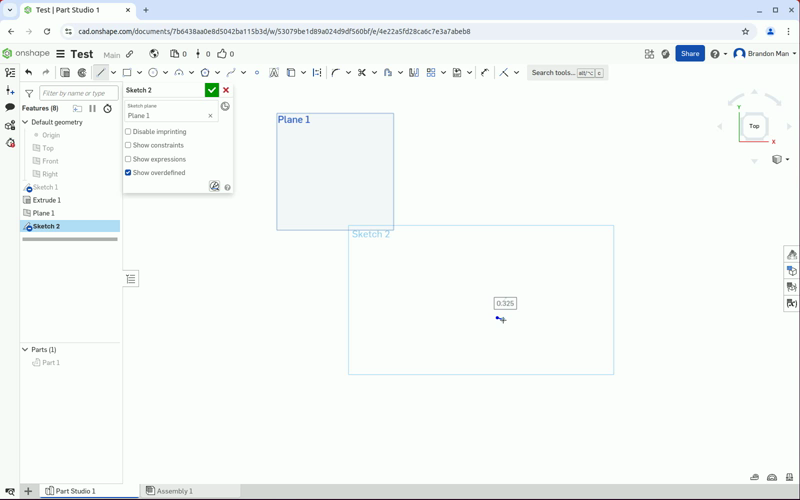
scroll(-6)
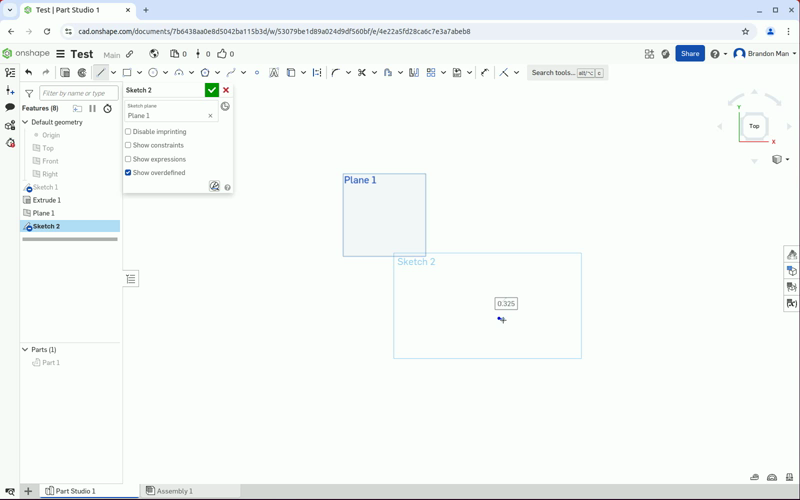
scroll(-6)
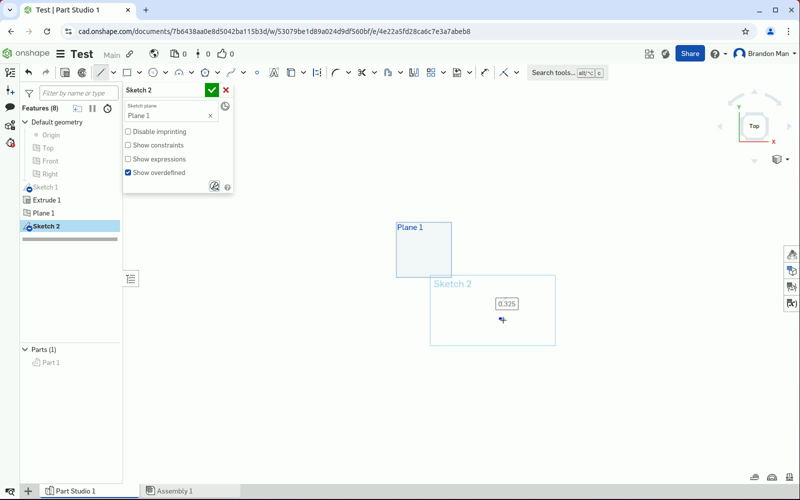
scroll(-6)
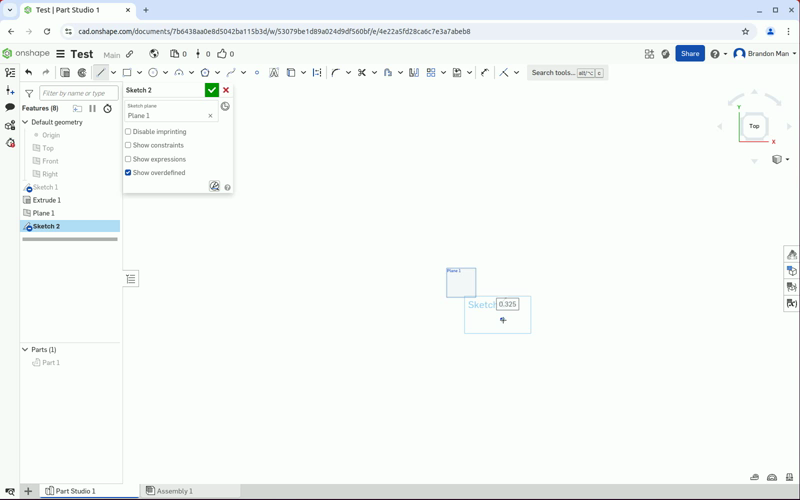
key_up(shift)
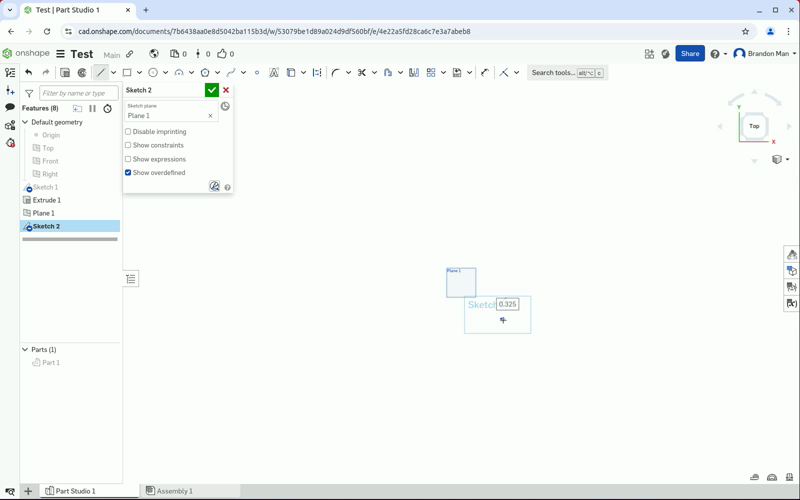
key_down(shift)
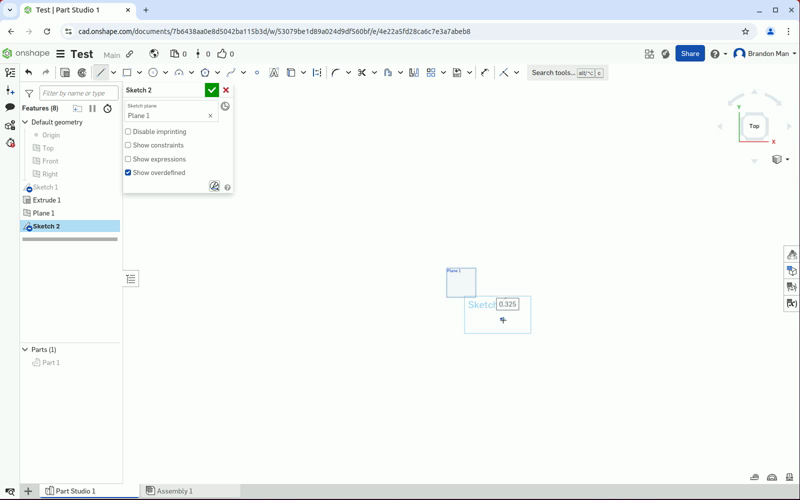
mouse_move(533, 319)
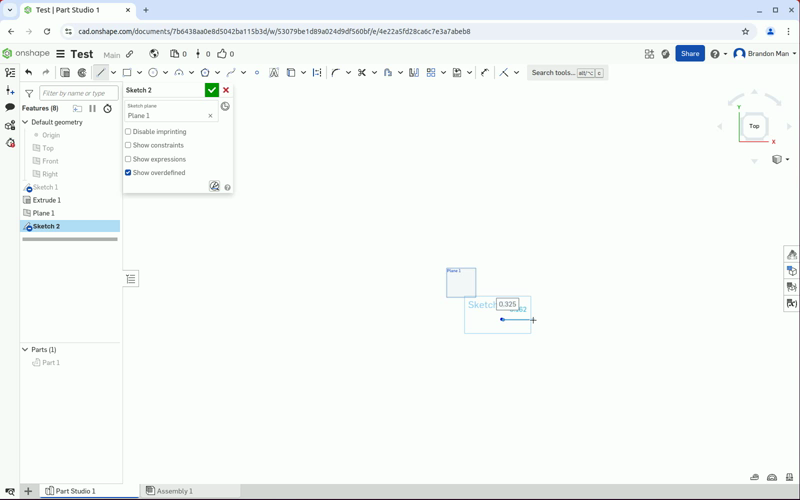
mouse_move(509, 308)
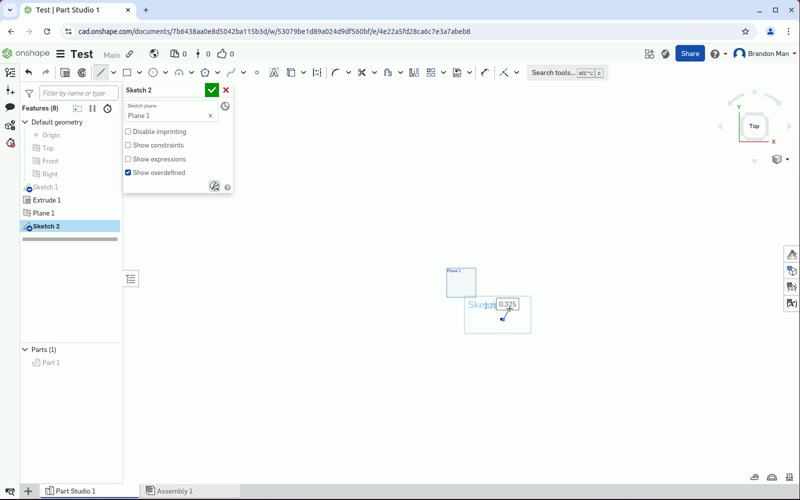
click(509, 308)
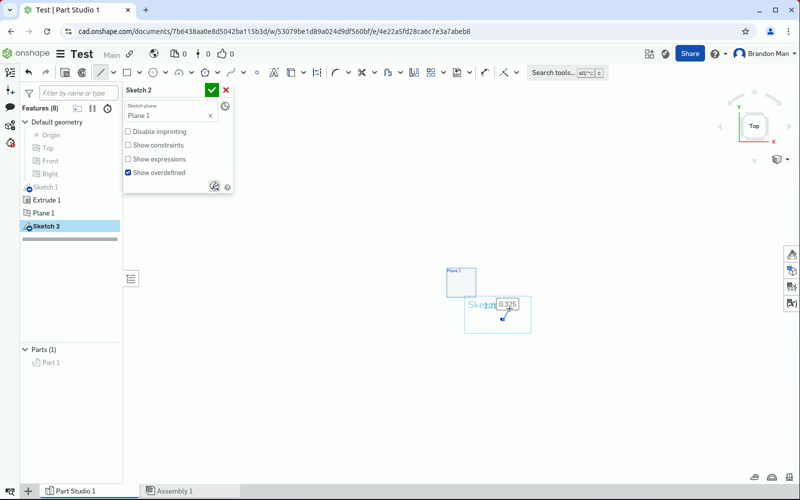
key_up(shift)
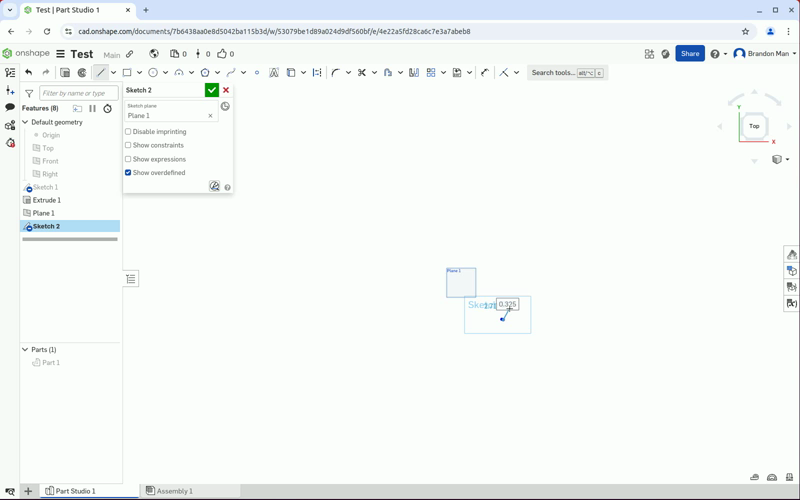
key_down(shift)
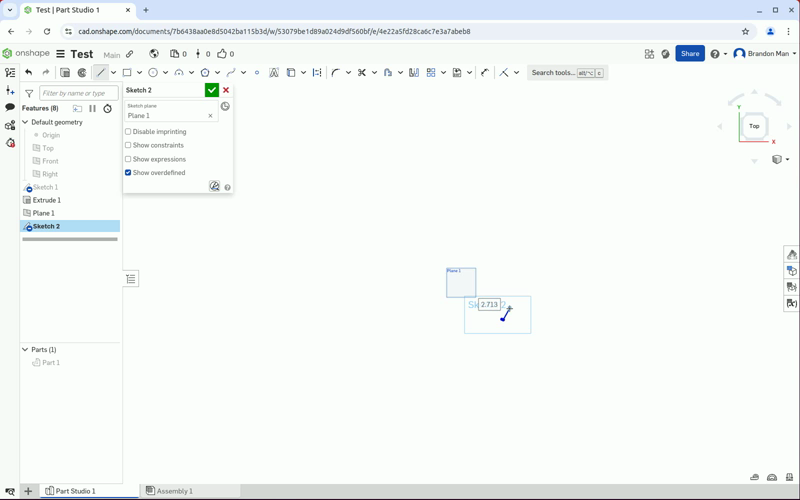
mouse_move(539, 308)
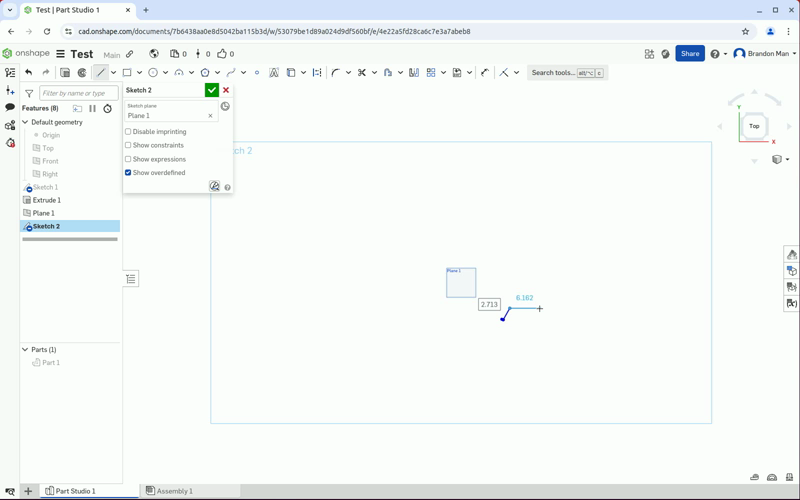
mouse_move(514, 311)
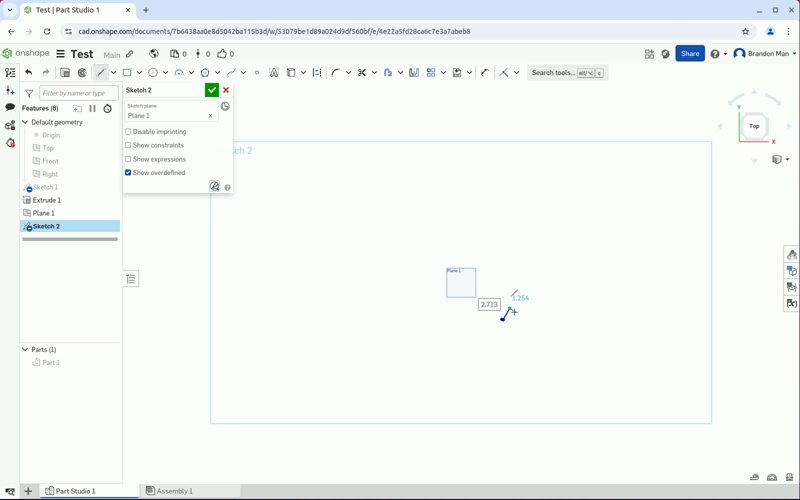
scroll(6)
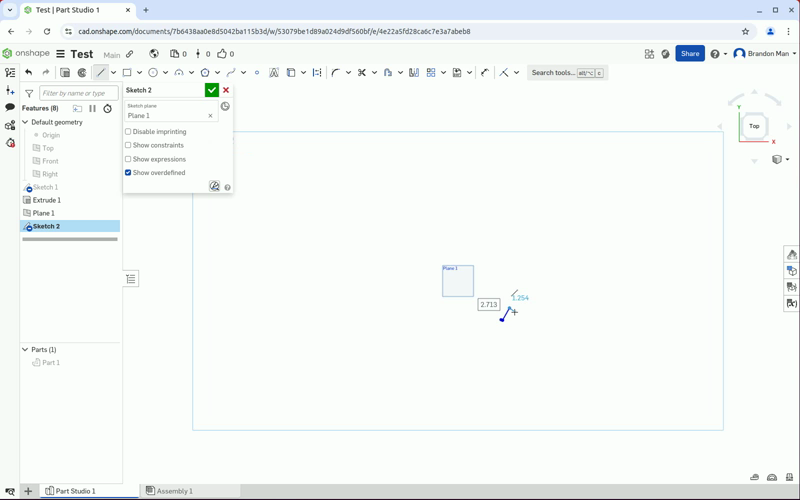
scroll(6)
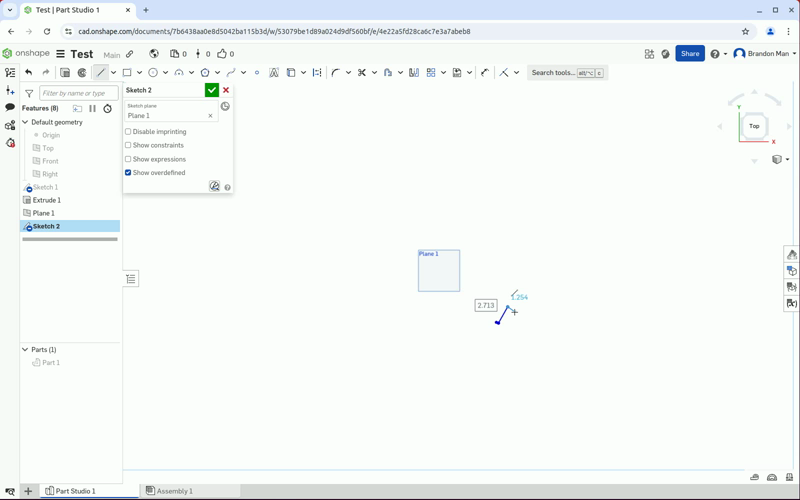
scroll(6)
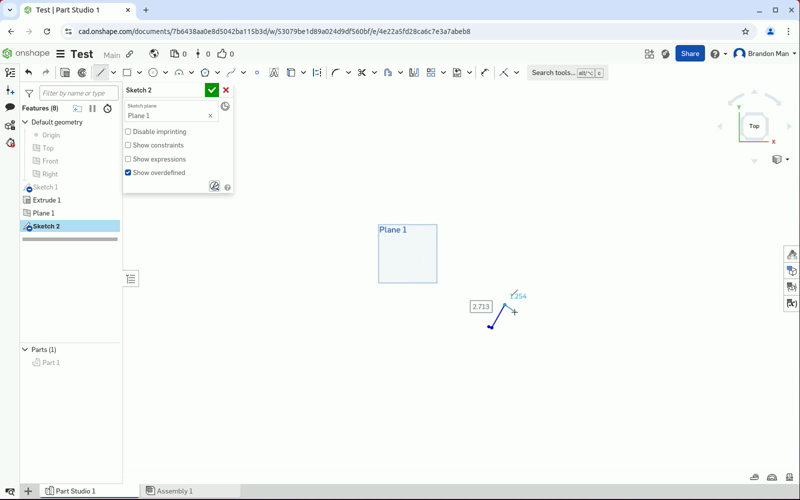
scroll(6)
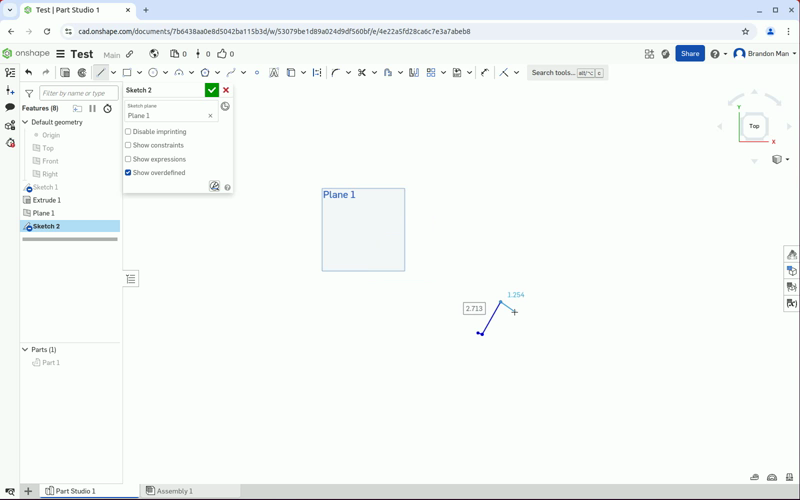
scroll(6)
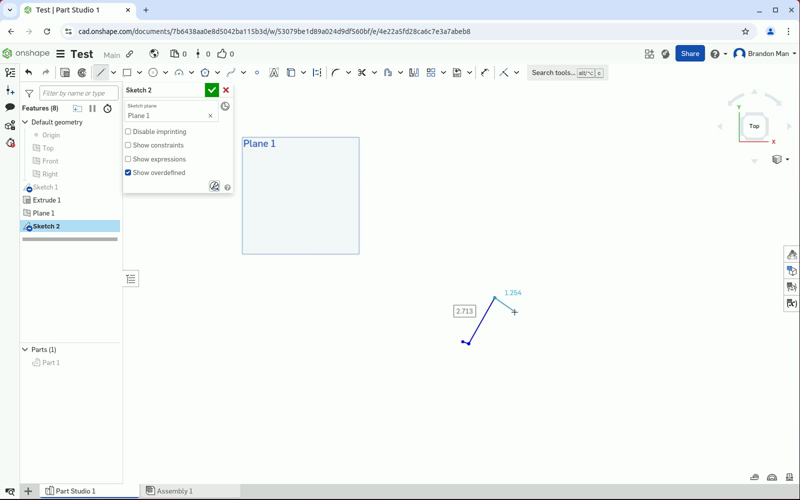
scroll(6)
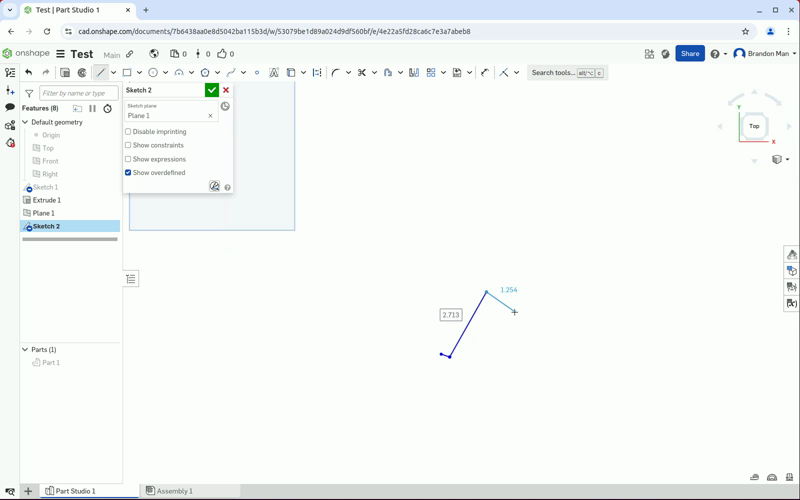
scroll(6)
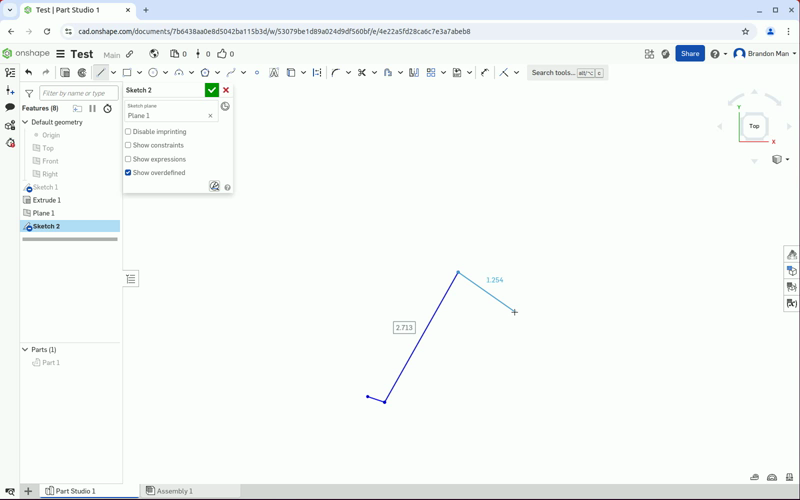
click(514, 311)
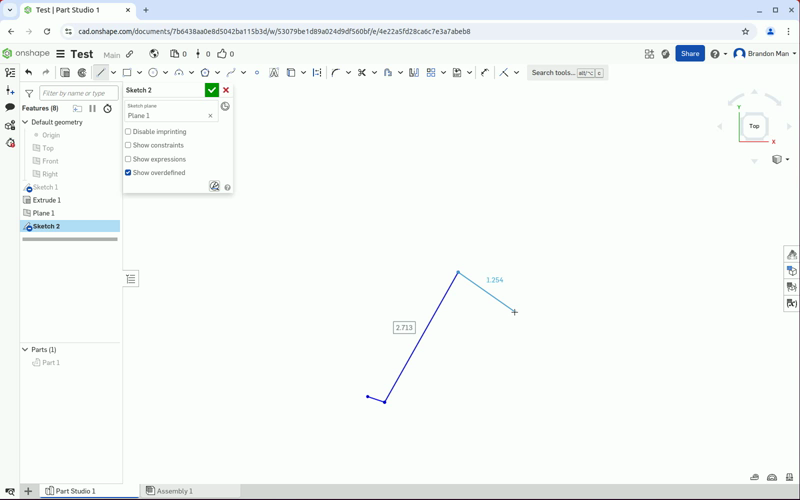
scroll(-6)
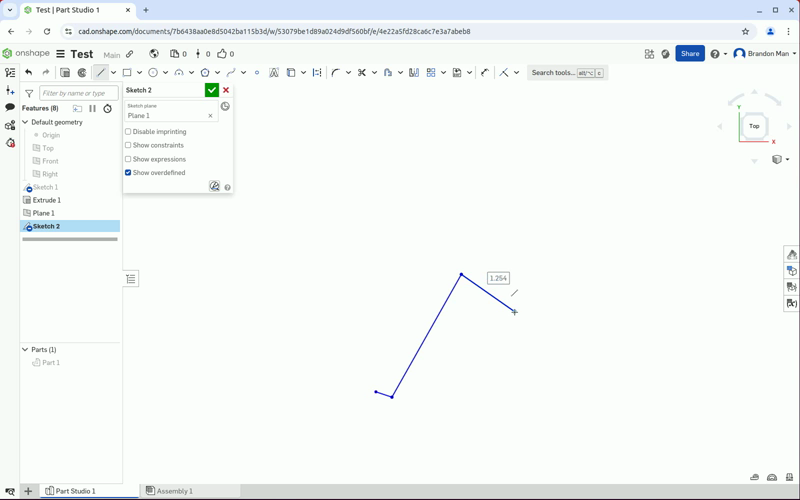
scroll(-6)
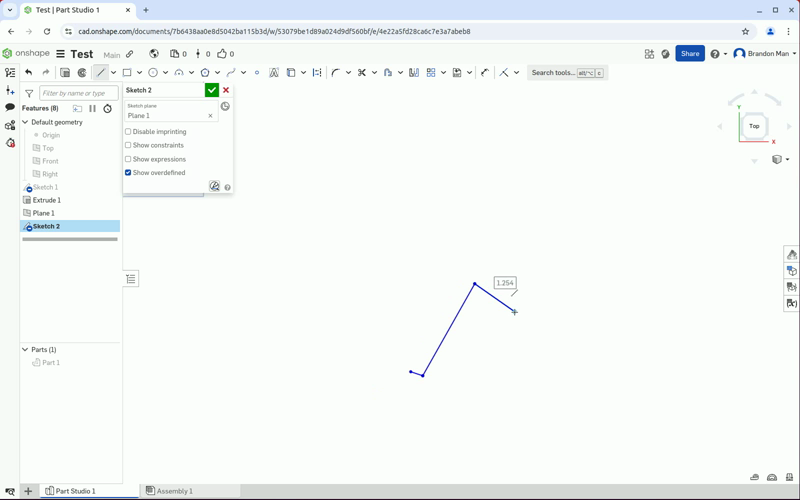
scroll(-6)
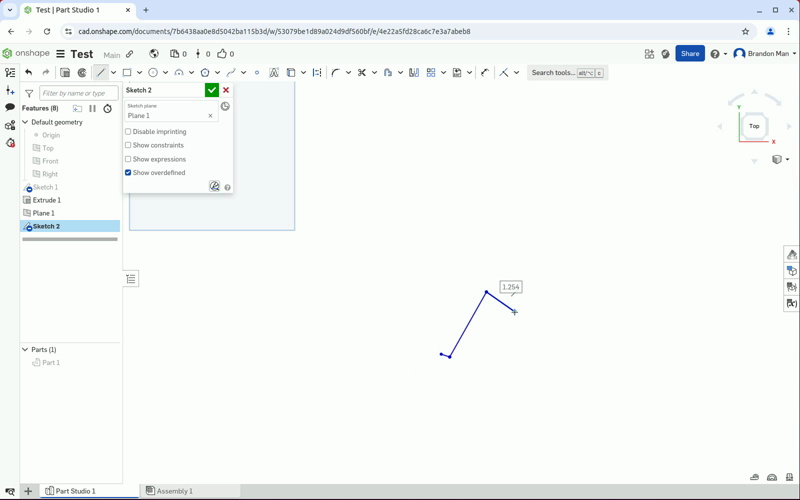
scroll(-6)
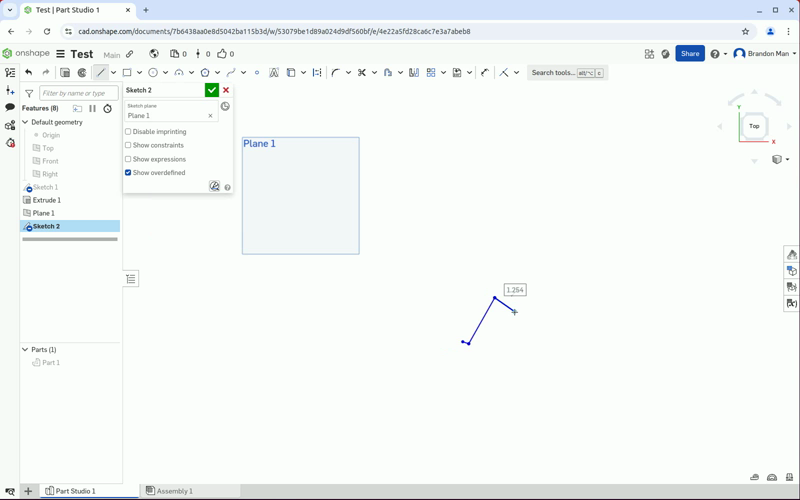
scroll(-6)
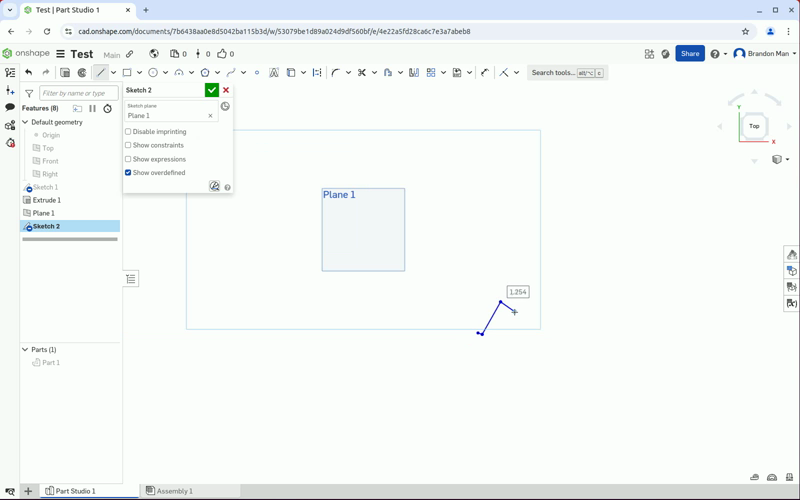
scroll(-6)
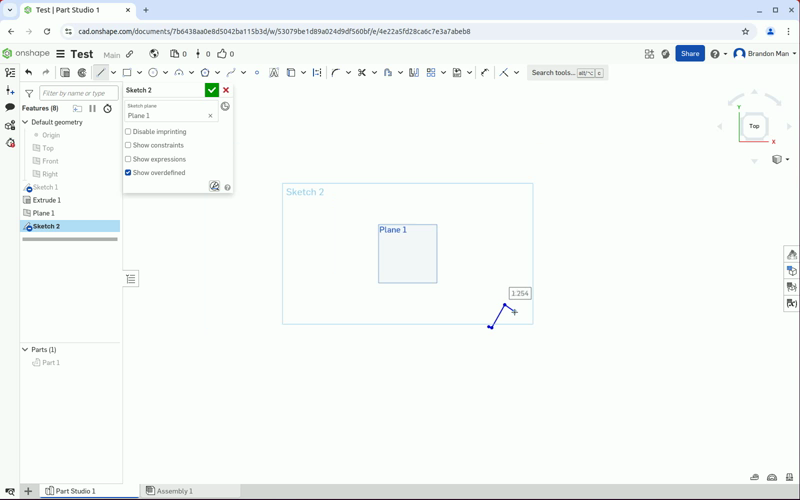
scroll(-6)
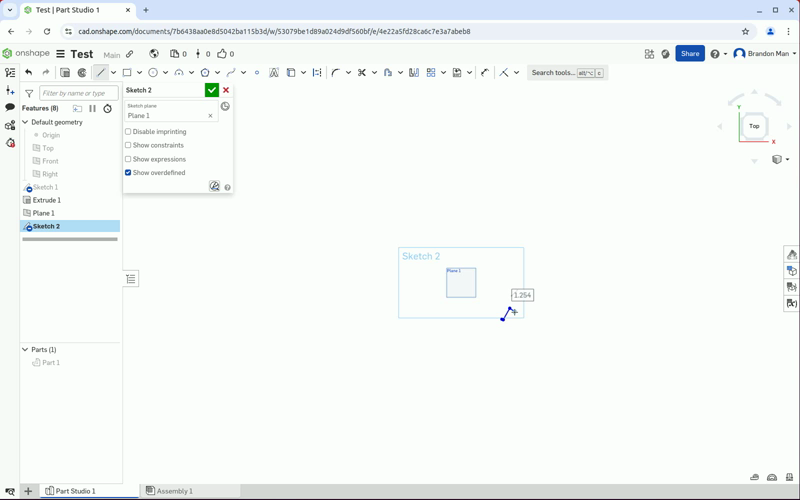
key_up(shift)
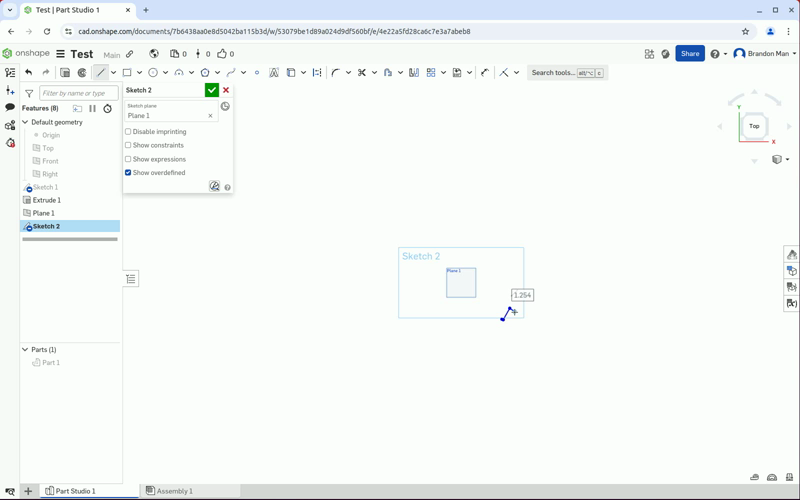
key_down(shift)
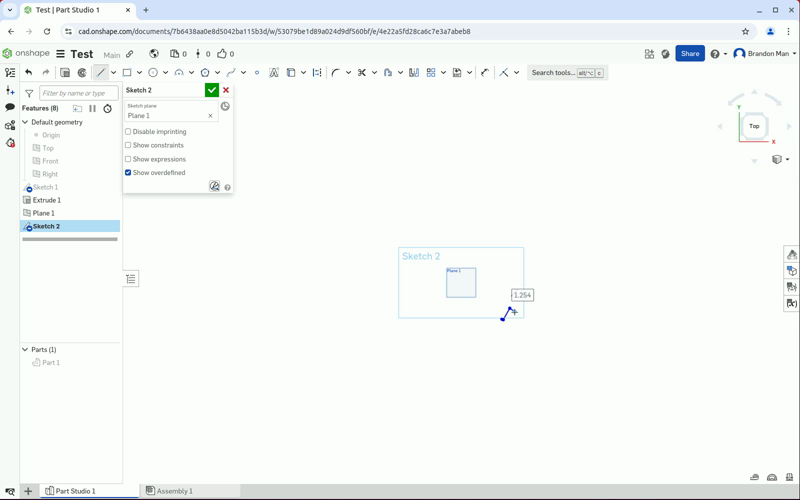
mouse_move(544, 311)
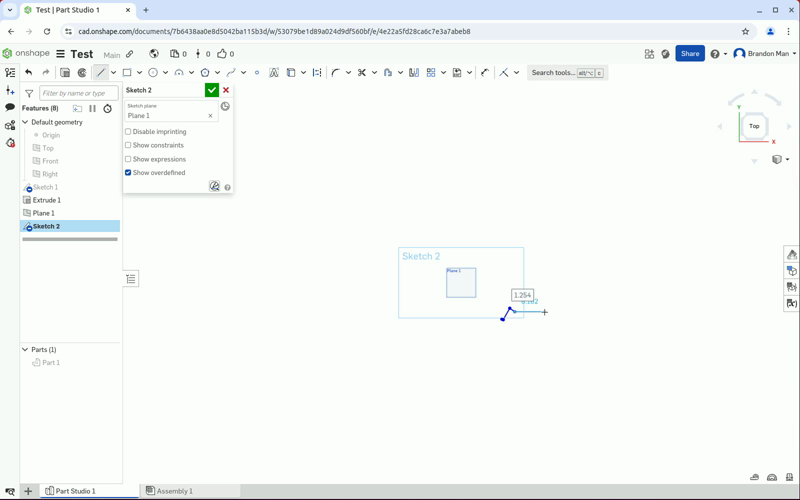
mouse_move(524, 295)
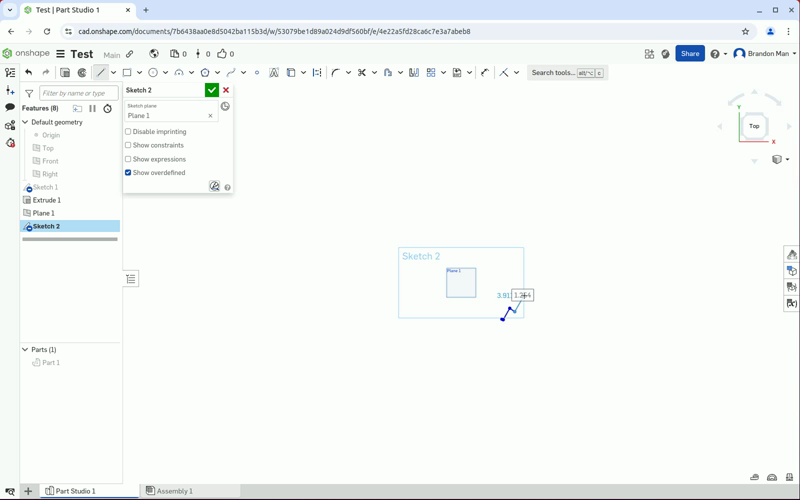
click(524, 295)
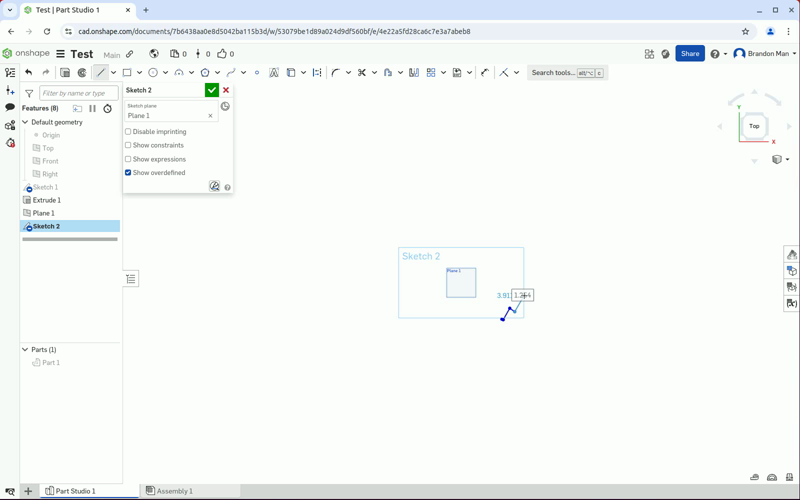
key_up(shift)
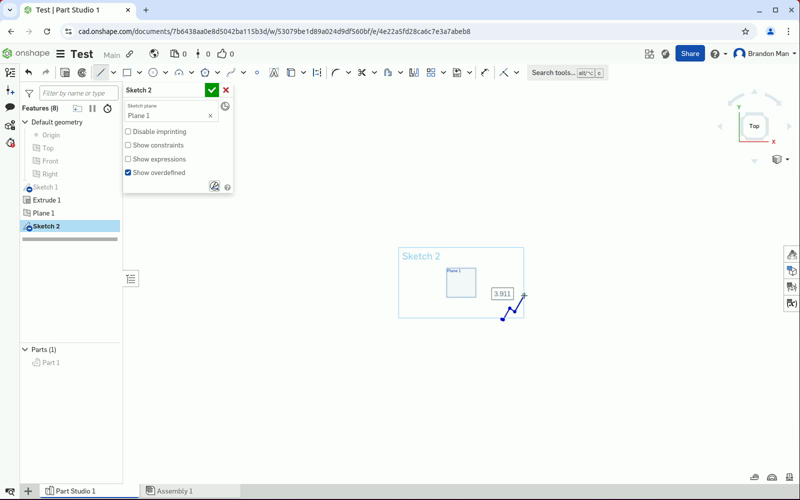
key_down(shift)
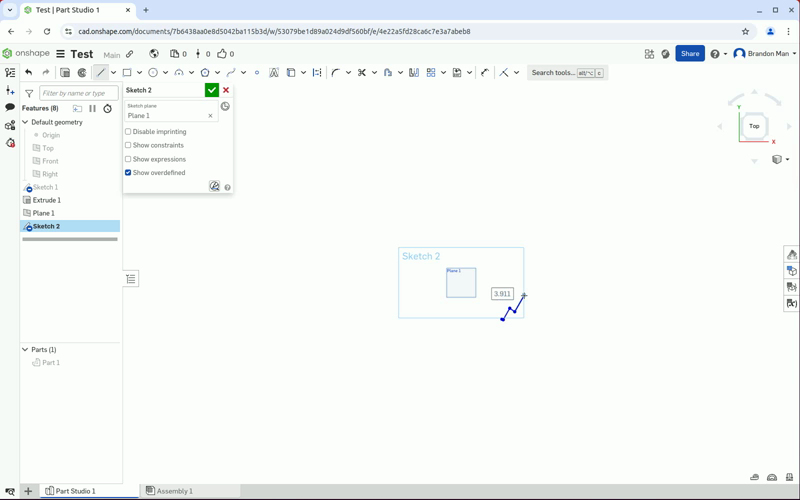
mouse_move(554, 295)
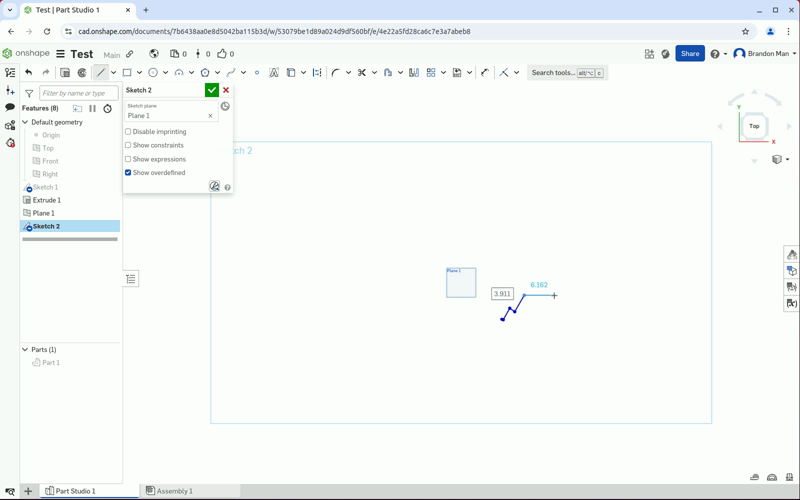
mouse_move(526, 296)
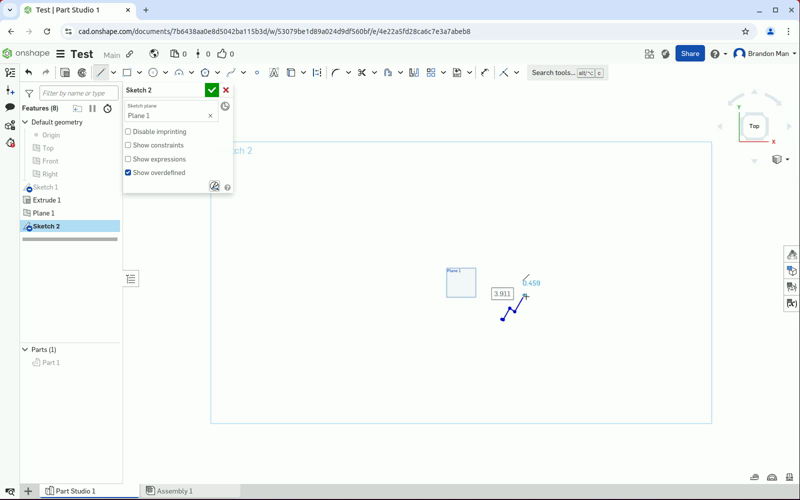
scroll(6)
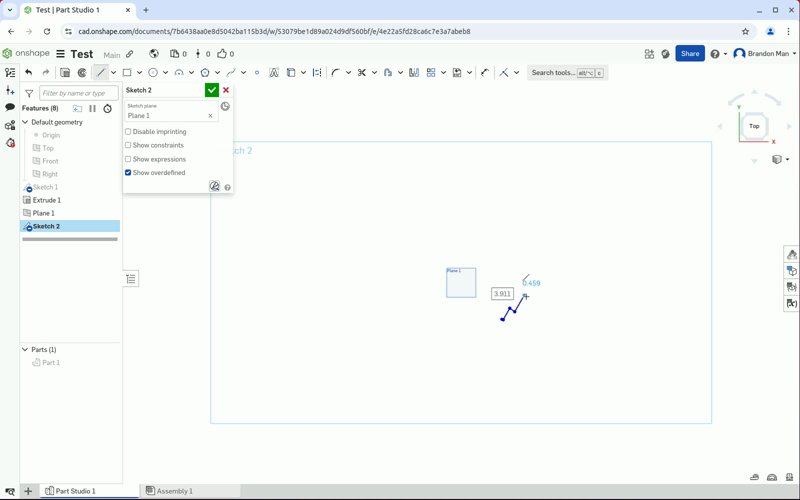
scroll(6)
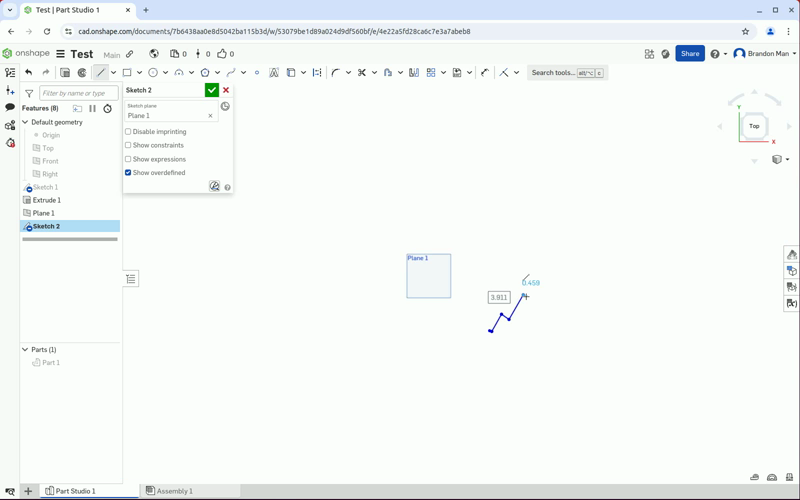
scroll(6)
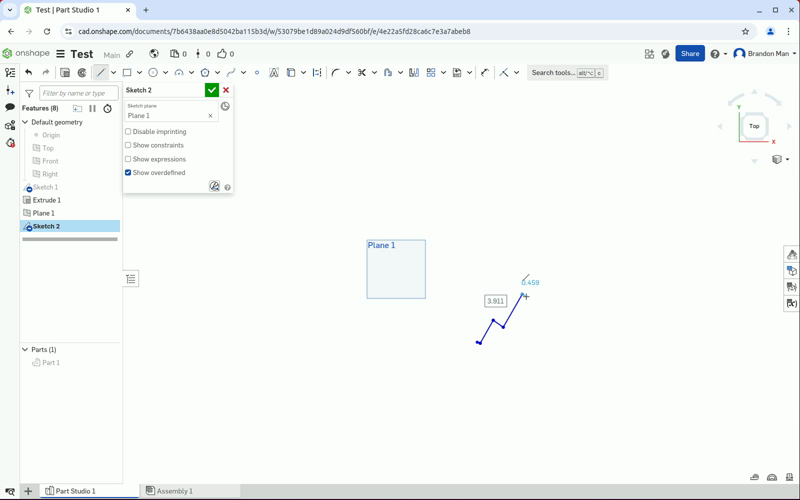
scroll(6)
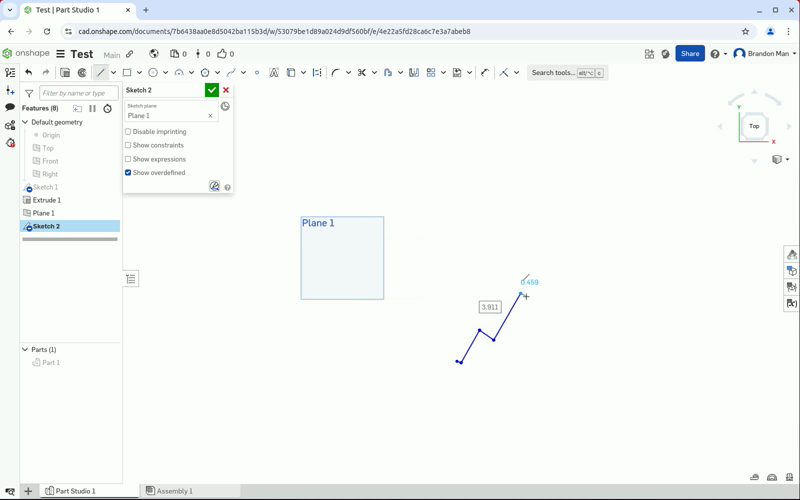
scroll(6)
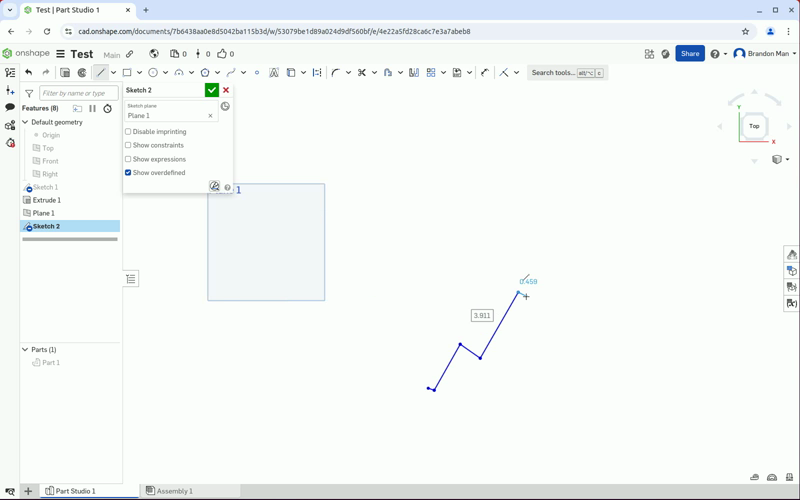
scroll(6)
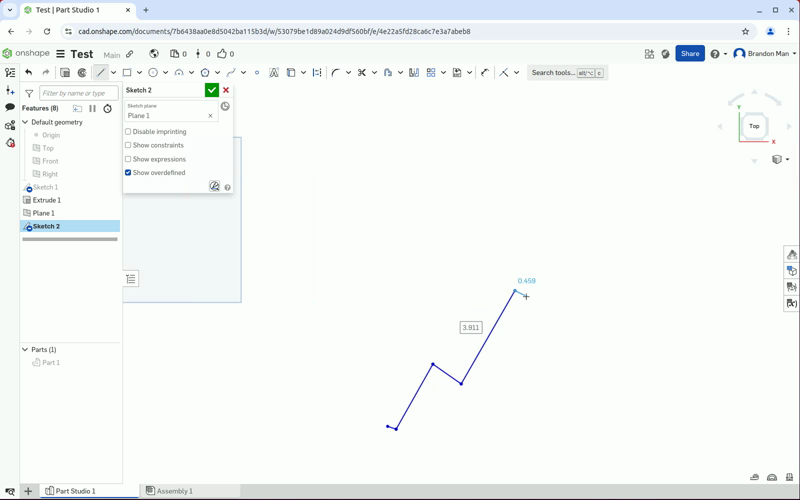
scroll(6)
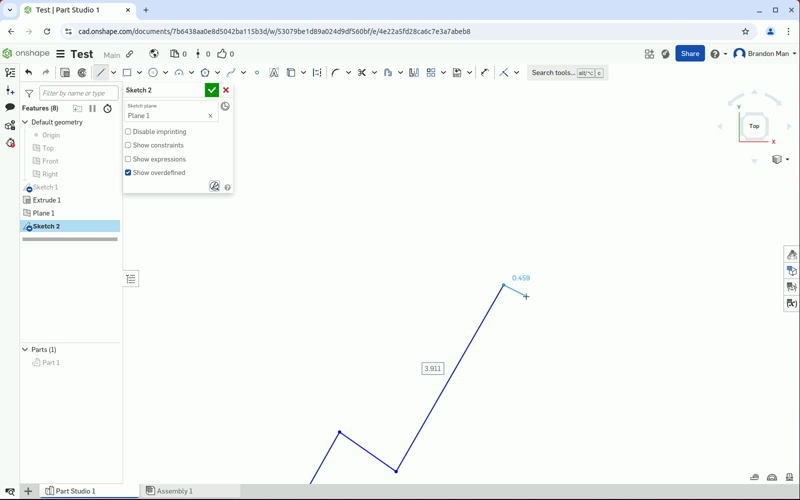
click(526, 296)
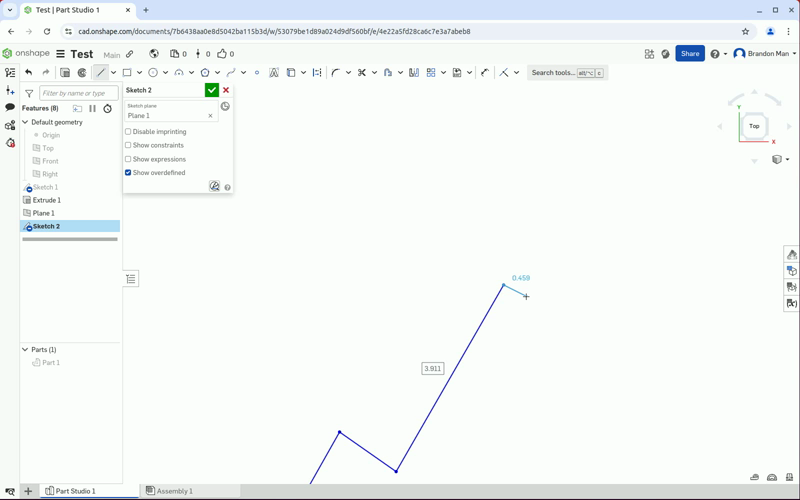
scroll(-6)
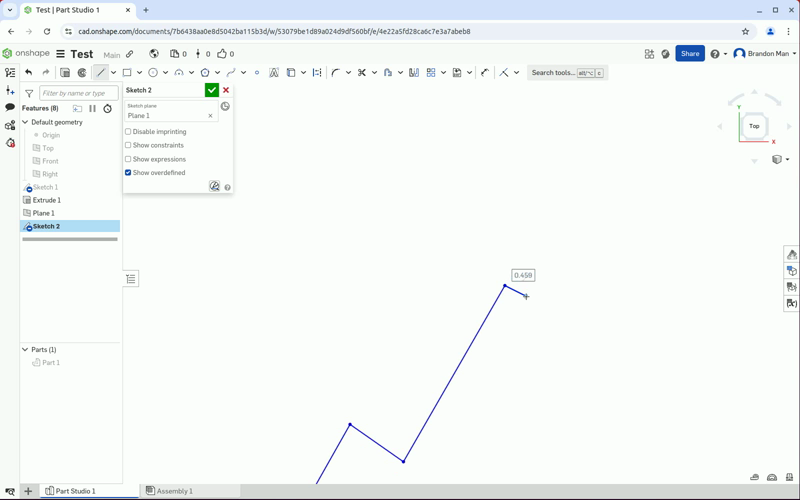
scroll(-6)
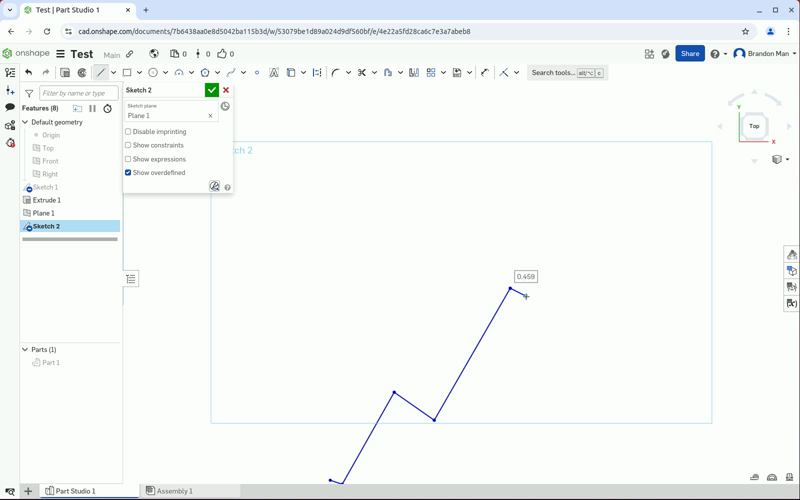
scroll(-6)
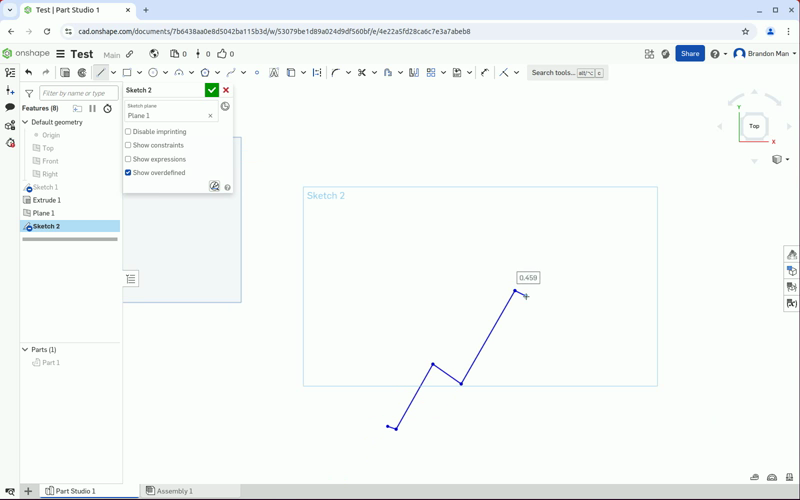
scroll(-6)
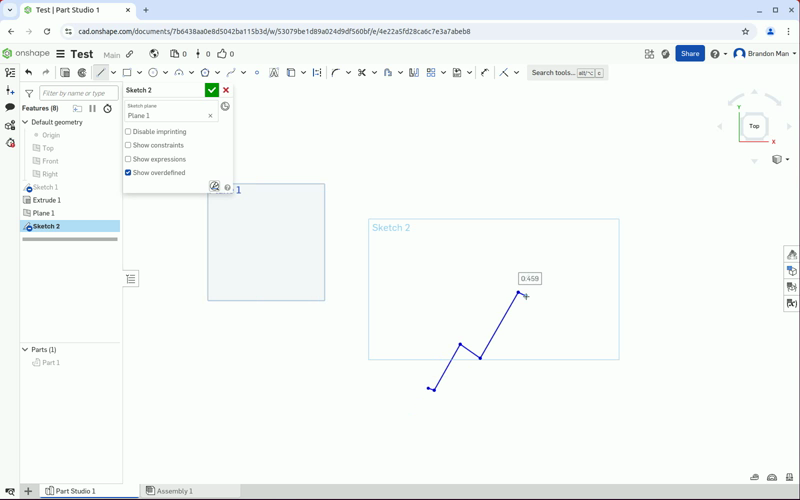
scroll(-6)
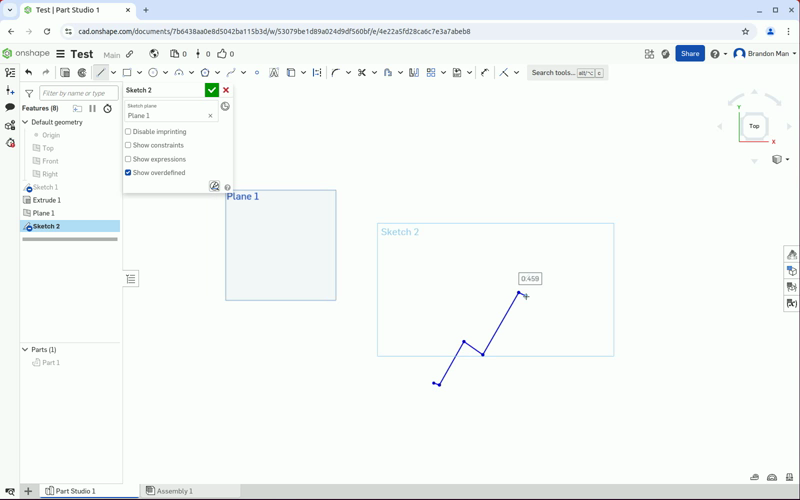
scroll(-6)
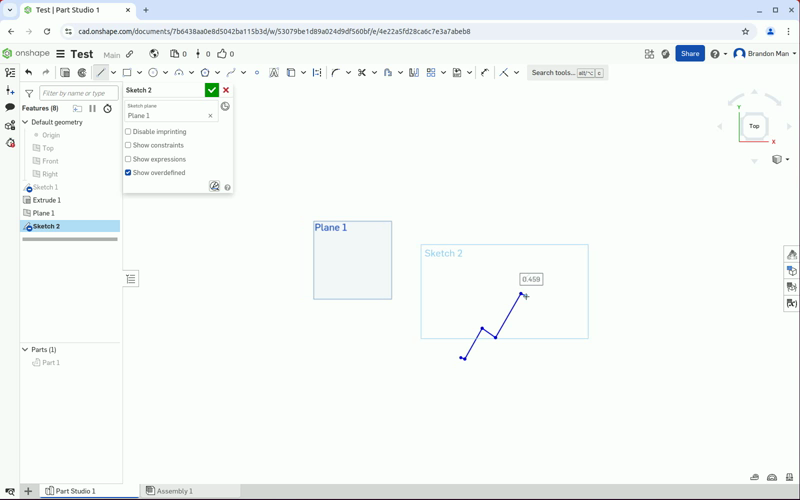
scroll(-6)
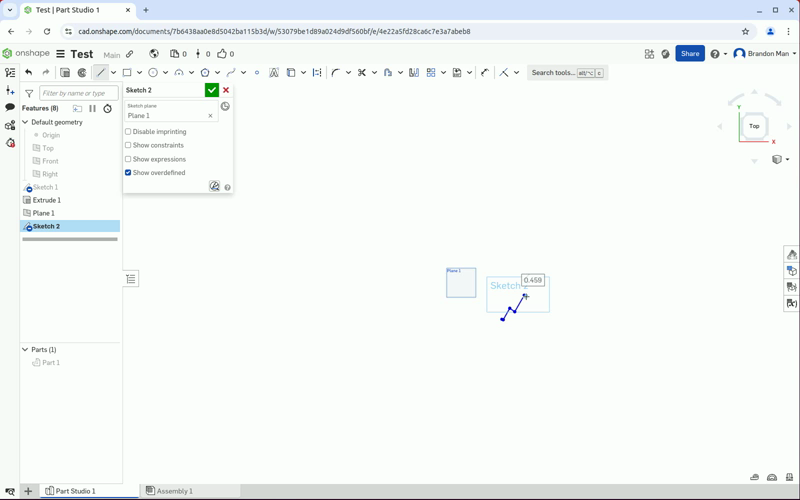
key_up(shift)
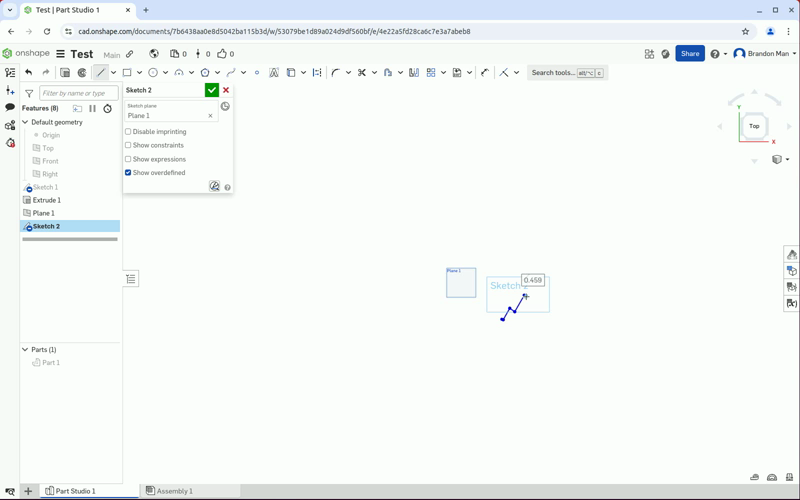
key_down(shift)
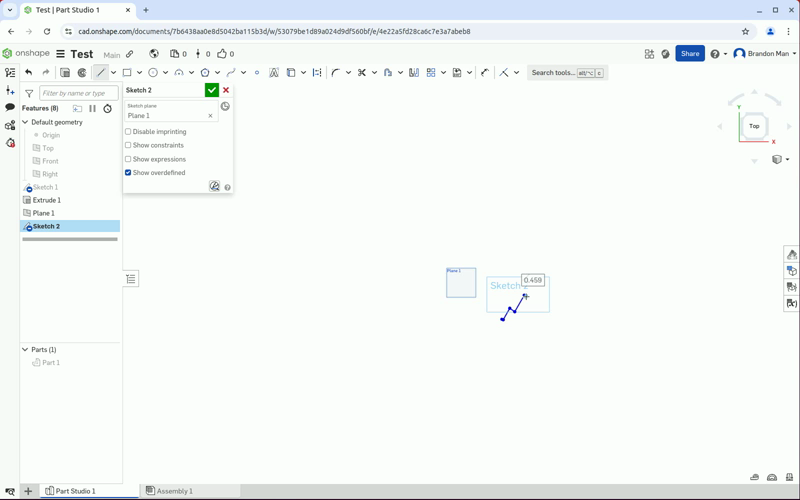
mouse_move(556, 296)
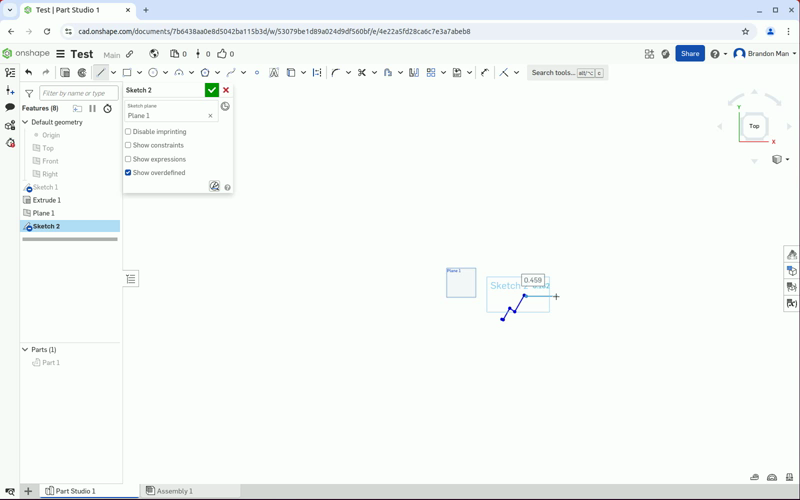
mouse_move(526, 290)
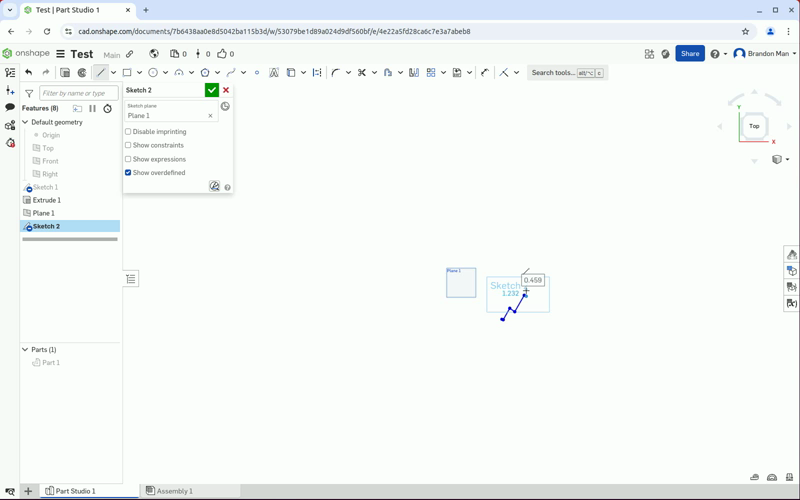
scroll(6)
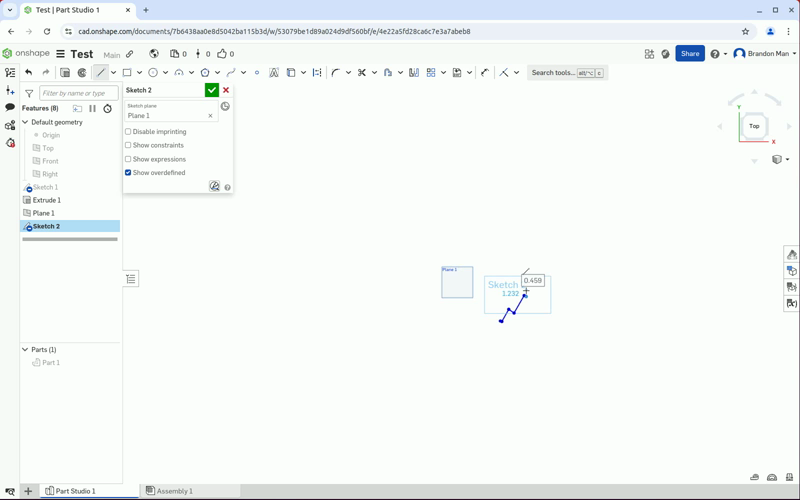
scroll(6)
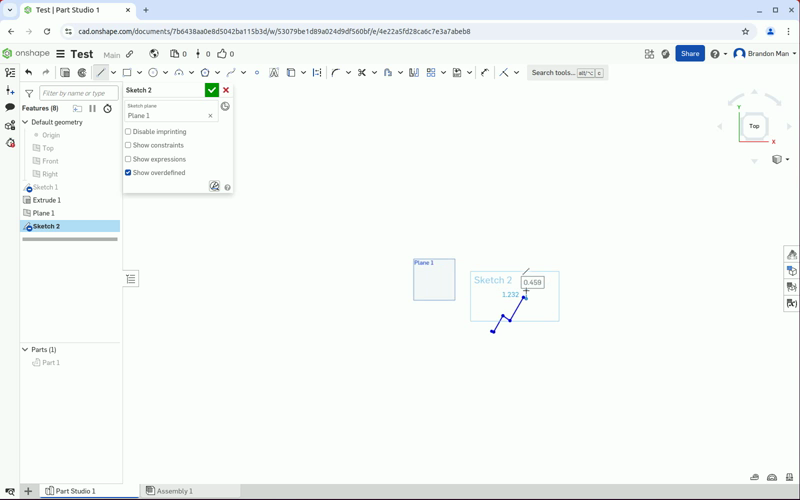
scroll(6)
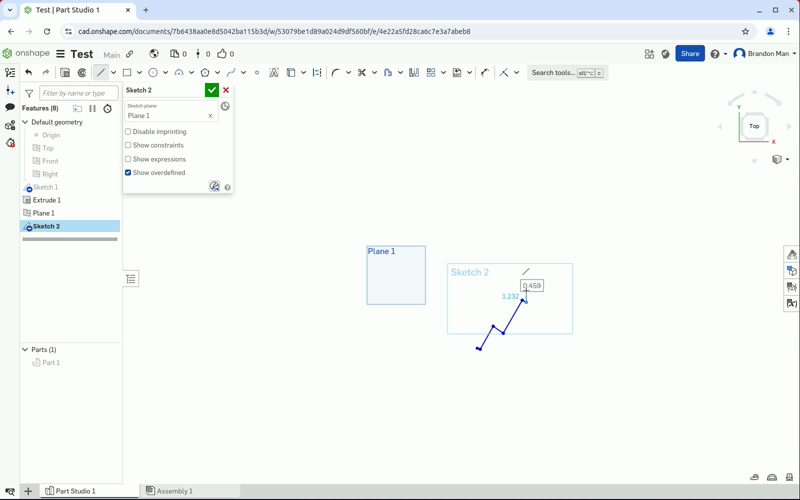
scroll(6)
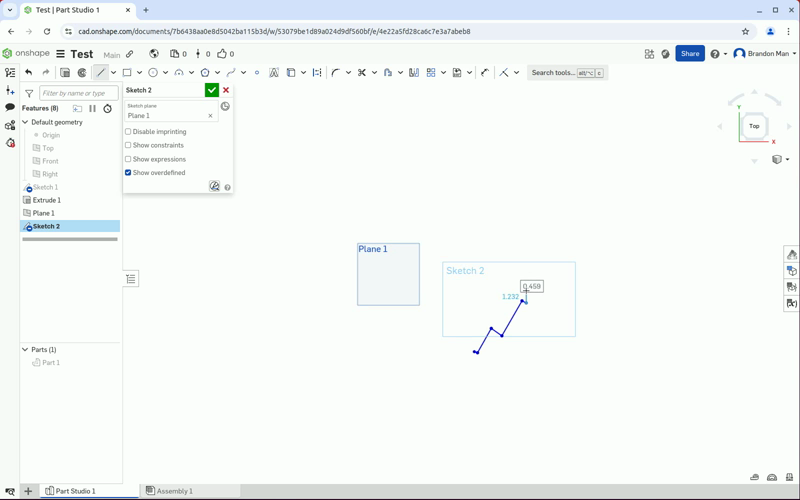
scroll(6)
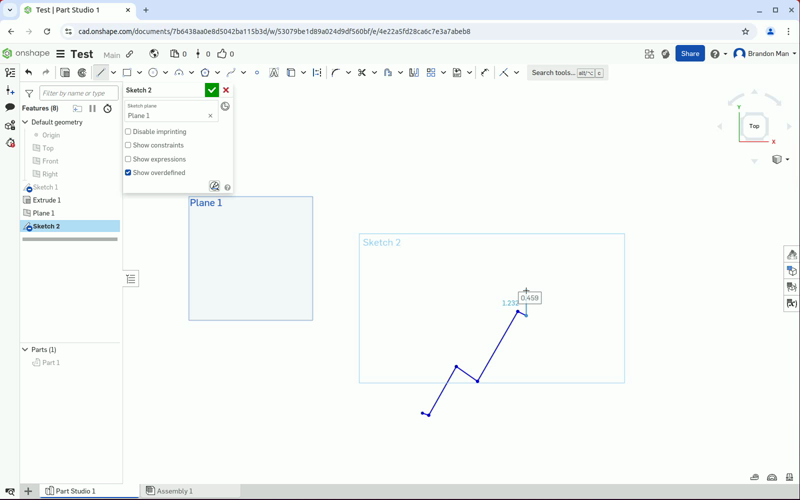
scroll(6)
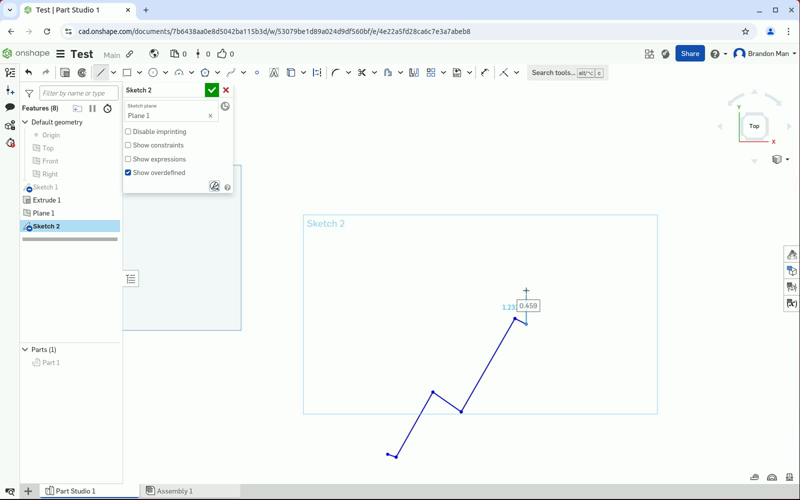
scroll(6)
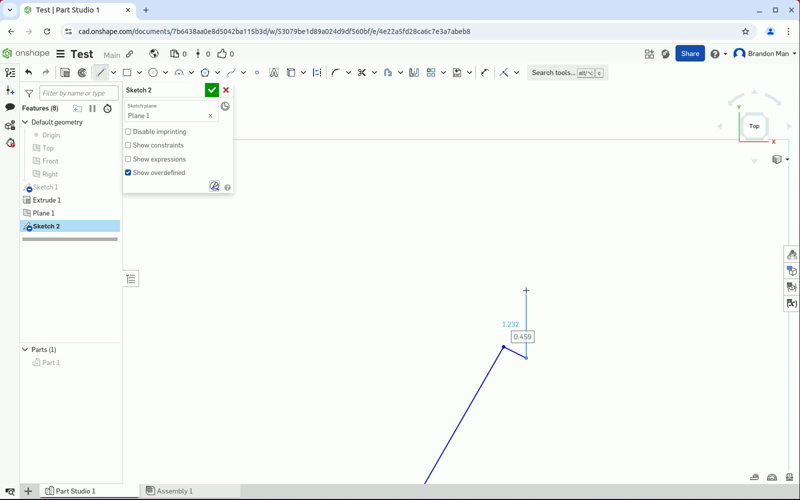
click(526, 290)
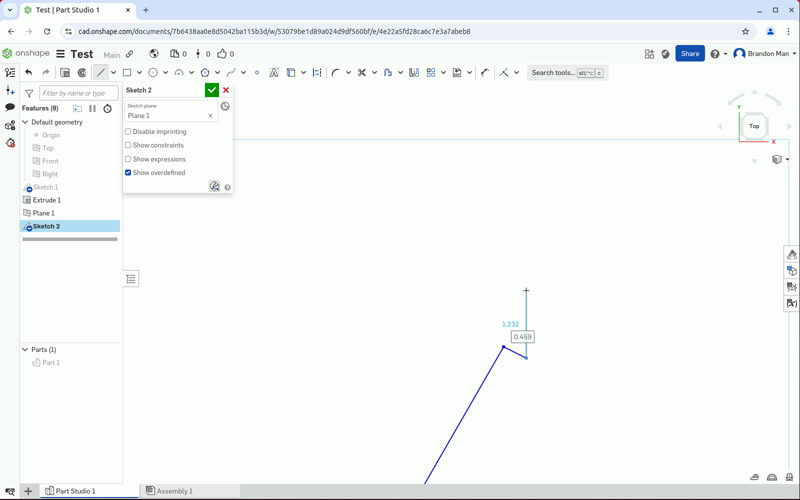
scroll(-6)
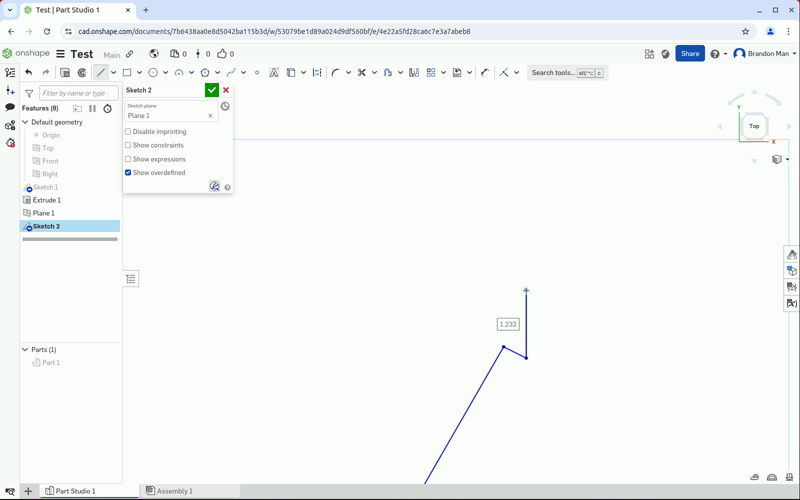
scroll(-6)
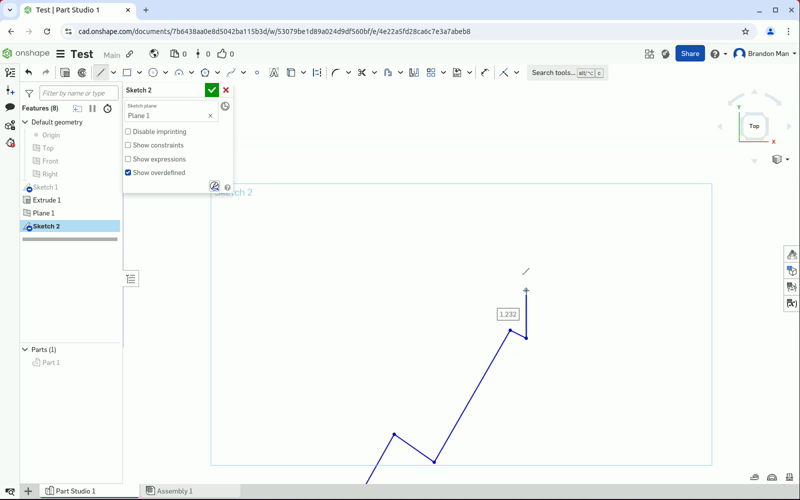
scroll(-6)
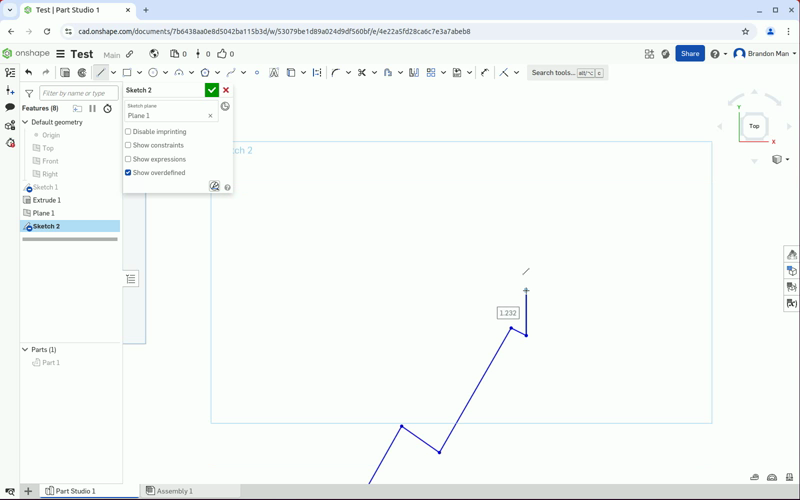
scroll(-6)
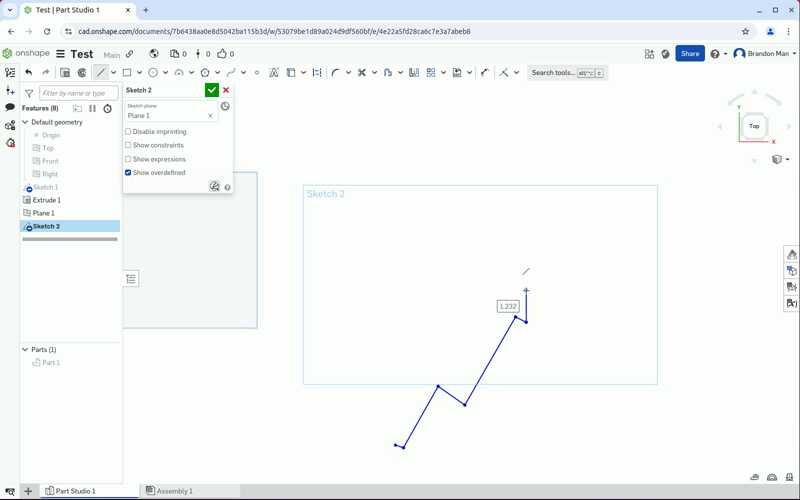
scroll(-6)
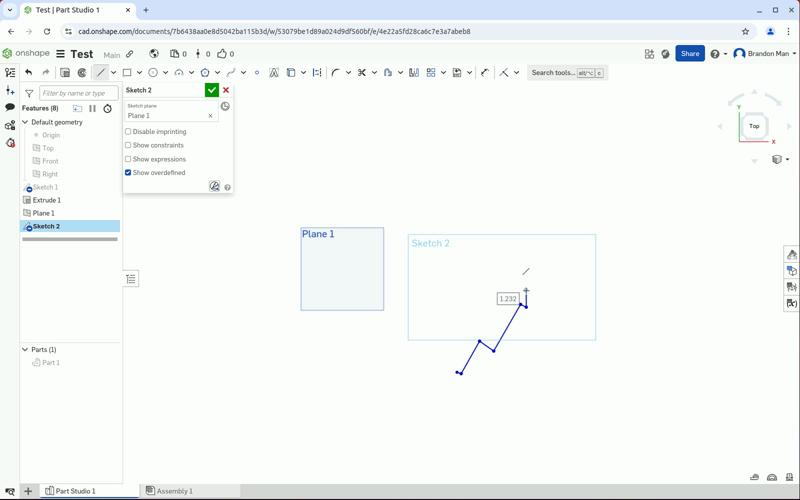
scroll(-6)
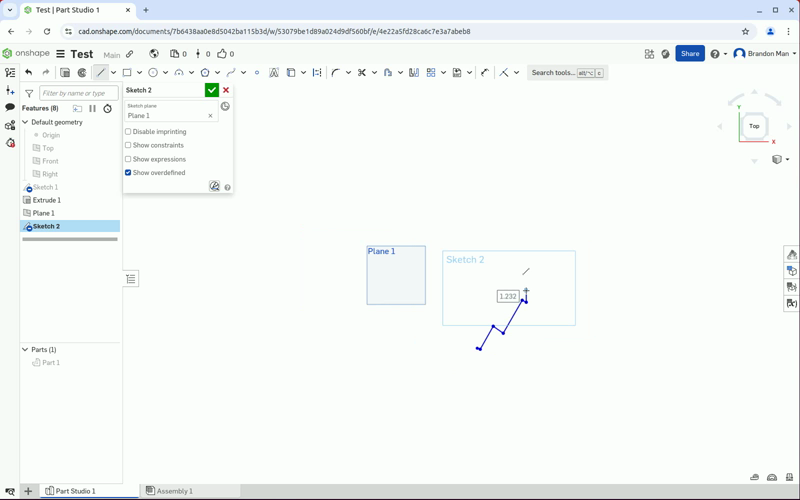
scroll(-6)
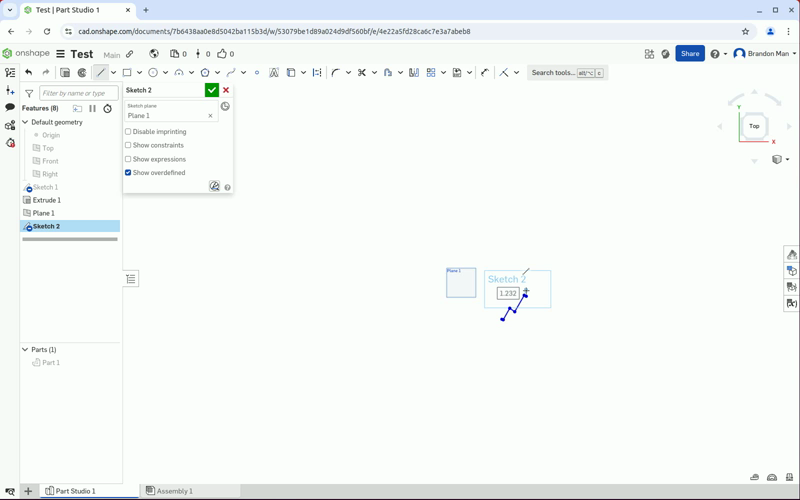
key_up(shift)
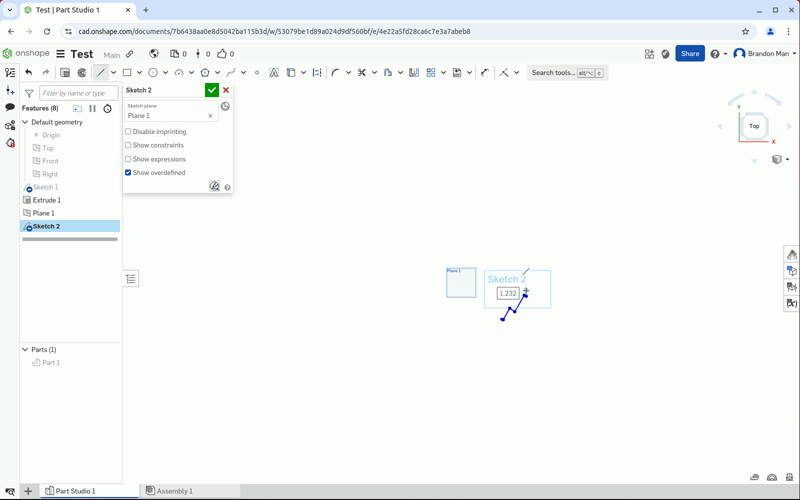
key_down(shift)
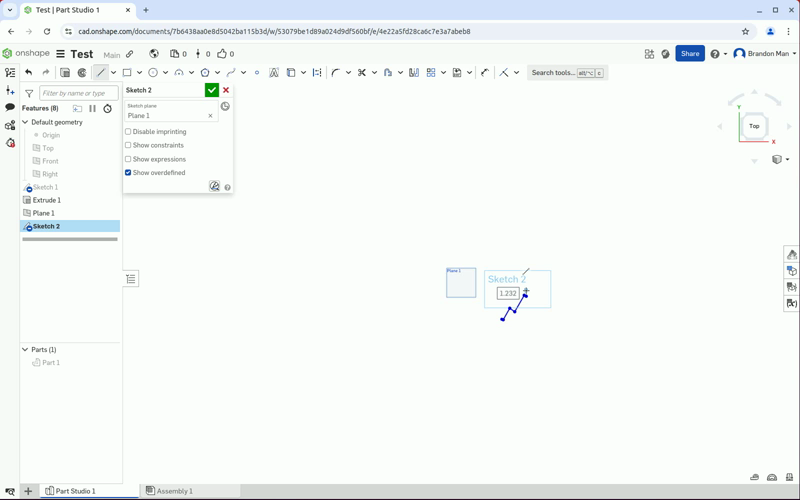
mouse_move(556, 290)
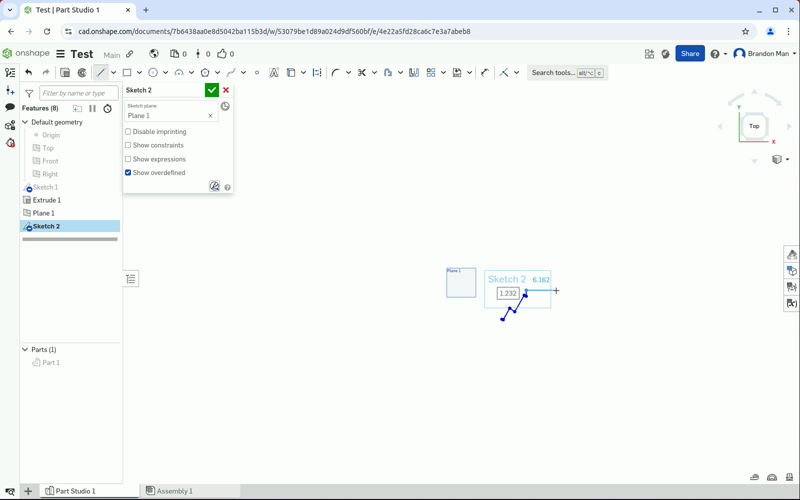
mouse_move(521, 293)
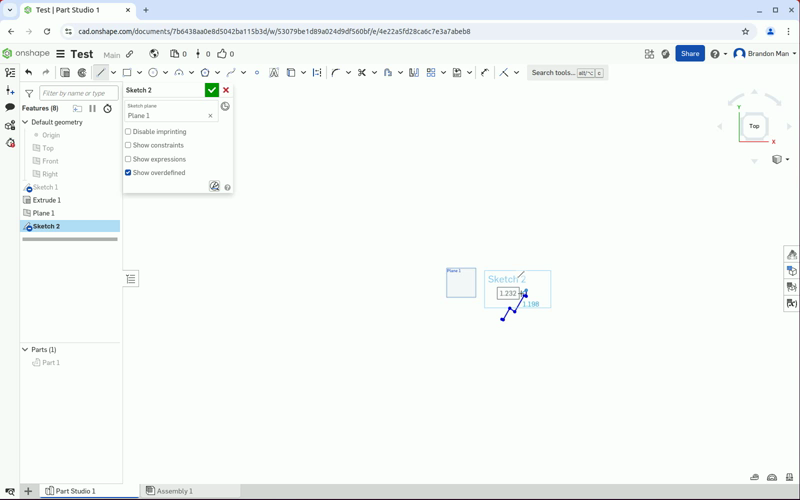
scroll(6)
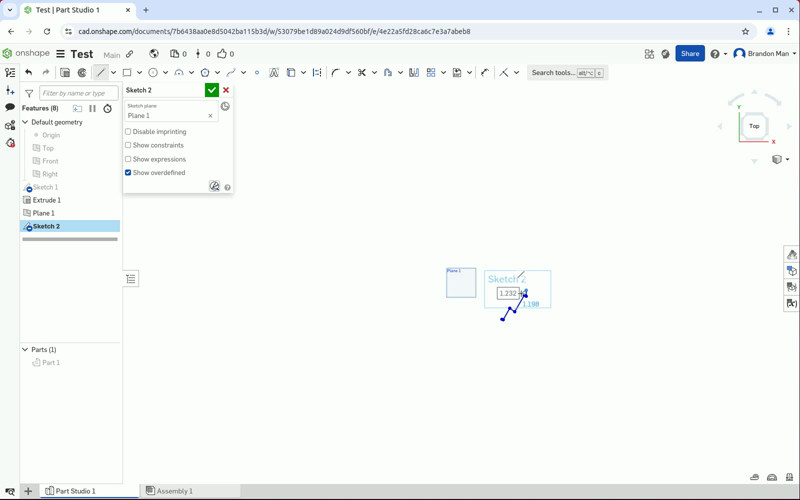
scroll(6)
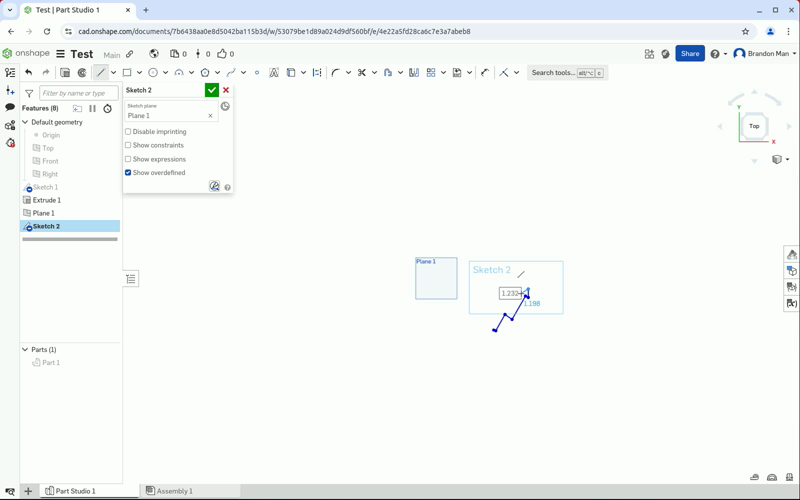
scroll(6)
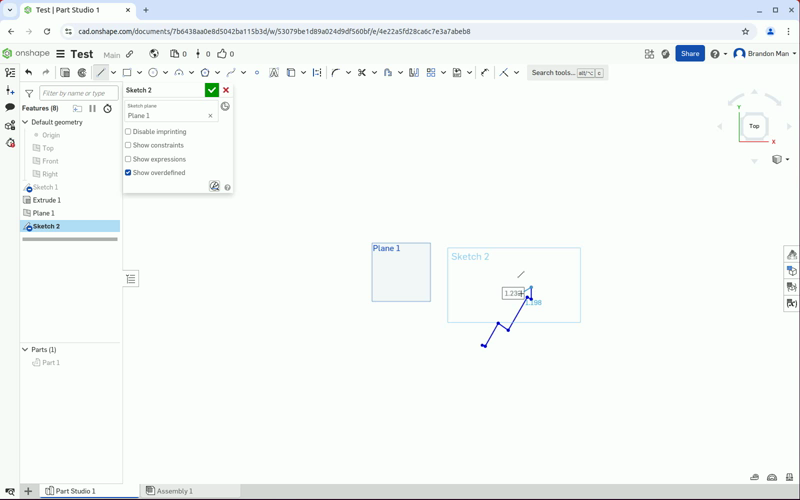
scroll(6)
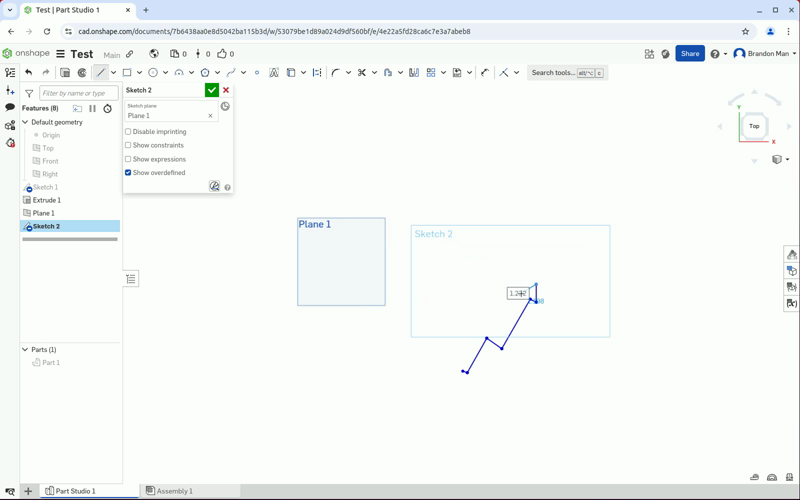
scroll(6)
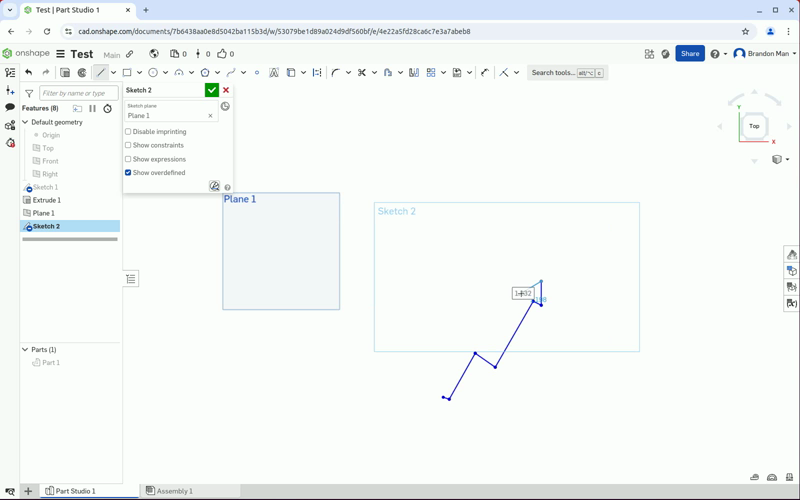
scroll(6)
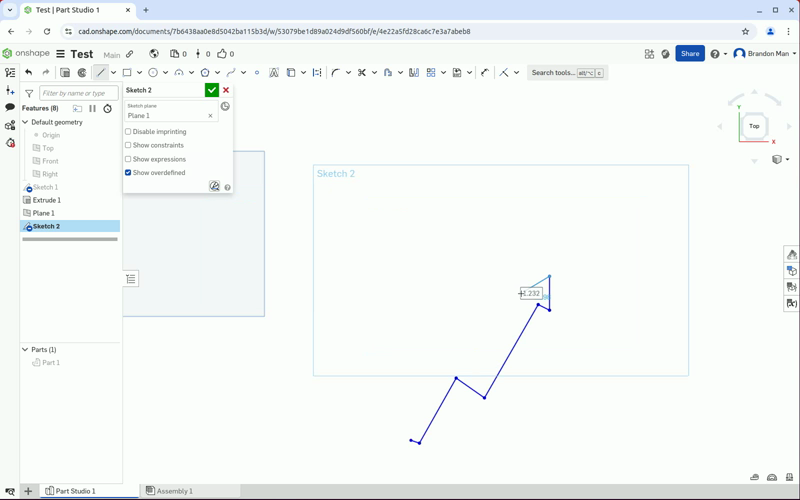
scroll(6)
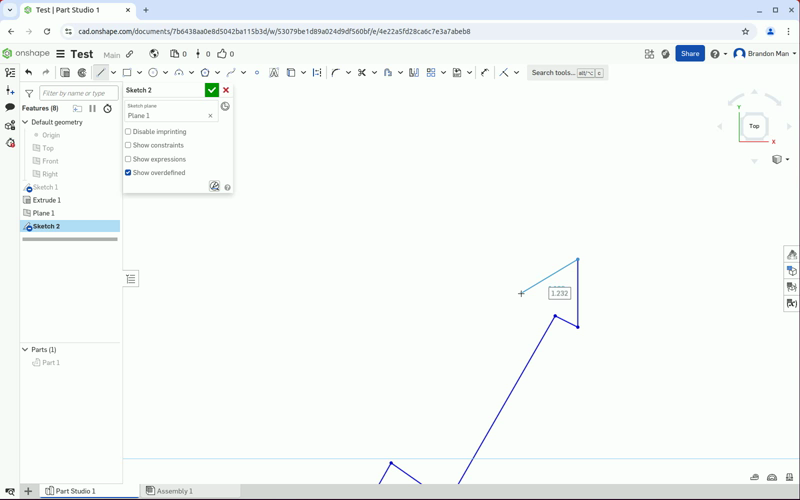
click(521, 293)
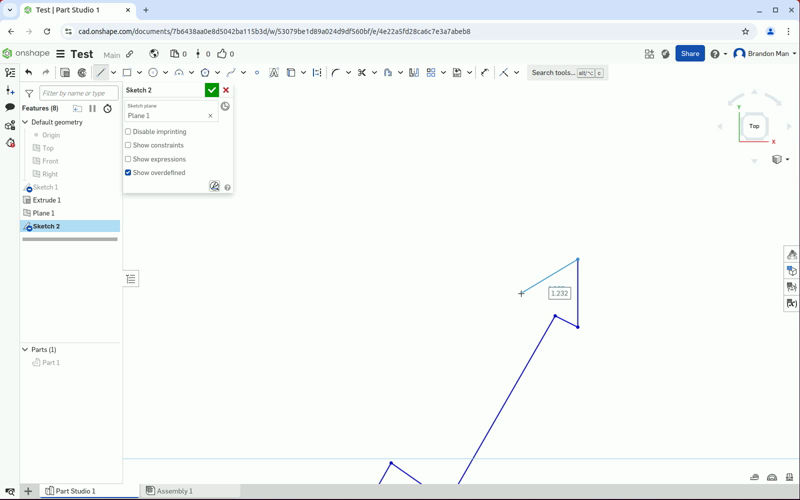
scroll(-6)
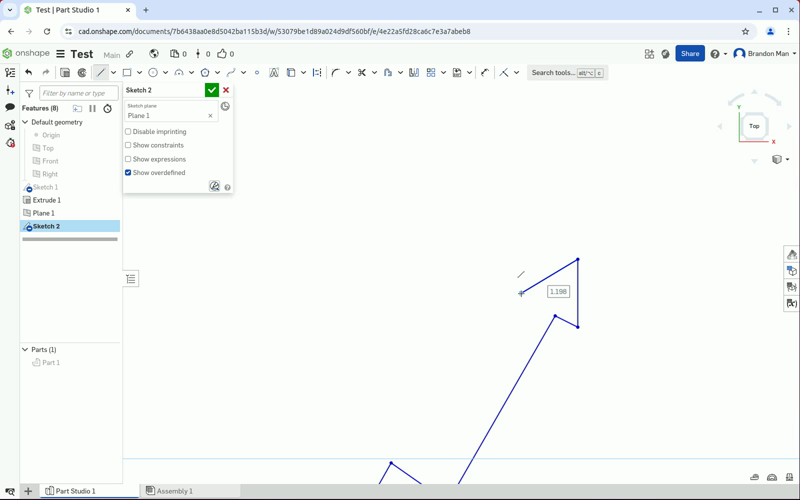
scroll(-6)
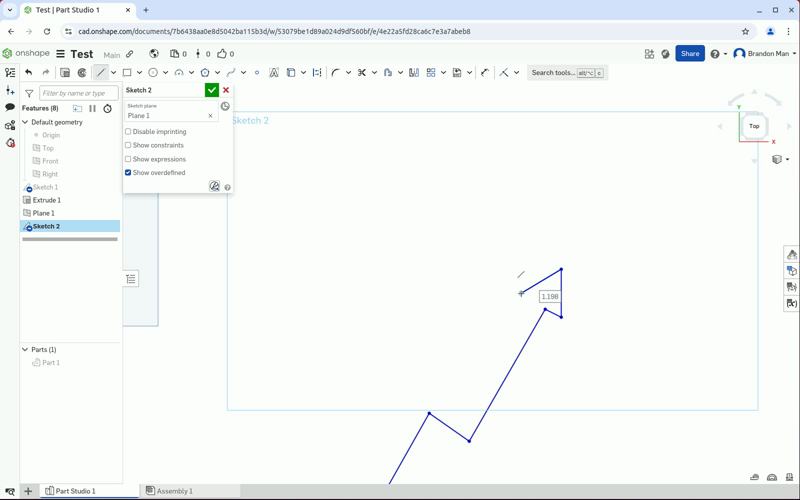
scroll(-6)
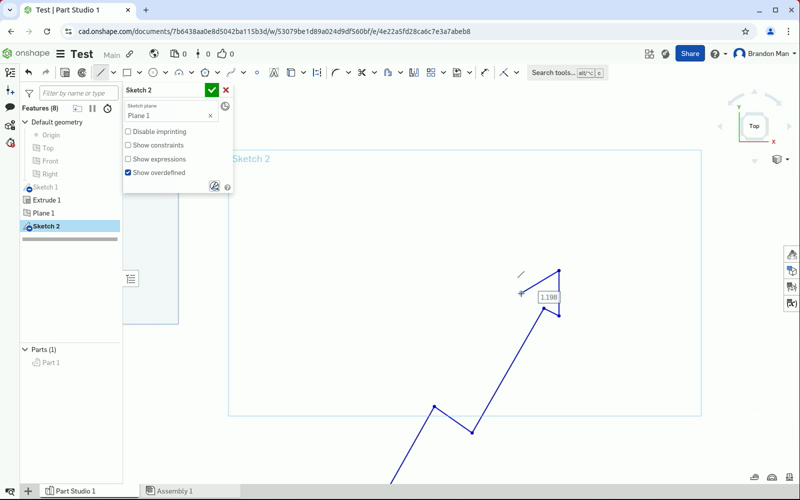
scroll(-6)
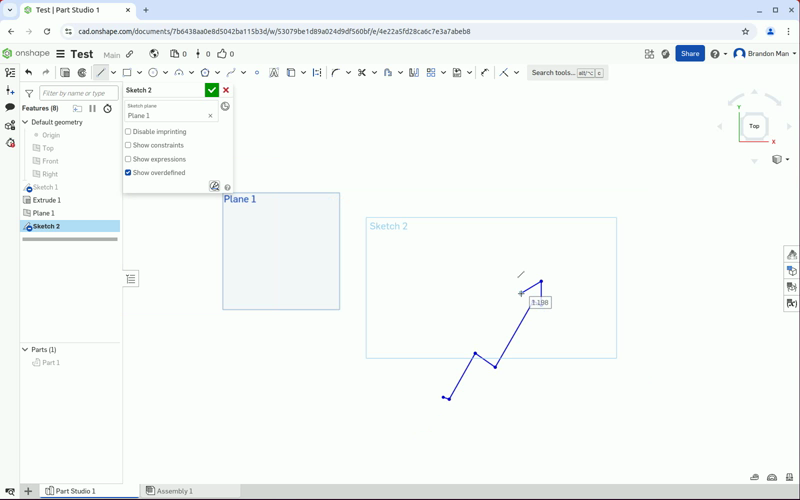
scroll(-6)
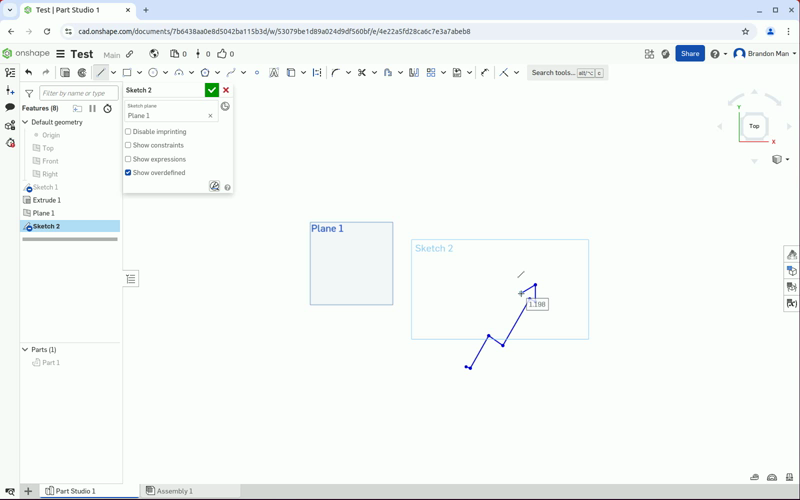
scroll(-6)
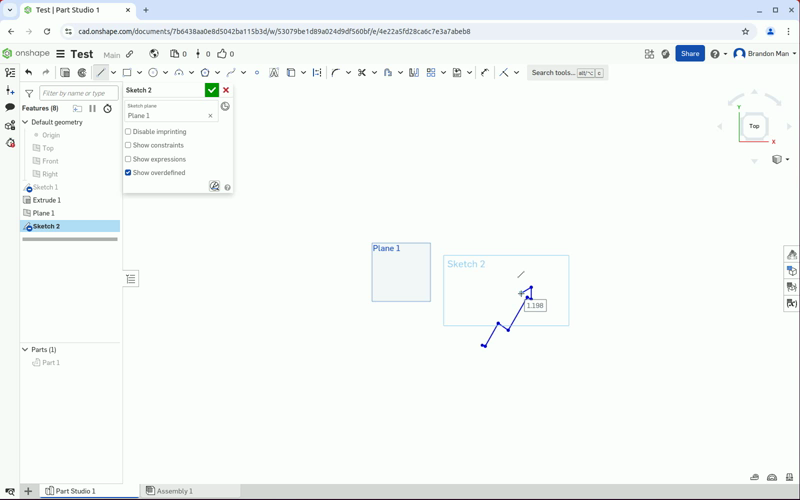
scroll(-6)
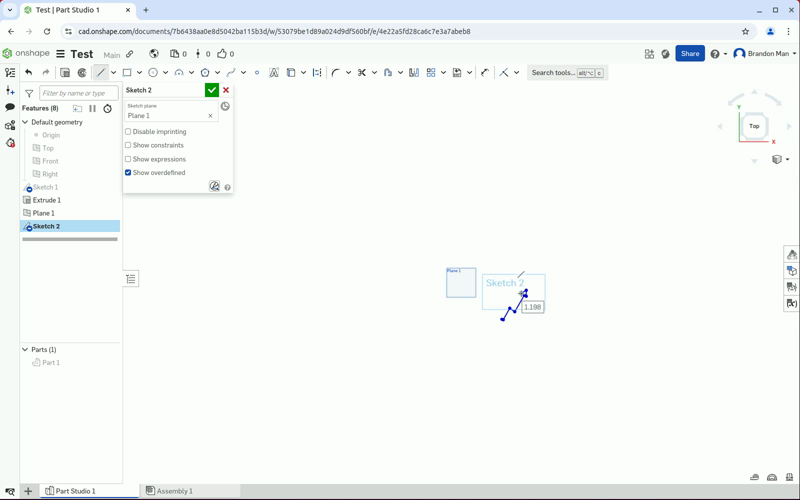
key_up(shift)
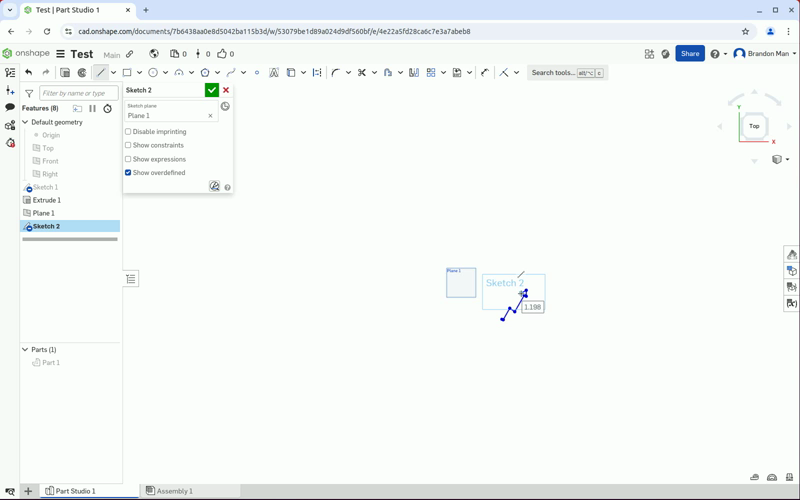
key_down(shift)
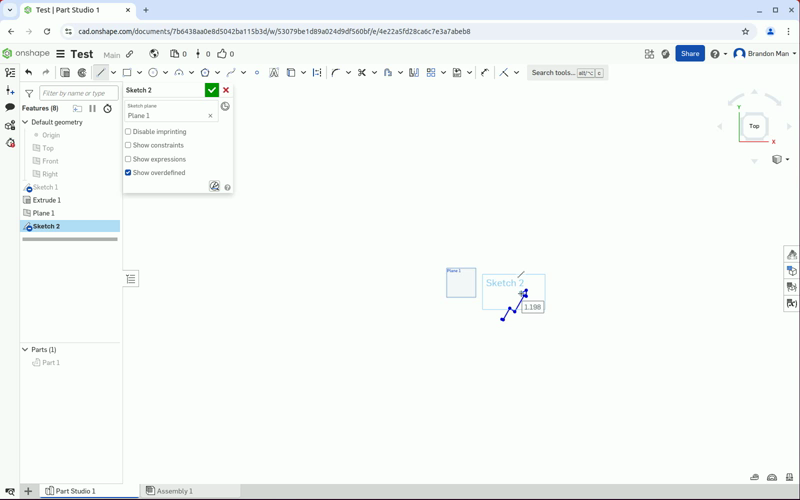
mouse_move(551, 293)
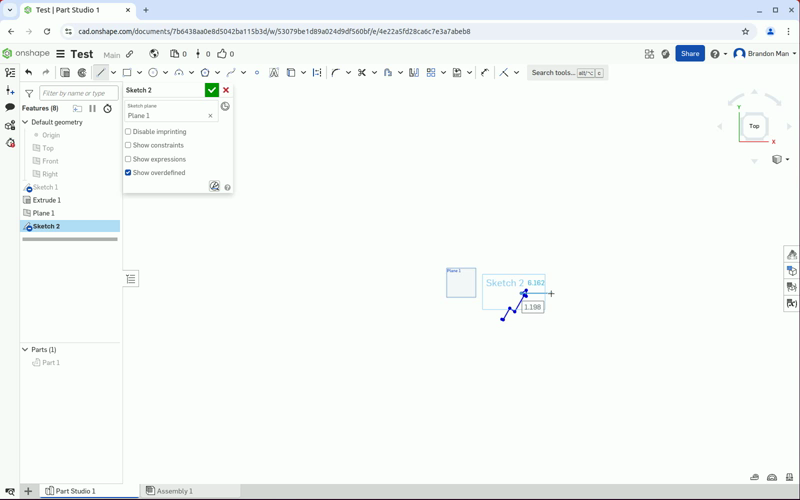
mouse_move(522, 294)
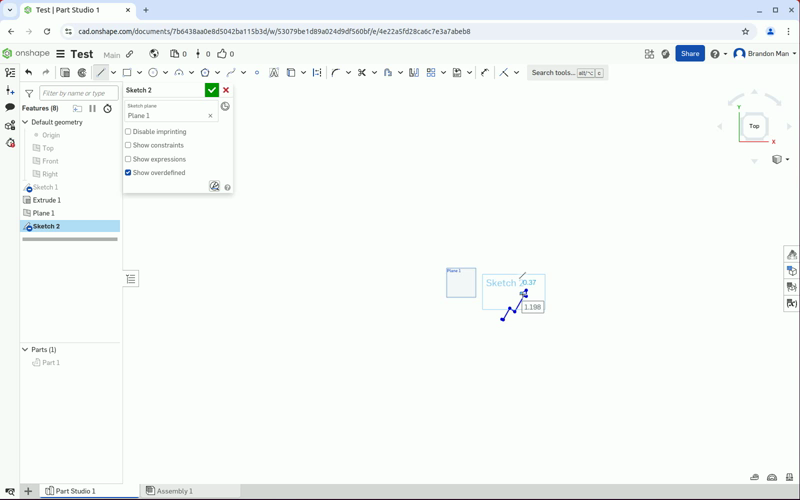
scroll(6)
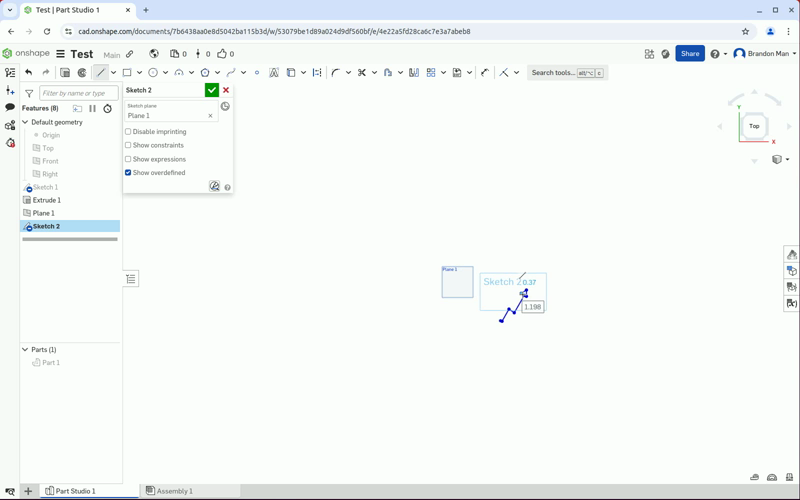
scroll(6)
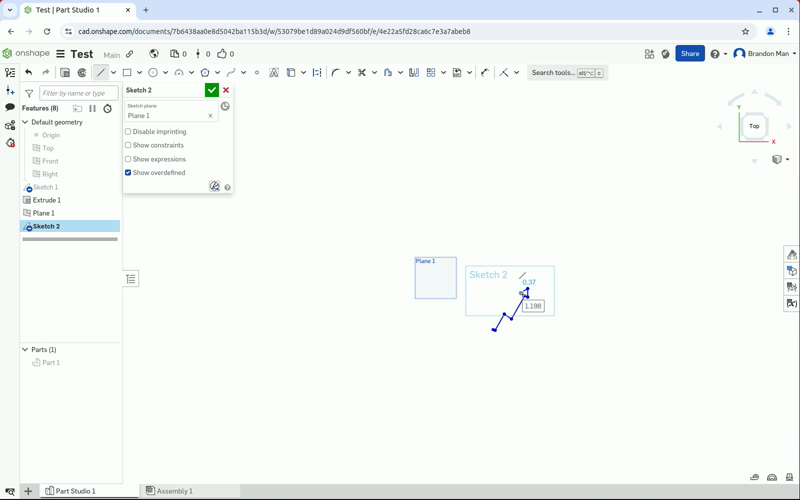
scroll(6)
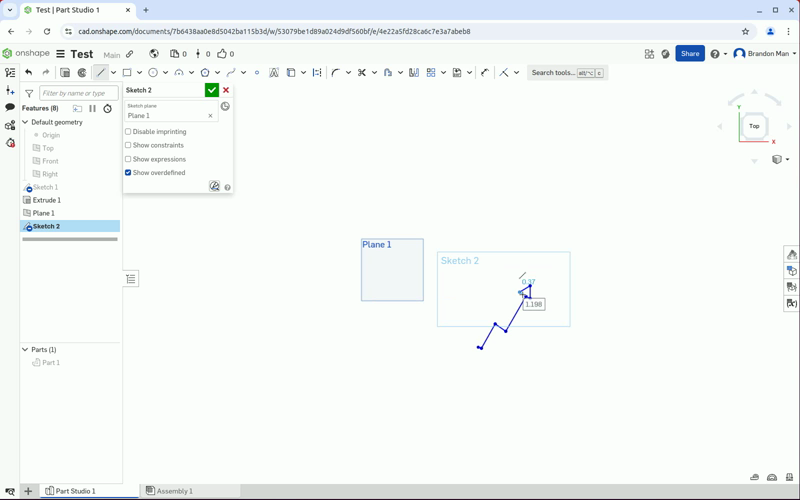
scroll(6)
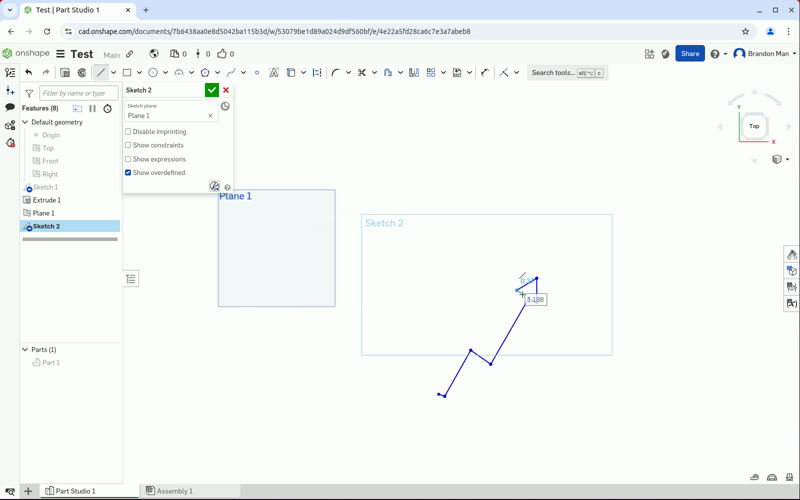
scroll(6)
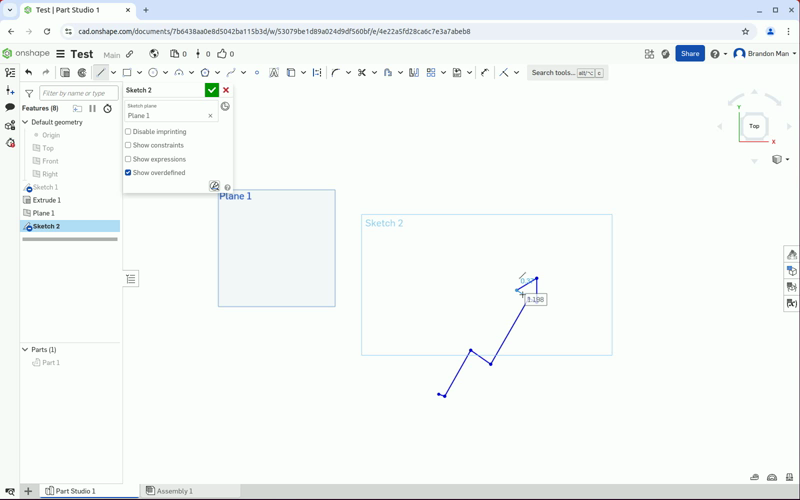
scroll(6)
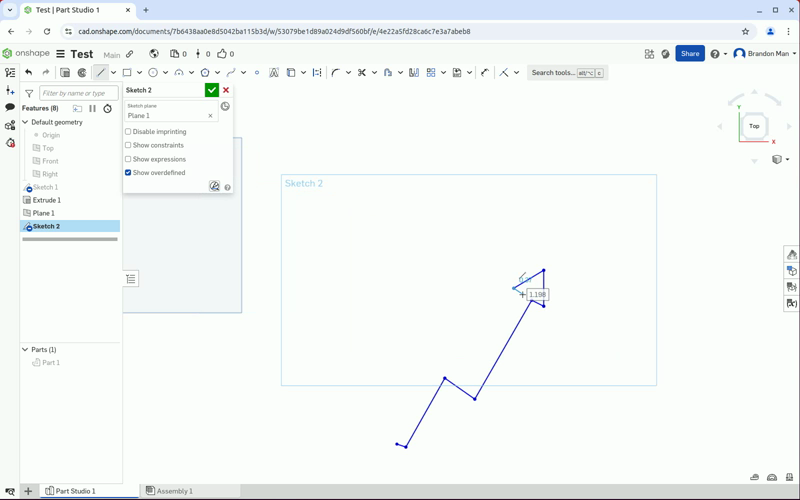
scroll(6)
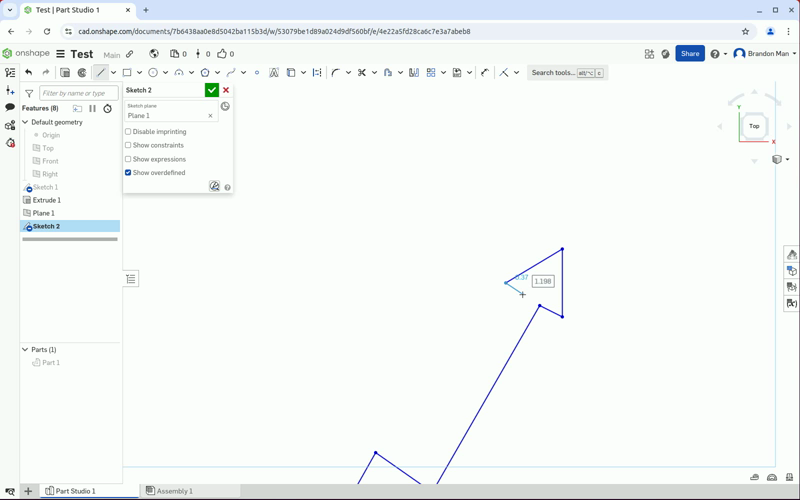
click(522, 294)
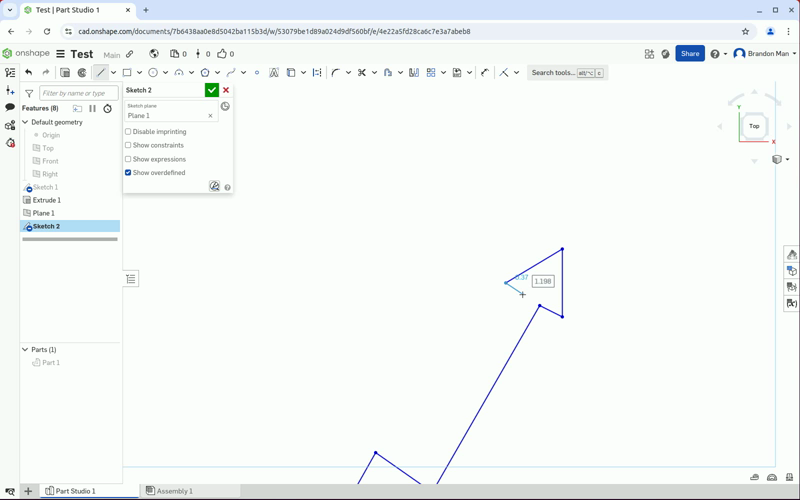
scroll(-6)
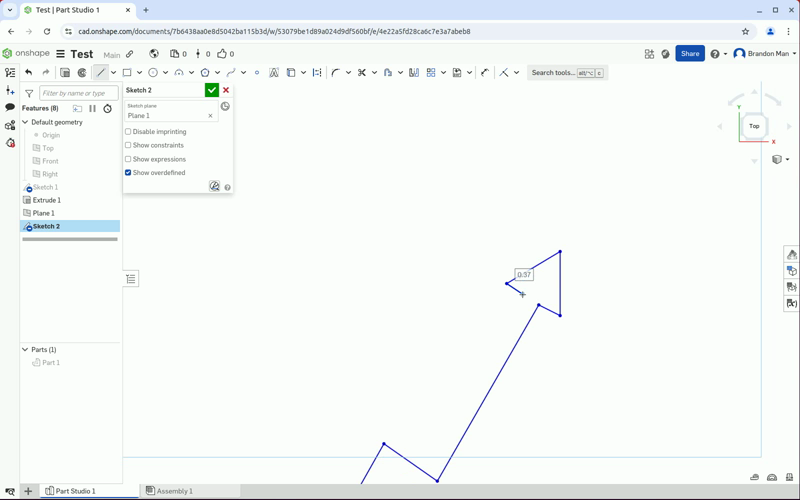
scroll(-6)
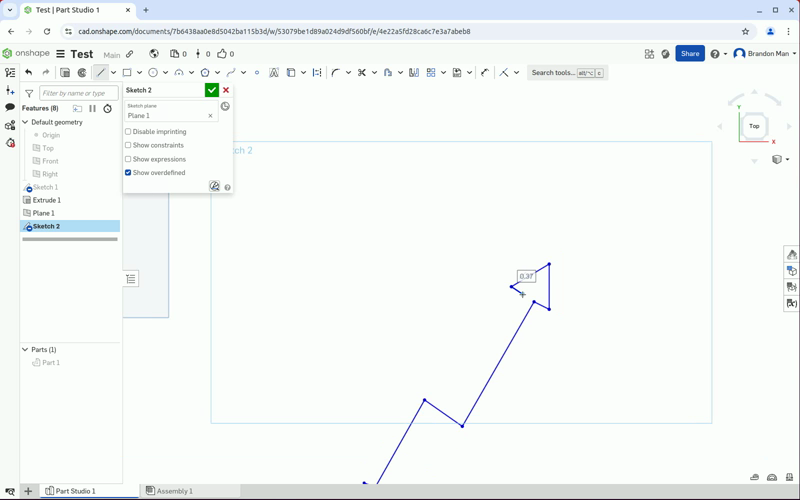
scroll(-6)
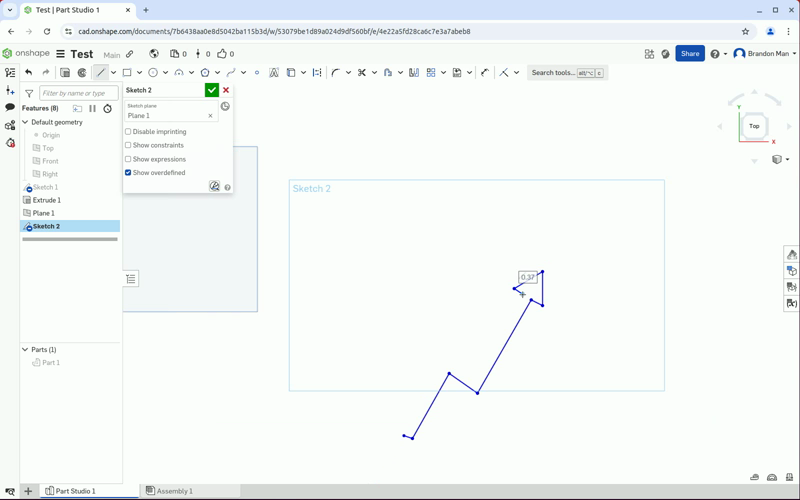
scroll(-6)
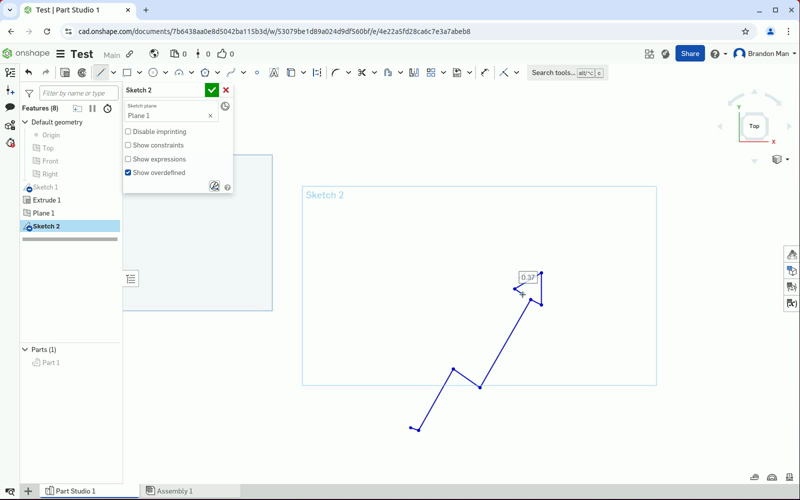
scroll(-6)
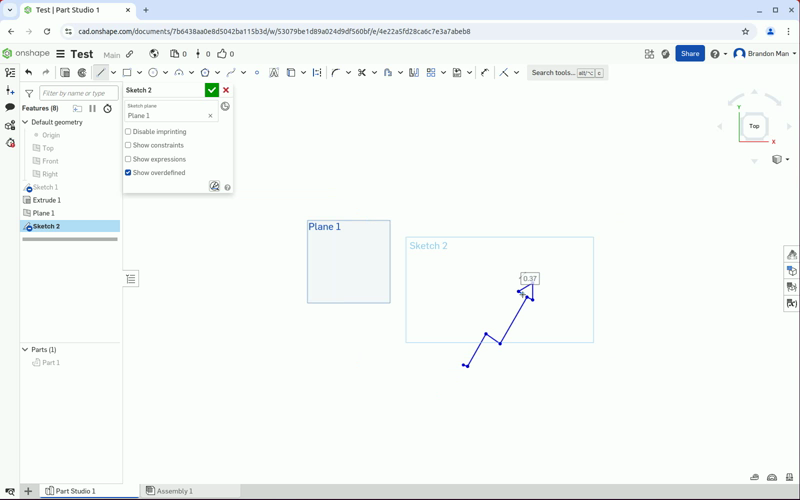
scroll(-6)
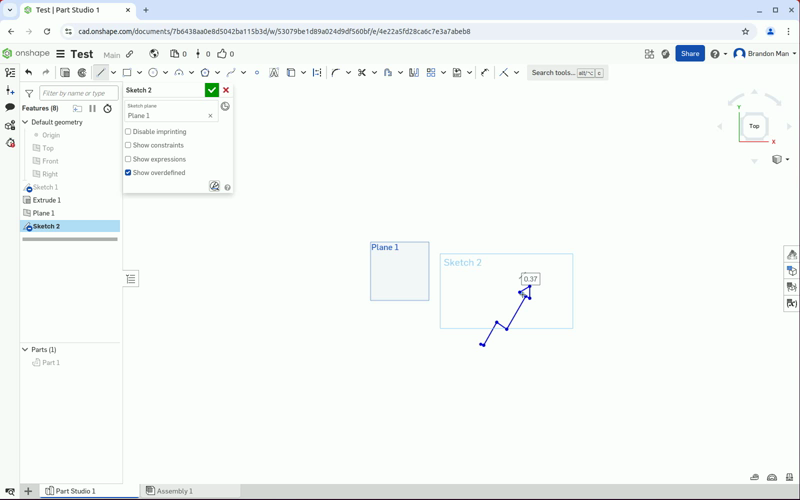
scroll(-6)
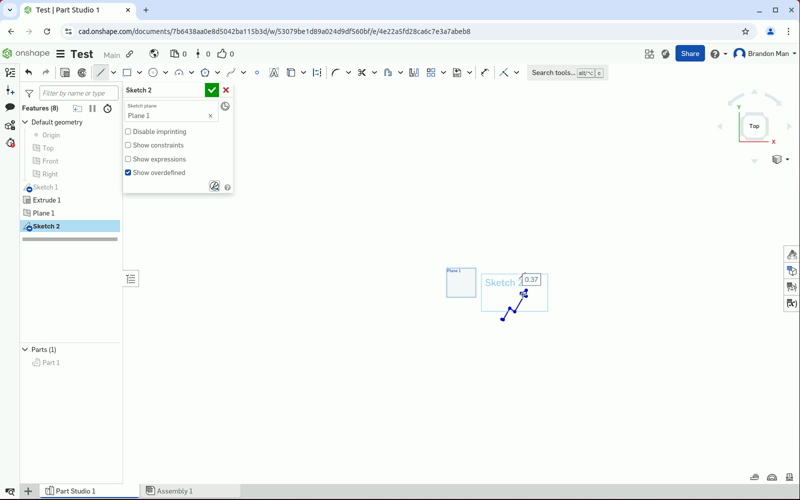
key_up(shift)
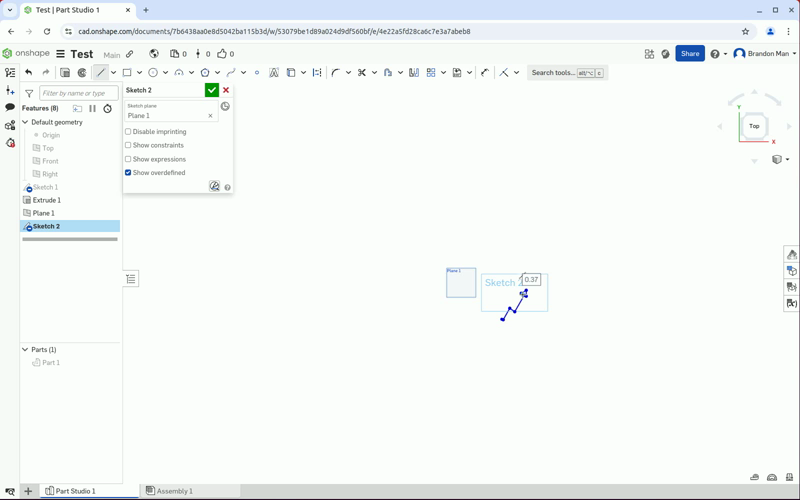
key_down(shift)
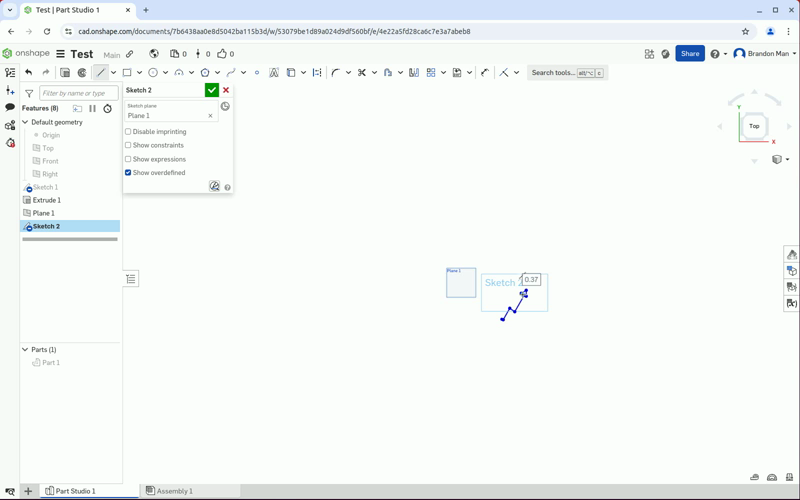
mouse_move(552, 294)
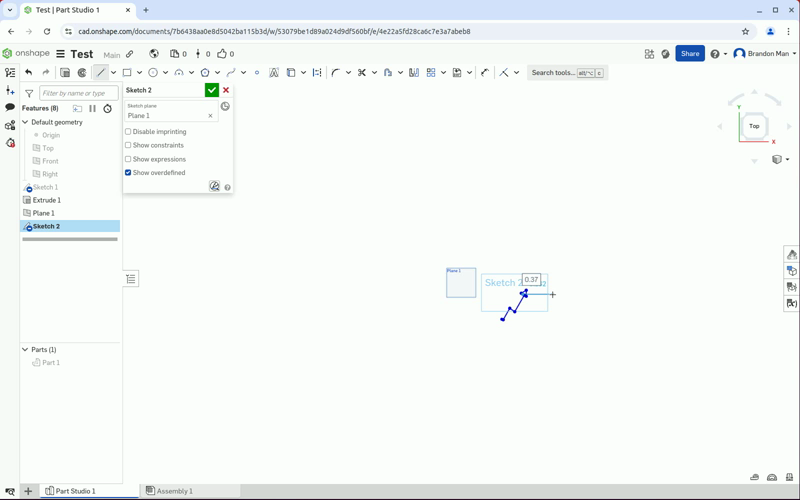
mouse_move(514, 309)
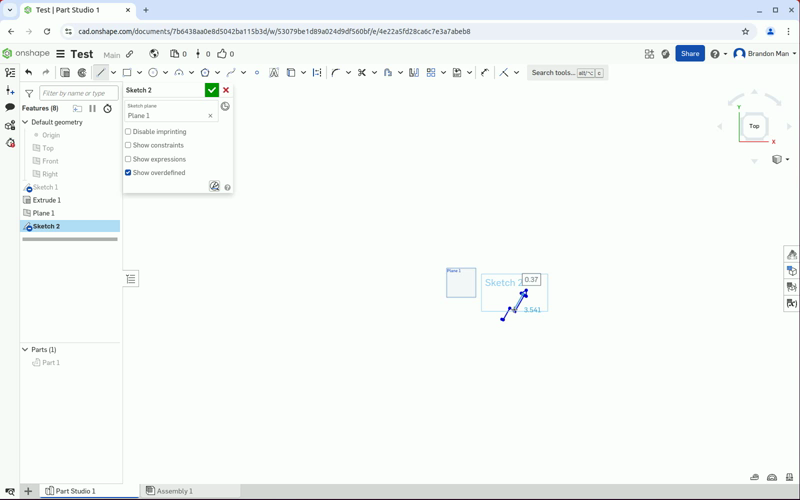
scroll(6)
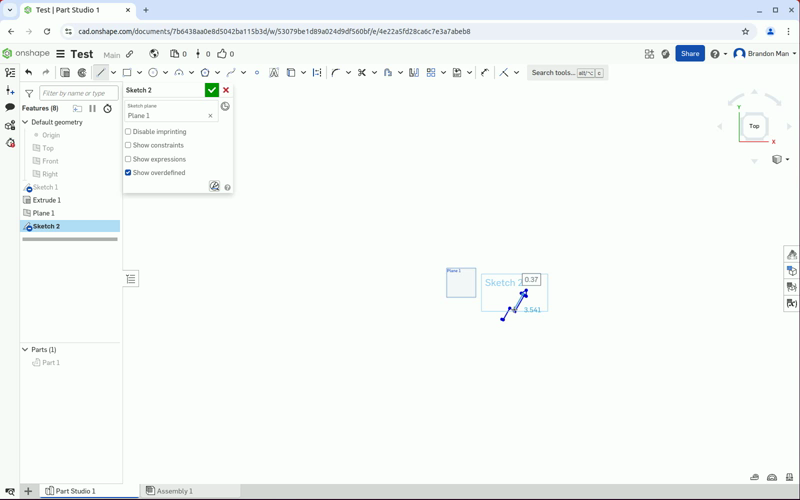
scroll(6)
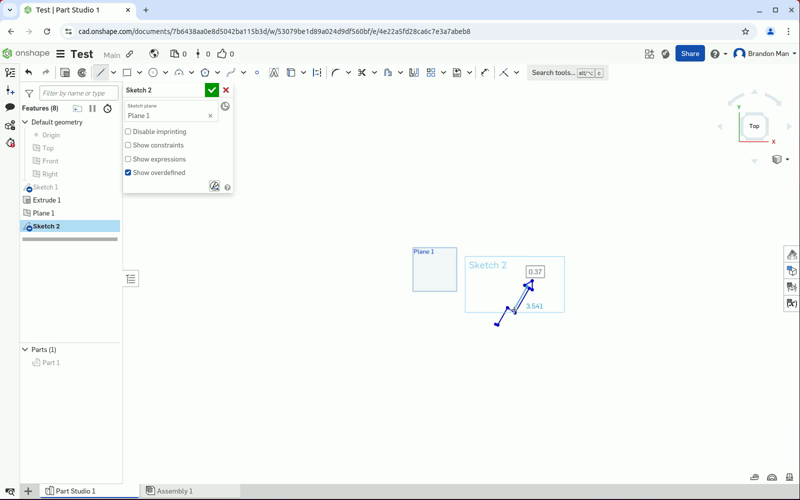
scroll(6)
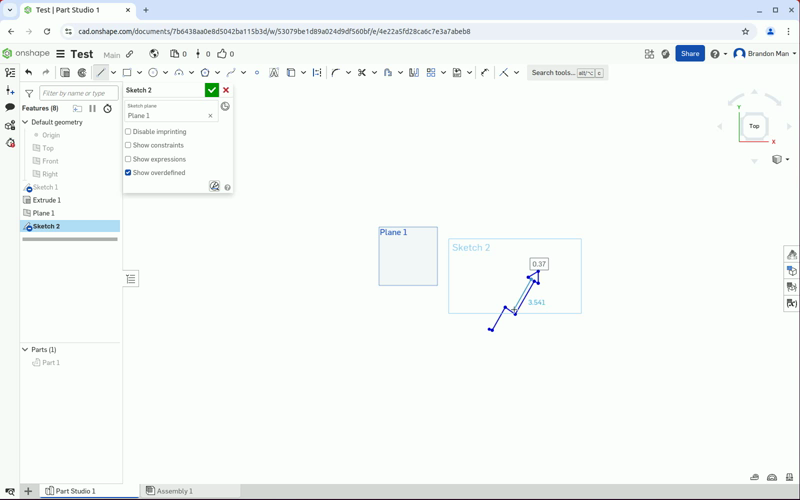
scroll(6)
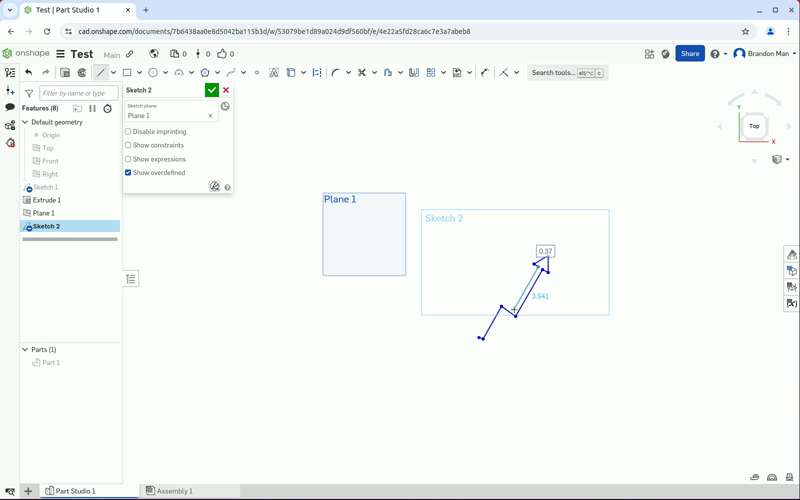
scroll(6)
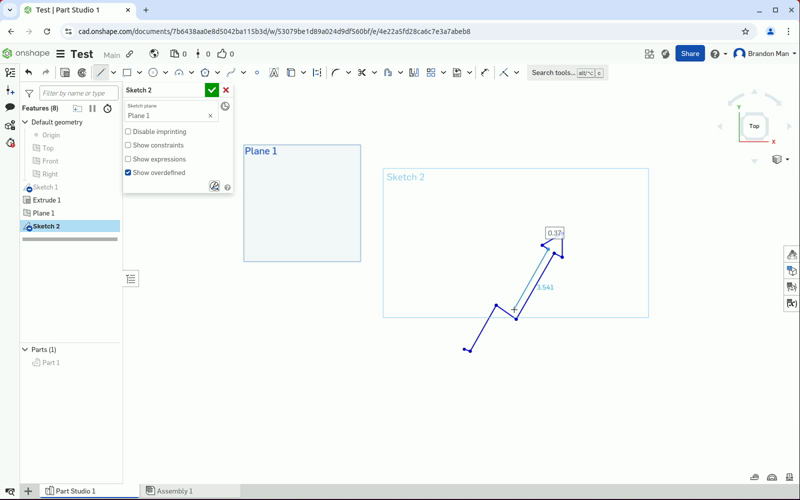
scroll(6)
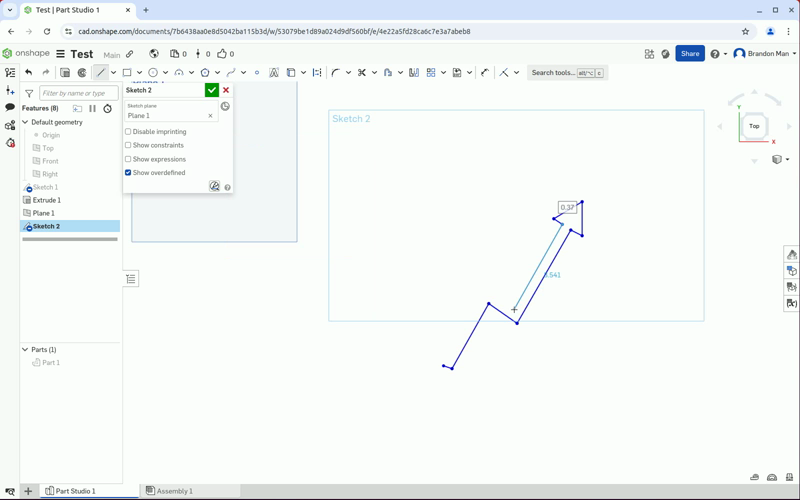
scroll(6)
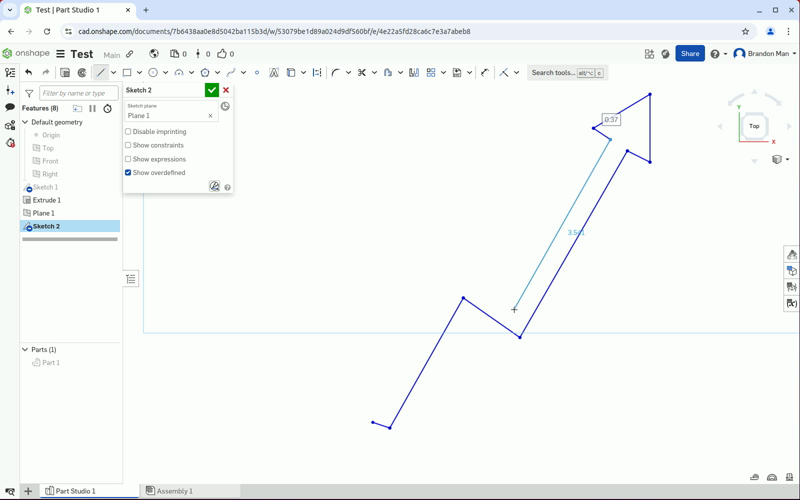
click(514, 309)
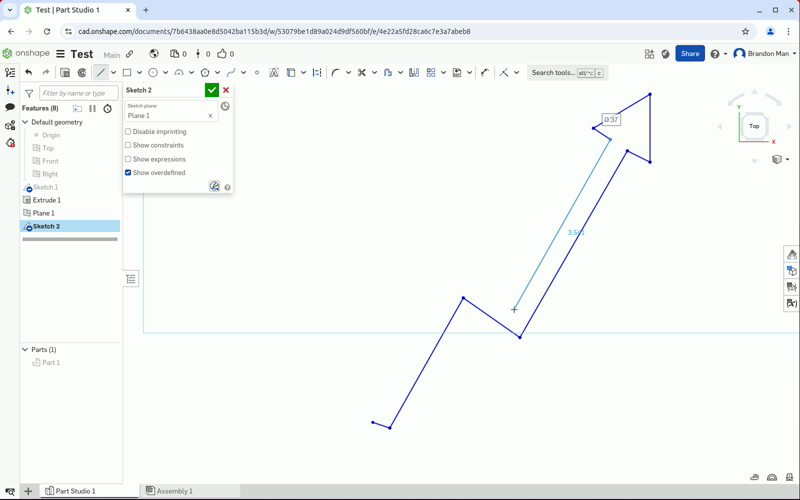
scroll(-6)
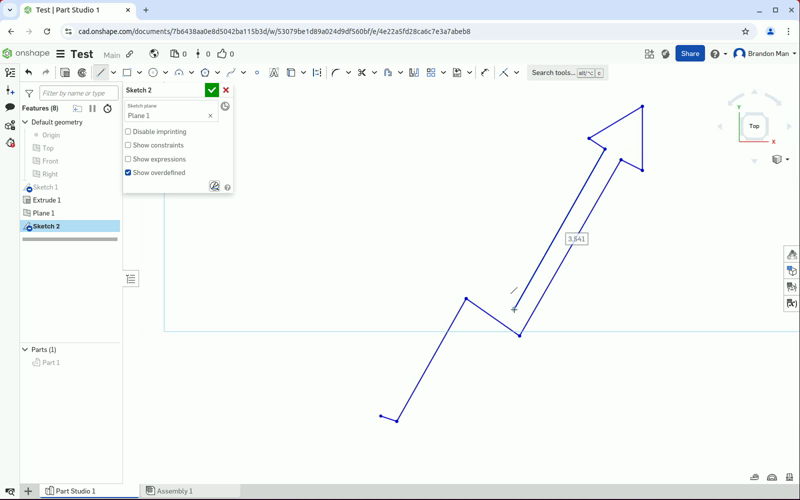
scroll(-6)
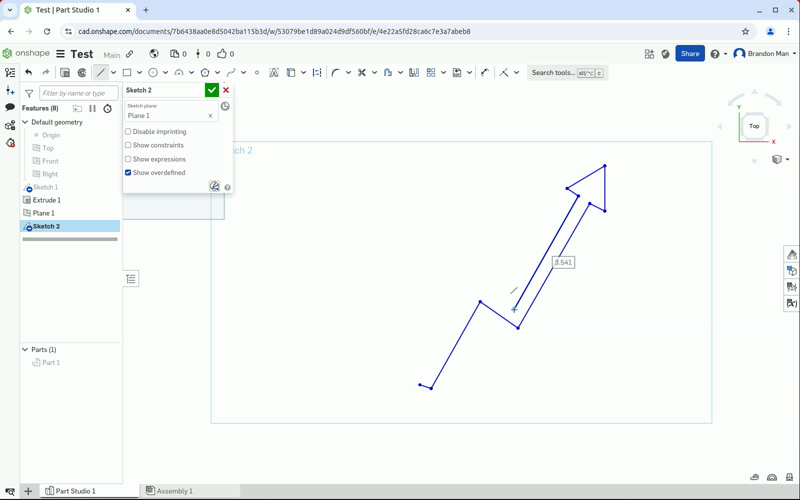
scroll(-6)
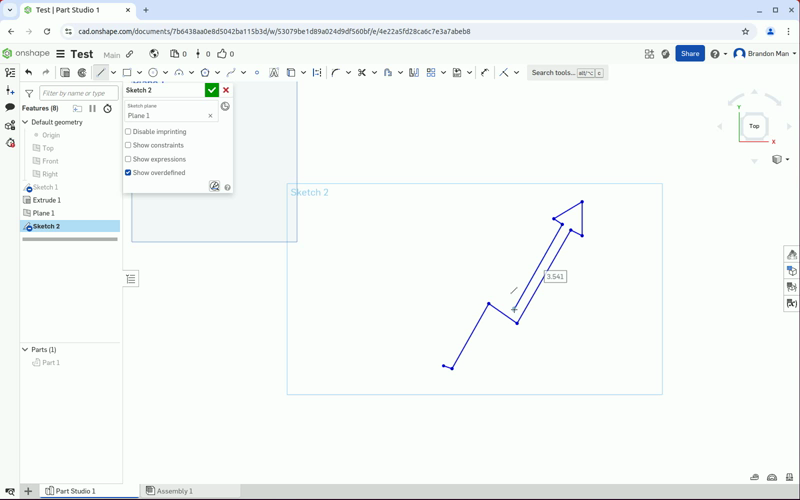
scroll(-6)
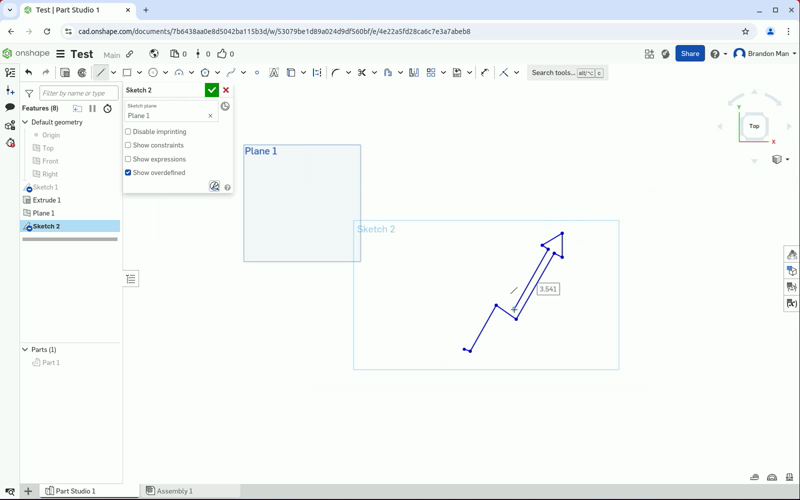
scroll(-6)
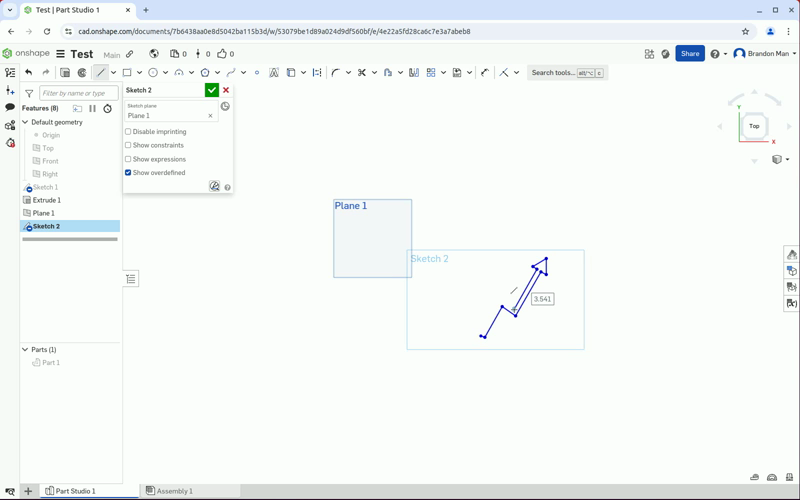
scroll(-6)
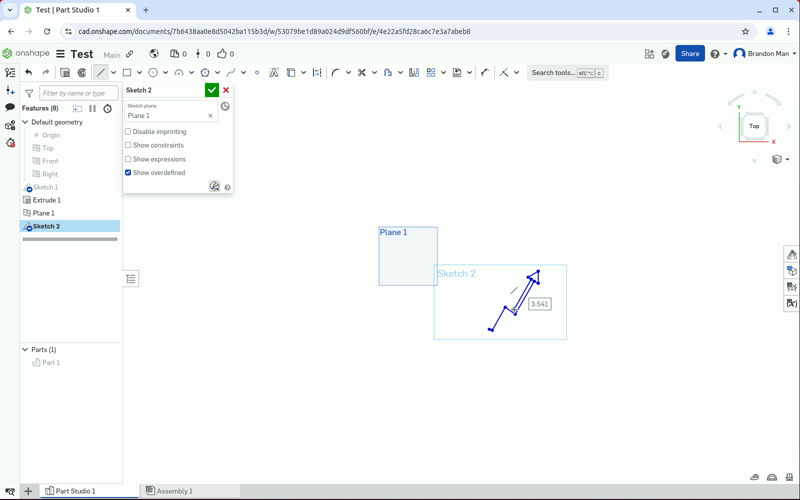
scroll(-6)
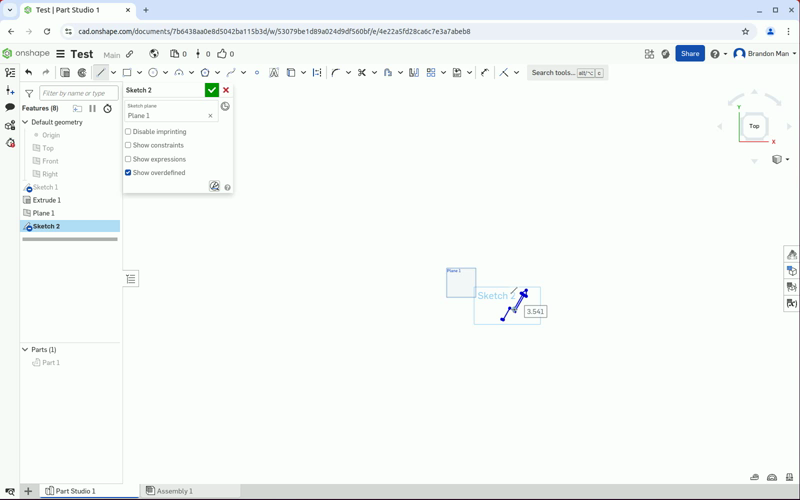
key_up(shift)
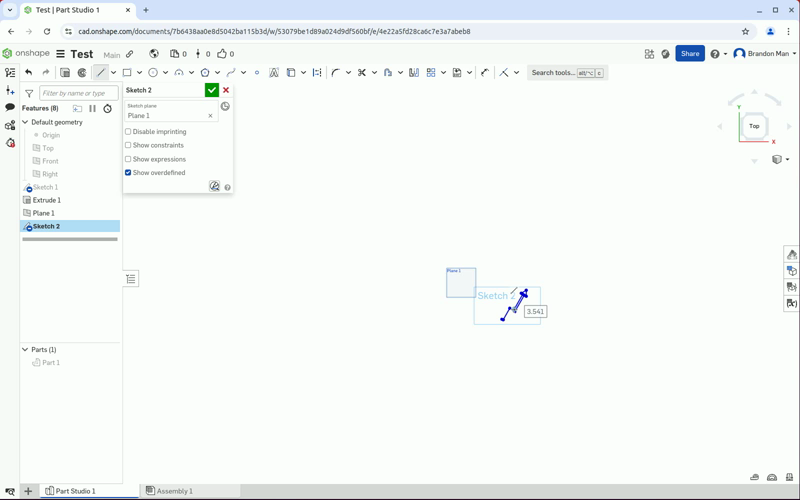
key_down(shift)
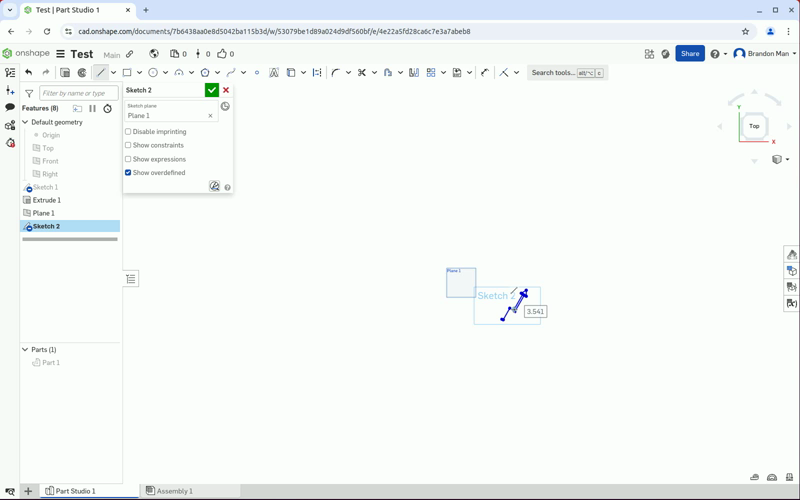
mouse_move(544, 309)
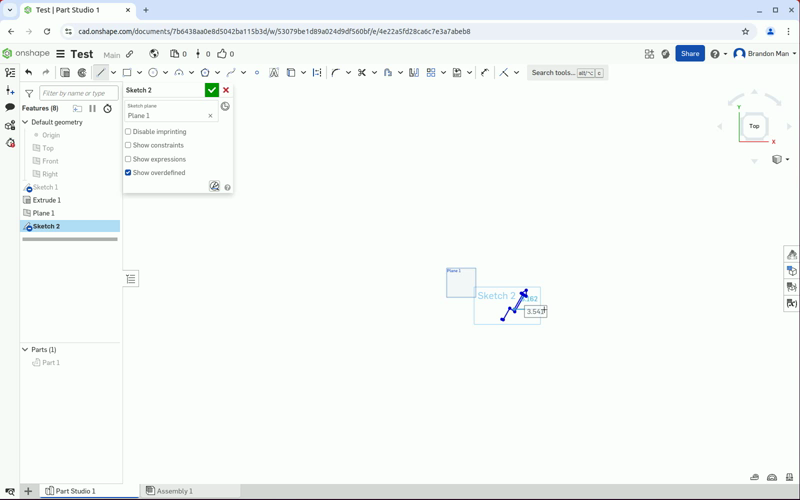
mouse_move(509, 306)
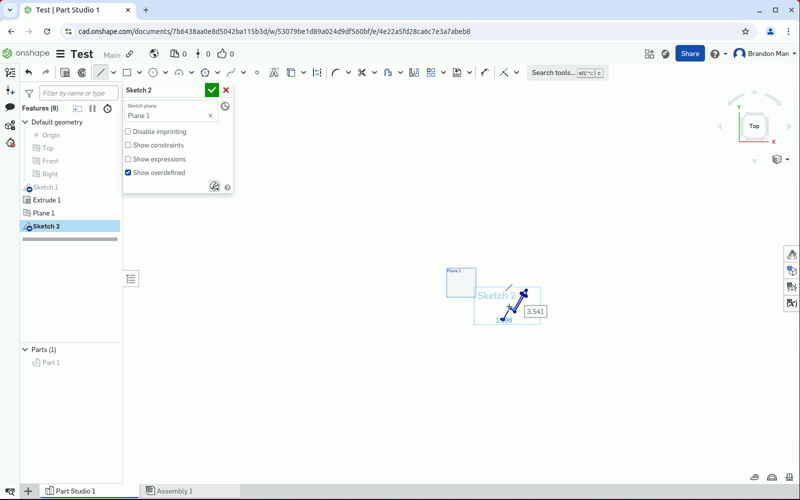
scroll(6)
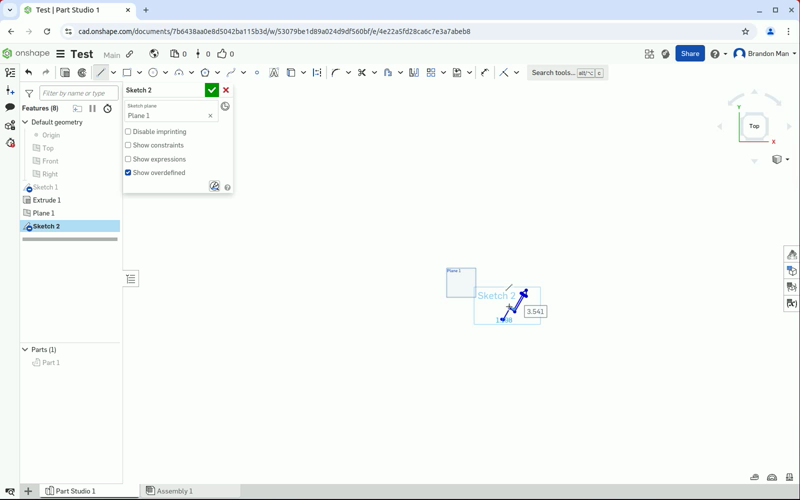
scroll(6)
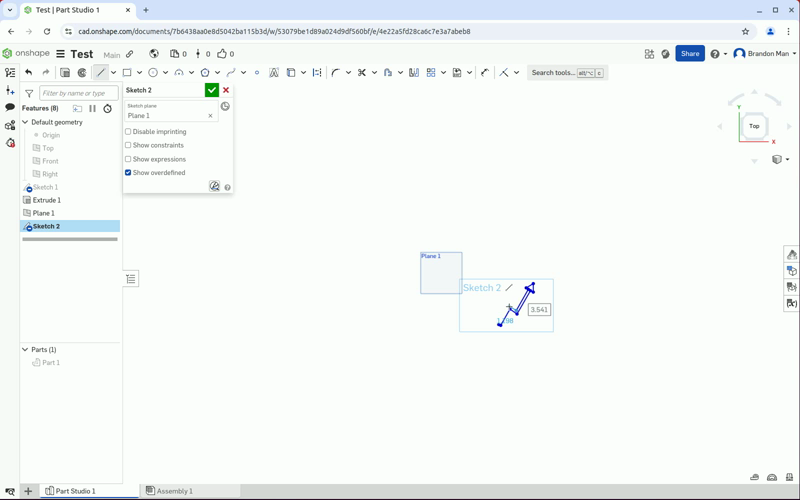
scroll(6)
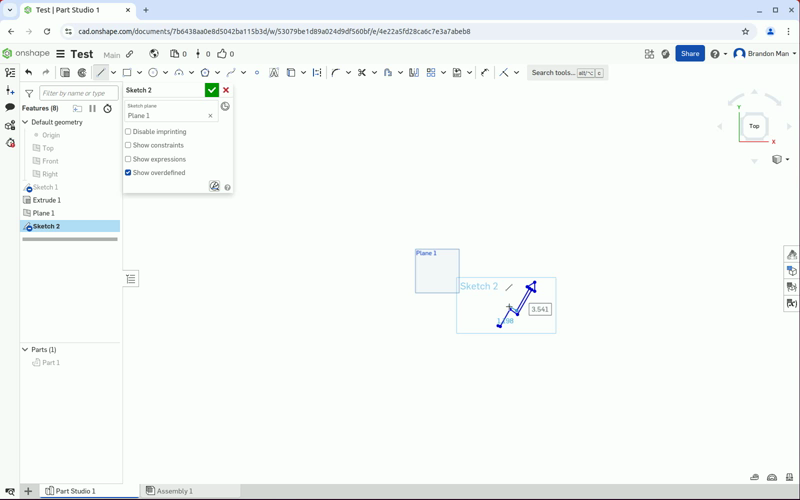
scroll(6)
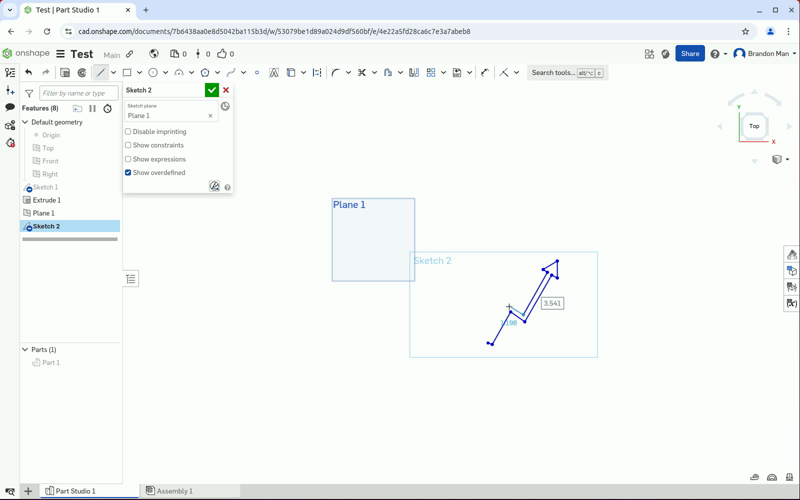
scroll(6)
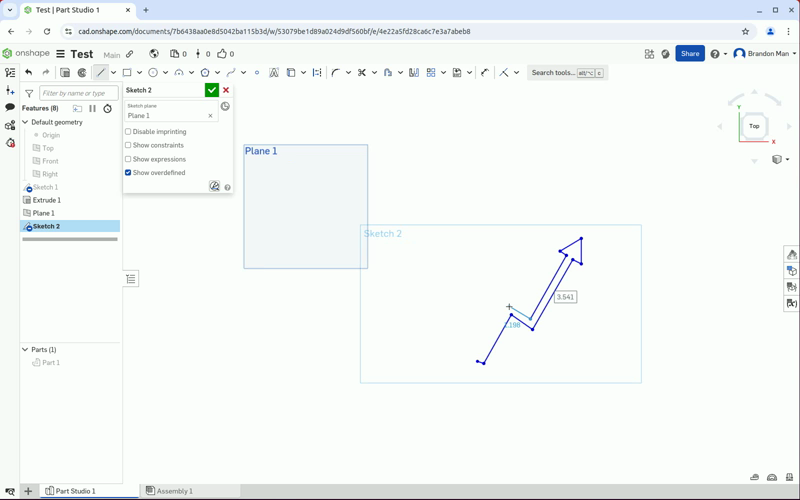
scroll(6)
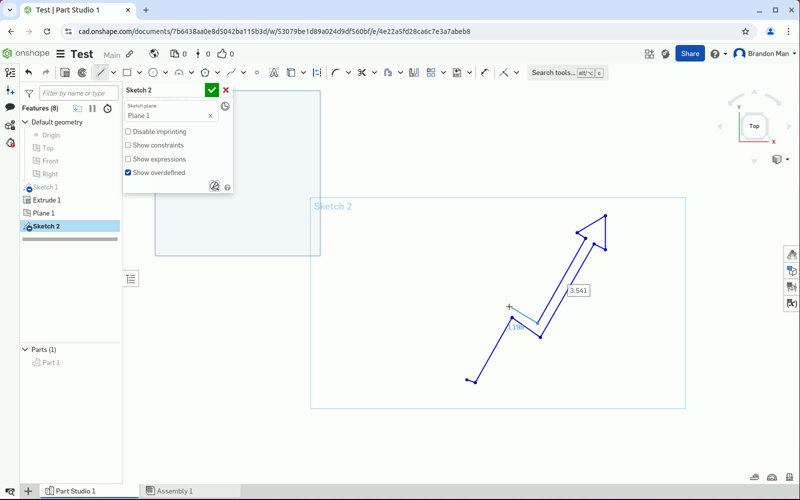
scroll(6)
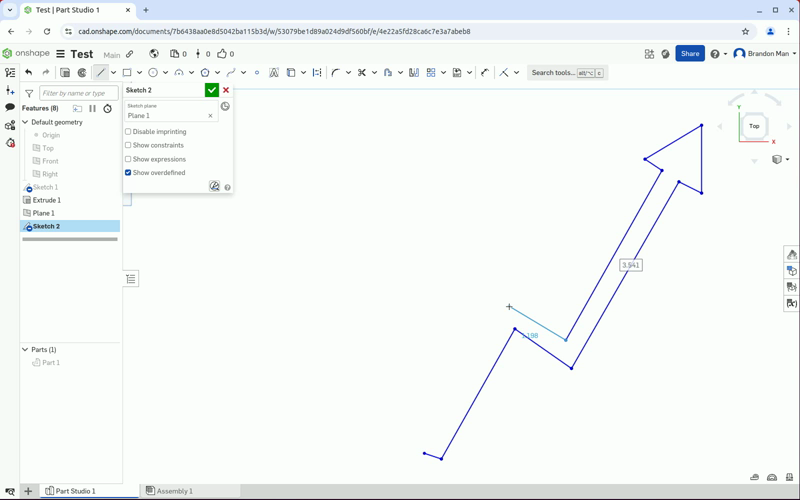
click(509, 306)
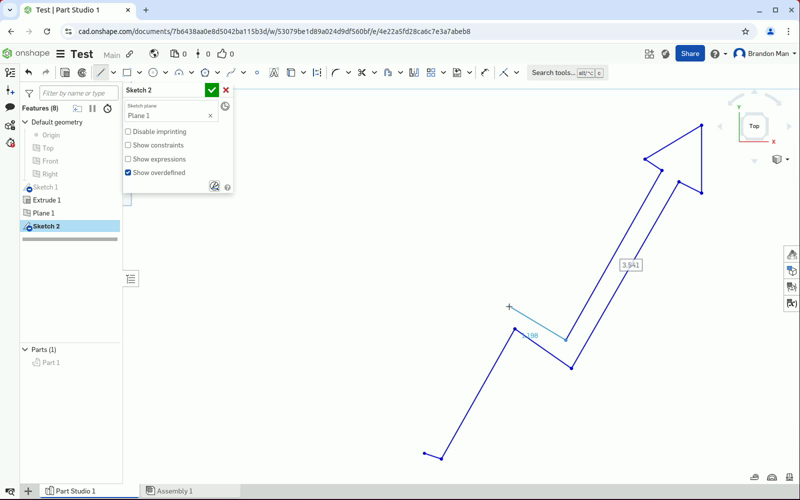
scroll(-6)
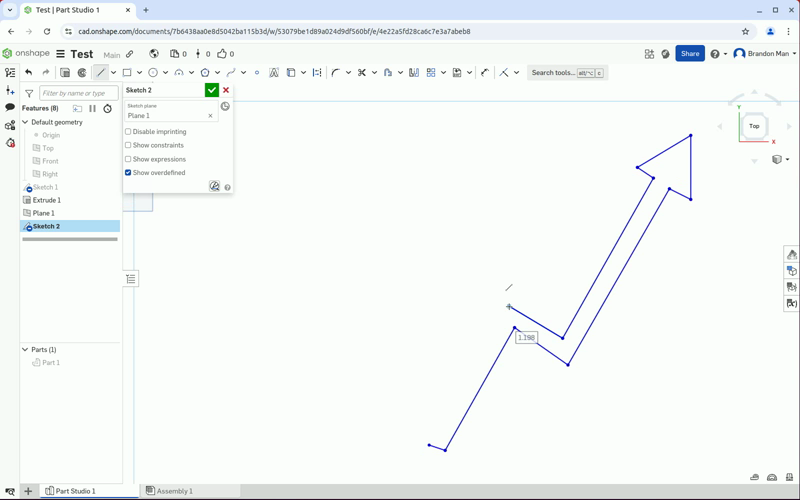
scroll(-6)
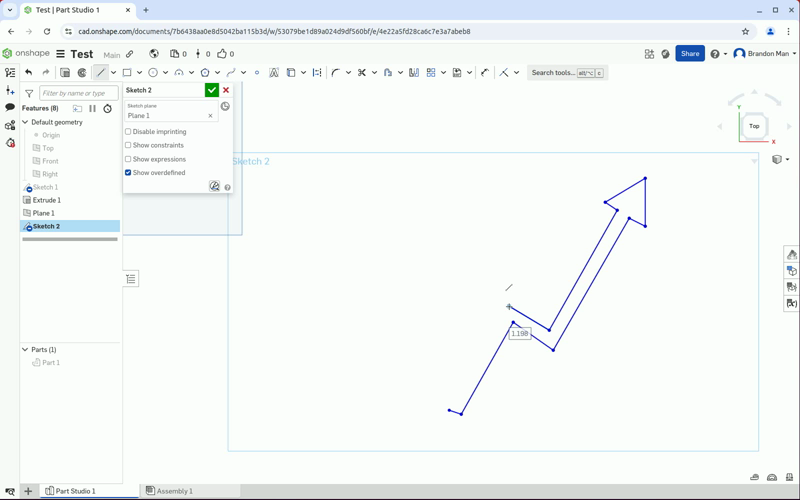
scroll(-6)
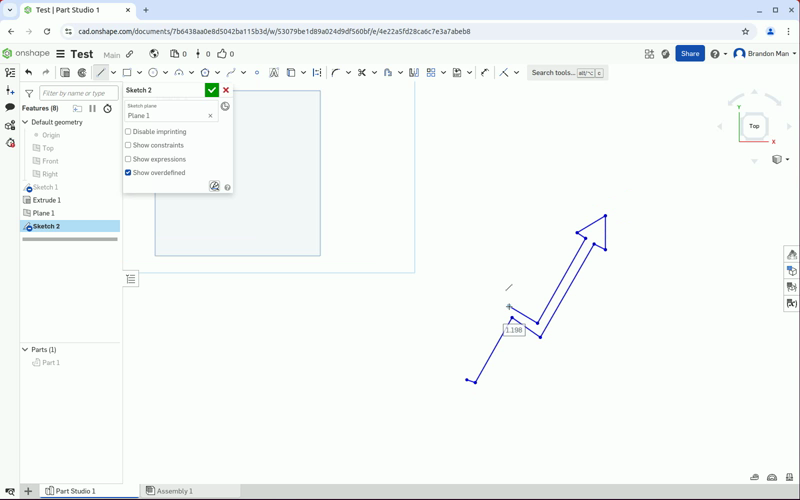
scroll(-6)
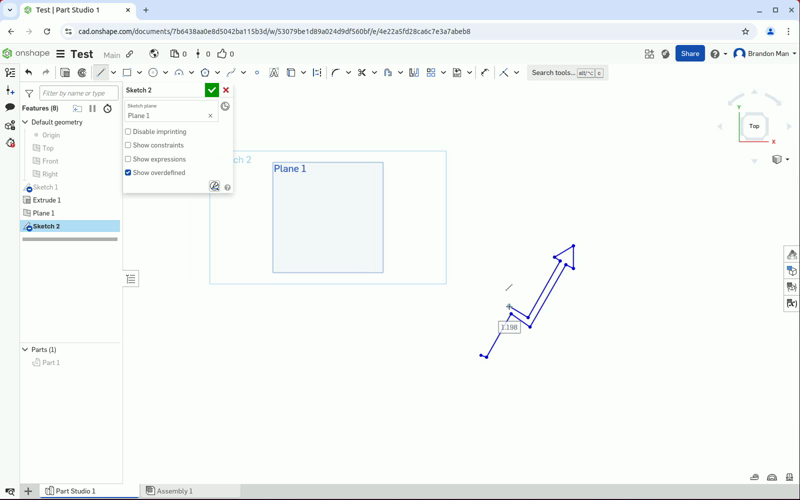
scroll(-6)
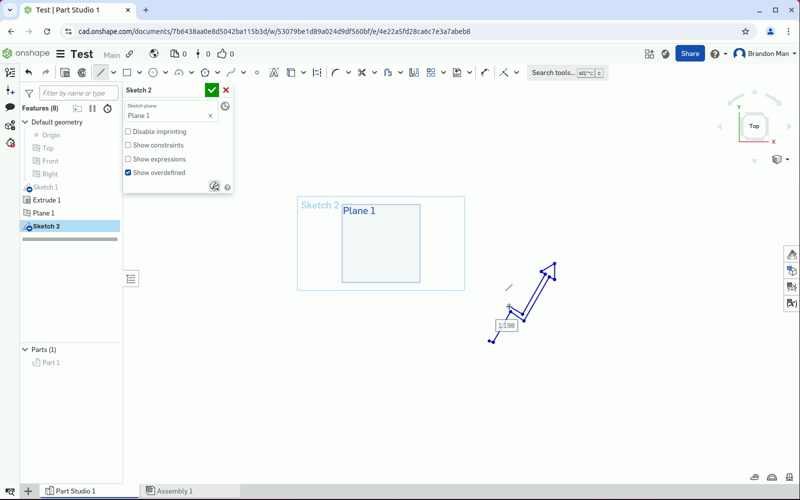
scroll(-6)
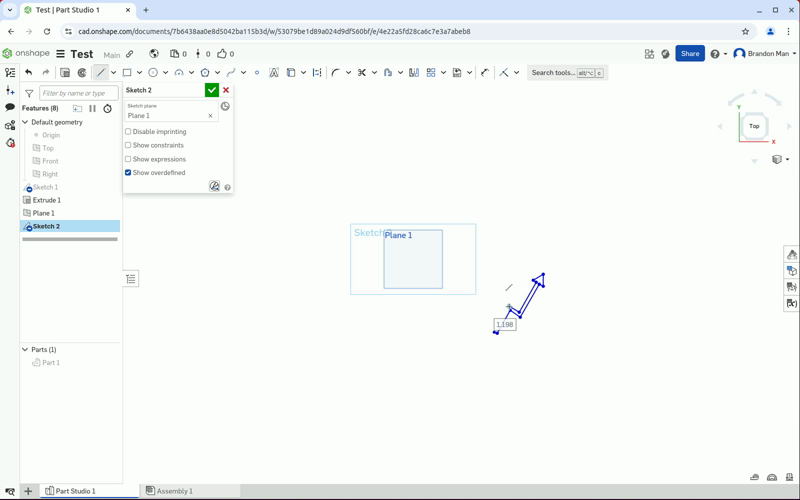
scroll(-6)
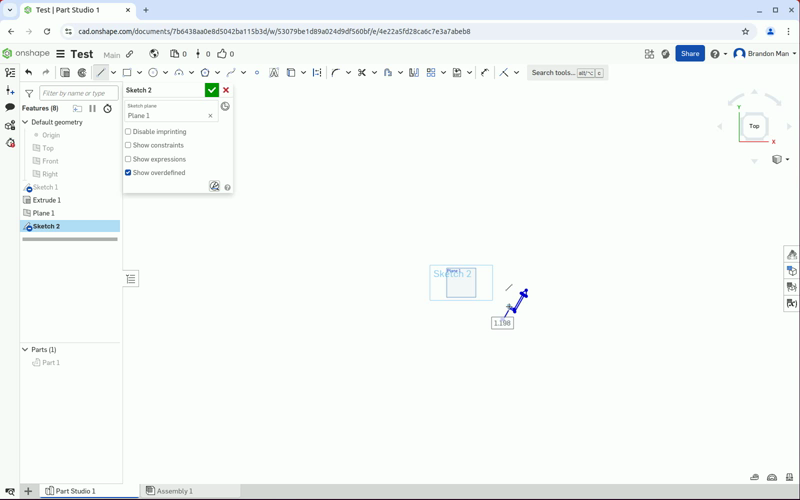
key_up(shift)
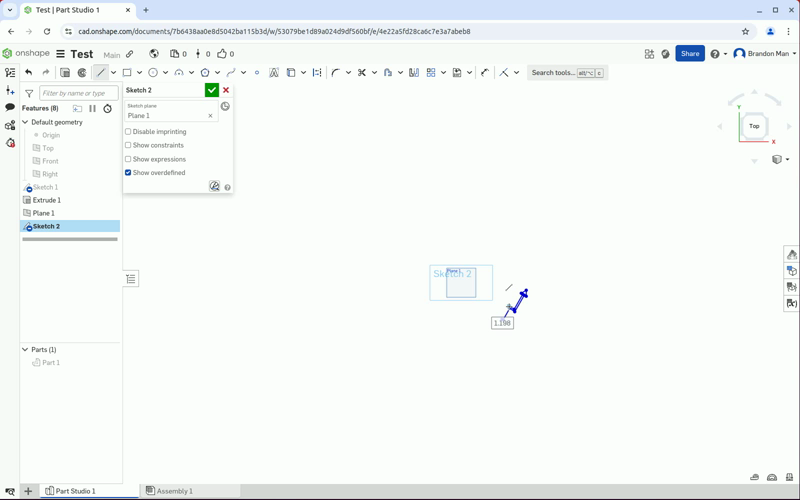
mouse_move(539, 306)
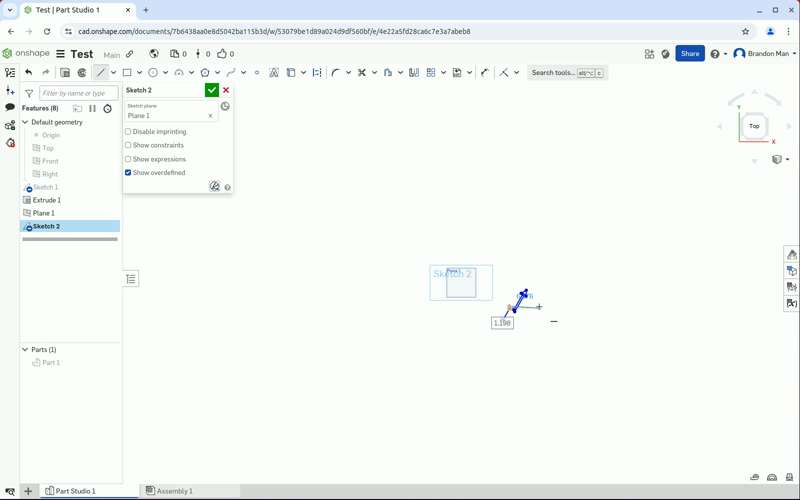
key_down(shift)
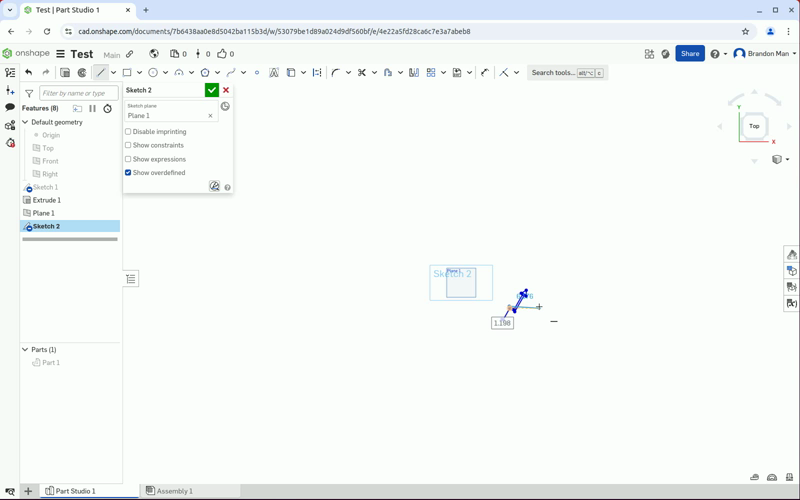
mouse_move(501, 319)
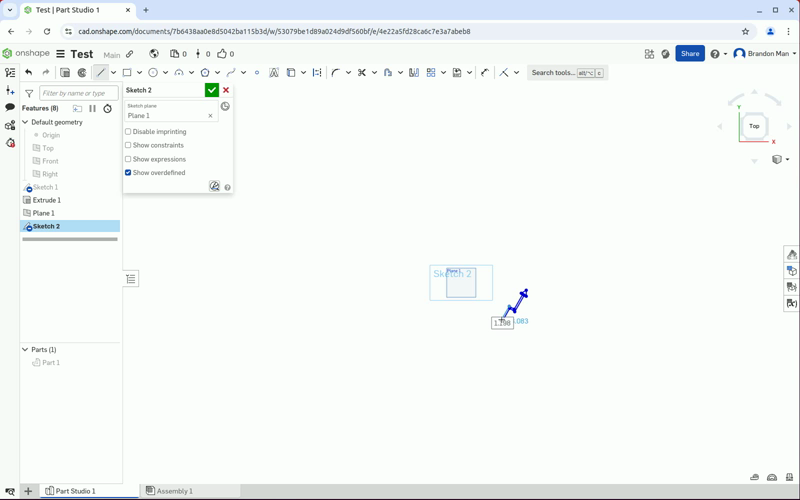
scroll(6)
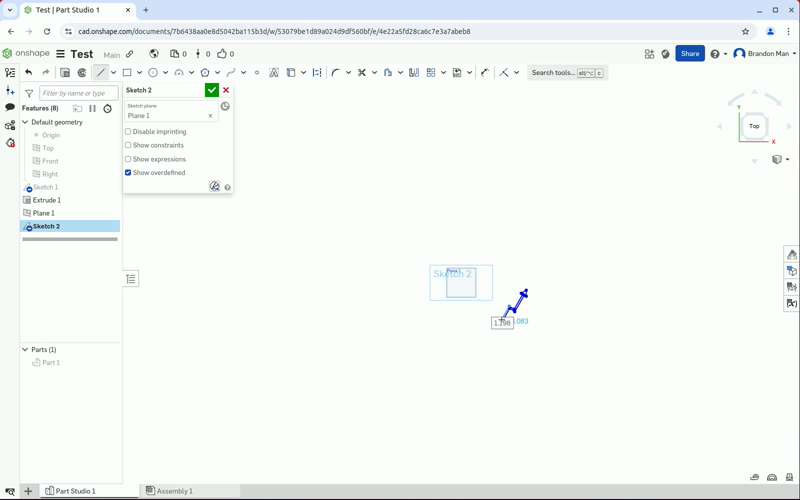
scroll(6)
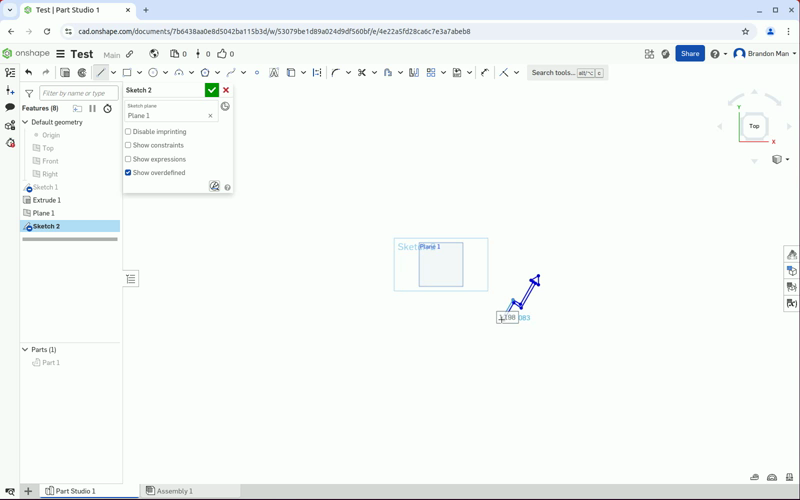
scroll(6)
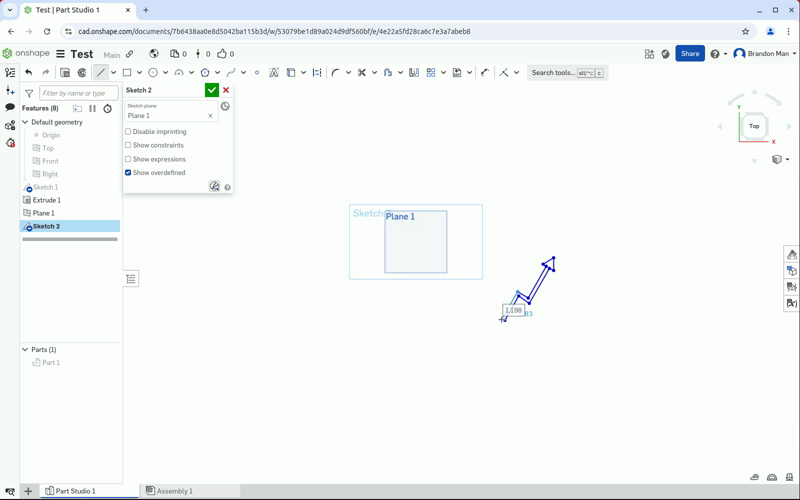
scroll(6)
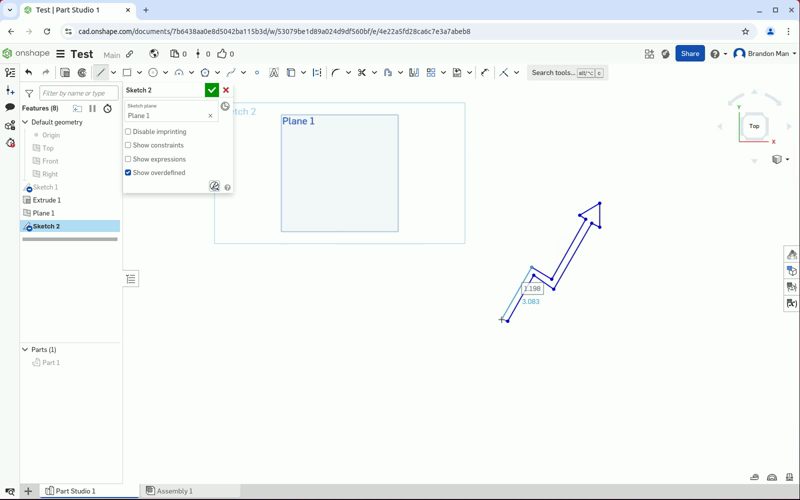
scroll(6)
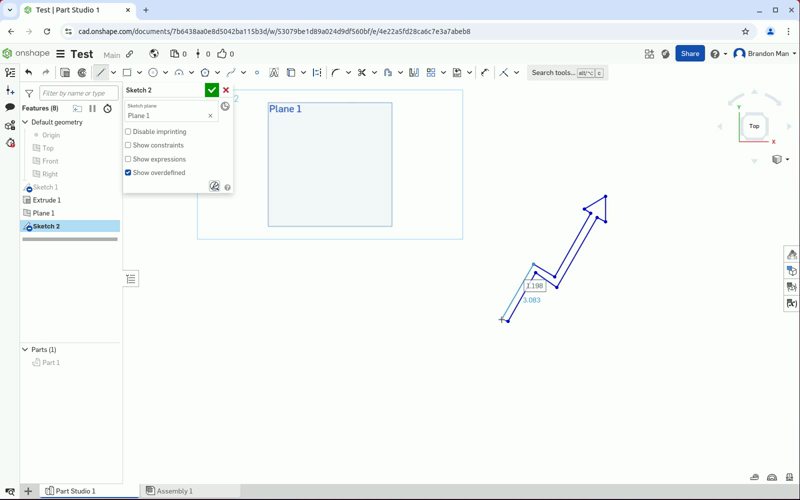
scroll(6)
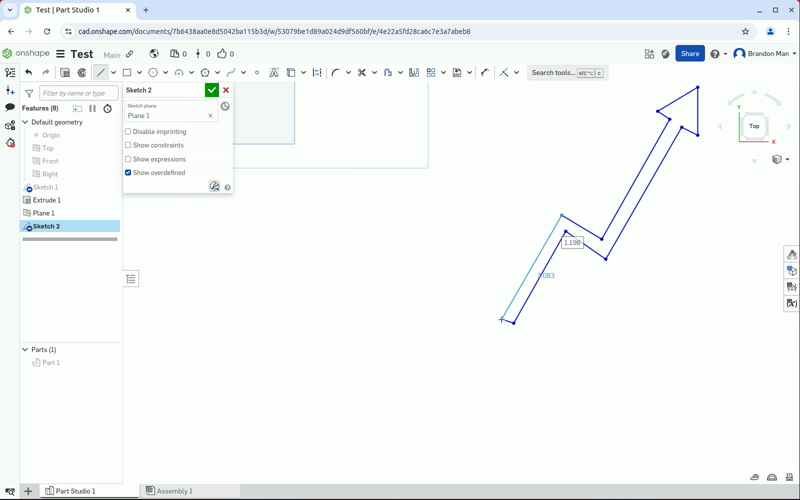
scroll(6)
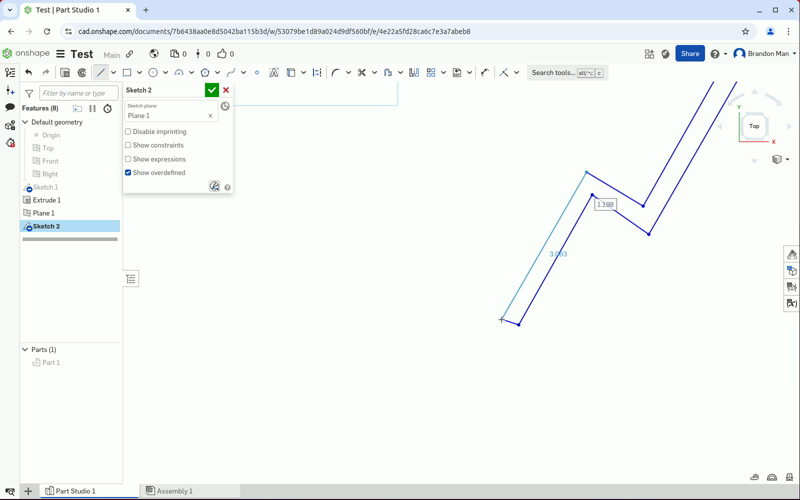
key_up(shift)
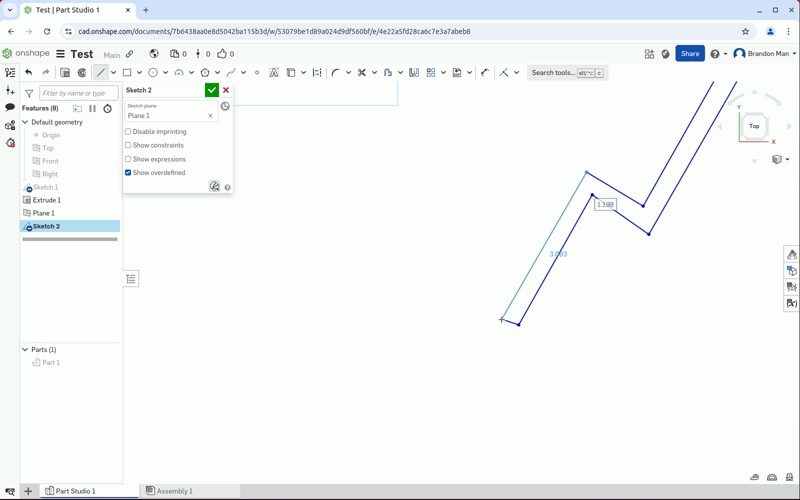
click(501, 319)
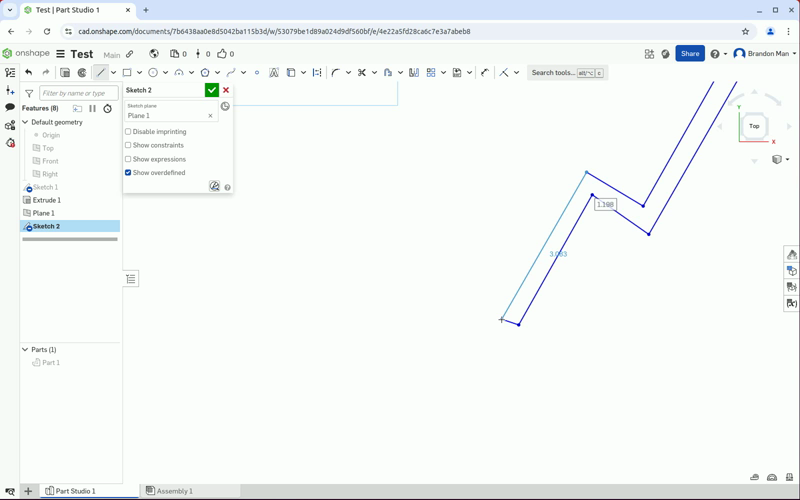
scroll(-6)
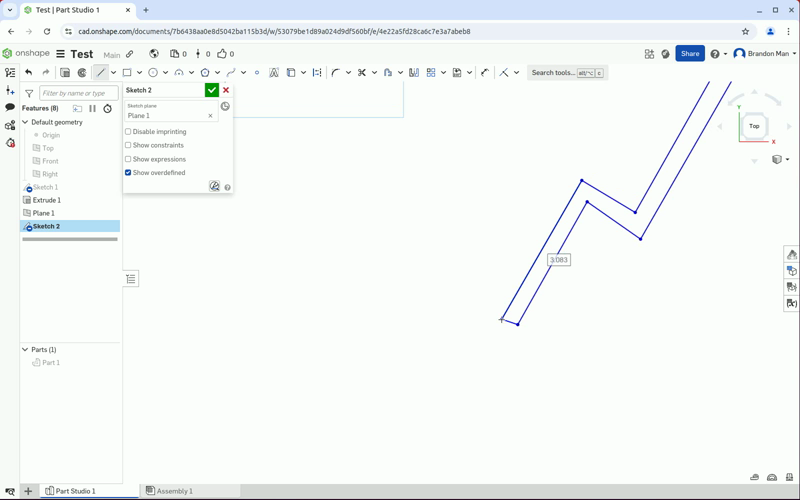
scroll(-6)
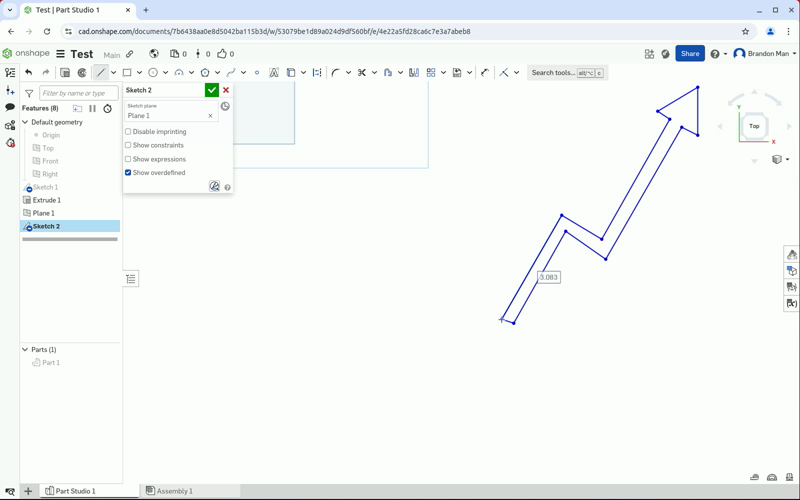
scroll(-6)
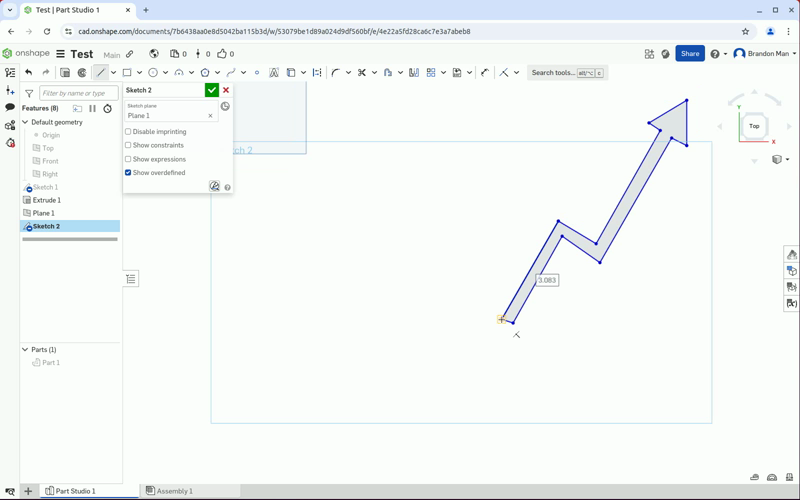
scroll(-6)
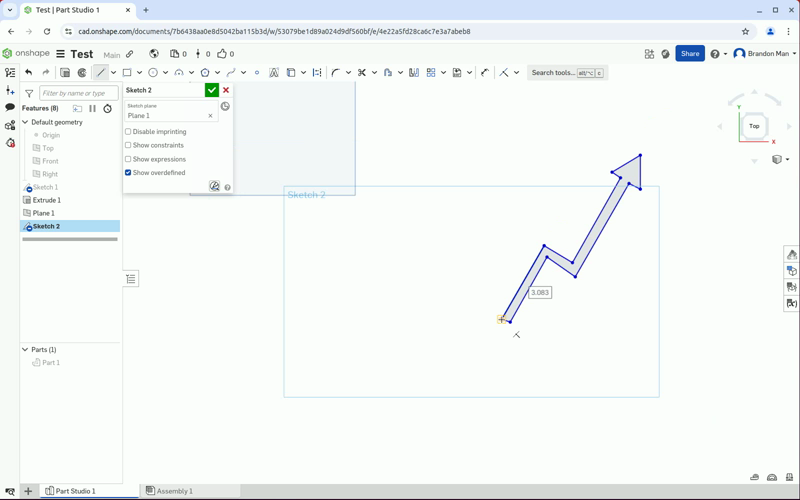
scroll(-6)
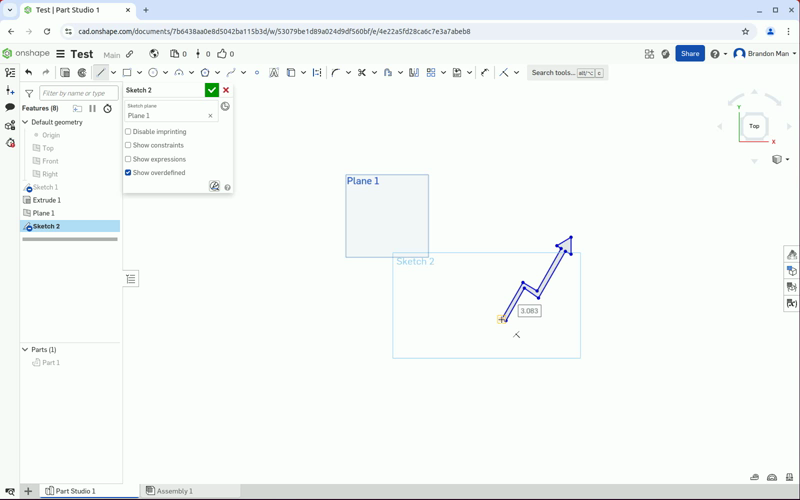
scroll(-6)
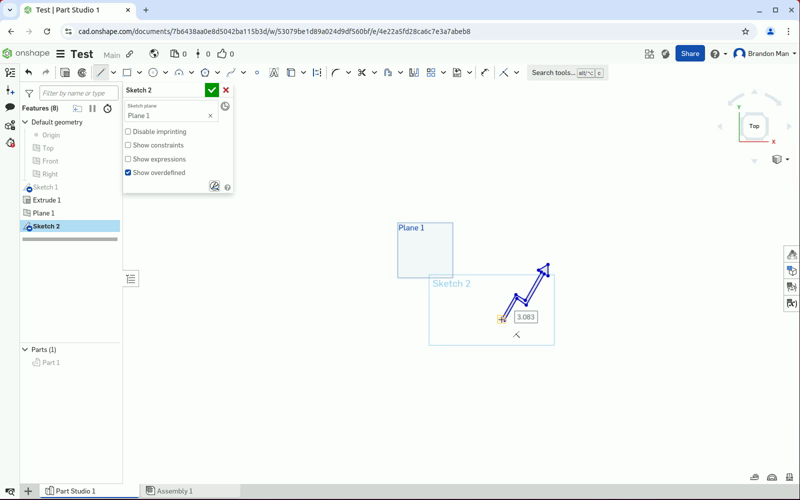
scroll(-6)
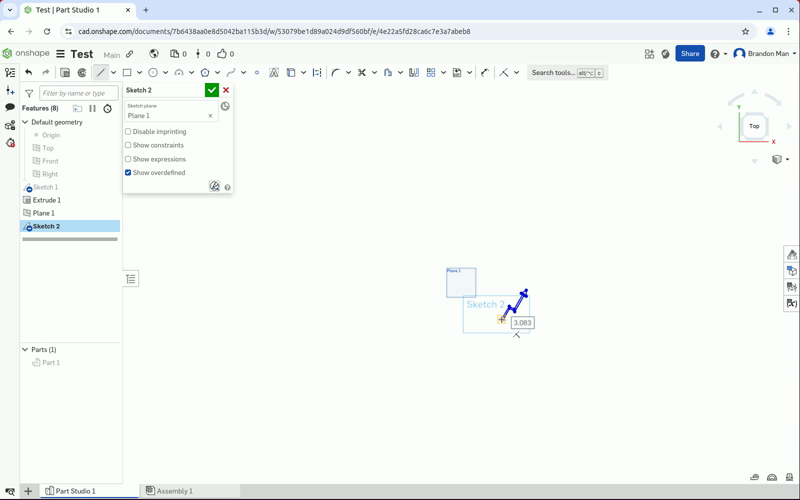
key(esc)
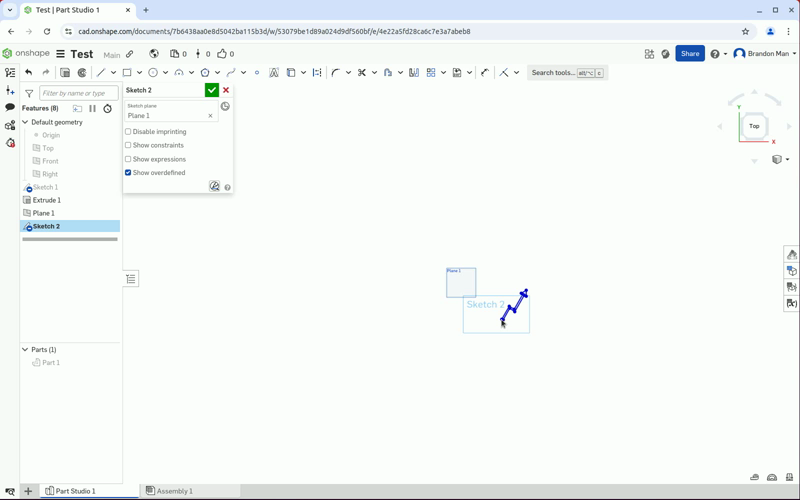
mouse_move(510, 308)
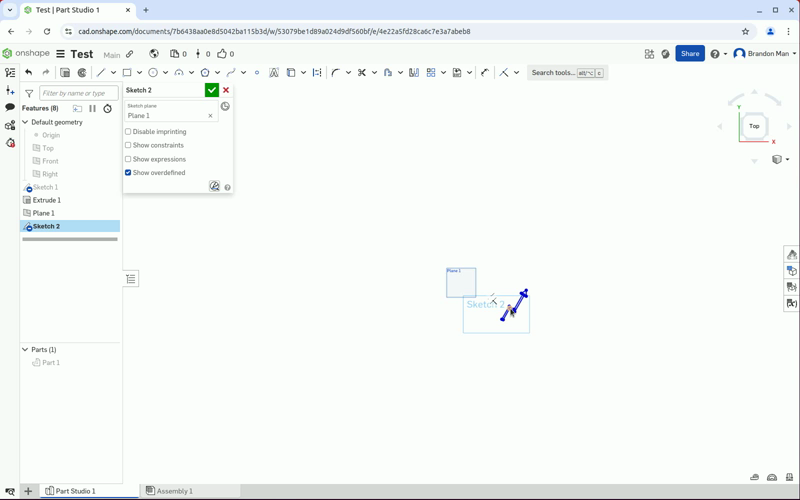
scroll(6)
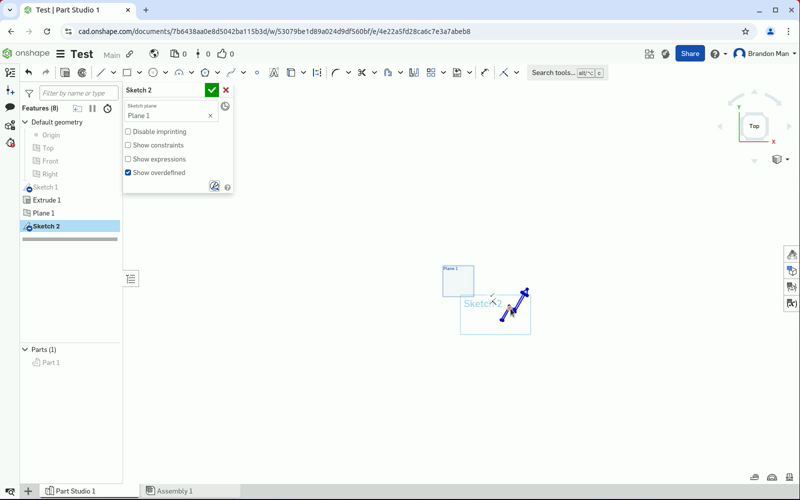
scroll(6)
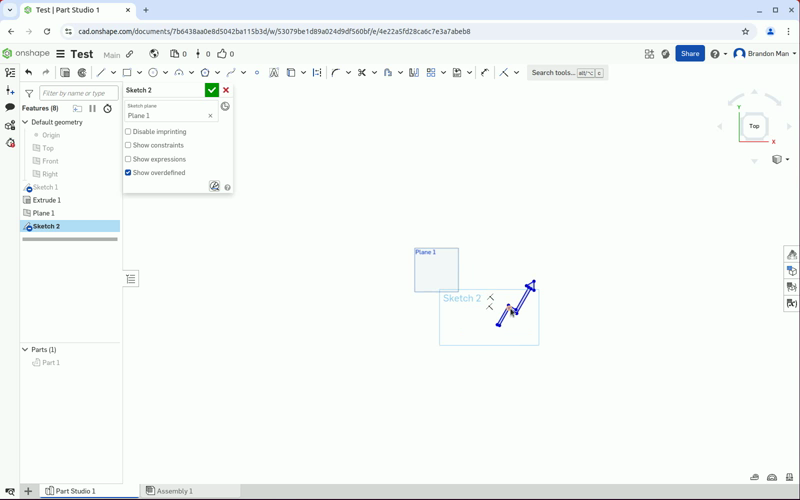
scroll(6)
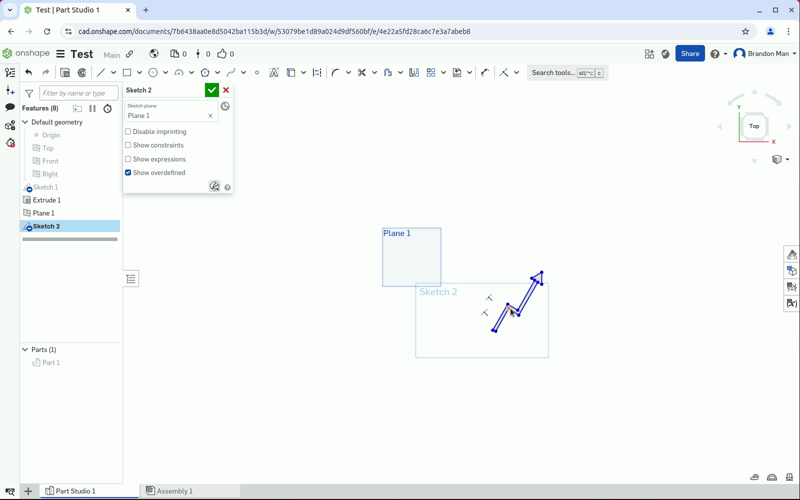
scroll(6)
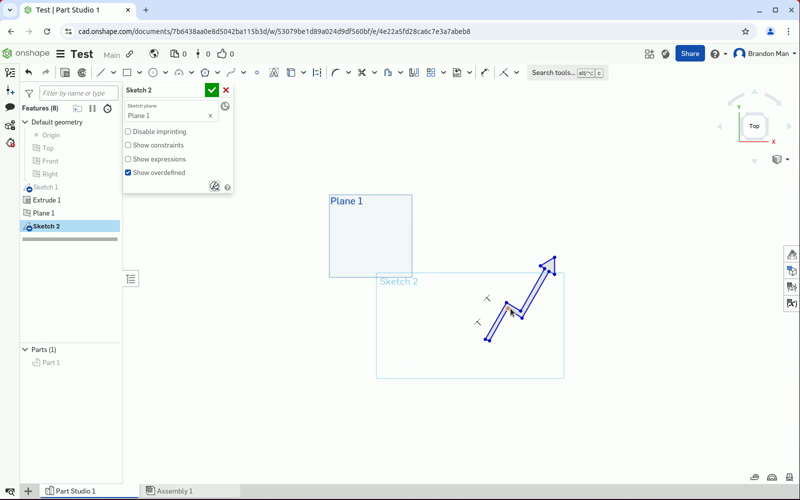
scroll(6)
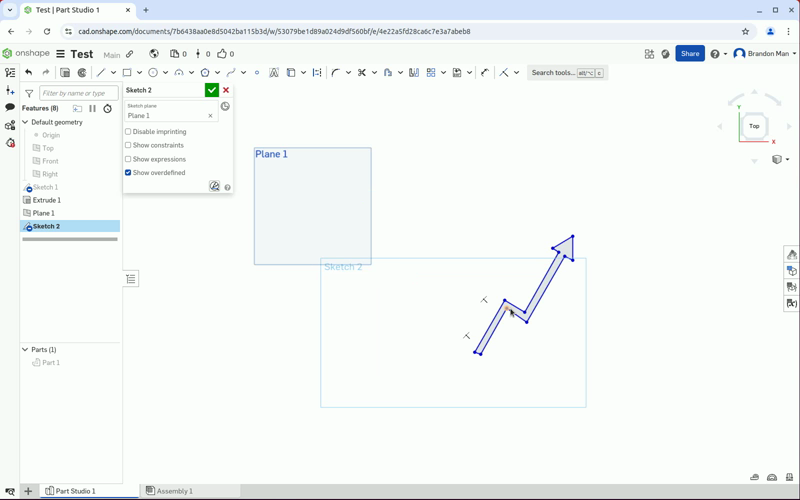
scroll(6)
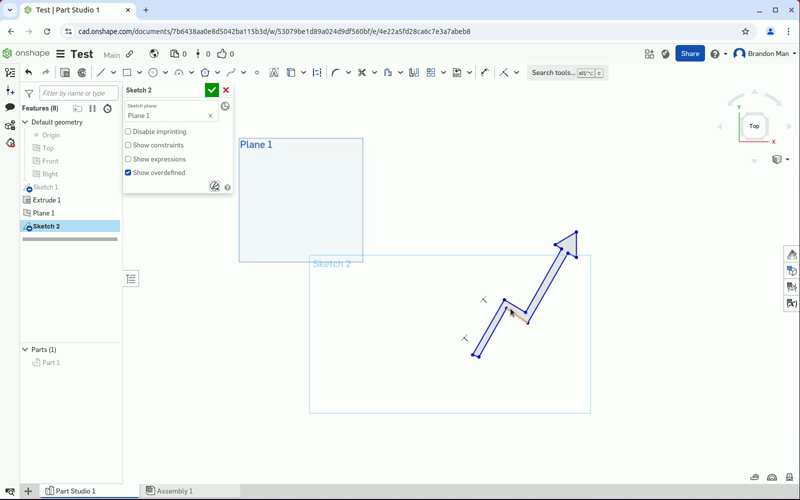
scroll(6)
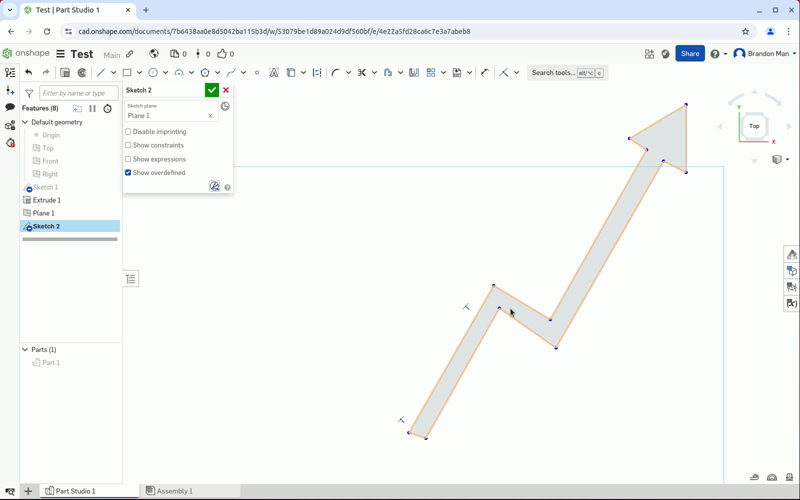
click(510, 308)
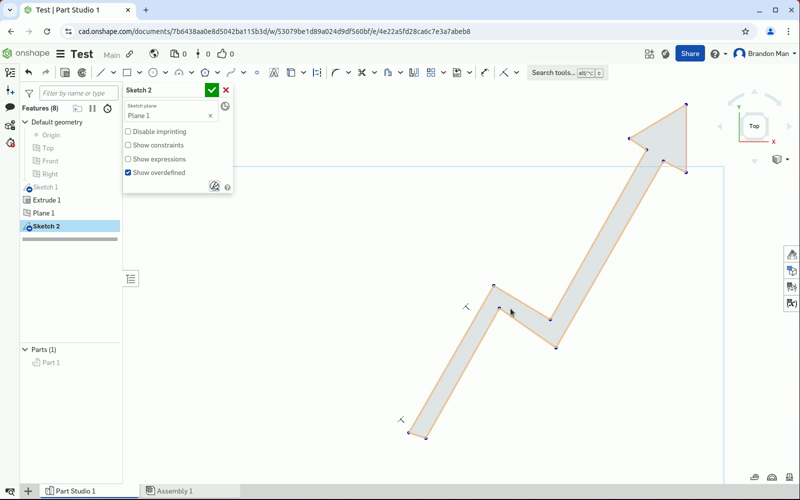
scroll(-6)
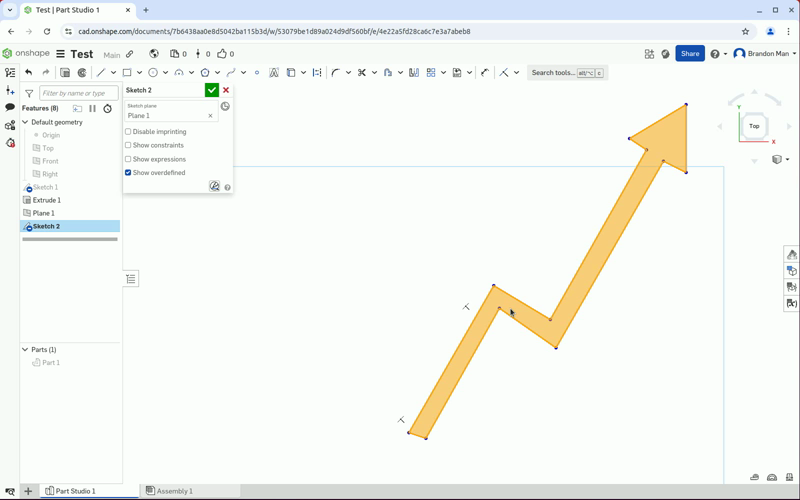
scroll(-6)
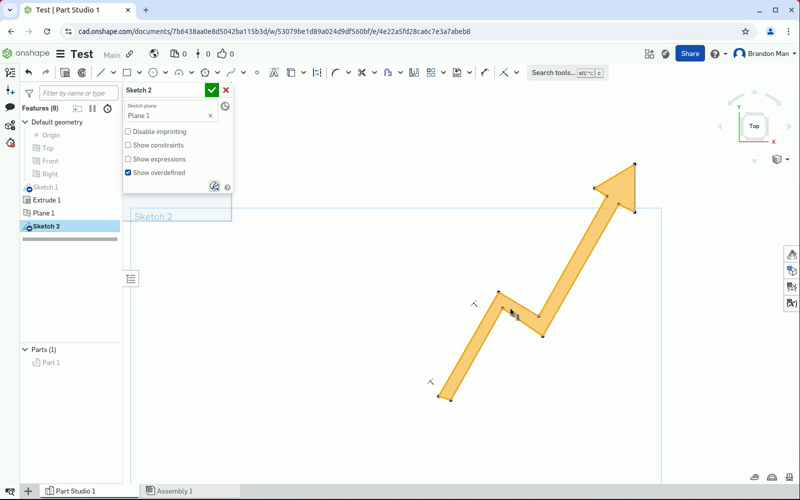
scroll(-6)
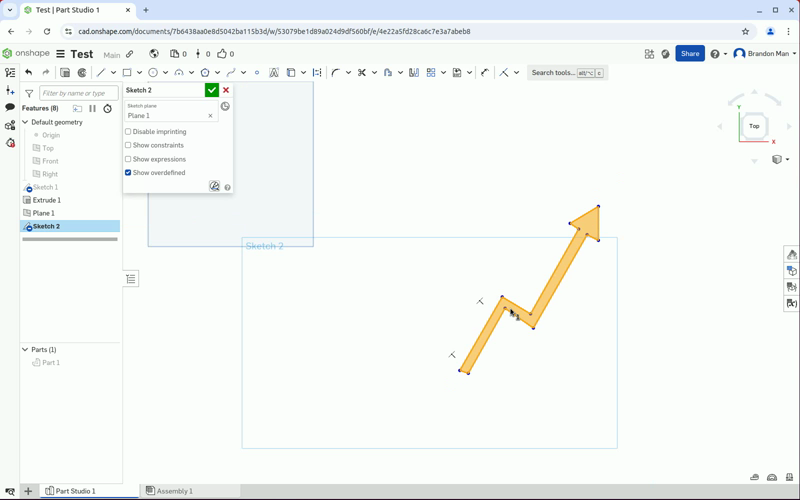
scroll(-6)
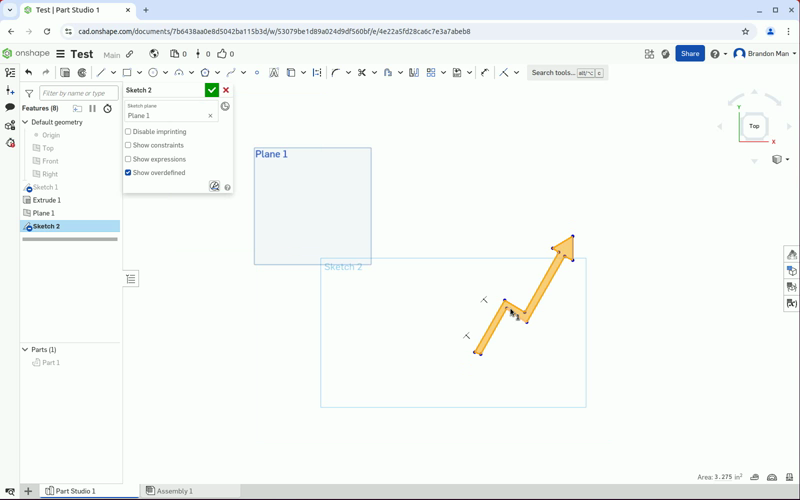
scroll(-6)
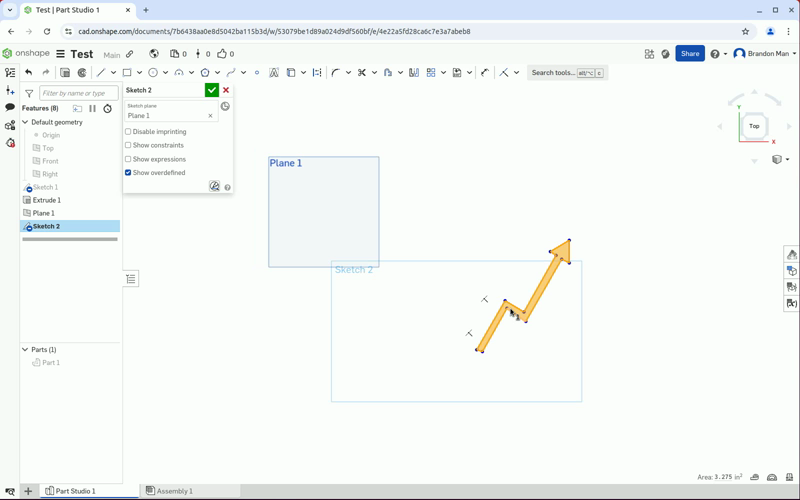
scroll(-6)
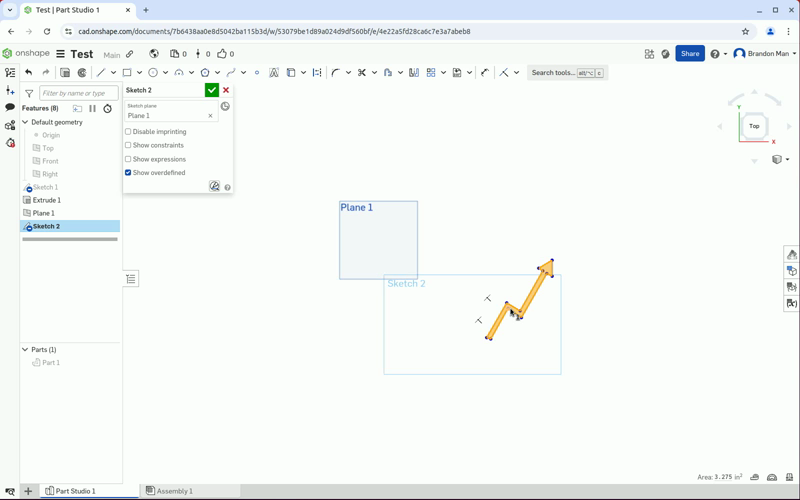
scroll(-6)
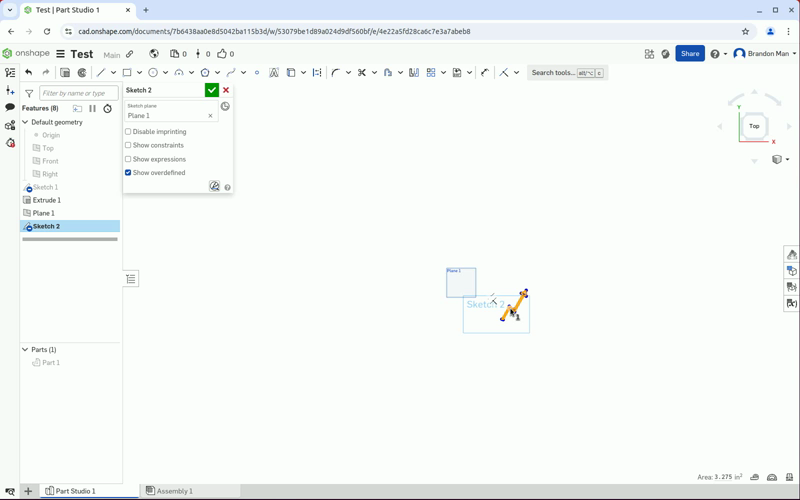
mouse_move(73, 352)
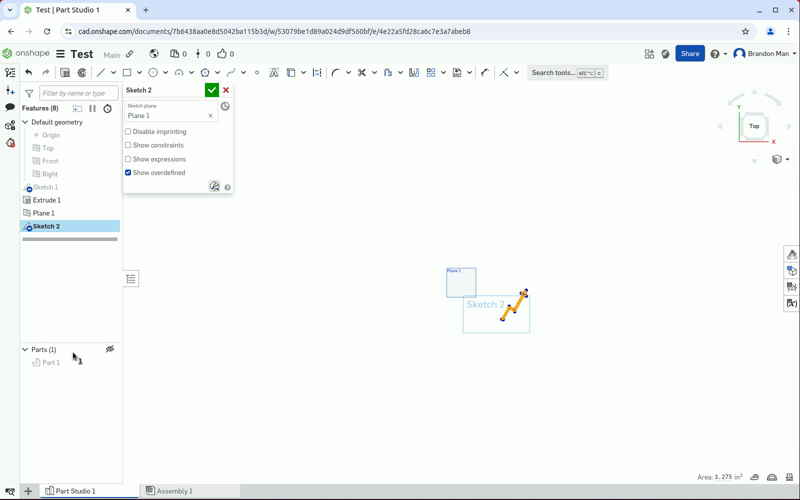
key(shift+y)
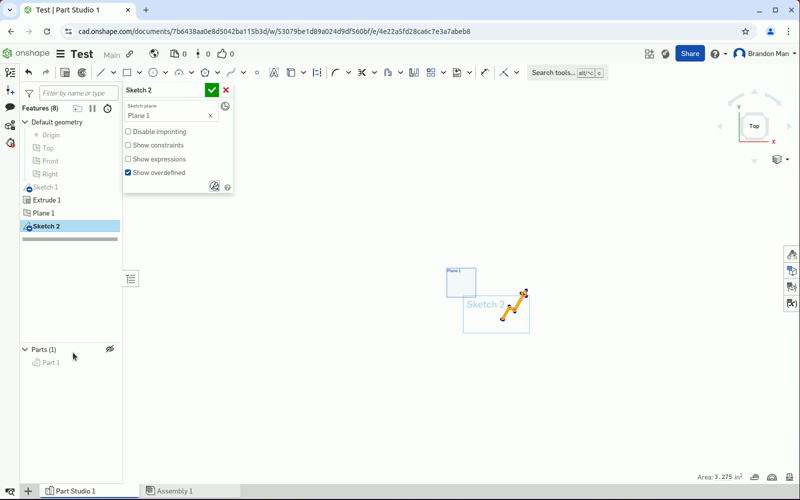
key(shift+e)
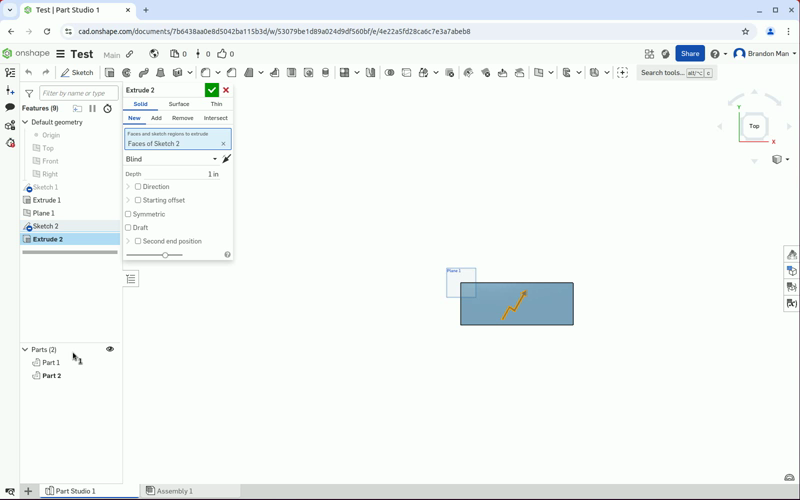
mouse_move(143, 106)
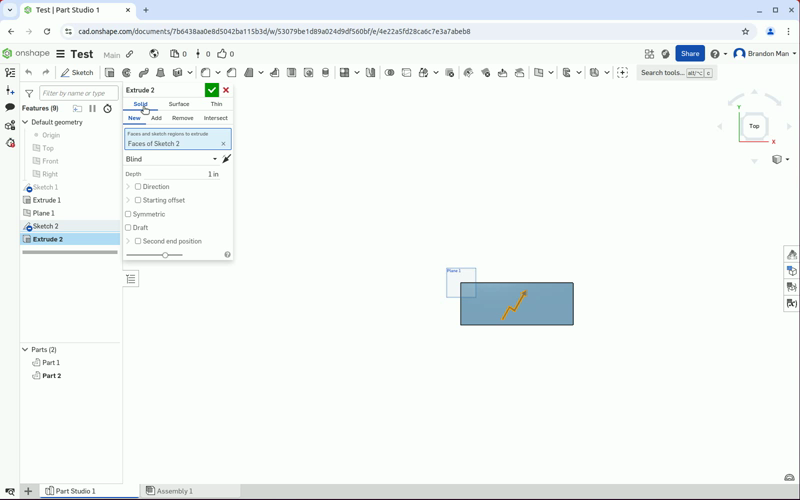
click(143, 106)
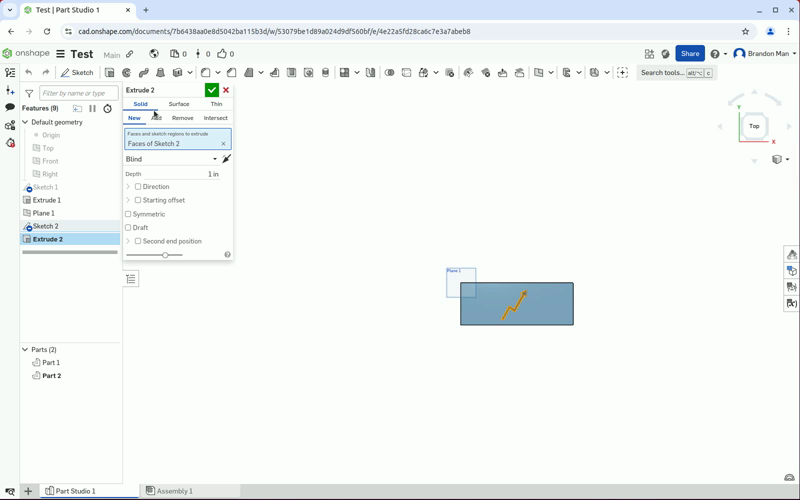
mouse_move(186, 120)
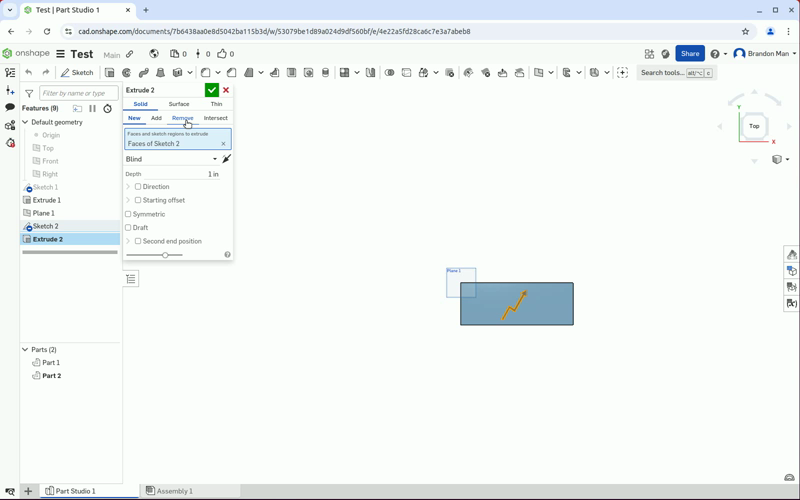
click(186, 120)
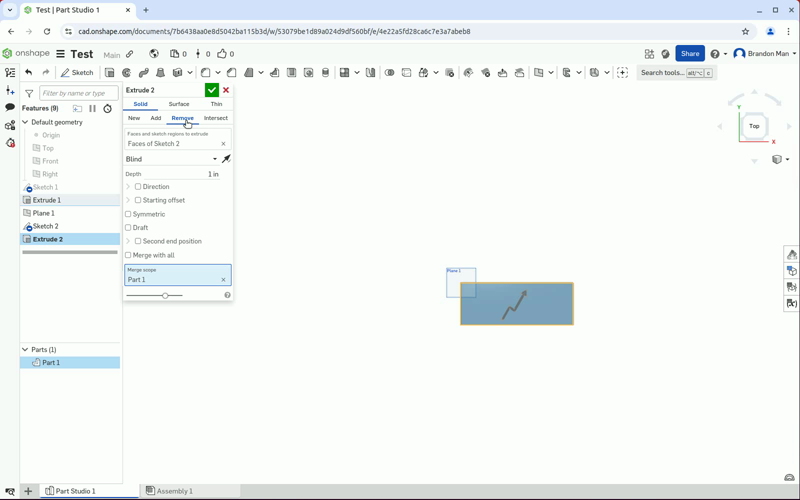
key(tab, 4)
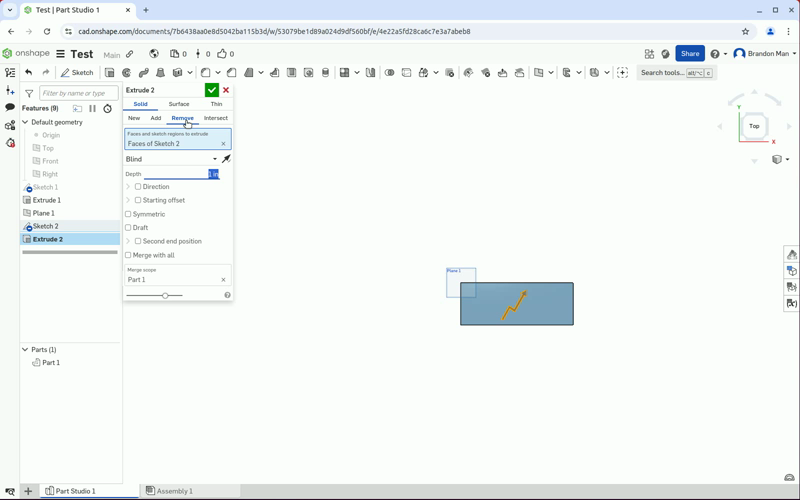
text(0.241)
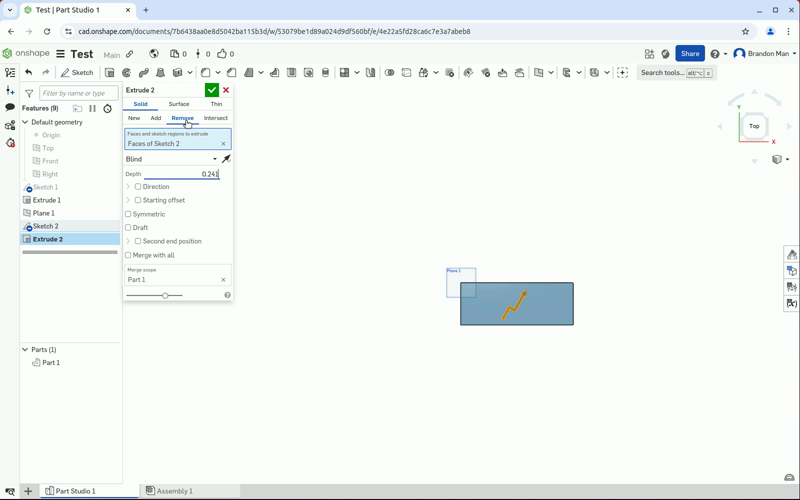
key(tab, 6)
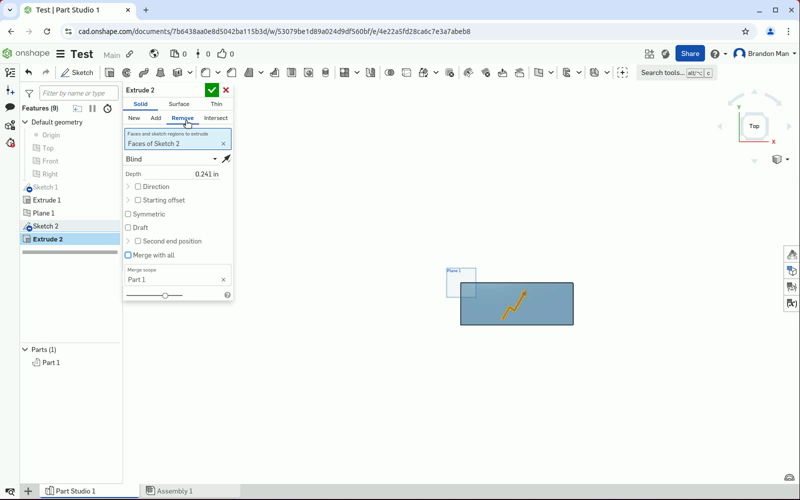
key(space)
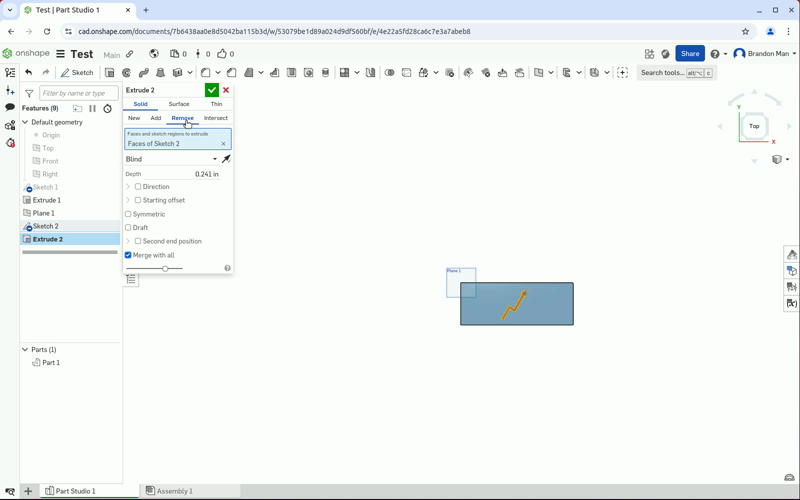
key(enter)
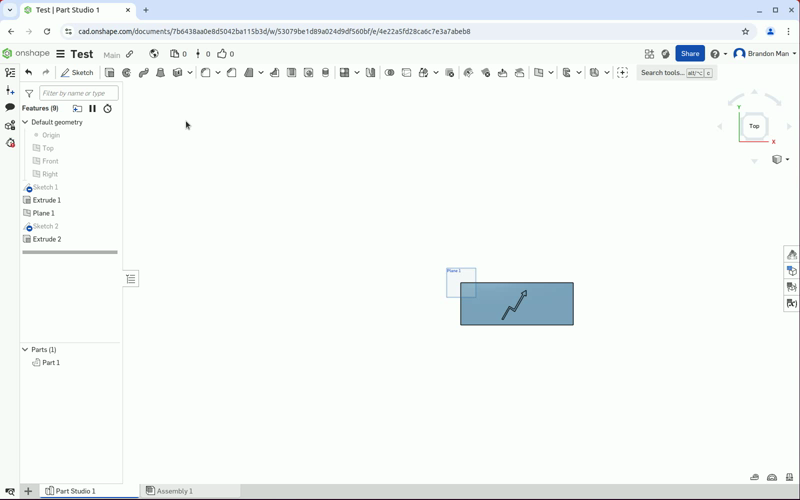
key(shift+h)
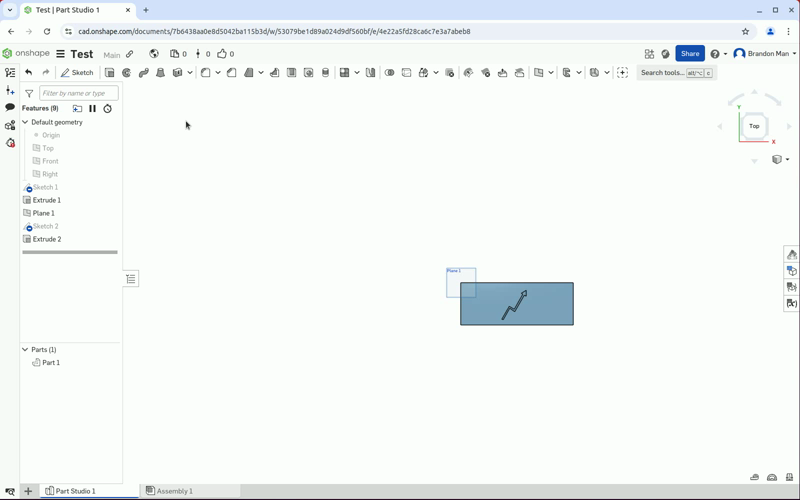
key(shift+h)
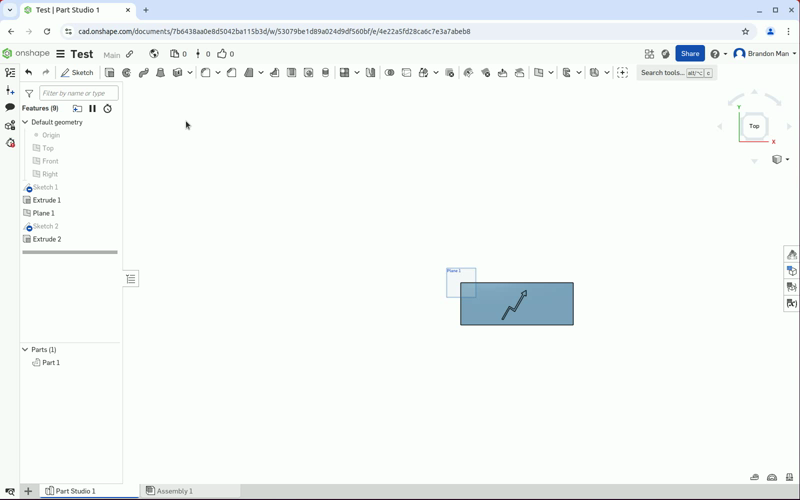
mouse_move(73, 189)
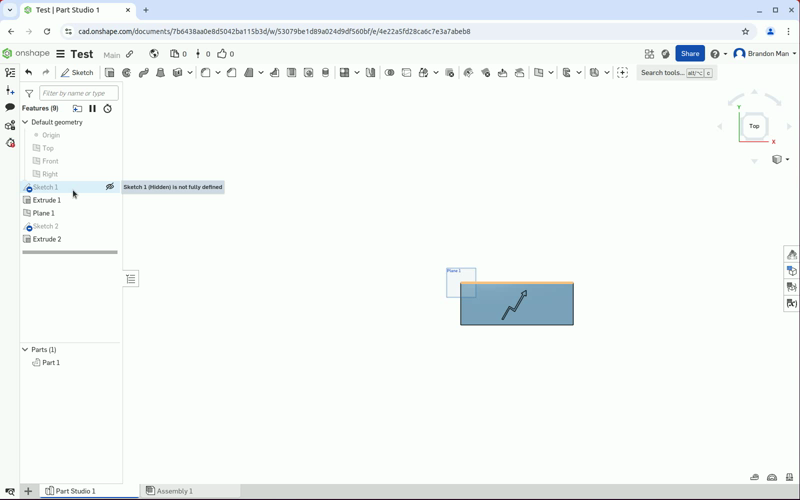
click(73, 189)
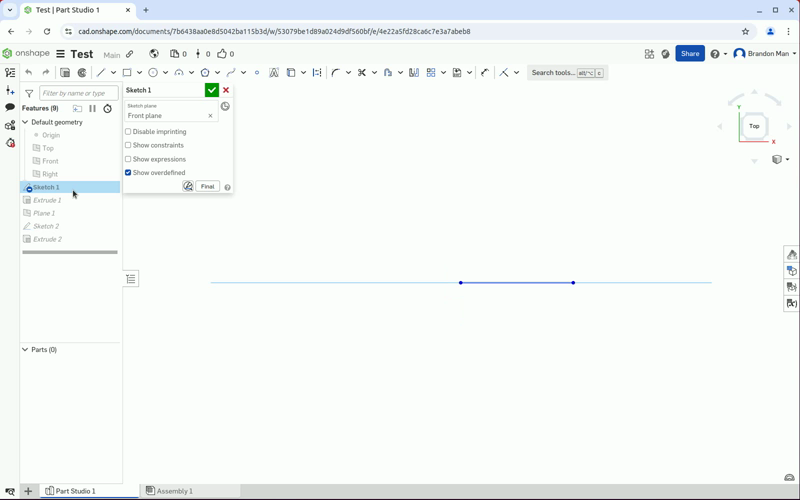
mouse_move(229, 92)
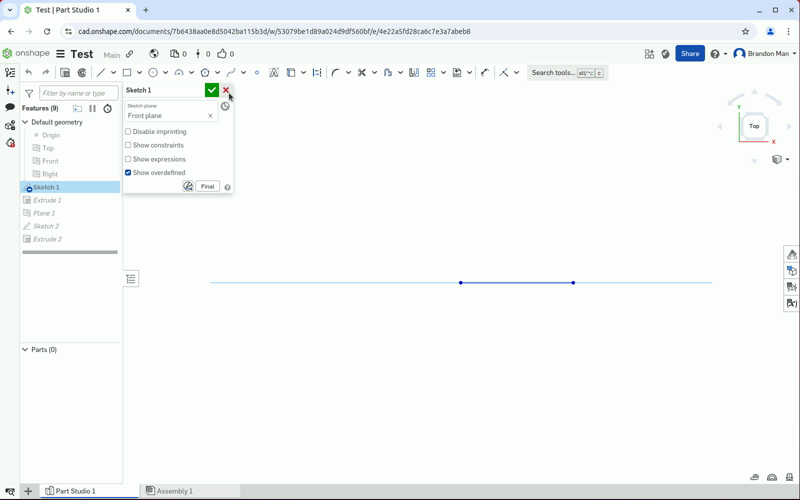
click(229, 92)
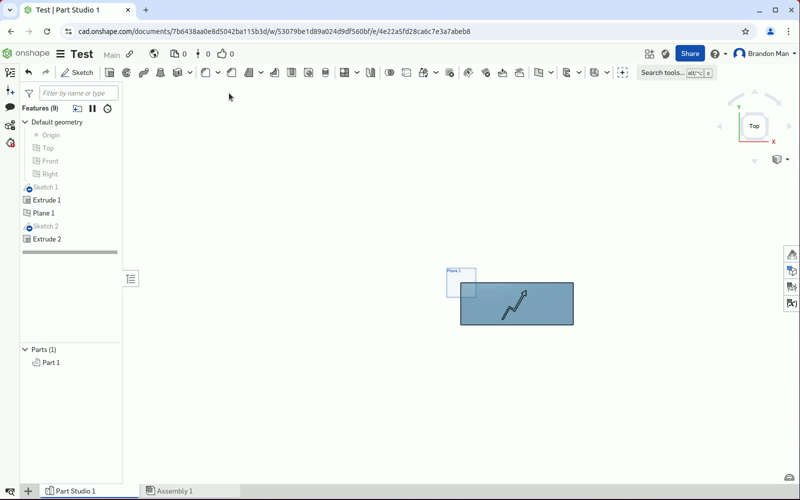
mouse_move(73, 352)
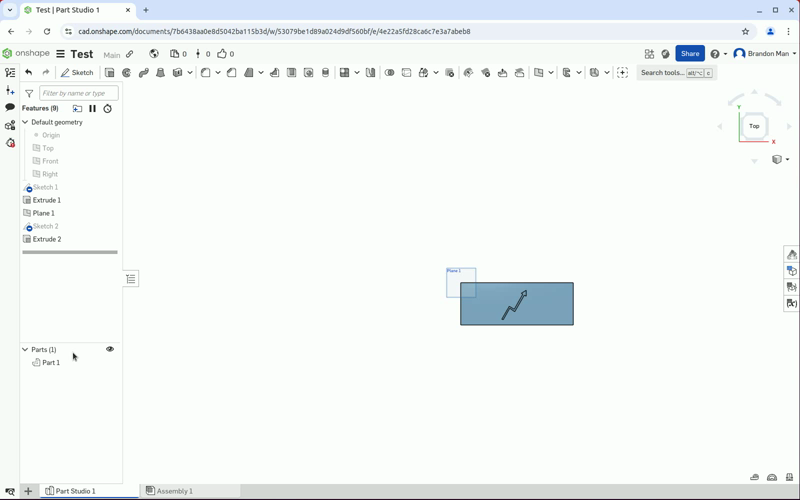
key(y)
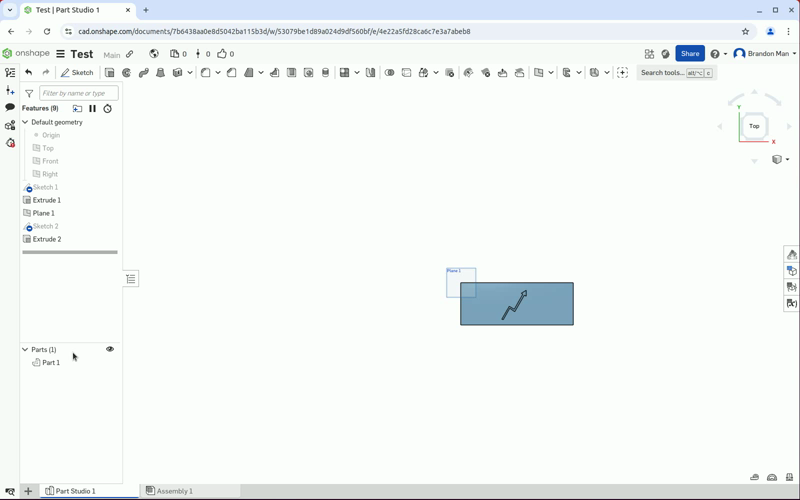
key(shift+p)
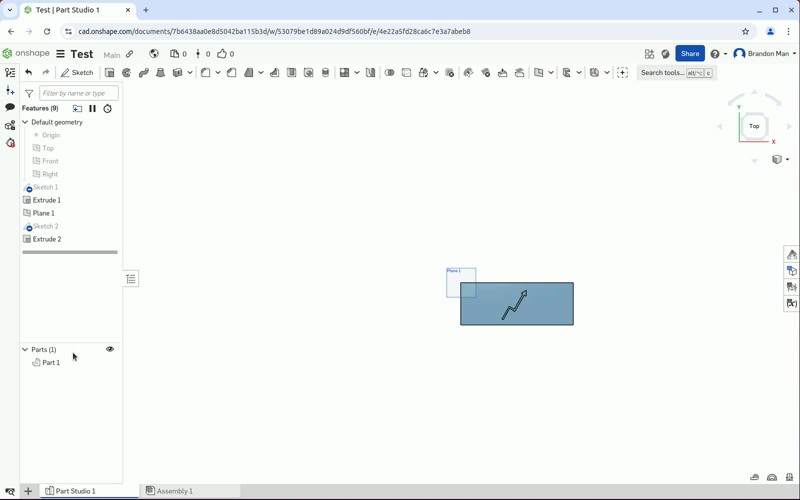
key(space)
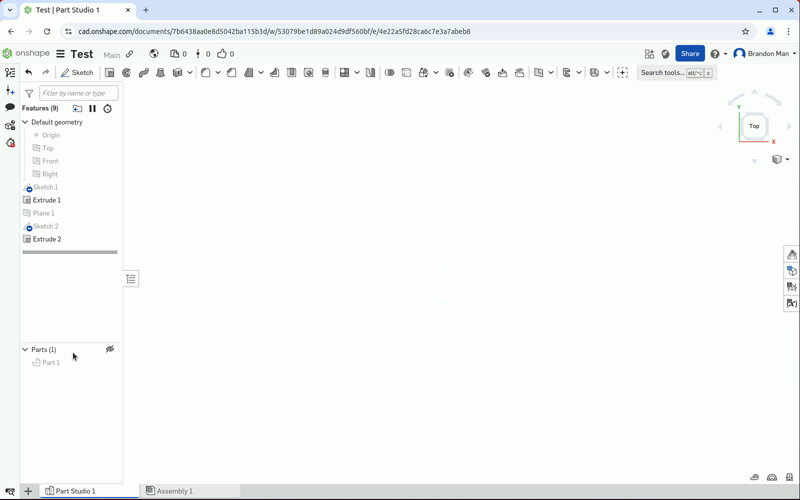
key_down(shift)
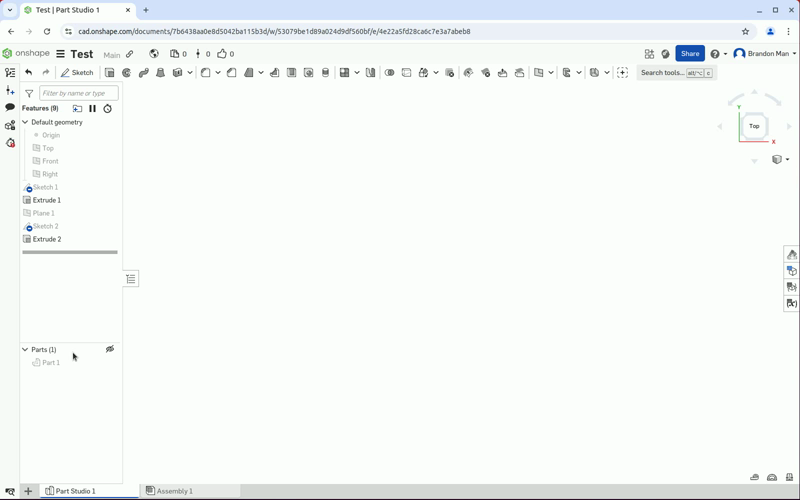
key(up)
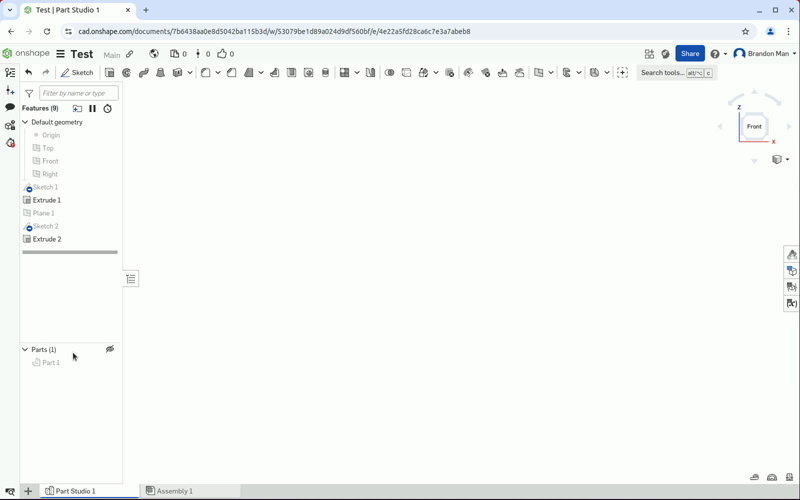
key_up(shift)
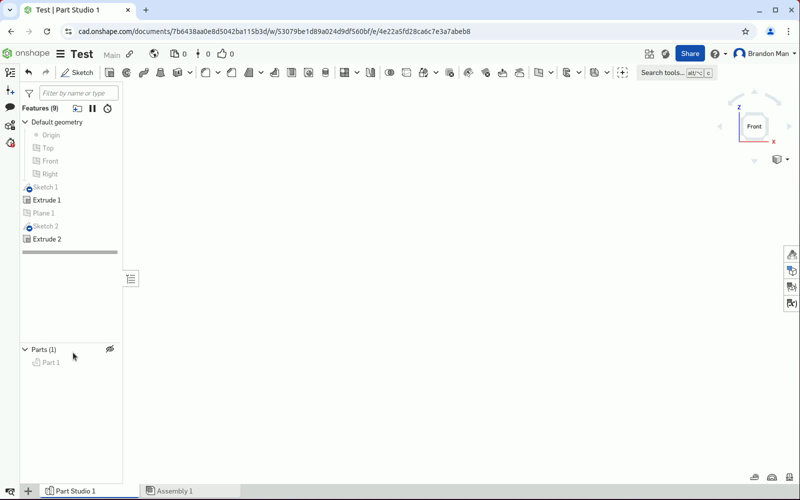
mouse_move(73, 352)
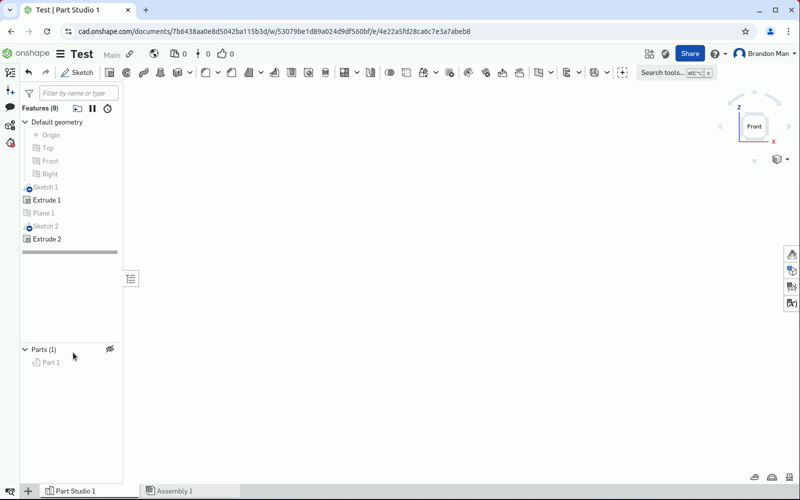
key(shift+y)
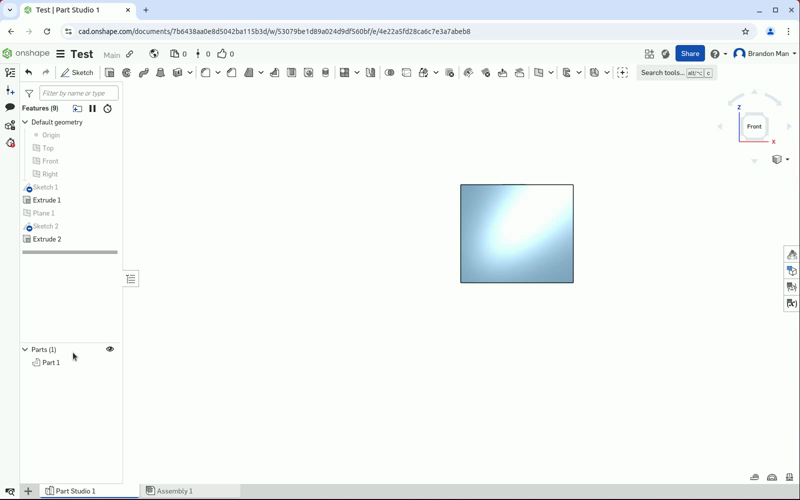
mouse_move(541, 75)
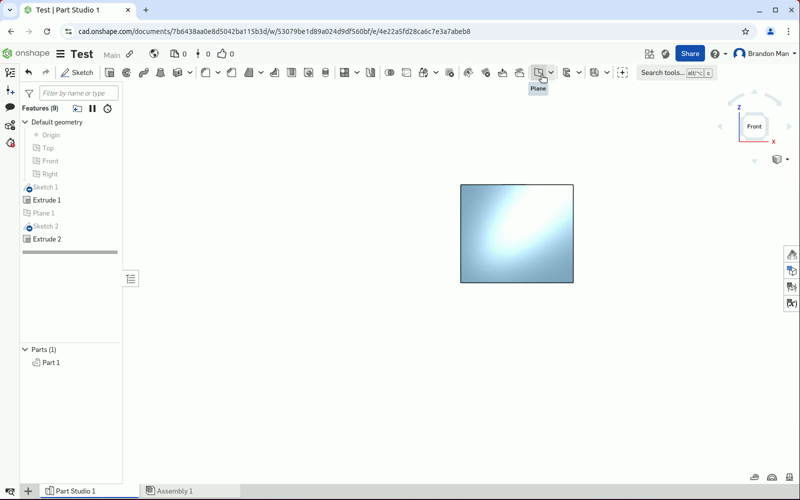
click(541, 75)
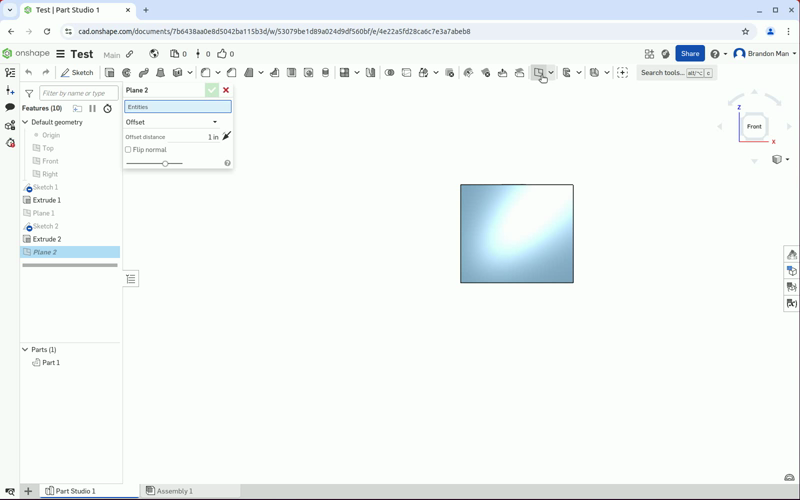
mouse_move(73, 163)
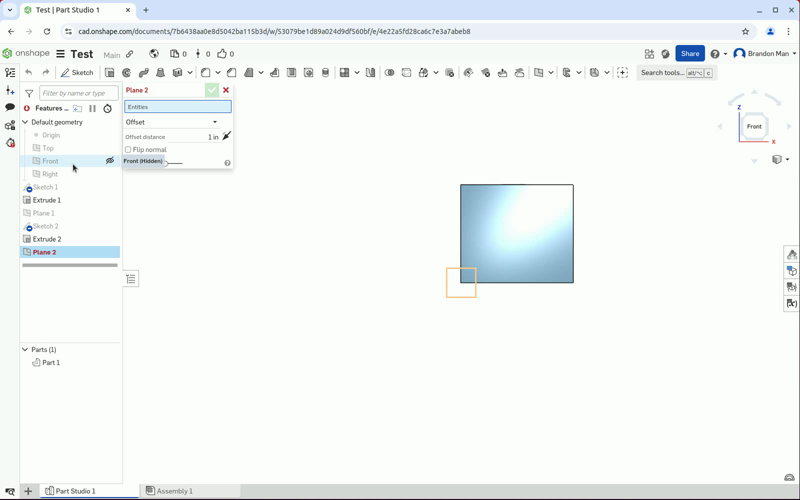
click(73, 163)
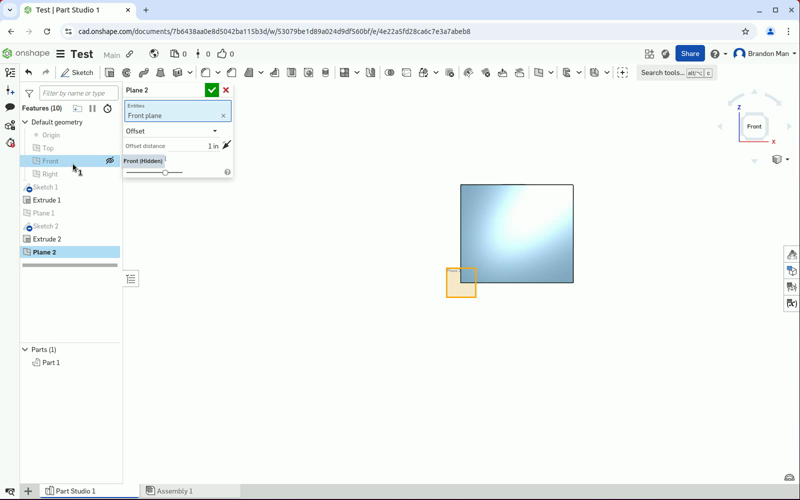
key(tab, 2)
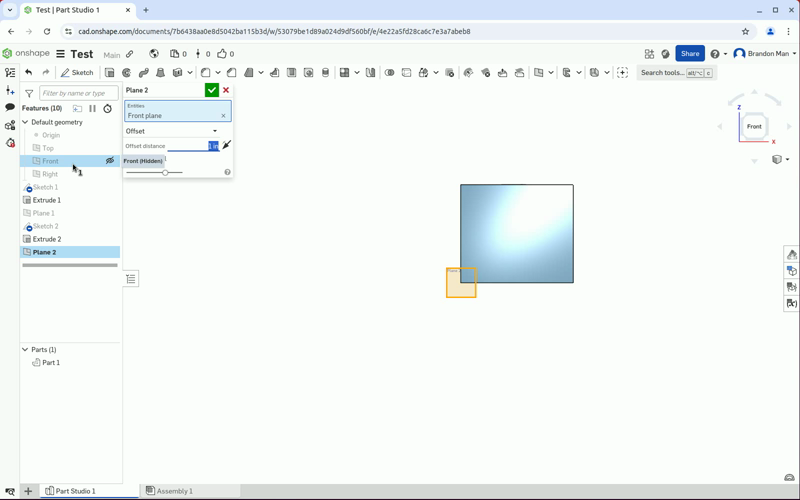
text(8.658)
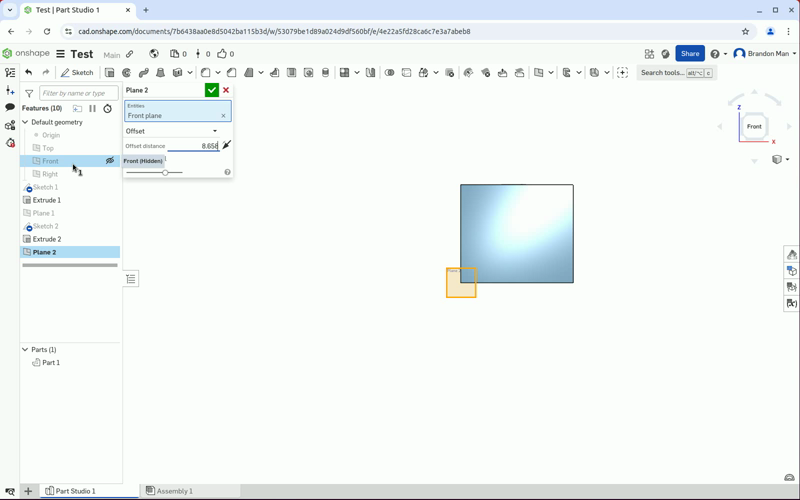
key(enter, 2)
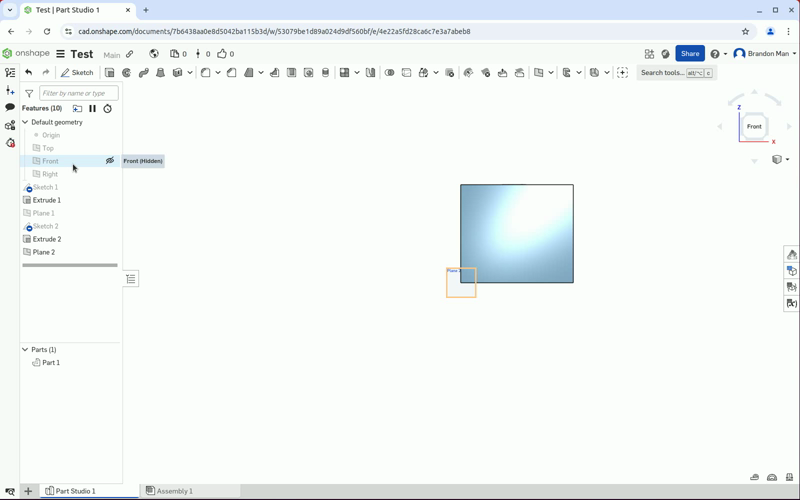
key(shift+s)
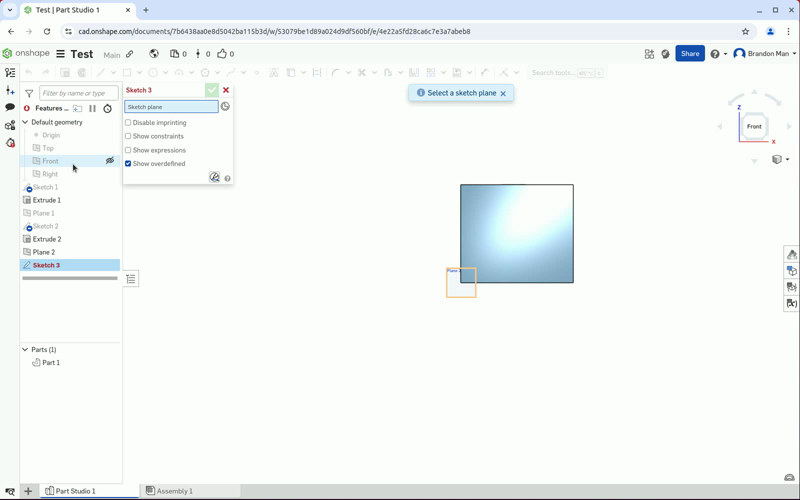
mouse_move(73, 254)
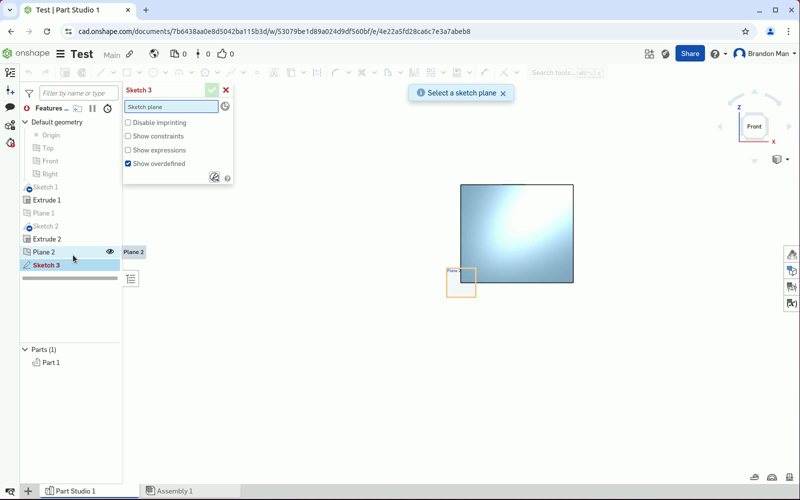
click(73, 254)
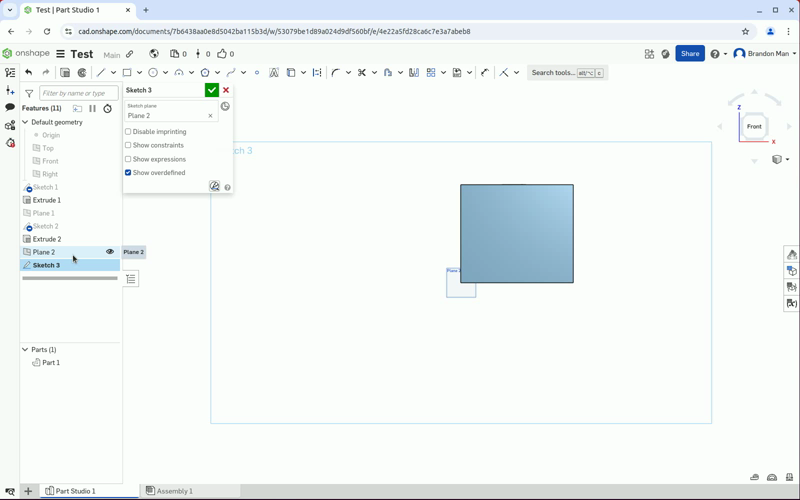
mouse_move(73, 352)
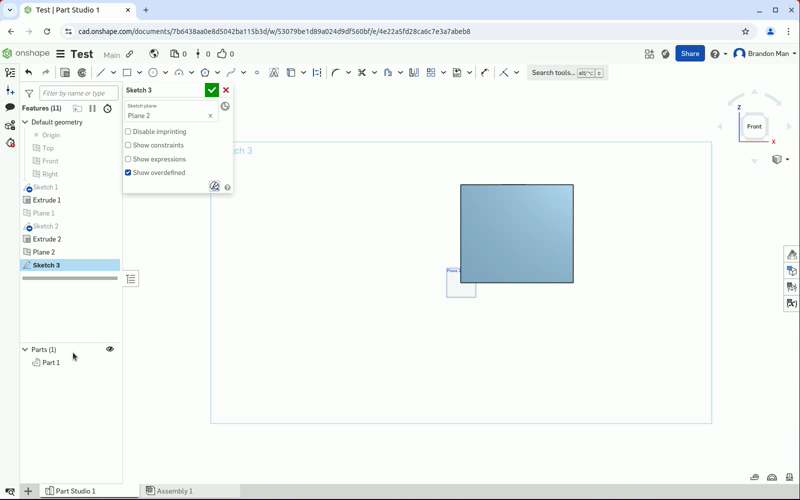
key(y)
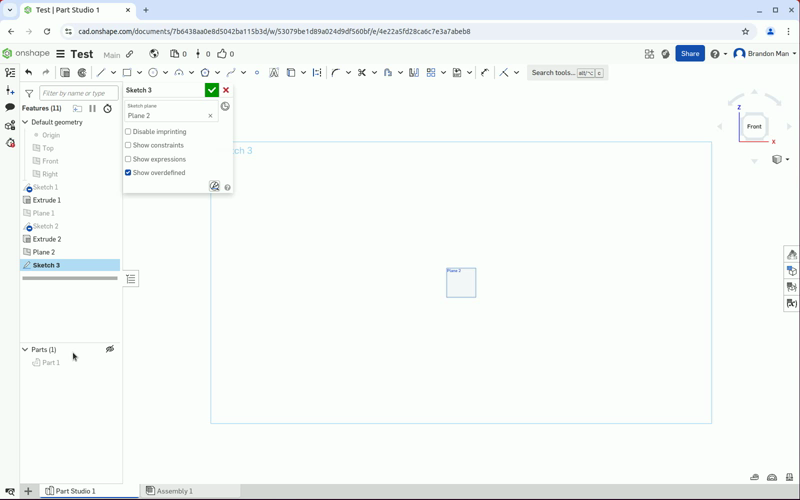
key(l)
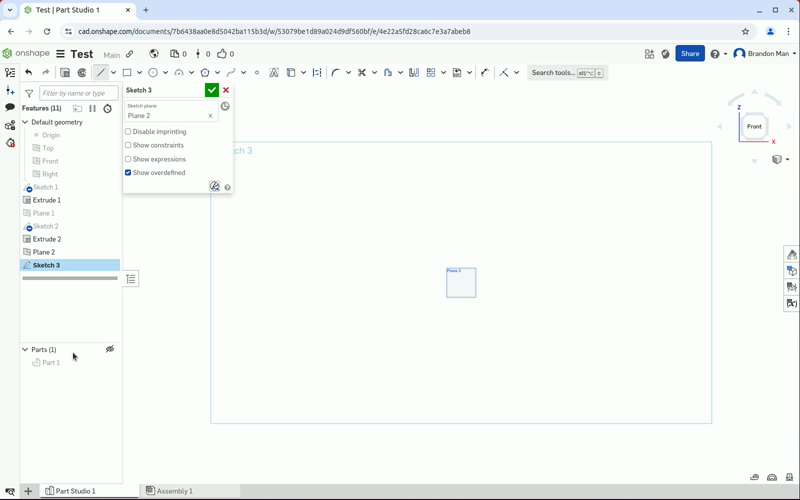
key_down(shift)
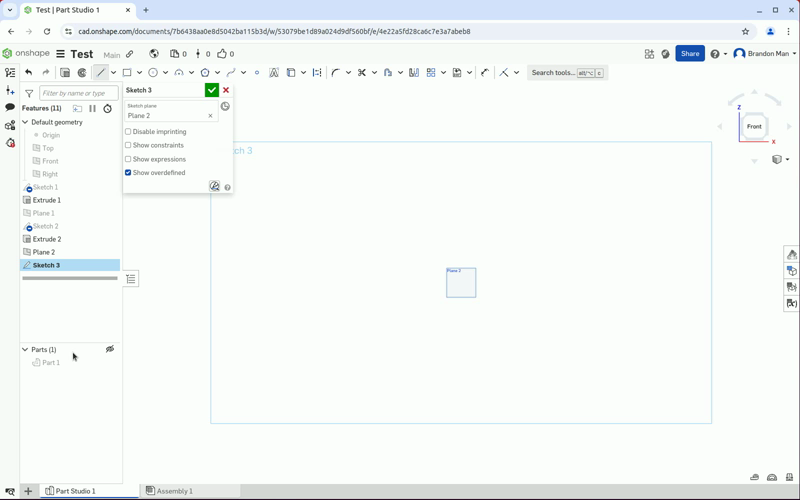
mouse_move(501, 253)
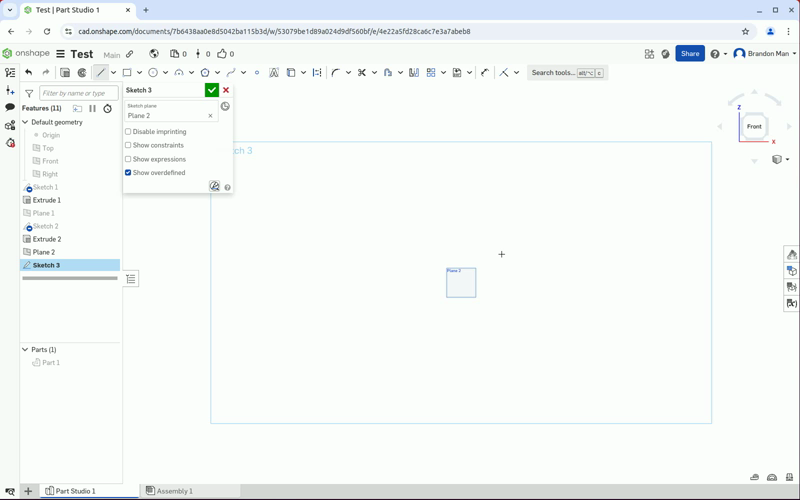
click(501, 253)
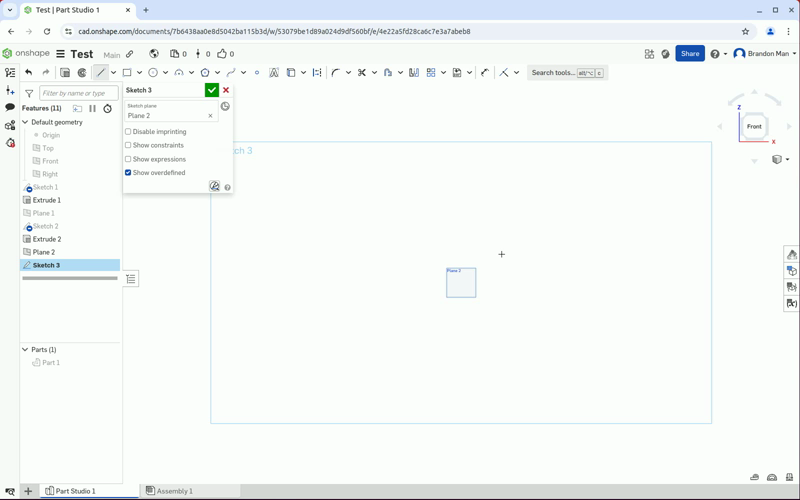
key_up(shift)
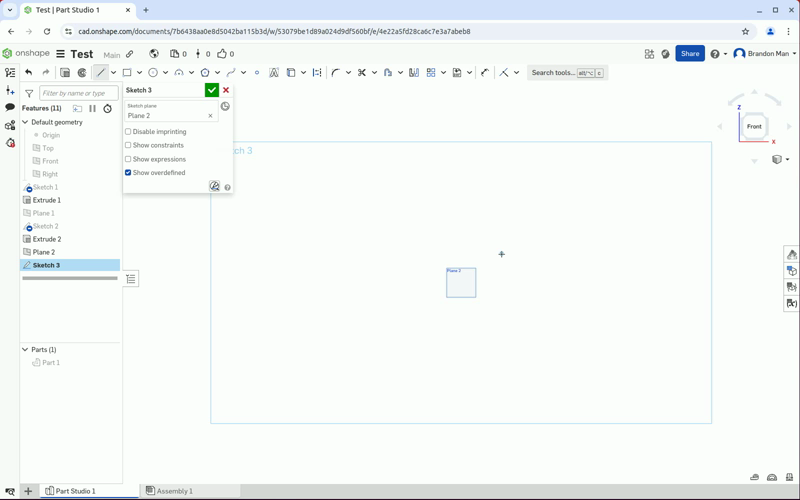
key_down(shift)
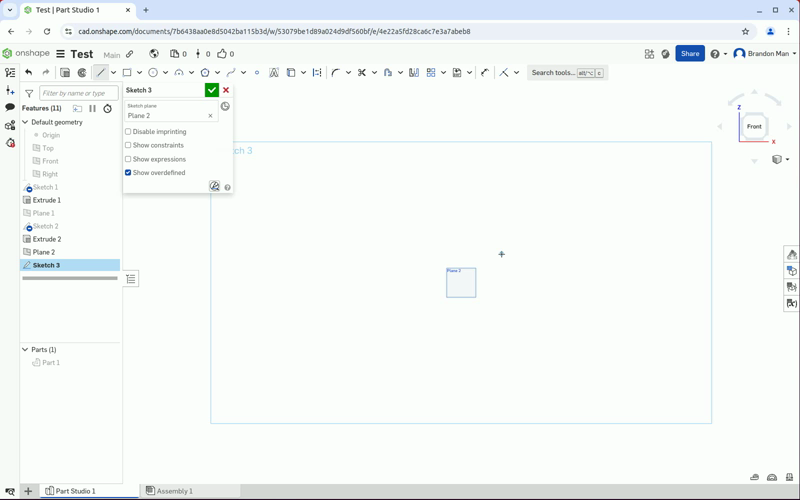
mouse_move(531, 253)
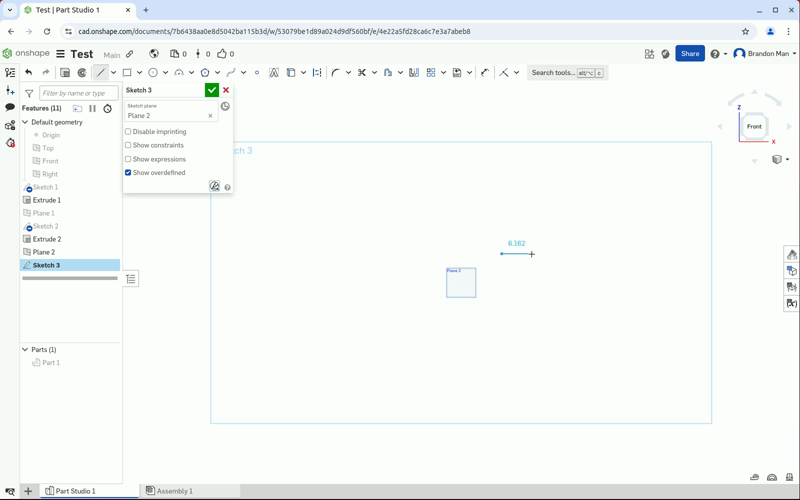
mouse_move(503, 254)
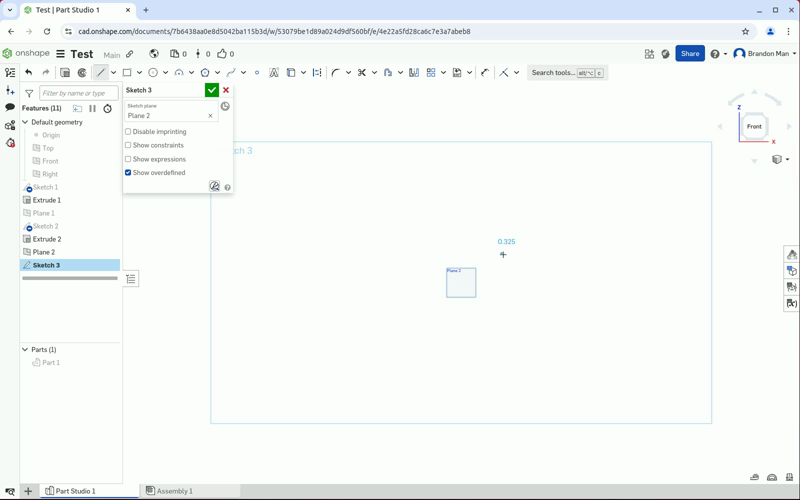
scroll(6)
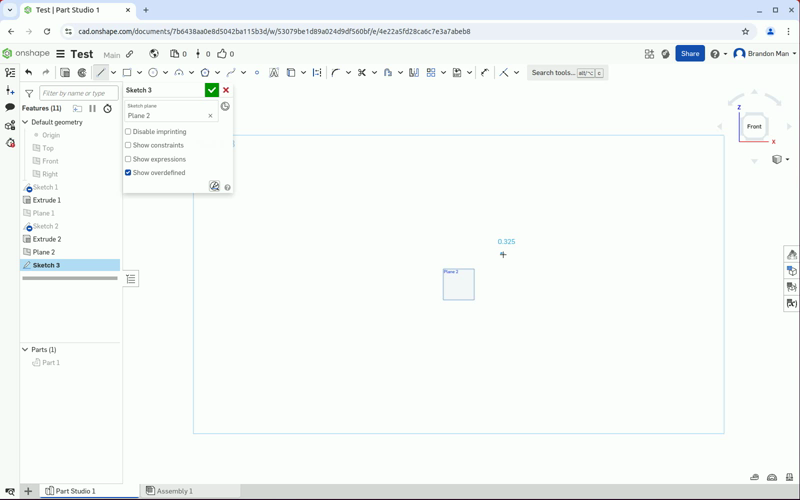
scroll(6)
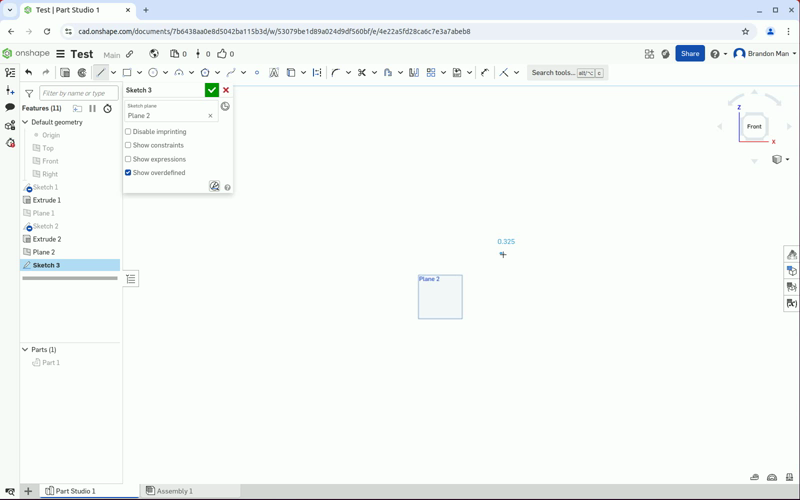
scroll(6)
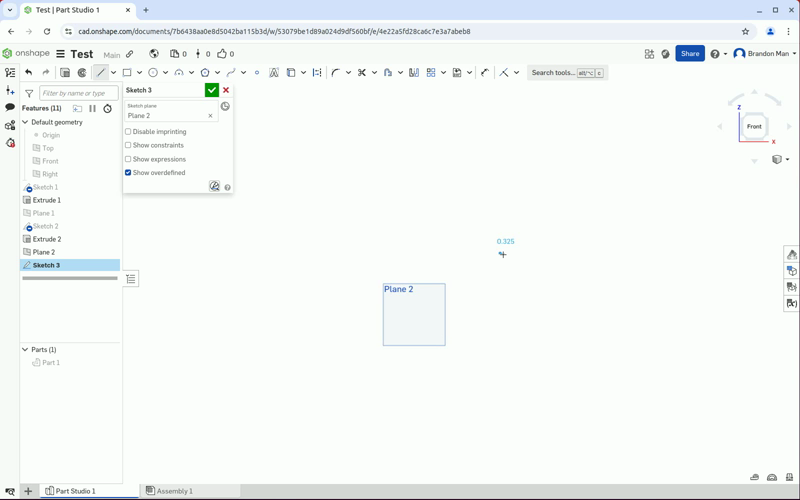
scroll(6)
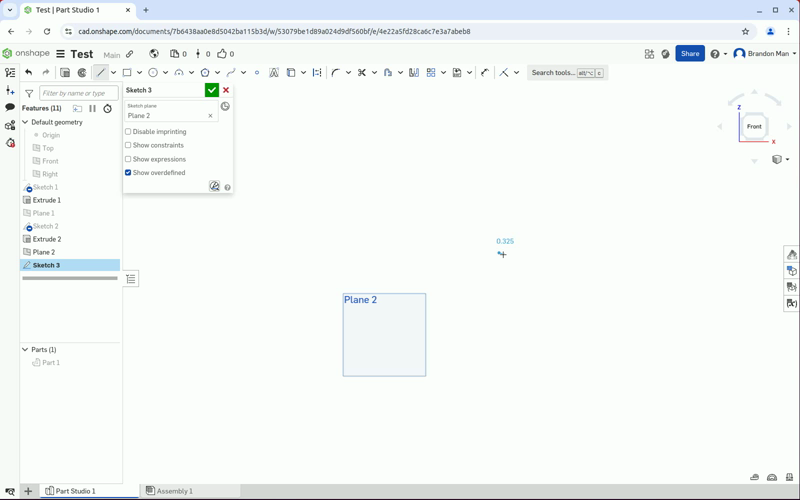
scroll(6)
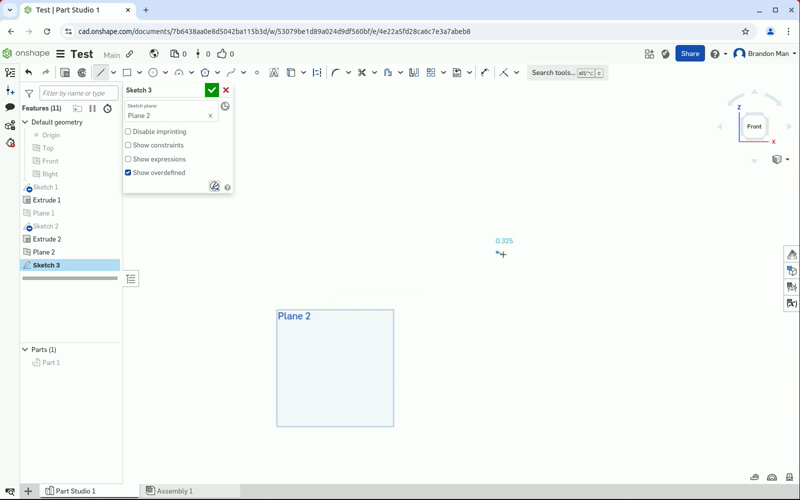
scroll(6)
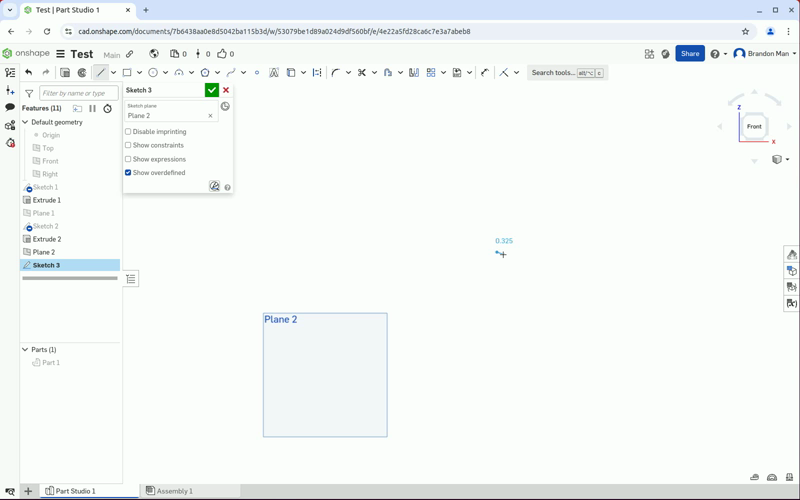
scroll(6)
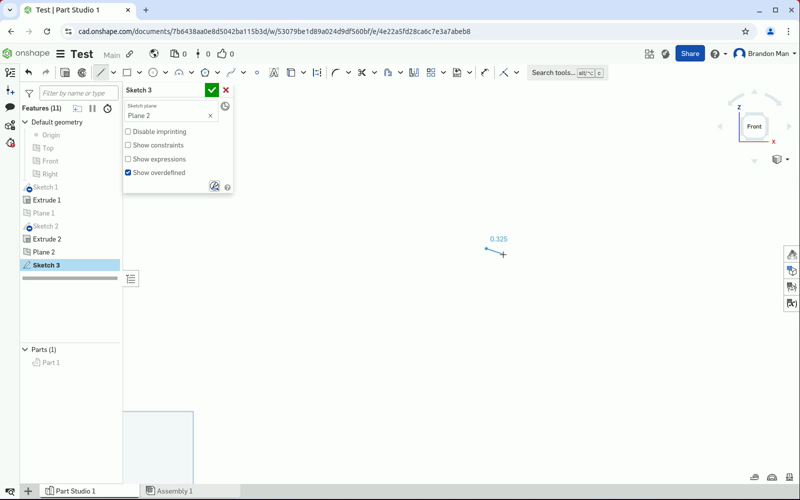
click(503, 254)
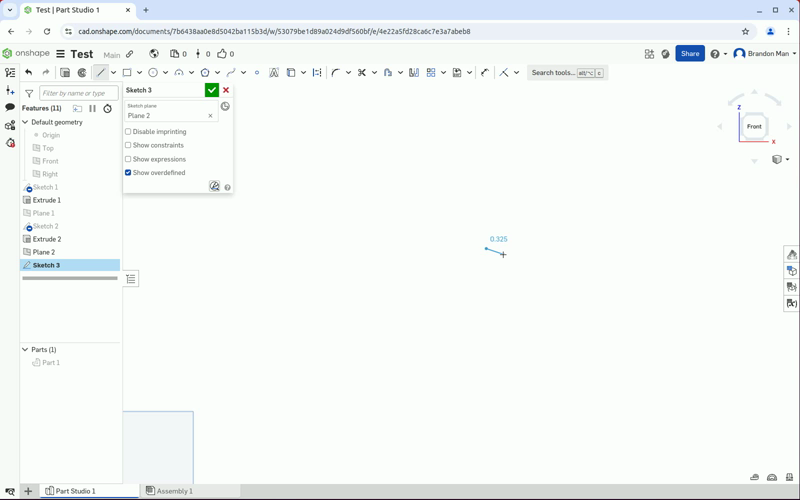
scroll(-6)
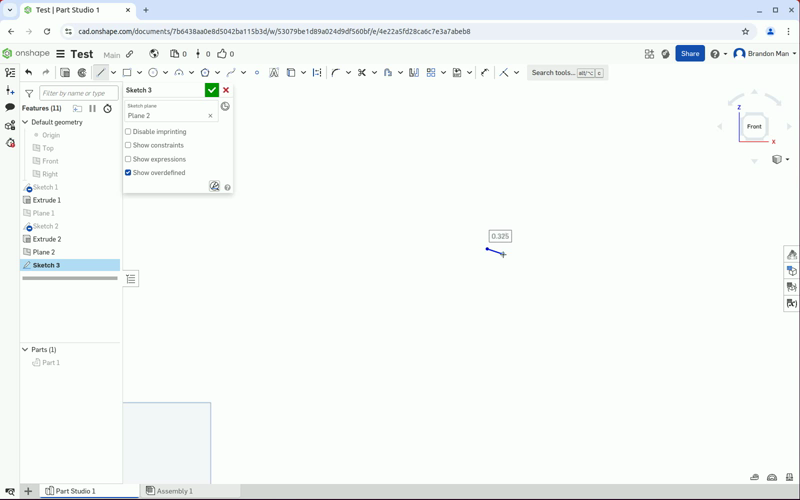
scroll(-6)
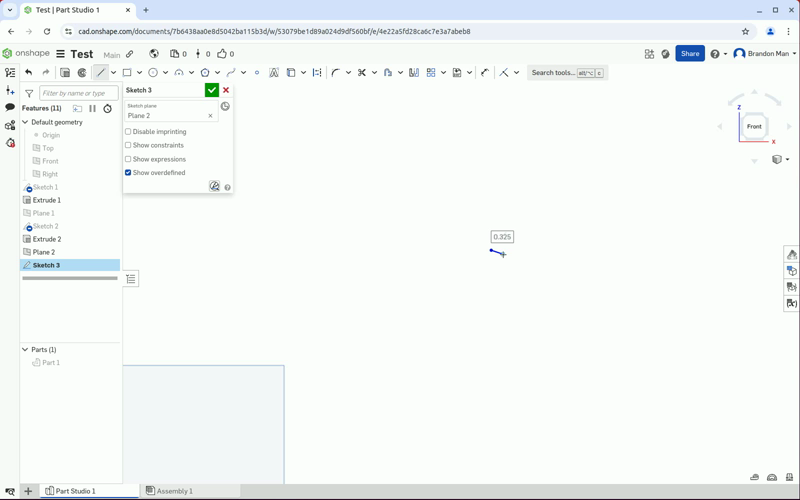
scroll(-6)
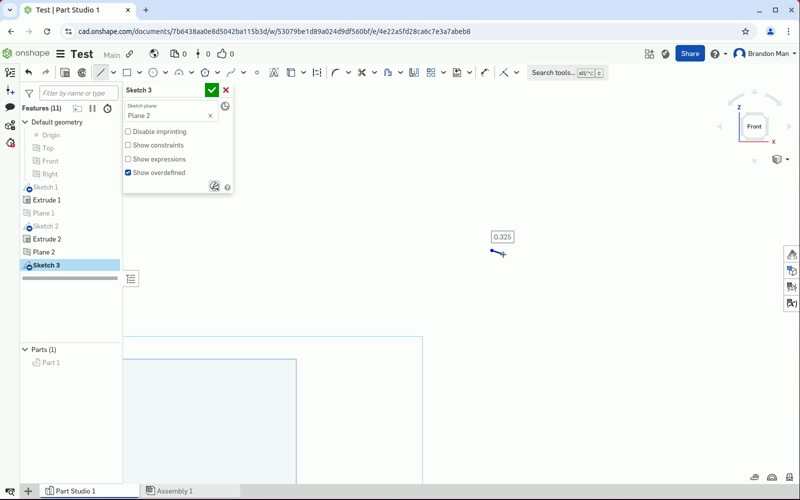
scroll(-6)
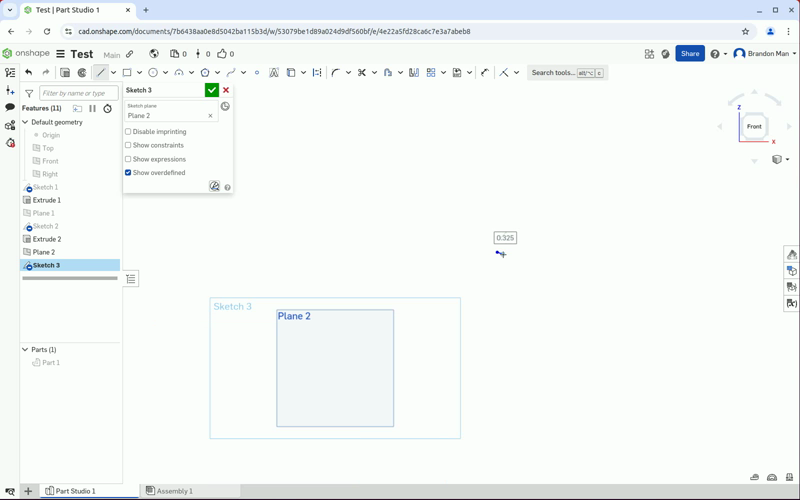
scroll(-6)
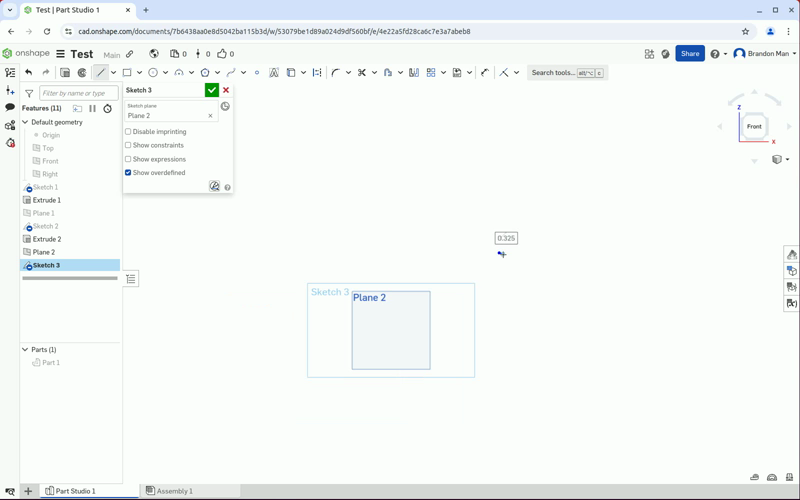
scroll(-6)
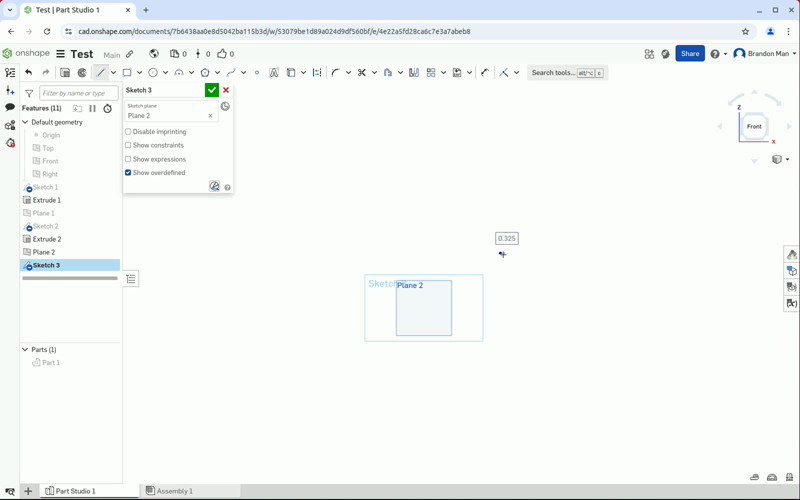
scroll(-6)
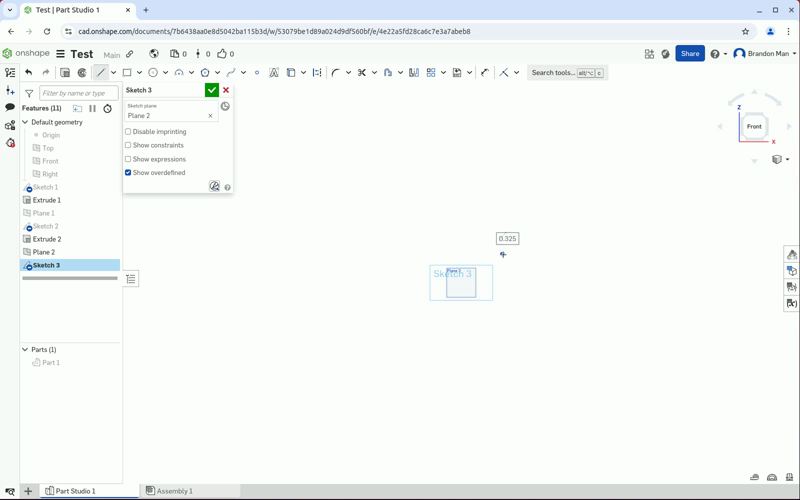
key_up(shift)
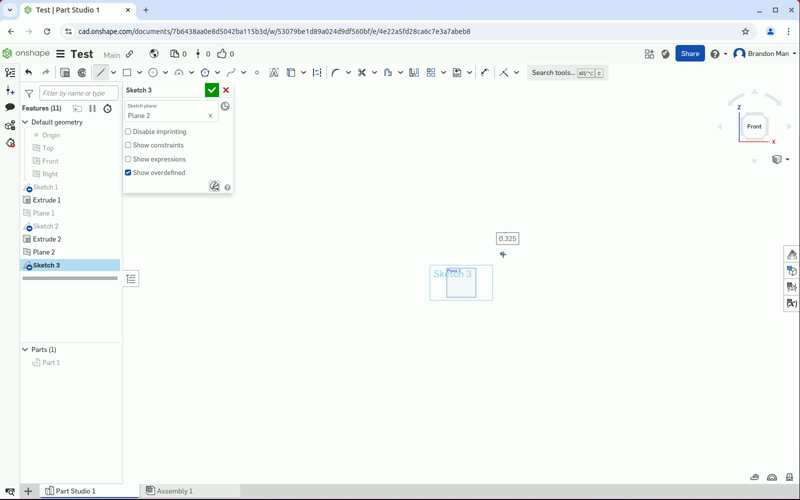
key_down(shift)
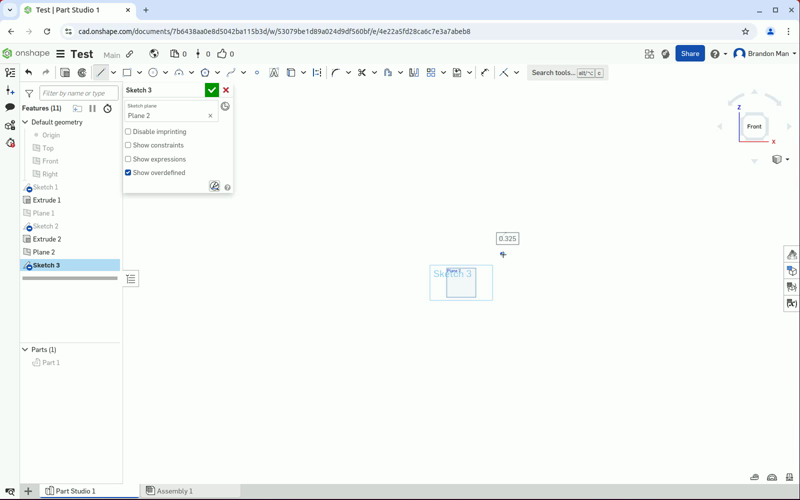
mouse_move(533, 254)
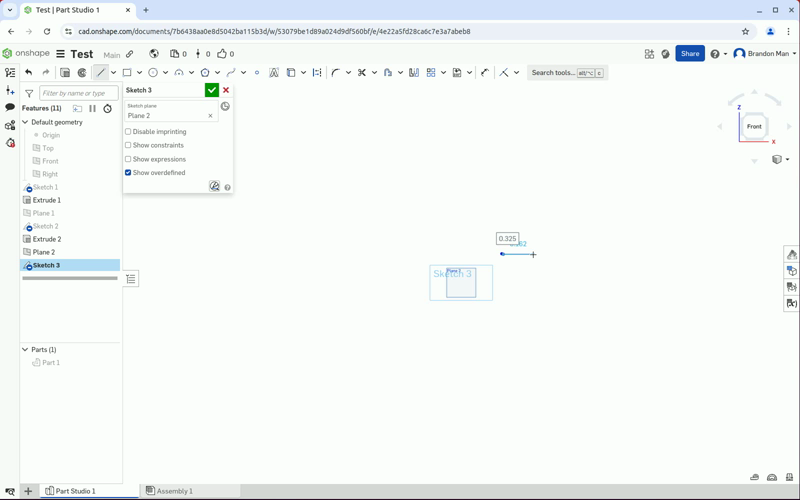
mouse_move(509, 243)
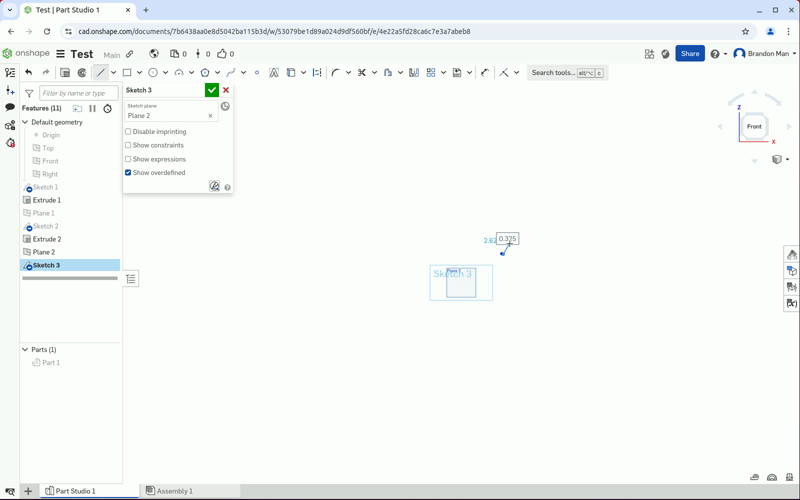
click(509, 243)
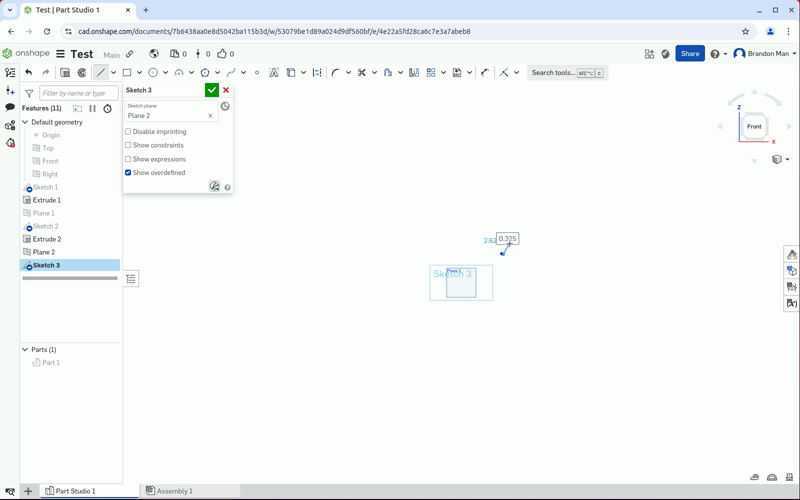
key_up(shift)
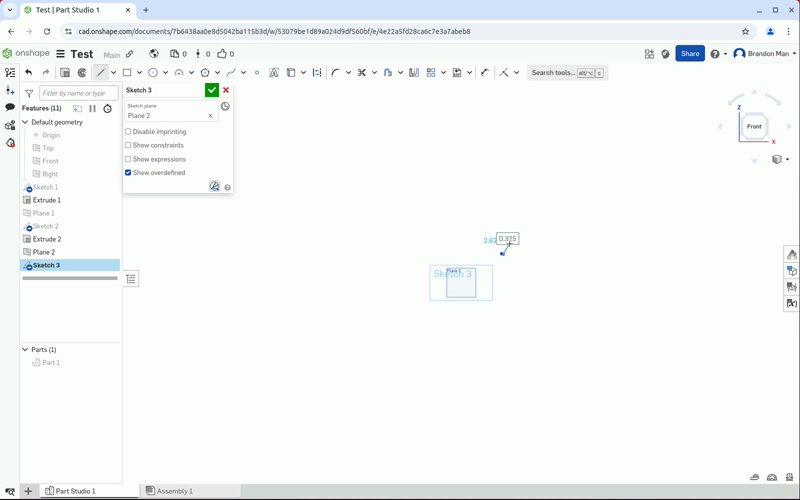
key_down(shift)
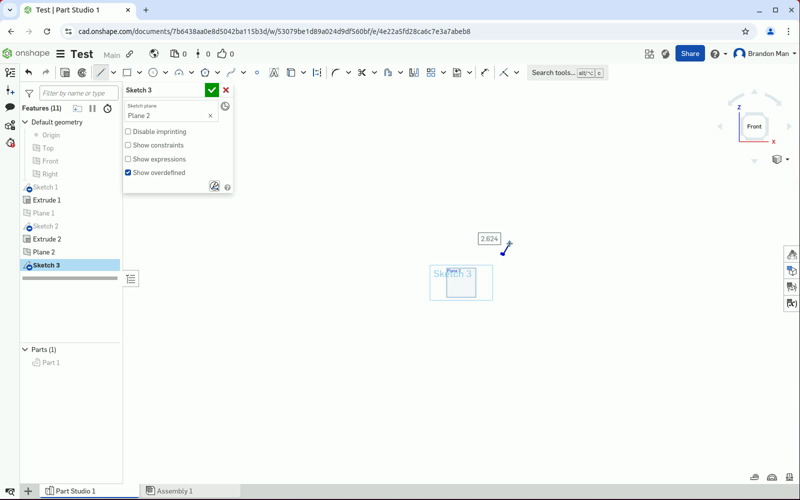
mouse_move(539, 243)
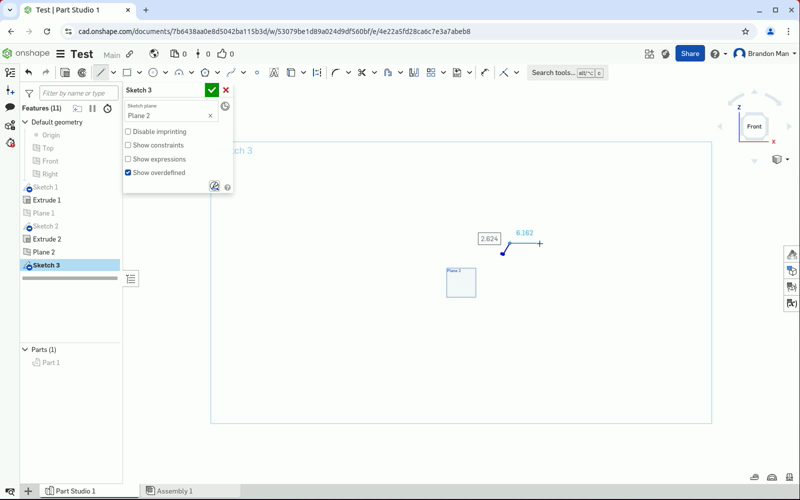
mouse_move(514, 246)
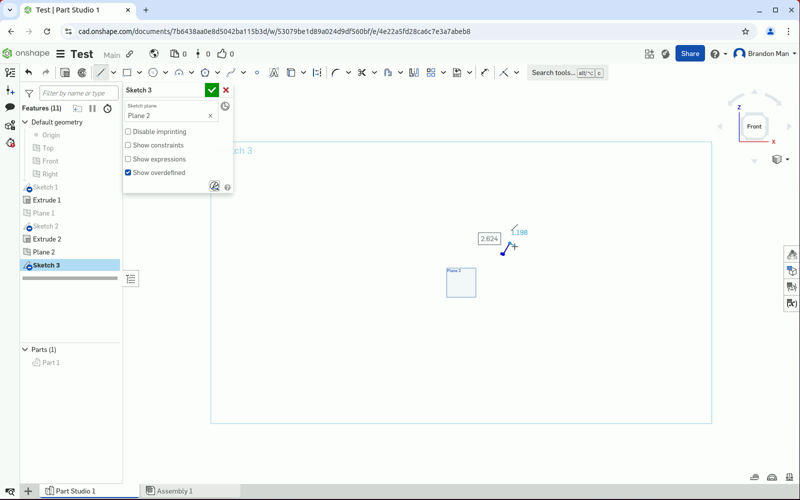
scroll(6)
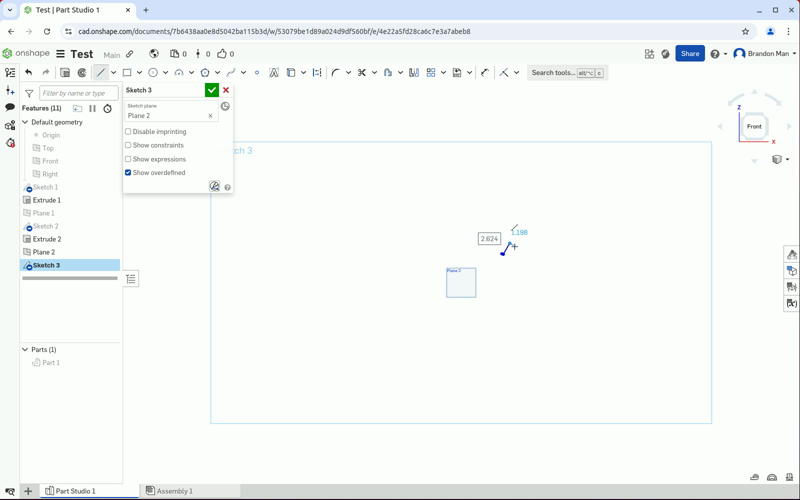
scroll(6)
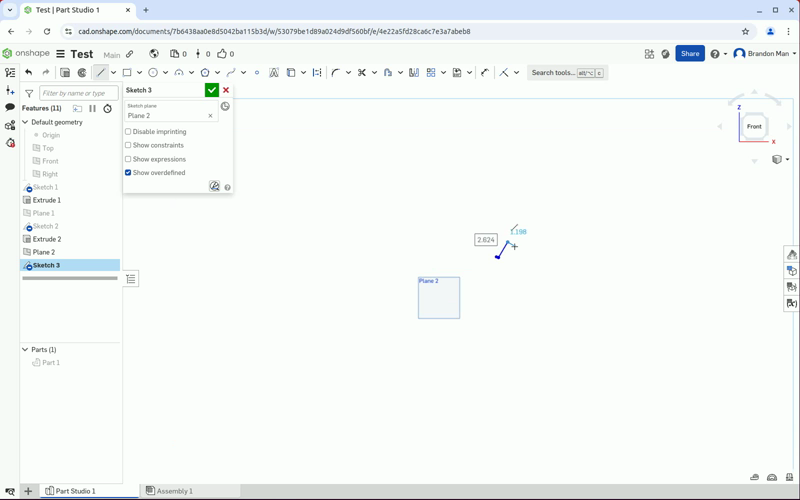
scroll(6)
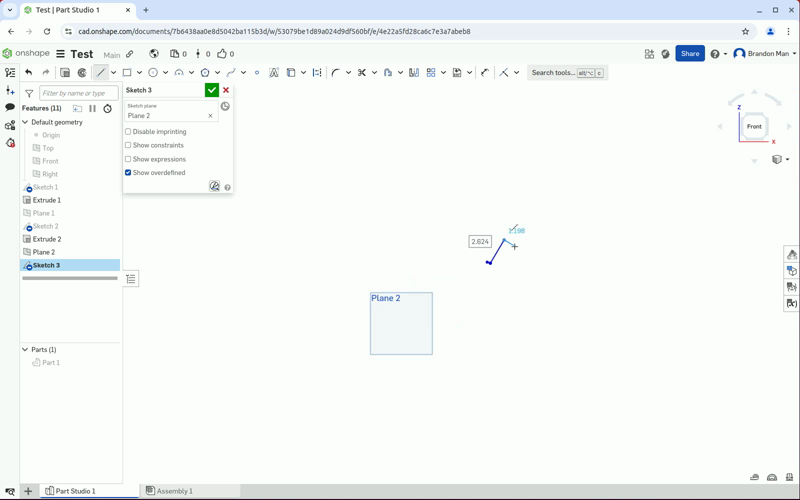
scroll(6)
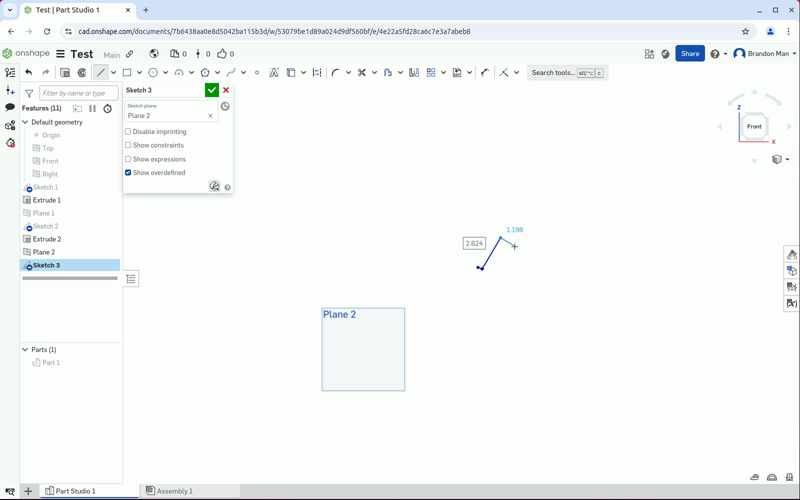
scroll(6)
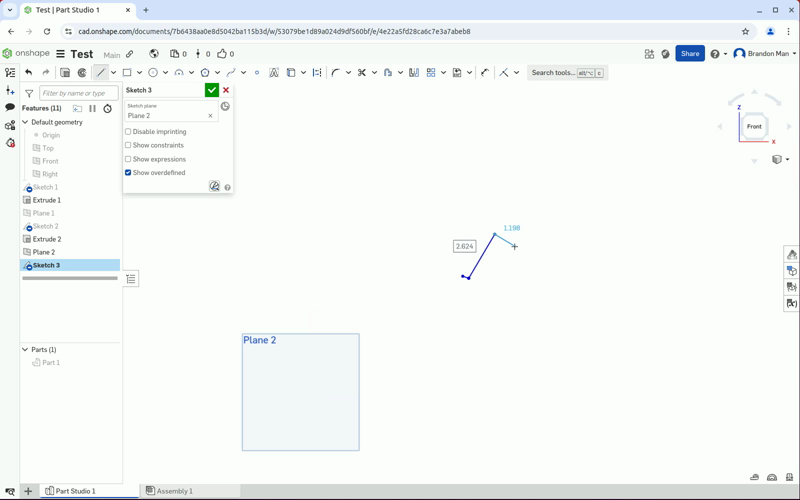
scroll(6)
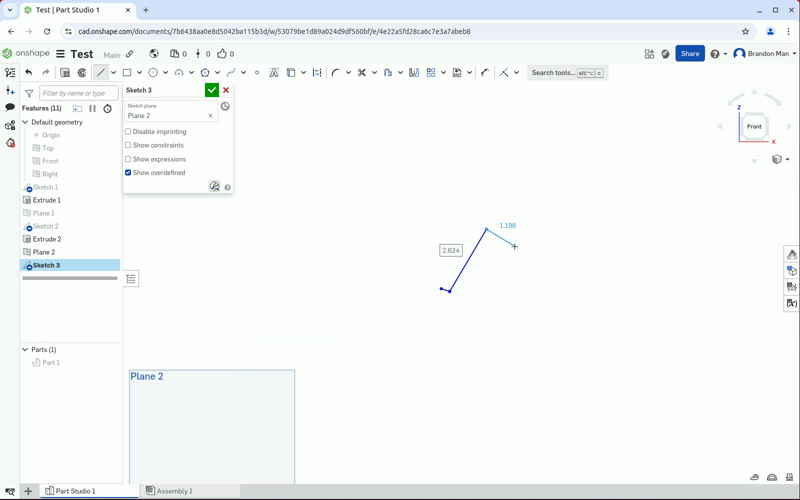
scroll(6)
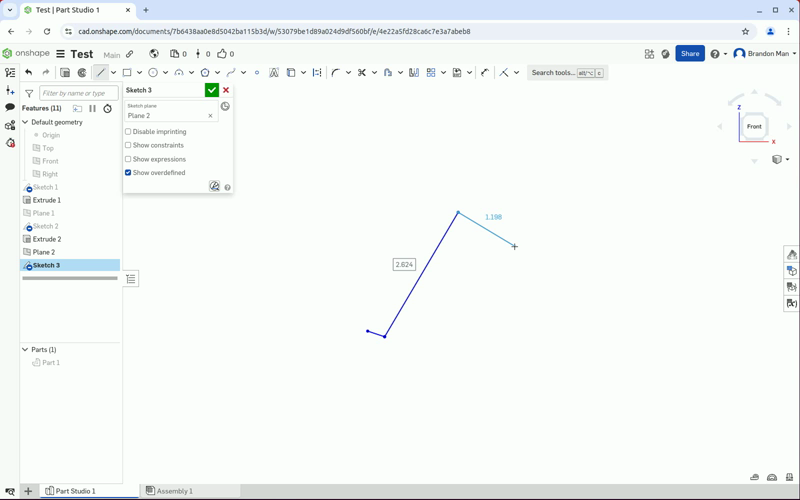
click(514, 246)
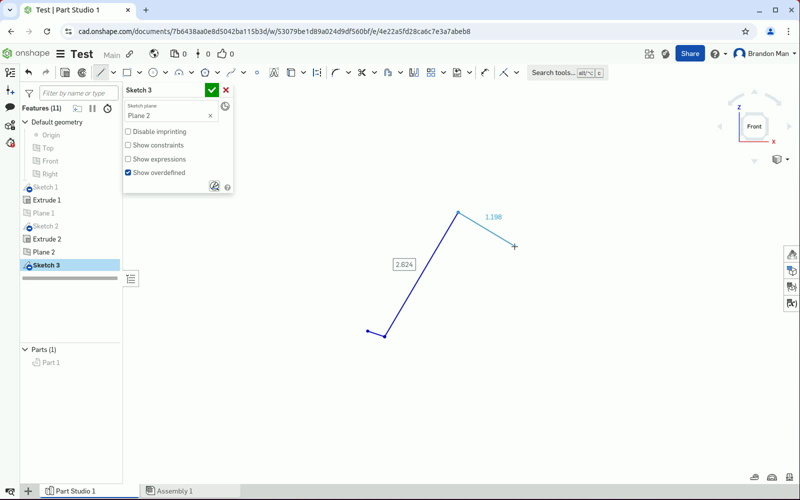
scroll(-6)
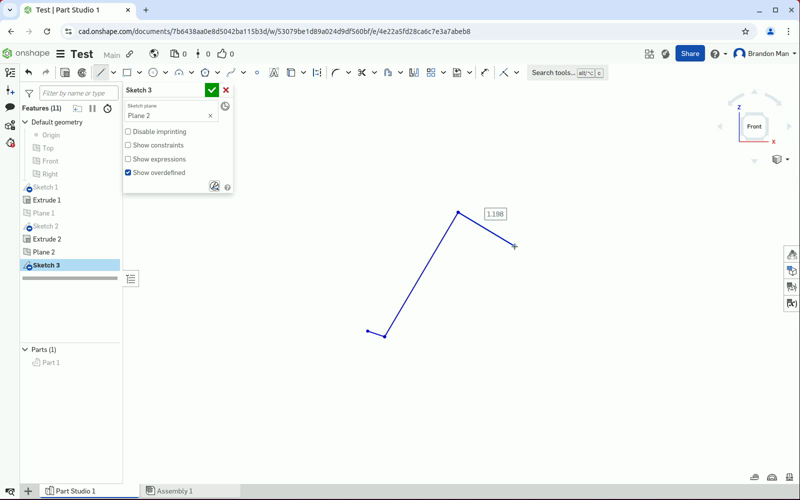
scroll(-6)
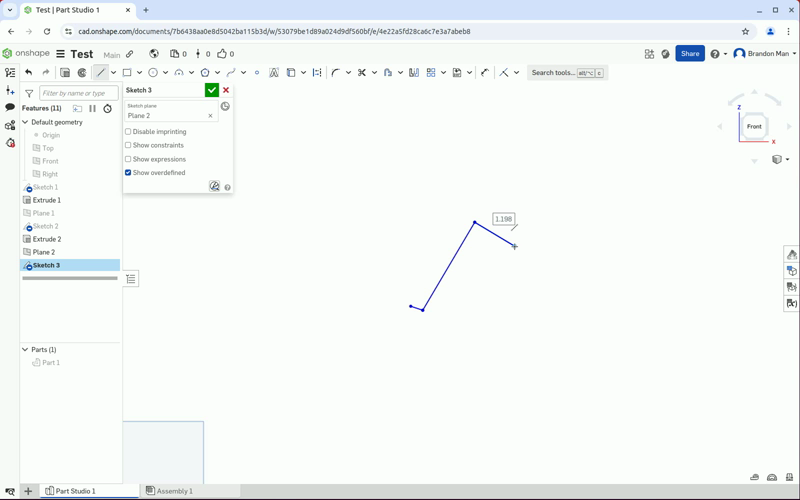
scroll(-6)
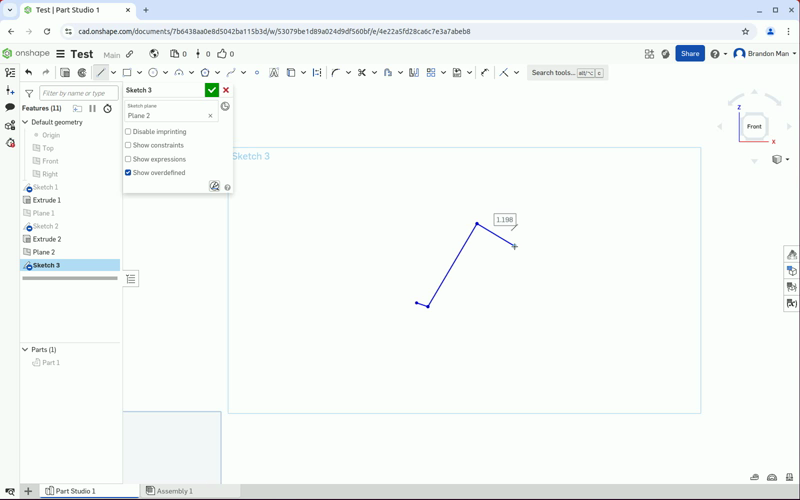
scroll(-6)
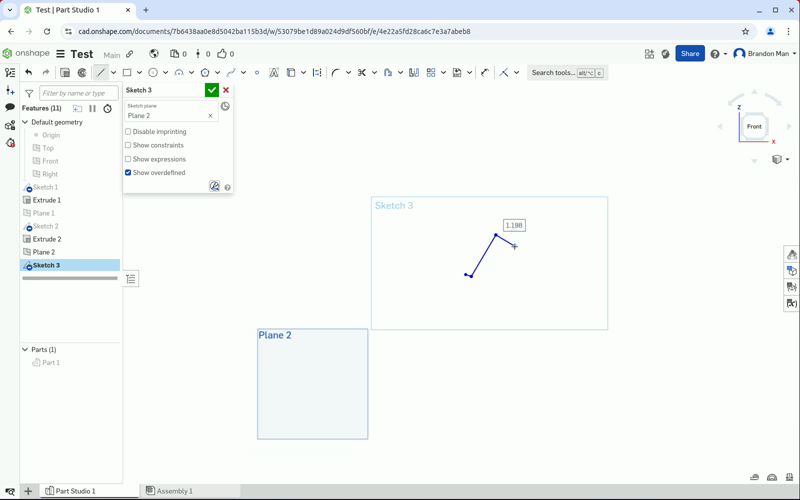
scroll(-6)
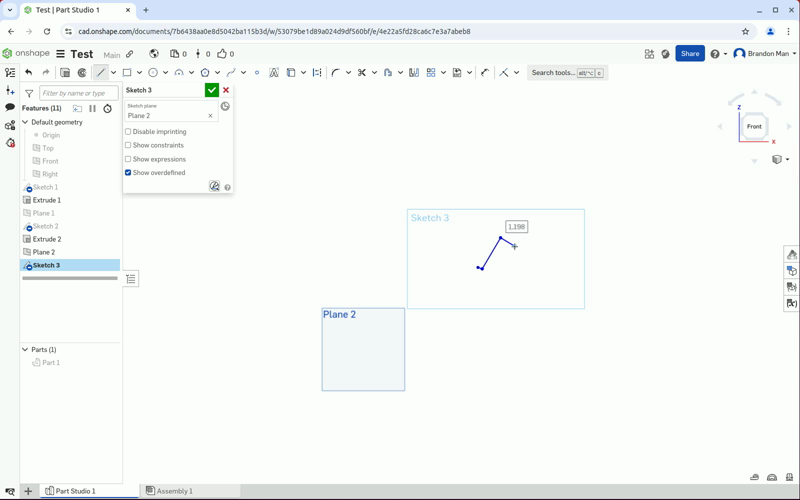
scroll(-6)
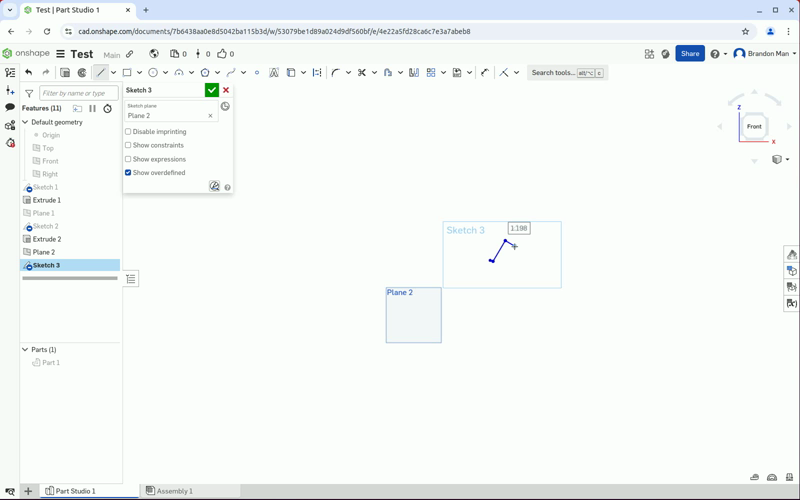
scroll(-6)
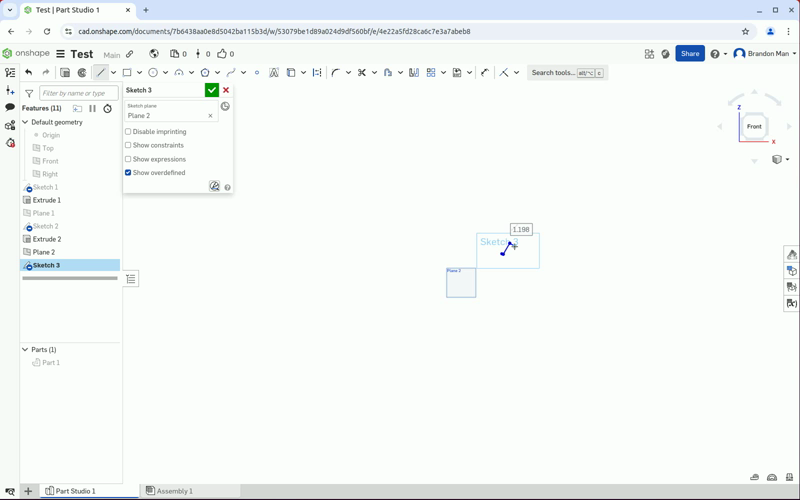
key_up(shift)
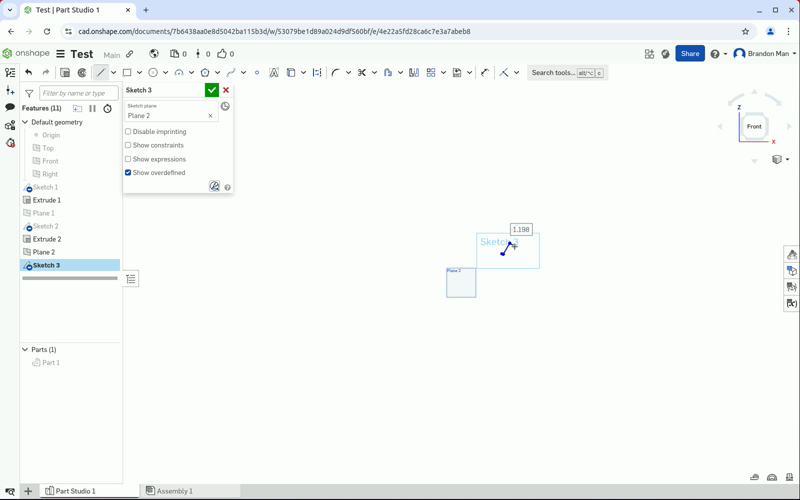
key_down(shift)
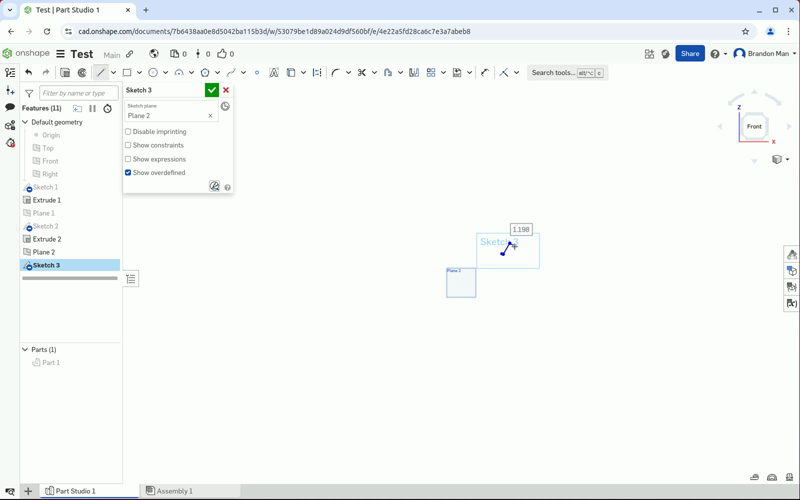
mouse_move(544, 246)
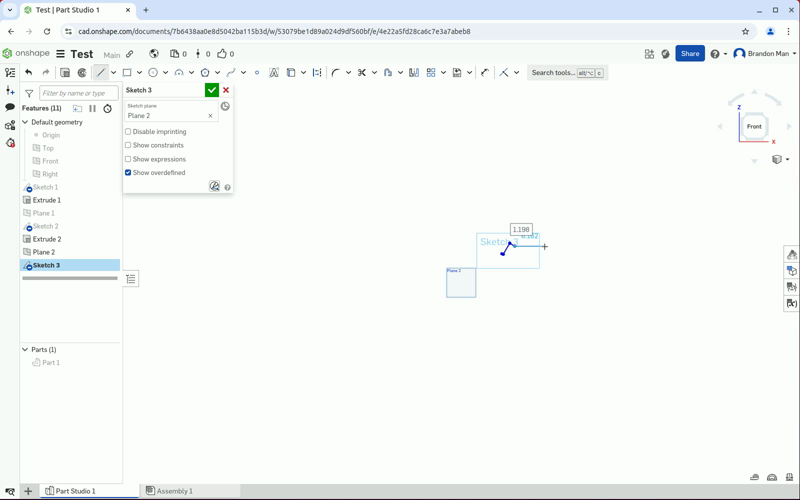
mouse_move(524, 229)
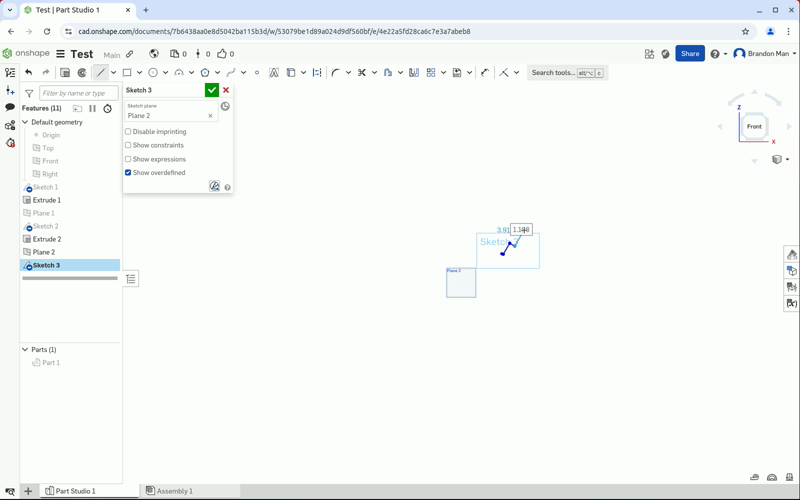
click(524, 229)
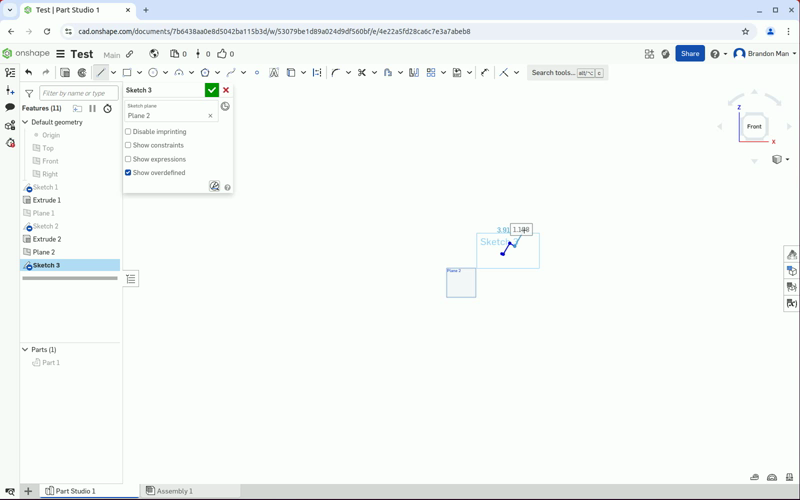
key_up(shift)
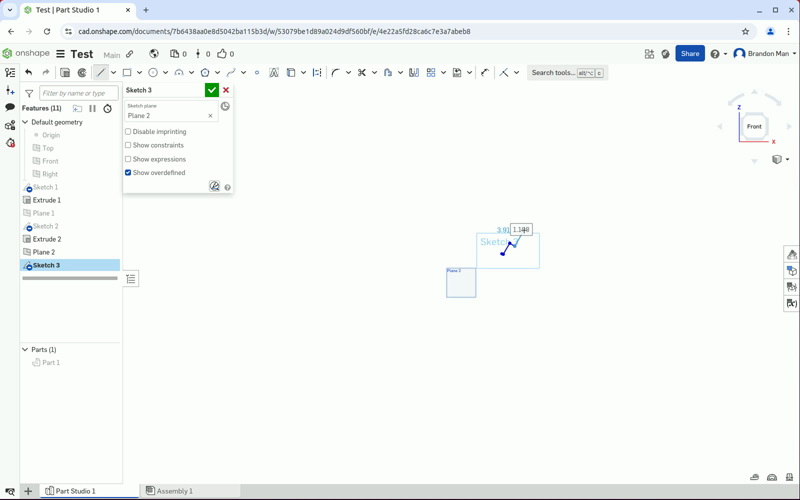
key_down(shift)
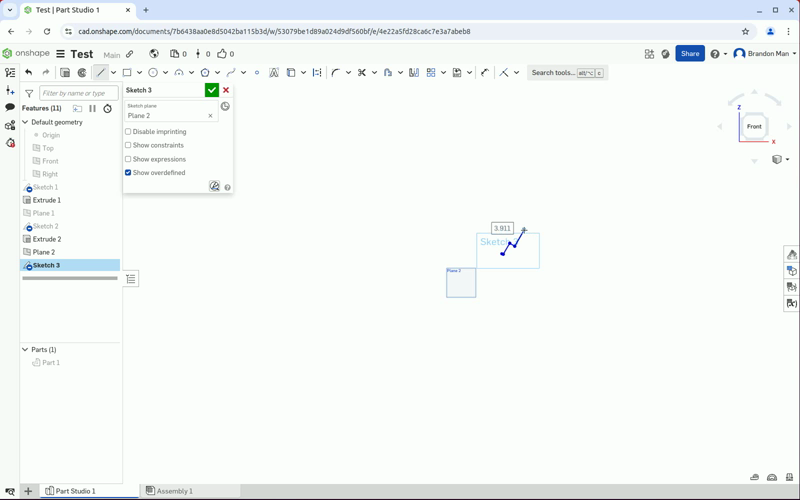
mouse_move(554, 229)
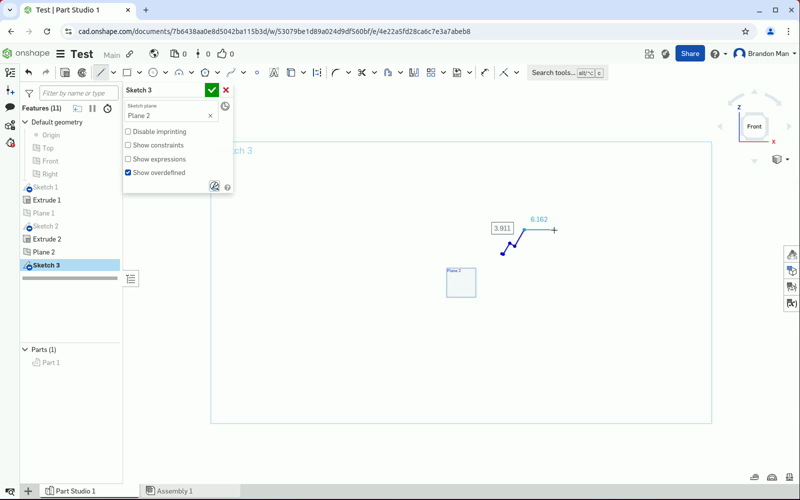
mouse_move(526, 230)
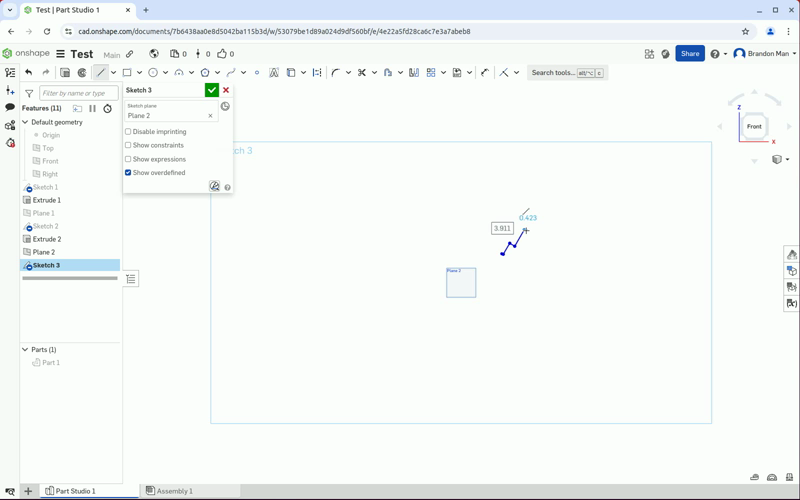
scroll(6)
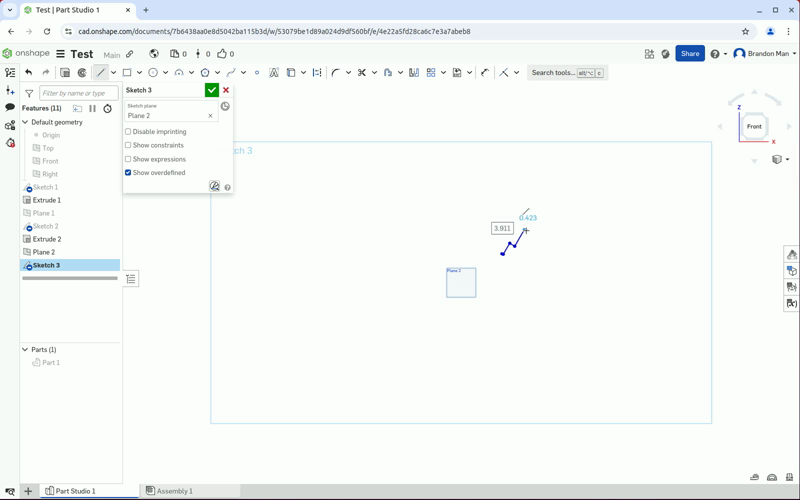
scroll(6)
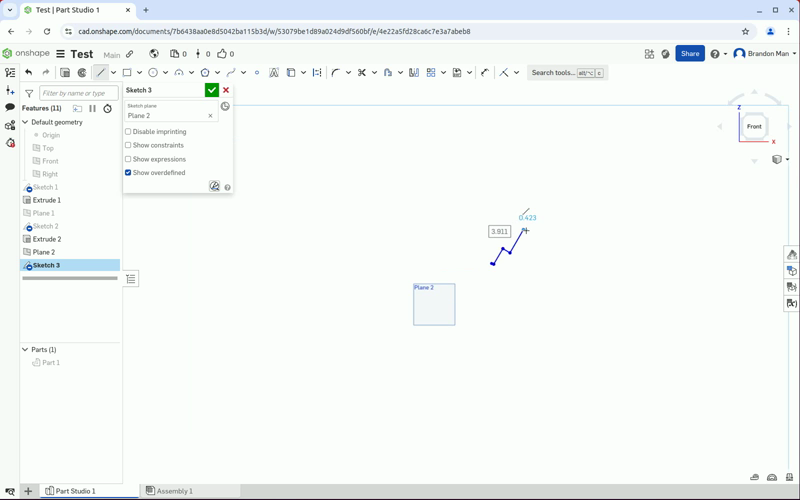
scroll(6)
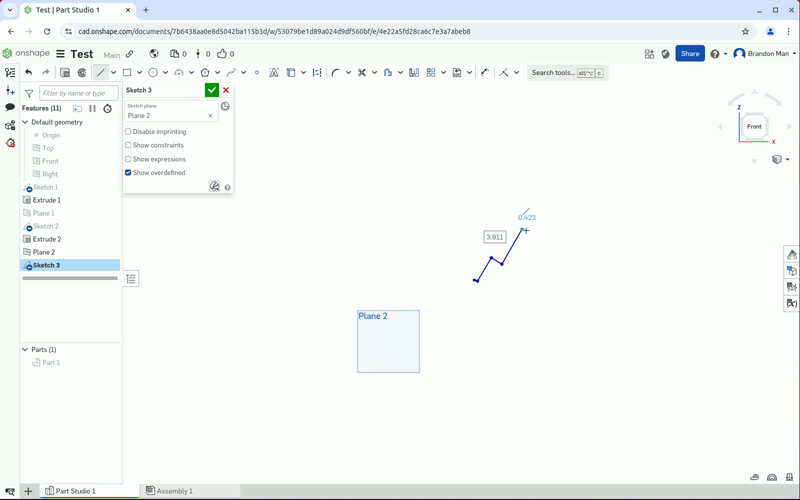
scroll(6)
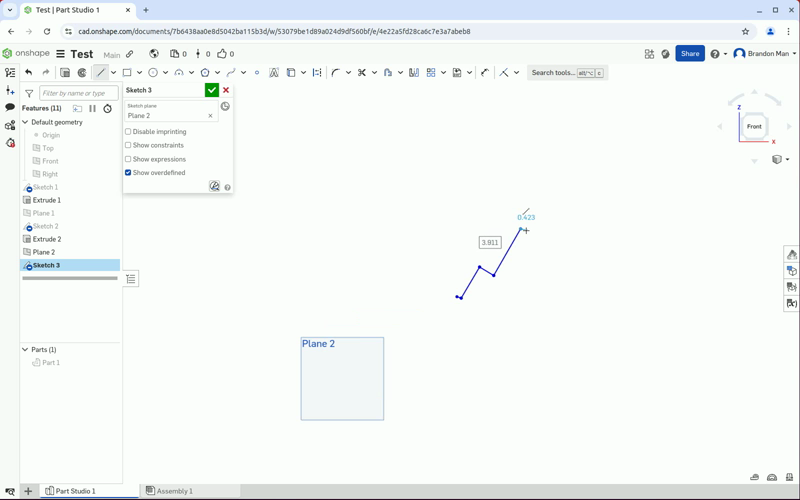
scroll(6)
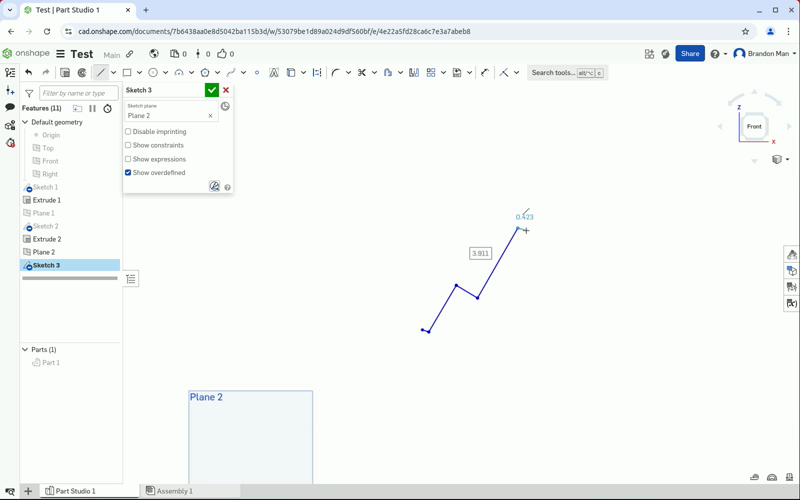
scroll(6)
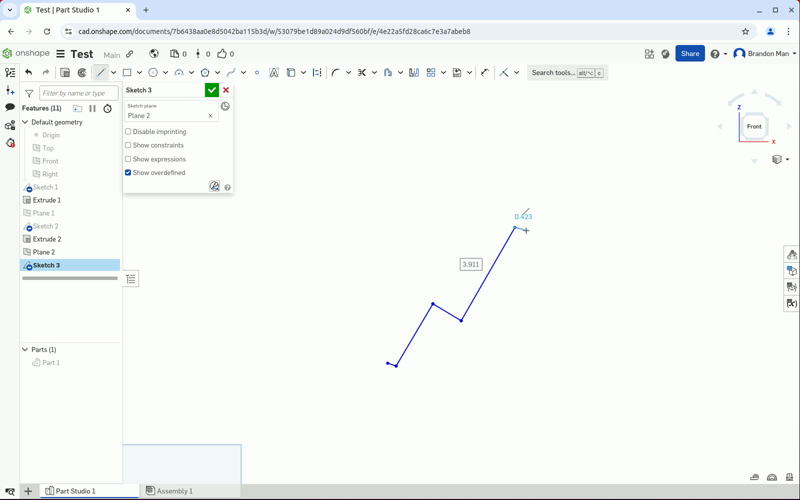
scroll(6)
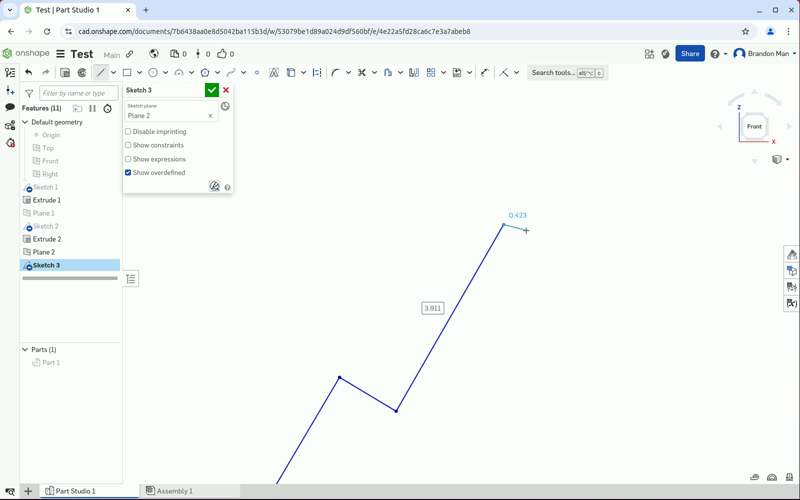
click(526, 230)
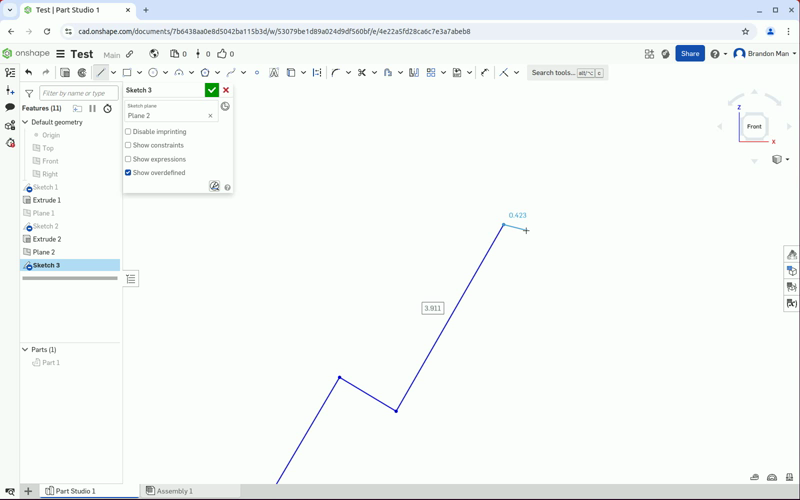
scroll(-6)
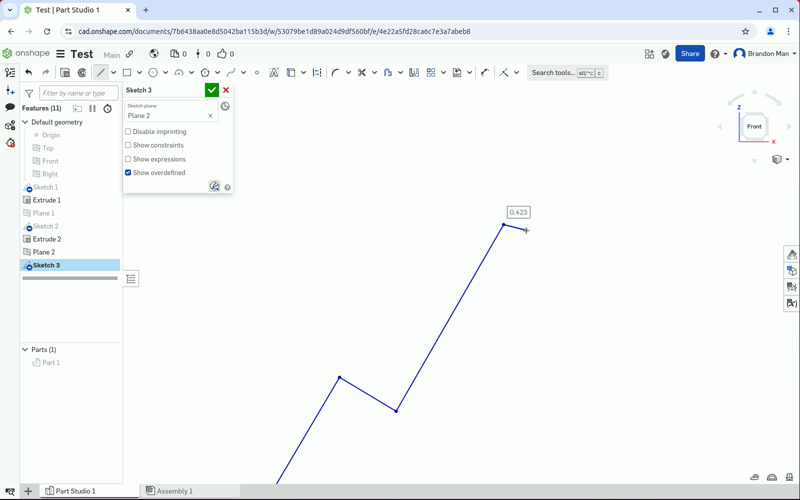
scroll(-6)
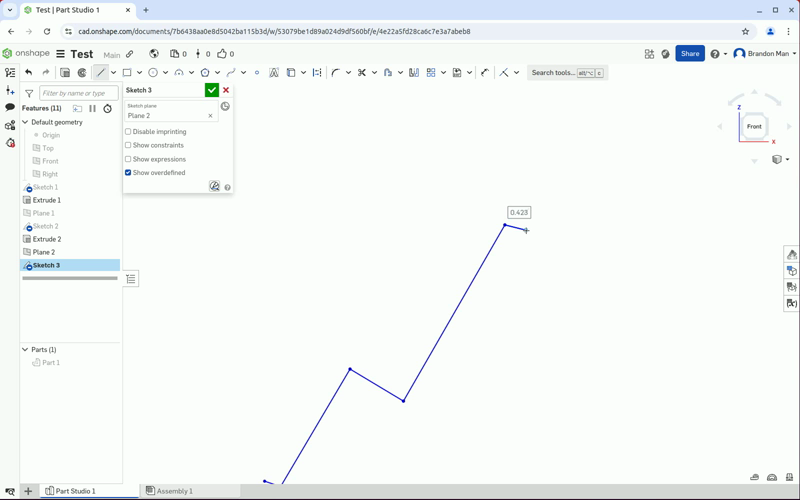
scroll(-6)
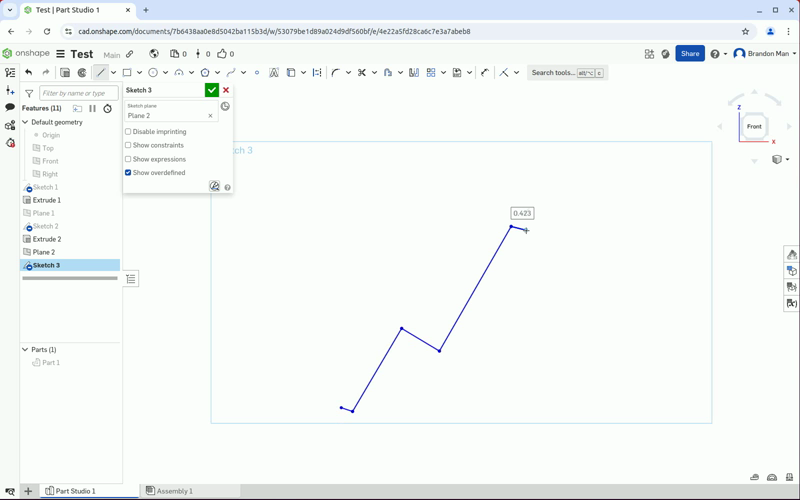
scroll(-6)
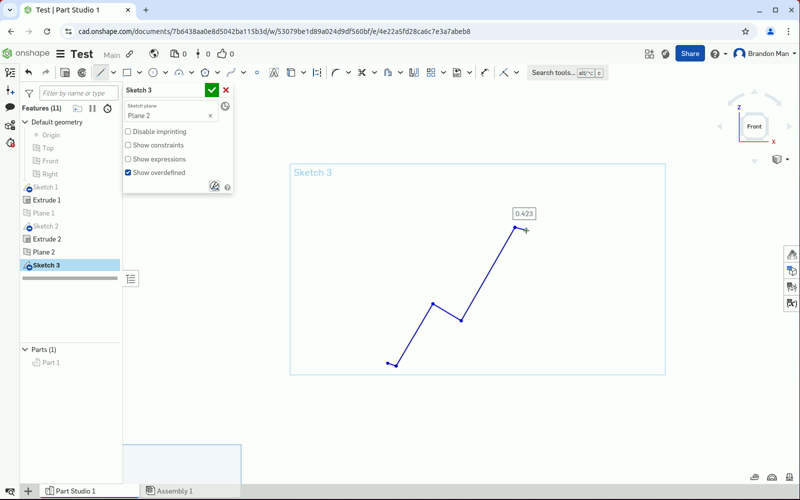
scroll(-6)
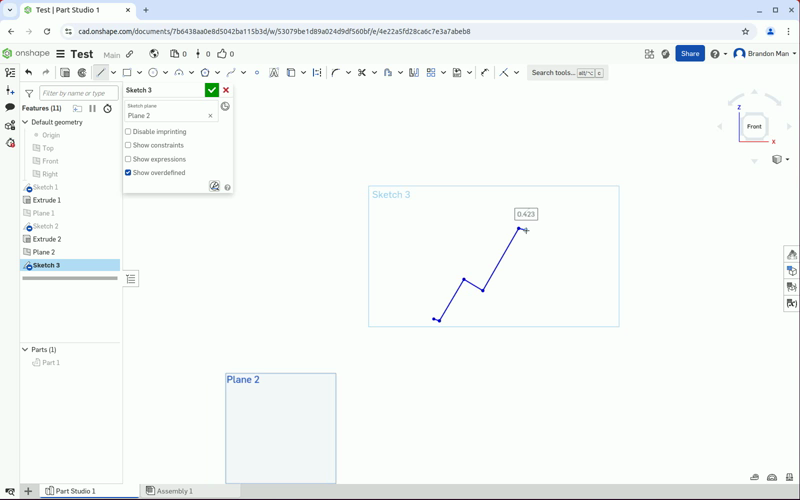
scroll(-6)
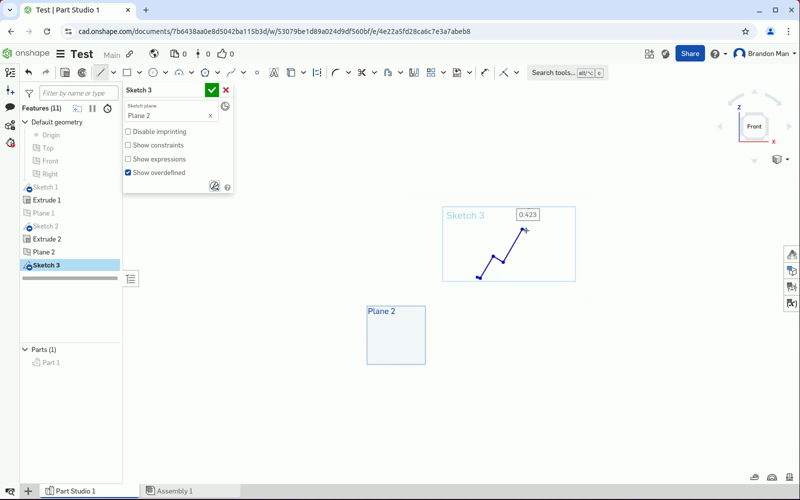
scroll(-6)
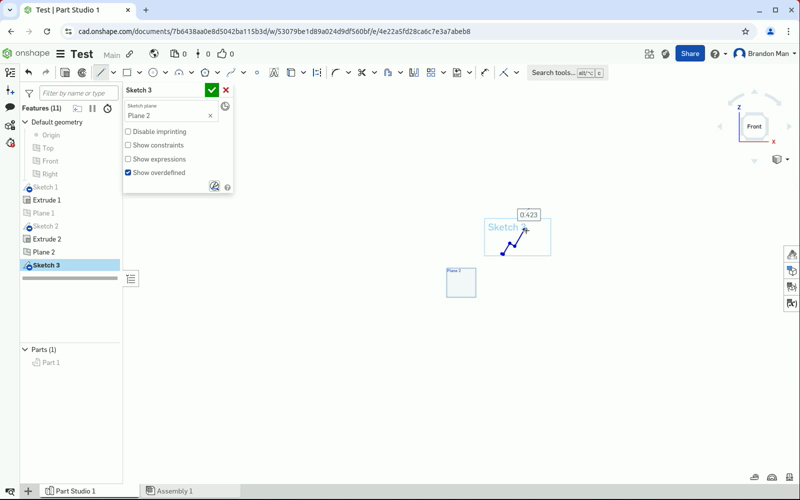
key_up(shift)
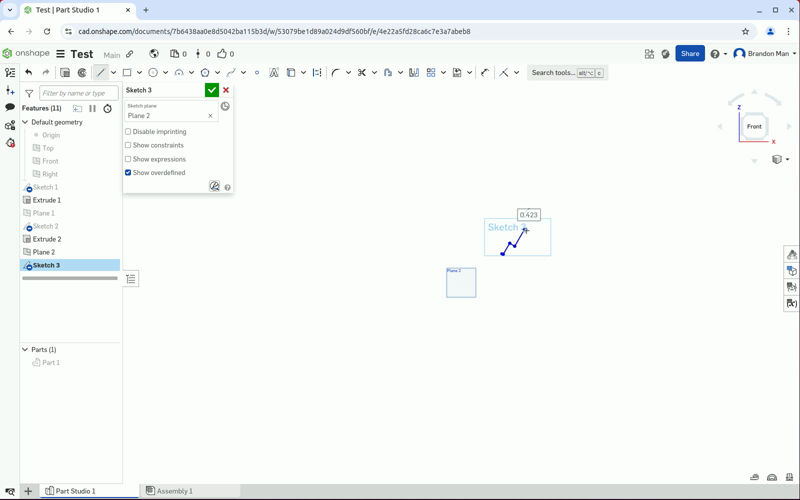
key_down(shift)
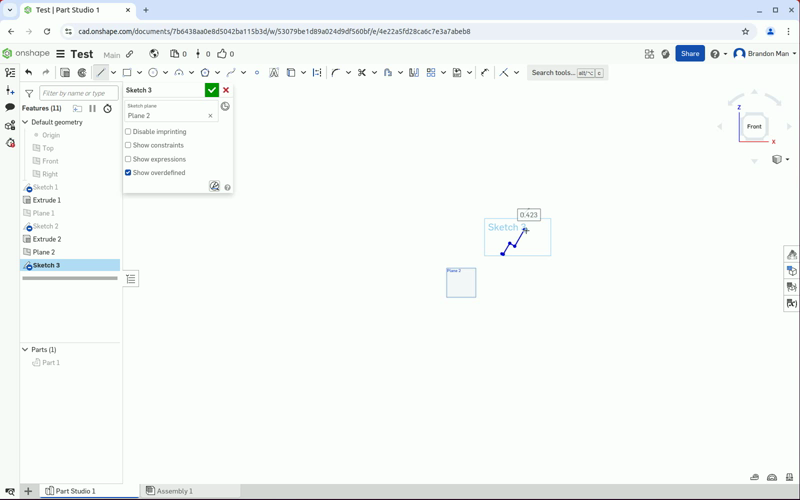
mouse_move(556, 230)
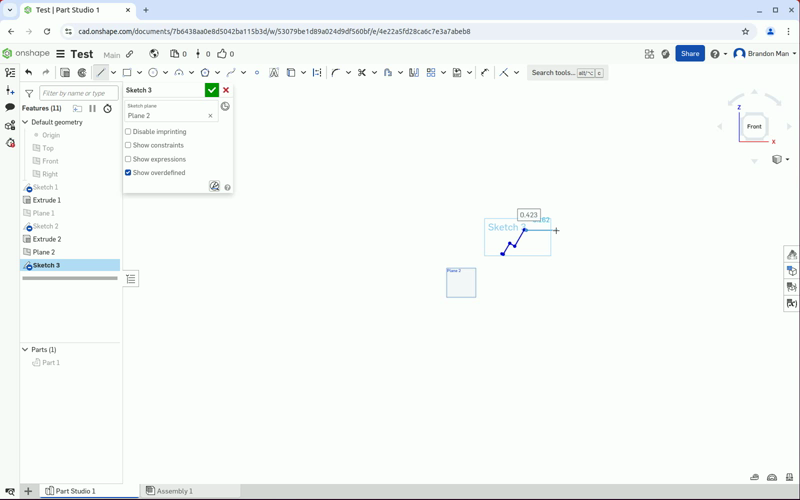
mouse_move(526, 224)
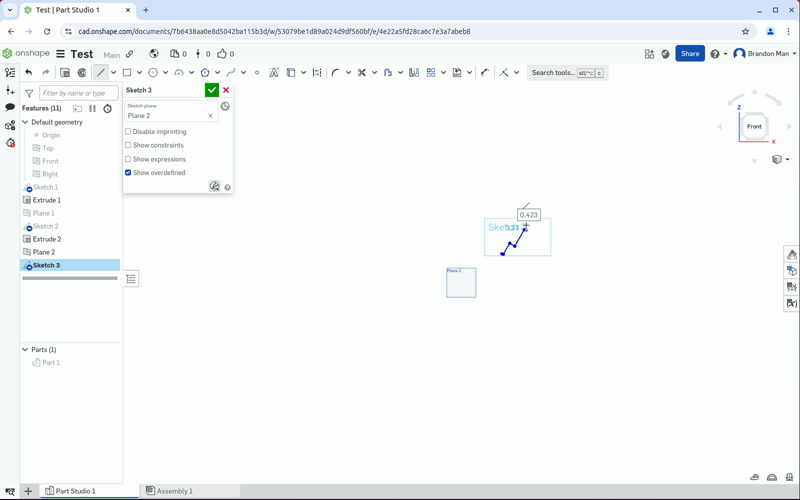
scroll(6)
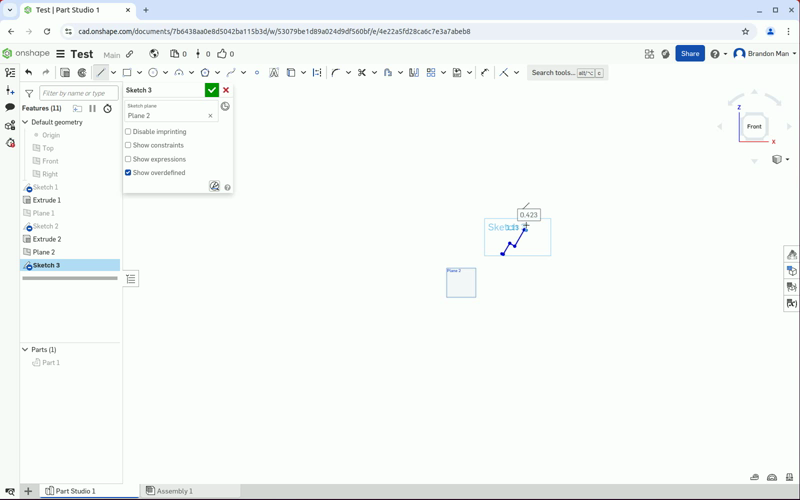
scroll(6)
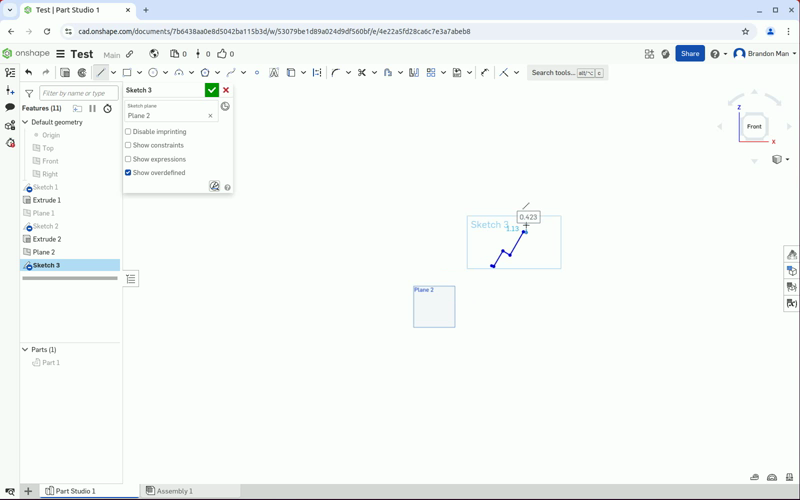
scroll(6)
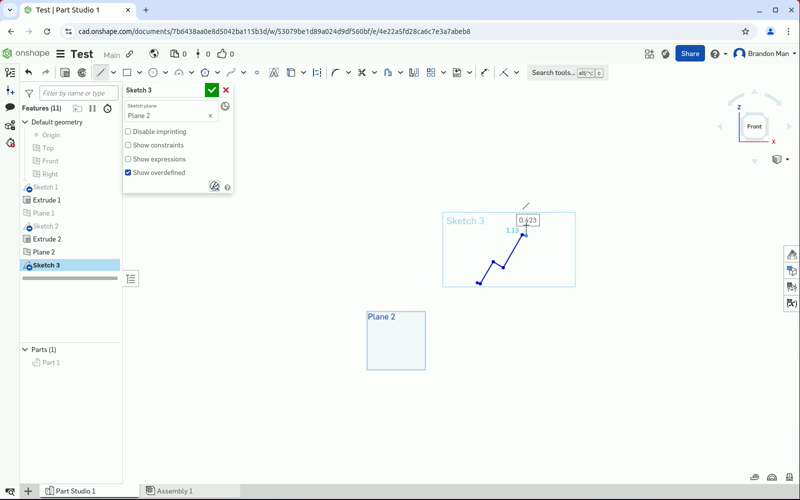
scroll(6)
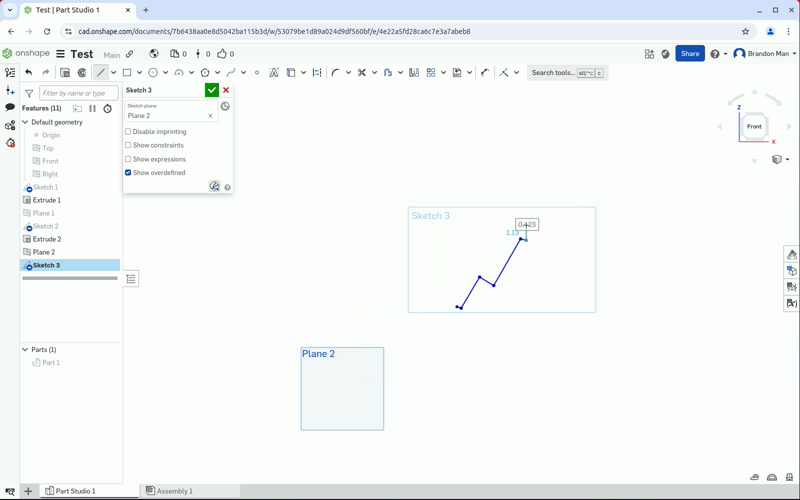
scroll(6)
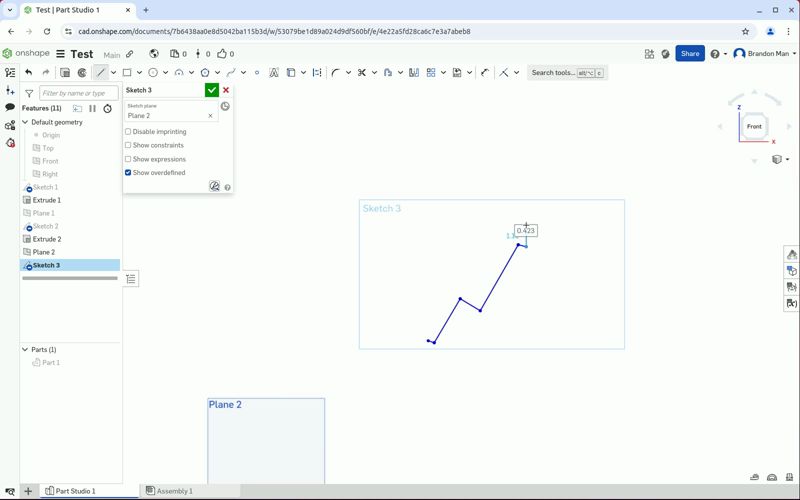
scroll(6)
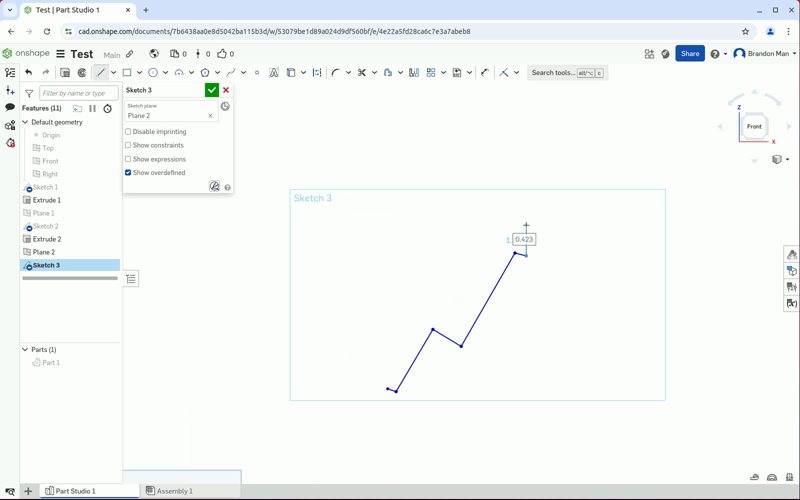
scroll(6)
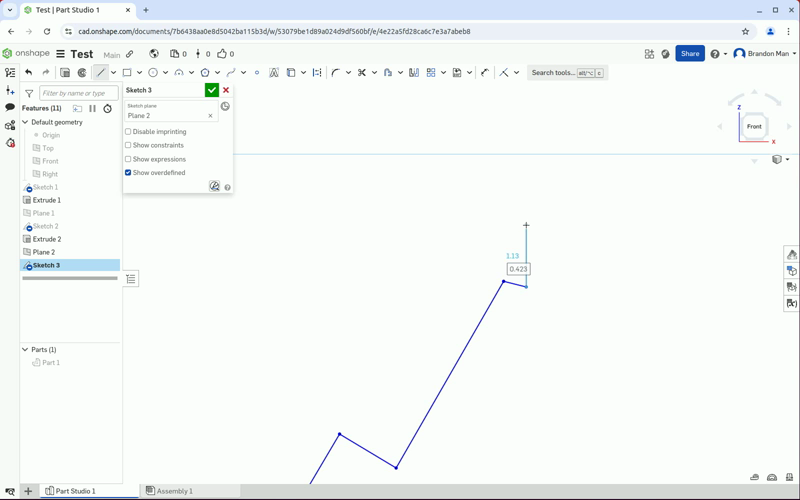
click(526, 224)
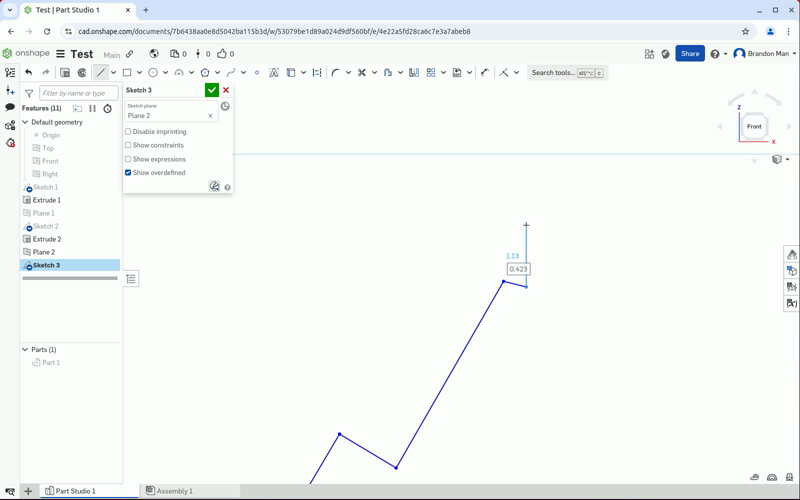
scroll(-6)
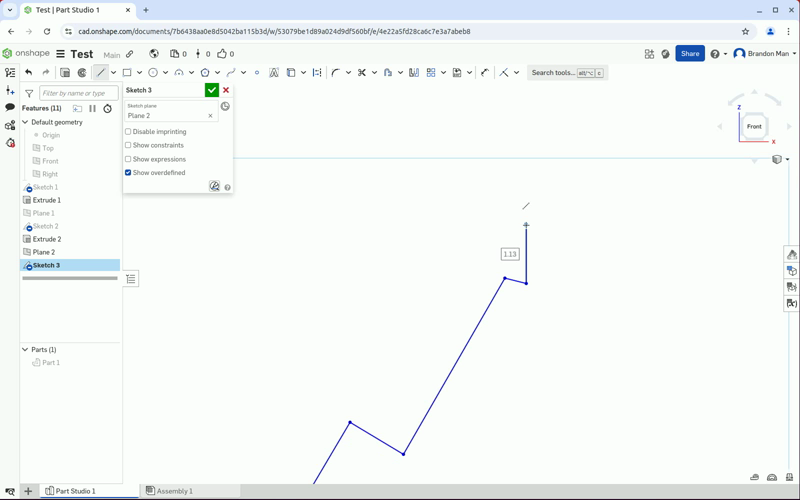
scroll(-6)
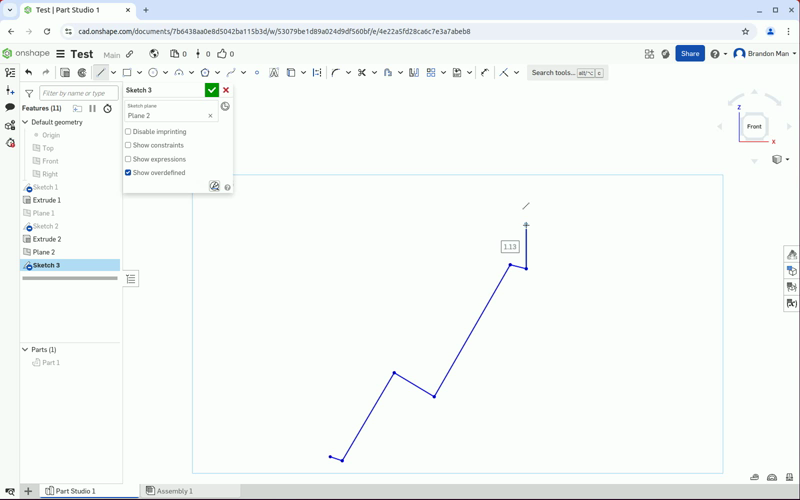
scroll(-6)
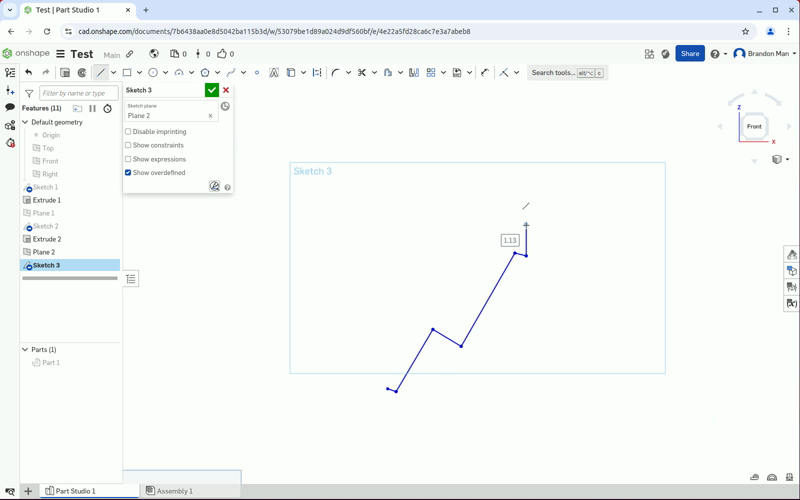
scroll(-6)
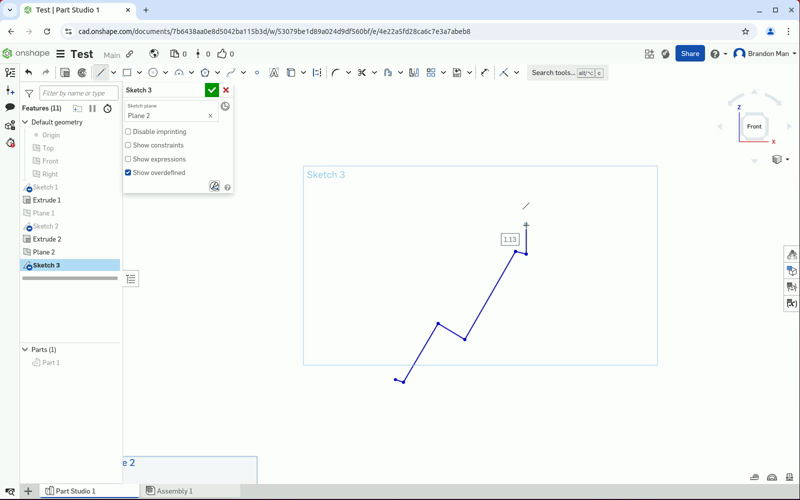
scroll(-6)
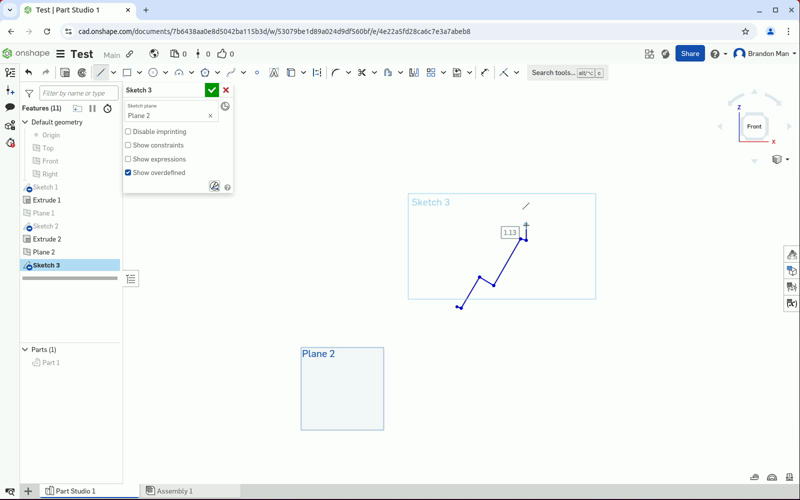
scroll(-6)
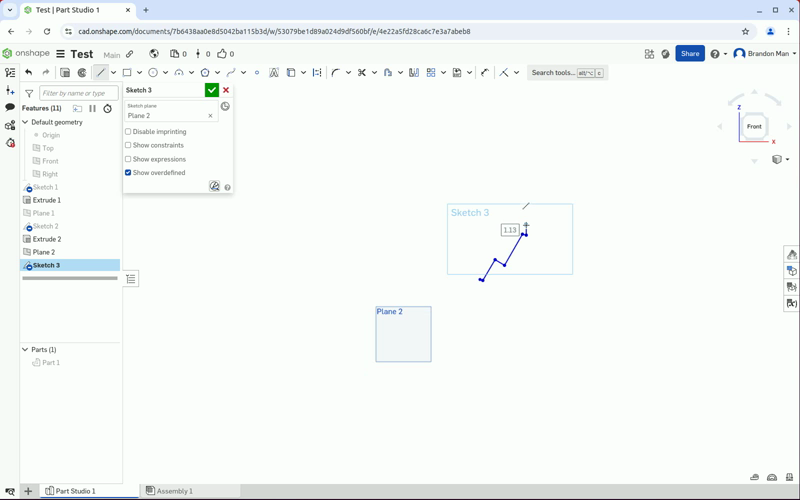
scroll(-6)
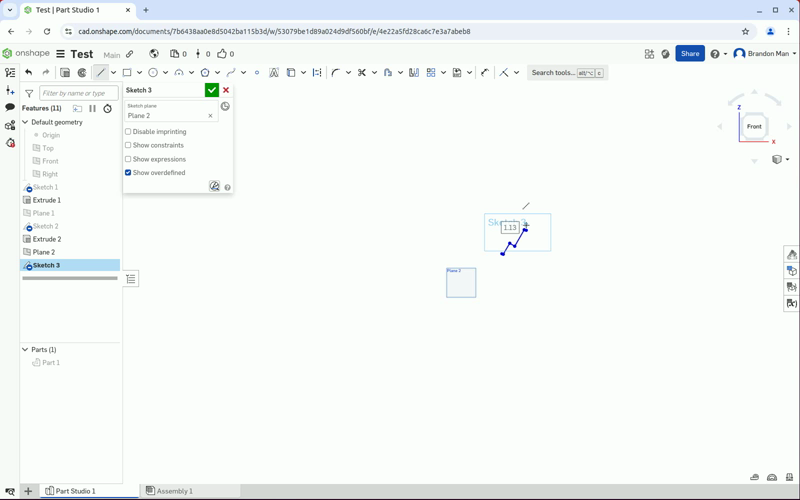
key_up(shift)
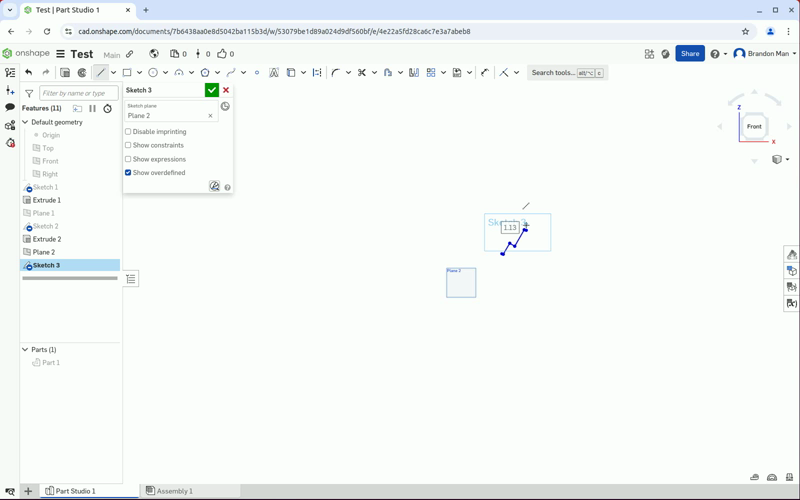
key_down(shift)
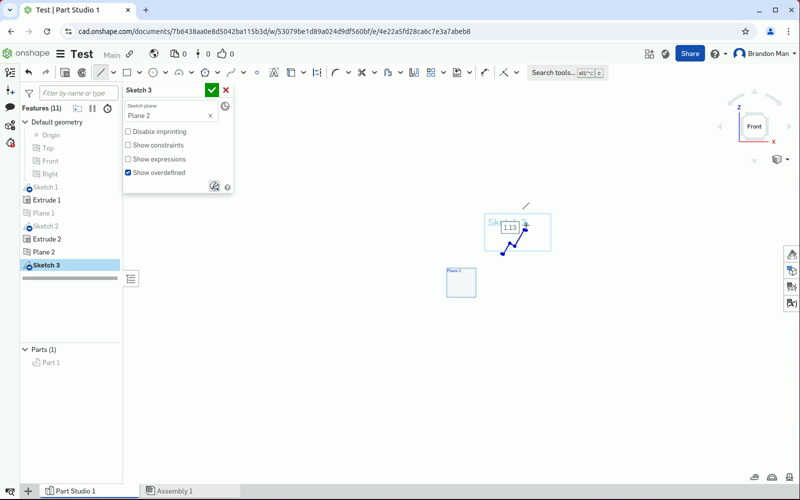
mouse_move(556, 224)
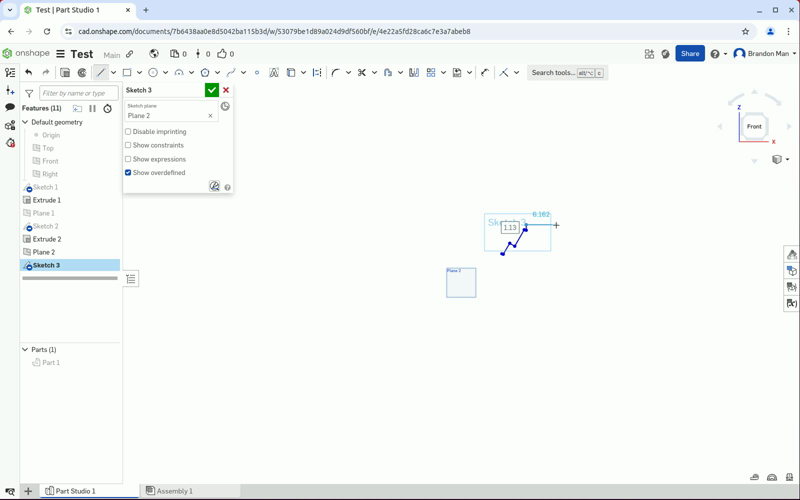
mouse_move(521, 227)
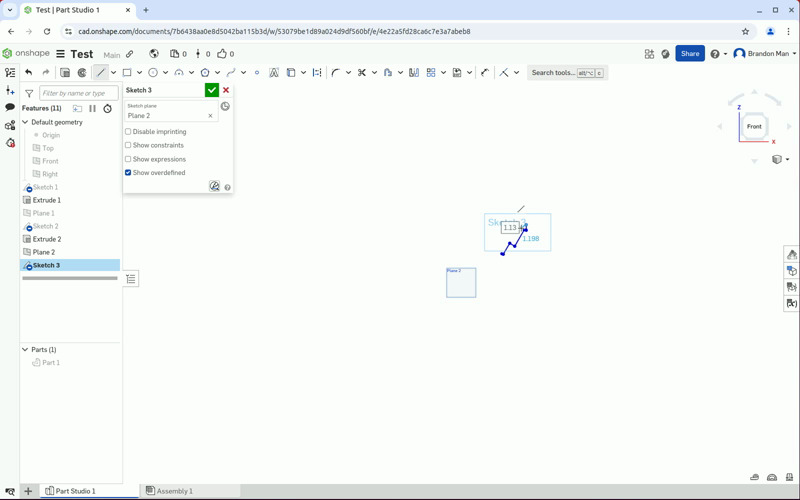
scroll(6)
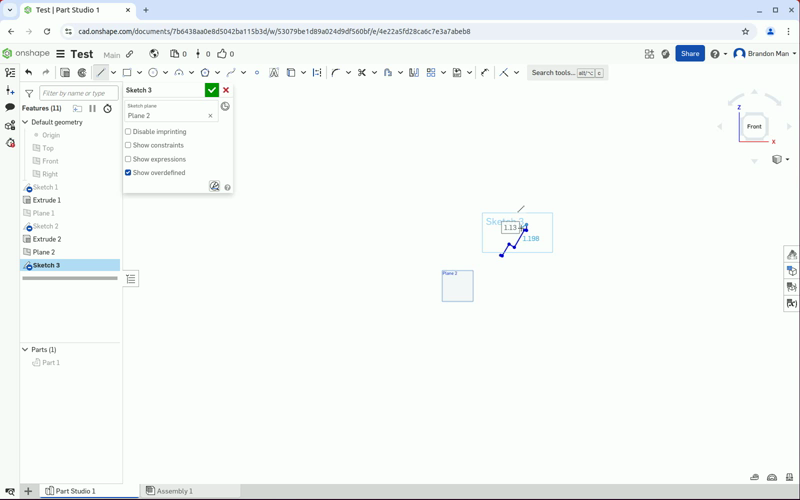
scroll(6)
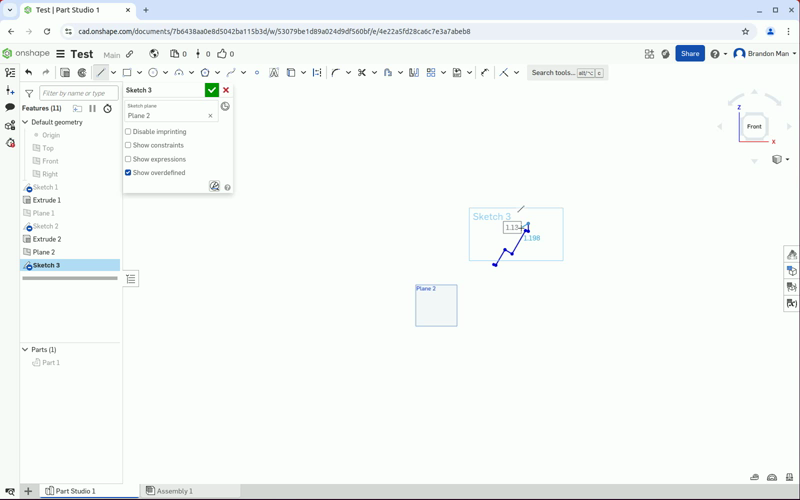
scroll(6)
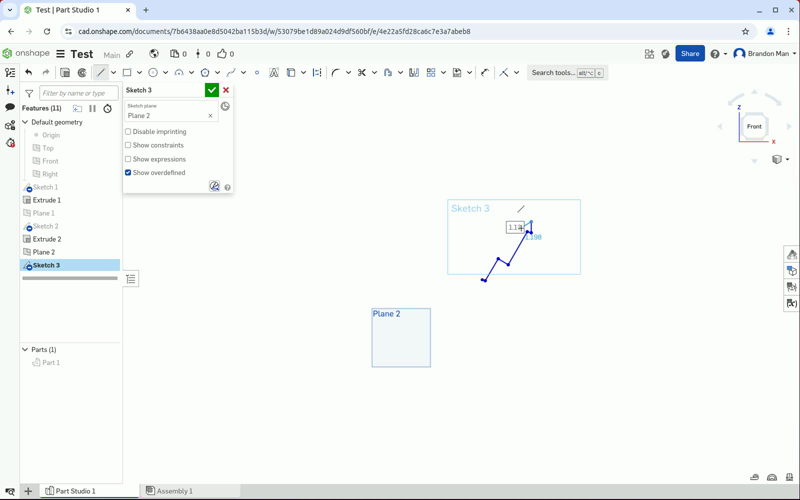
scroll(6)
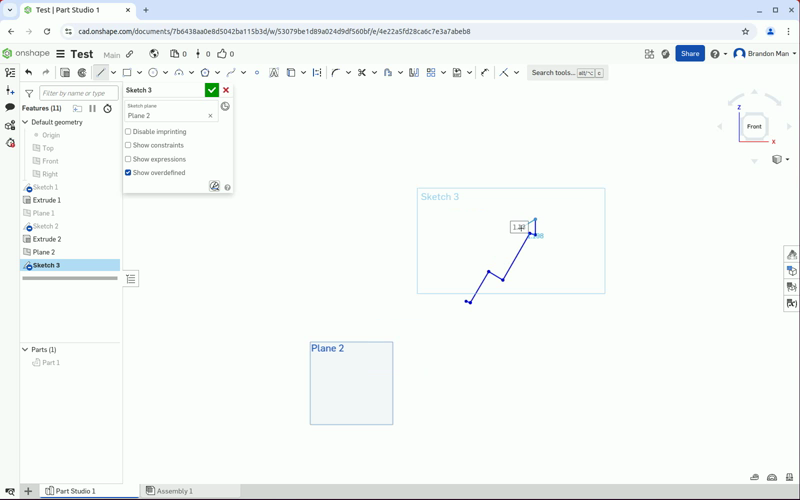
scroll(6)
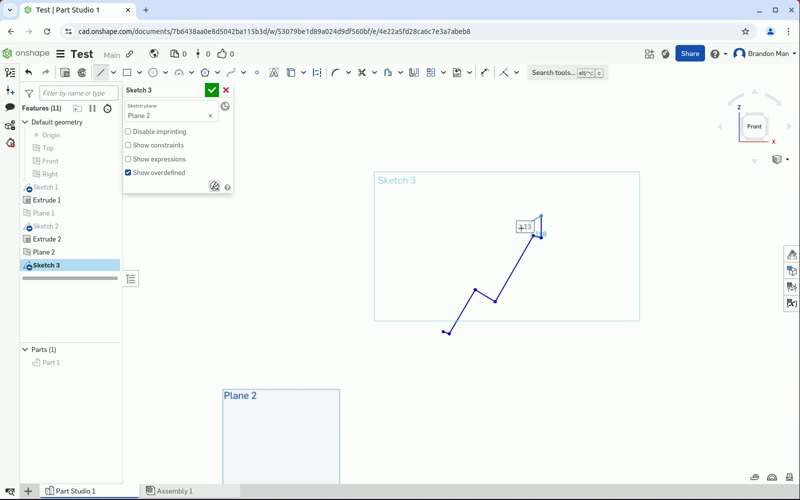
scroll(6)
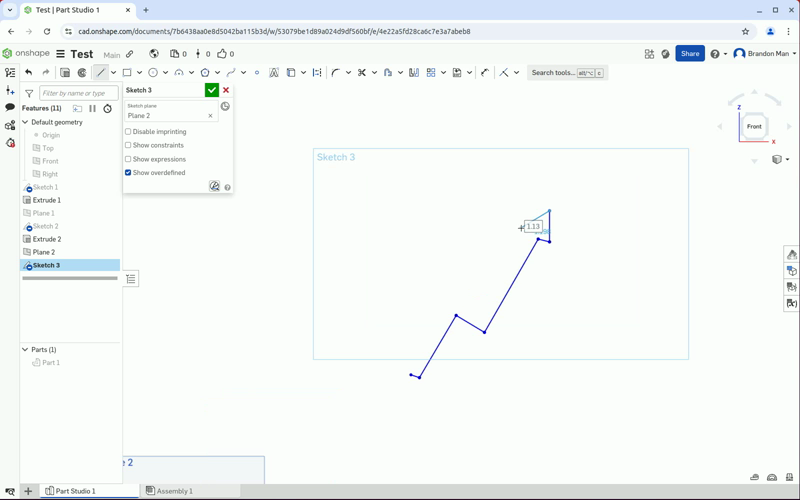
scroll(6)
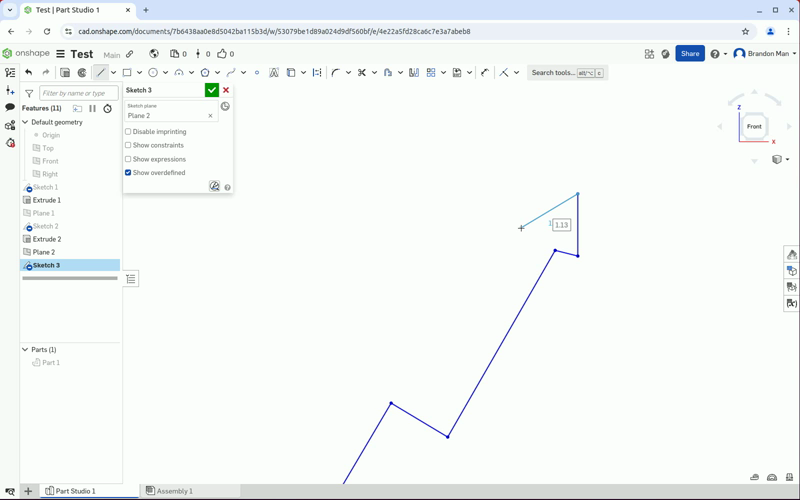
click(521, 227)
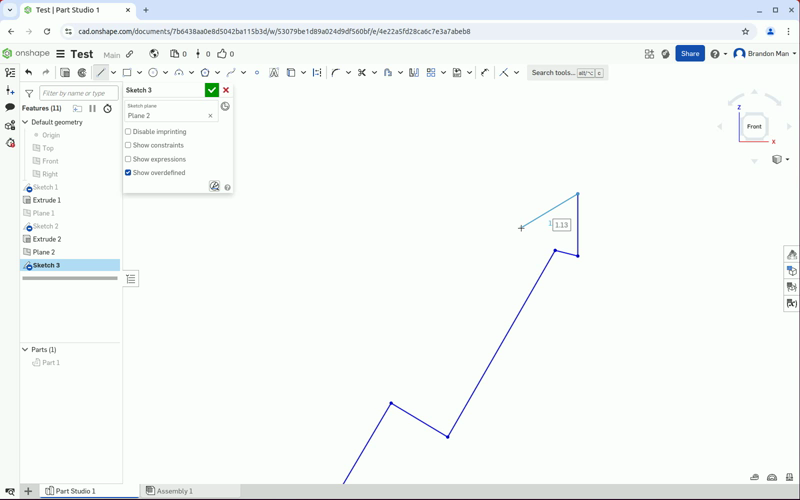
scroll(-6)
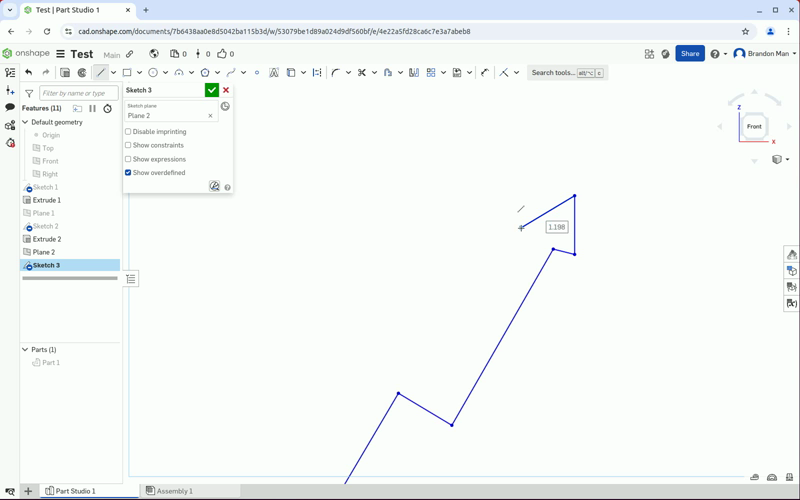
scroll(-6)
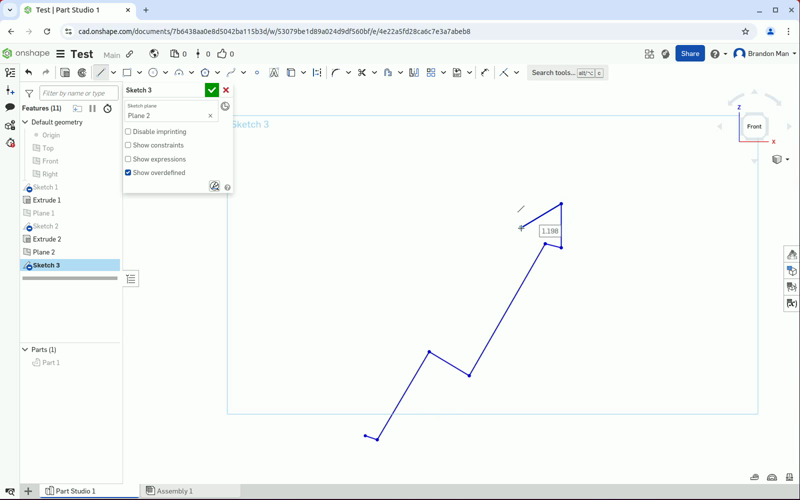
scroll(-6)
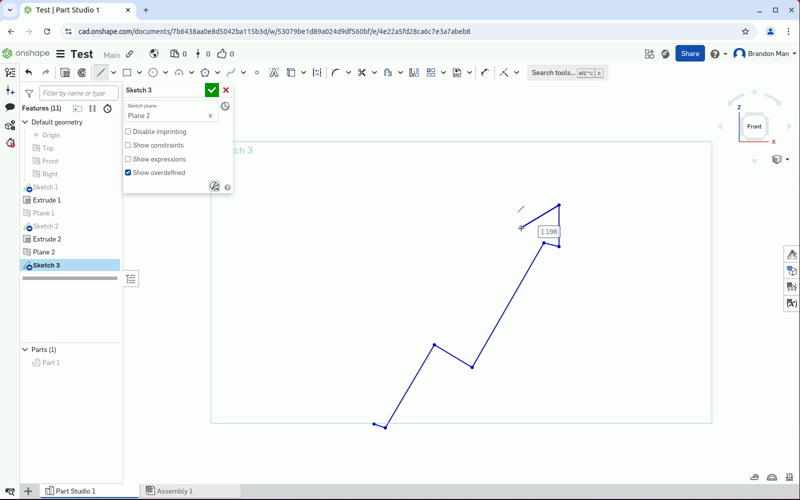
scroll(-6)
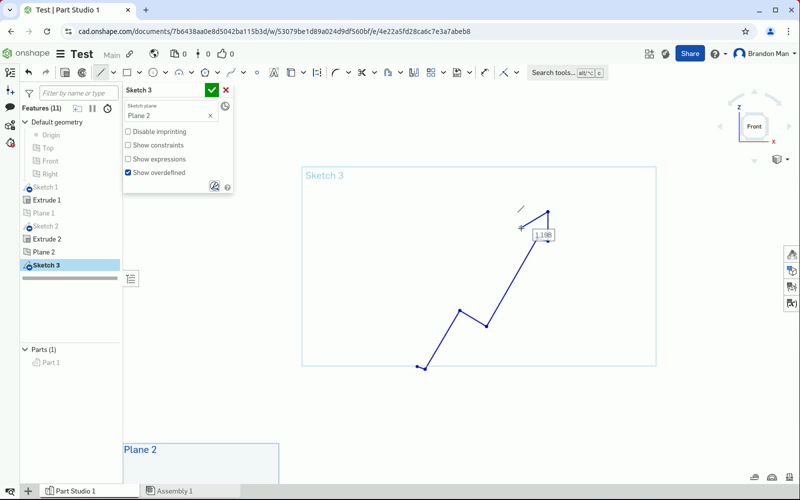
scroll(-6)
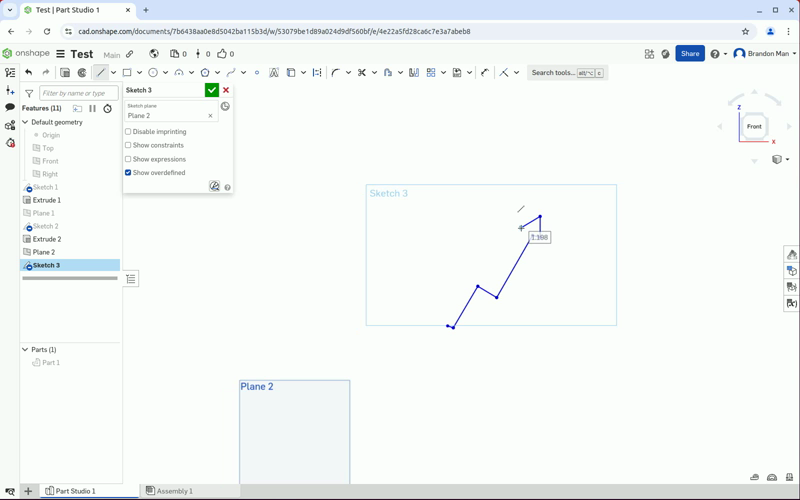
scroll(-6)
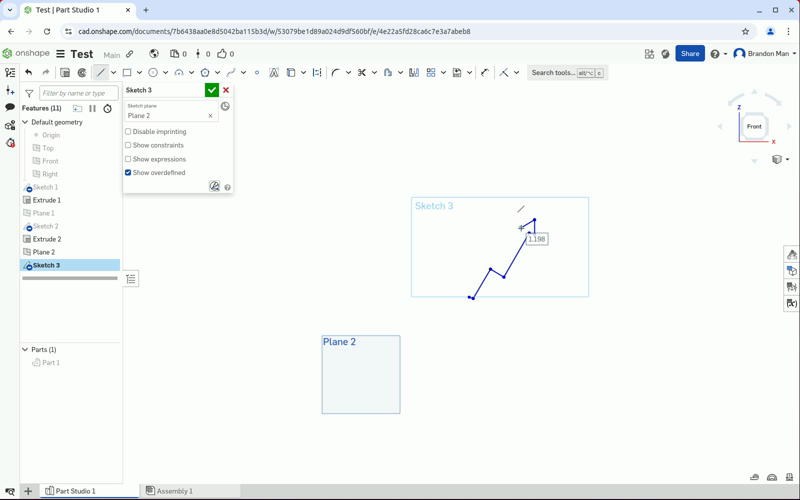
scroll(-6)
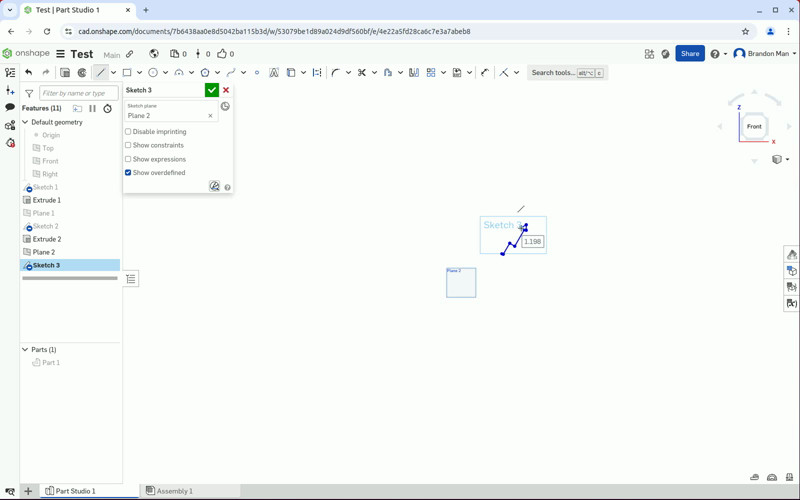
key_up(shift)
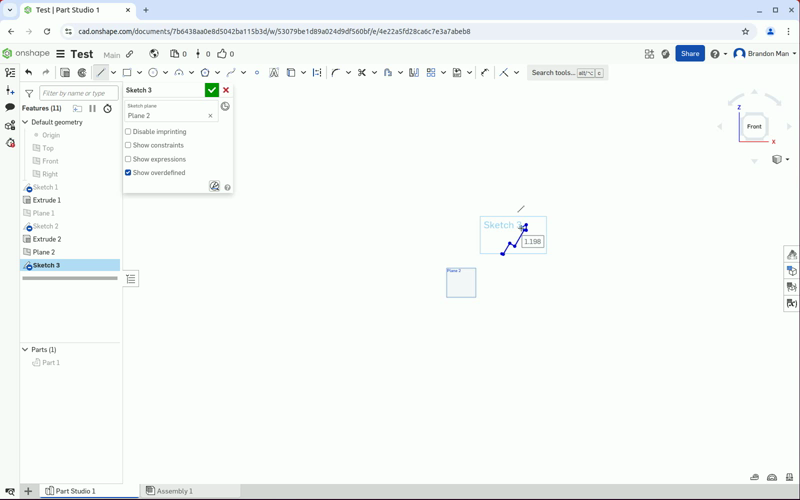
key_down(shift)
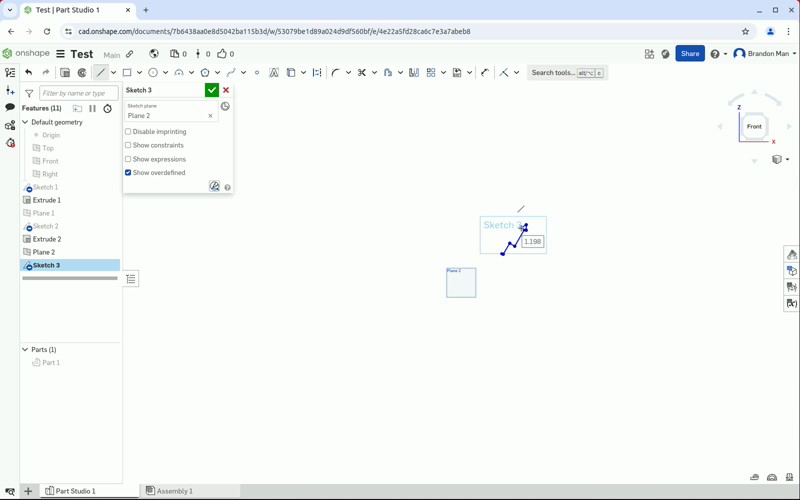
mouse_move(551, 227)
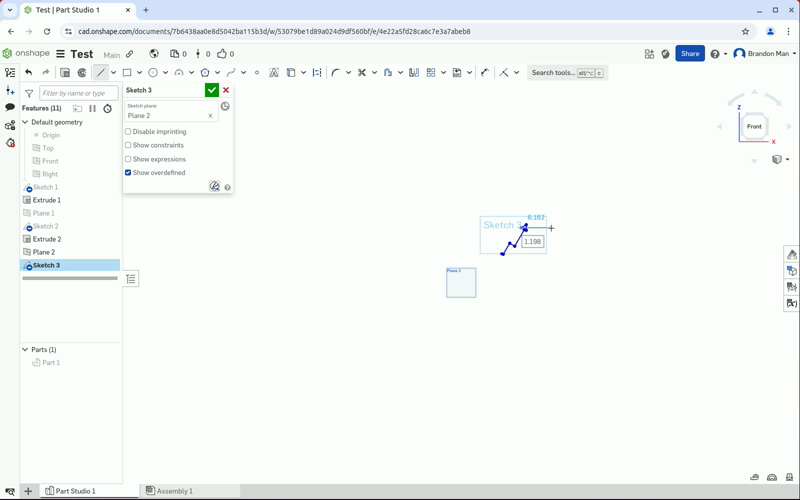
mouse_move(522, 228)
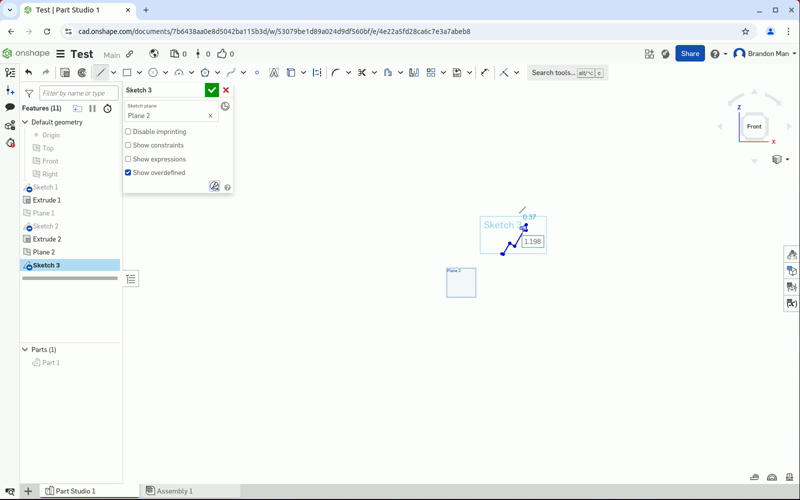
scroll(6)
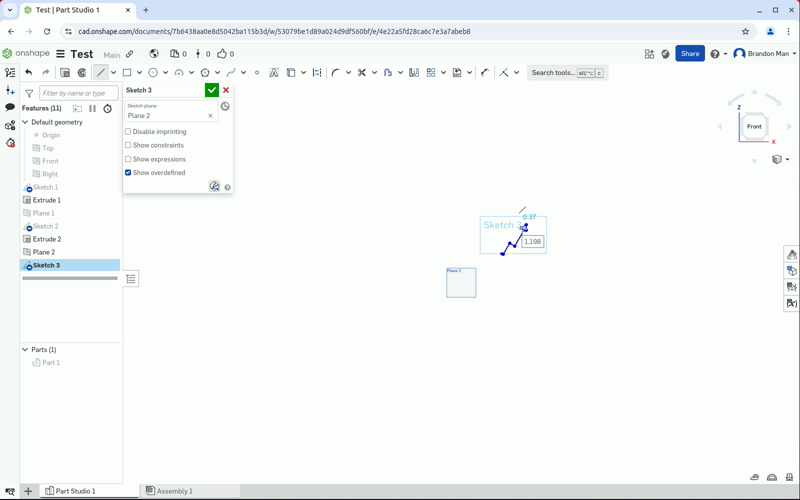
scroll(6)
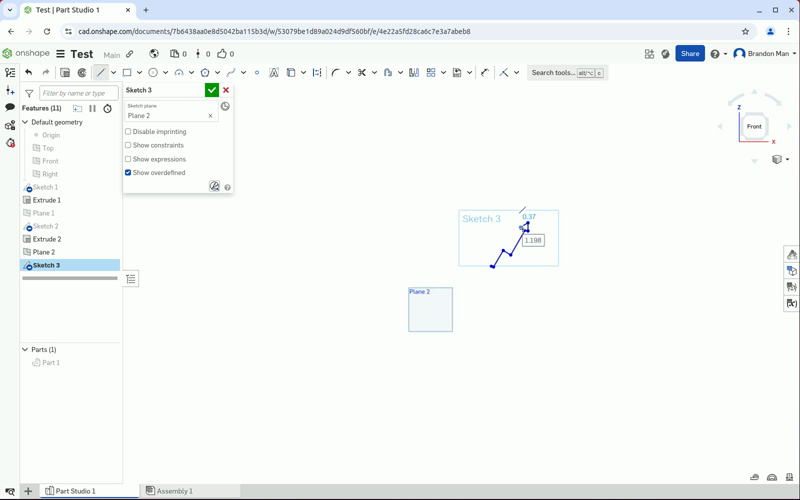
scroll(6)
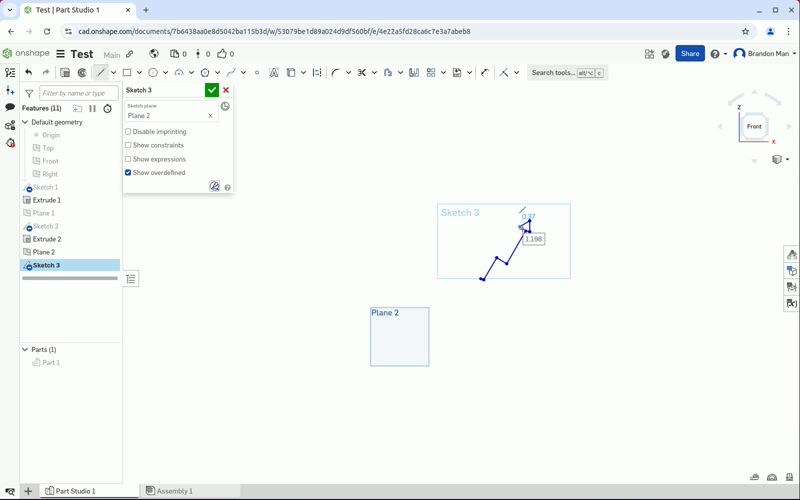
scroll(6)
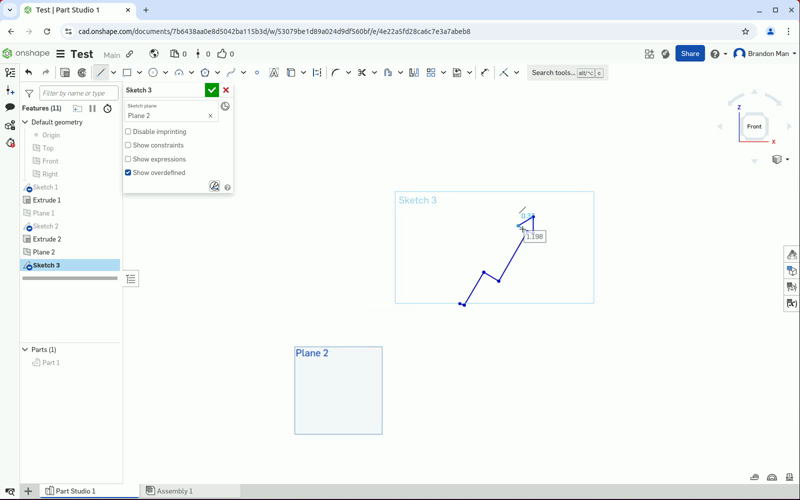
scroll(6)
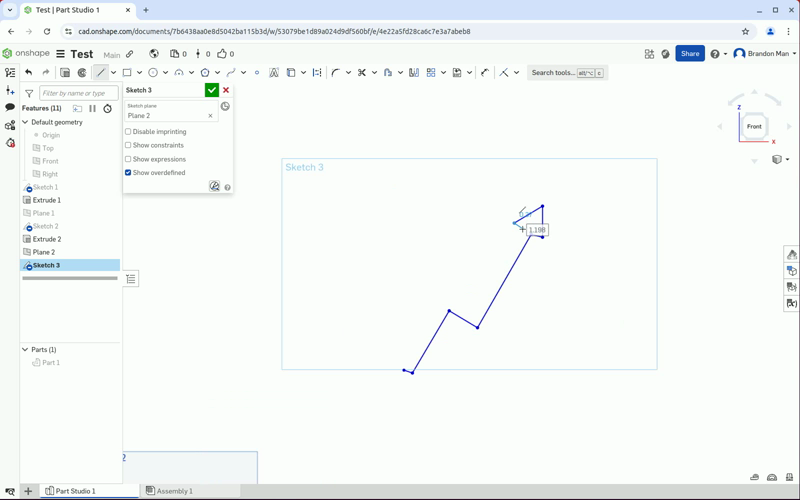
scroll(6)
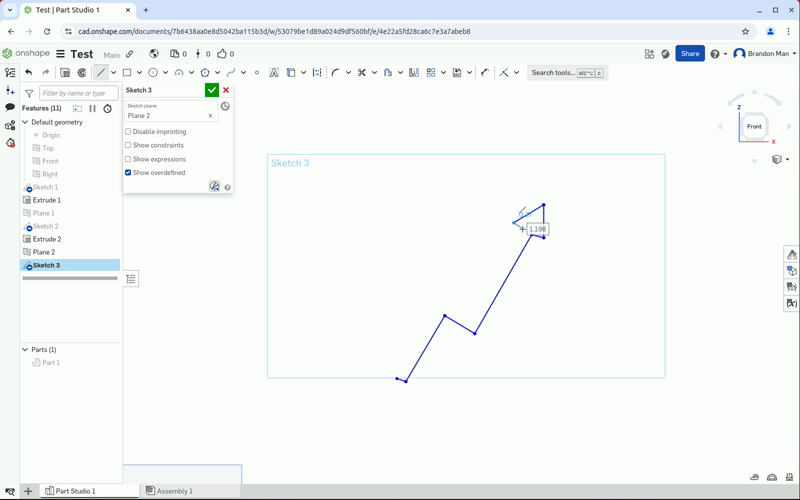
scroll(6)
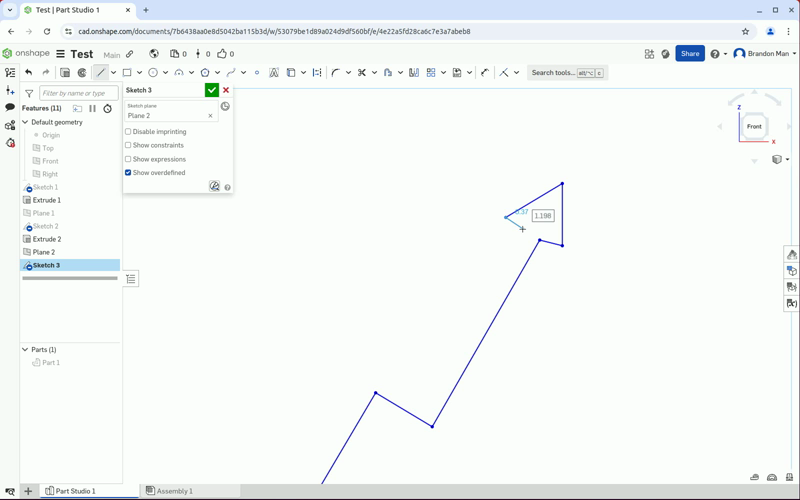
click(522, 228)
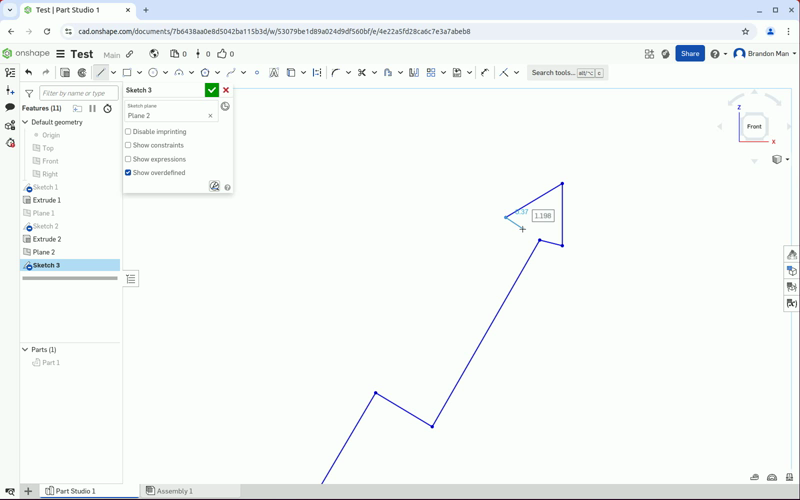
scroll(-6)
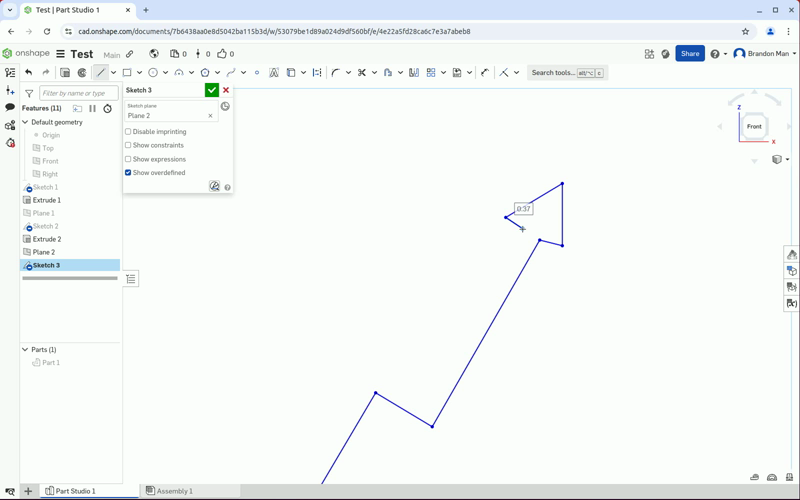
scroll(-6)
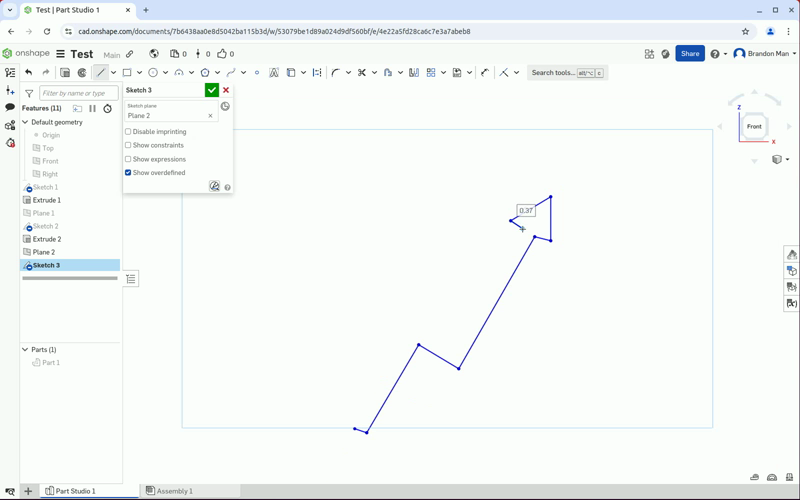
scroll(-6)
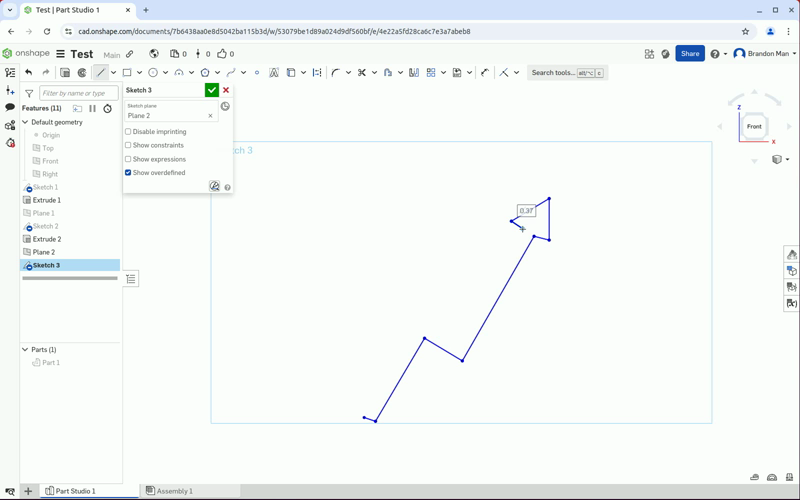
scroll(-6)
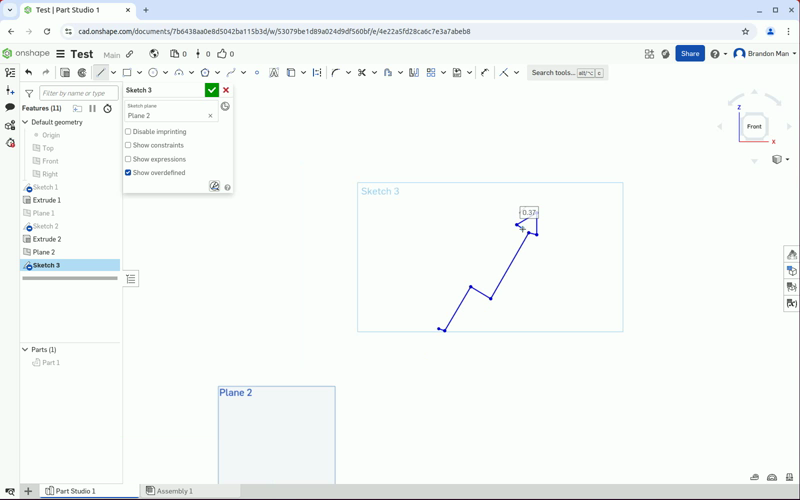
scroll(-6)
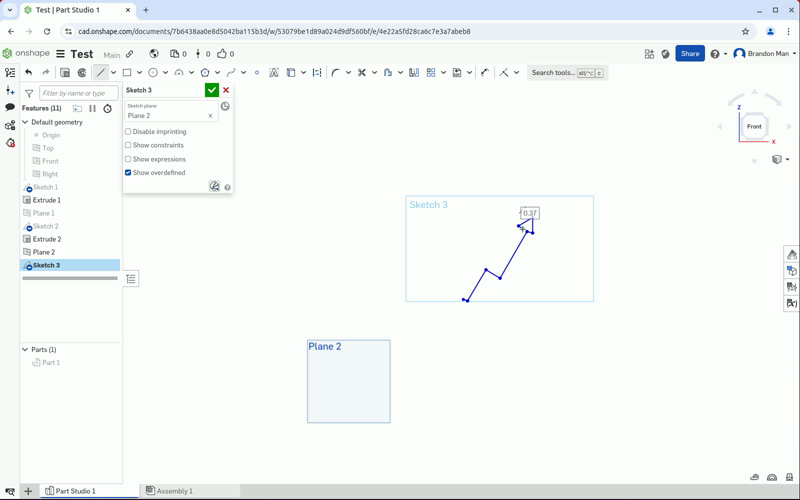
scroll(-6)
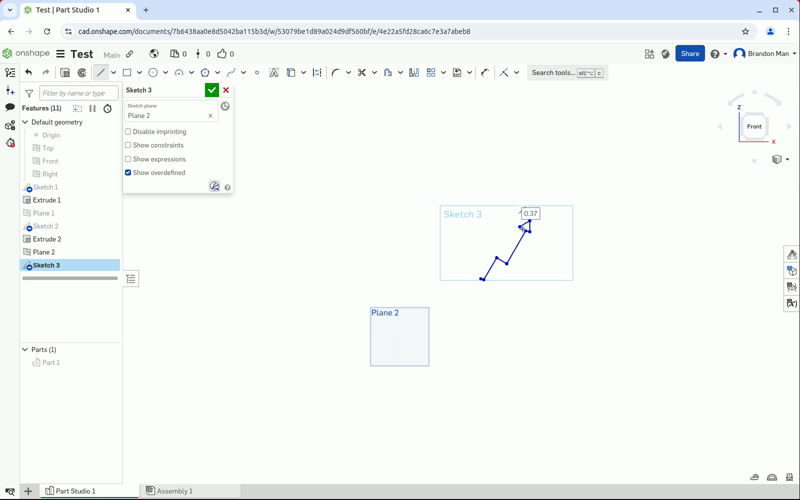
scroll(-6)
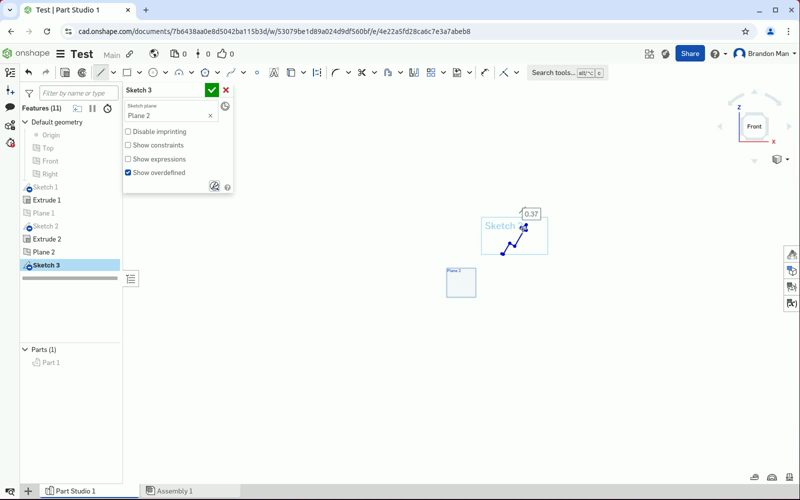
key_up(shift)
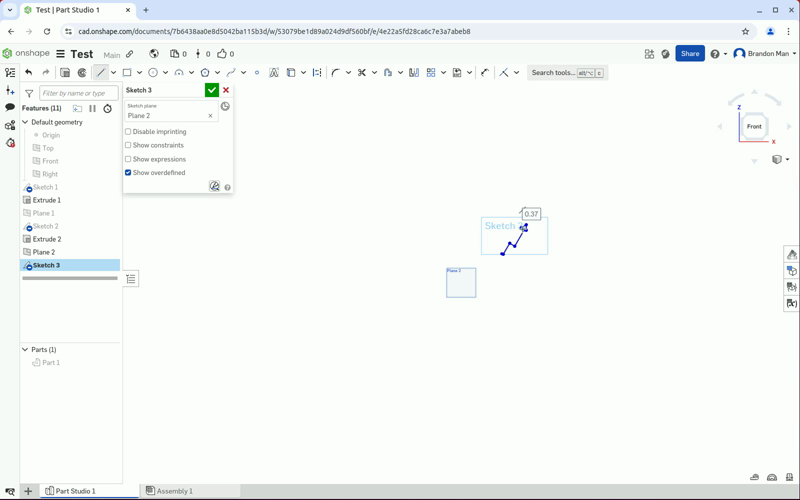
key_down(shift)
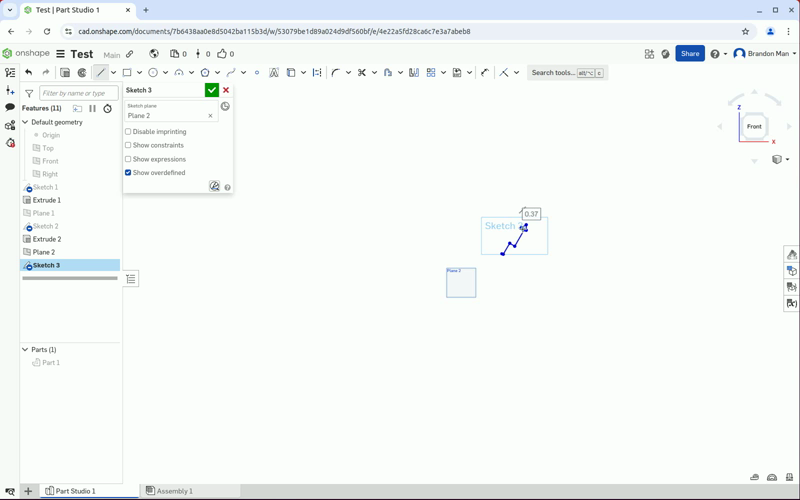
mouse_move(552, 228)
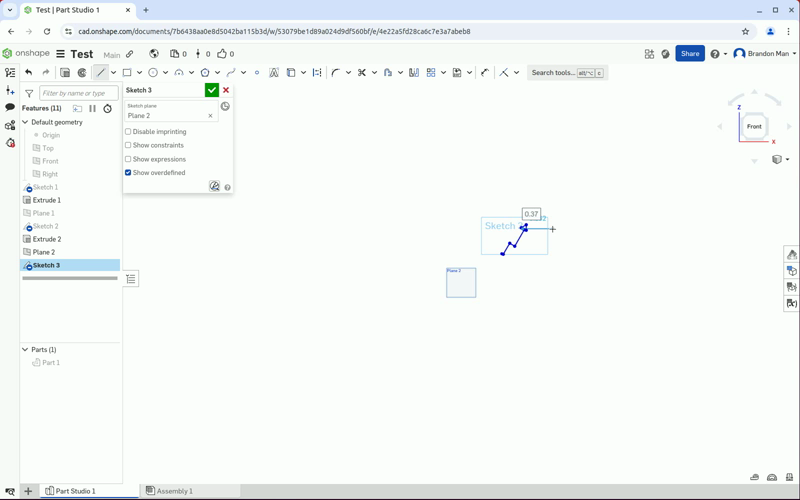
mouse_move(514, 243)
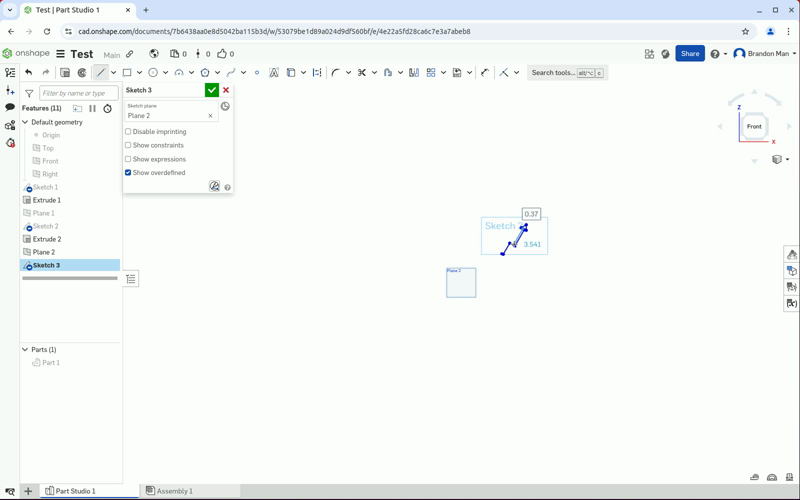
scroll(6)
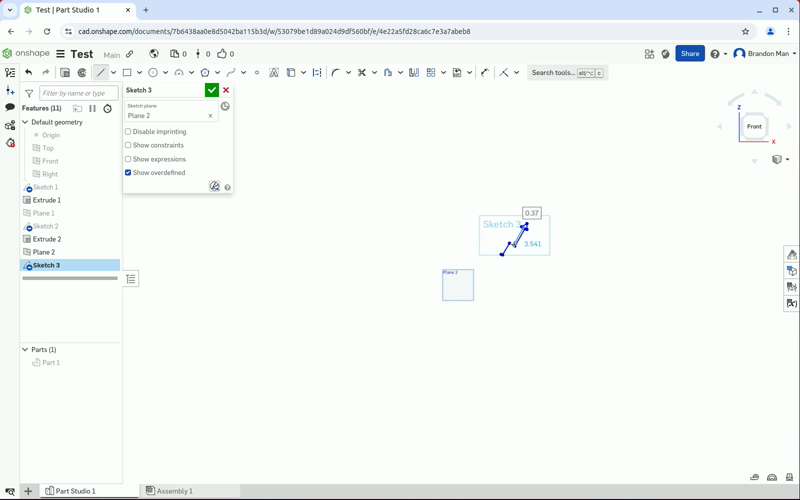
scroll(6)
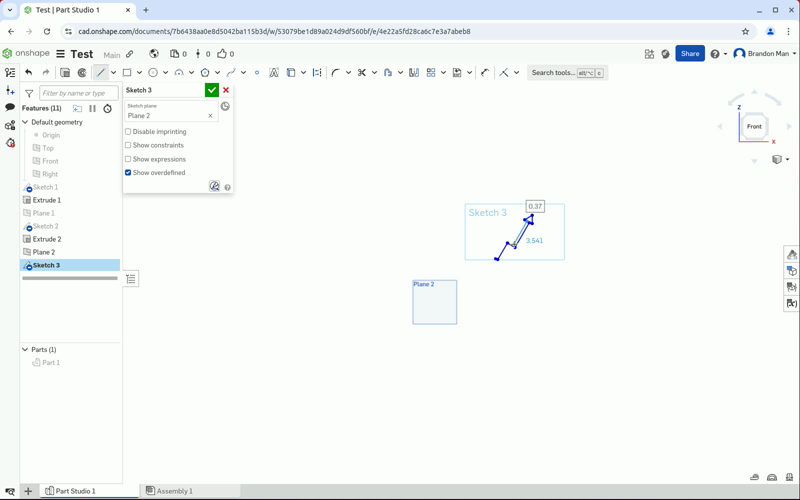
scroll(6)
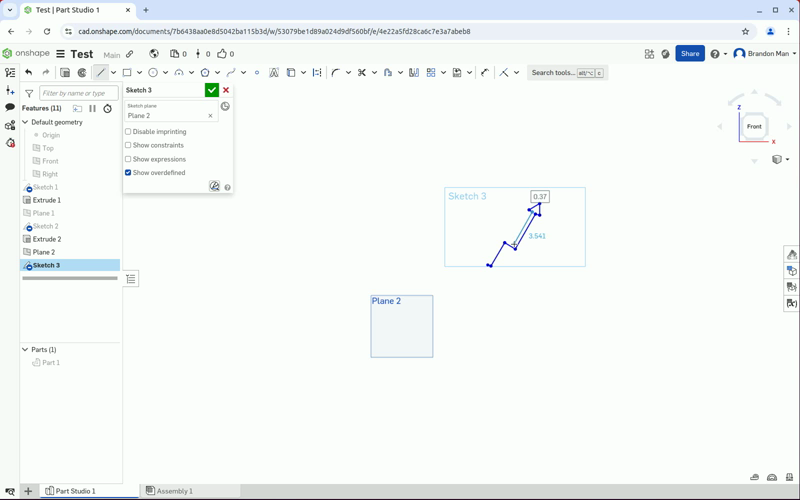
scroll(6)
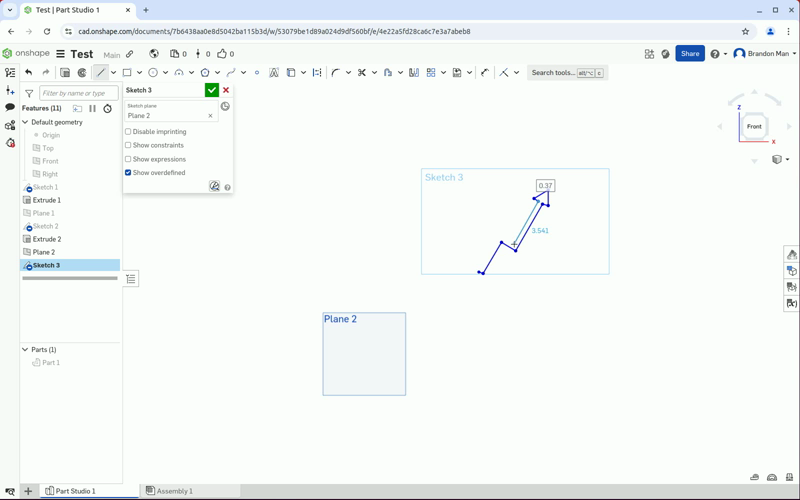
scroll(6)
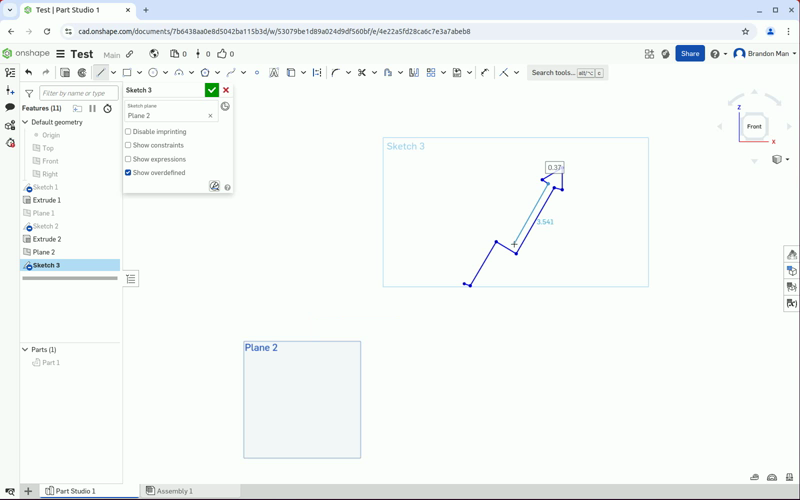
scroll(6)
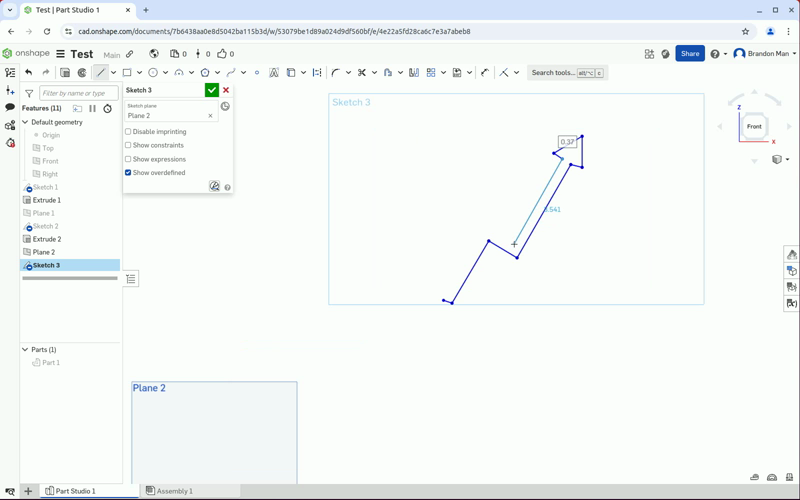
scroll(6)
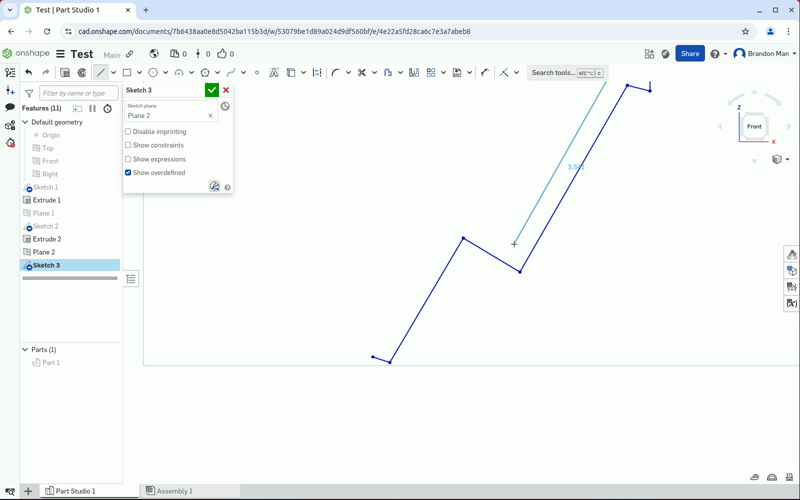
click(514, 243)
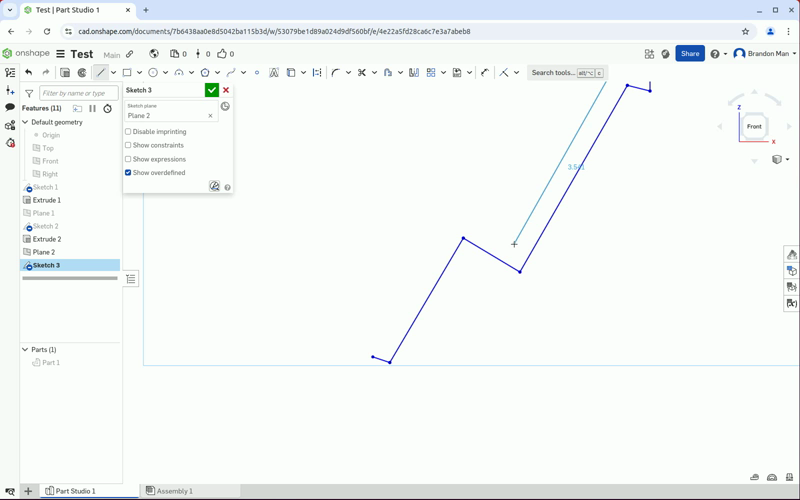
scroll(-6)
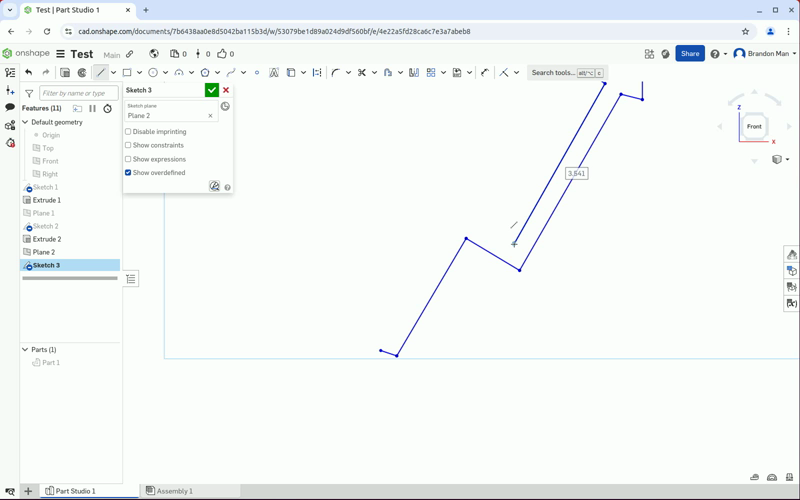
scroll(-6)
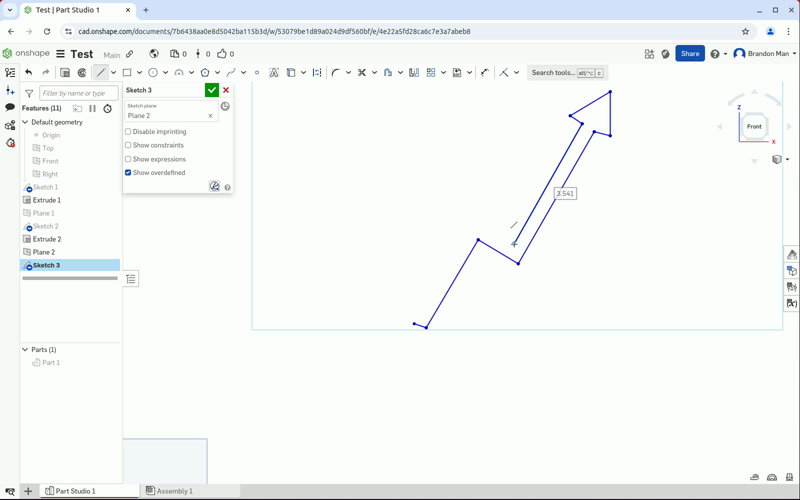
scroll(-6)
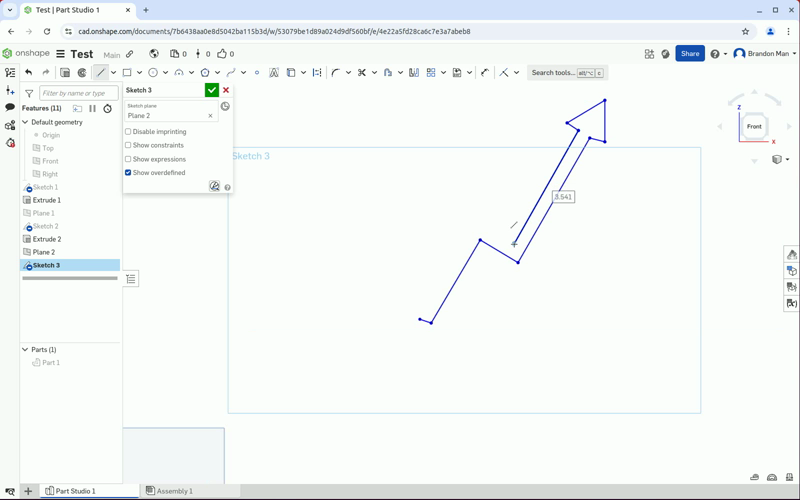
scroll(-6)
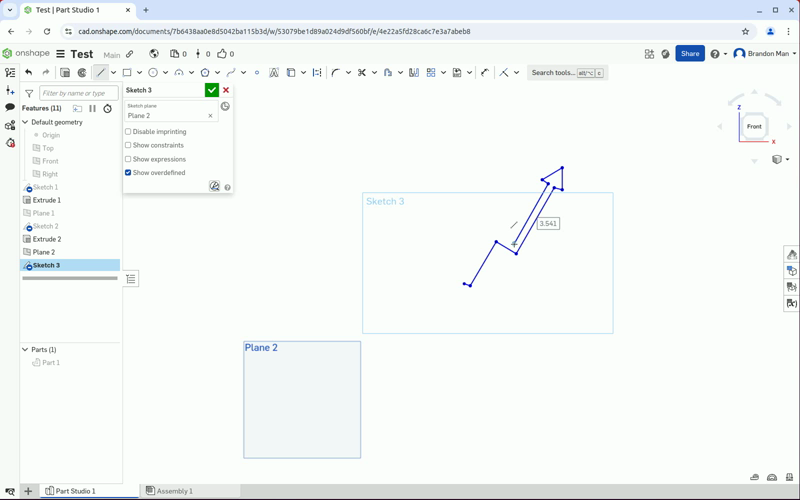
scroll(-6)
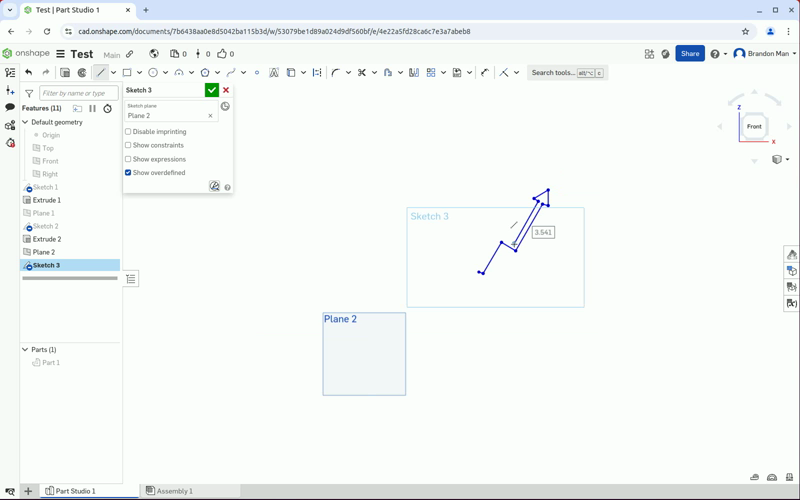
scroll(-6)
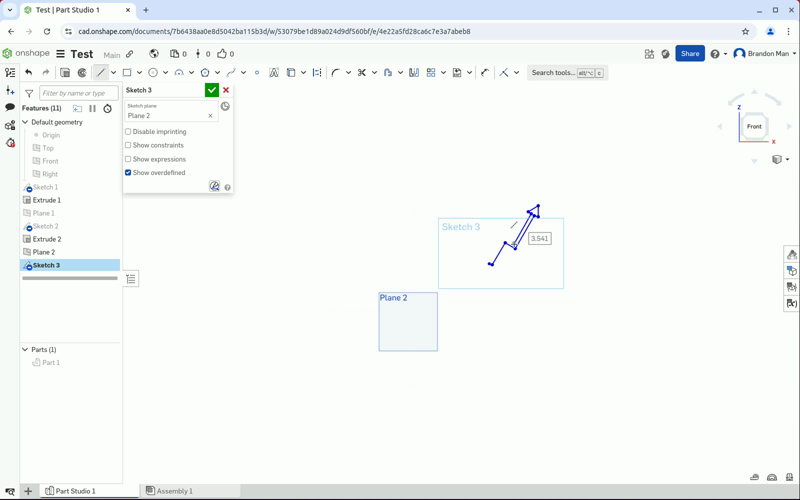
scroll(-6)
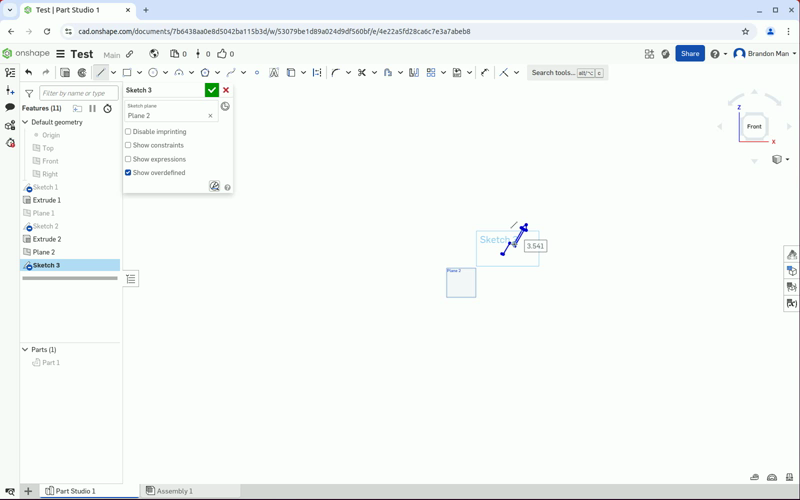
key_up(shift)
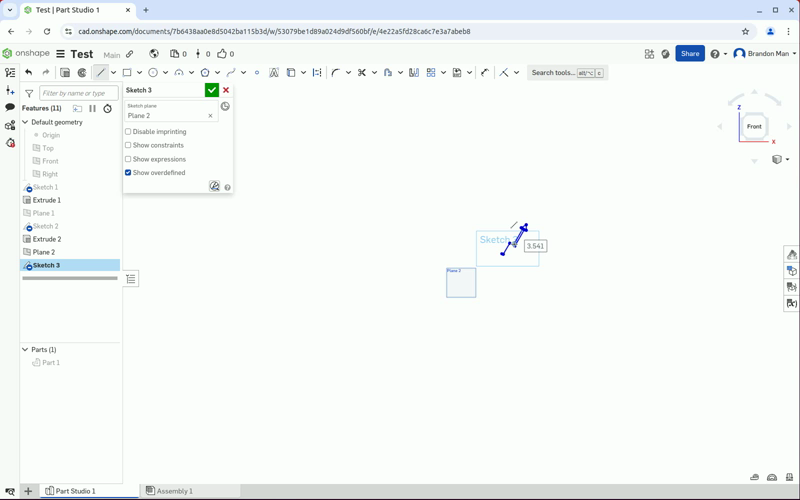
key_down(shift)
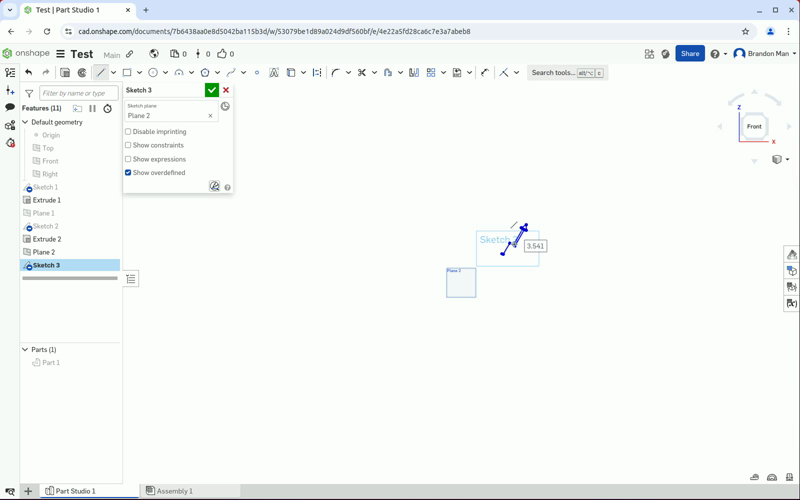
mouse_move(544, 243)
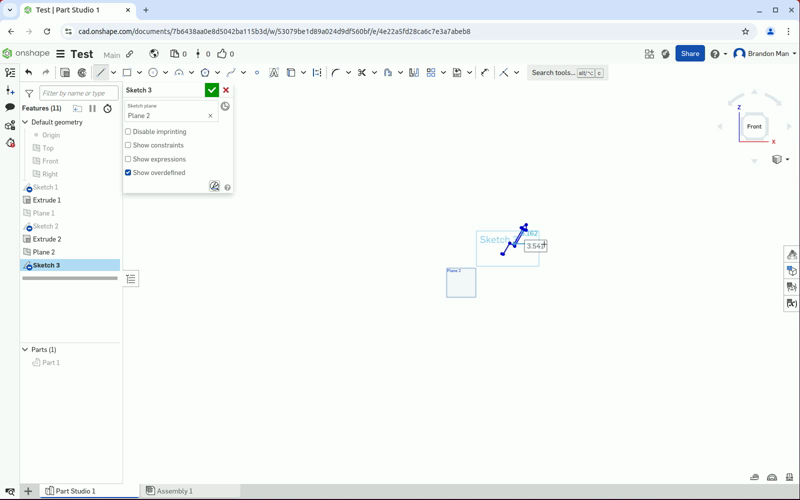
mouse_move(509, 240)
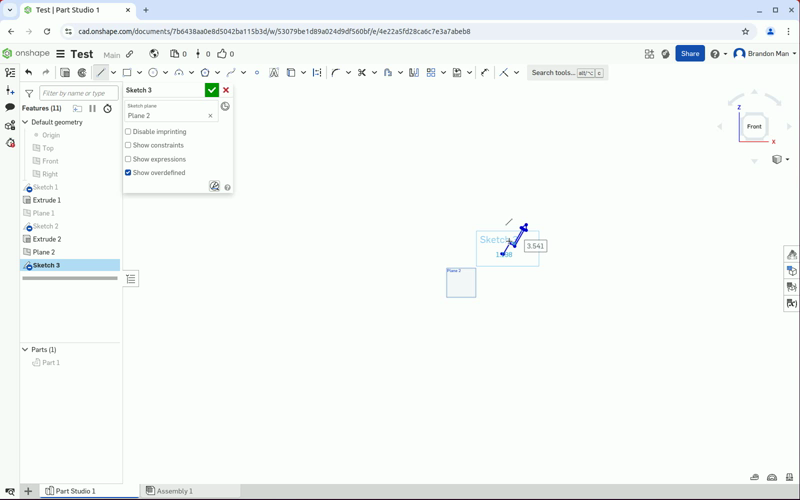
scroll(6)
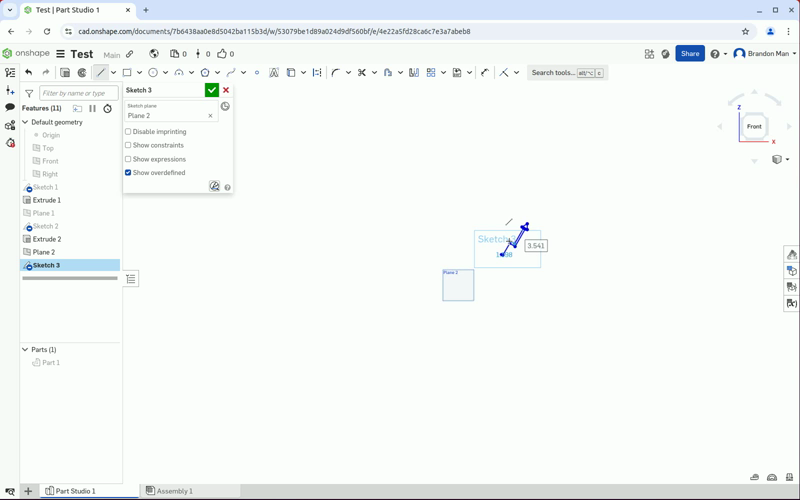
scroll(6)
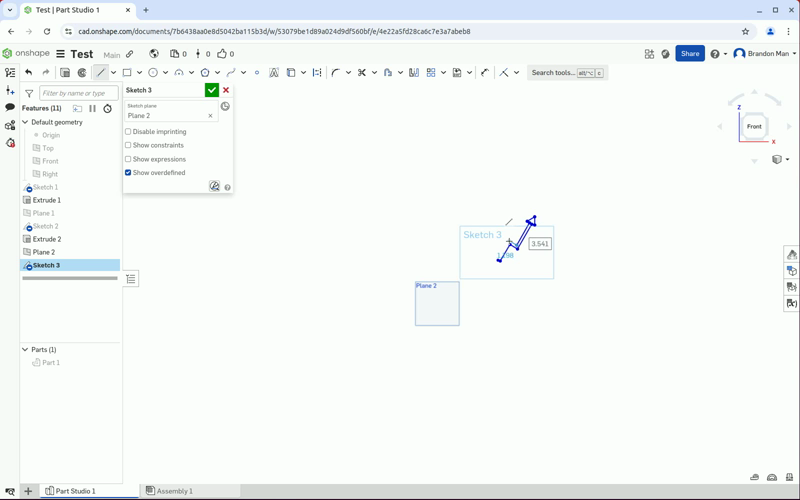
scroll(6)
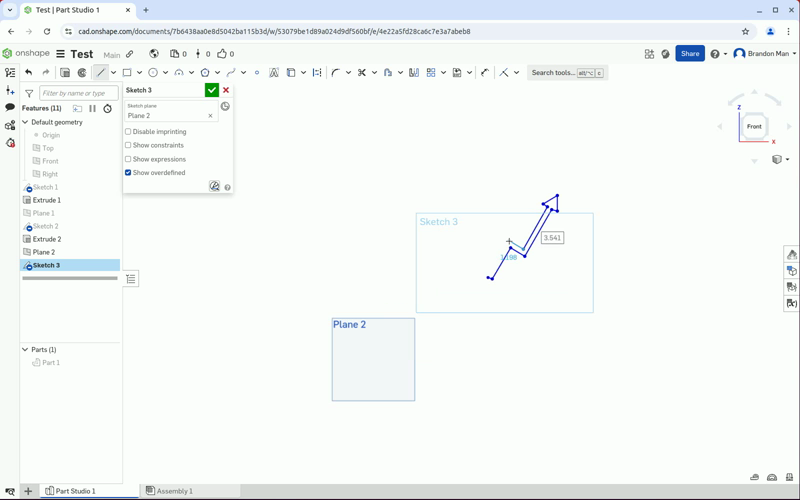
scroll(6)
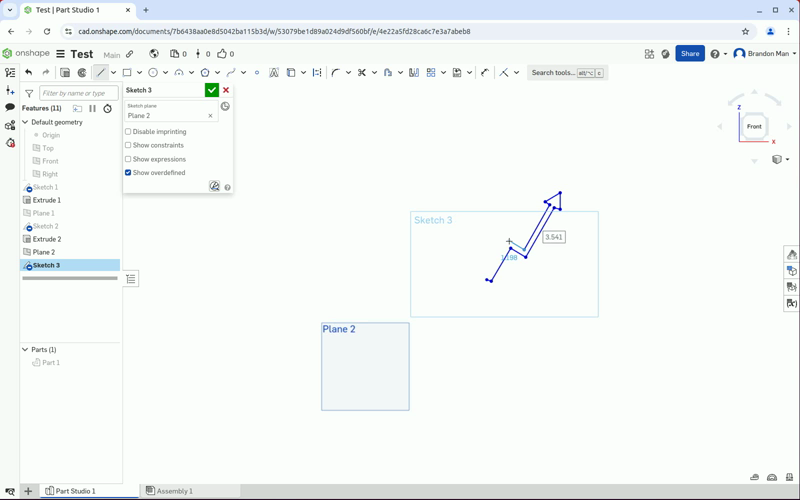
scroll(6)
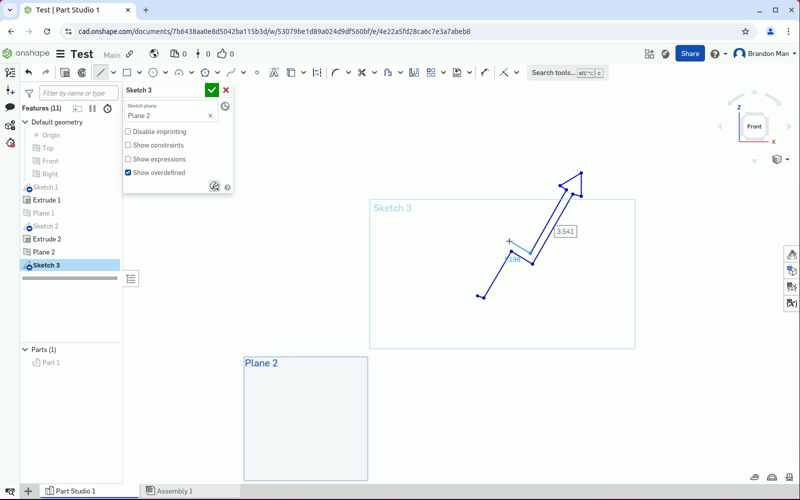
scroll(6)
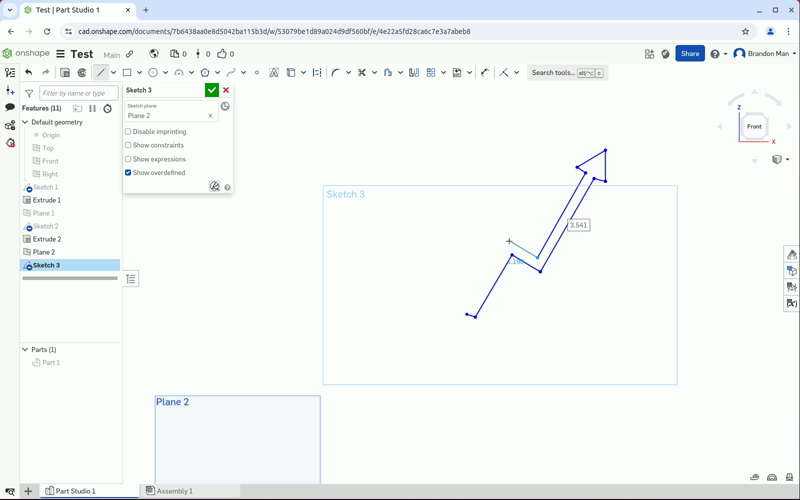
scroll(6)
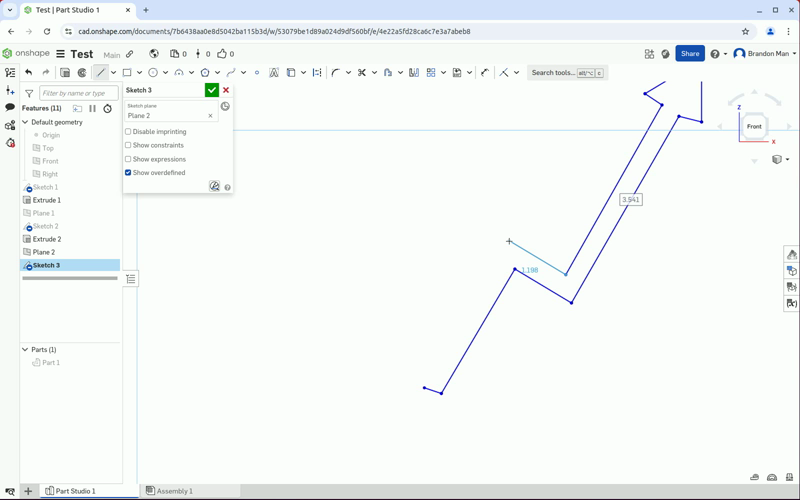
click(509, 240)
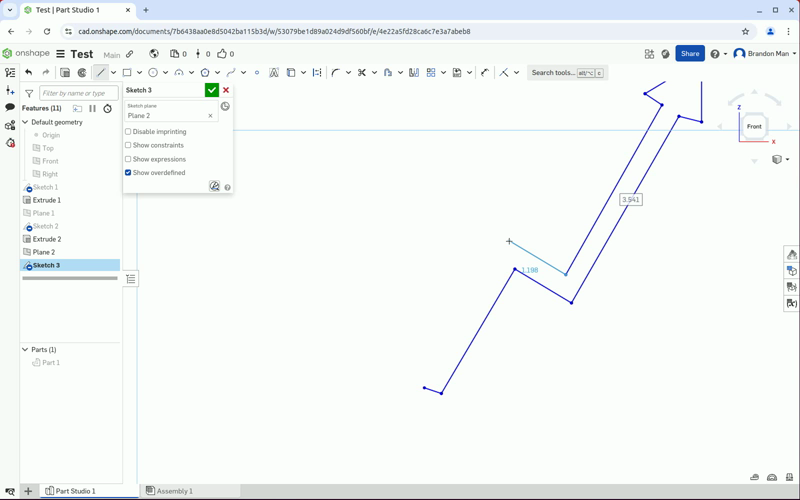
scroll(-6)
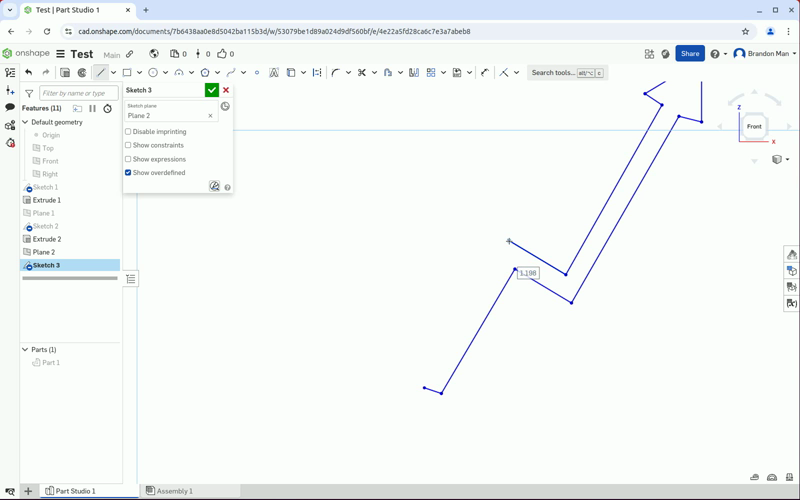
scroll(-6)
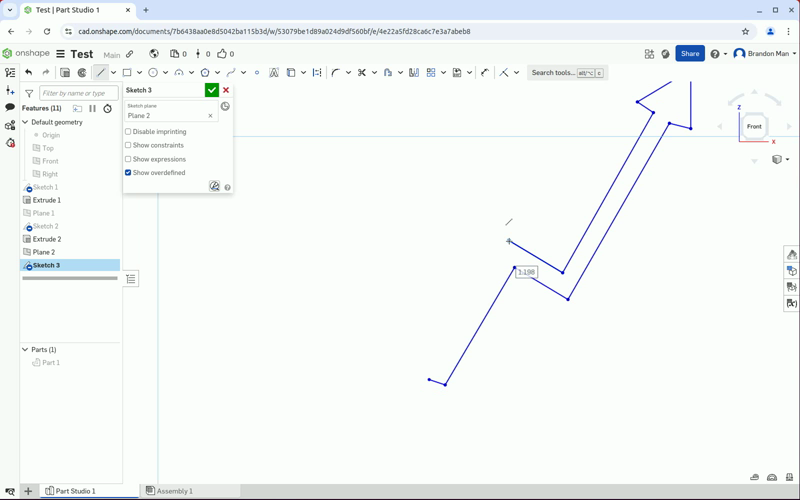
scroll(-6)
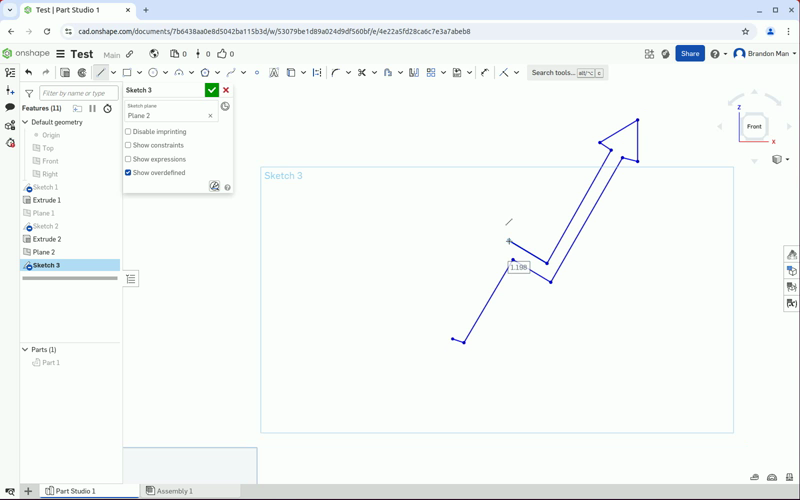
scroll(-6)
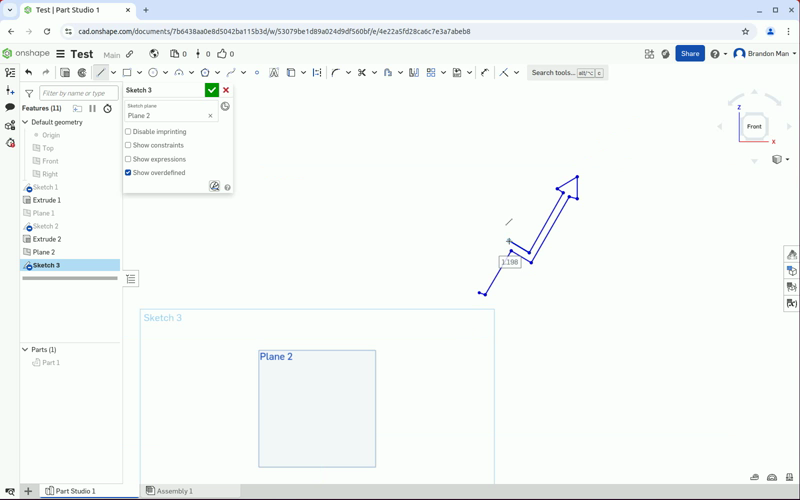
scroll(-6)
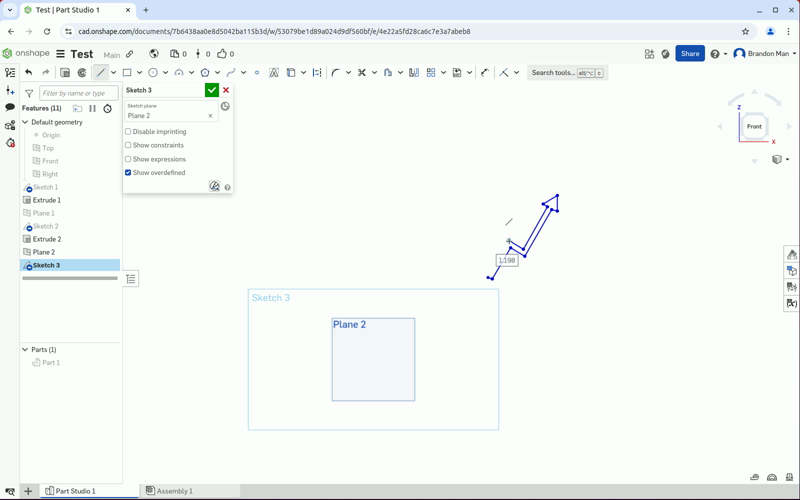
scroll(-6)
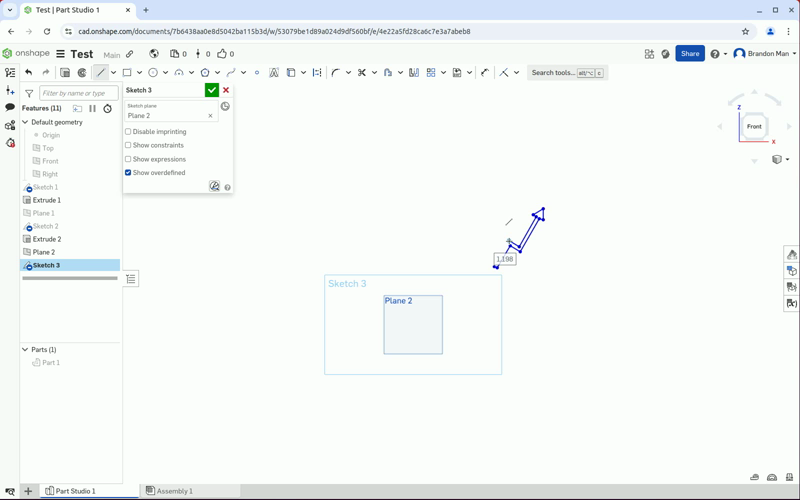
scroll(-6)
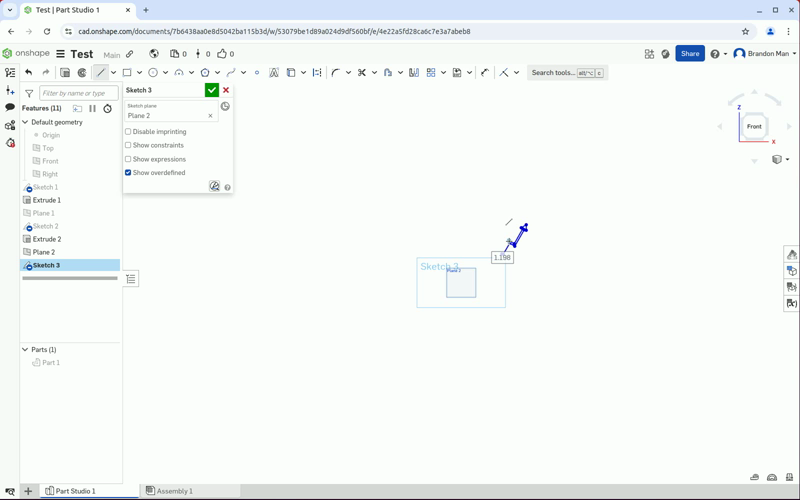
key_up(shift)
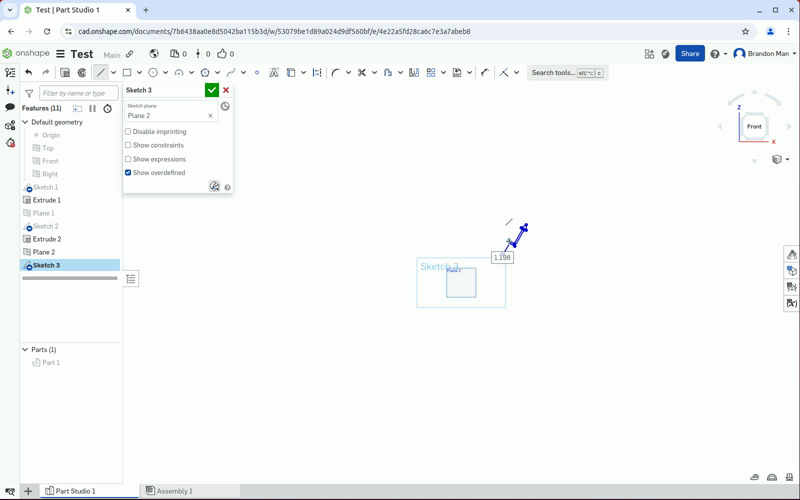
mouse_move(539, 240)
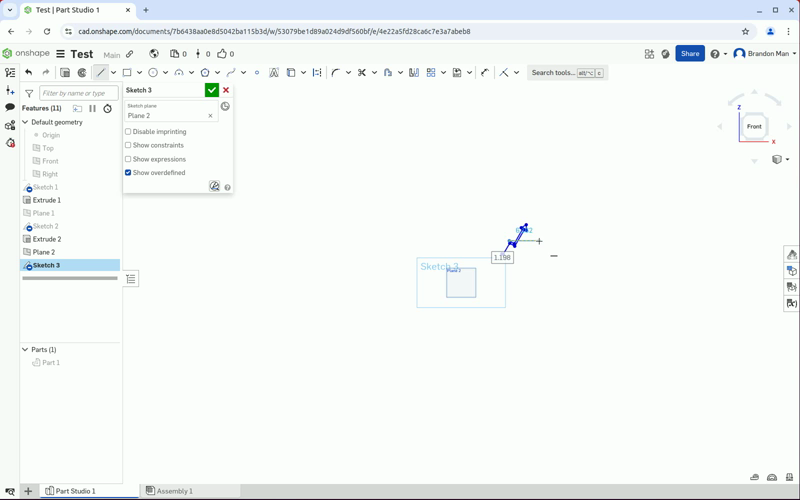
key_down(shift)
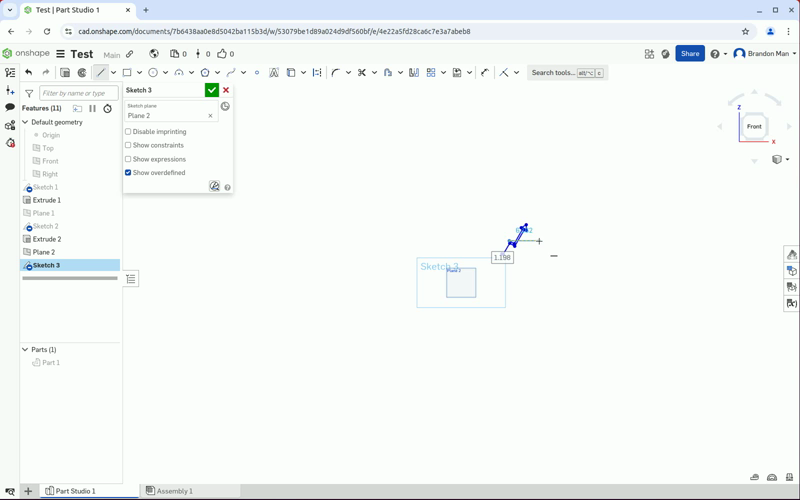
mouse_move(501, 253)
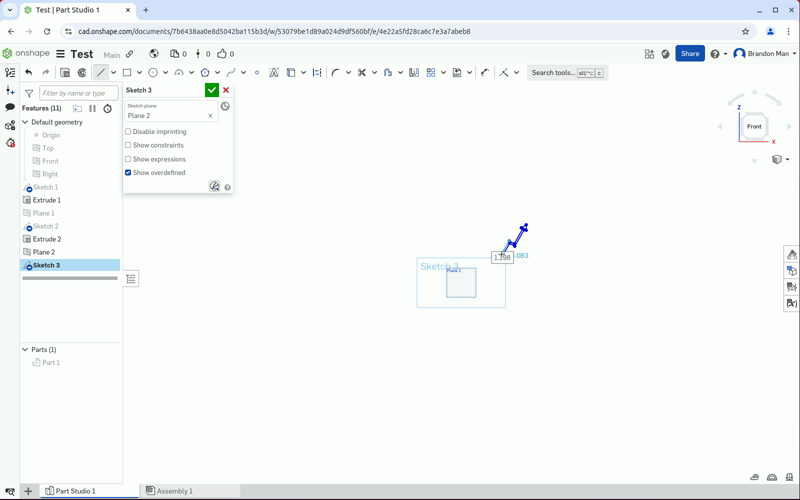
scroll(6)
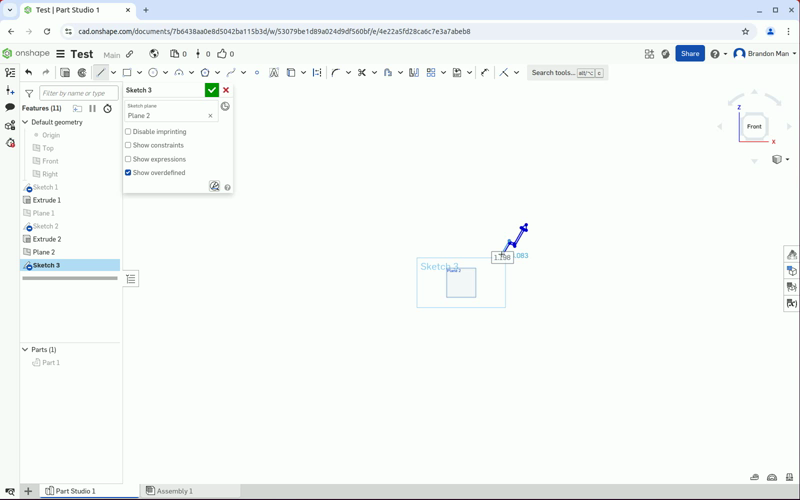
scroll(6)
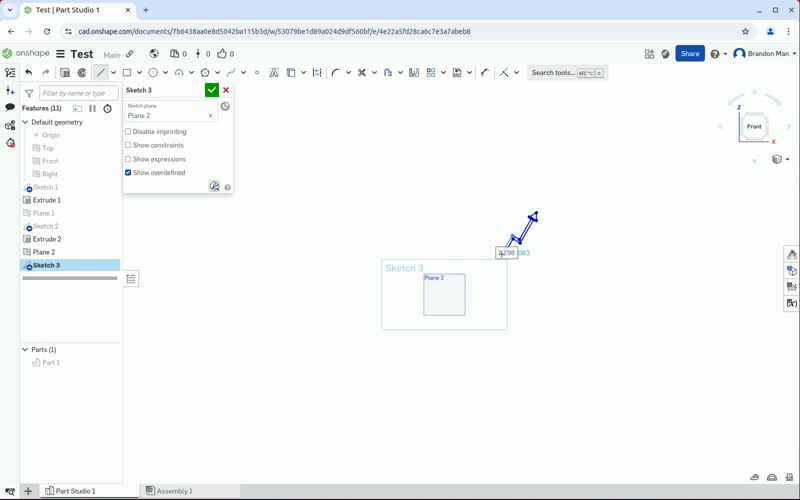
scroll(6)
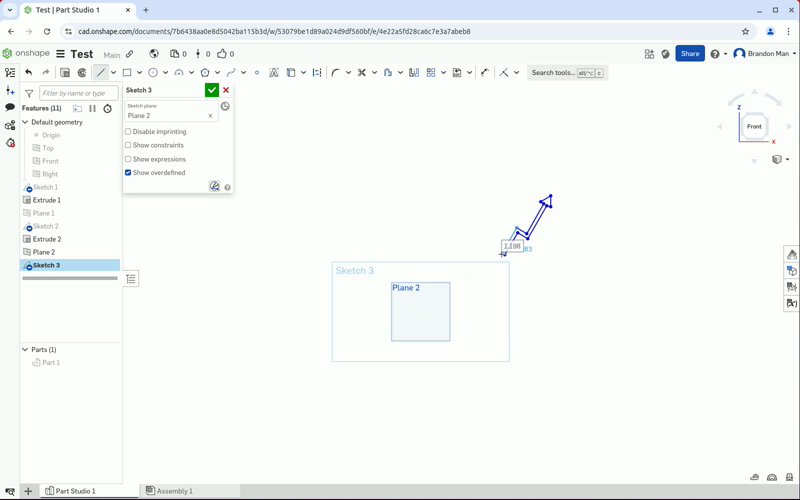
scroll(6)
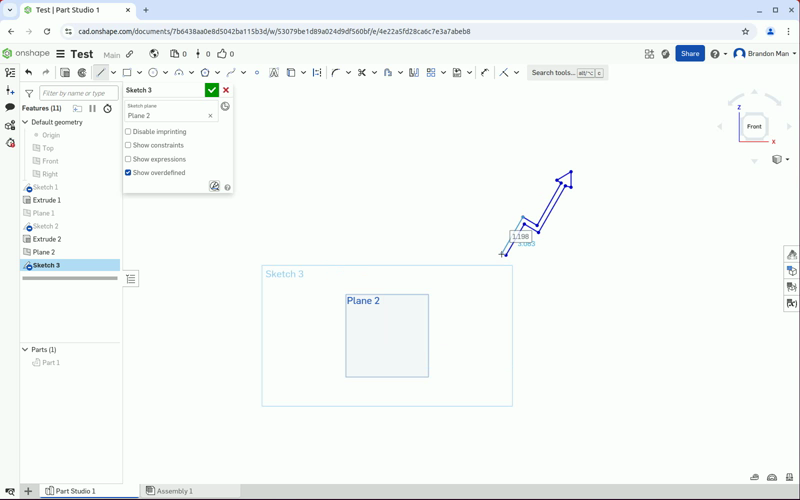
scroll(6)
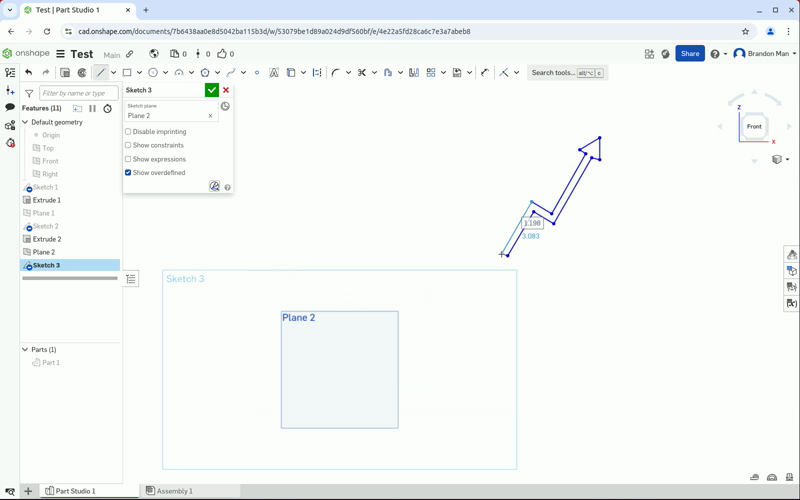
scroll(6)
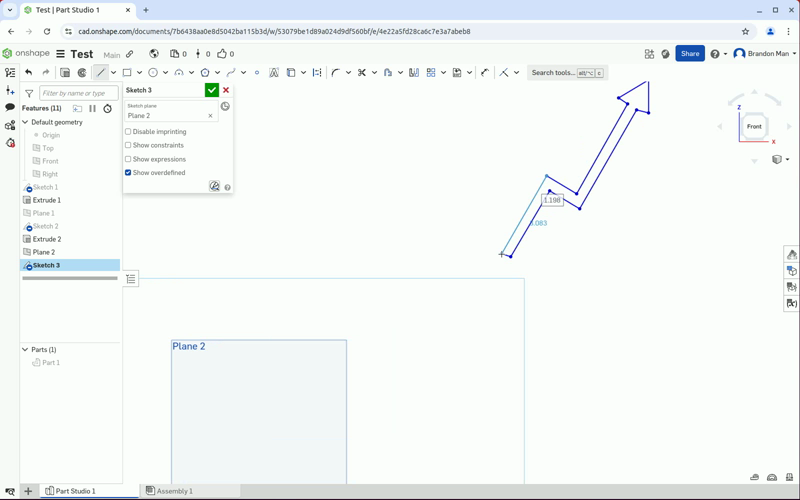
scroll(6)
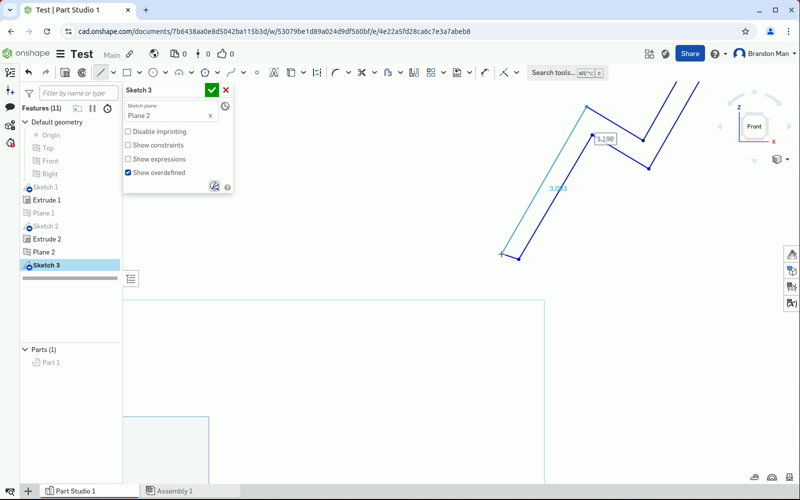
key_up(shift)
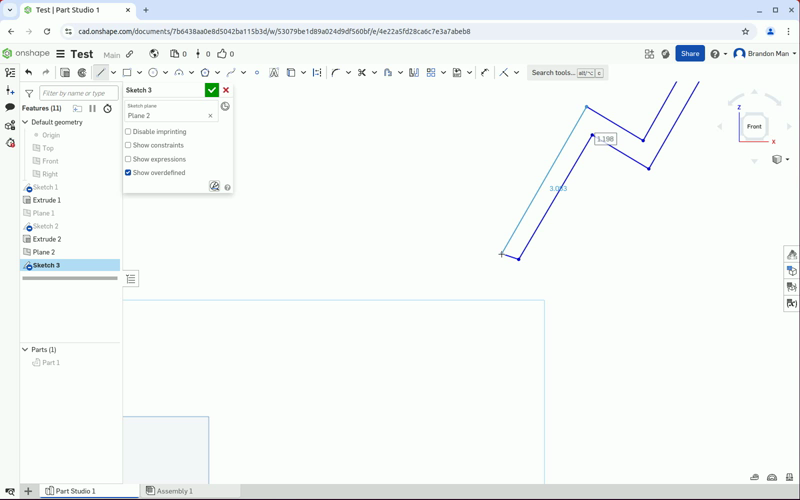
click(501, 253)
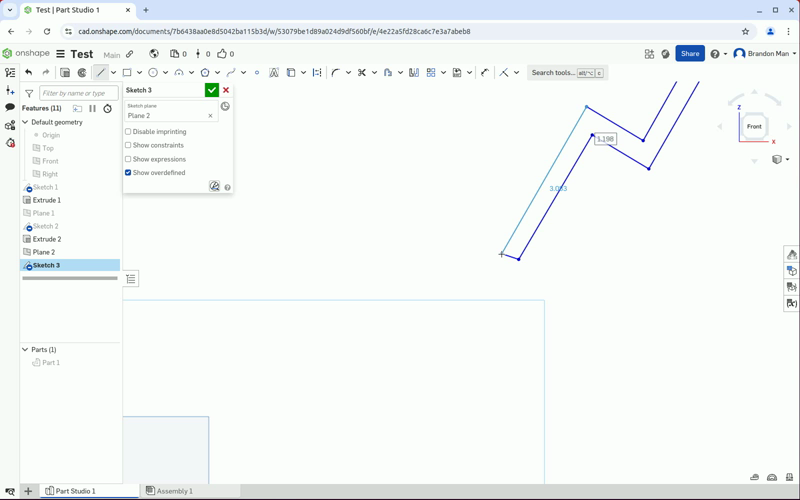
scroll(-6)
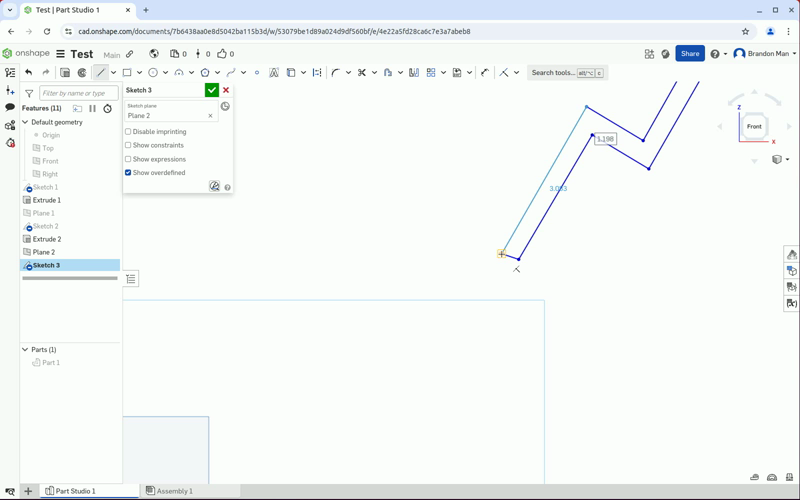
scroll(-6)
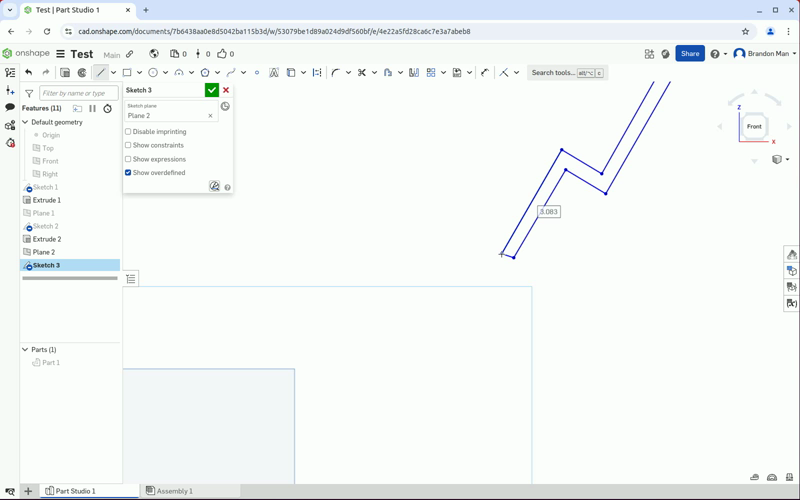
scroll(-6)
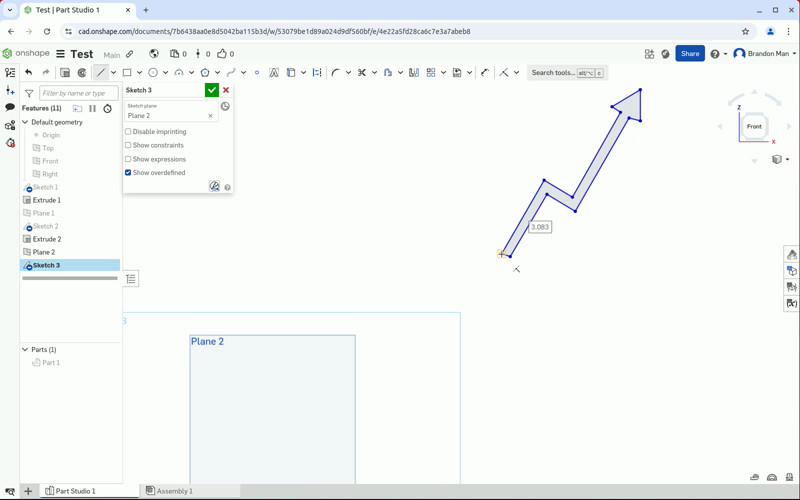
scroll(-6)
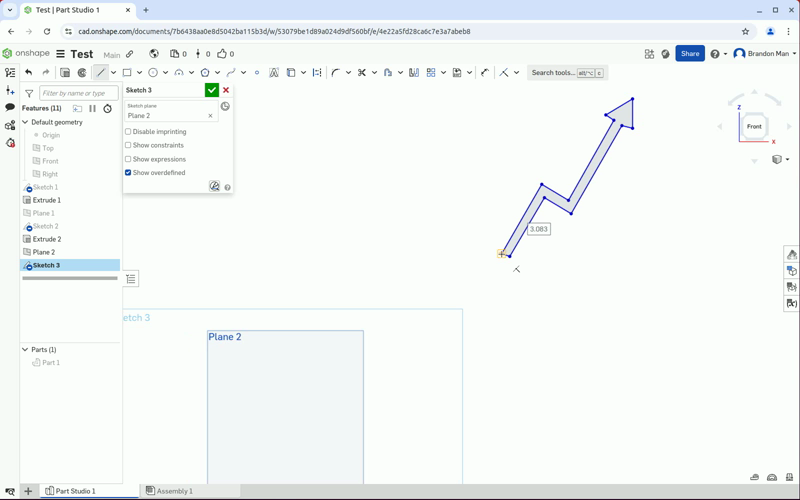
scroll(-6)
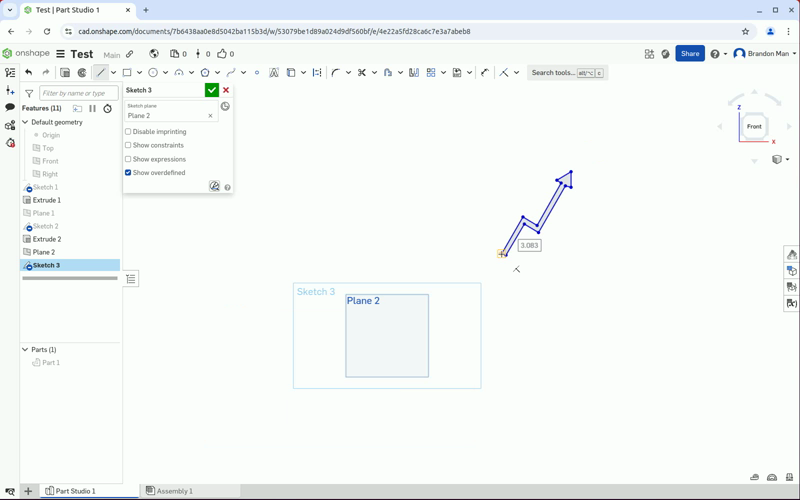
scroll(-6)
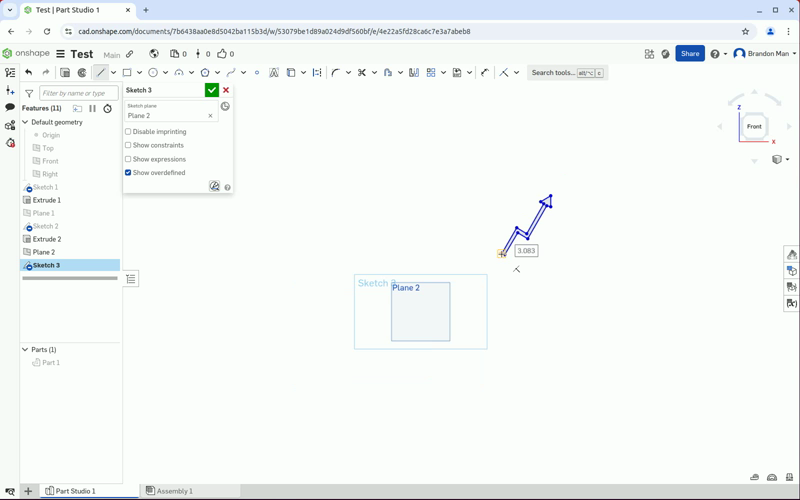
scroll(-6)
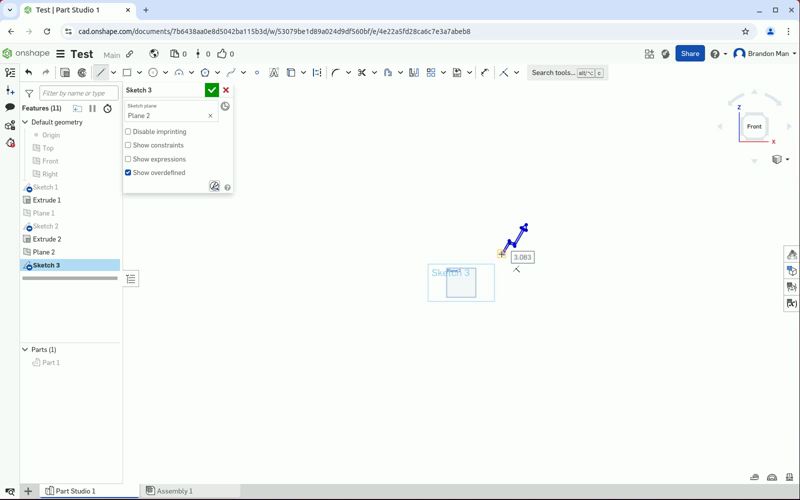
key(esc)
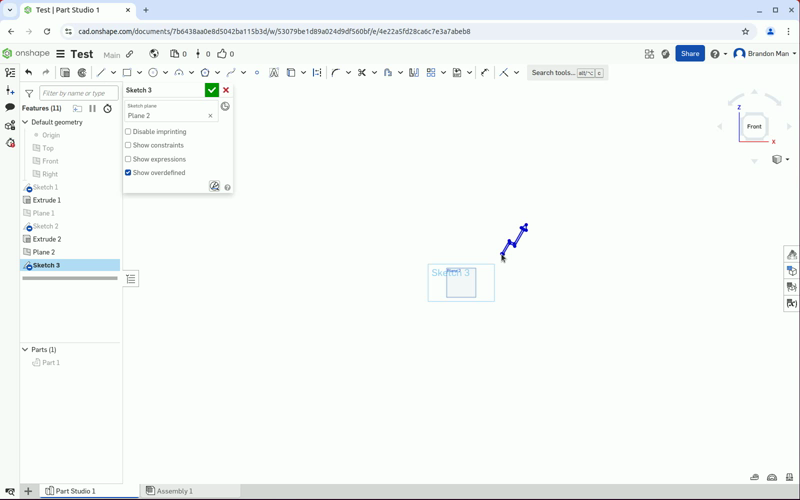
mouse_move(525, 228)
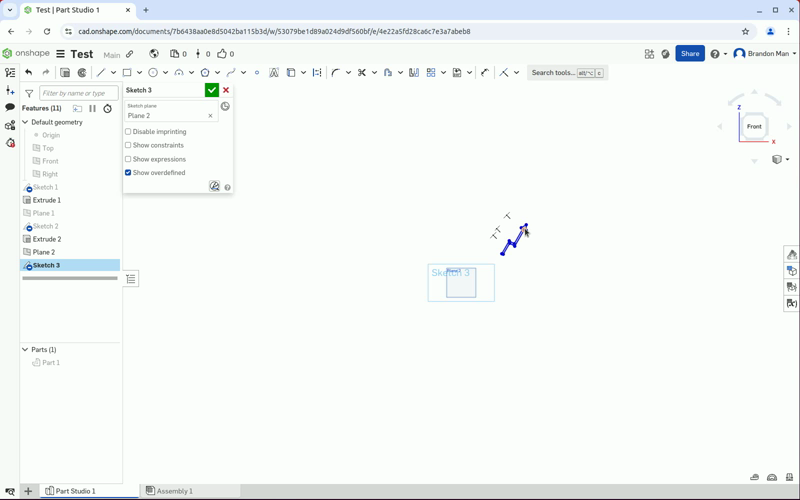
scroll(6)
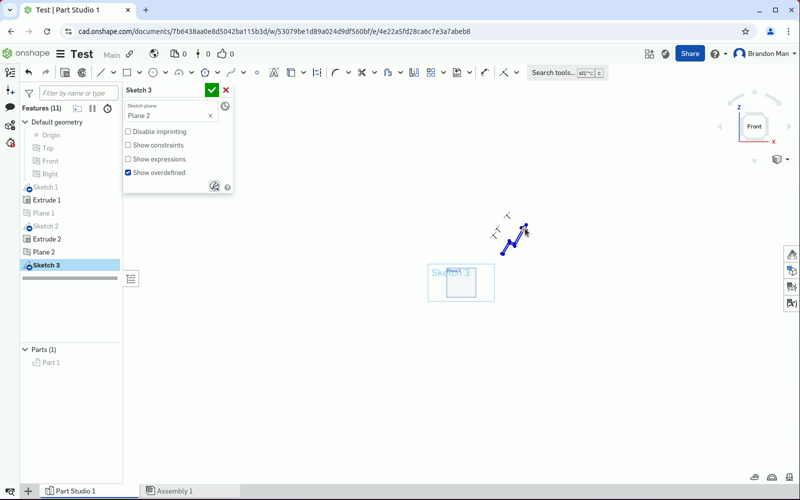
scroll(6)
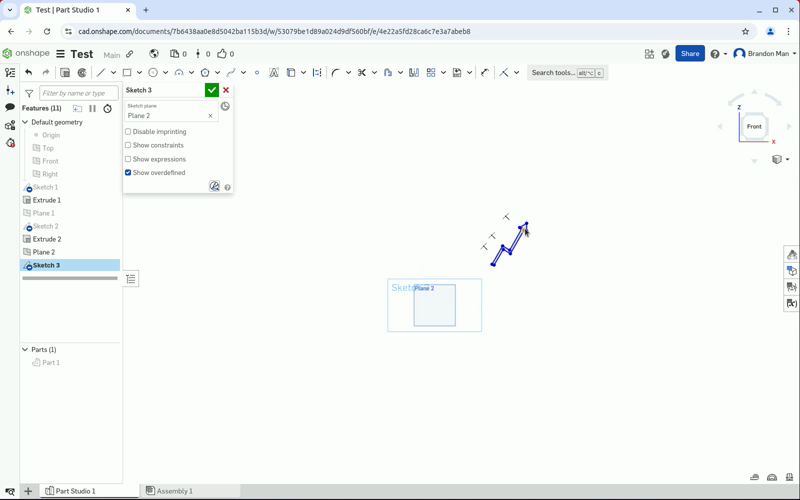
scroll(6)
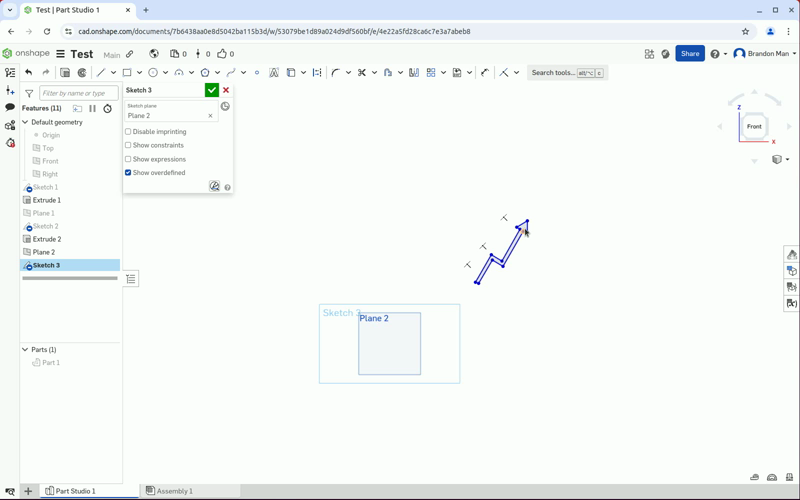
scroll(6)
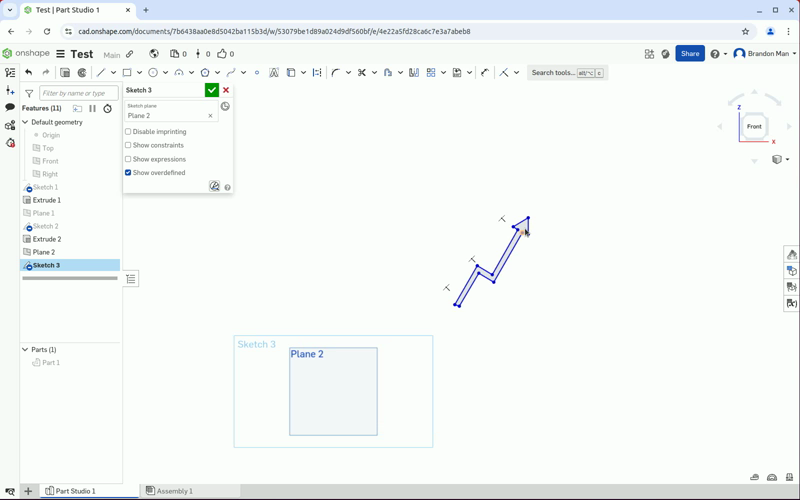
scroll(6)
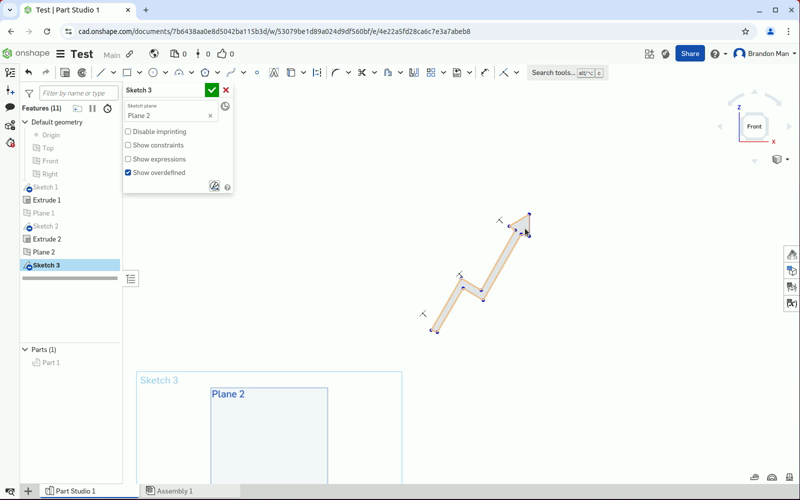
scroll(6)
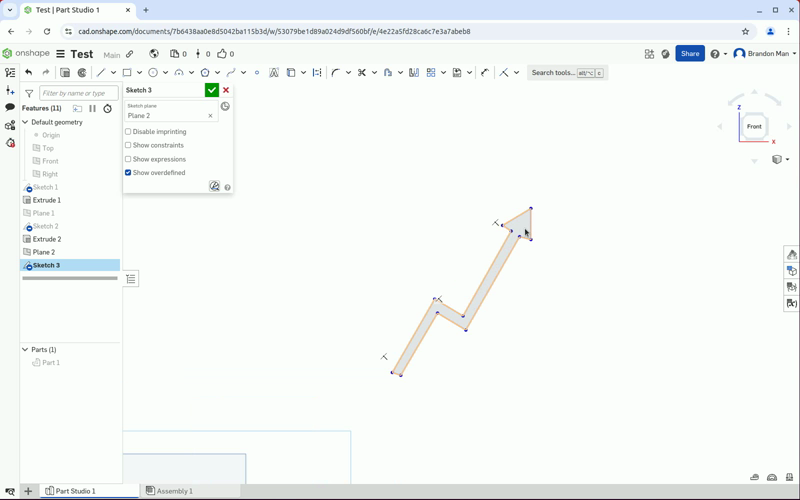
scroll(6)
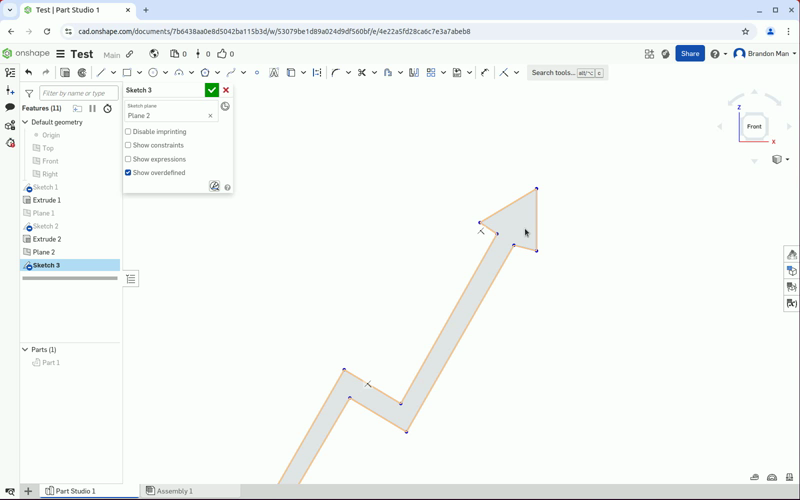
click(525, 228)
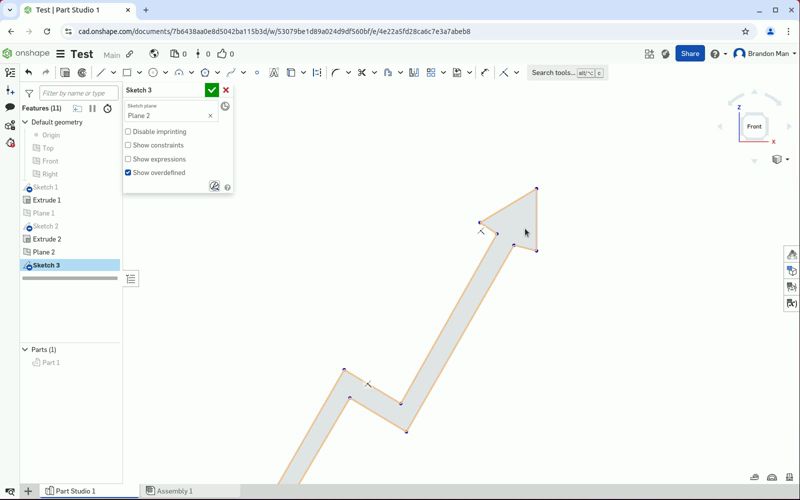
scroll(-6)
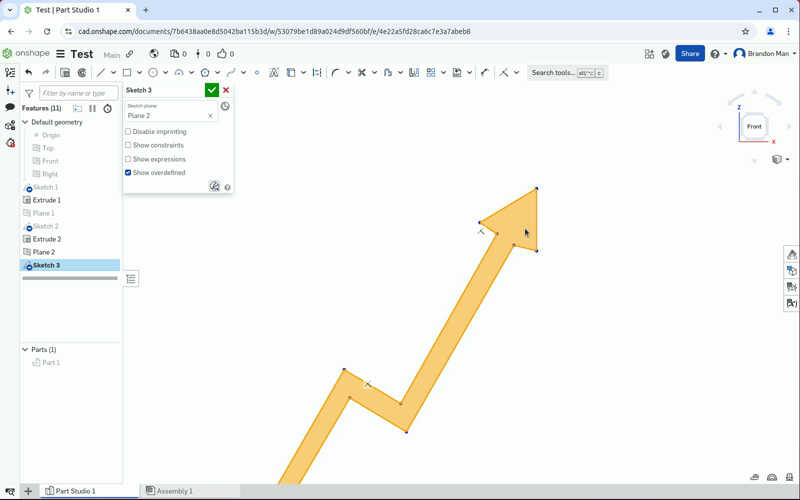
scroll(-6)
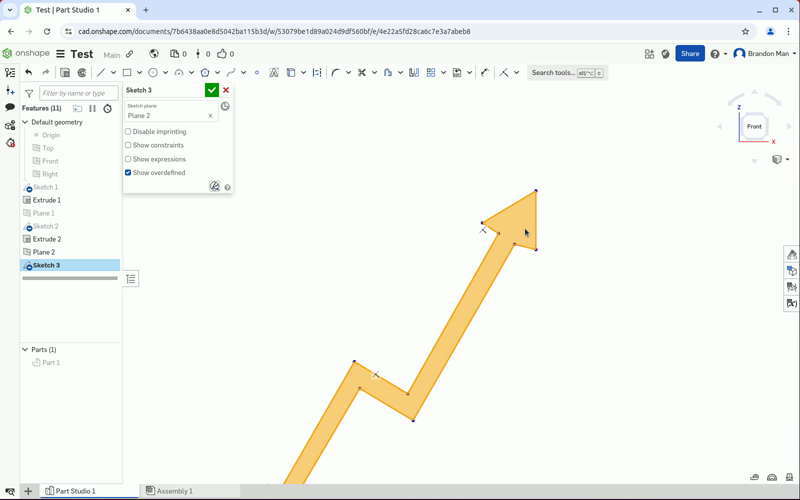
scroll(-6)
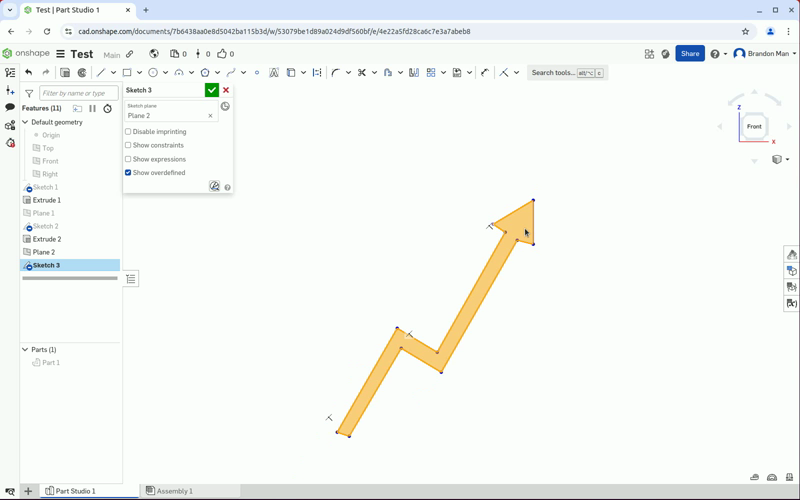
scroll(-6)
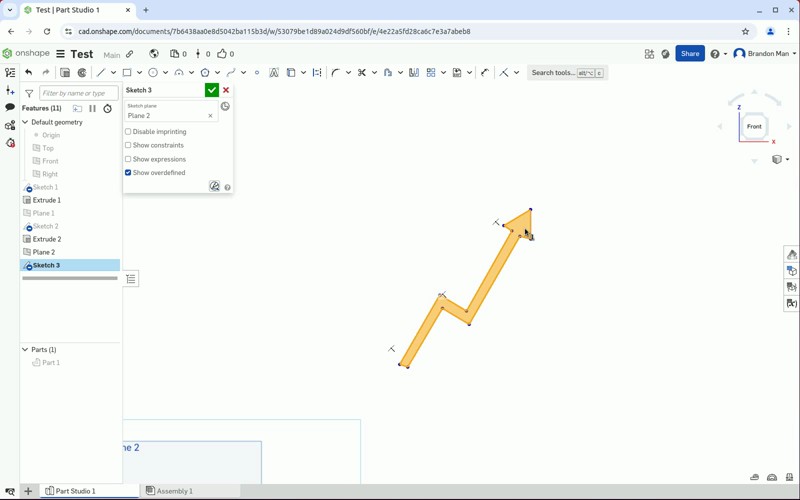
scroll(-6)
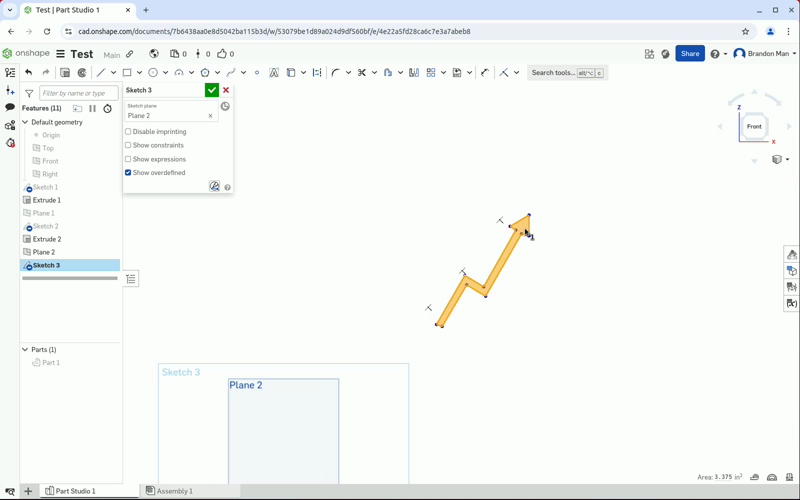
scroll(-6)
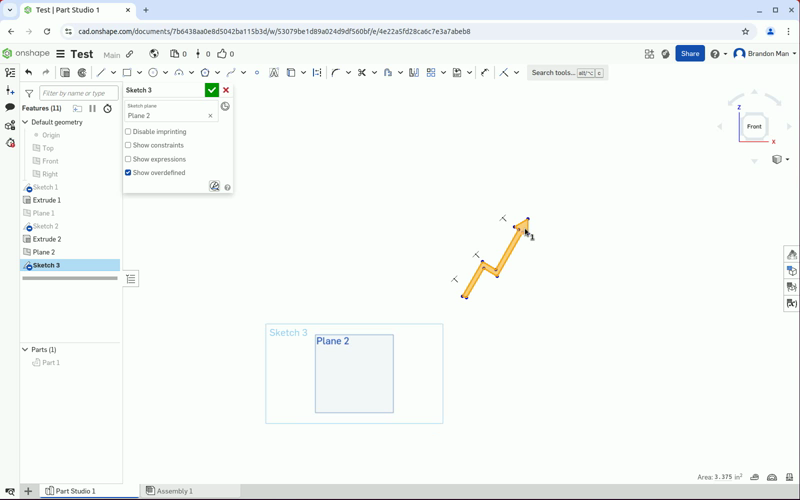
scroll(-6)
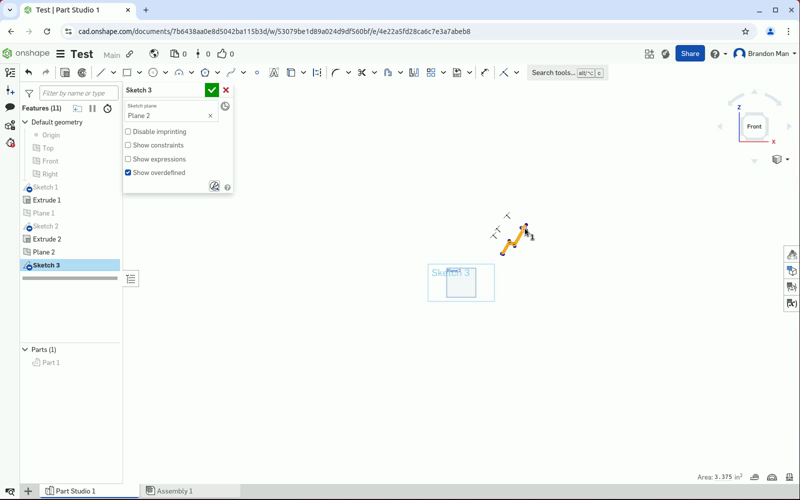
mouse_move(73, 352)
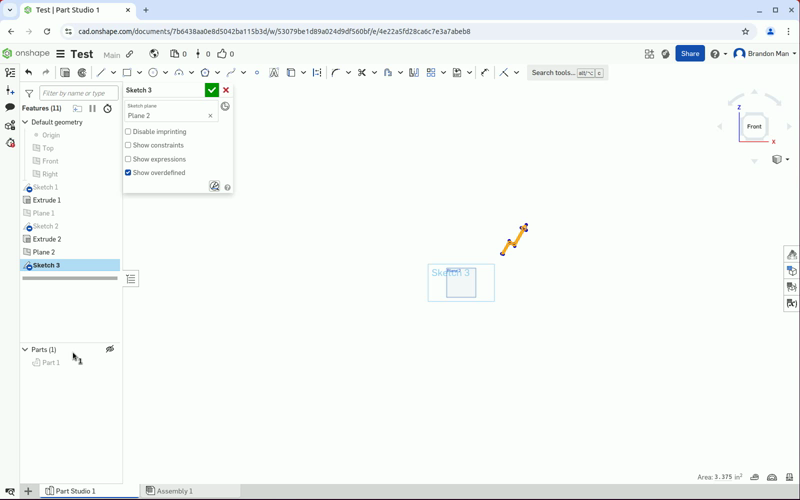
key(shift+y)
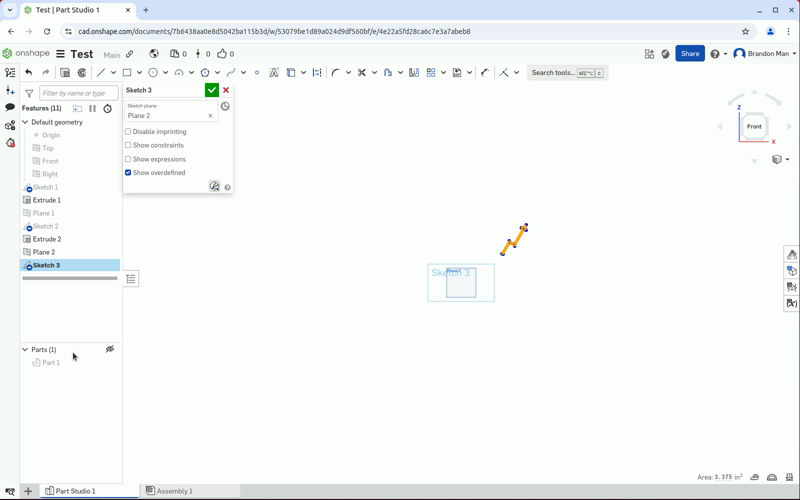
key(shift+e)
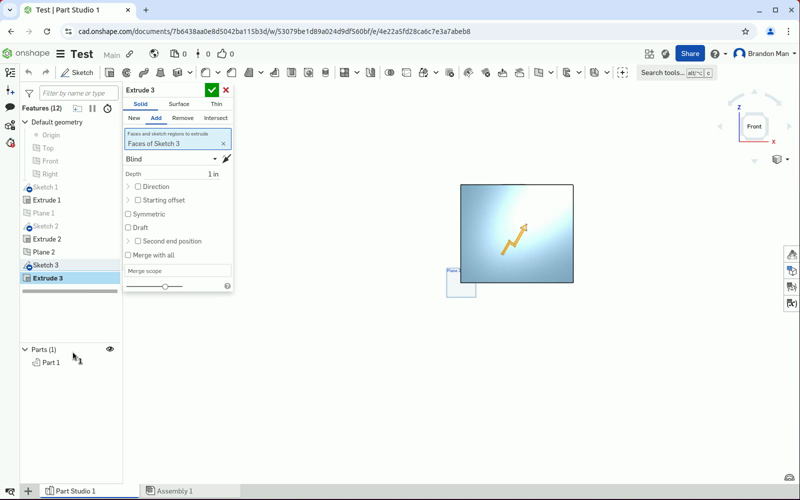
mouse_move(143, 106)
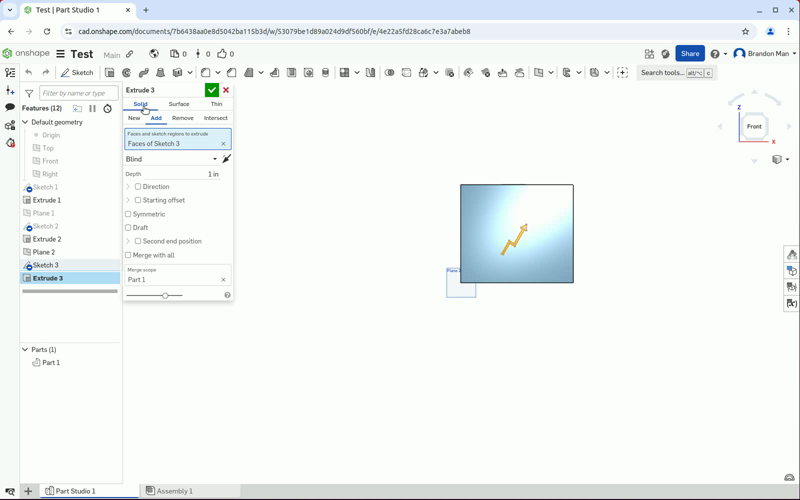
click(143, 106)
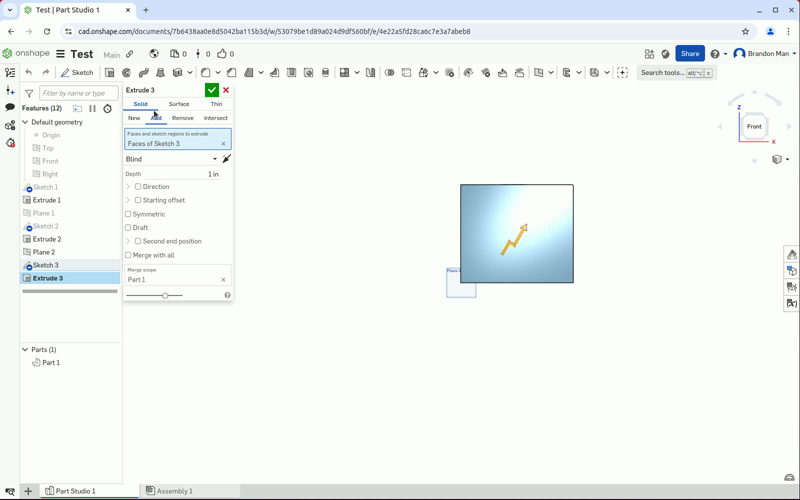
mouse_move(186, 120)
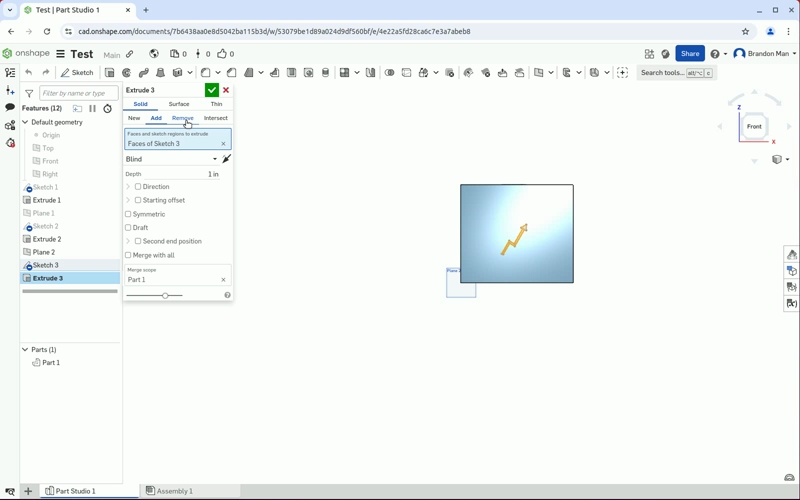
click(186, 120)
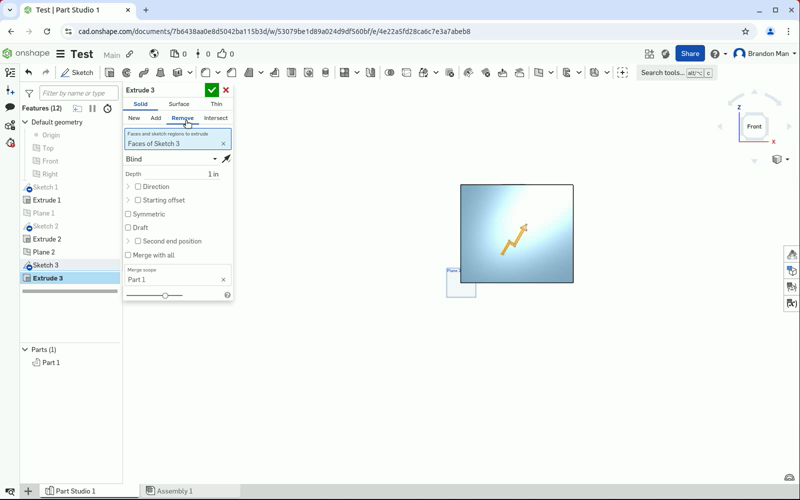
key(tab, 4)
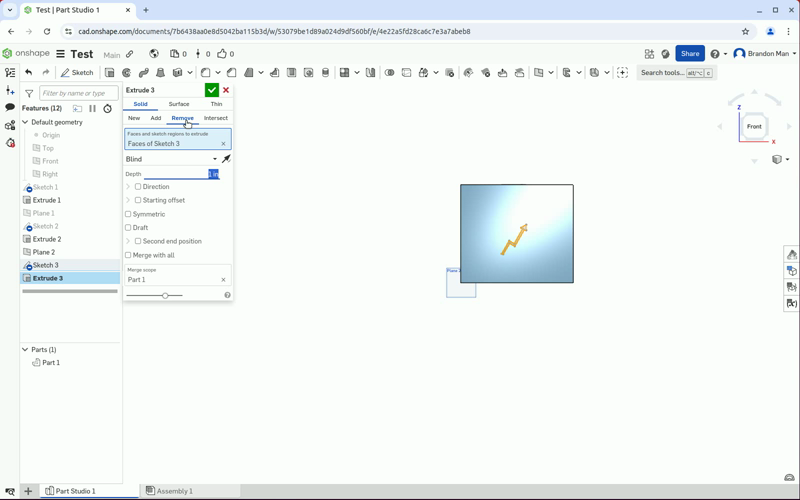
text(0.241)
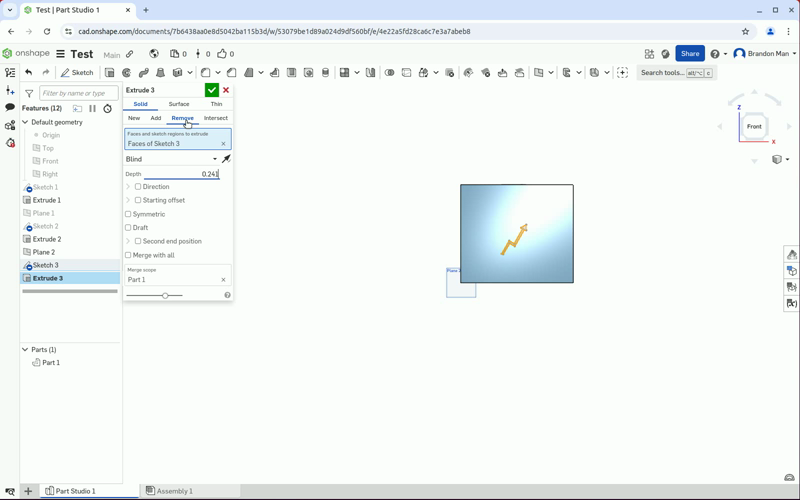
key(tab, 6)
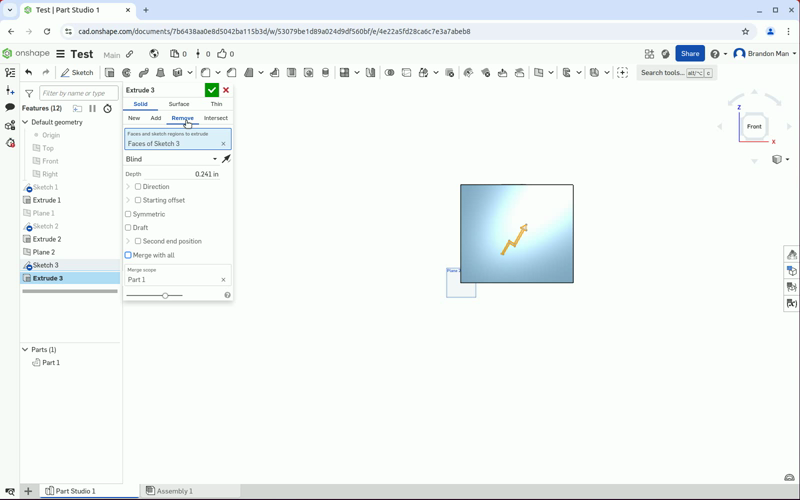
key(space)
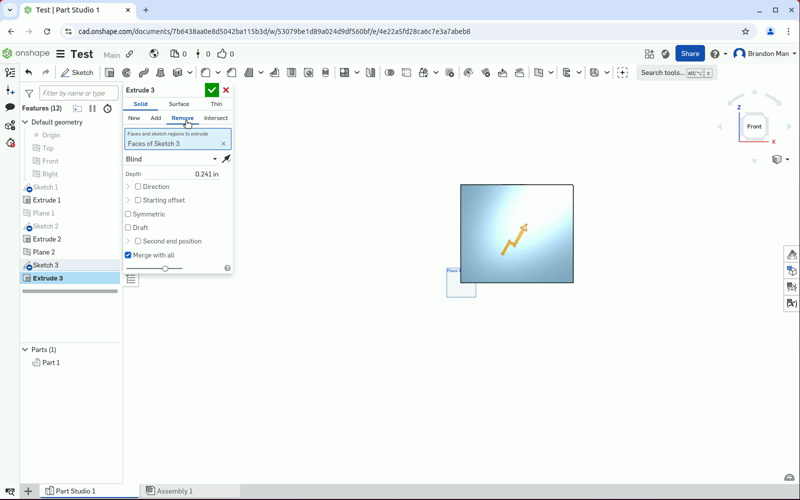
key(enter)
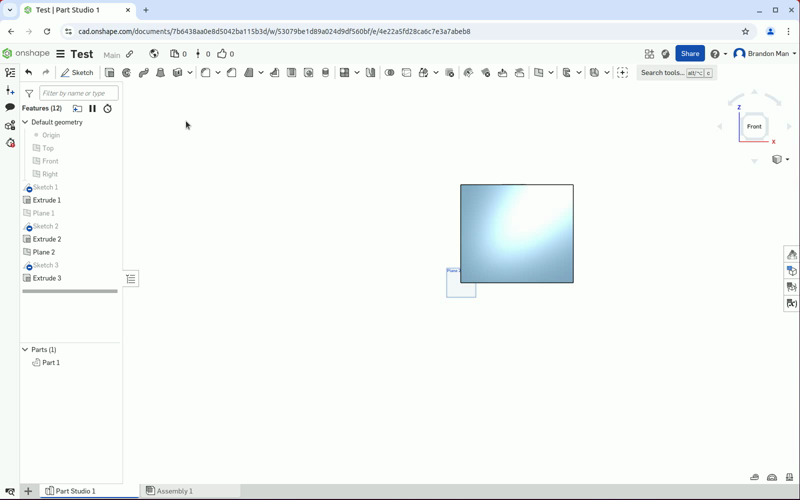
key(shift+h)
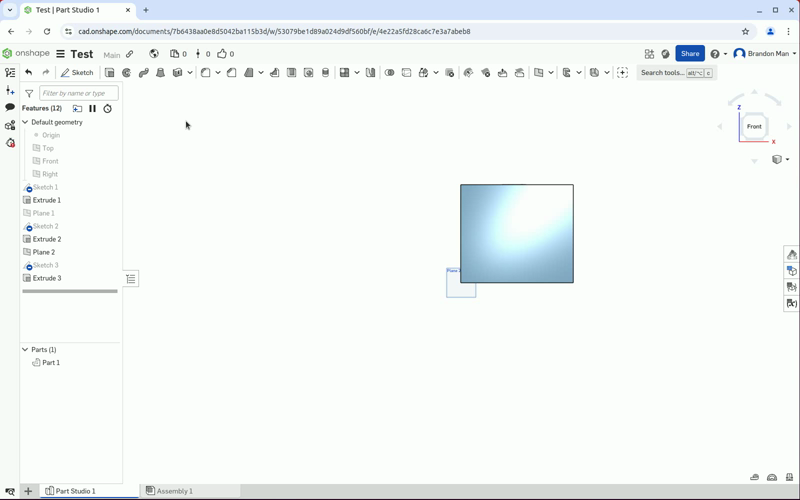
key(shift+h)
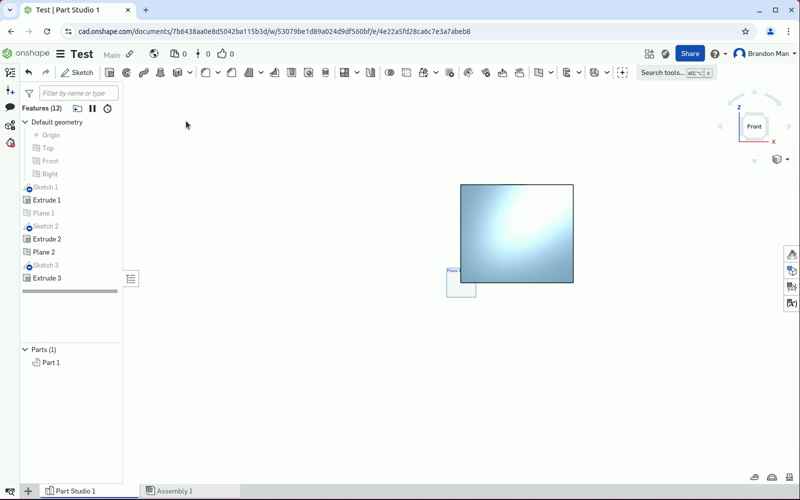
mouse_move(73, 189)
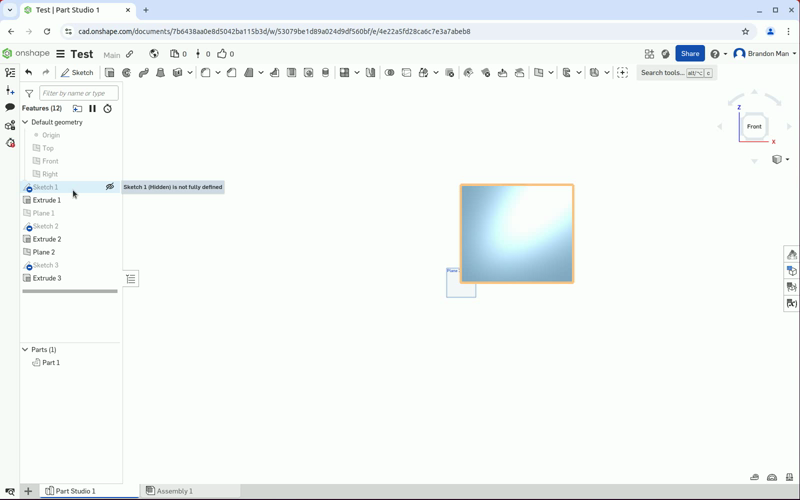
click(73, 189)
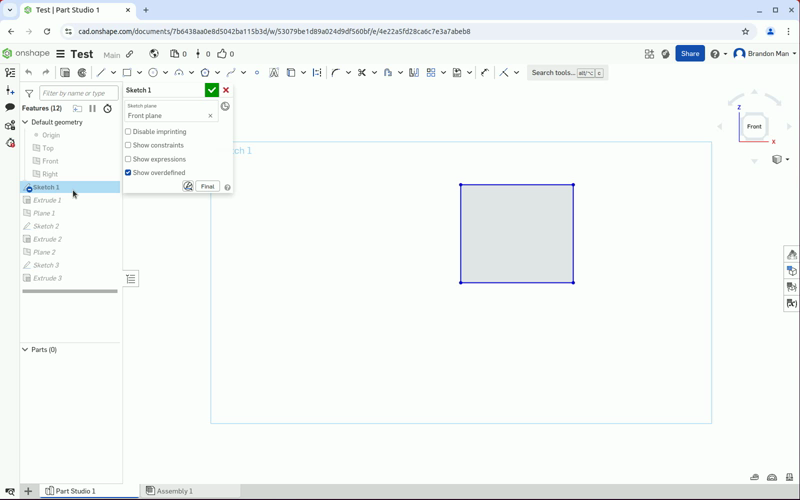
mouse_move(229, 92)
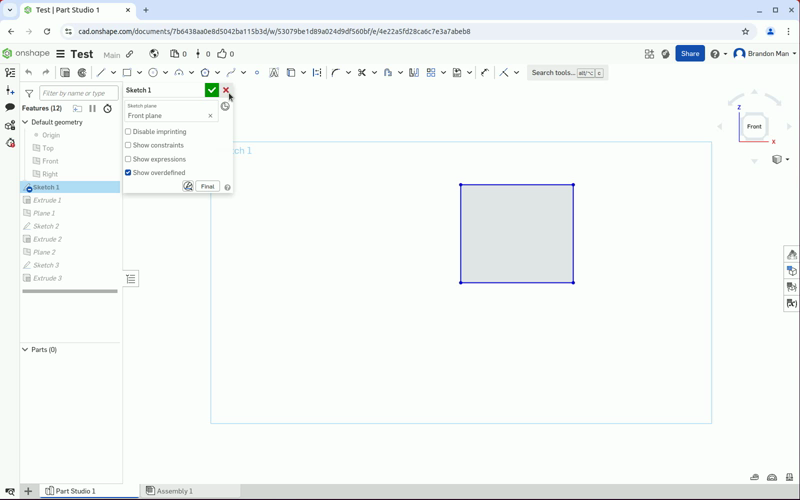
click(229, 92)
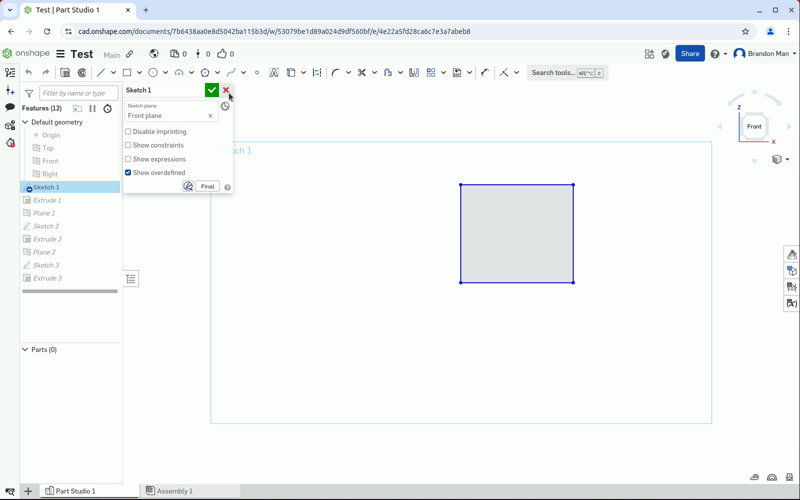
key(shift+s)
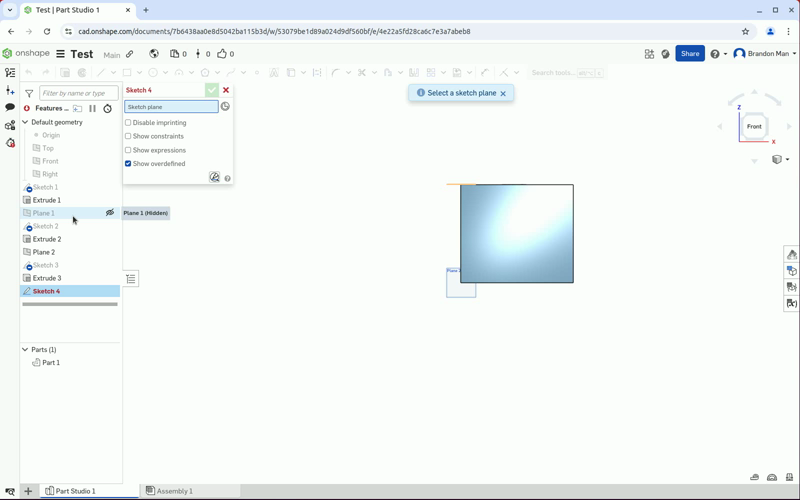
scroll(3)
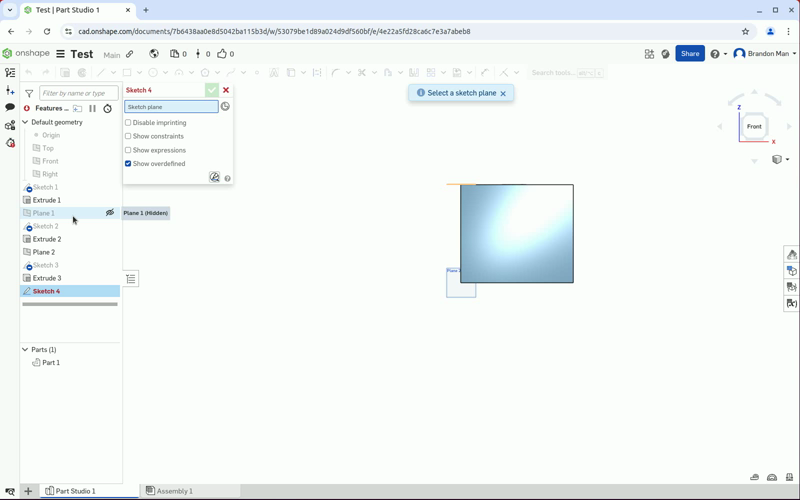
mouse_move(73, 163)
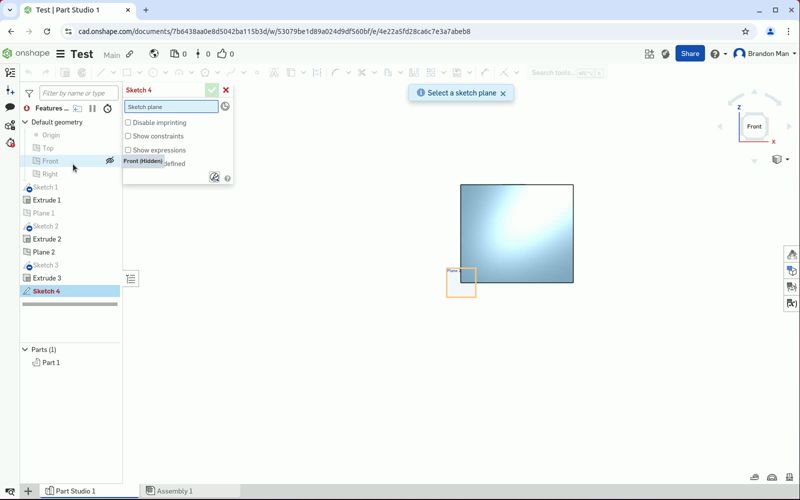
click(73, 163)
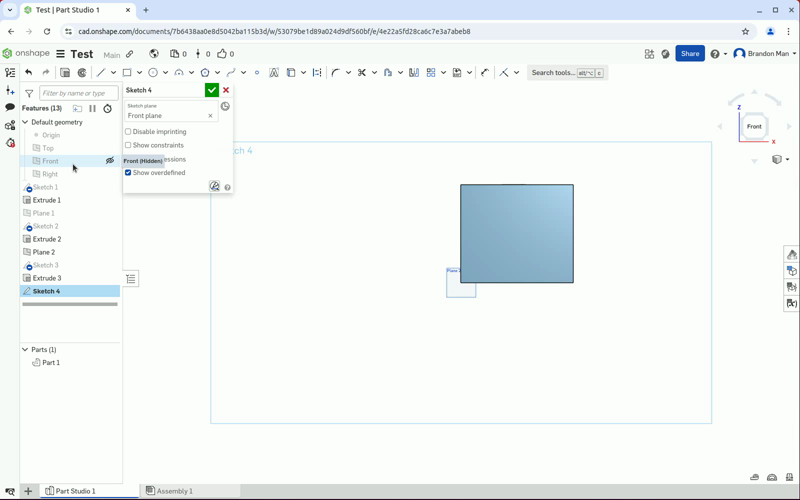
mouse_move(73, 352)
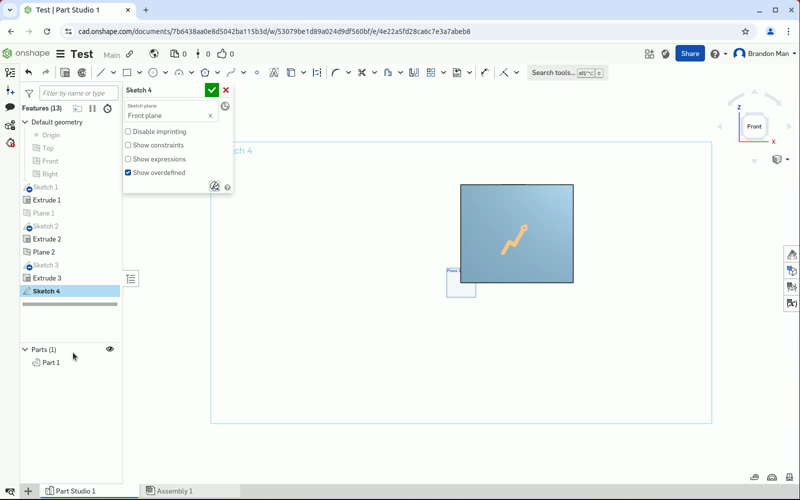
key(y)
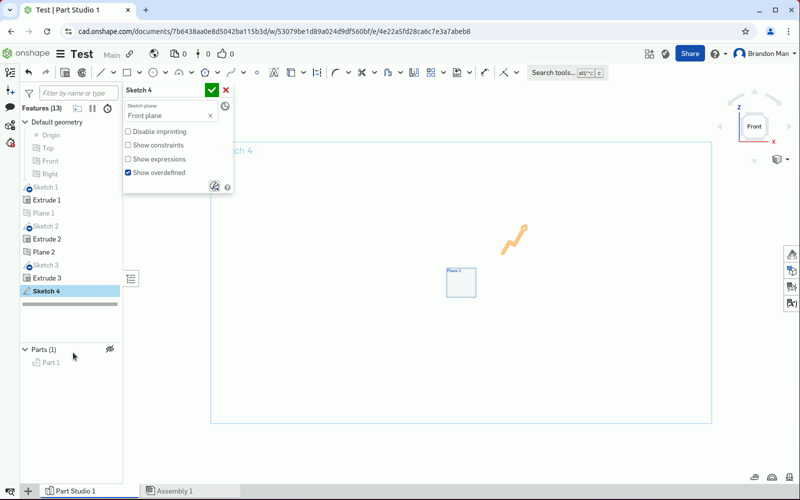
key(l)
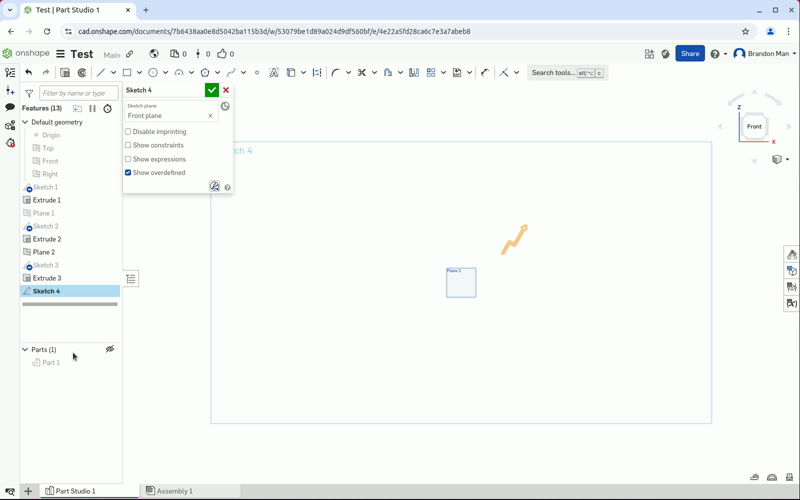
key_down(shift)
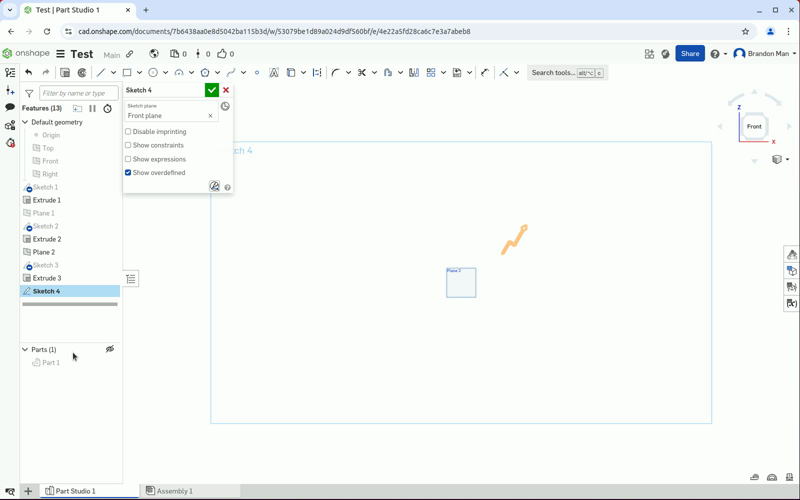
mouse_move(539, 325)
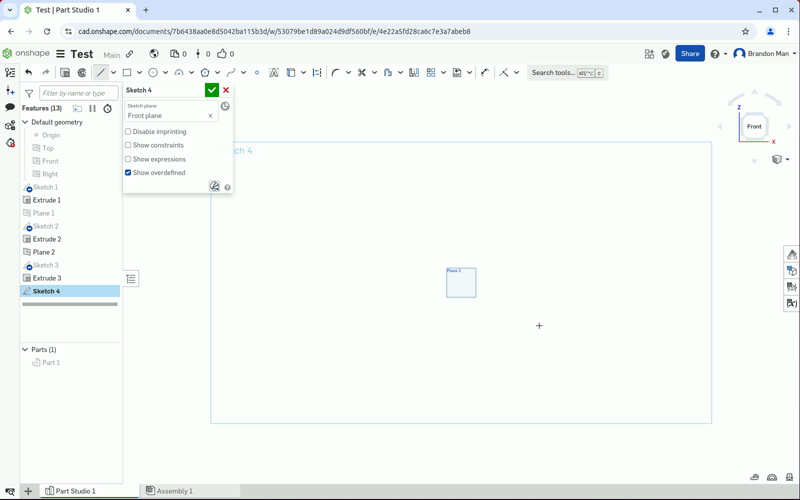
click(539, 325)
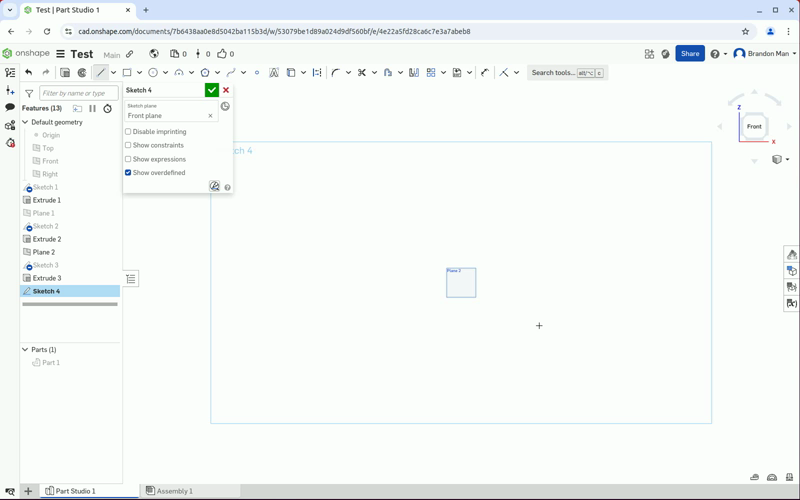
key_up(shift)
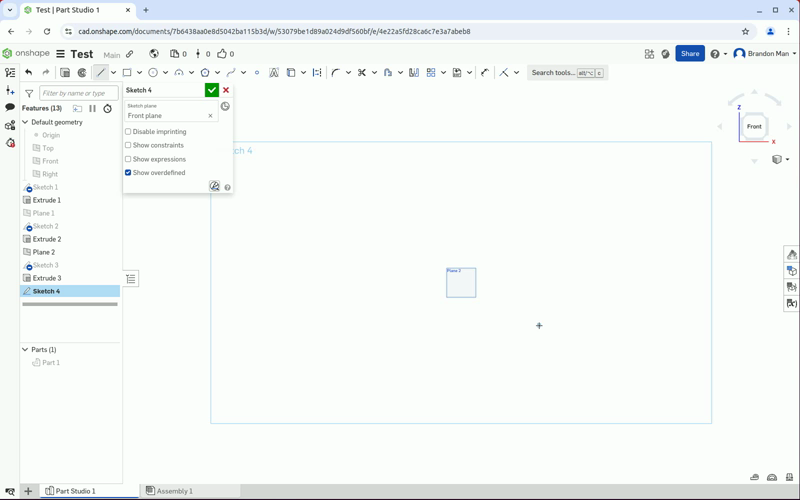
key_down(shift)
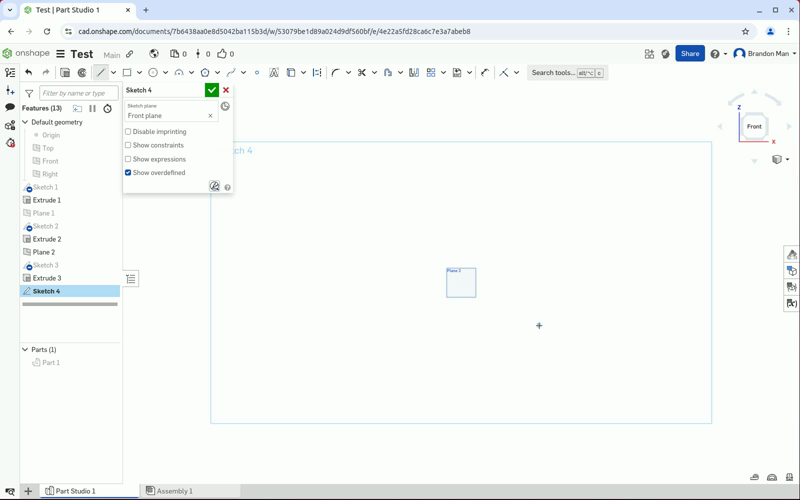
mouse_move(569, 325)
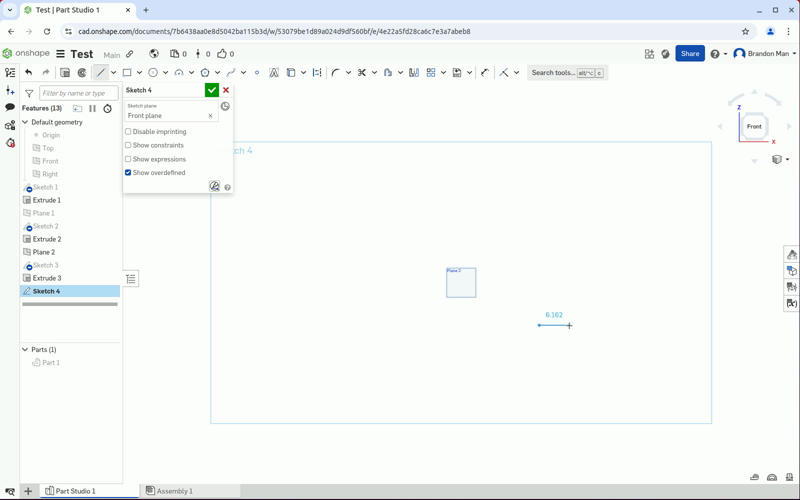
mouse_move(562, 325)
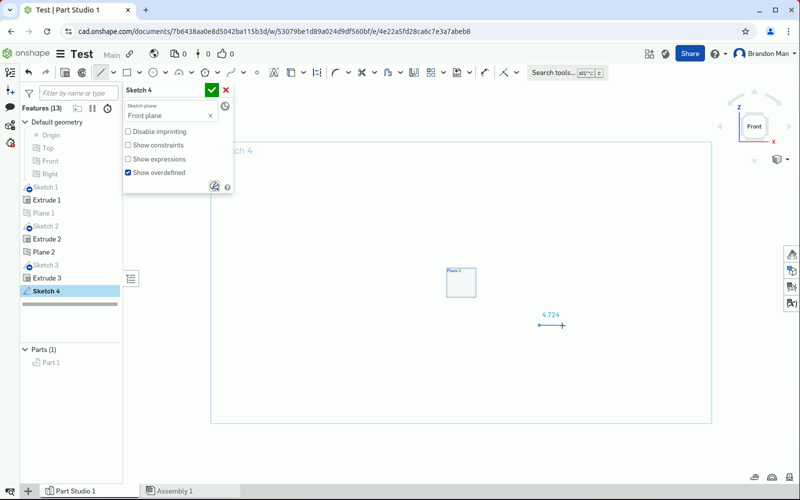
click(562, 325)
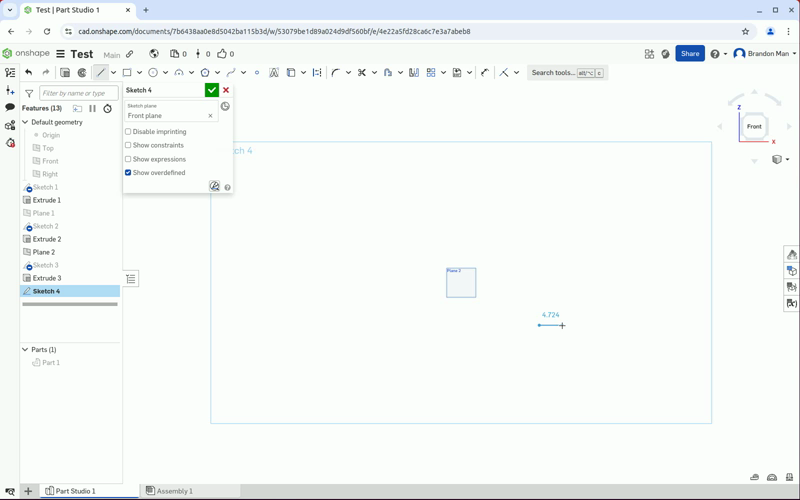
key_up(shift)
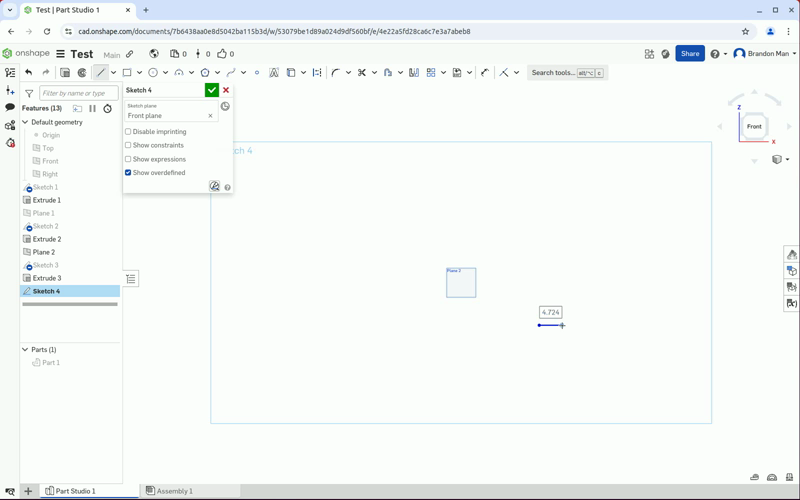
key_down(shift)
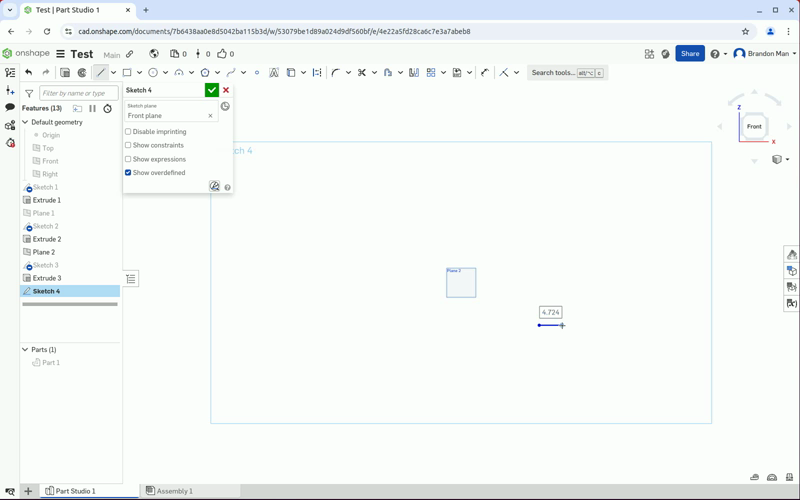
mouse_move(589, 325)
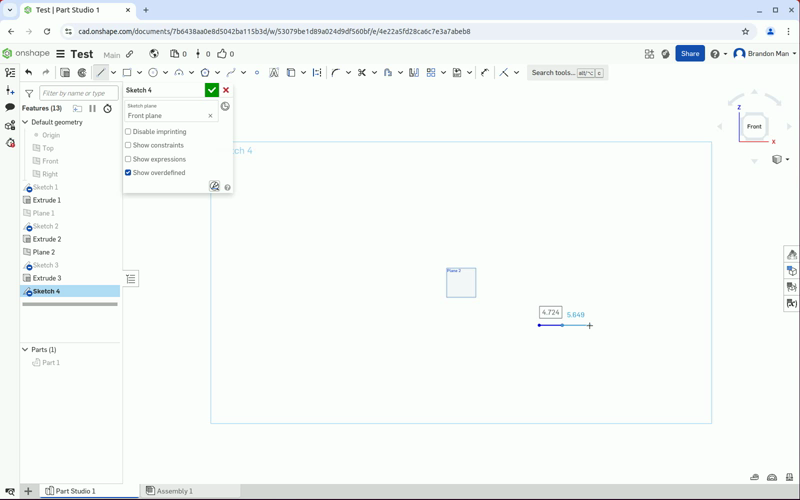
mouse_move(562, 282)
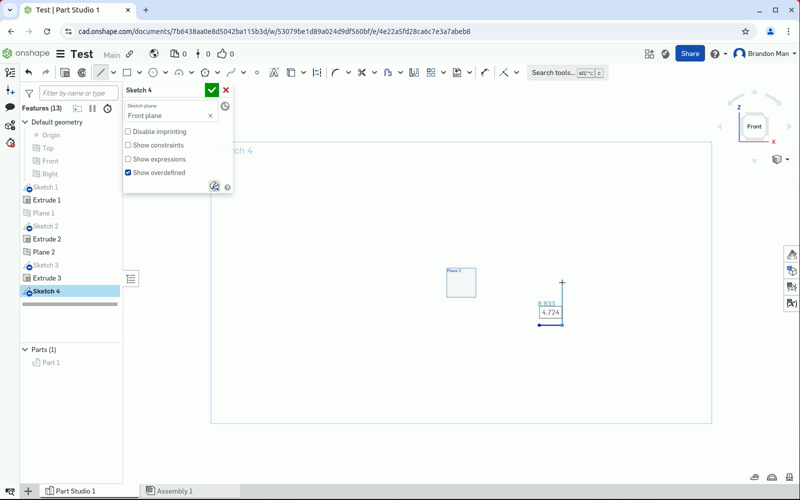
click(562, 282)
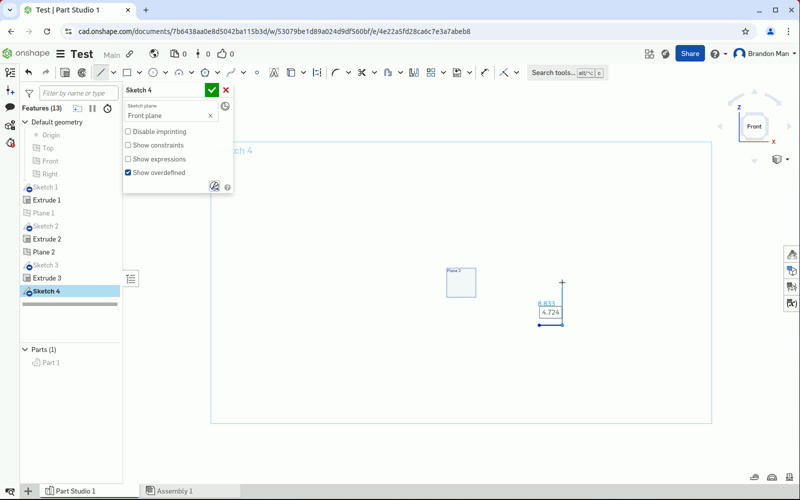
key_up(shift)
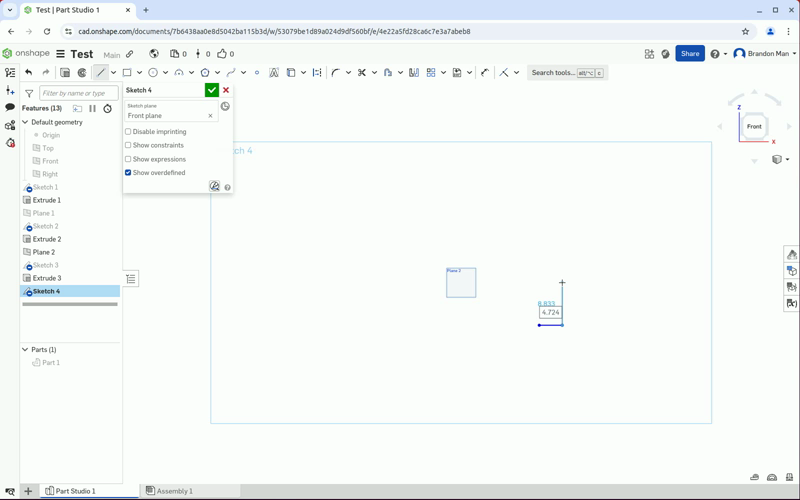
key_down(shift)
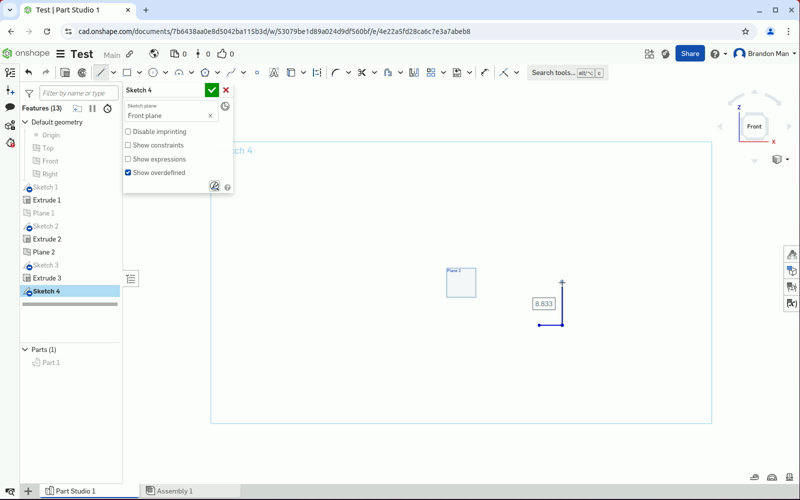
mouse_move(589, 282)
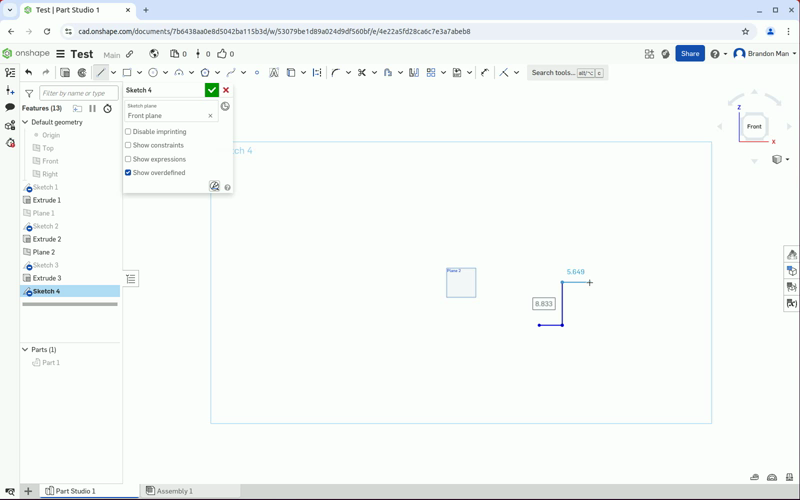
mouse_move(539, 282)
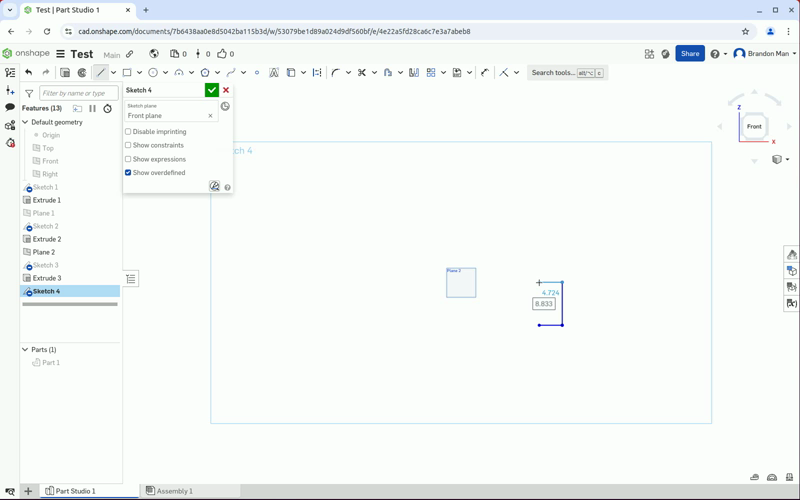
click(539, 282)
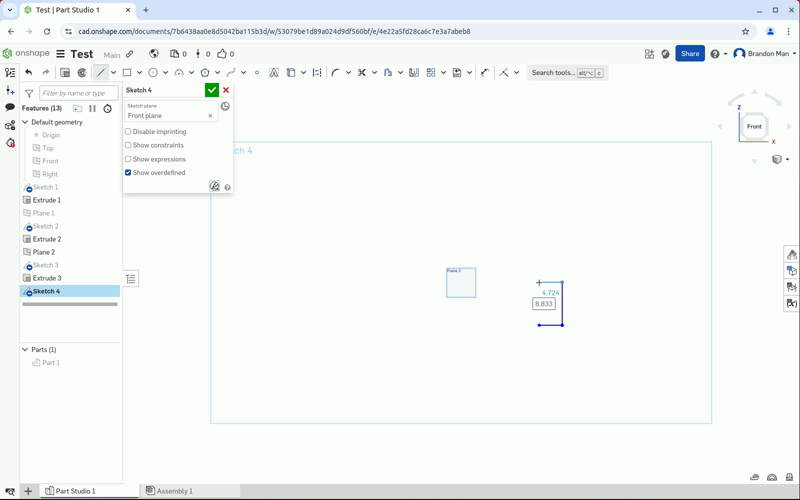
key_up(shift)
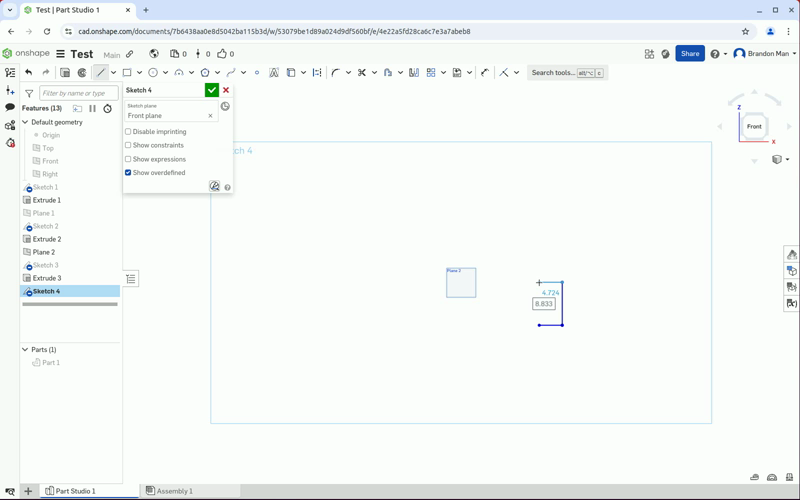
mouse_move(569, 282)
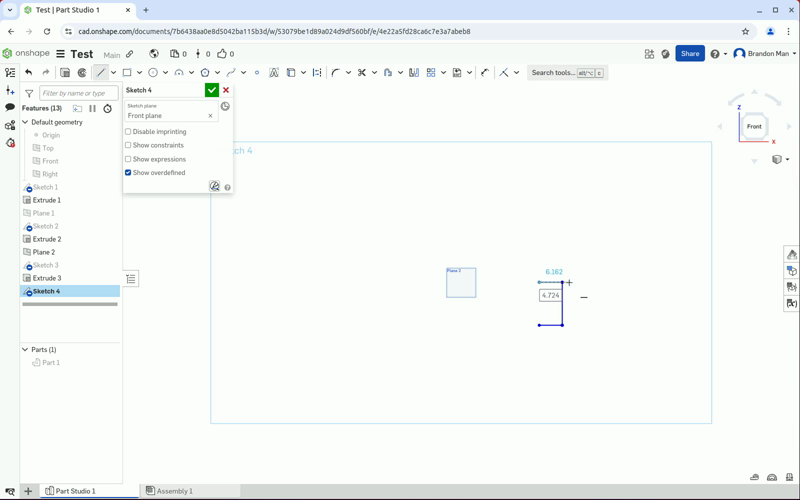
key_down(shift)
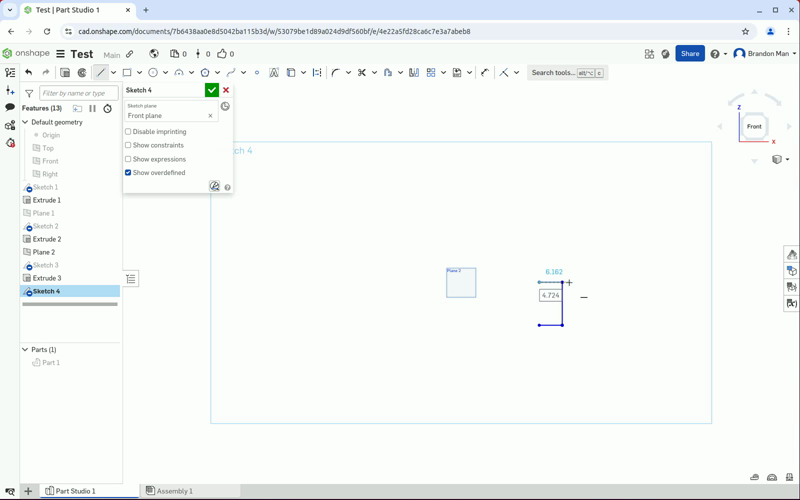
mouse_move(539, 325)
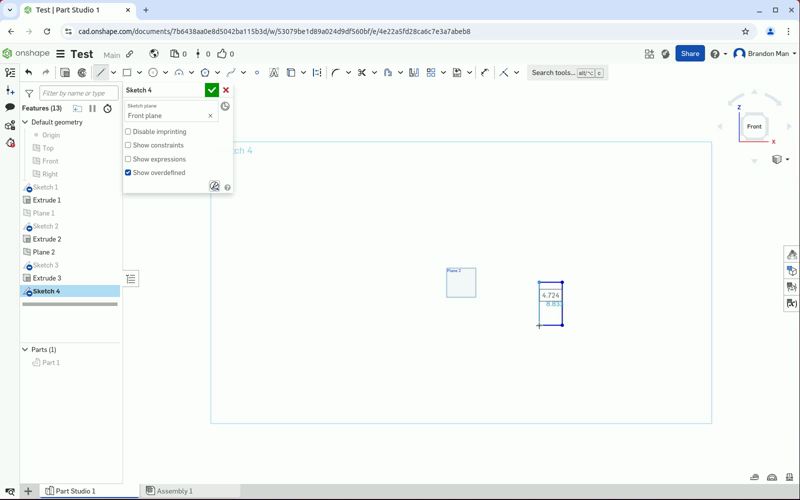
key_up(shift)
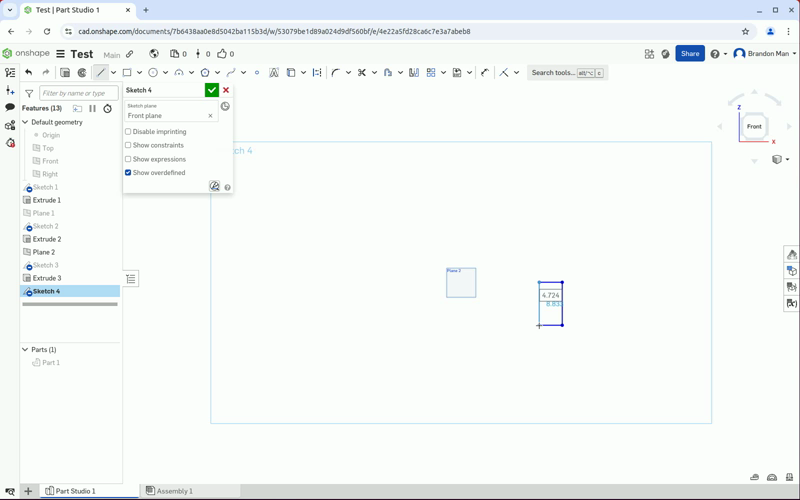
click(539, 325)
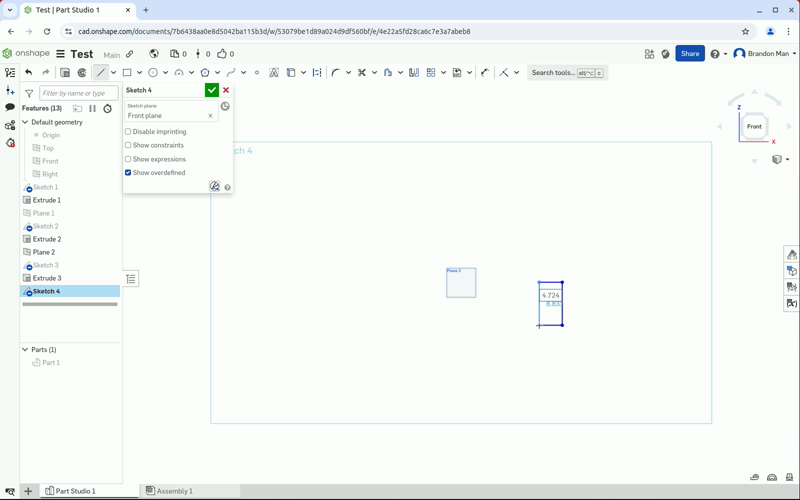
key(esc)
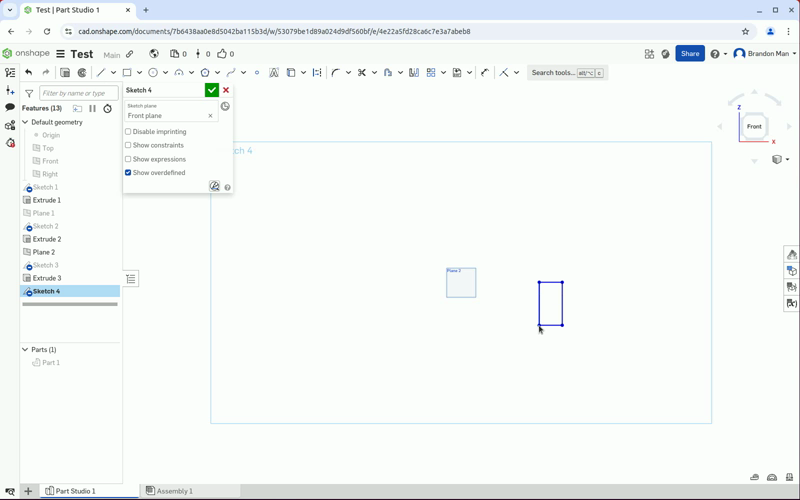
mouse_move(541, 323)
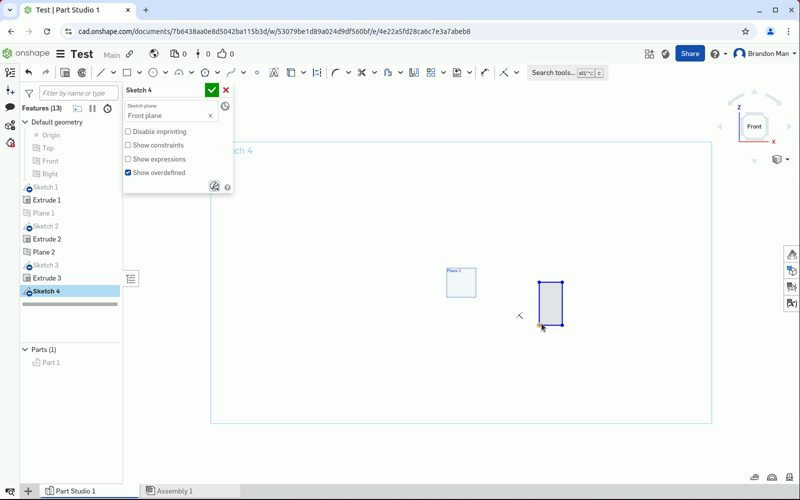
scroll(6)
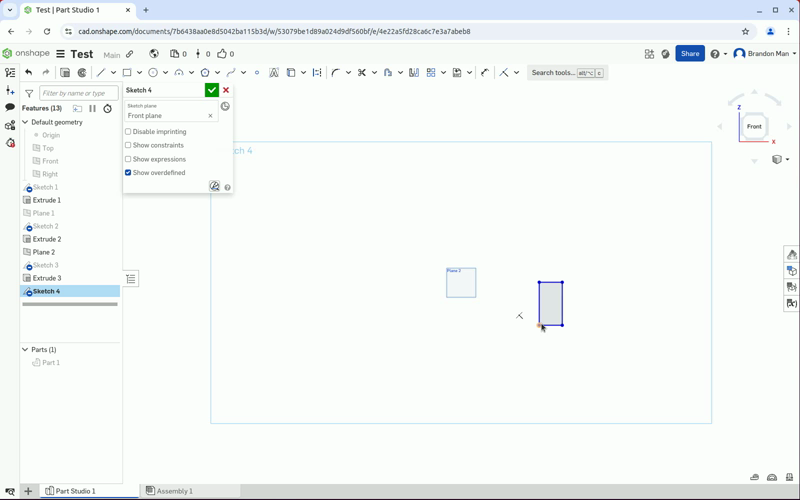
scroll(6)
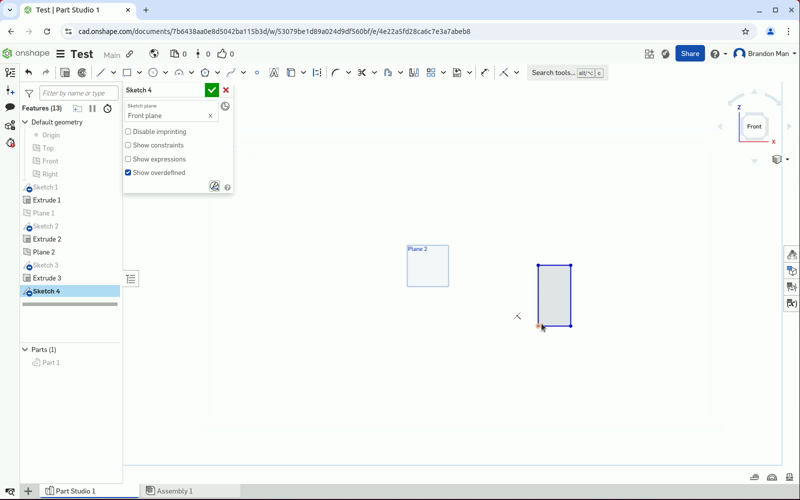
scroll(6)
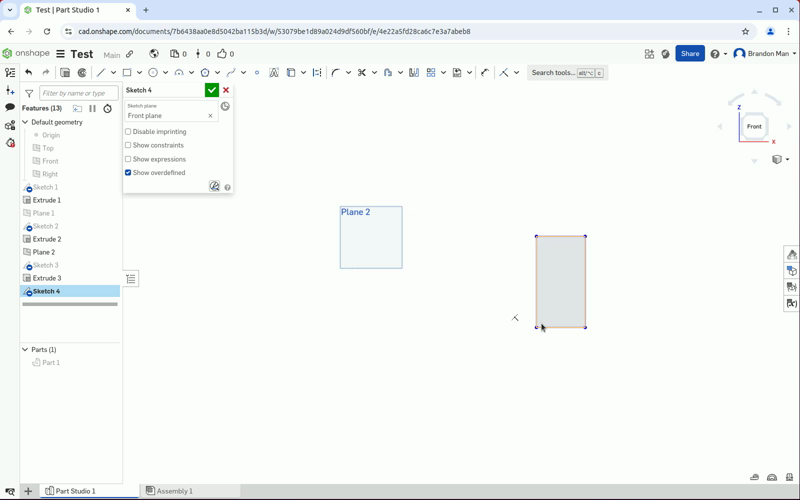
scroll(6)
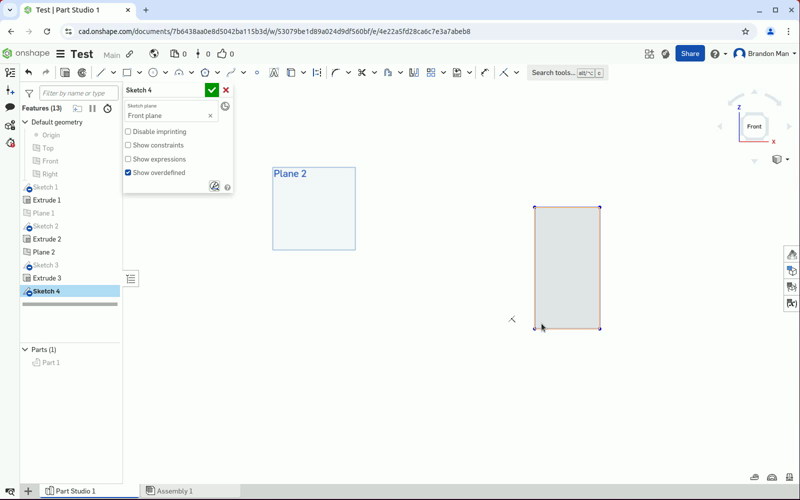
scroll(6)
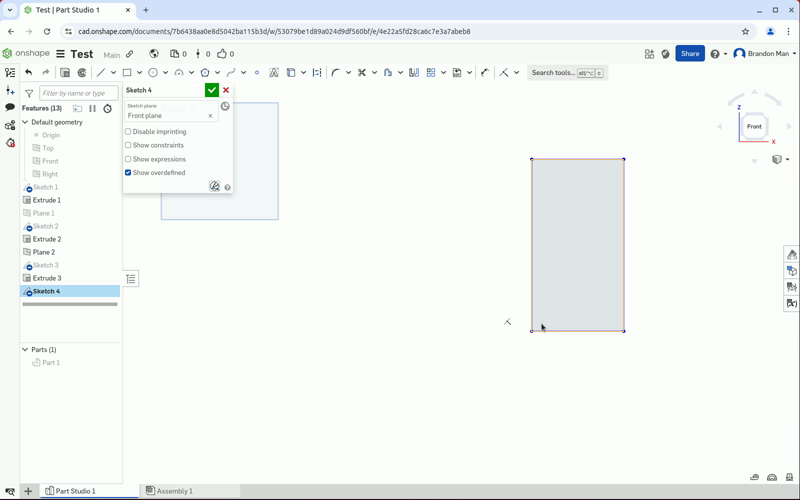
scroll(6)
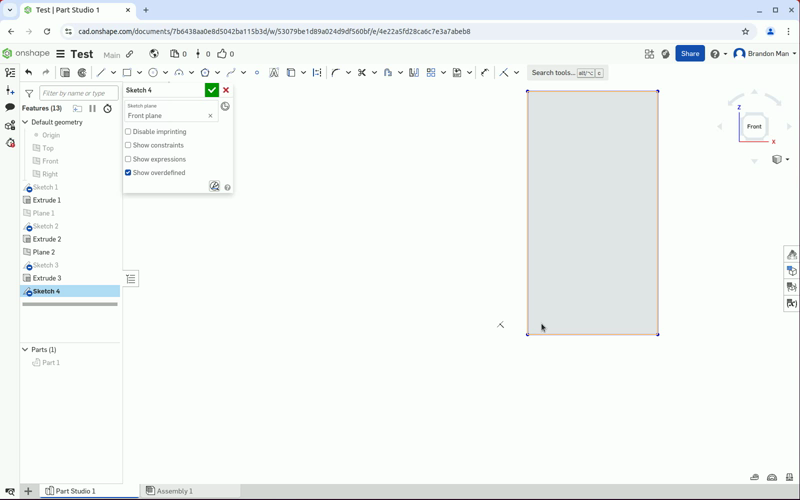
scroll(6)
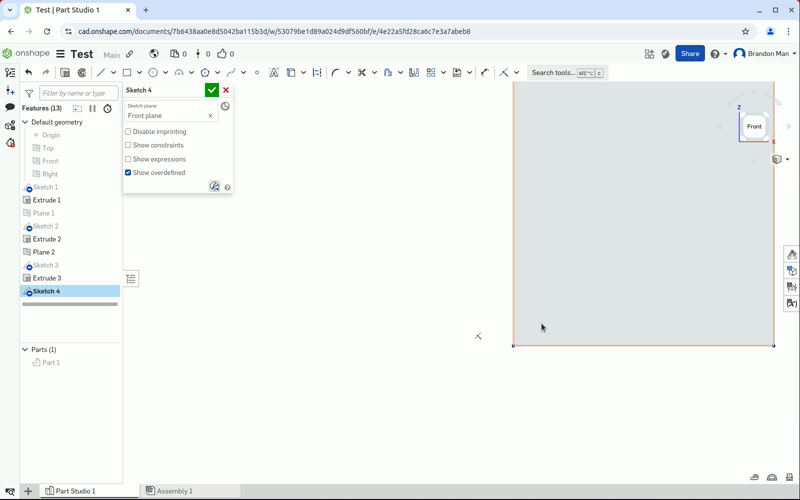
click(541, 323)
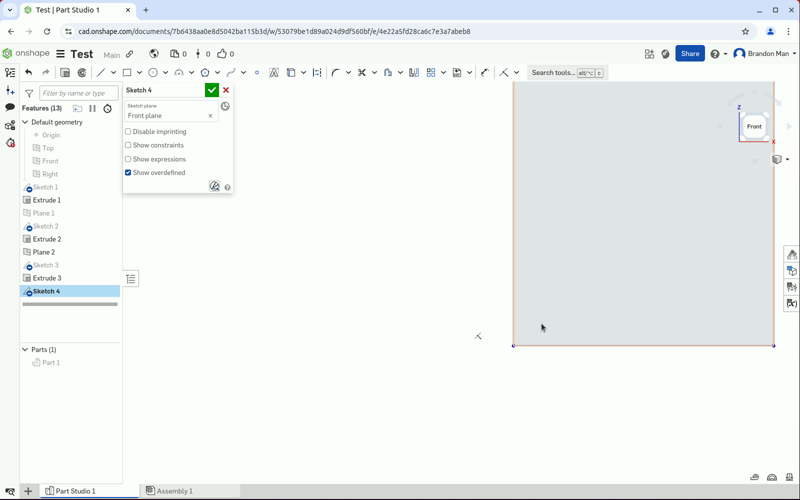
scroll(-6)
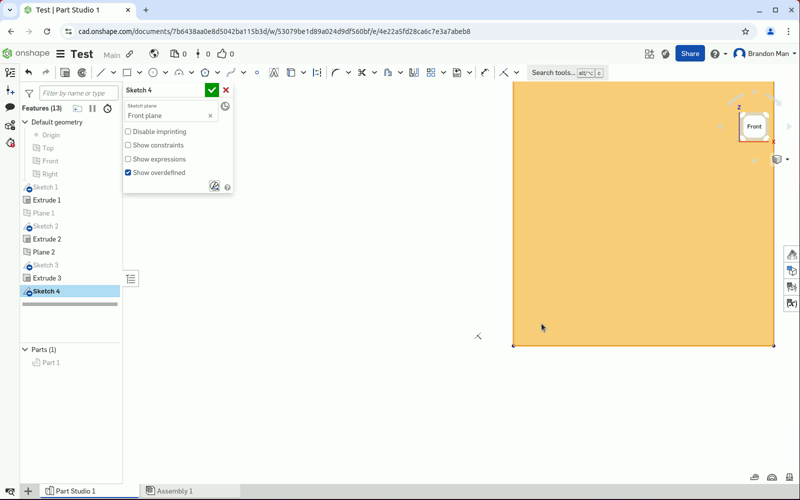
scroll(-6)
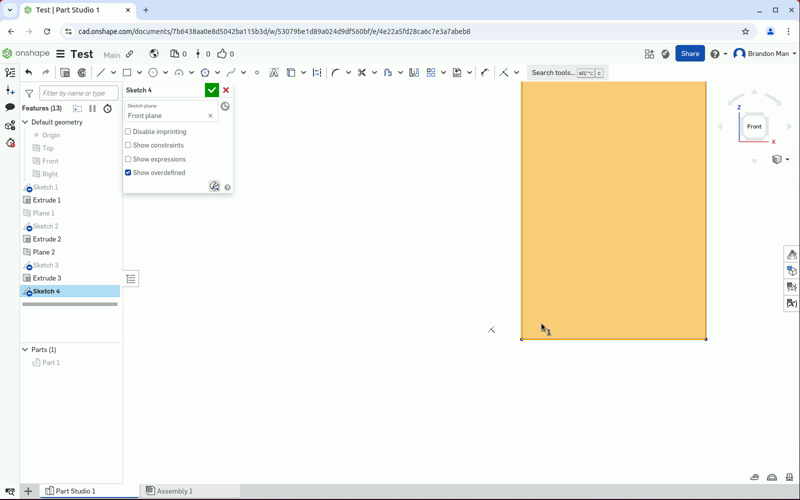
scroll(-6)
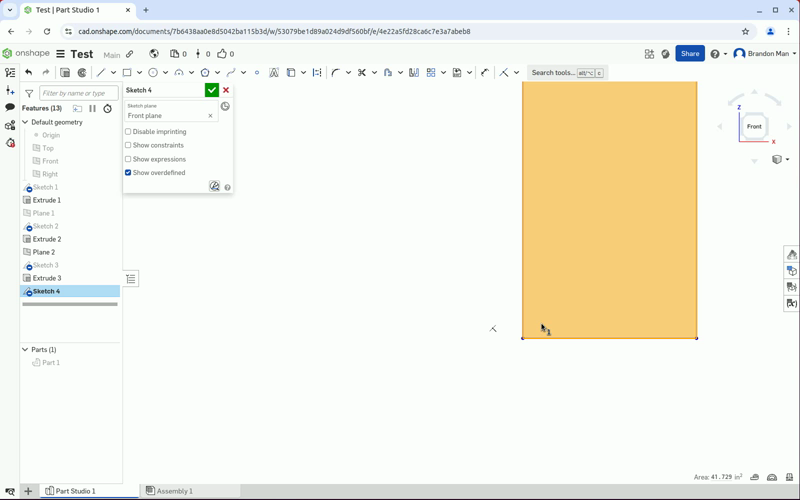
scroll(-6)
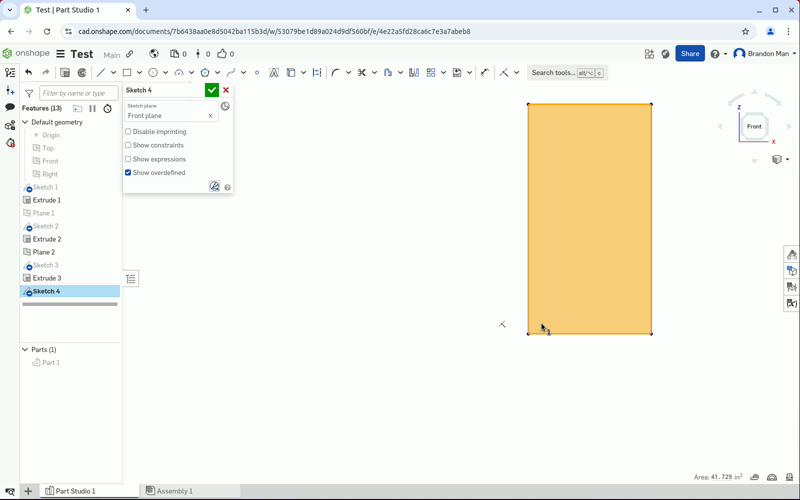
scroll(-6)
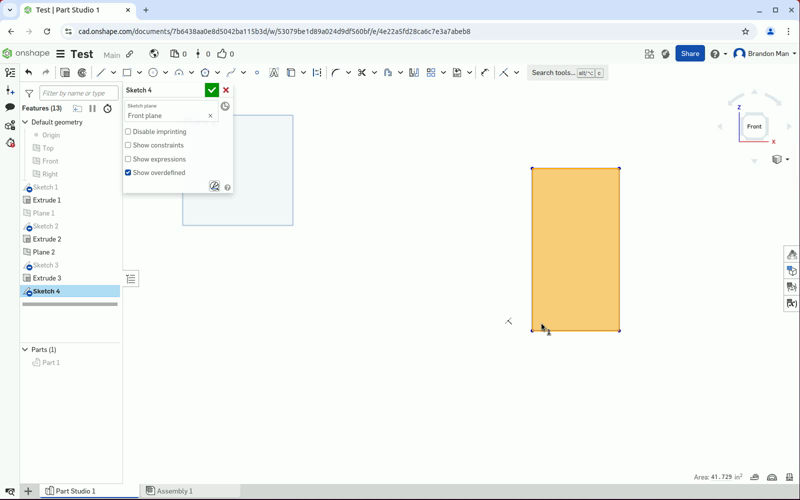
scroll(-6)
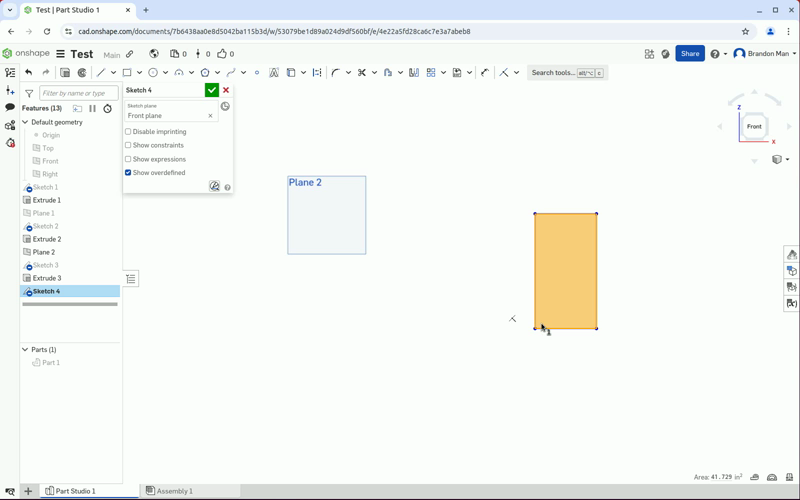
scroll(-6)
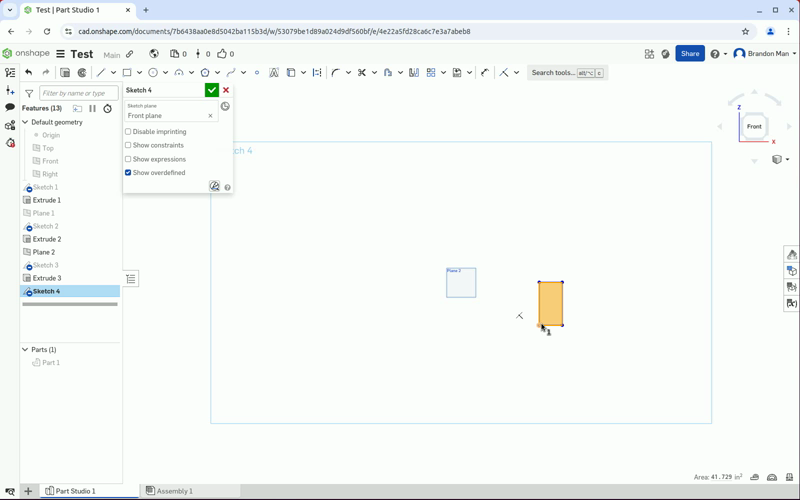
mouse_move(73, 352)
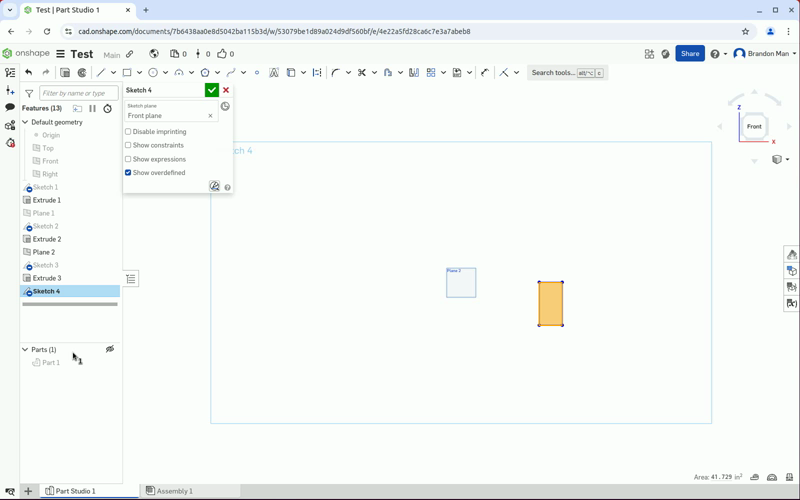
key(shift+y)
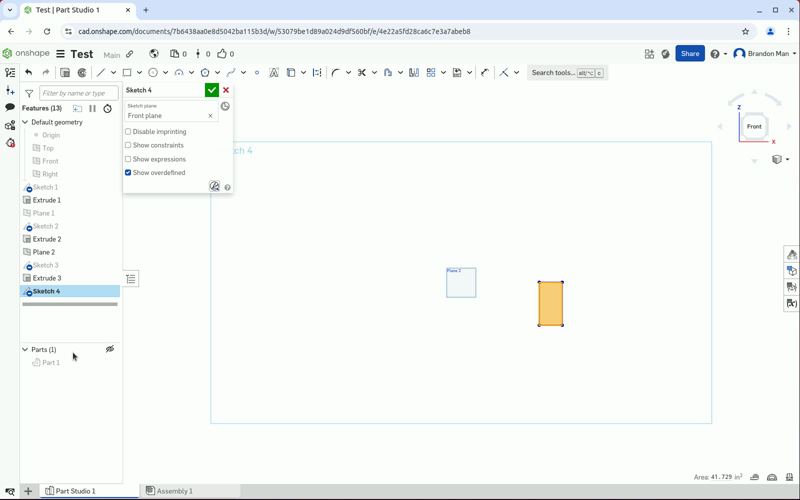
key(shift+e)
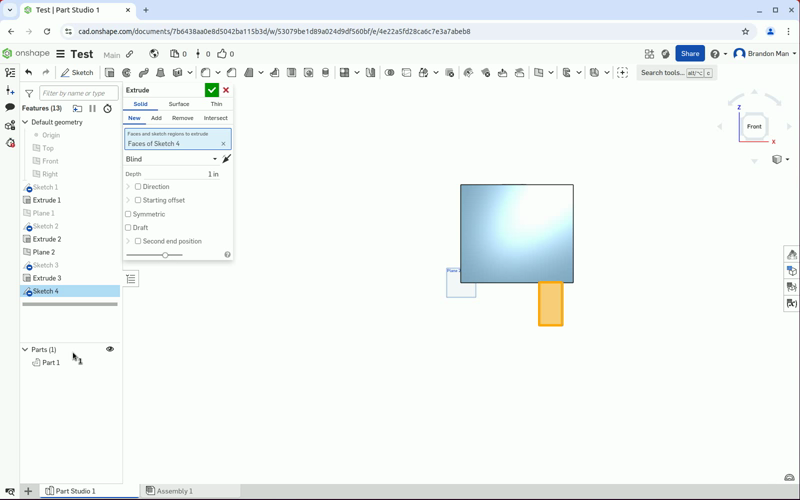
mouse_move(143, 106)
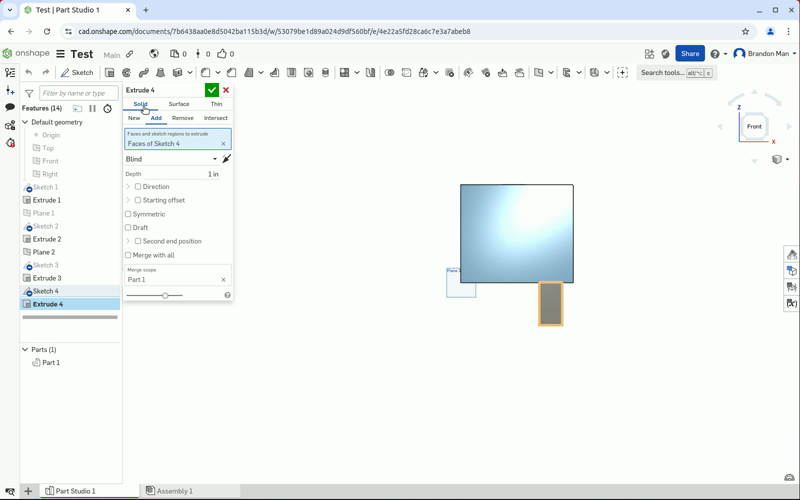
click(143, 106)
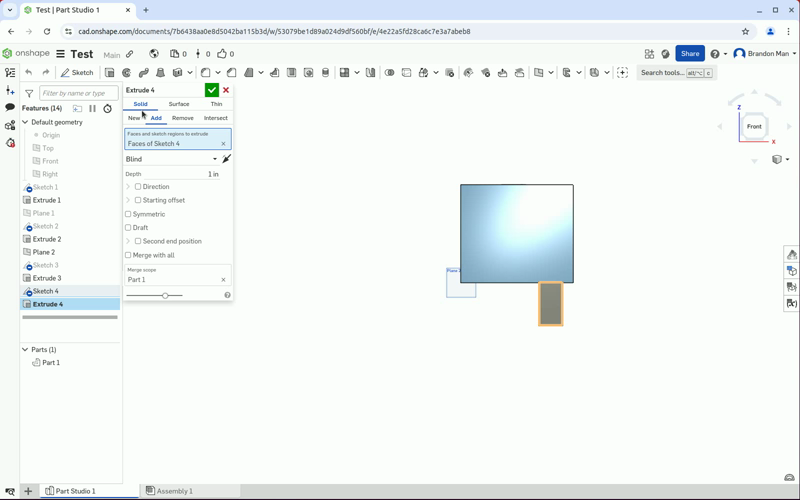
mouse_move(137, 120)
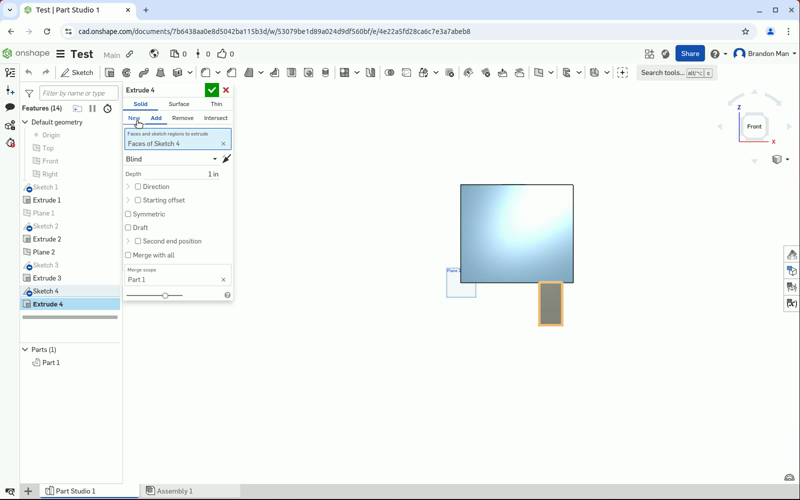
click(137, 120)
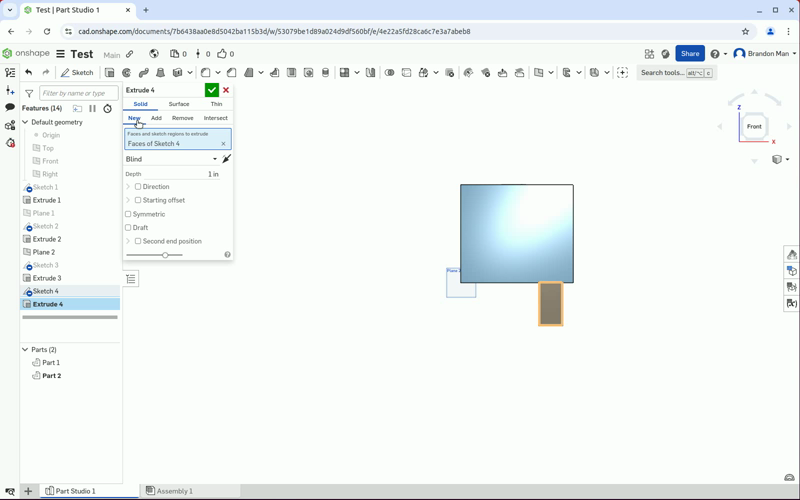
key(tab, 4)
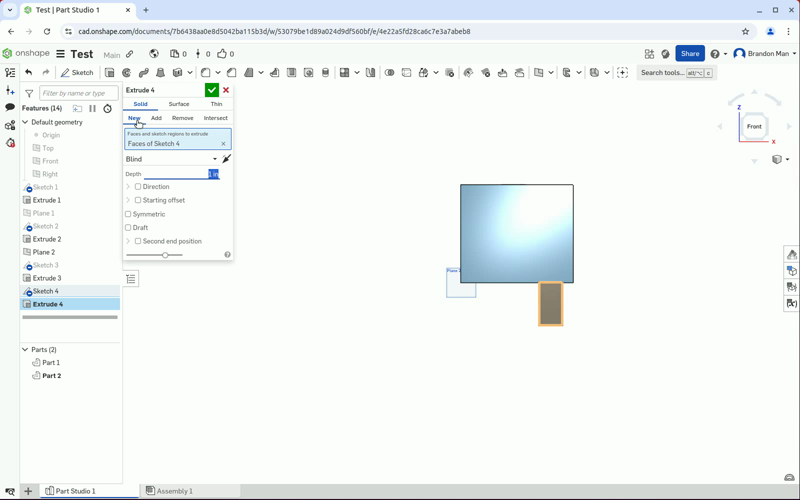
text(4.092)
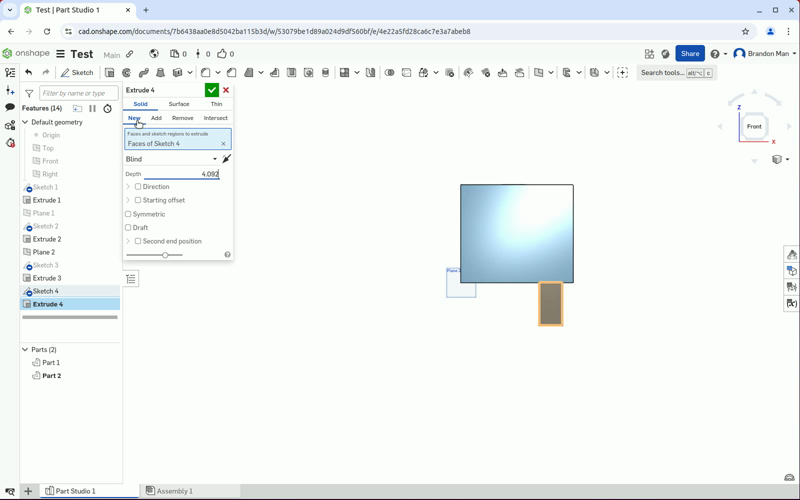
key(enter)
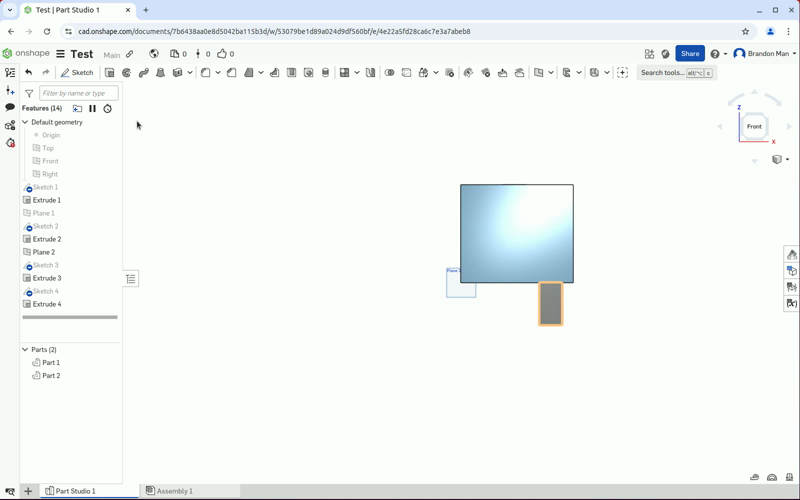
key(shift+h)
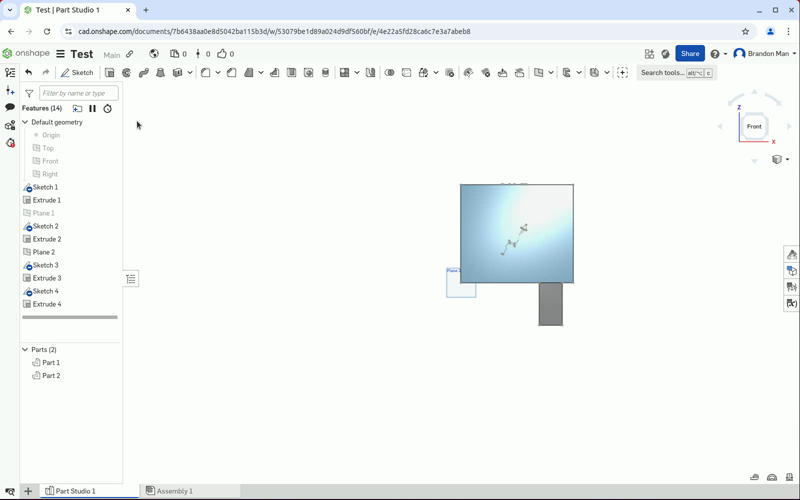
key(shift+h)
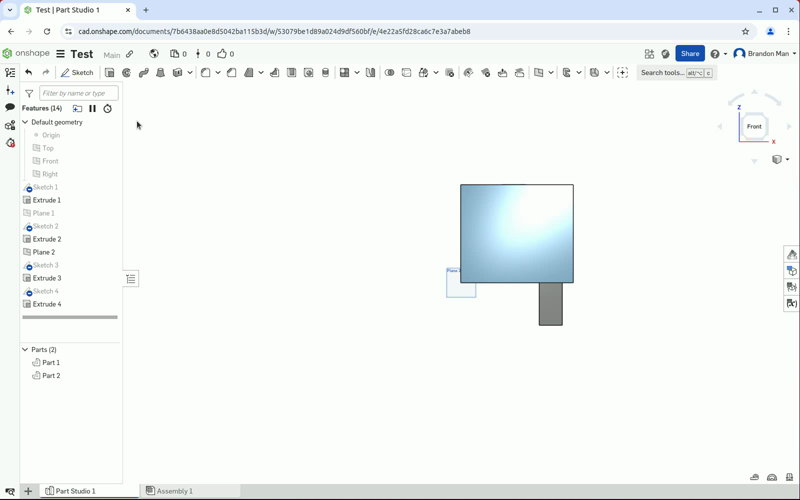
mouse_move(73, 189)
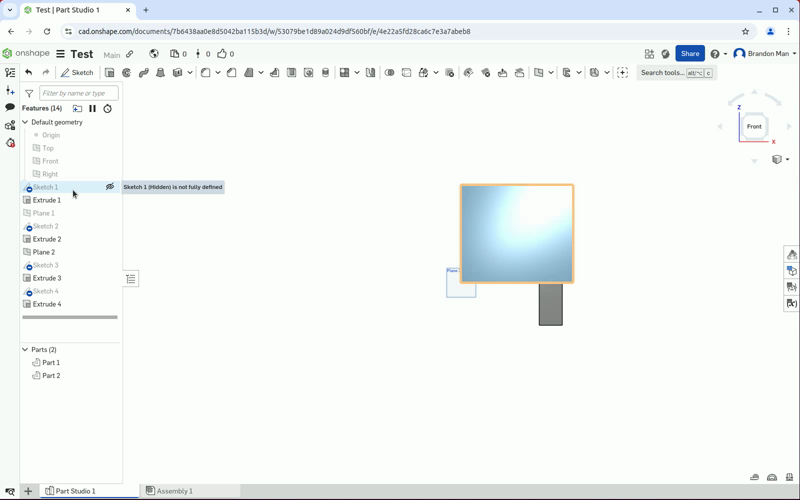
click(73, 189)
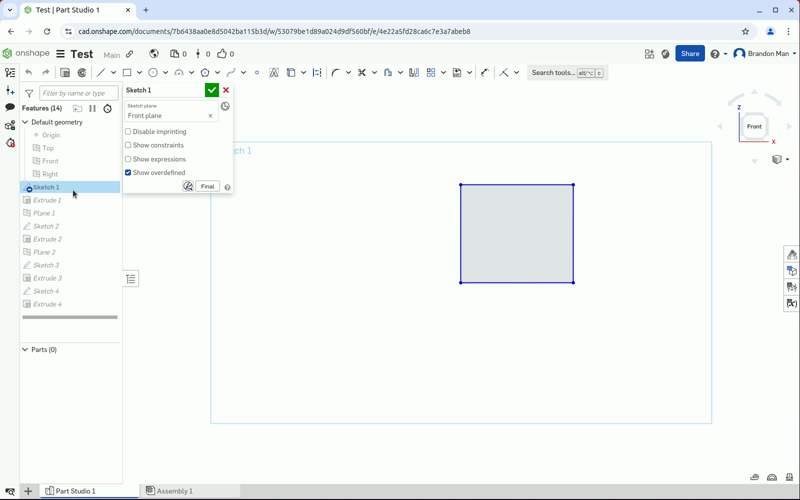
mouse_move(229, 92)
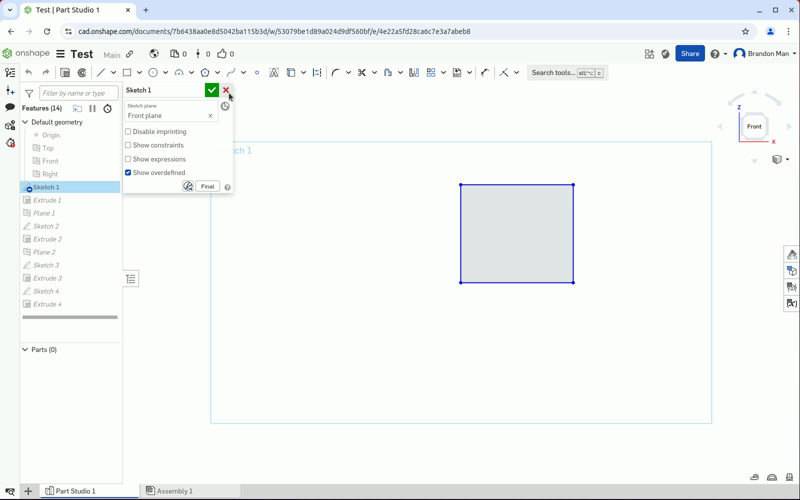
click(229, 92)
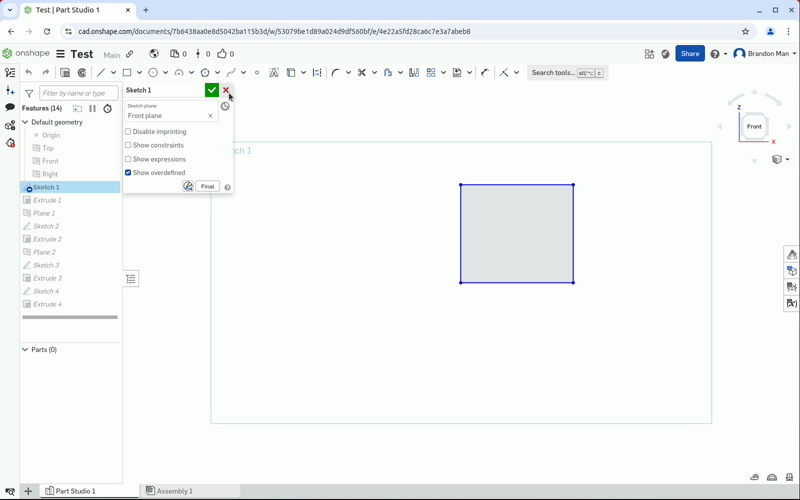
key(shift+s)
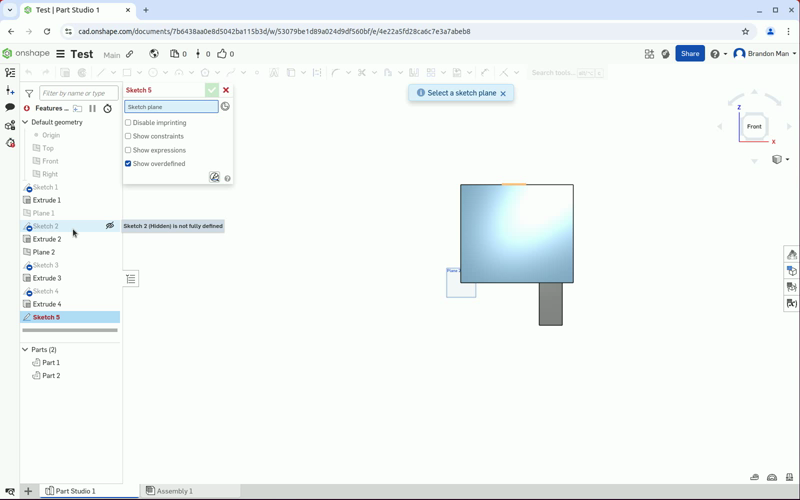
scroll(3)
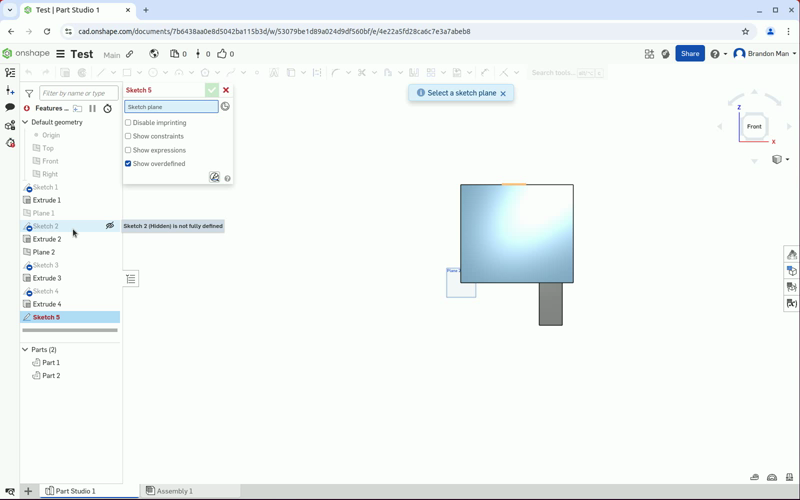
mouse_move(73, 163)
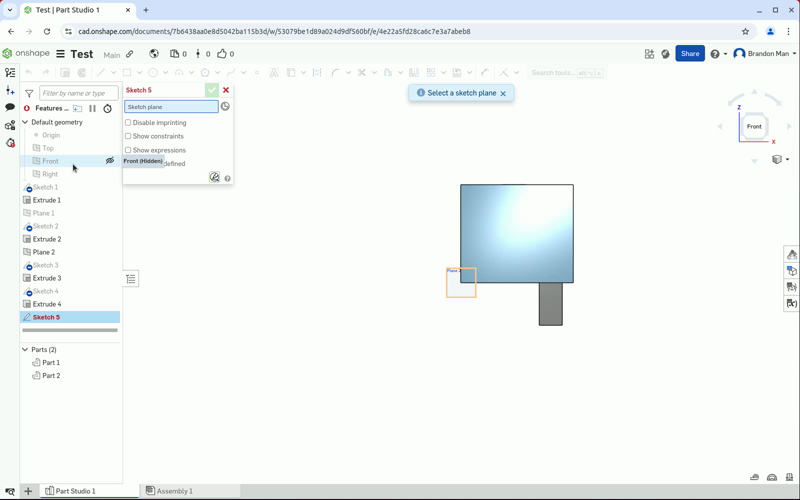
click(73, 163)
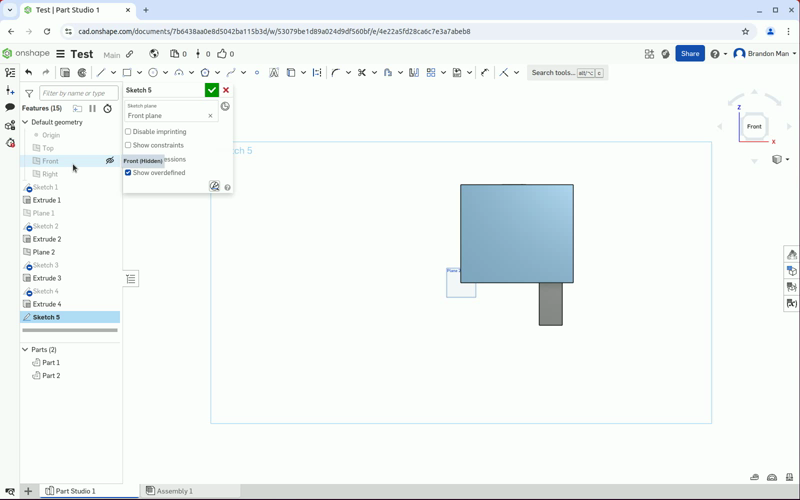
mouse_move(73, 352)
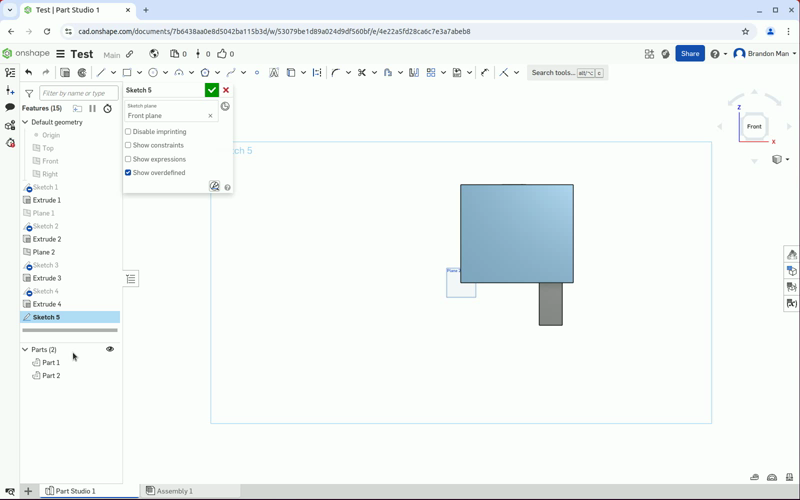
key(y)
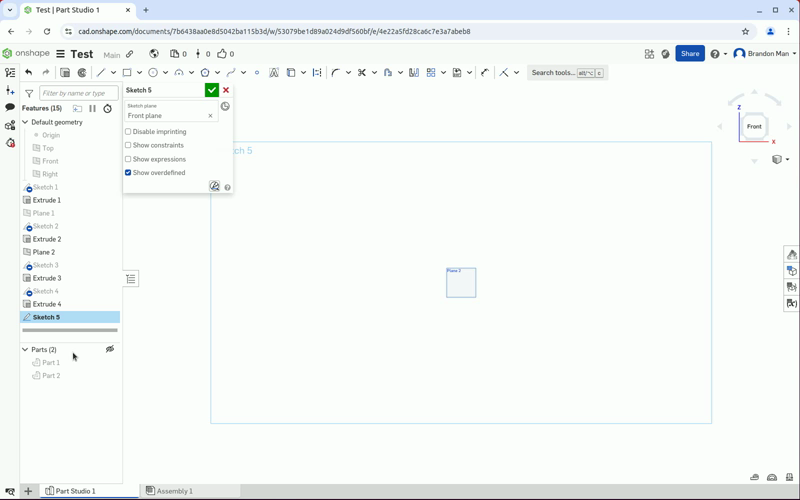
key(l)
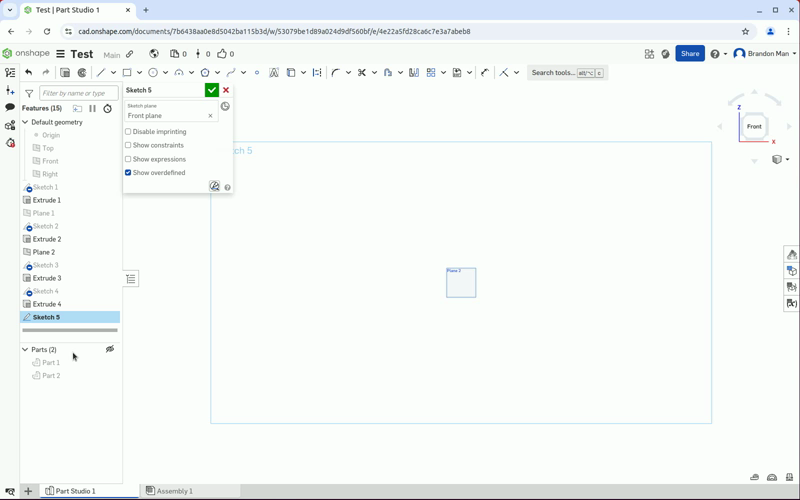
key_down(shift)
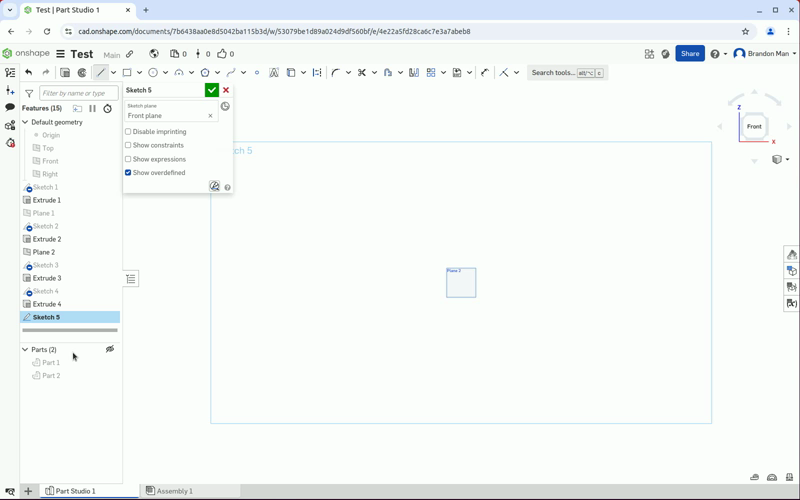
mouse_move(502, 381)
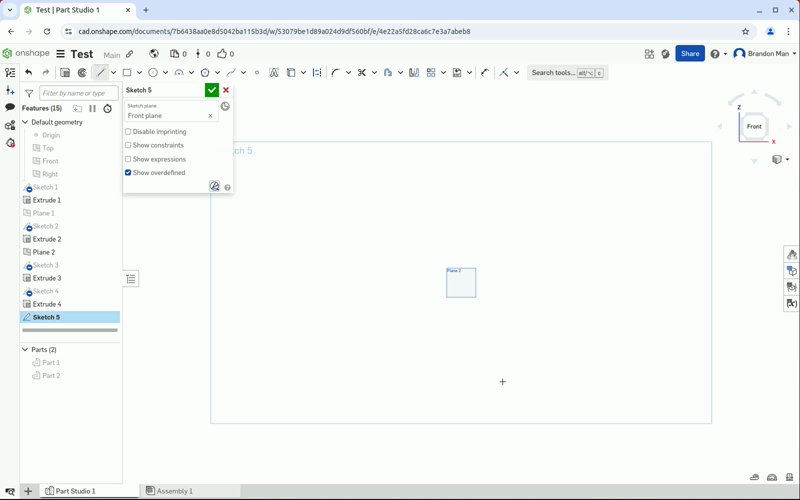
click(502, 381)
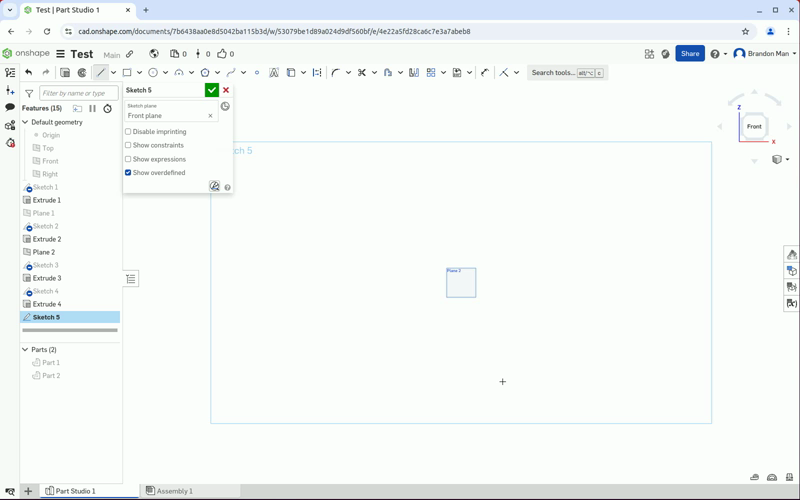
key_up(shift)
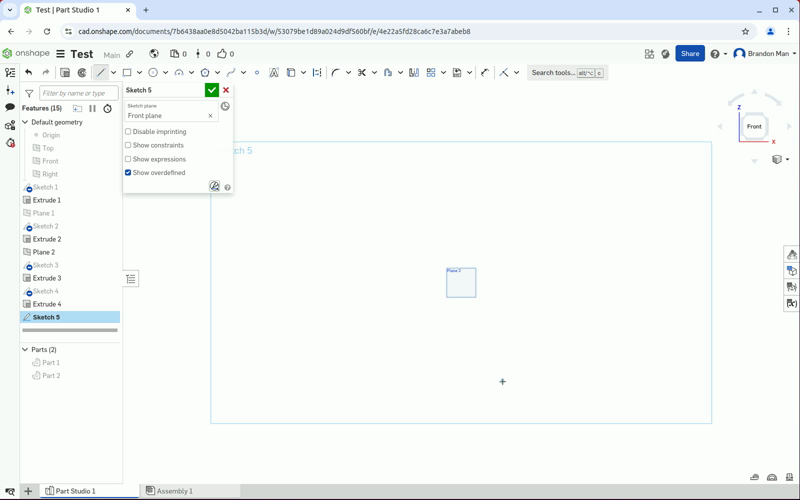
key_down(shift)
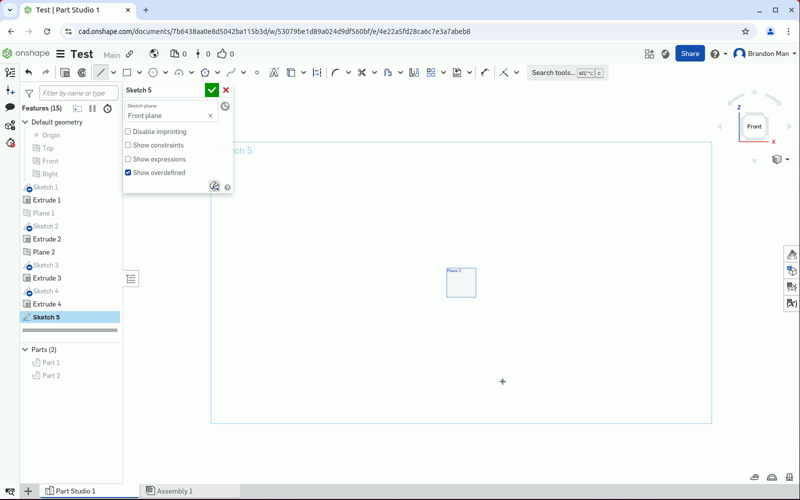
mouse_move(573, 381)
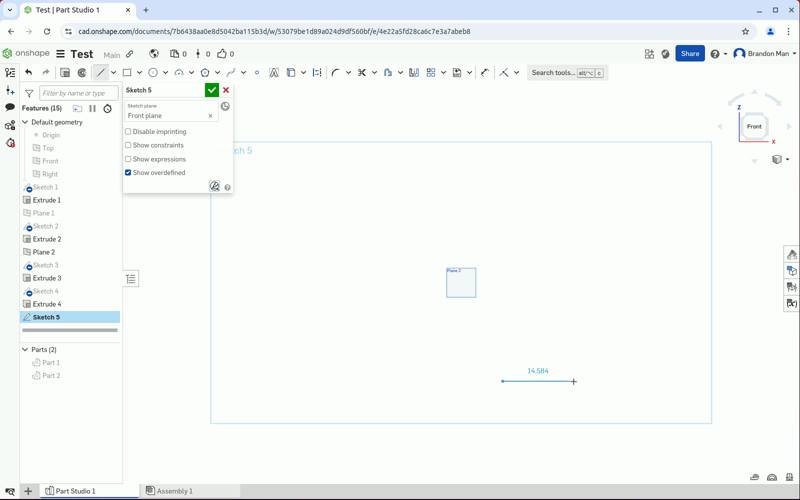
click(573, 381)
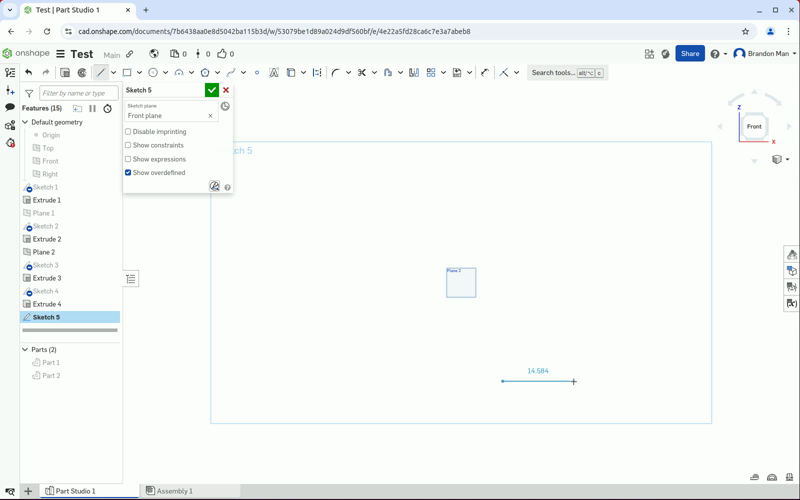
key_up(shift)
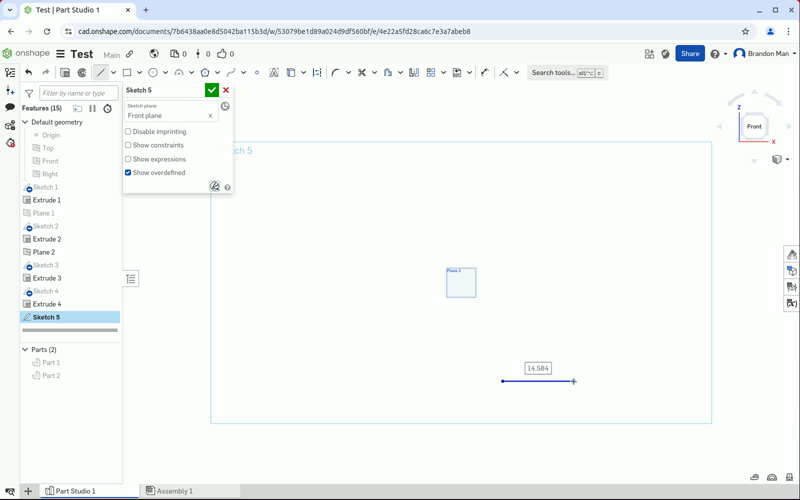
key_down(shift)
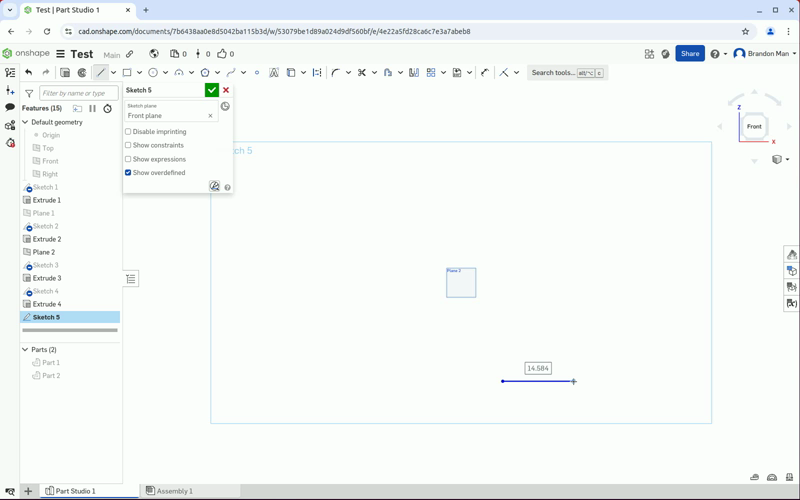
mouse_move(589, 381)
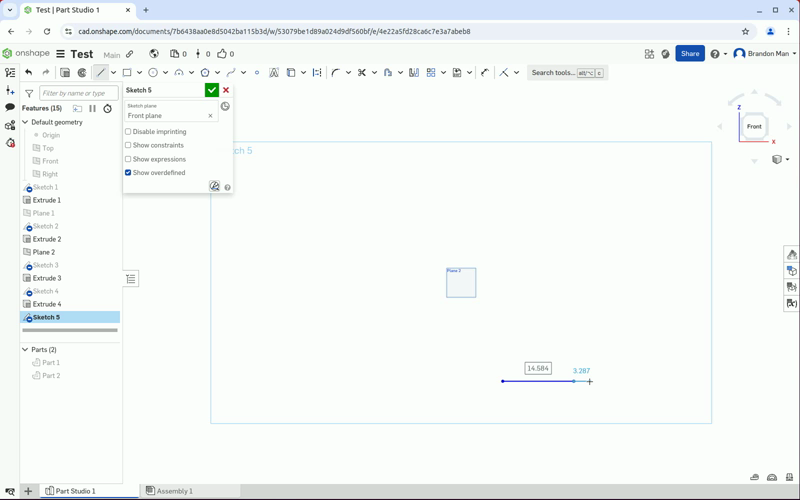
mouse_move(573, 324)
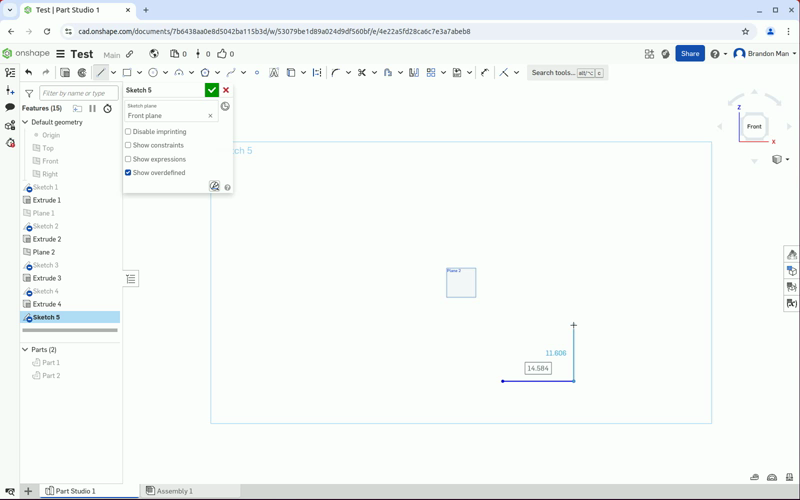
click(573, 324)
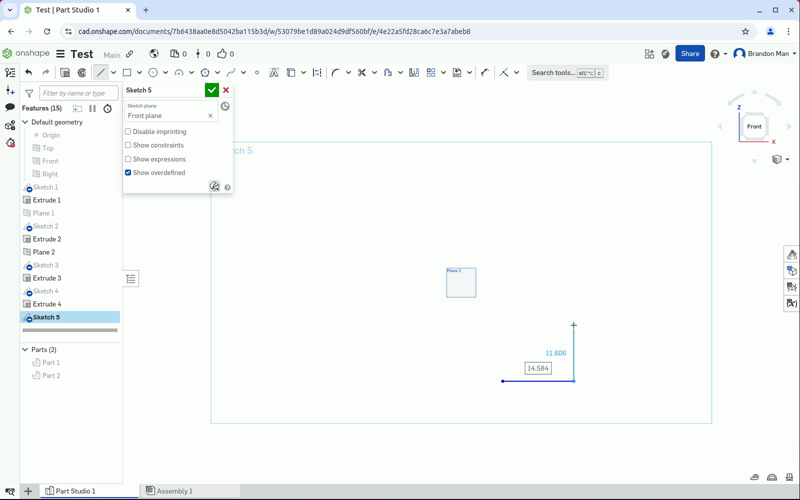
key_up(shift)
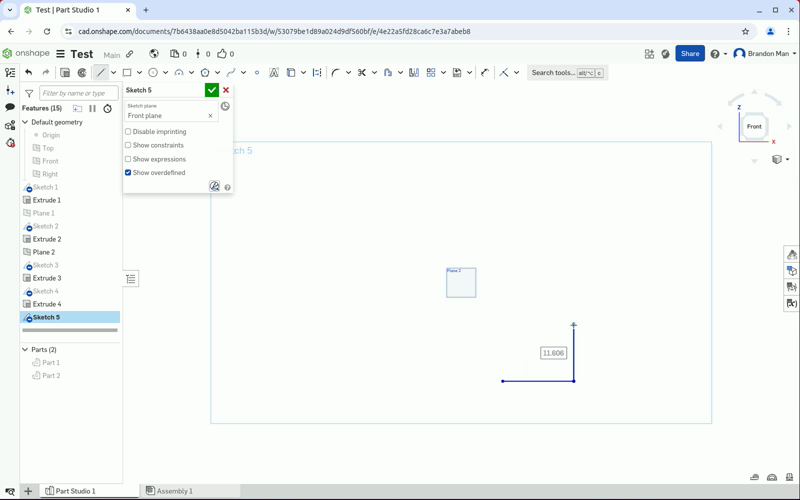
key_down(shift)
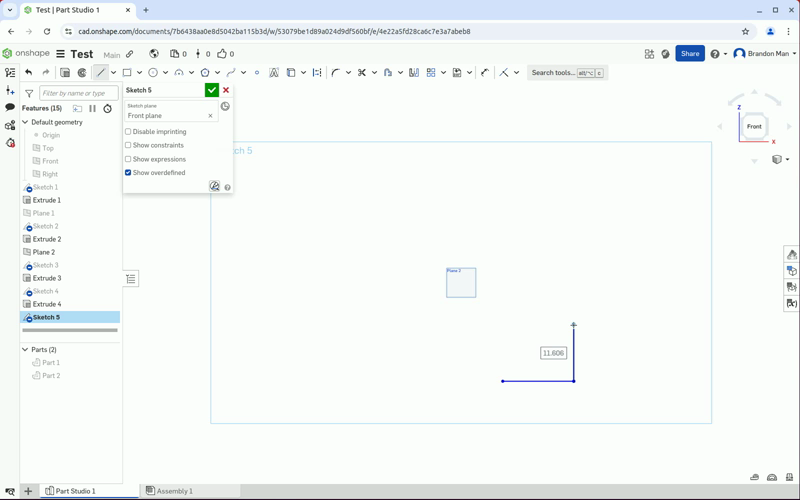
mouse_move(502, 324)
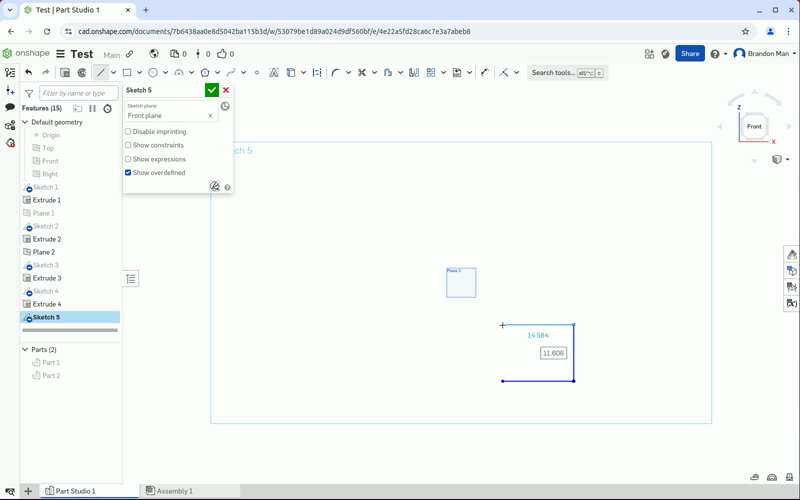
click(502, 324)
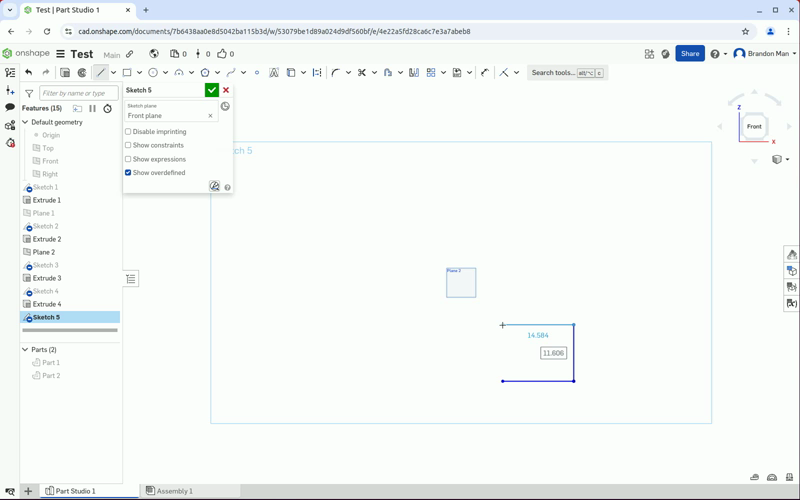
key_up(shift)
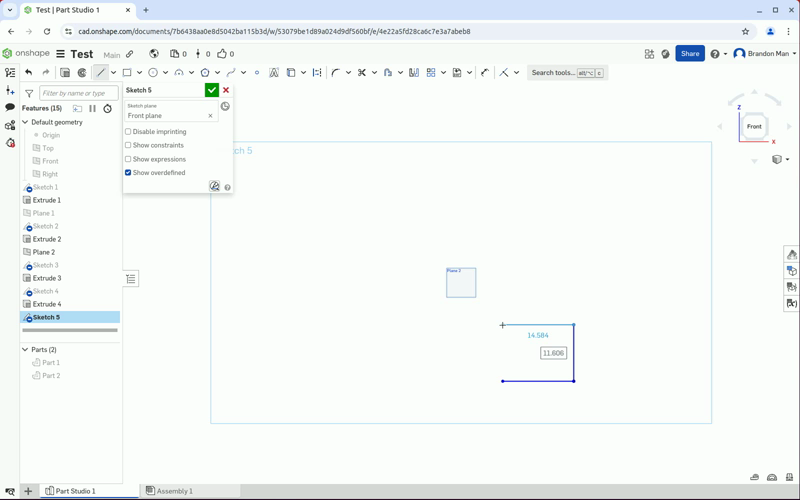
mouse_move(532, 324)
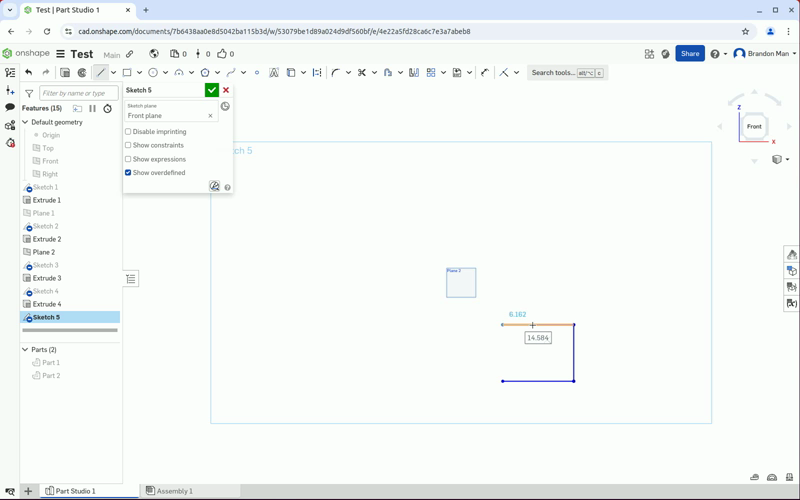
key_down(shift)
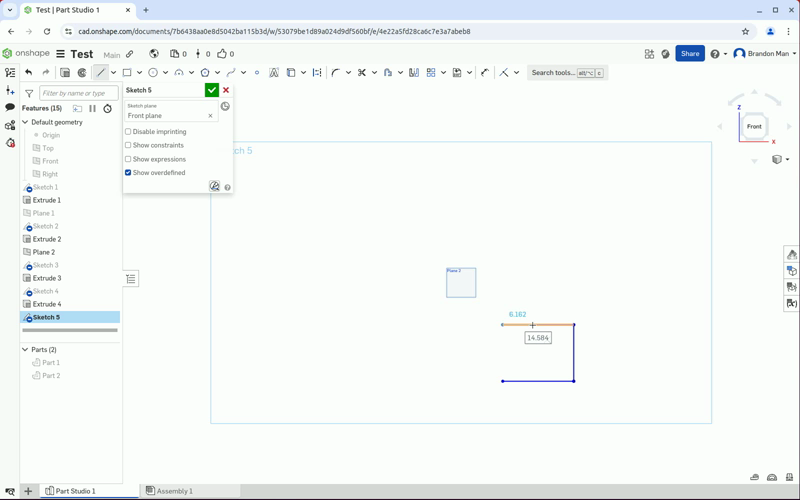
mouse_move(502, 381)
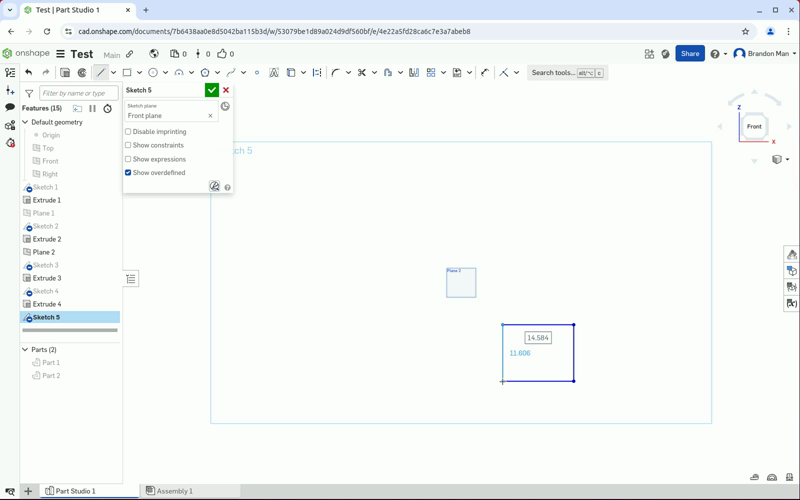
key_up(shift)
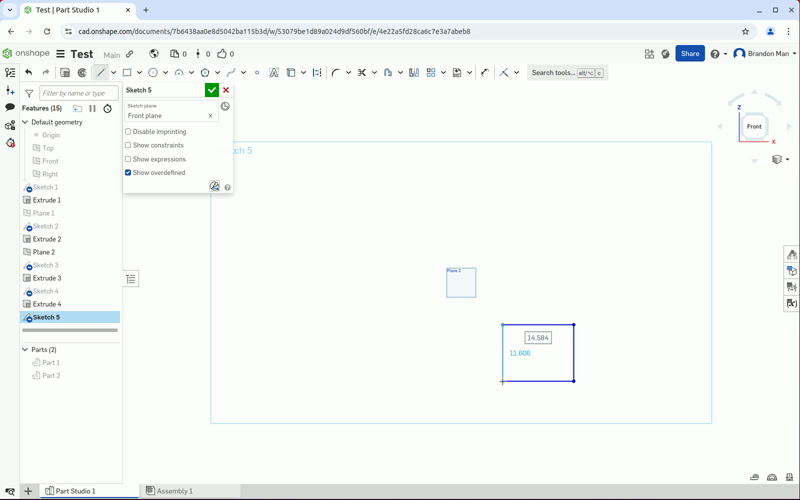
click(502, 381)
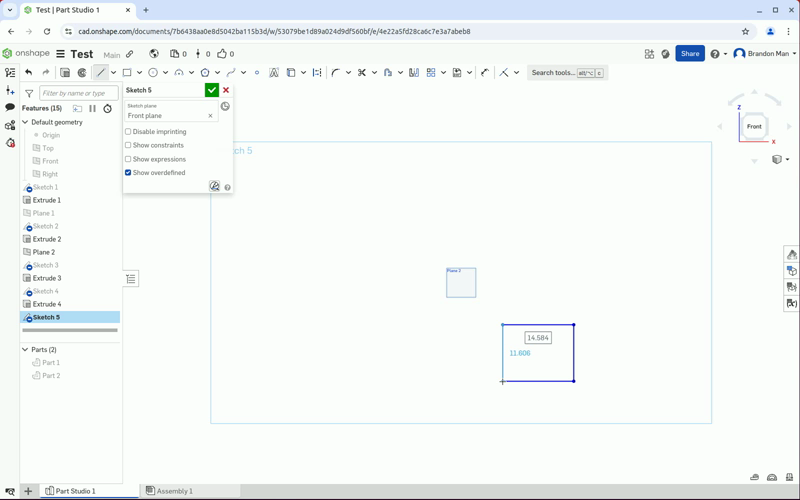
key(esc)
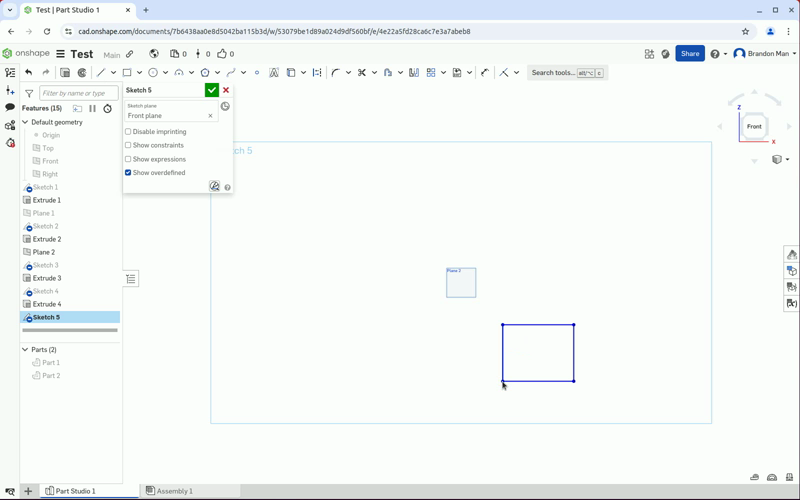
mouse_move(559, 343)
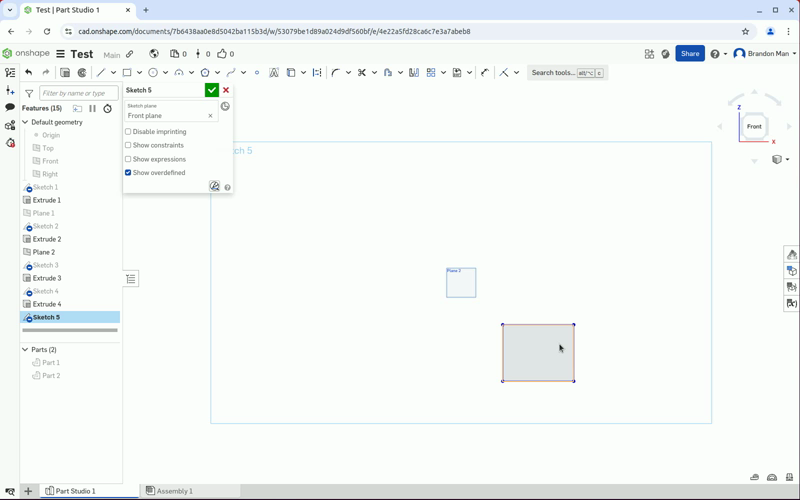
click(559, 343)
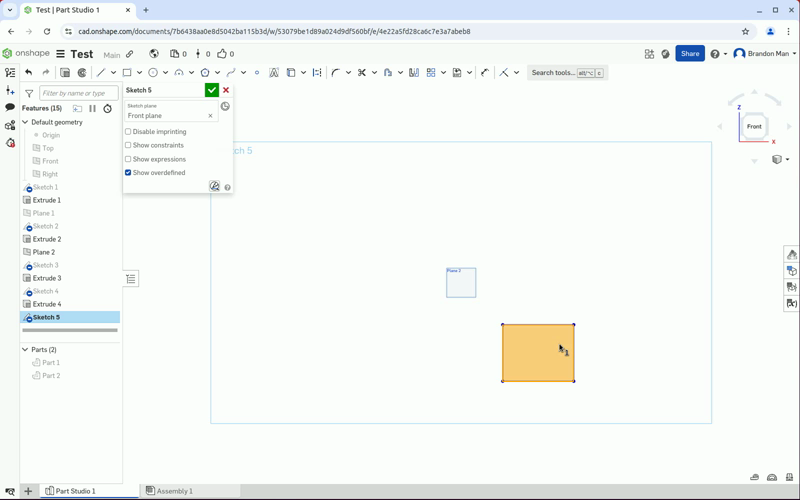
mouse_move(73, 352)
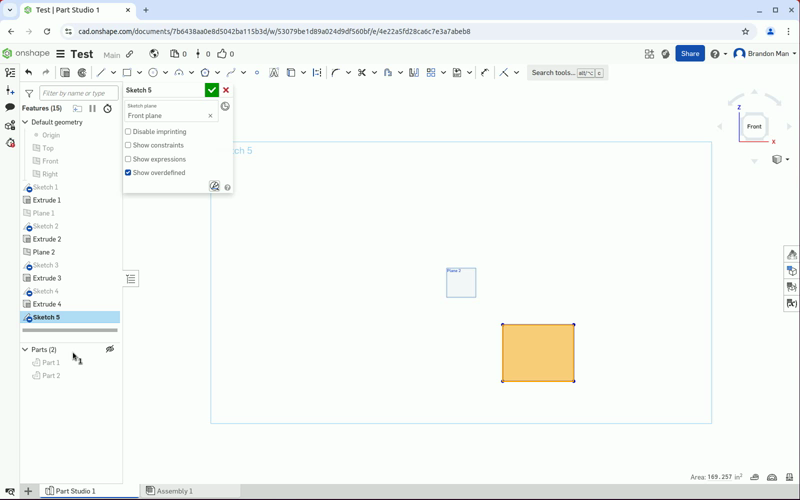
key(shift+y)
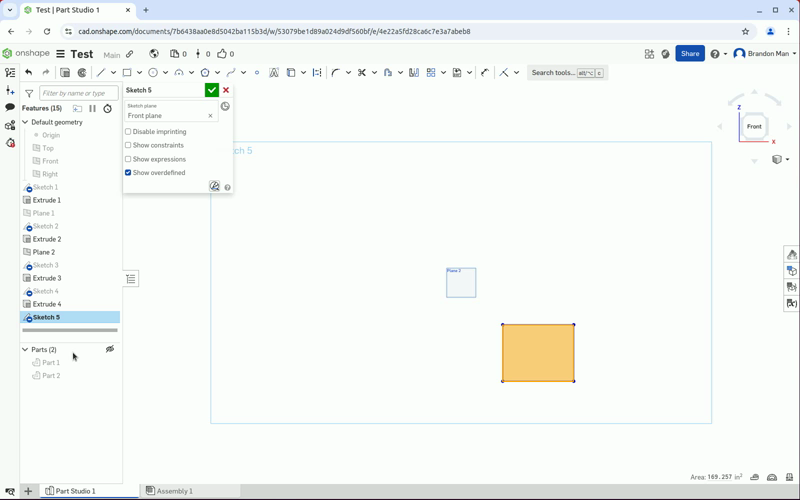
key(shift+e)
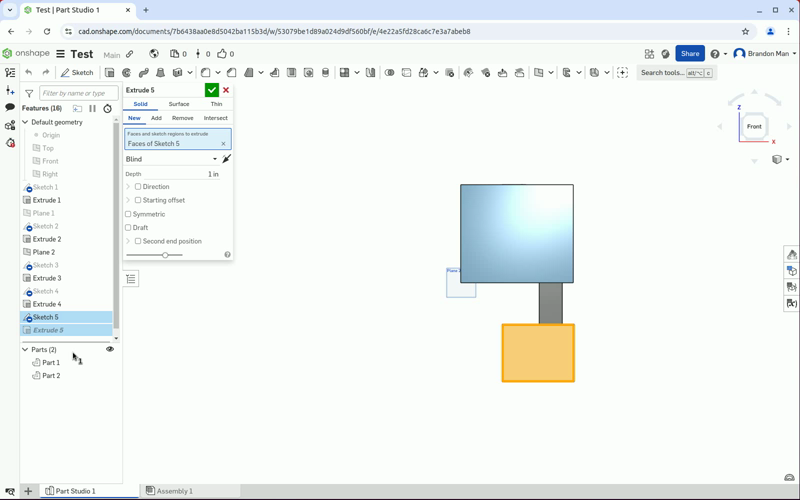
mouse_move(143, 106)
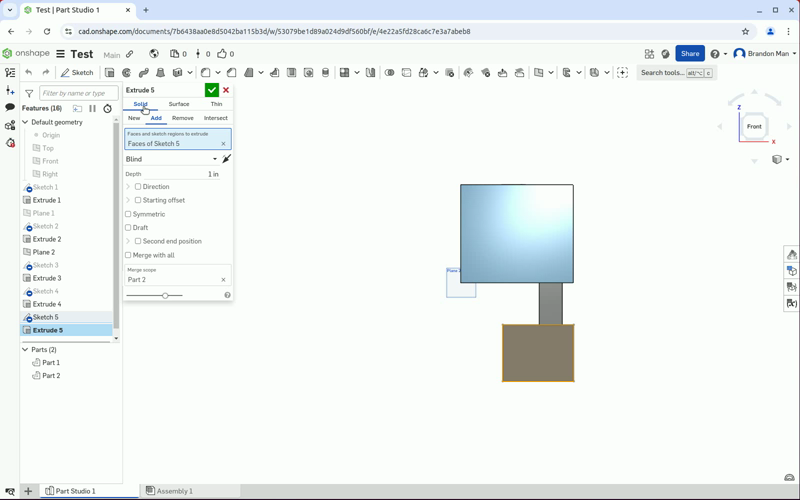
click(143, 106)
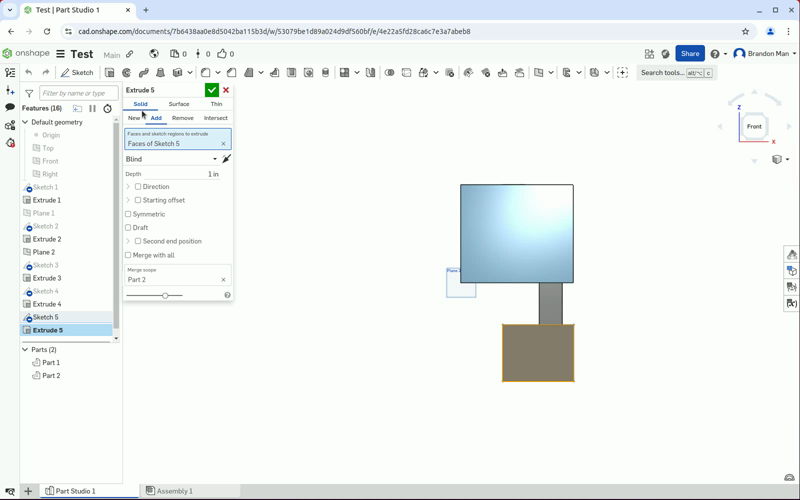
mouse_move(137, 120)
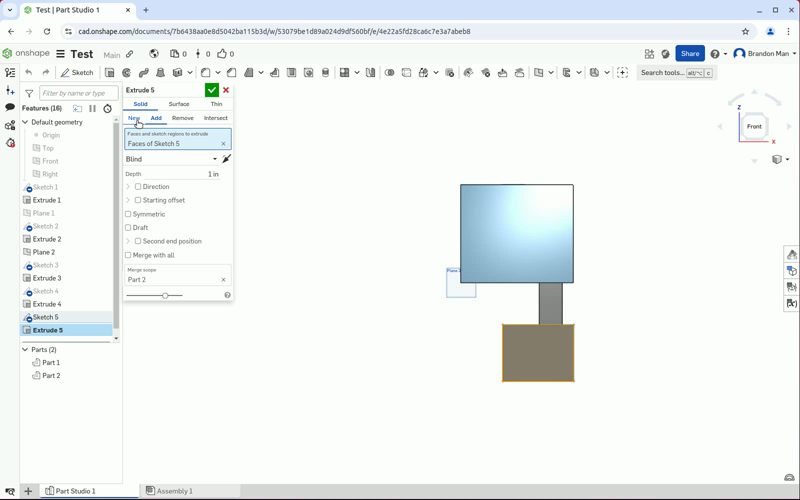
click(137, 120)
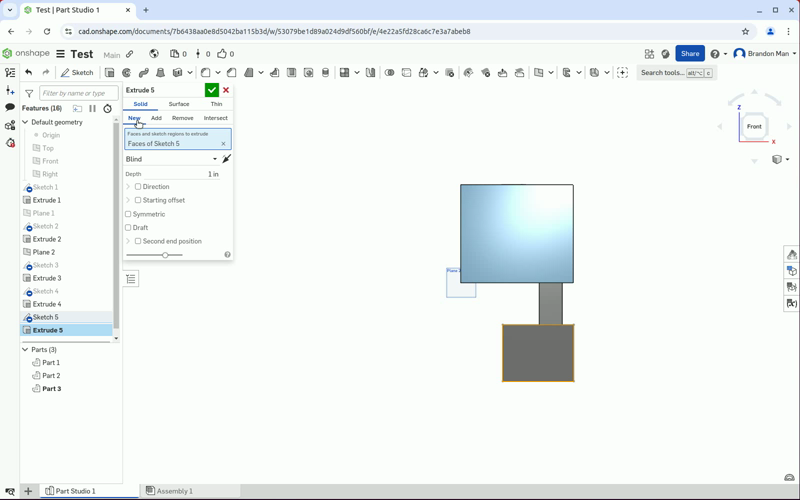
key(tab, 4)
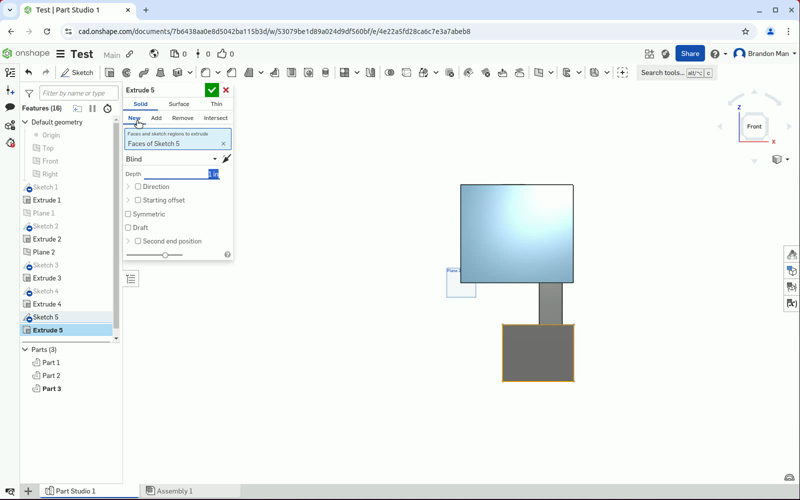
text(6.981)
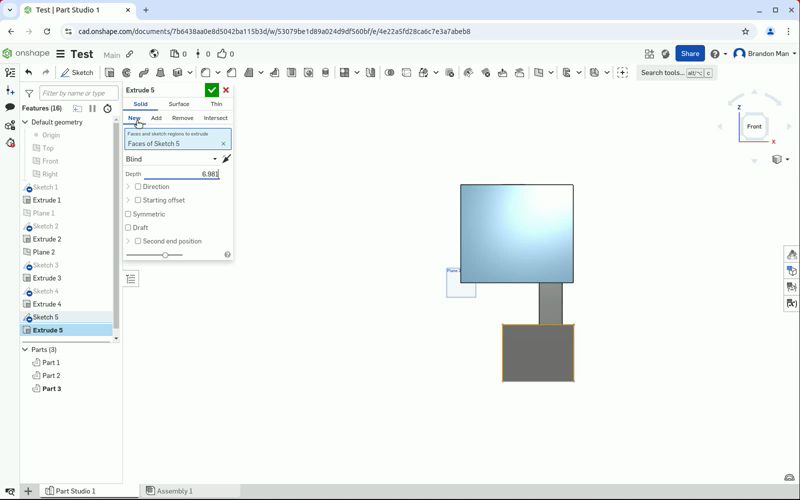
key(enter)
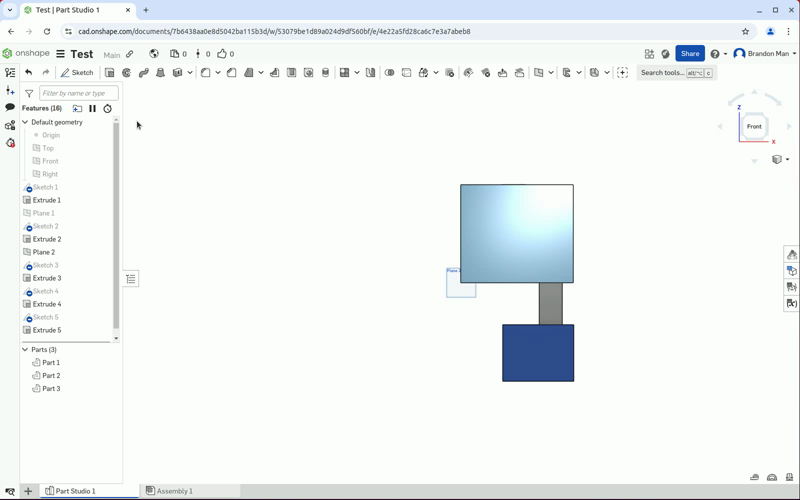
key(shift+h)
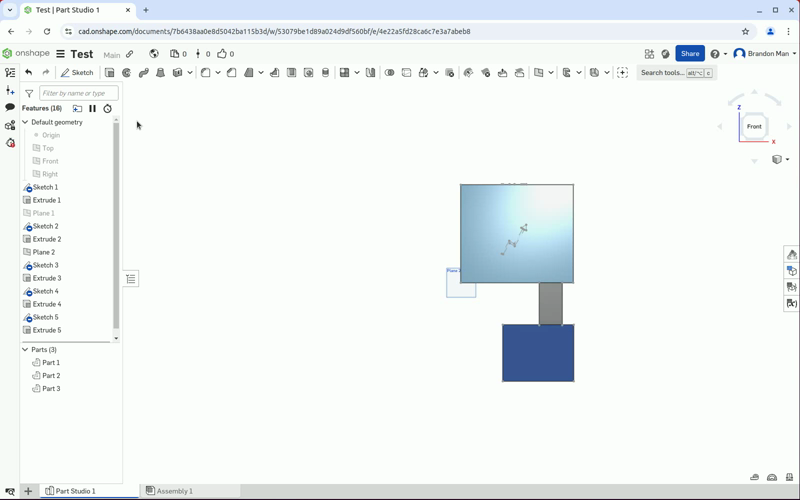
key(shift+h)
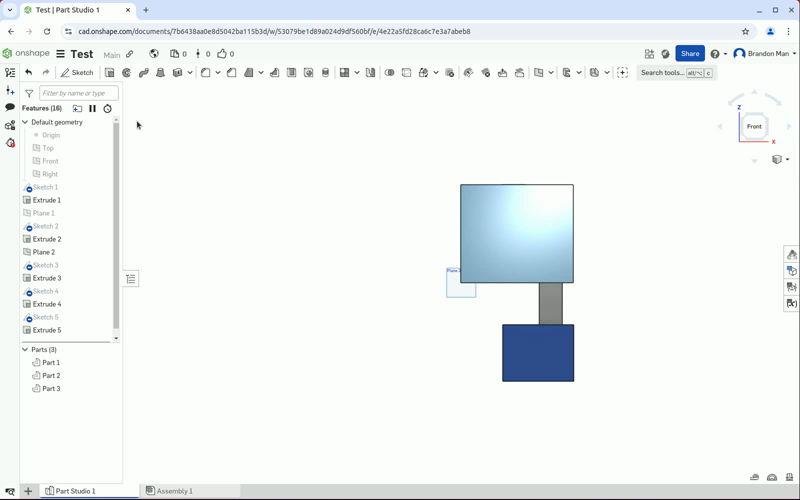
mouse_move(69, 189)
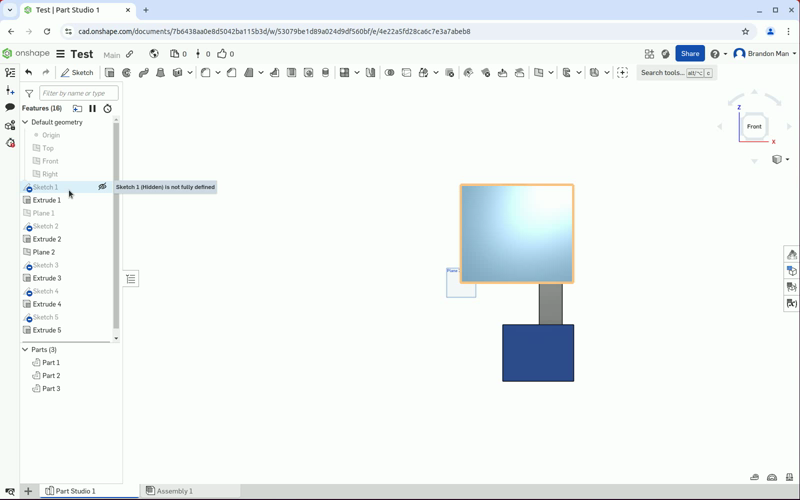
click(69, 189)
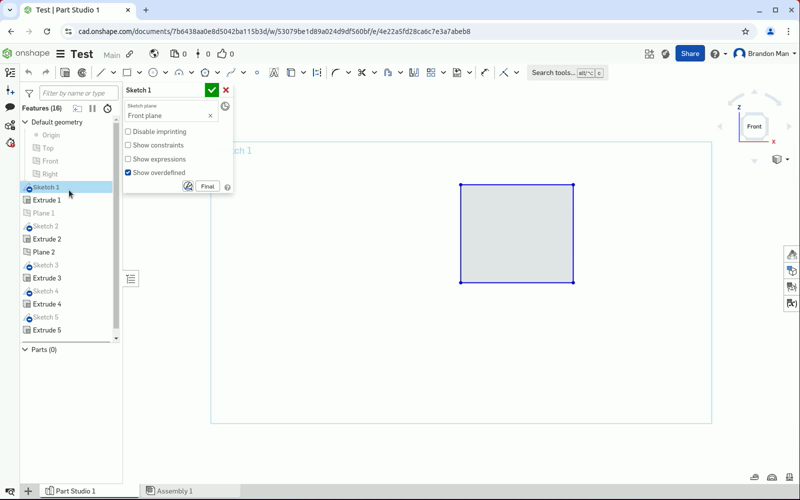
mouse_move(229, 92)
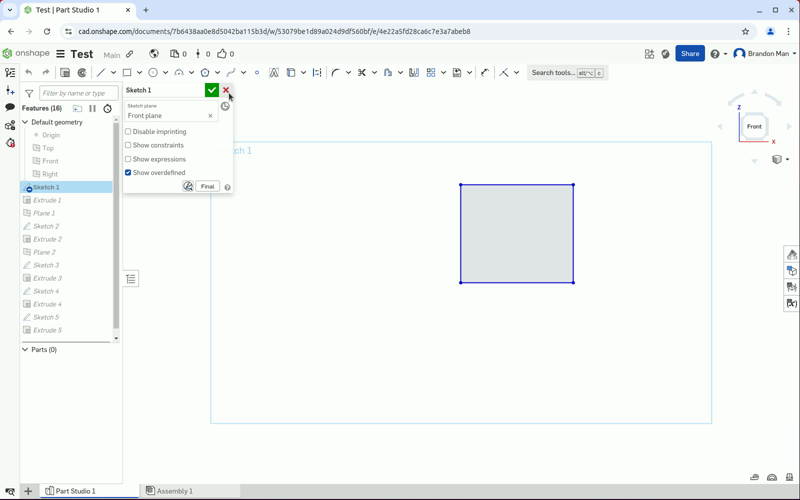
click(229, 92)
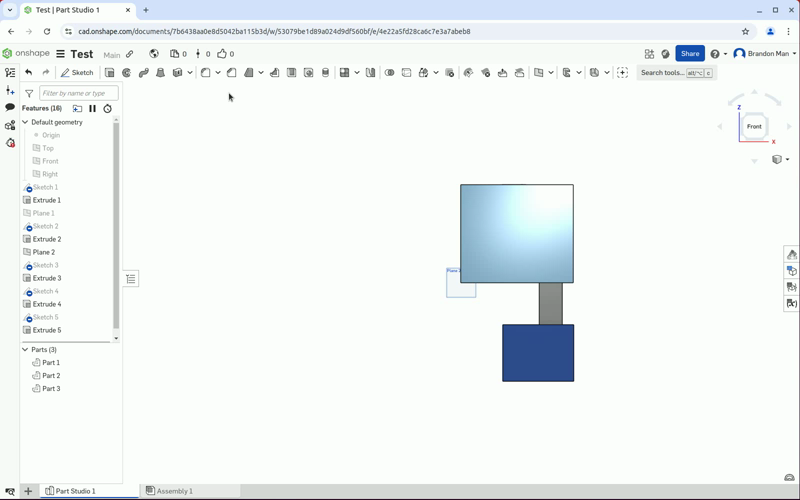
mouse_move(541, 75)
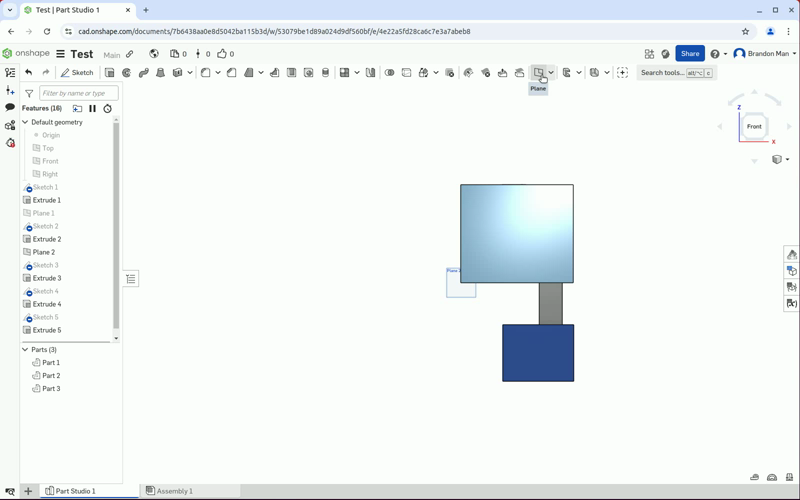
click(541, 75)
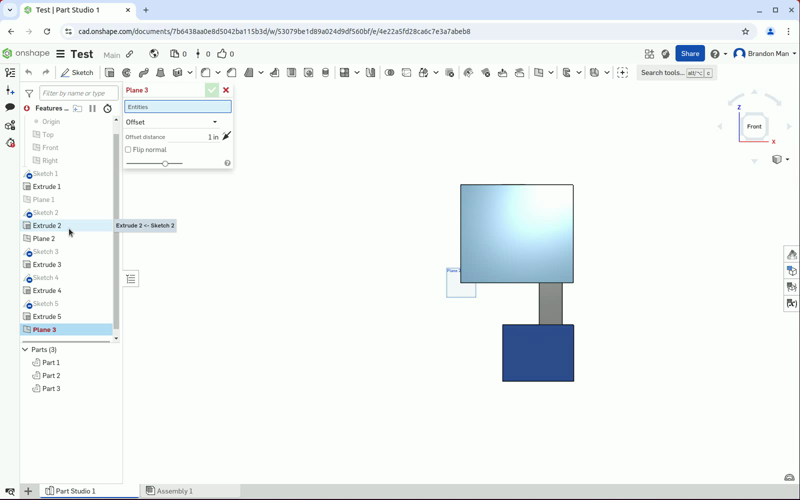
scroll(3)
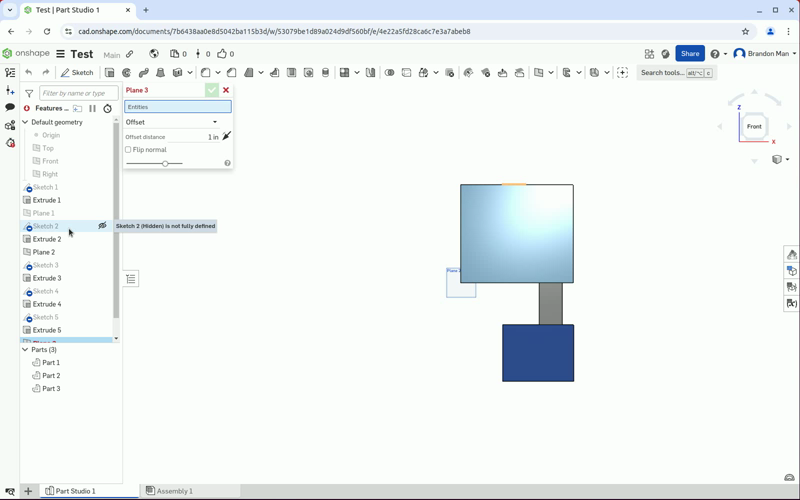
mouse_move(69, 163)
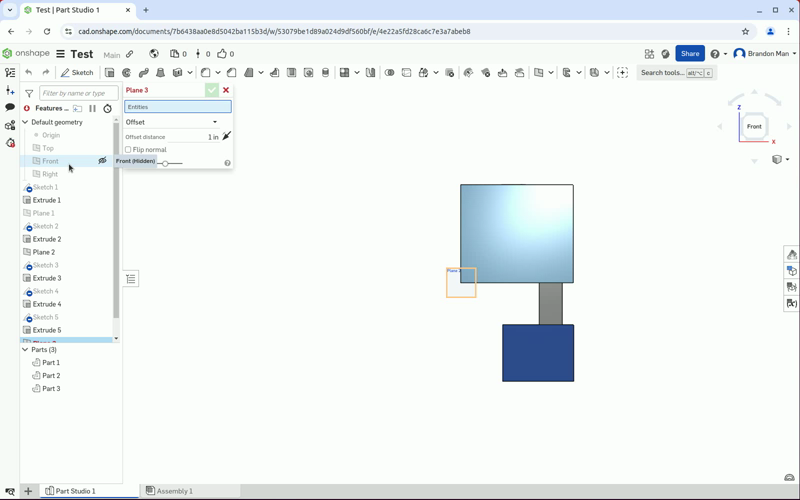
click(69, 163)
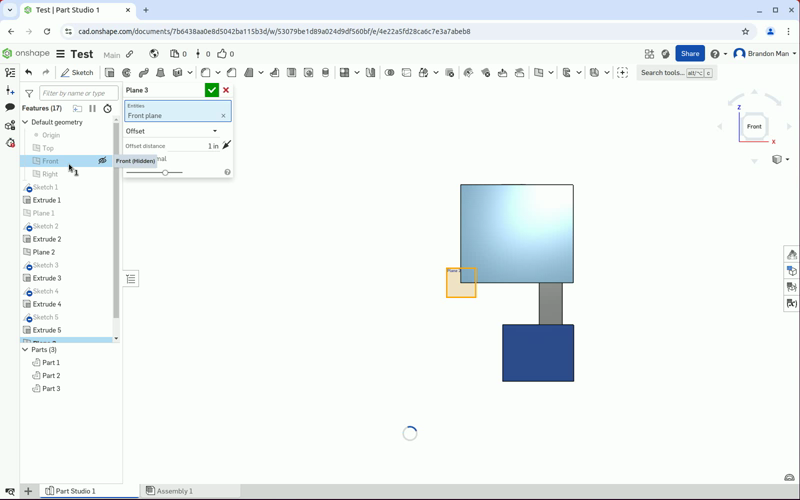
key(tab, 2)
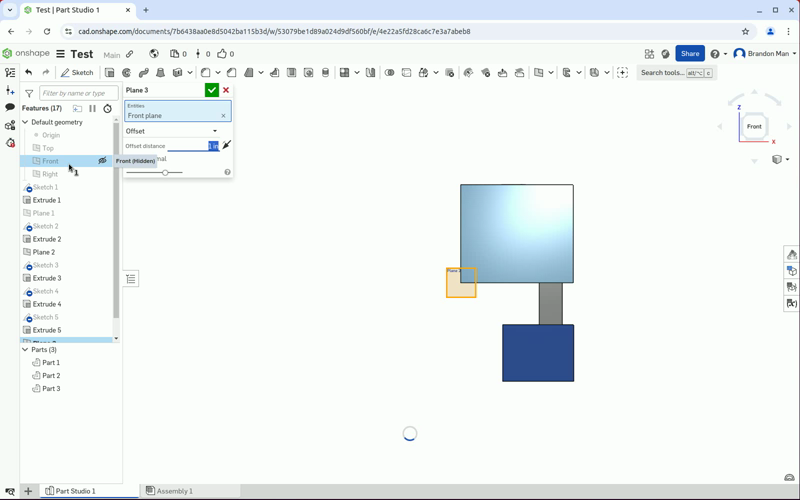
text(6.994)
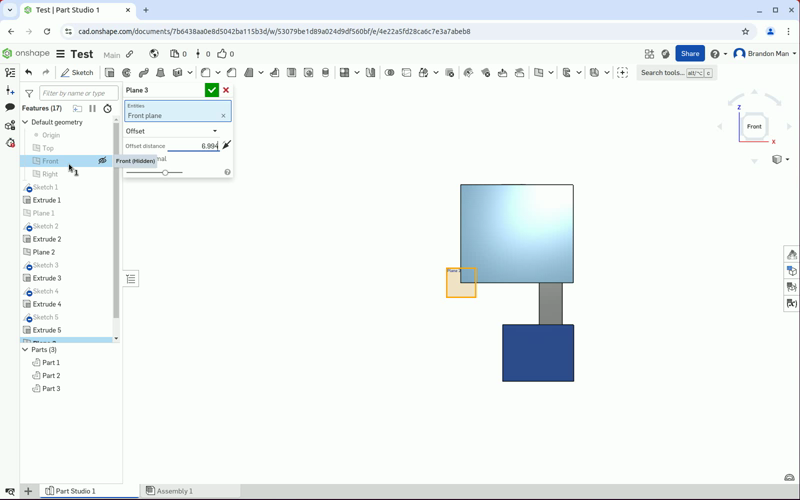
key(enter, 2)
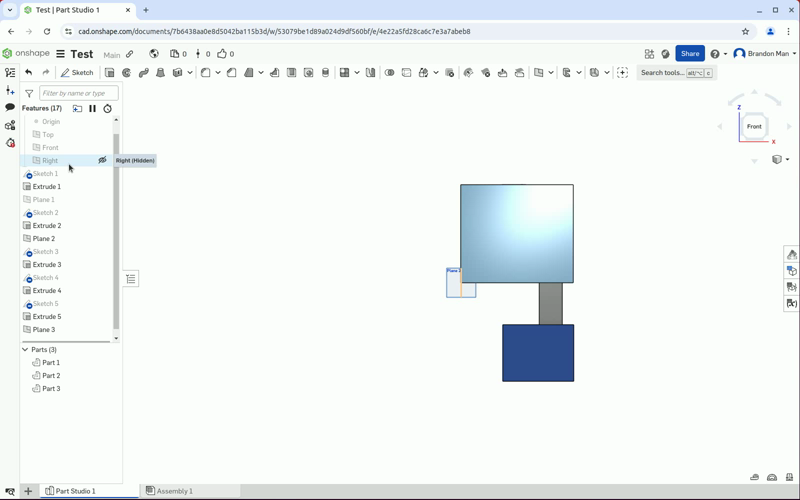
key(shift+s)
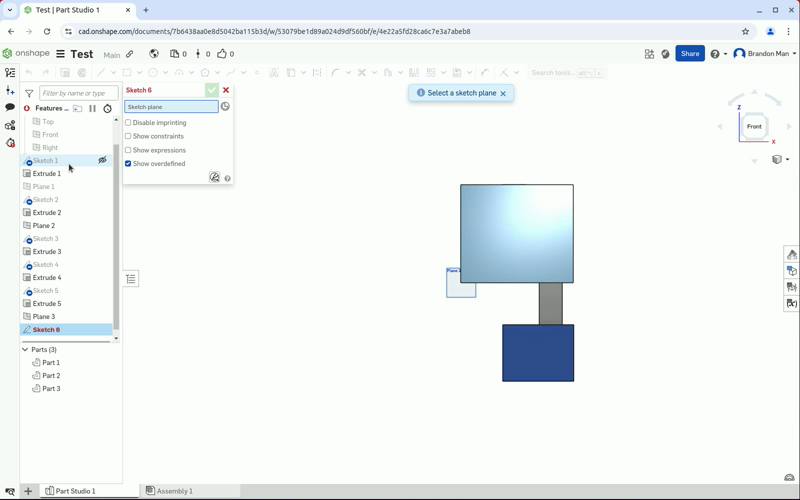
mouse_move(69, 319)
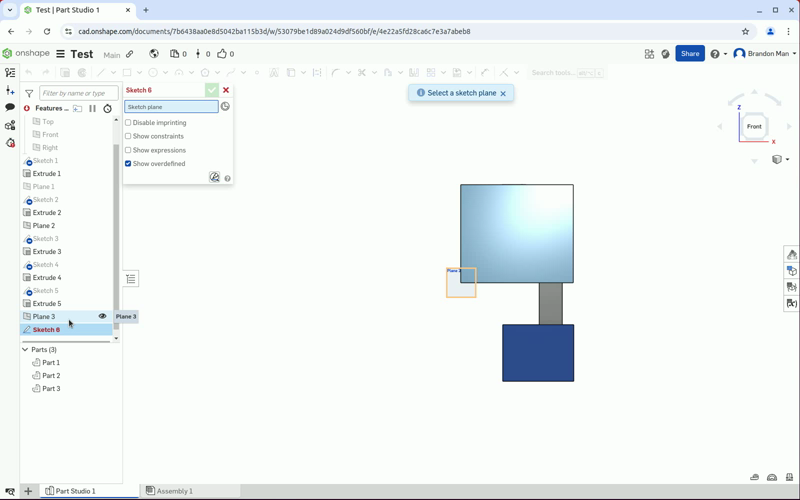
click(69, 319)
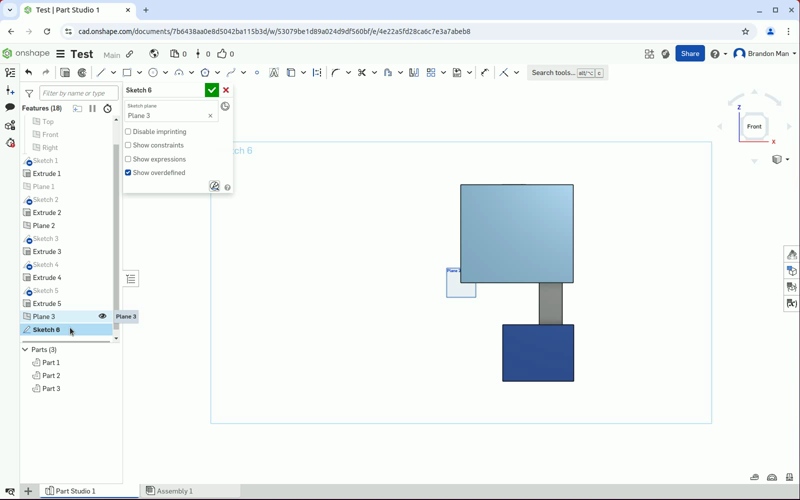
mouse_move(73, 352)
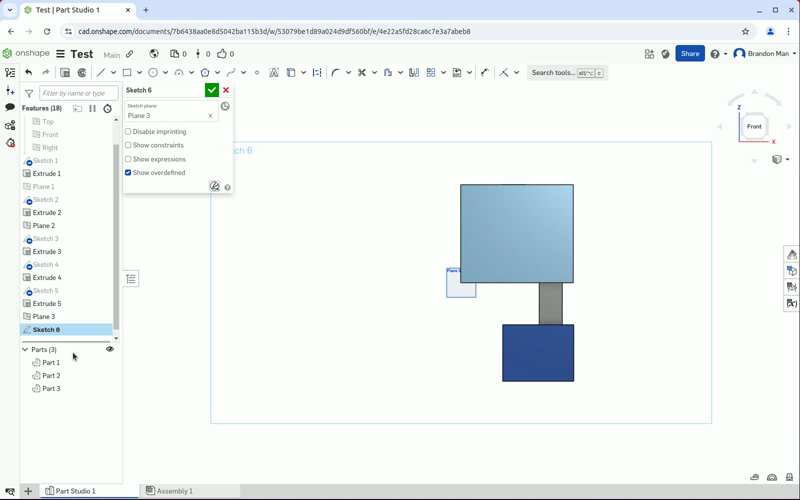
key(y)
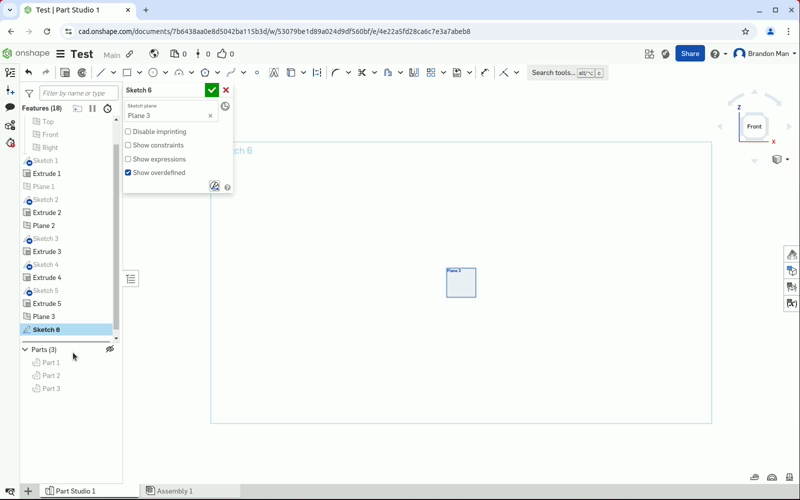
key(l)
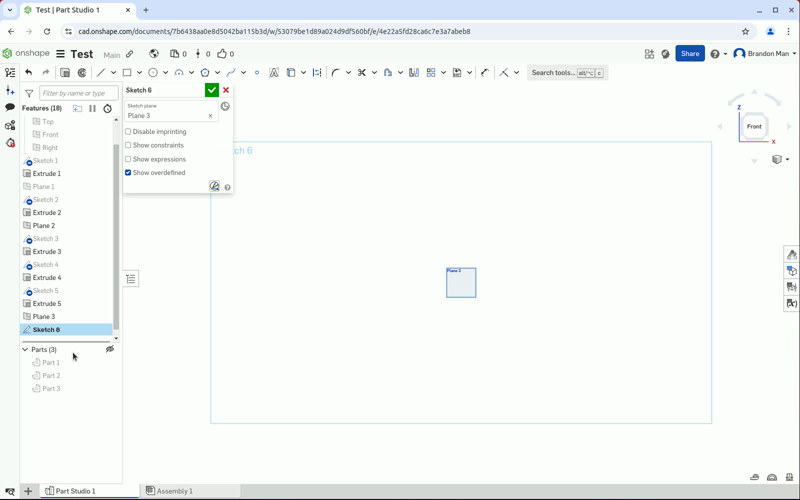
key_down(shift)
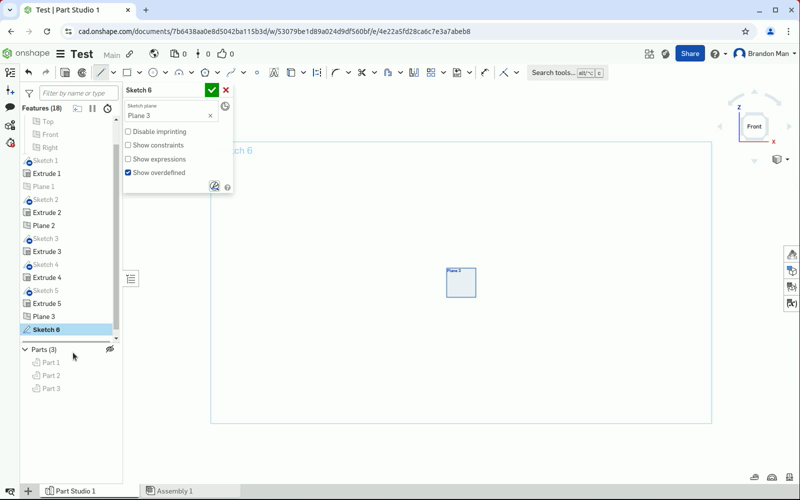
mouse_move(522, 366)
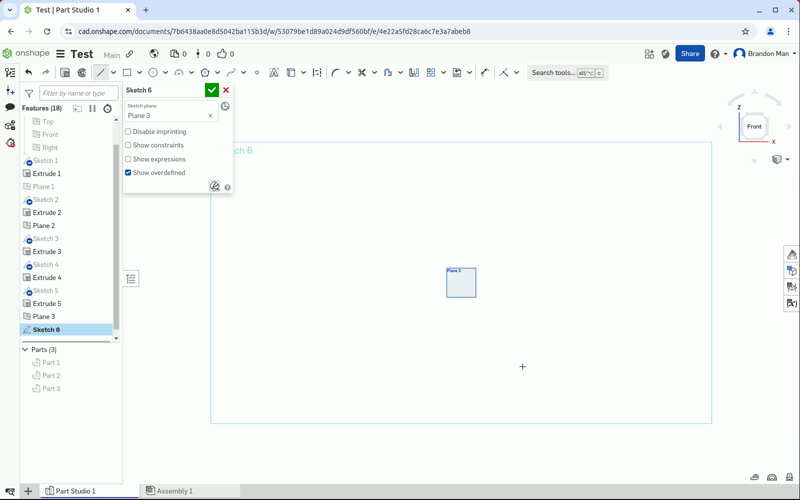
click(522, 366)
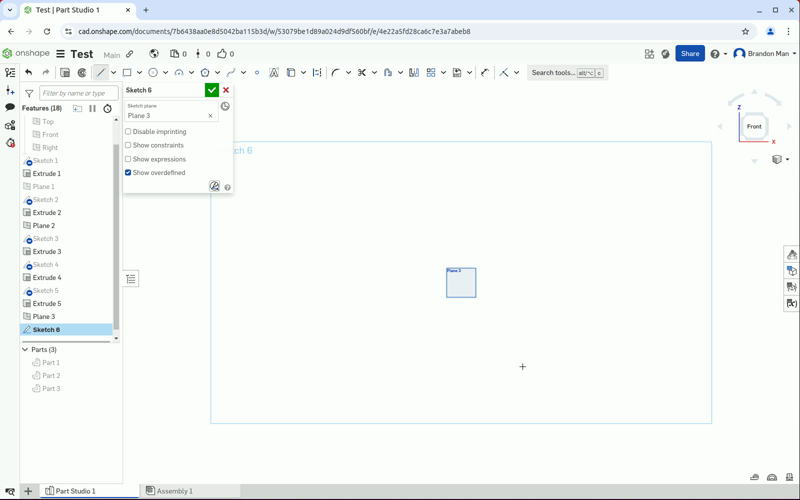
key_up(shift)
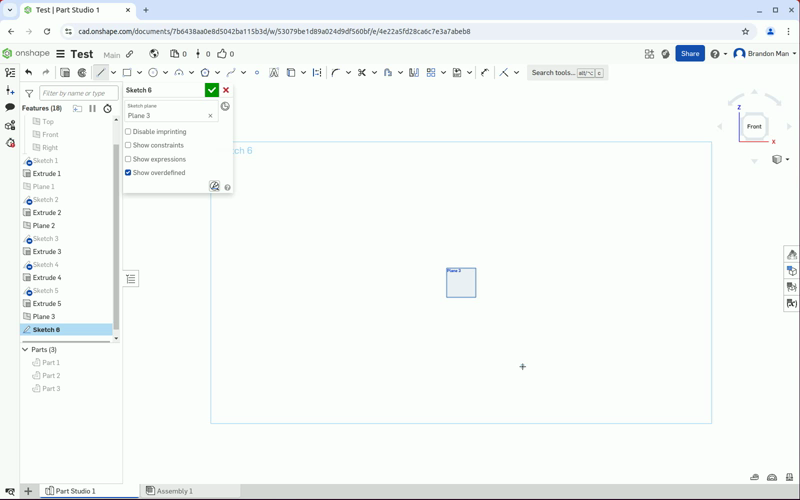
key_down(shift)
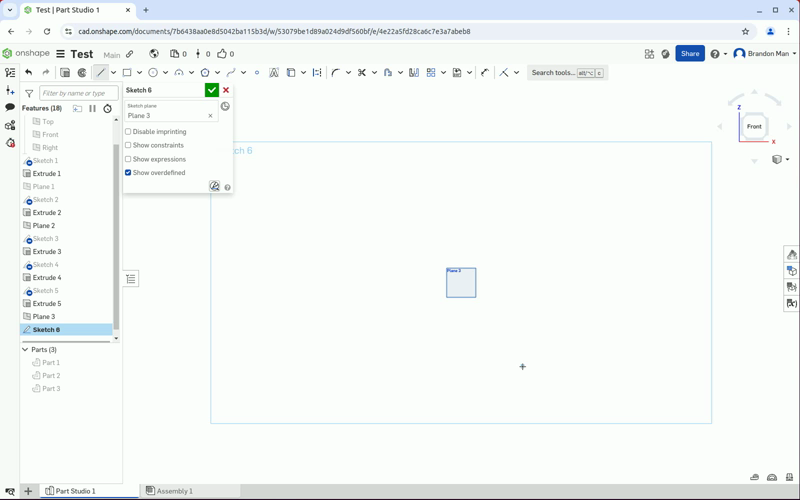
mouse_move(552, 366)
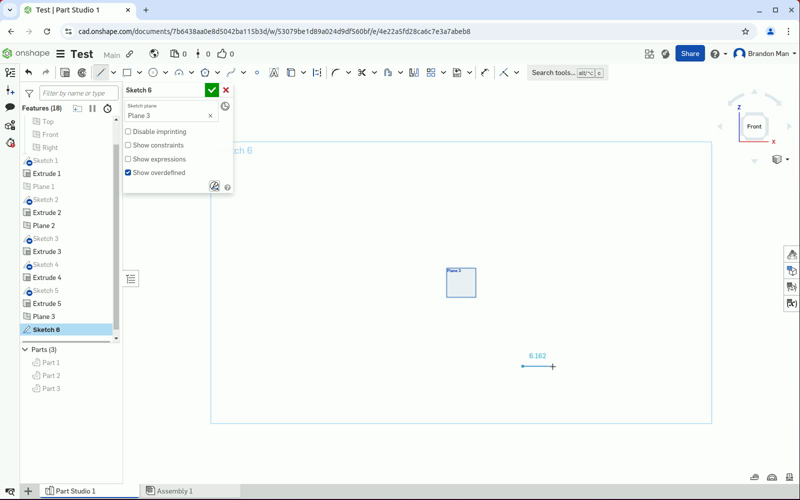
mouse_move(524, 366)
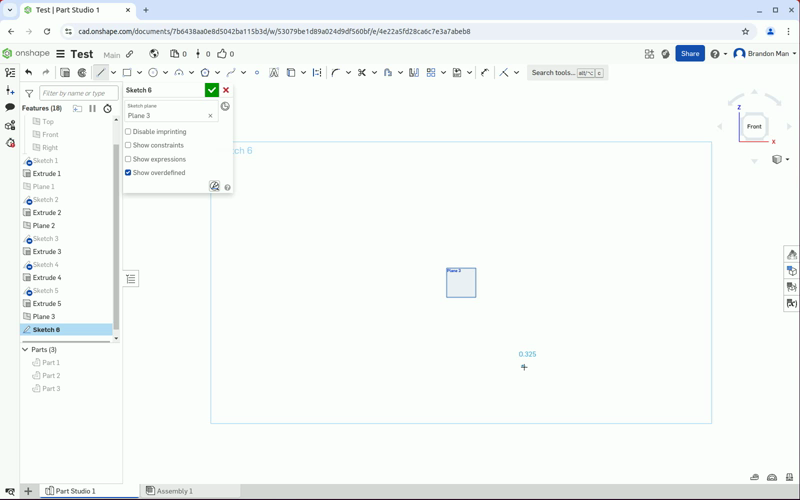
scroll(6)
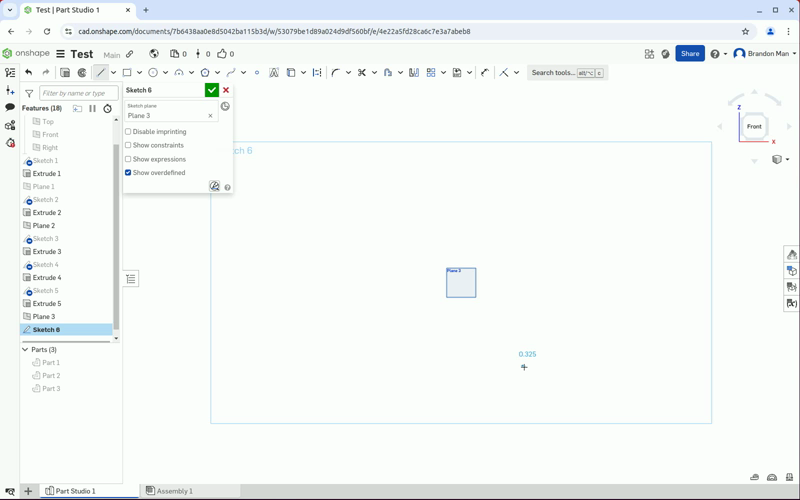
scroll(6)
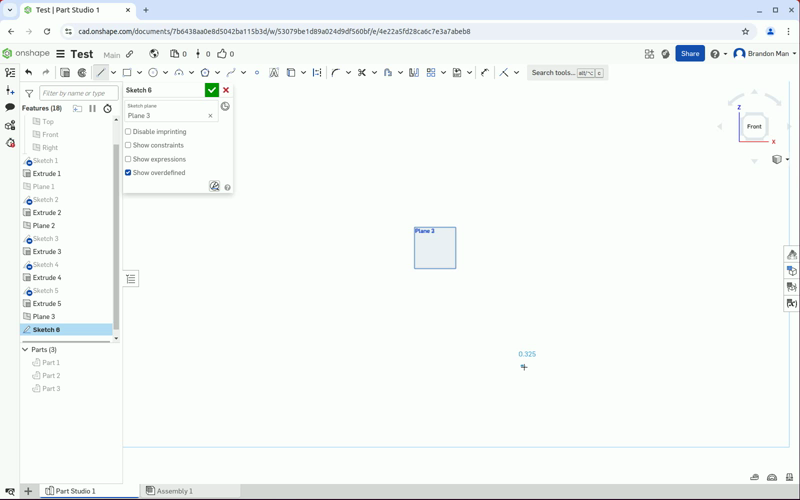
scroll(6)
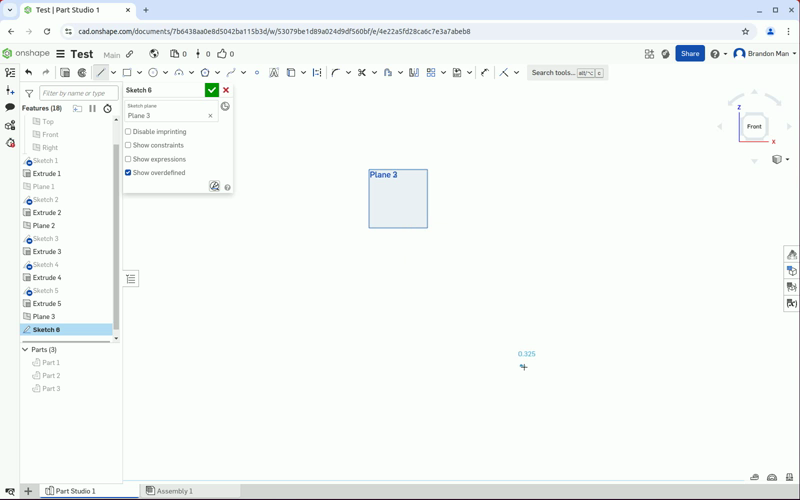
scroll(6)
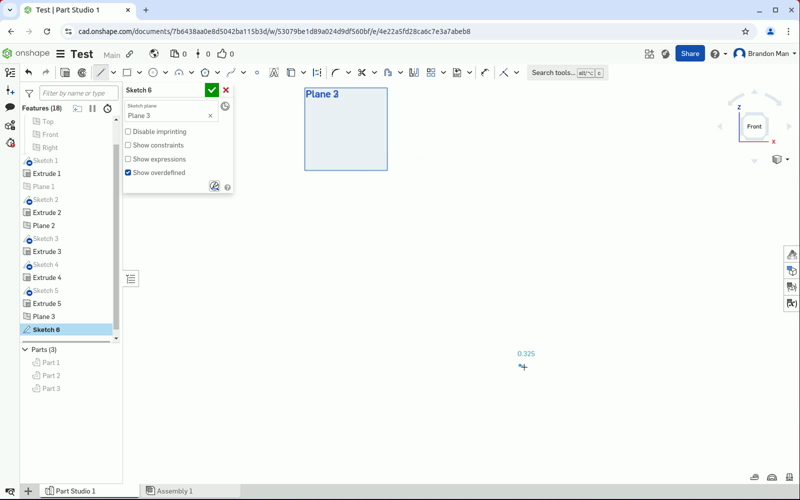
scroll(6)
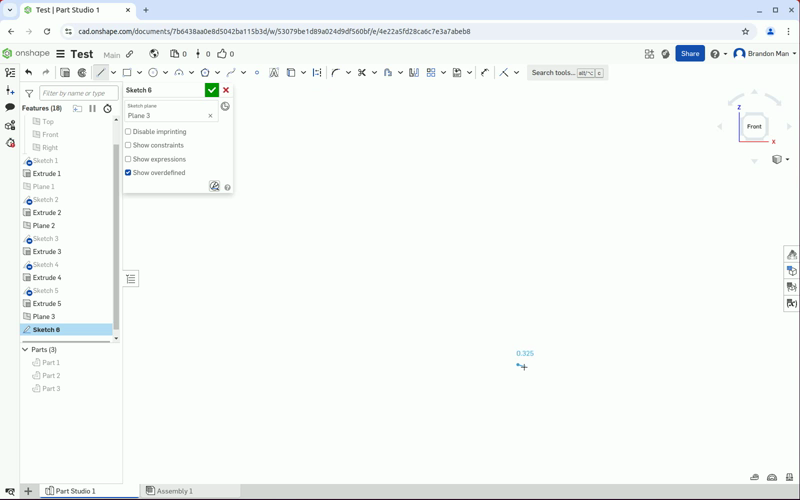
scroll(6)
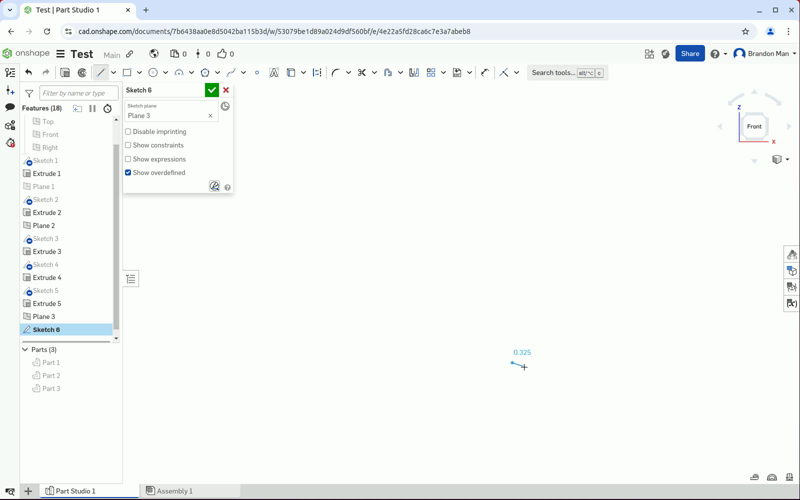
scroll(6)
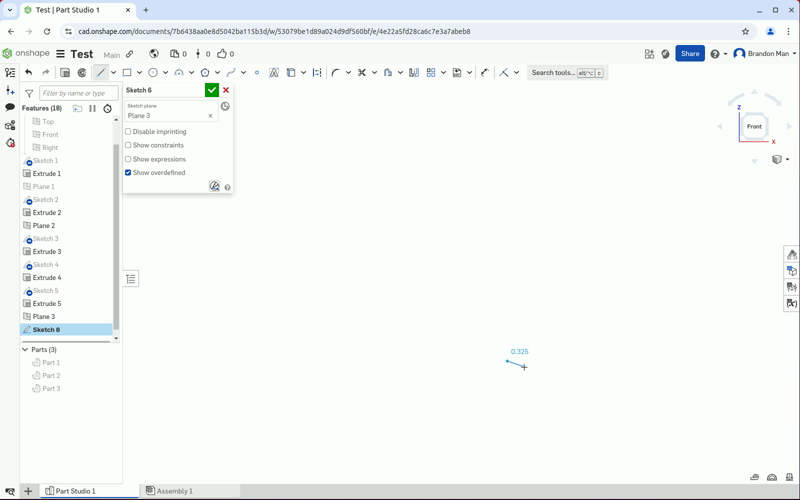
click(524, 366)
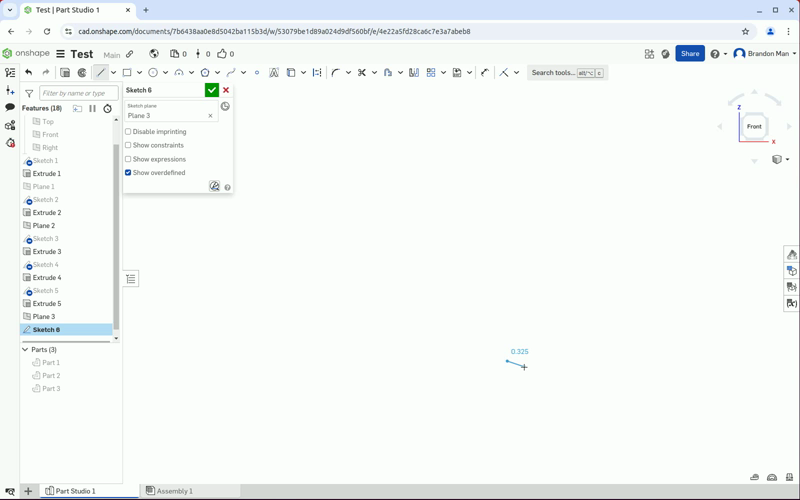
scroll(-6)
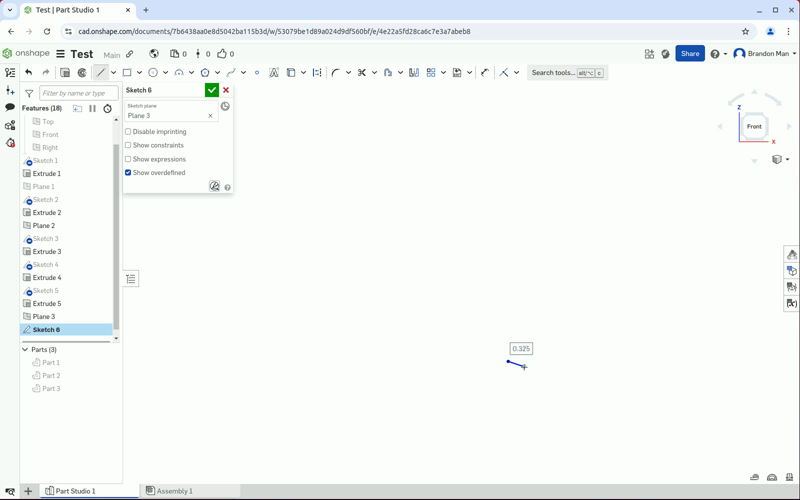
scroll(-6)
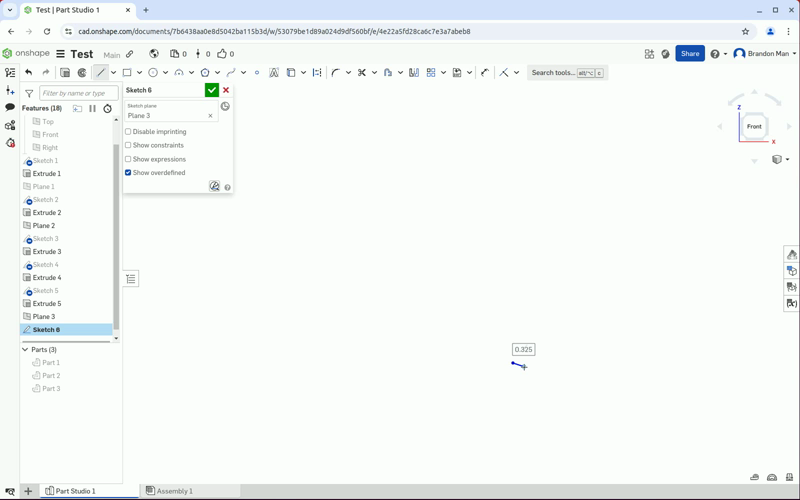
scroll(-6)
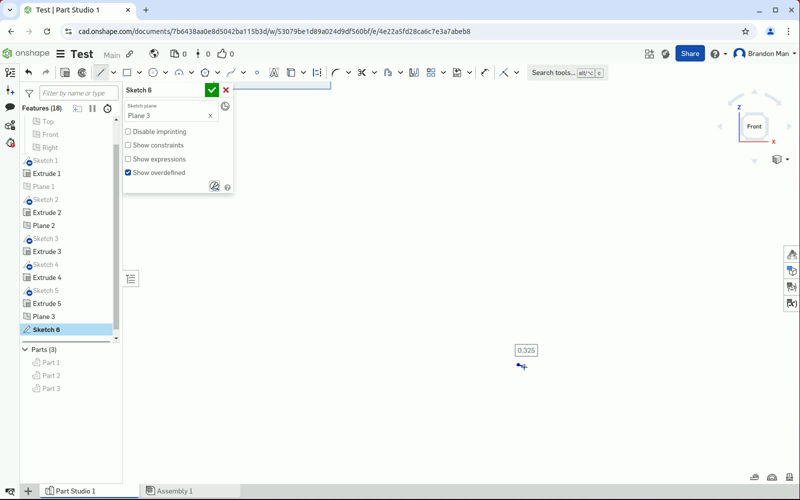
scroll(-6)
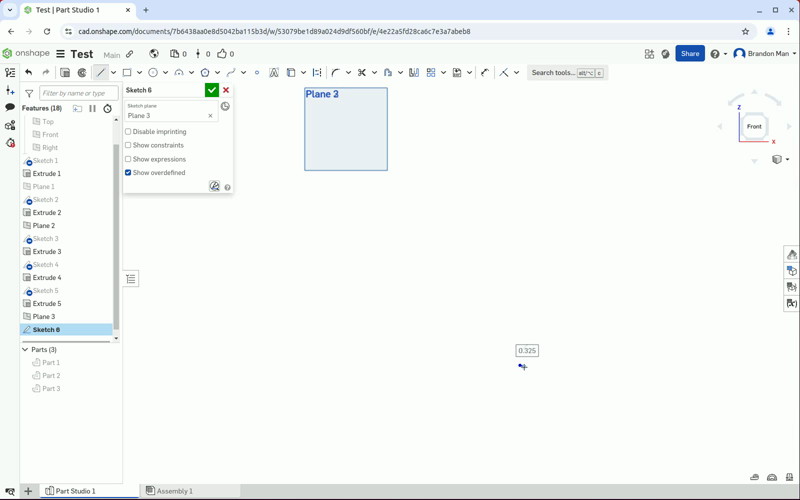
scroll(-6)
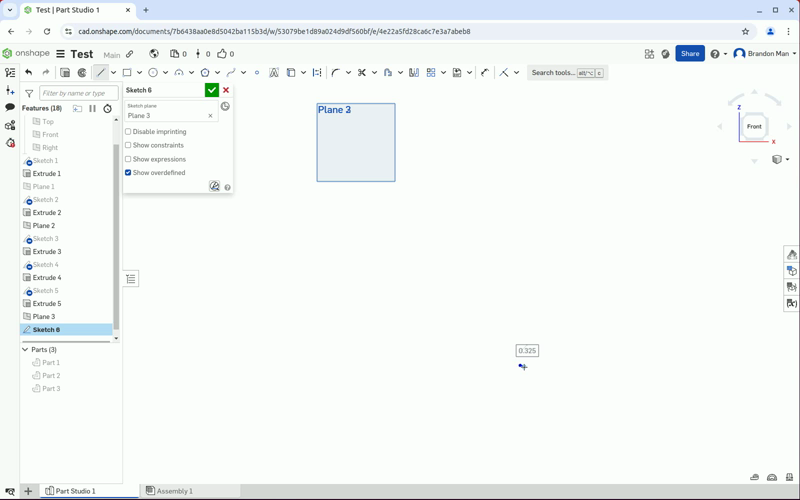
scroll(-6)
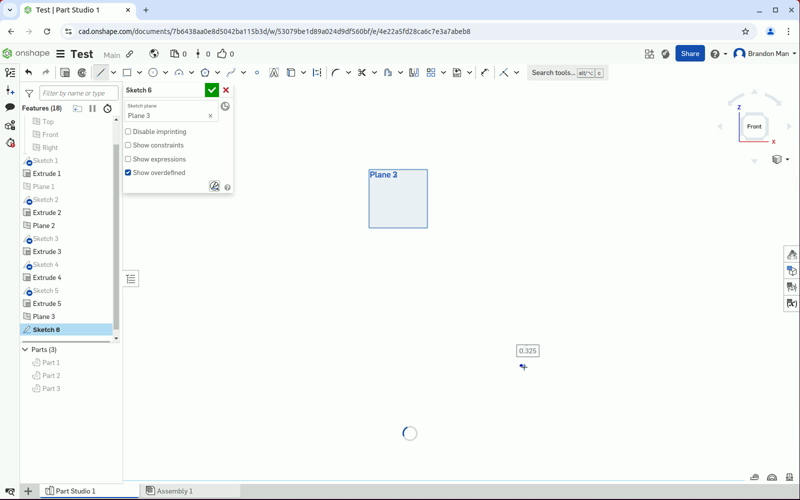
scroll(-6)
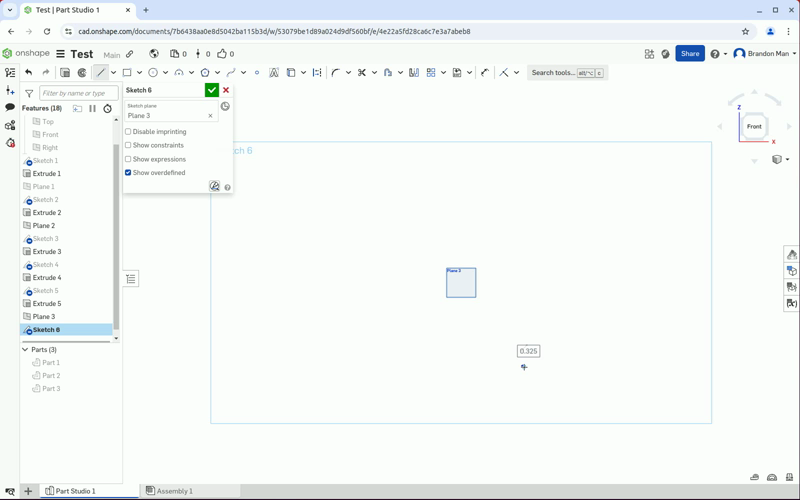
key_up(shift)
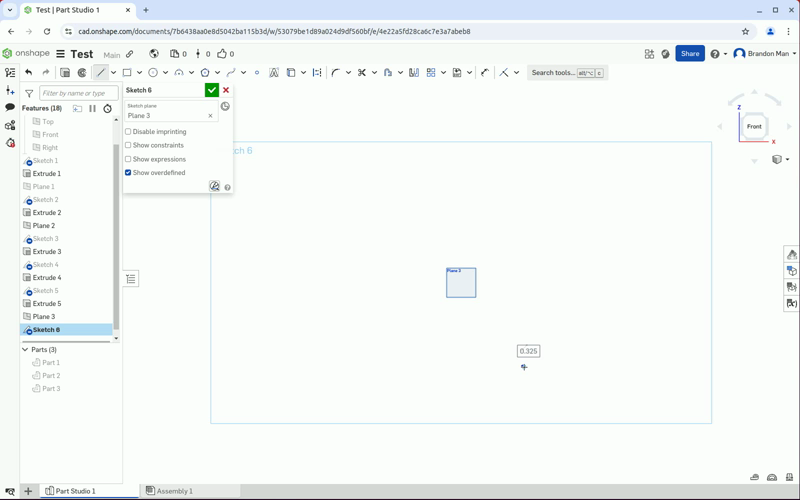
key_down(shift)
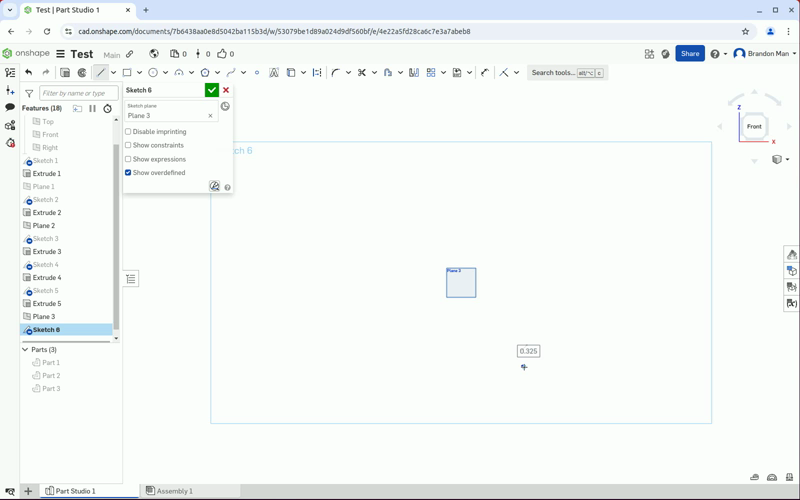
mouse_move(554, 366)
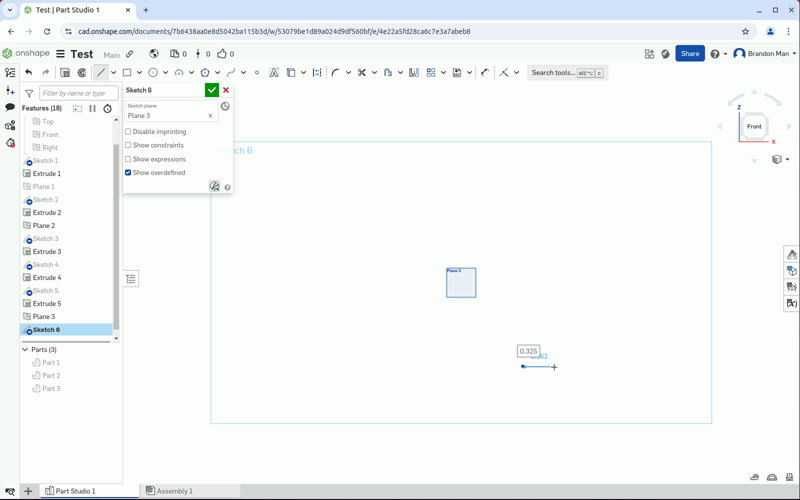
mouse_move(530, 355)
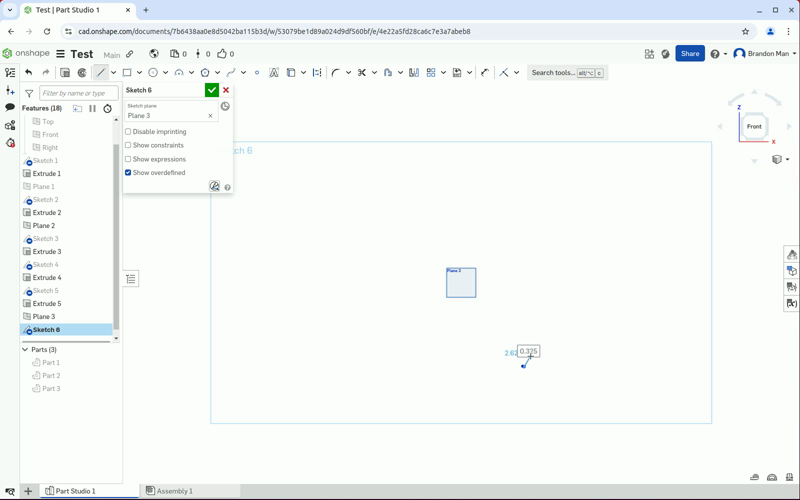
click(530, 355)
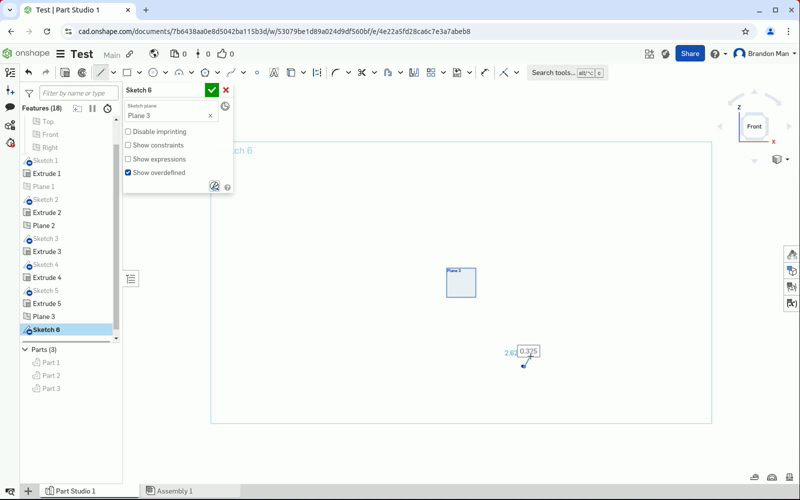
key_up(shift)
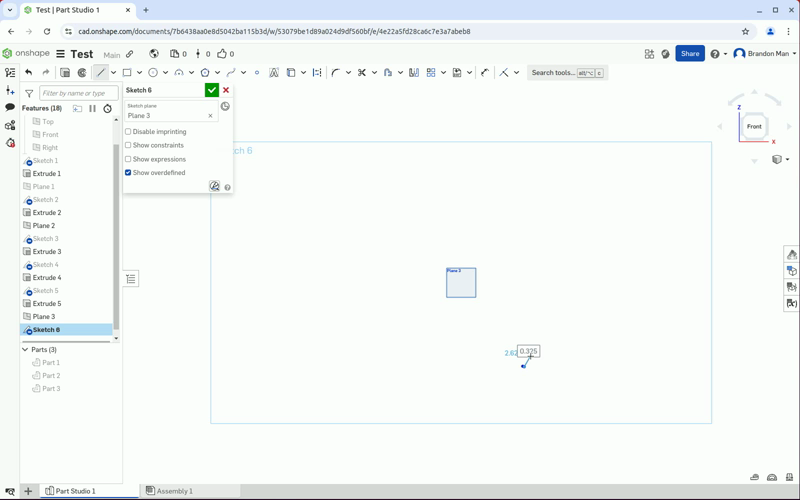
key_down(shift)
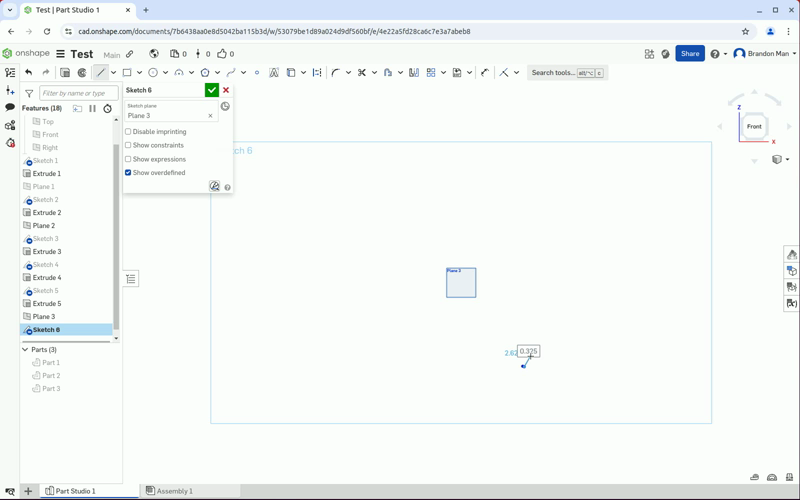
mouse_move(560, 355)
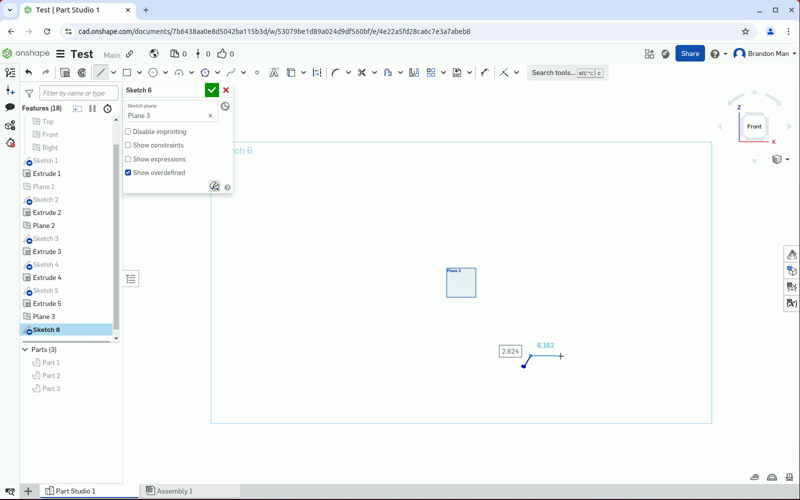
mouse_move(535, 358)
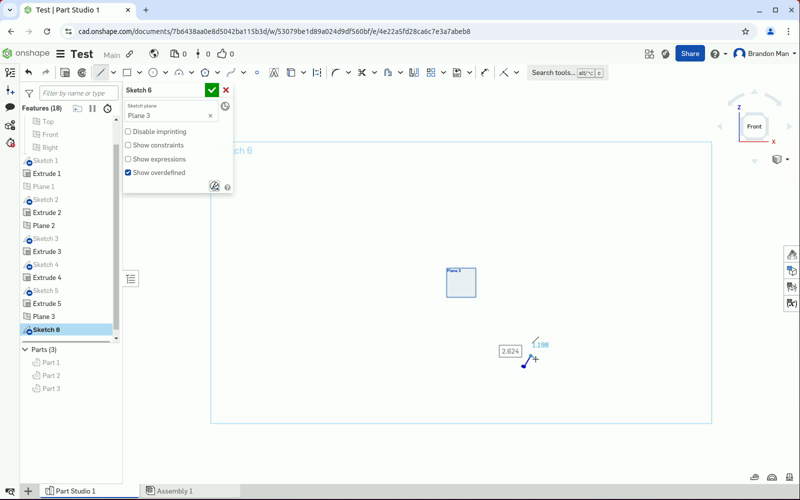
scroll(6)
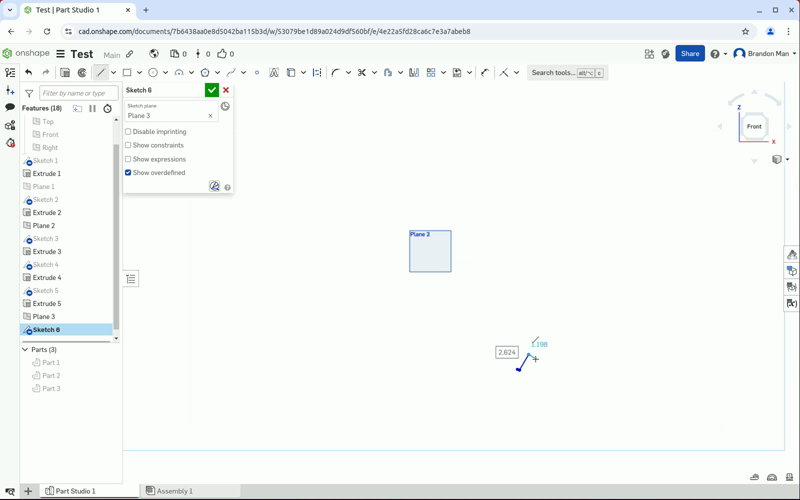
scroll(6)
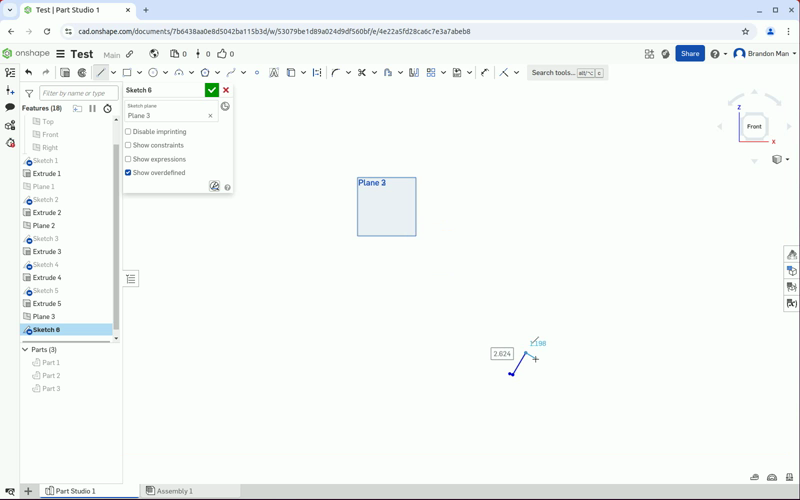
scroll(6)
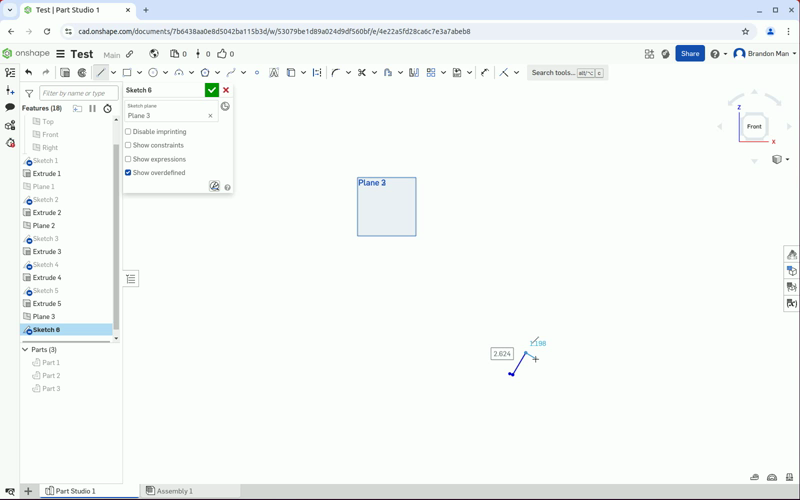
scroll(6)
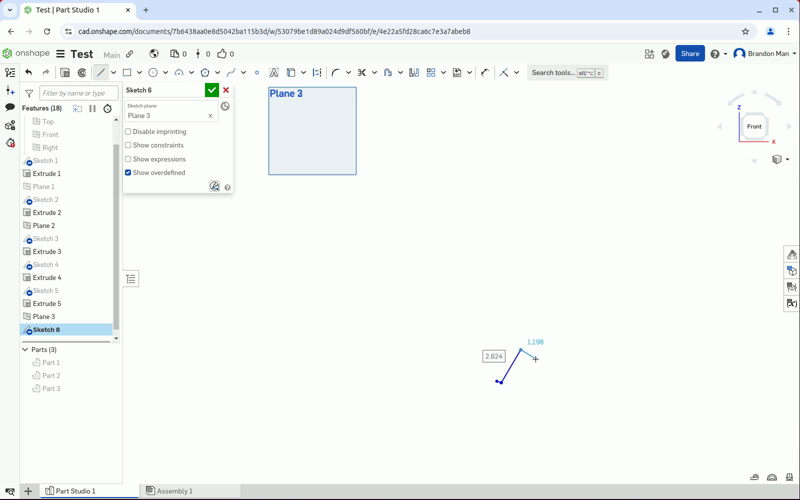
scroll(6)
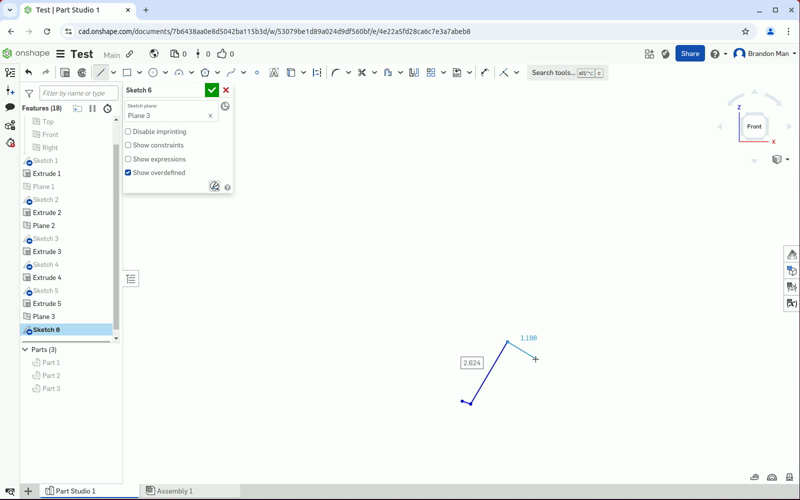
scroll(6)
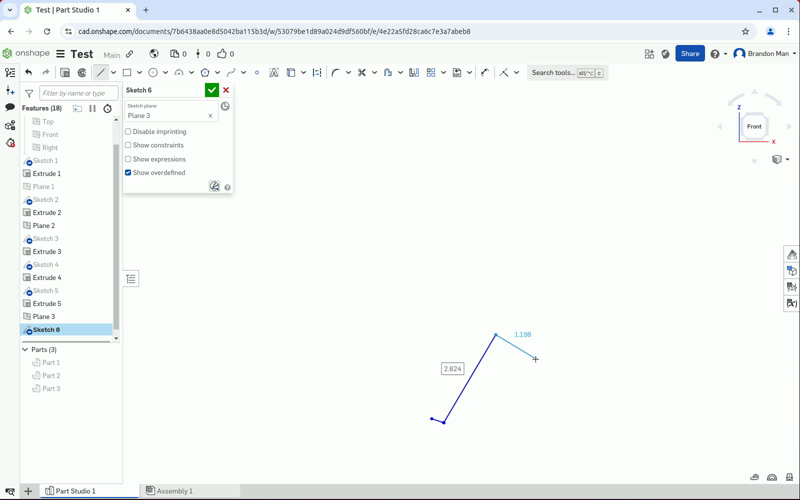
scroll(6)
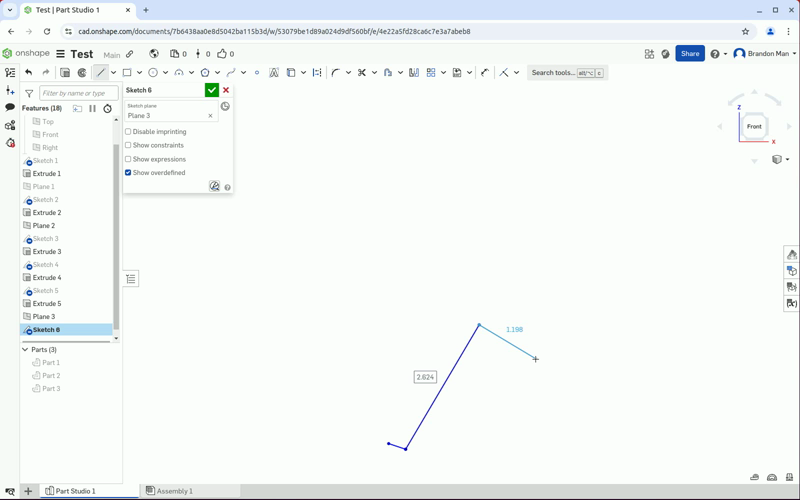
click(535, 358)
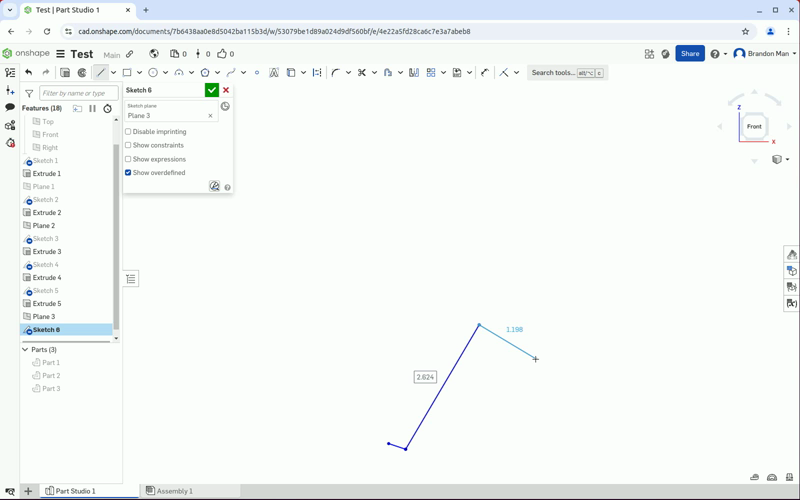
scroll(-6)
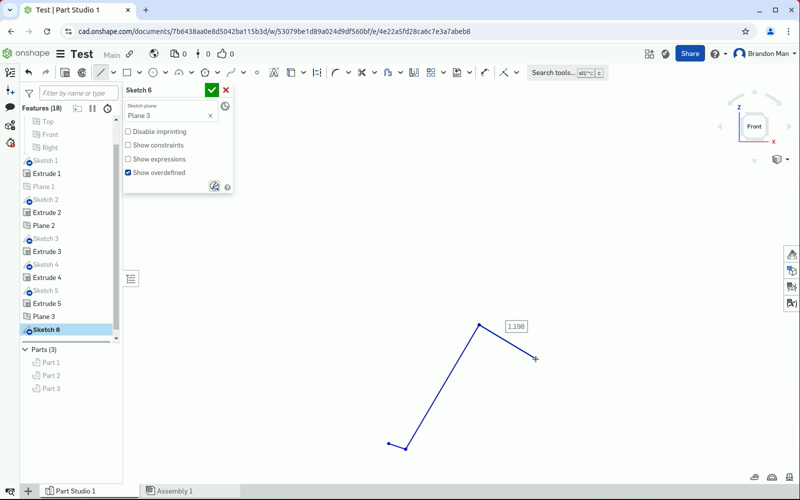
scroll(-6)
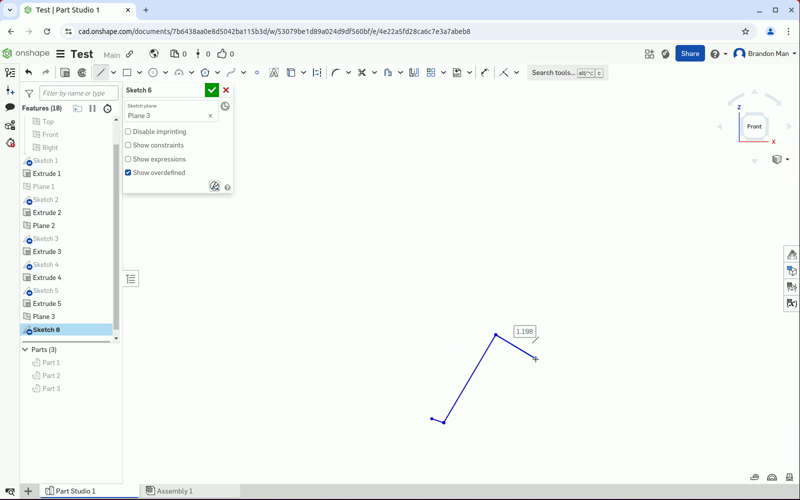
scroll(-6)
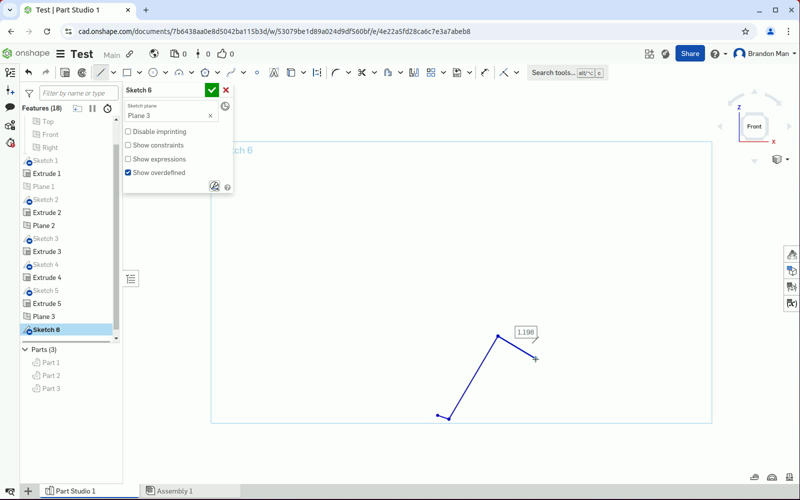
scroll(-6)
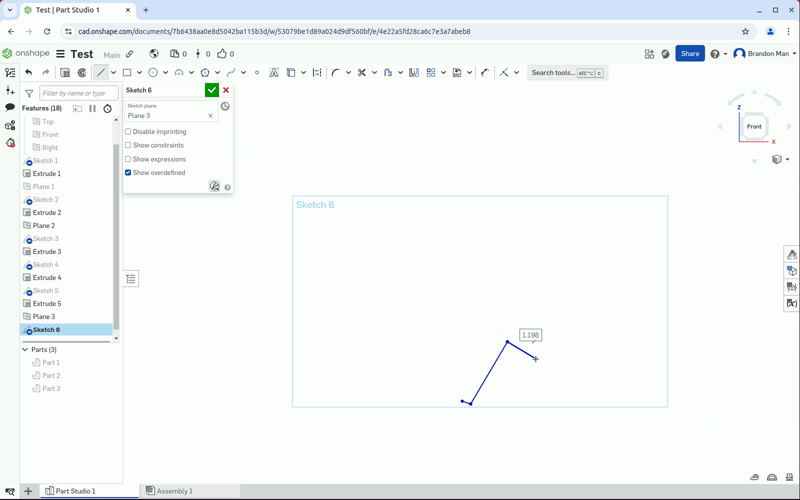
scroll(-6)
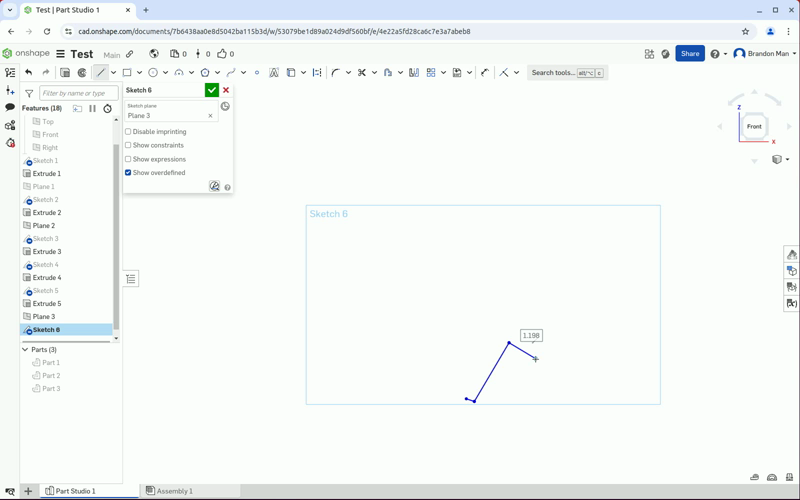
scroll(-6)
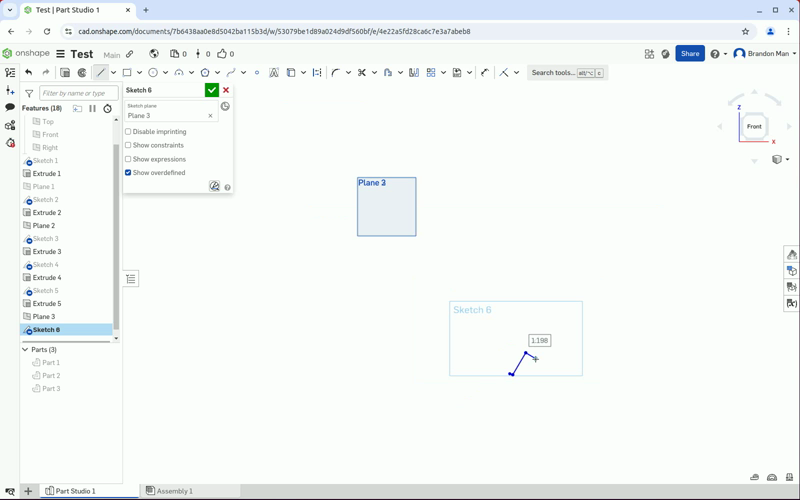
scroll(-6)
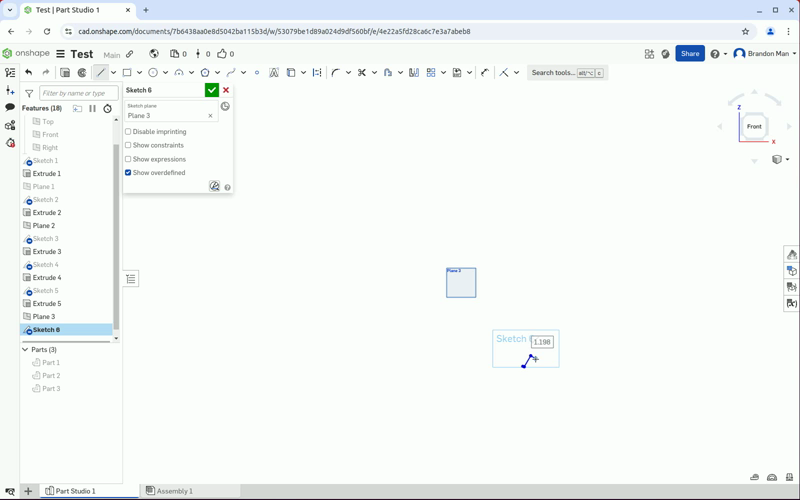
key_up(shift)
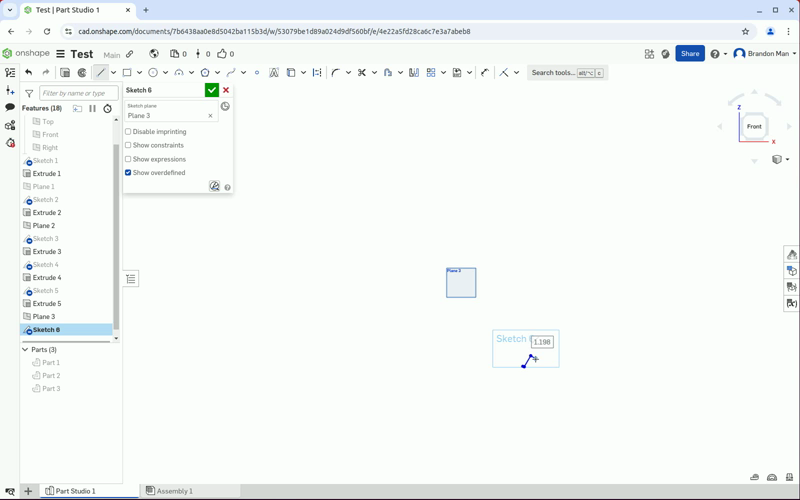
key_down(shift)
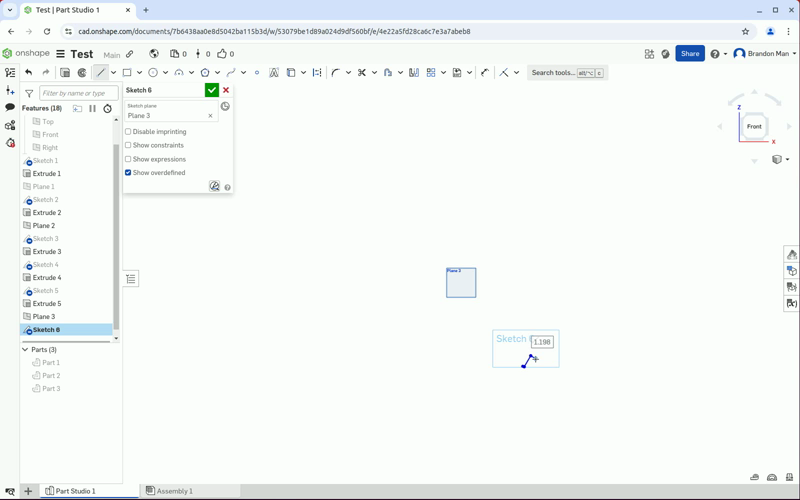
mouse_move(565, 358)
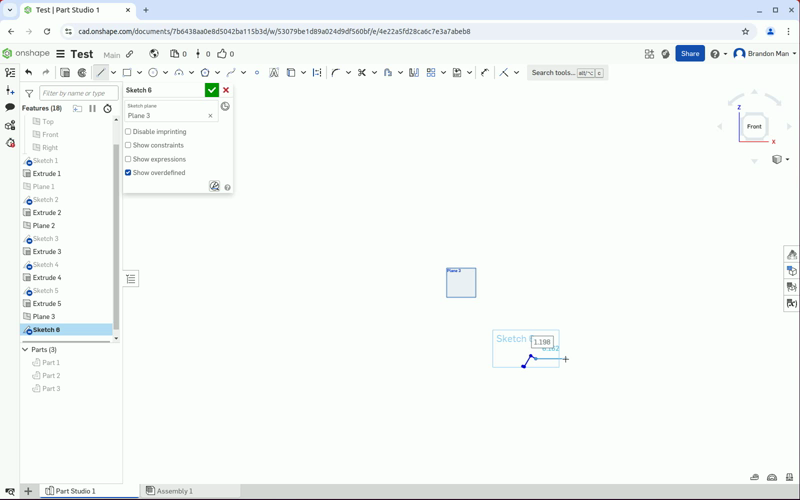
mouse_move(545, 342)
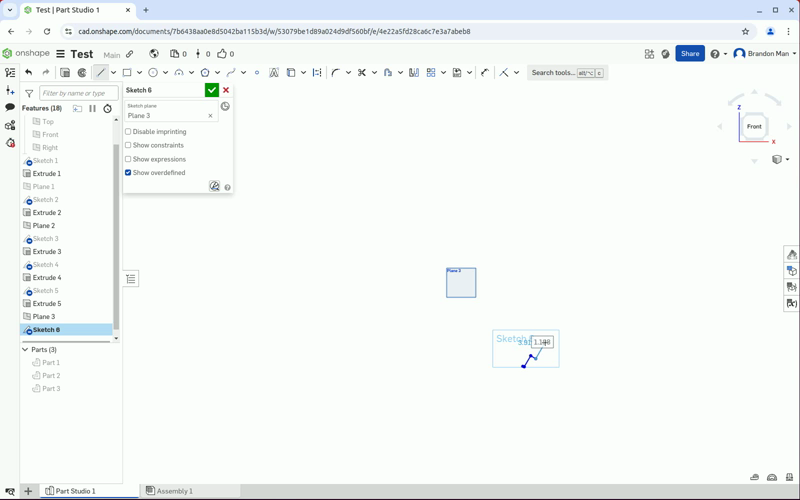
click(545, 342)
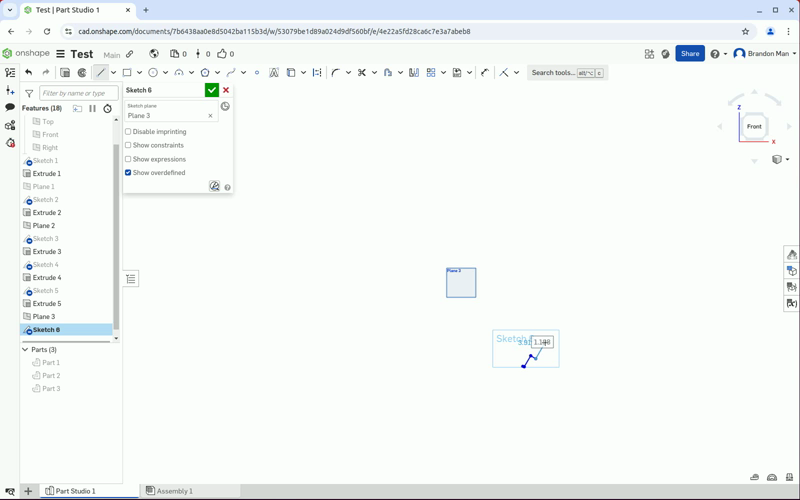
key_up(shift)
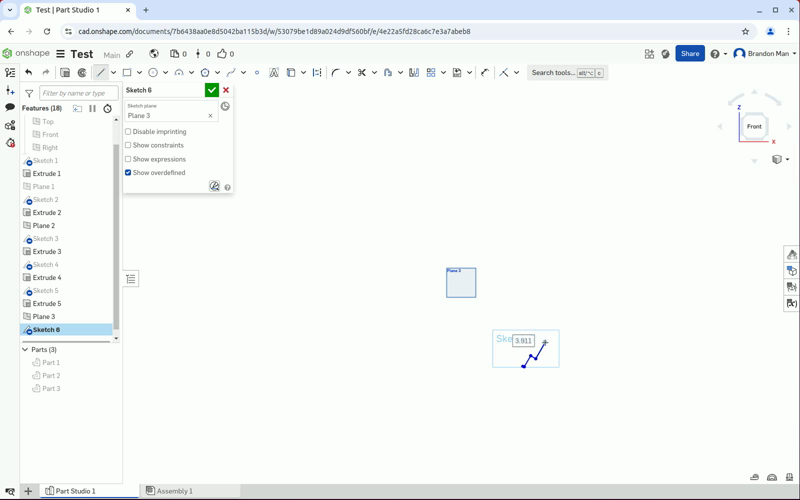
key_down(shift)
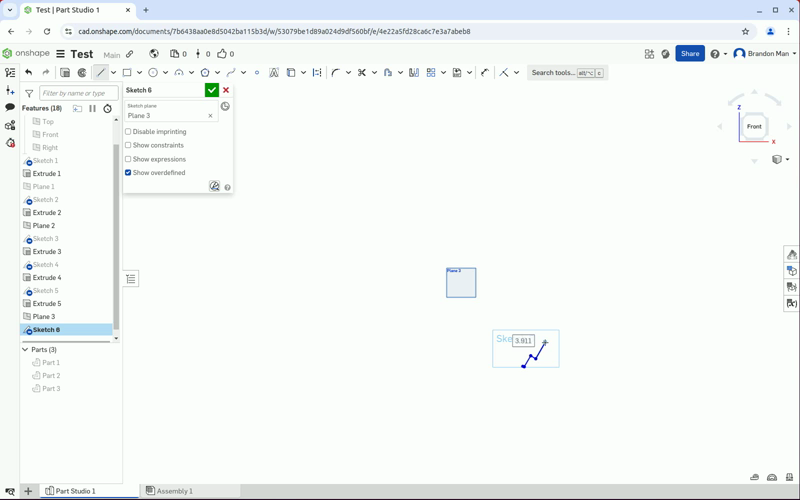
mouse_move(575, 342)
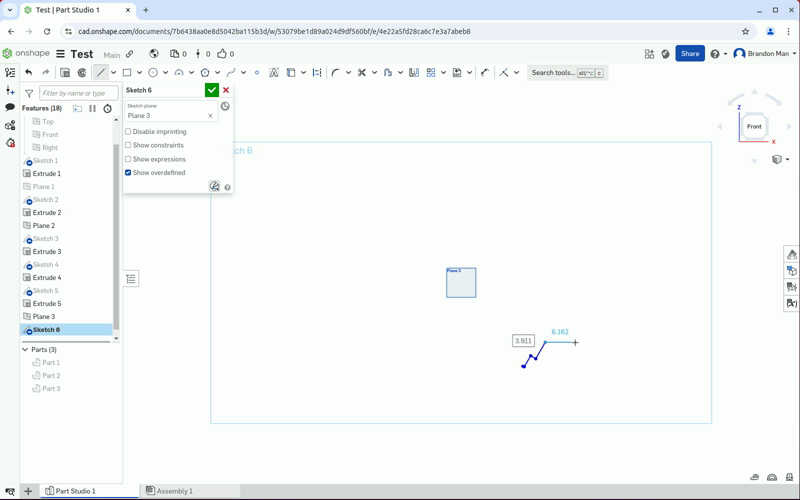
mouse_move(547, 342)
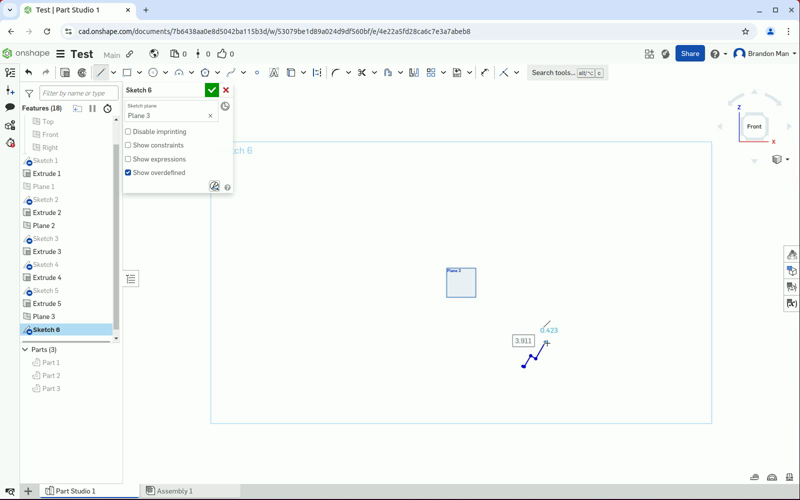
scroll(6)
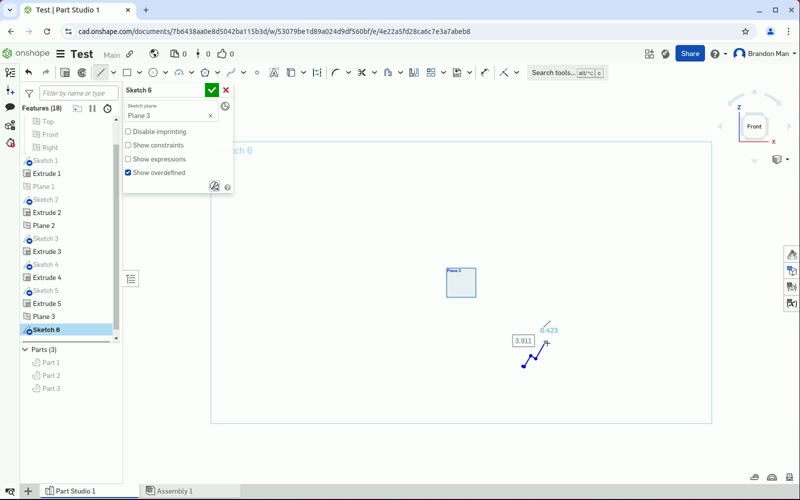
scroll(6)
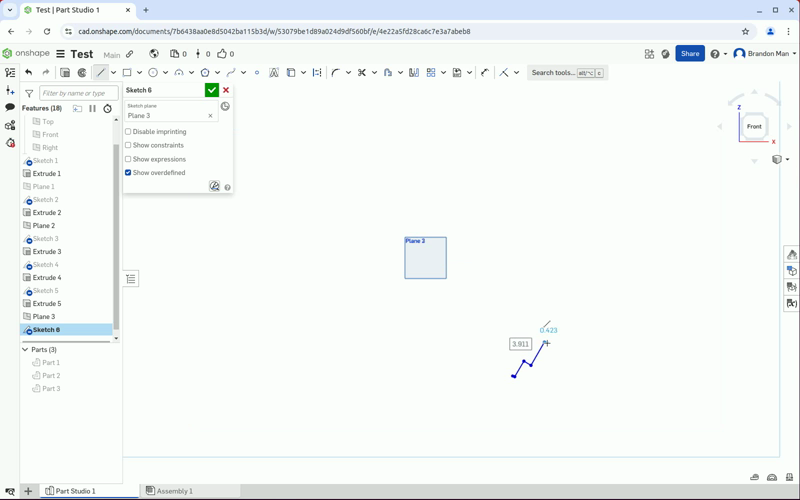
scroll(6)
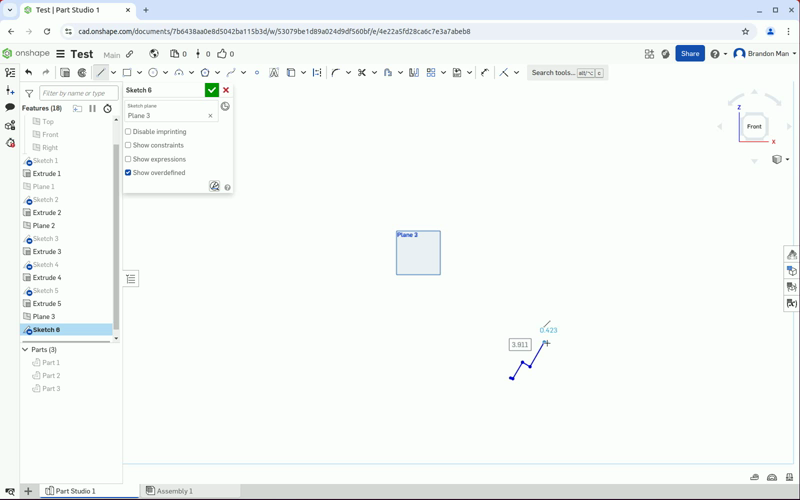
scroll(6)
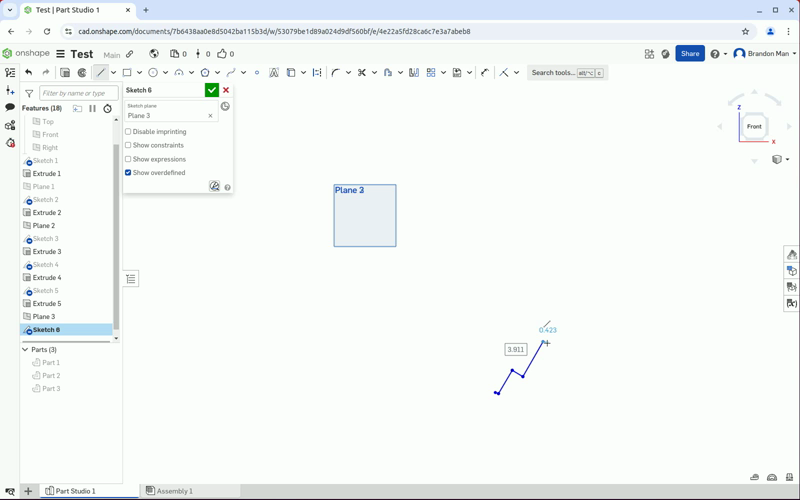
scroll(6)
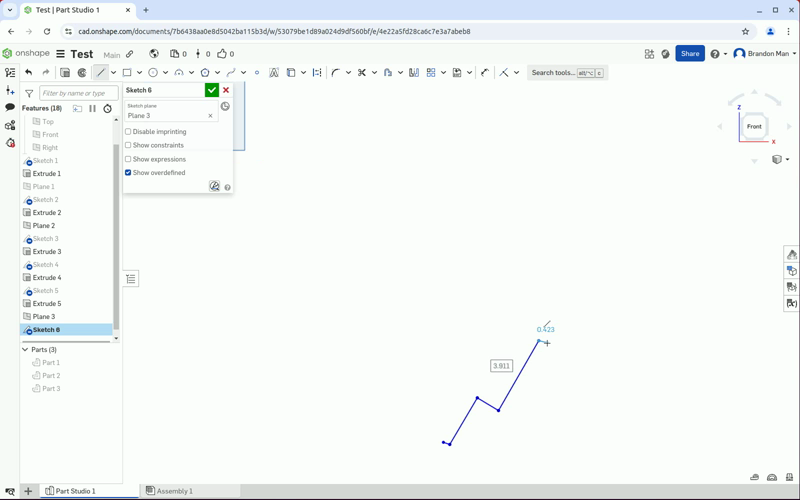
scroll(6)
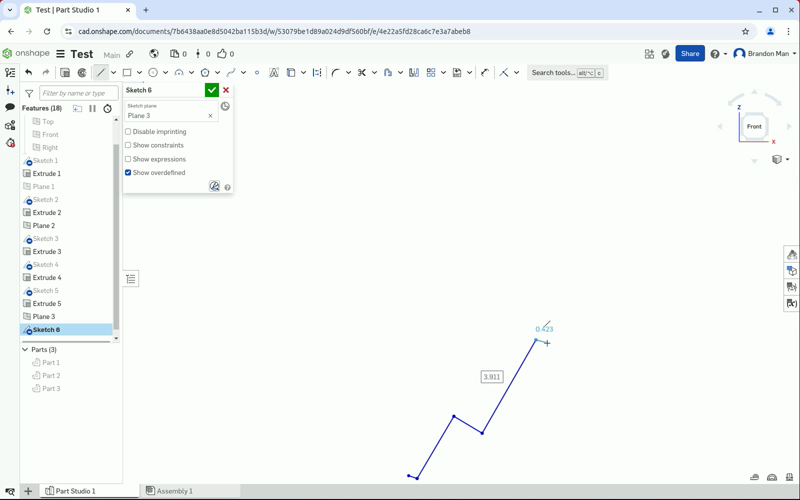
scroll(6)
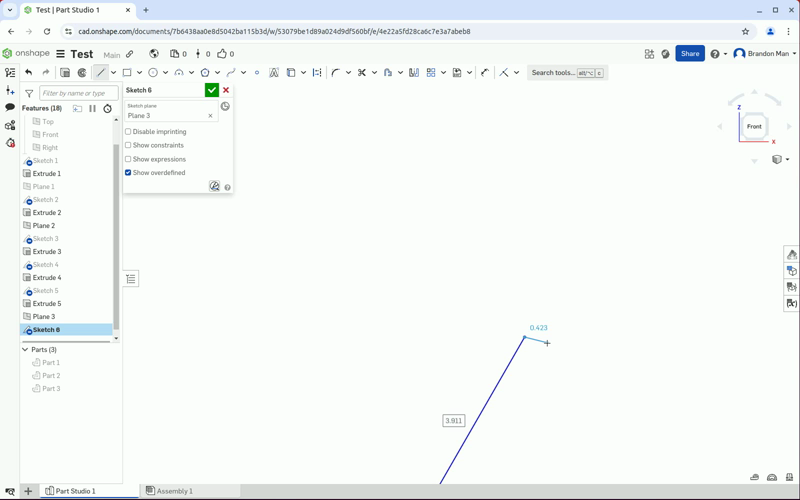
click(547, 342)
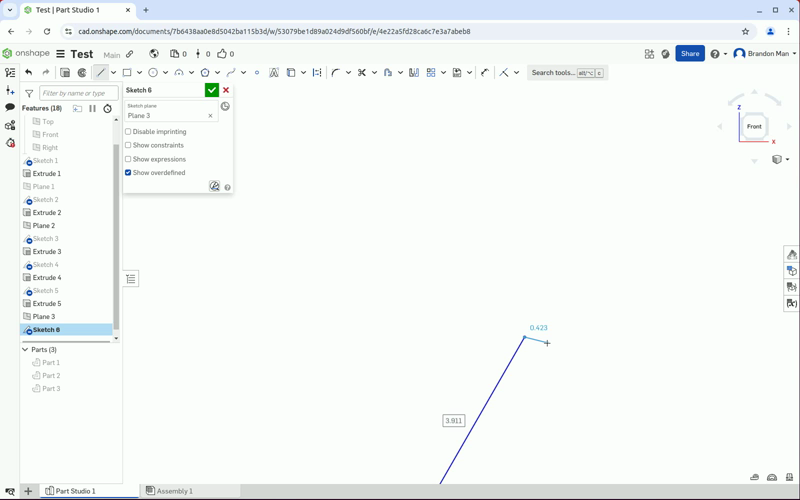
scroll(-6)
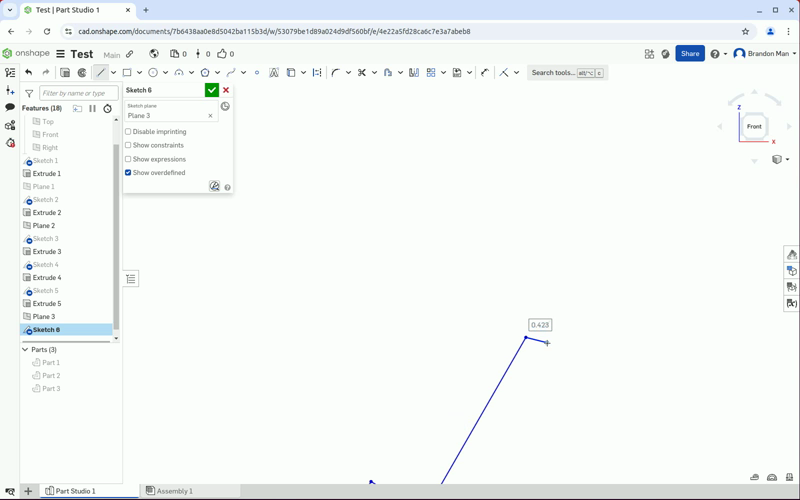
scroll(-6)
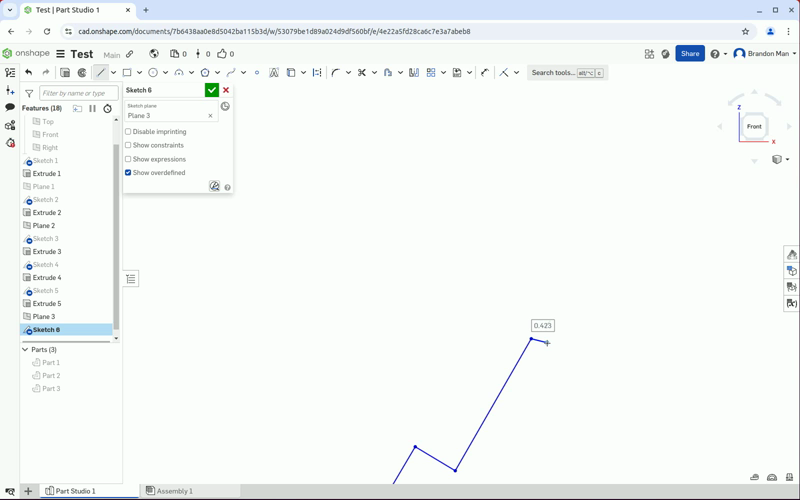
scroll(-6)
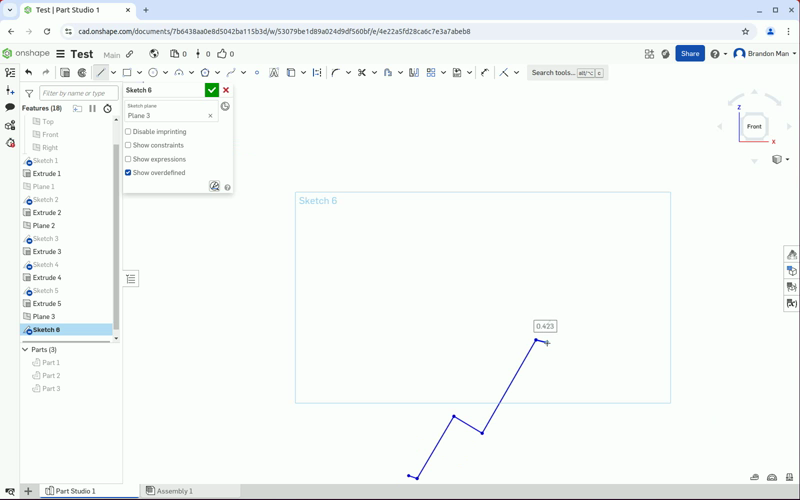
scroll(-6)
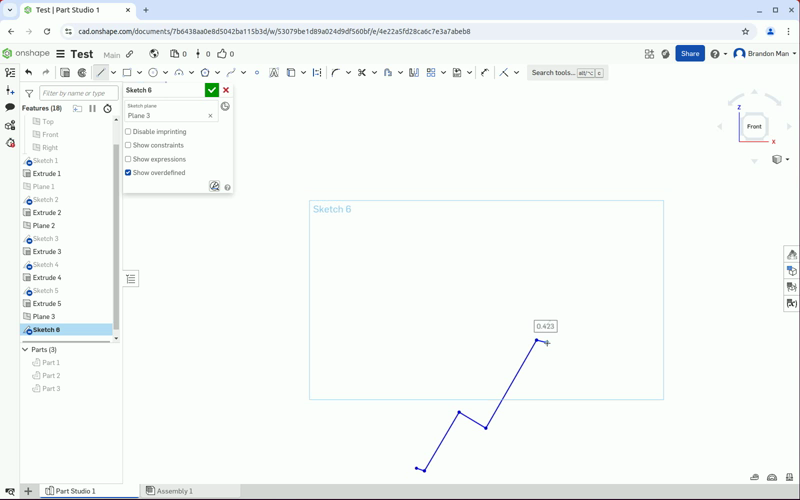
scroll(-6)
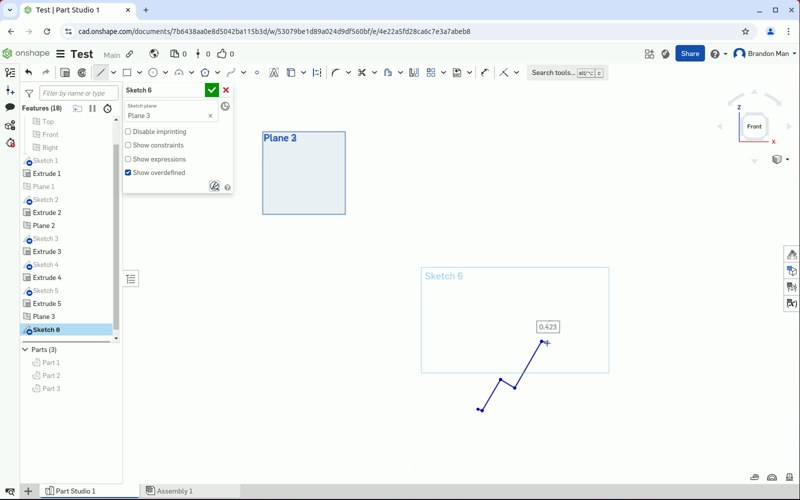
scroll(-6)
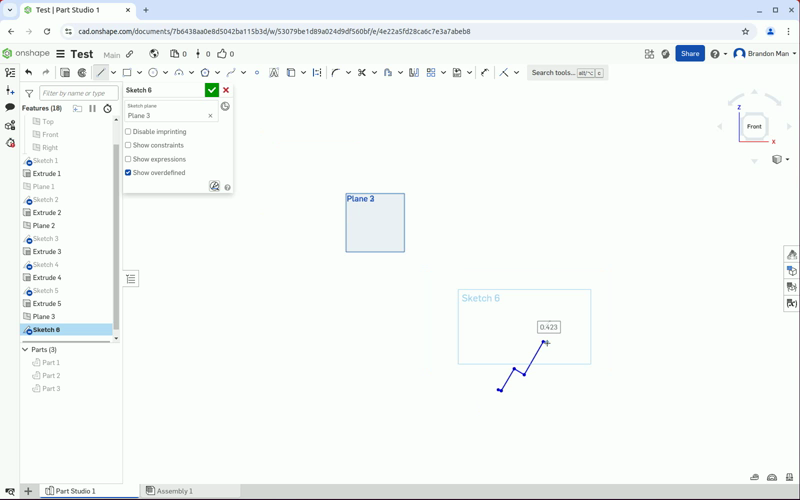
scroll(-6)
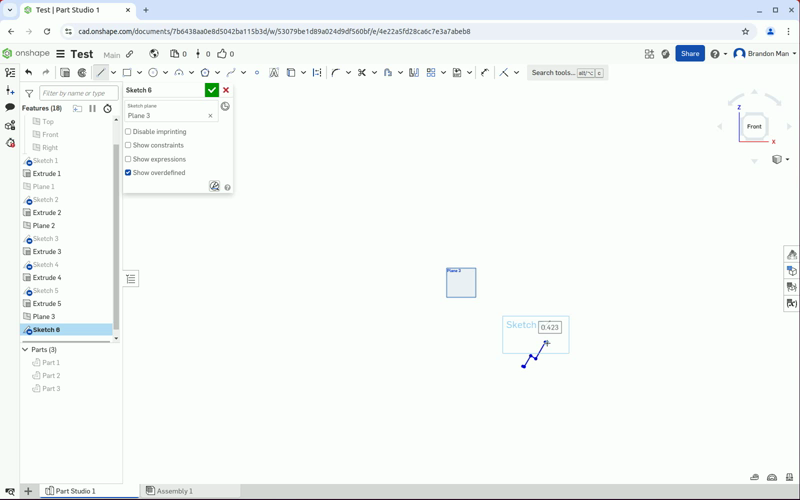
key_up(shift)
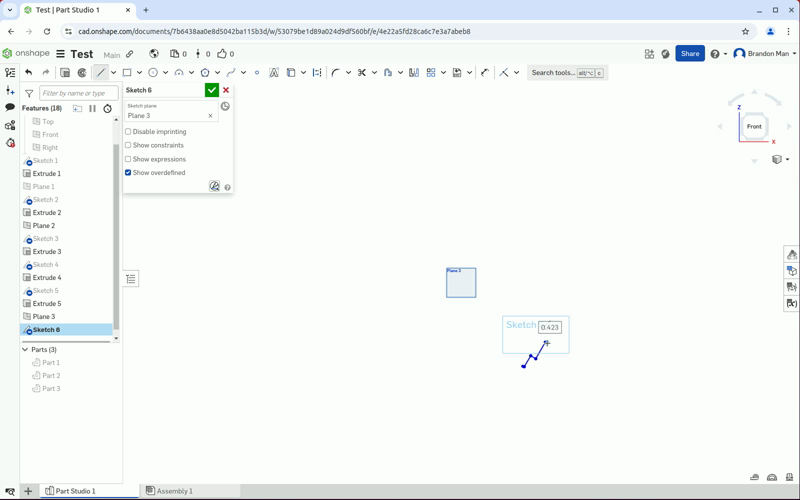
key_down(shift)
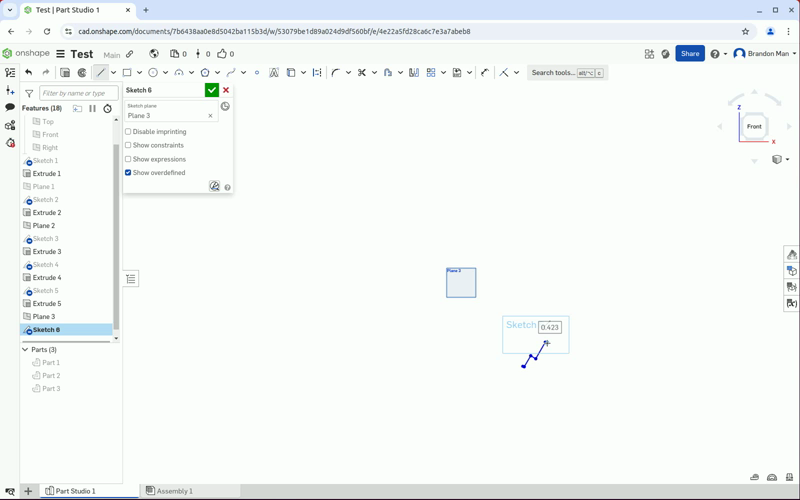
mouse_move(577, 342)
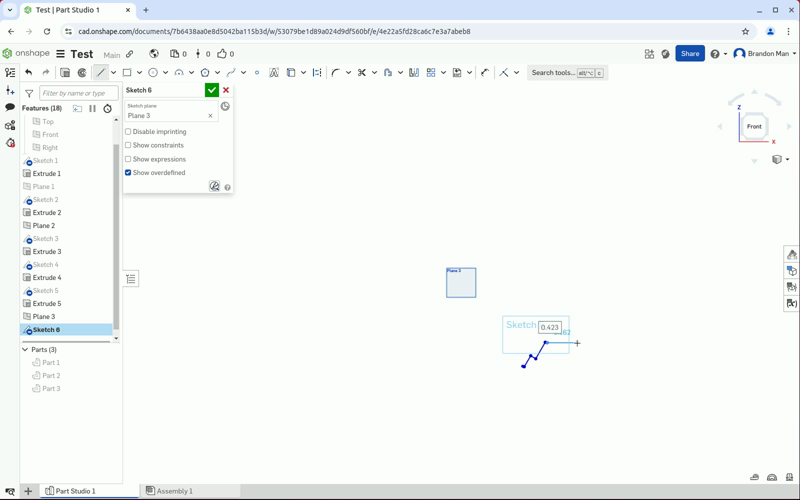
mouse_move(547, 337)
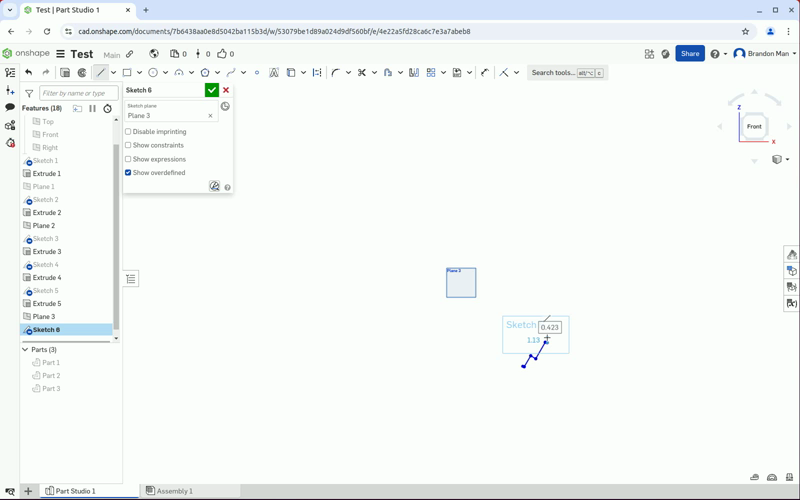
scroll(6)
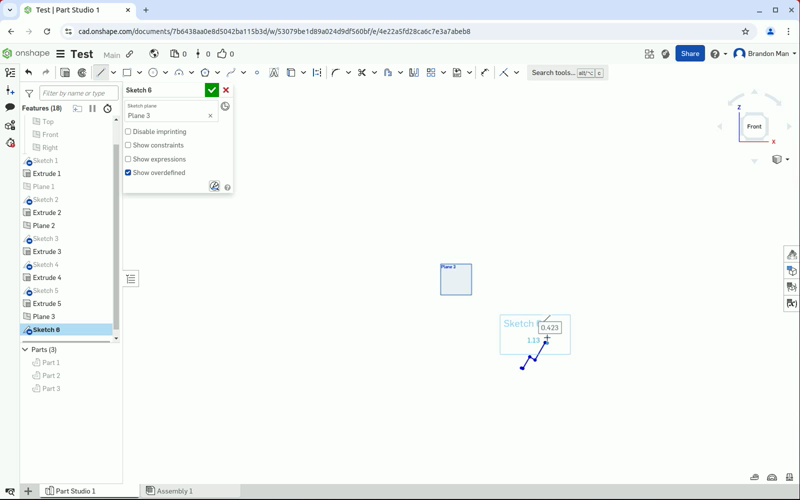
scroll(6)
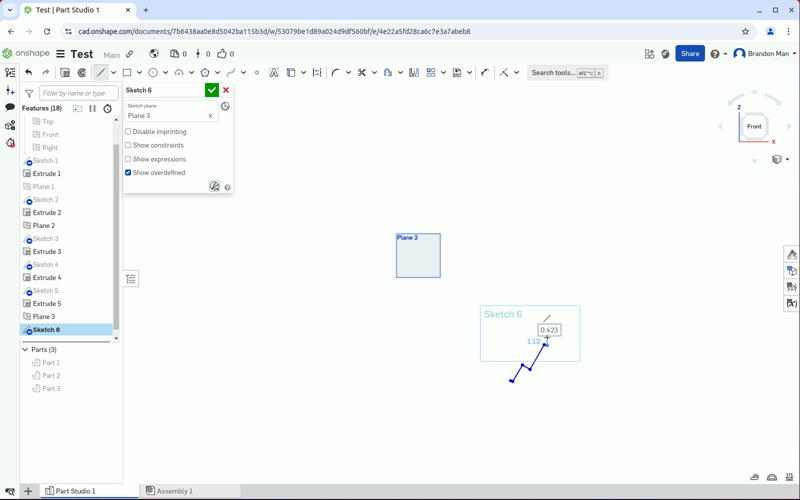
scroll(6)
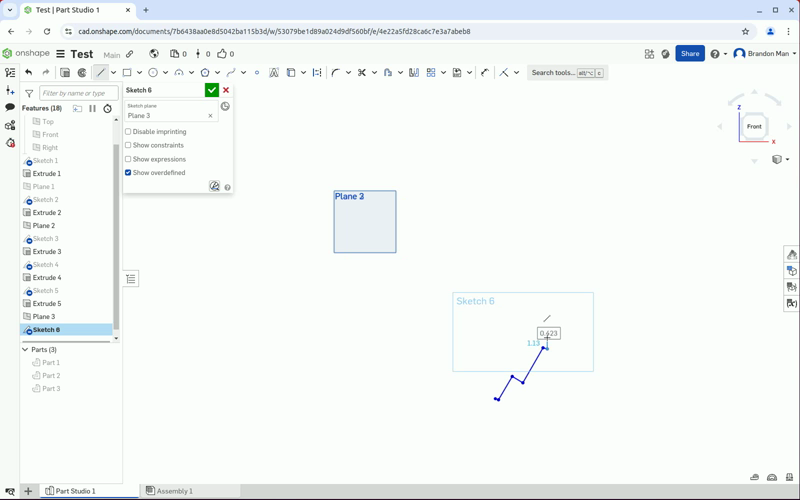
scroll(6)
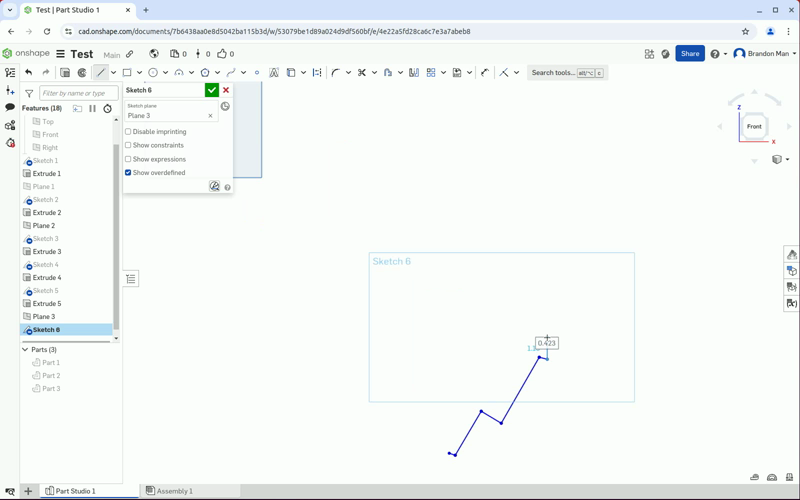
scroll(6)
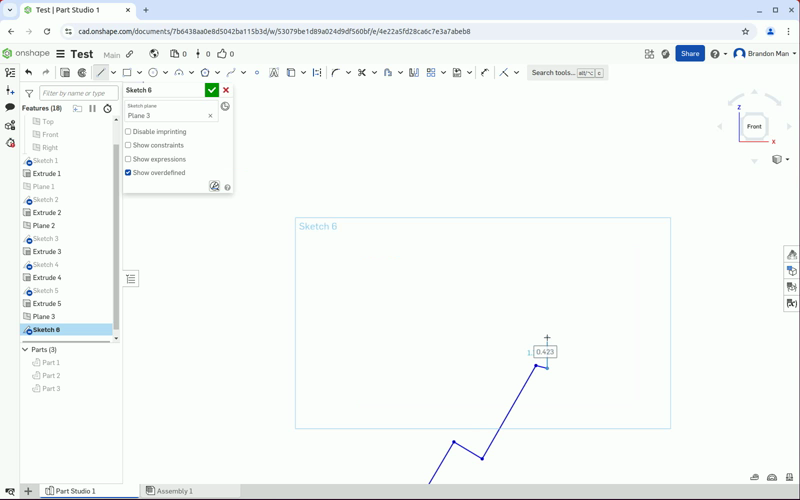
scroll(6)
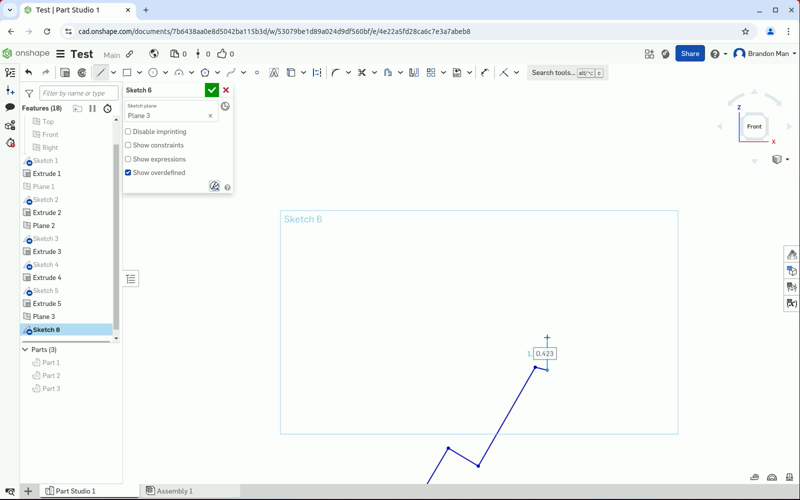
scroll(6)
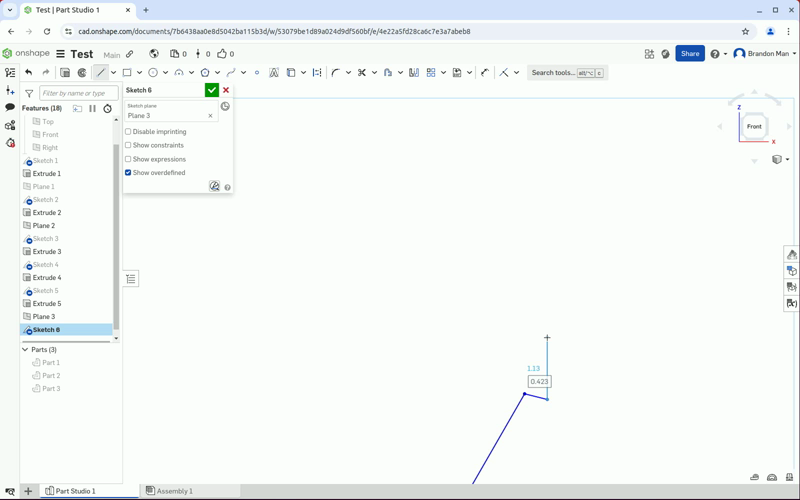
click(547, 337)
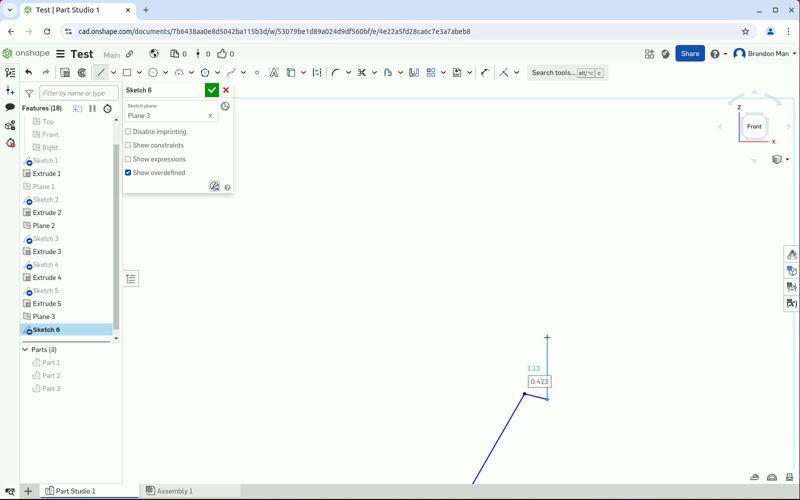
scroll(-6)
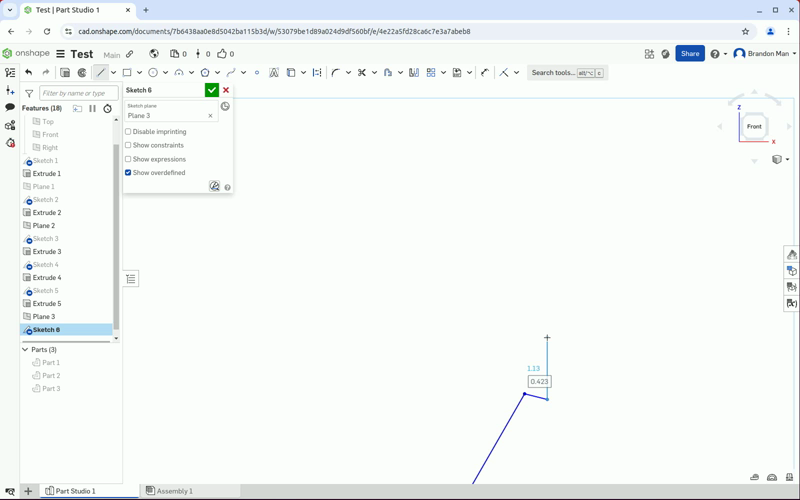
scroll(-6)
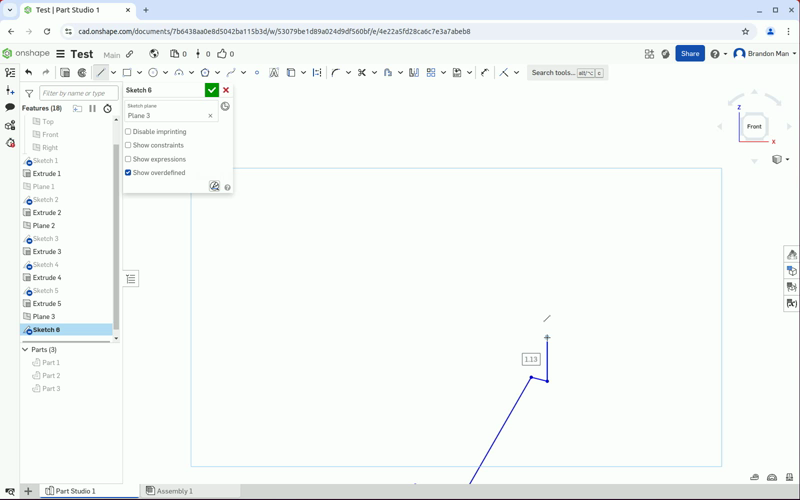
scroll(-6)
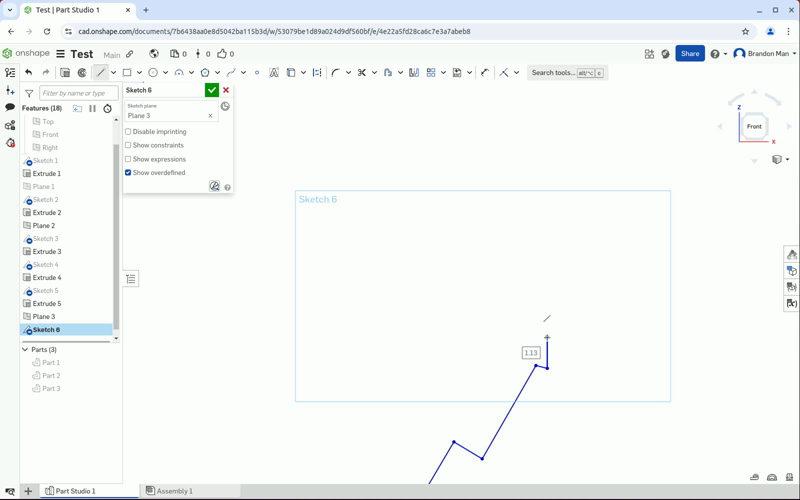
scroll(-6)
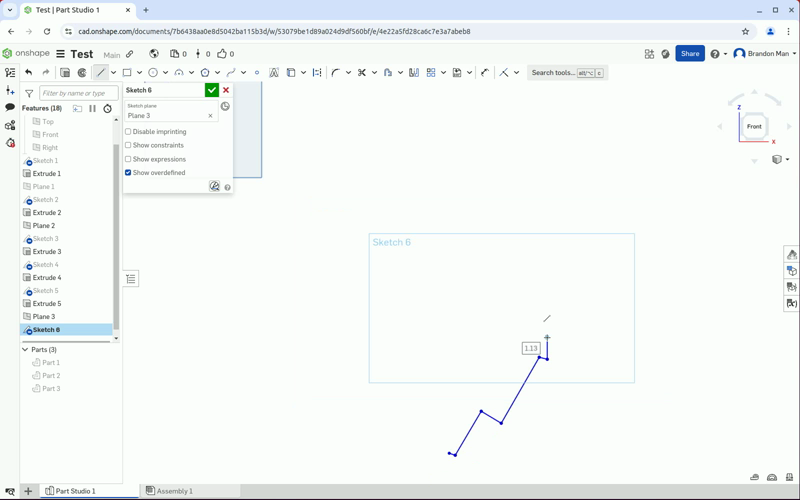
scroll(-6)
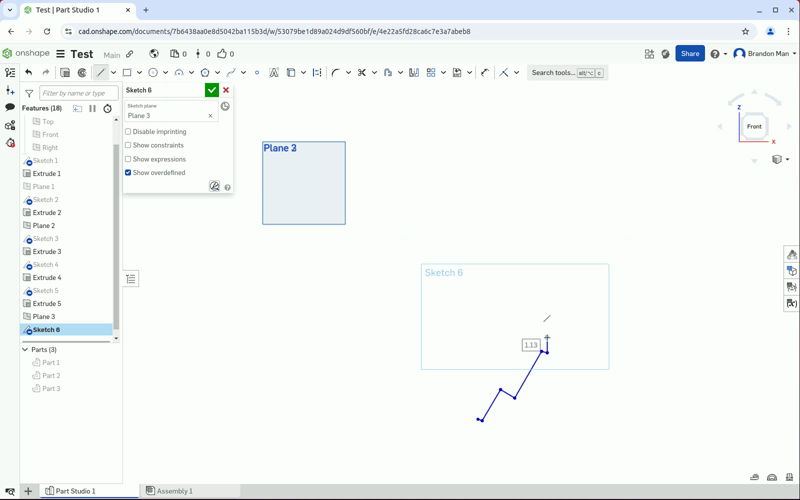
scroll(-6)
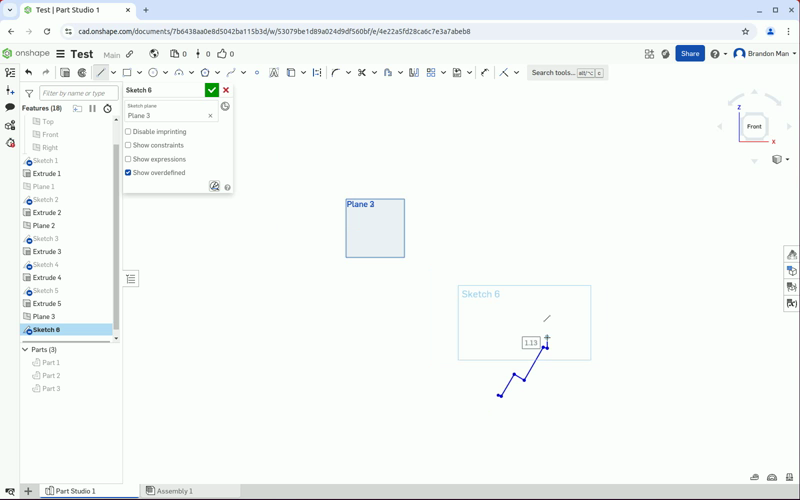
scroll(-6)
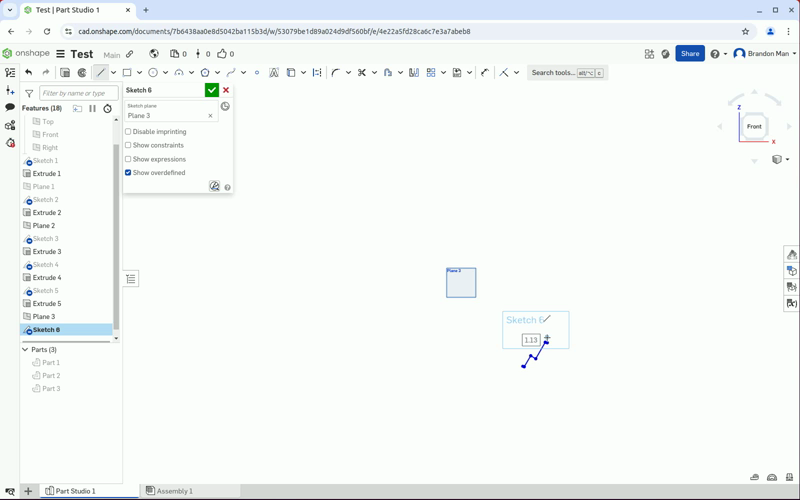
key_up(shift)
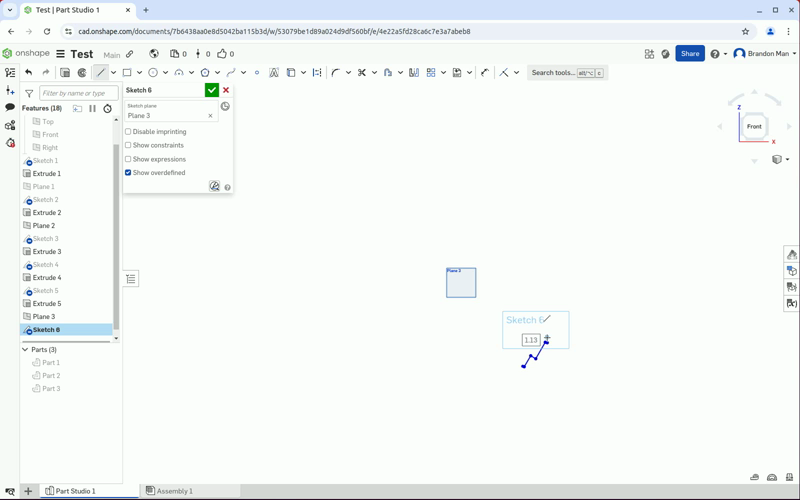
key_down(shift)
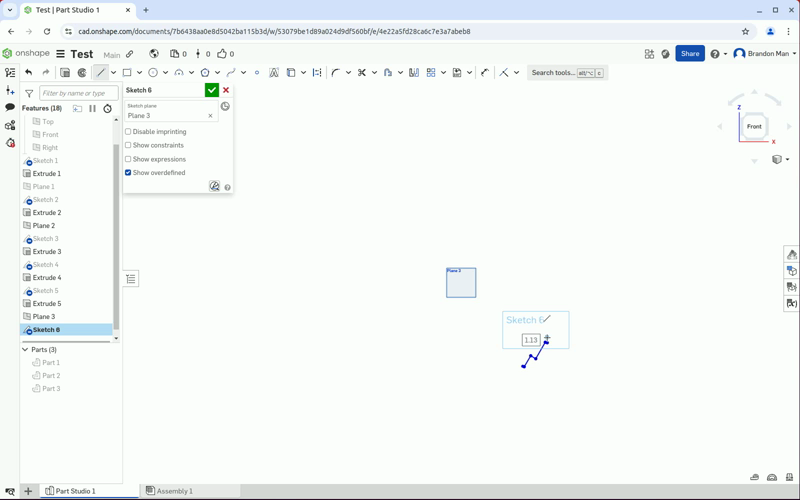
mouse_move(577, 337)
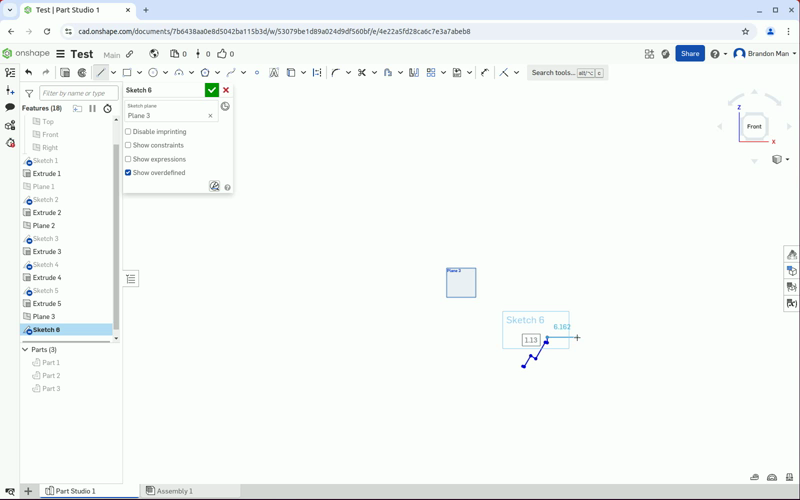
mouse_move(542, 340)
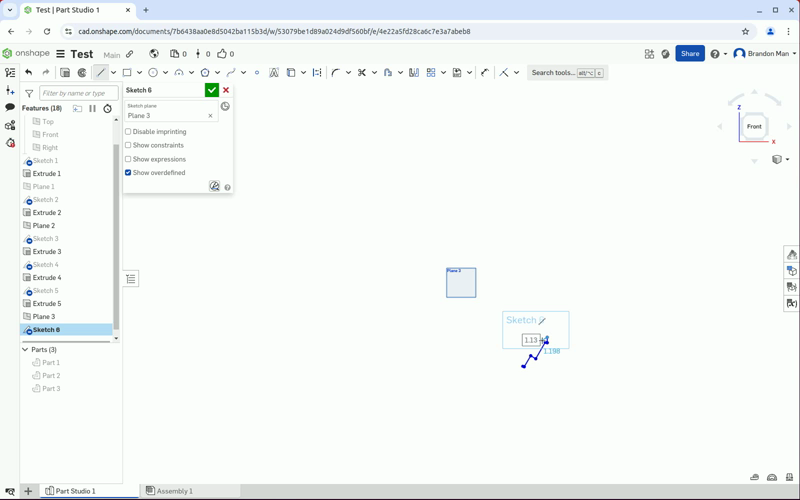
scroll(6)
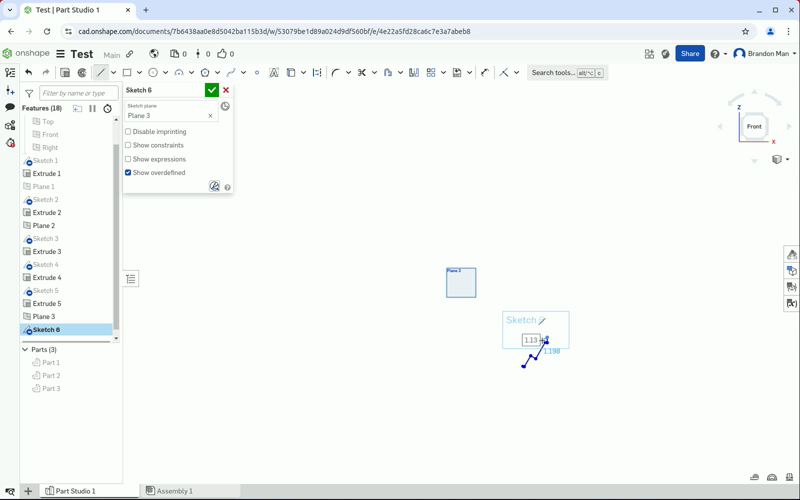
scroll(6)
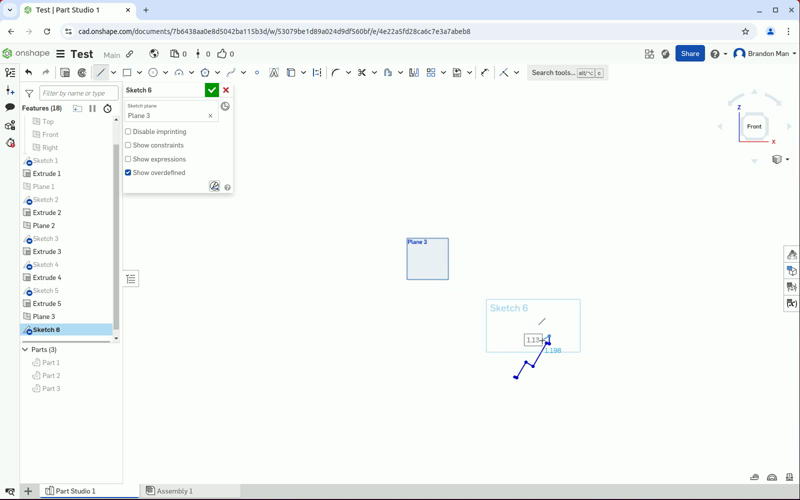
scroll(6)
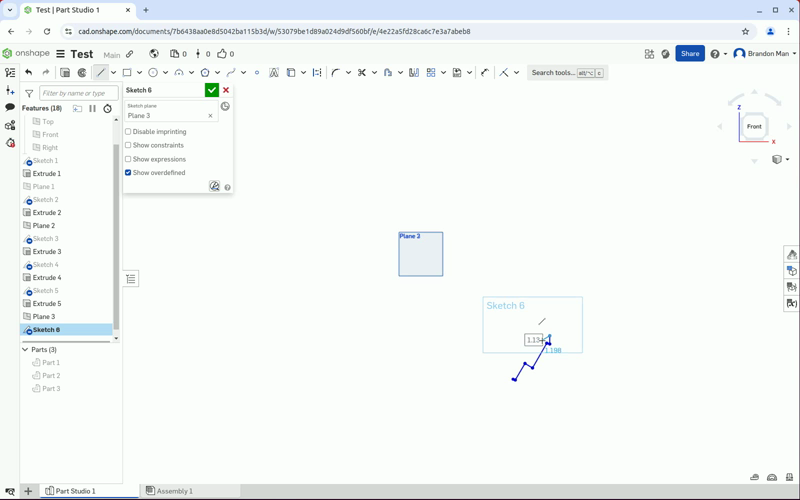
scroll(6)
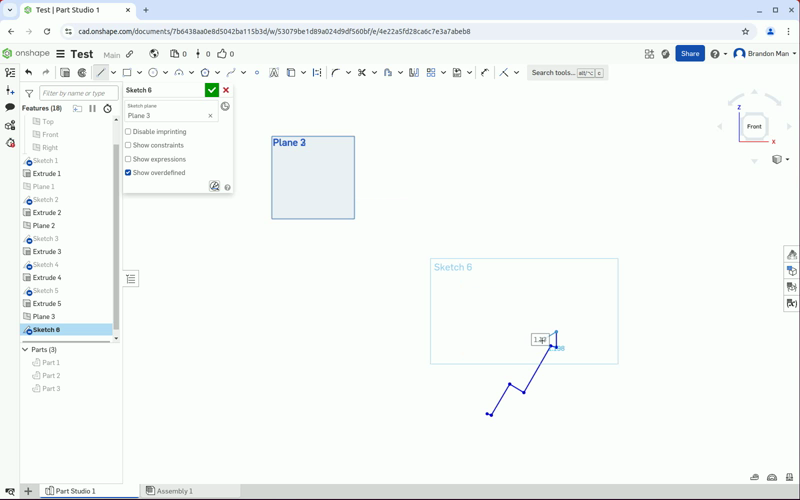
scroll(6)
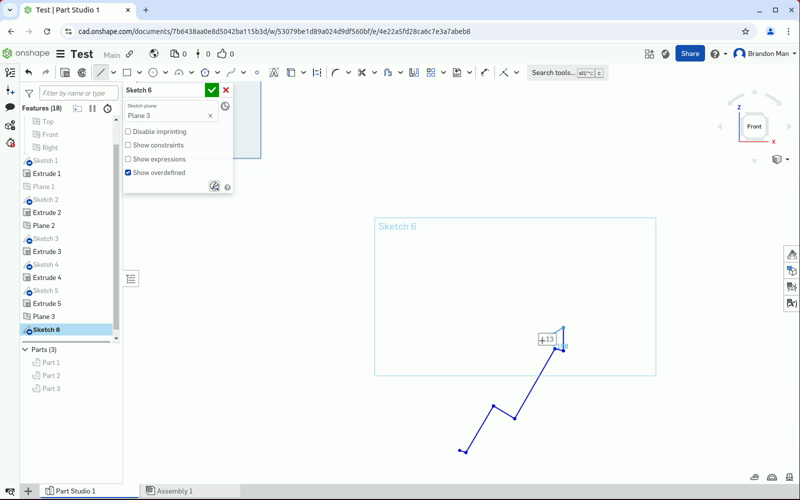
scroll(6)
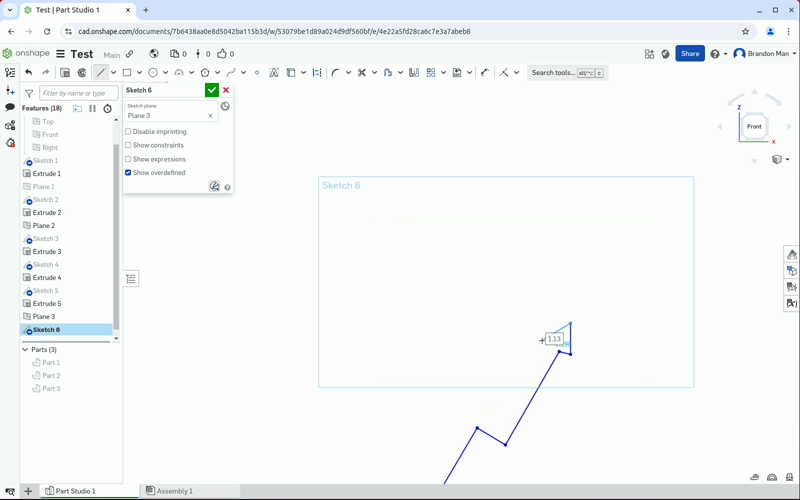
scroll(6)
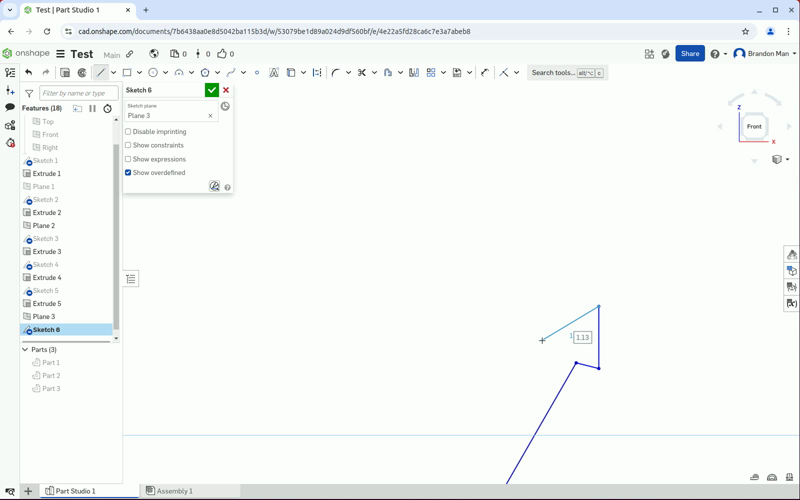
click(542, 340)
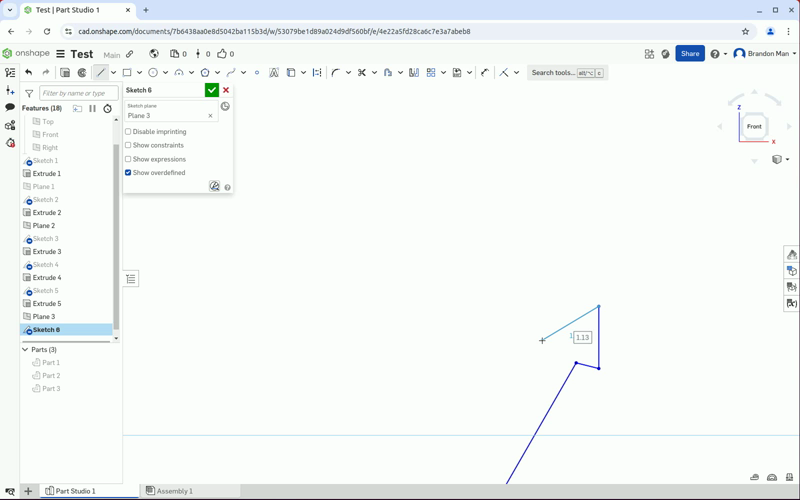
scroll(-6)
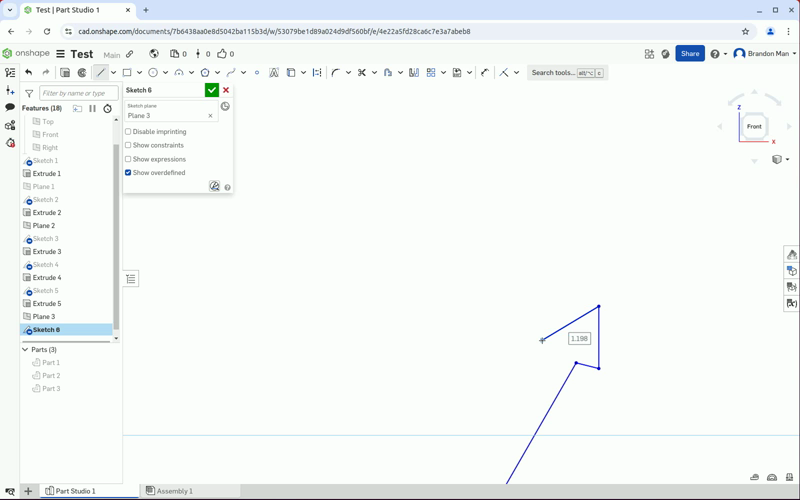
scroll(-6)
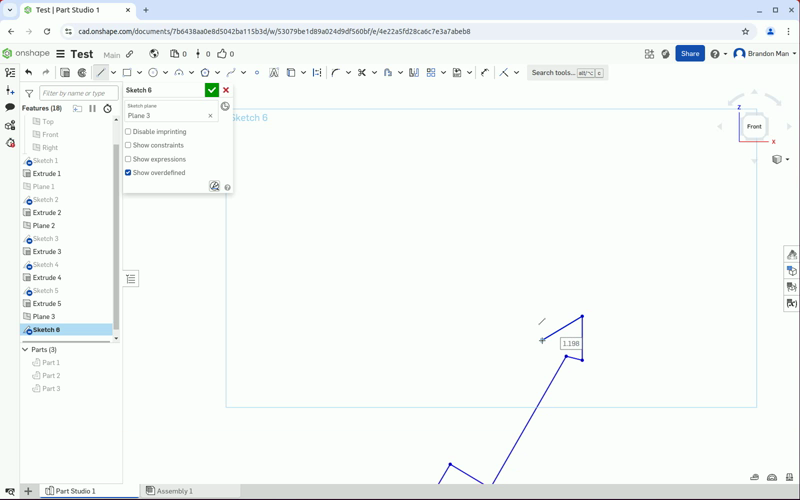
scroll(-6)
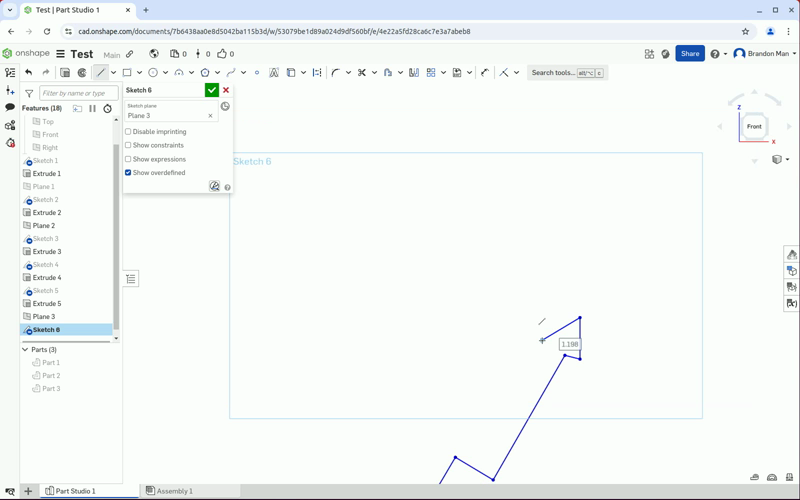
scroll(-6)
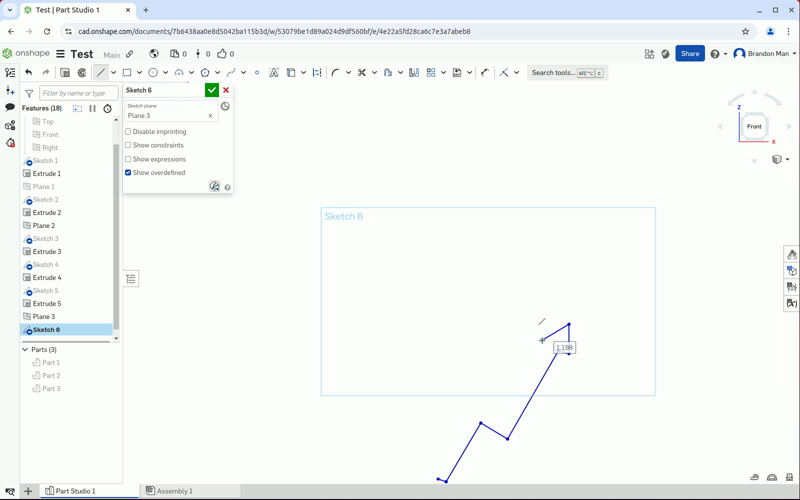
scroll(-6)
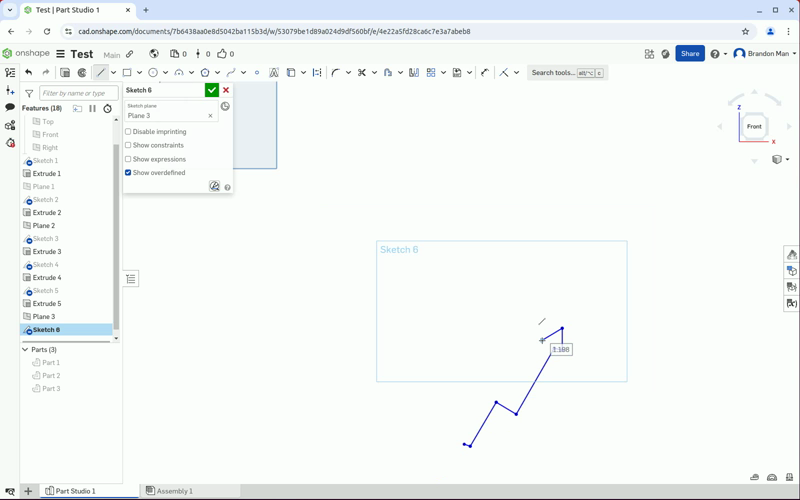
scroll(-6)
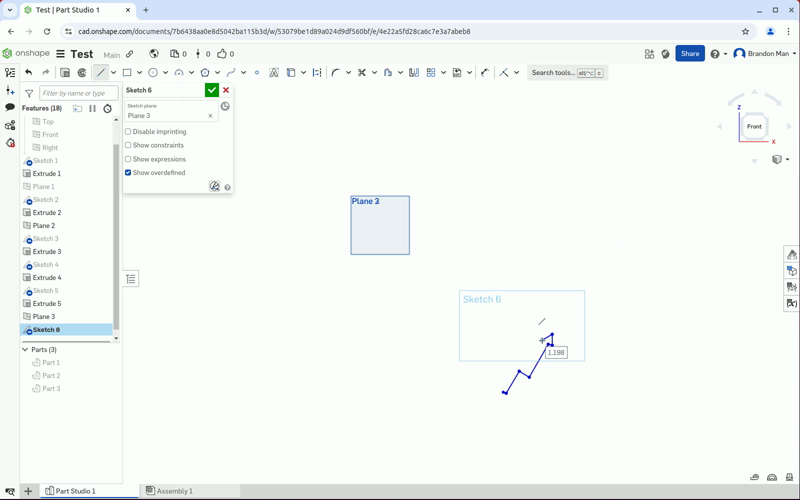
scroll(-6)
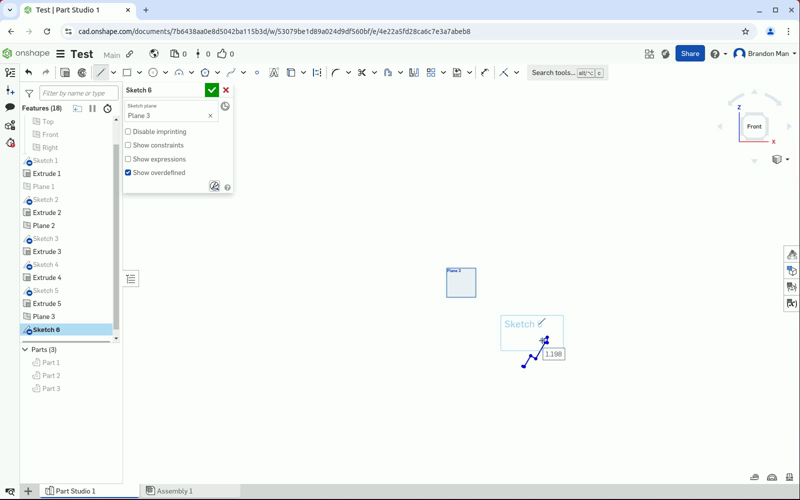
key_up(shift)
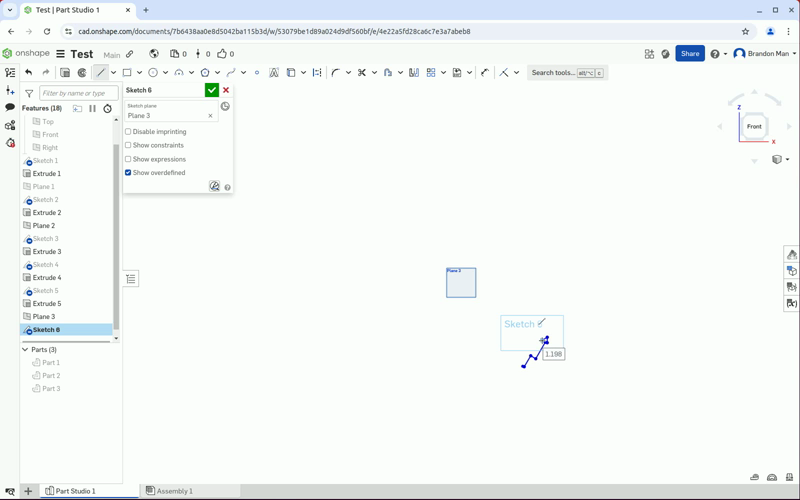
key_down(shift)
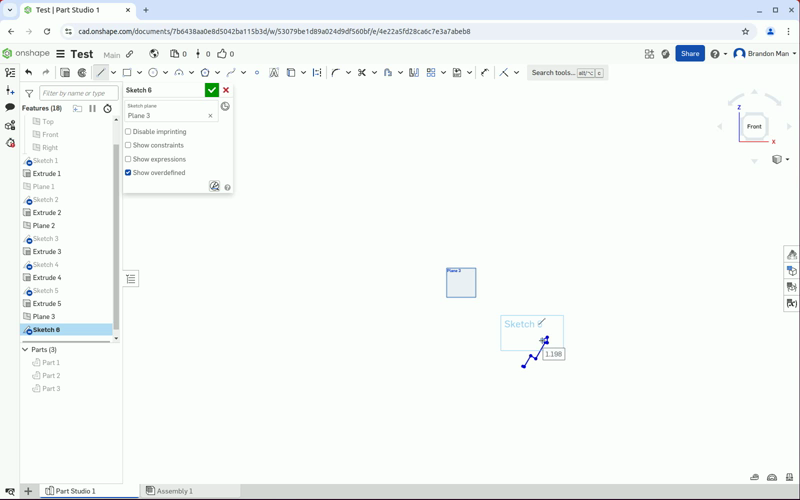
mouse_move(572, 340)
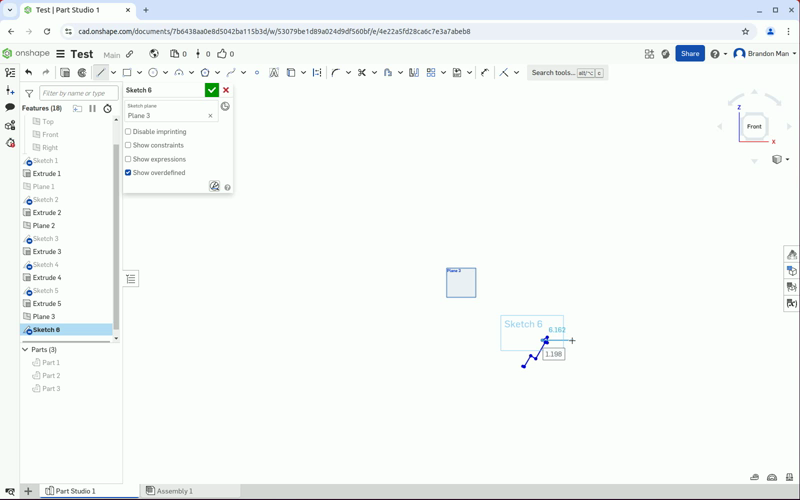
mouse_move(543, 341)
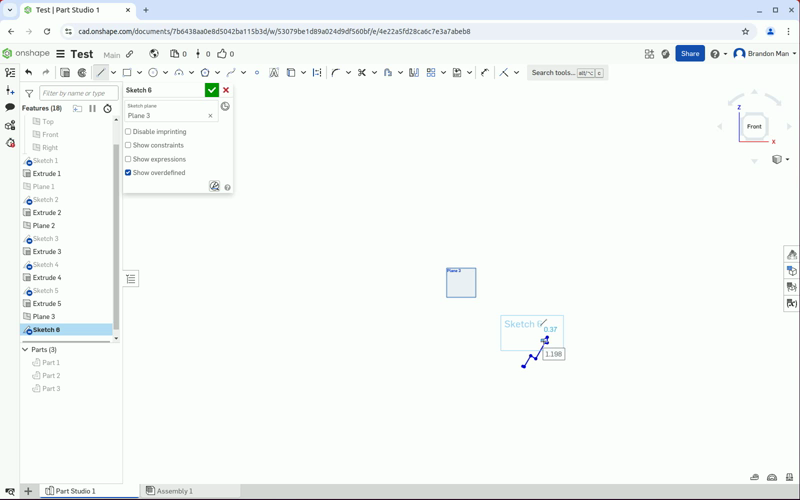
scroll(6)
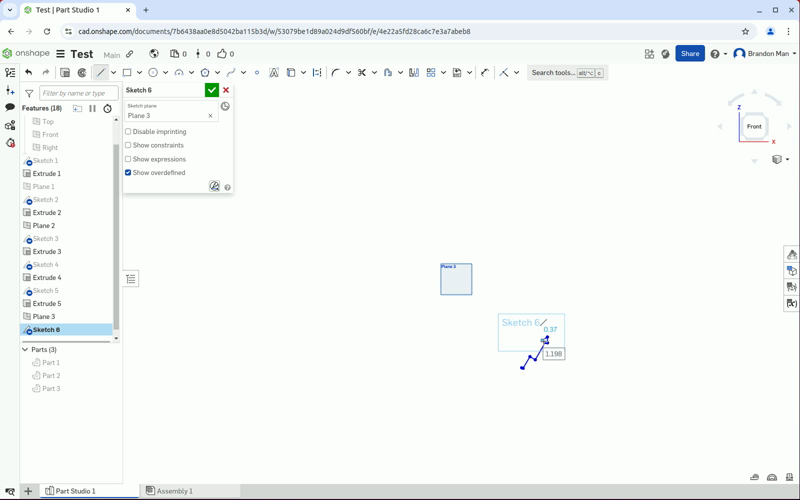
scroll(6)
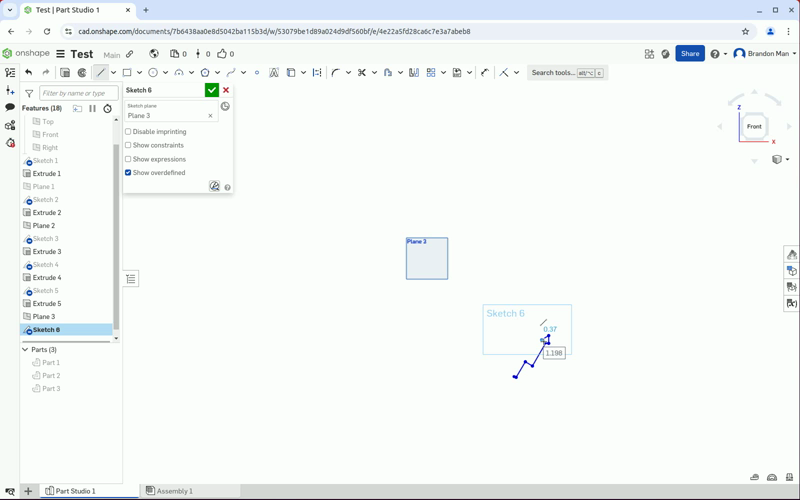
scroll(6)
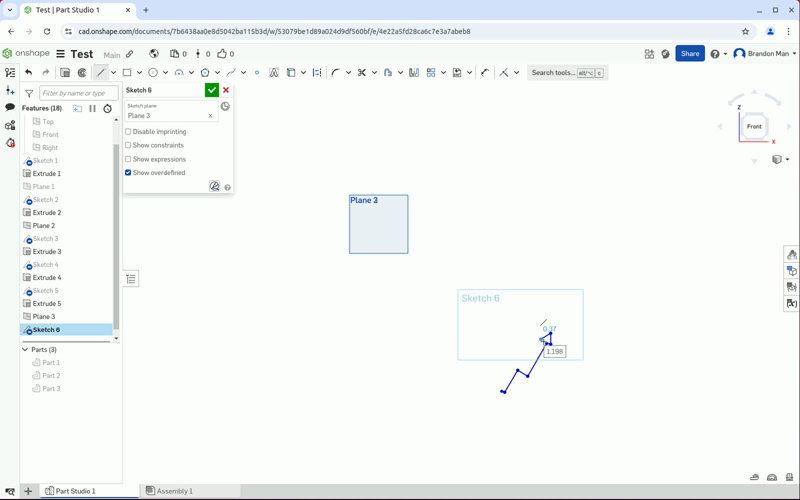
scroll(6)
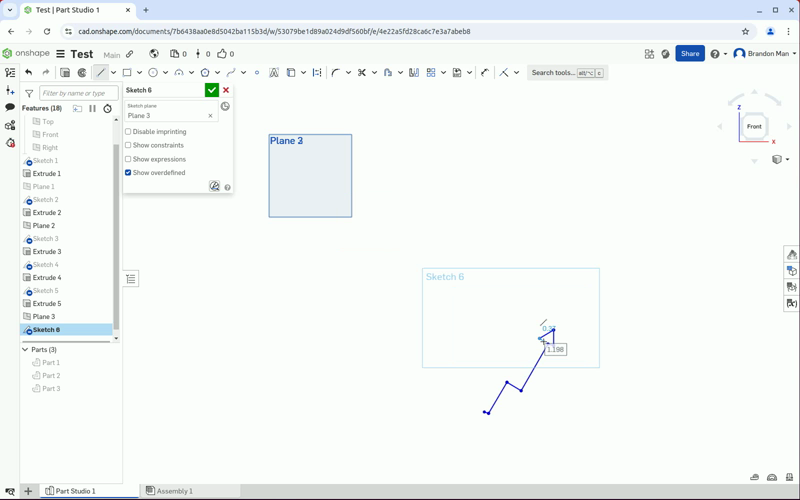
scroll(6)
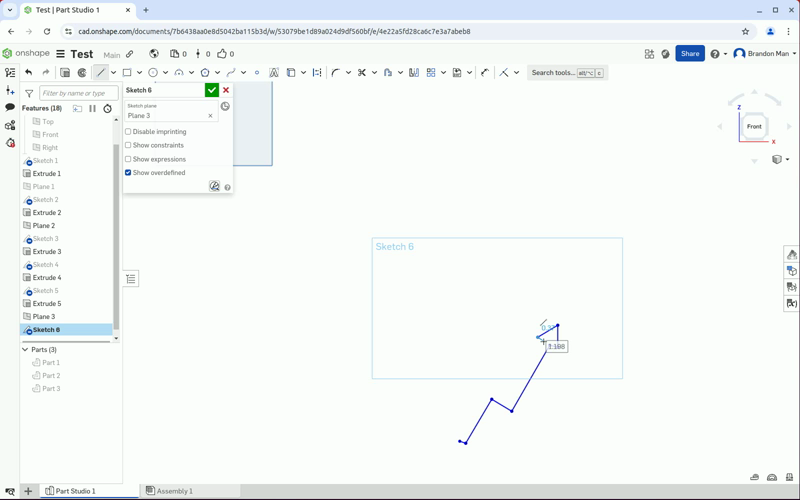
scroll(6)
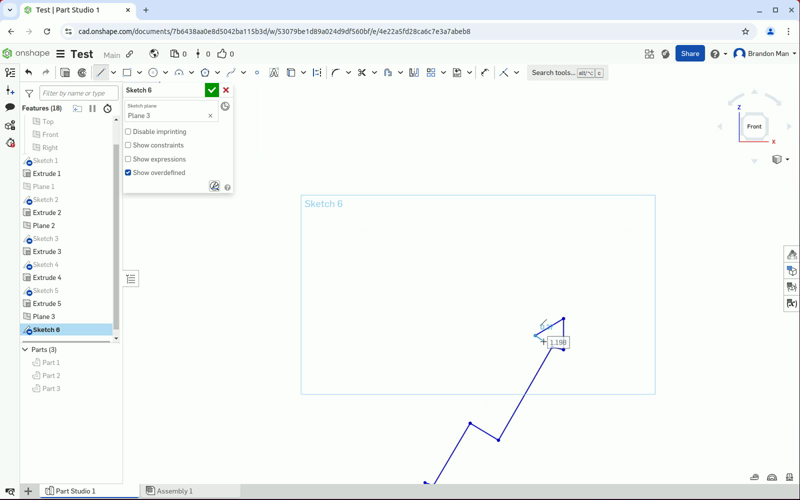
scroll(6)
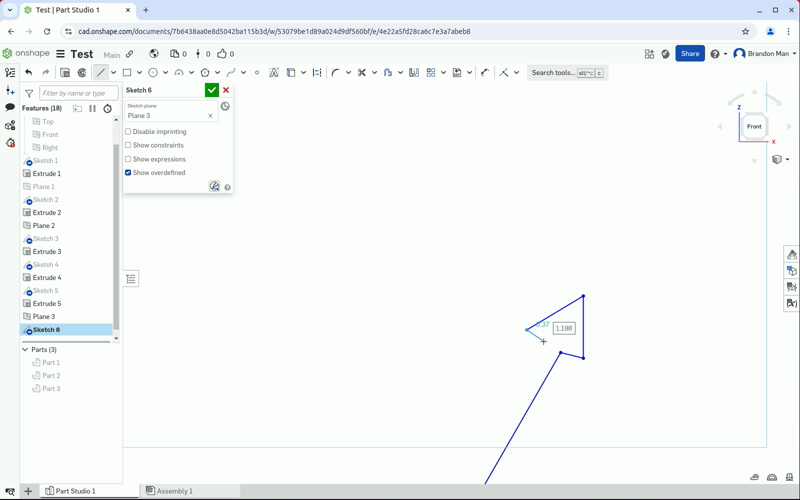
click(543, 341)
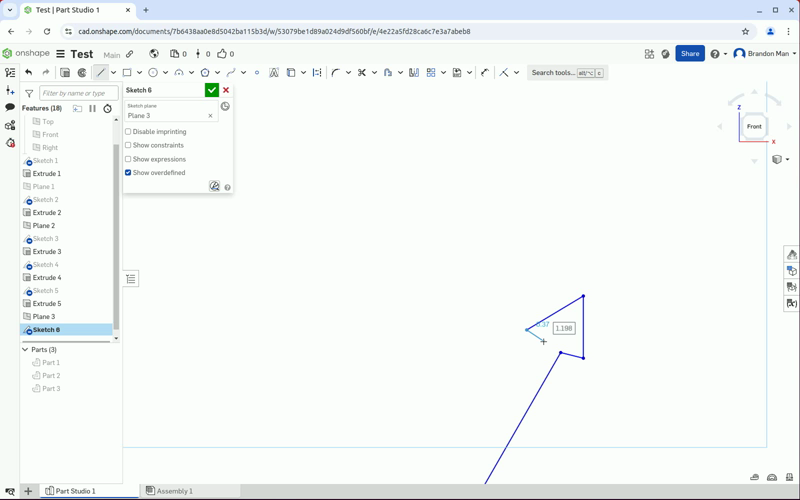
scroll(-6)
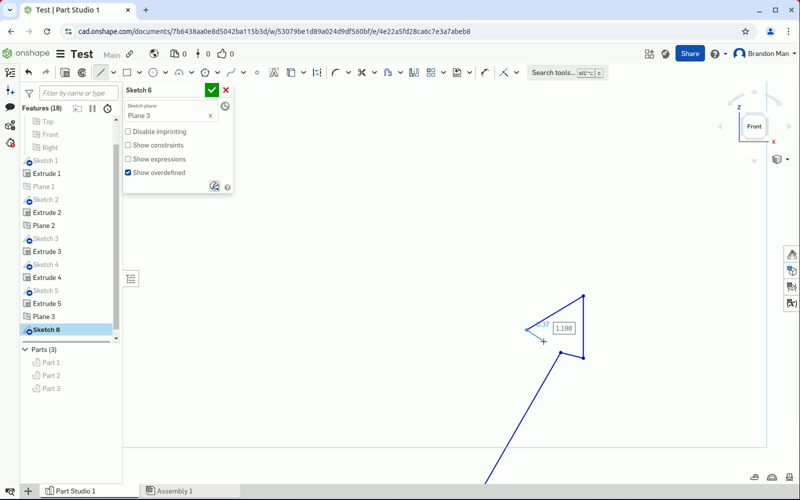
scroll(-6)
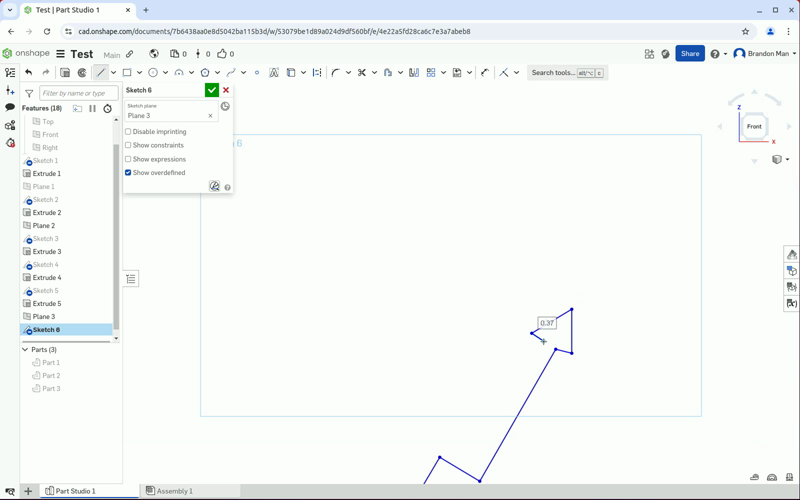
scroll(-6)
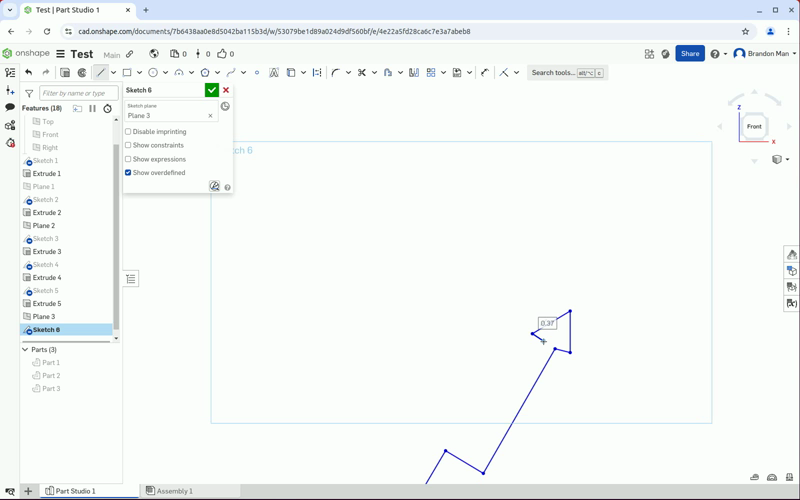
scroll(-6)
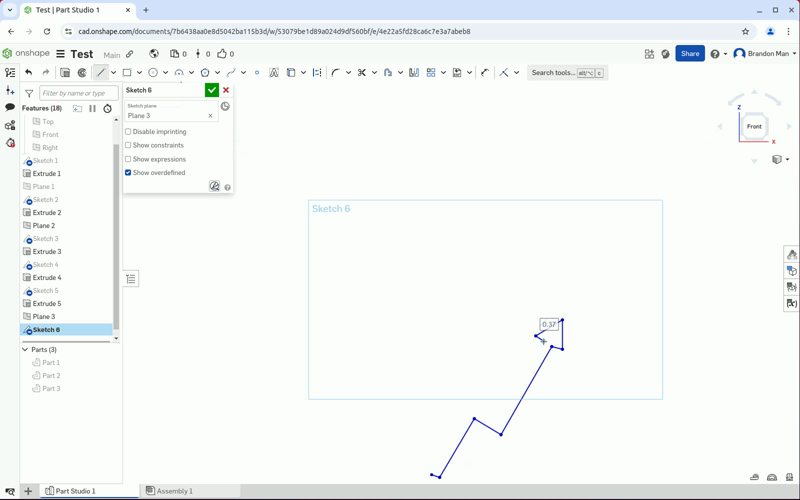
scroll(-6)
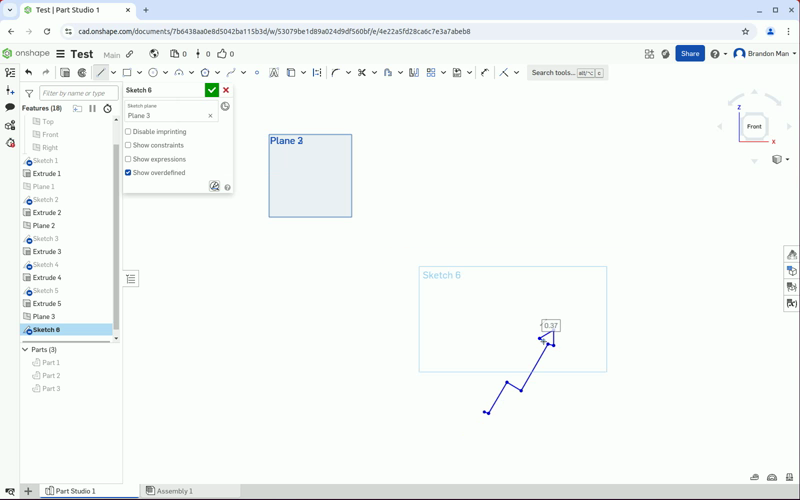
scroll(-6)
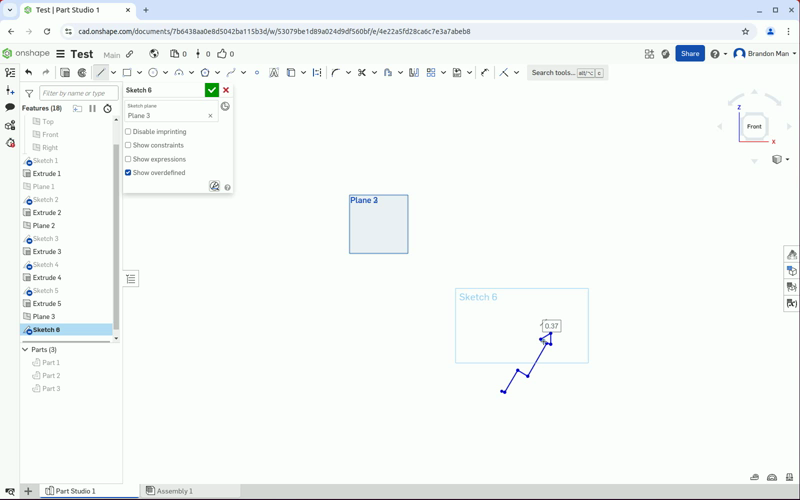
scroll(-6)
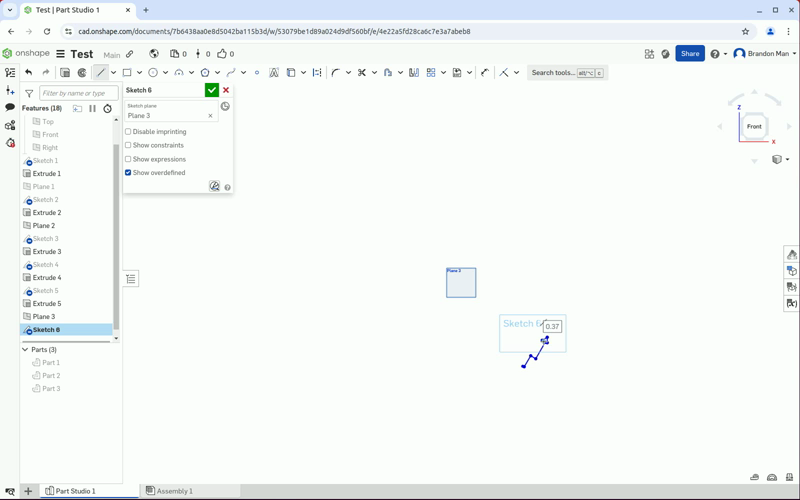
key_up(shift)
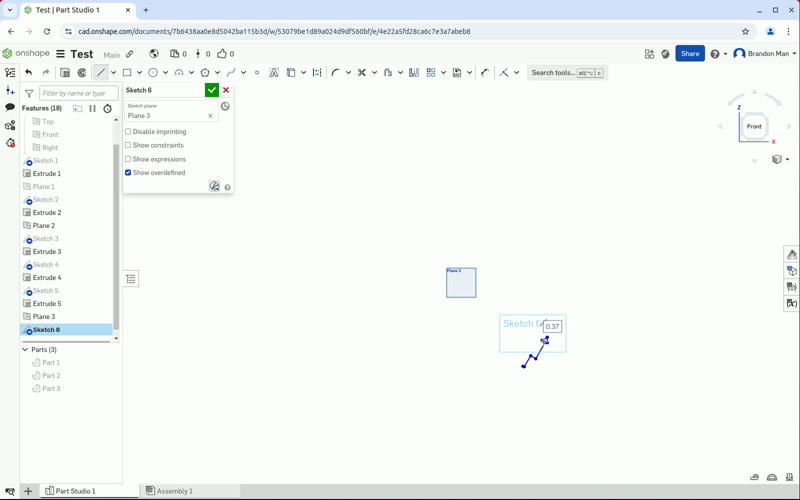
key_down(shift)
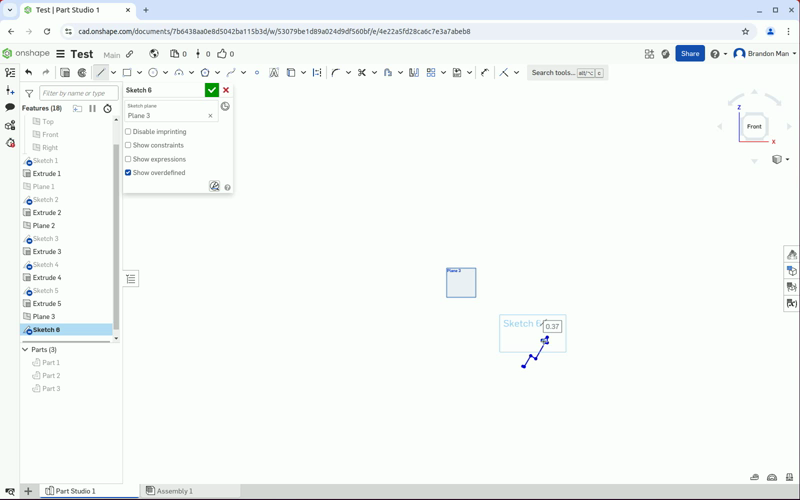
mouse_move(573, 341)
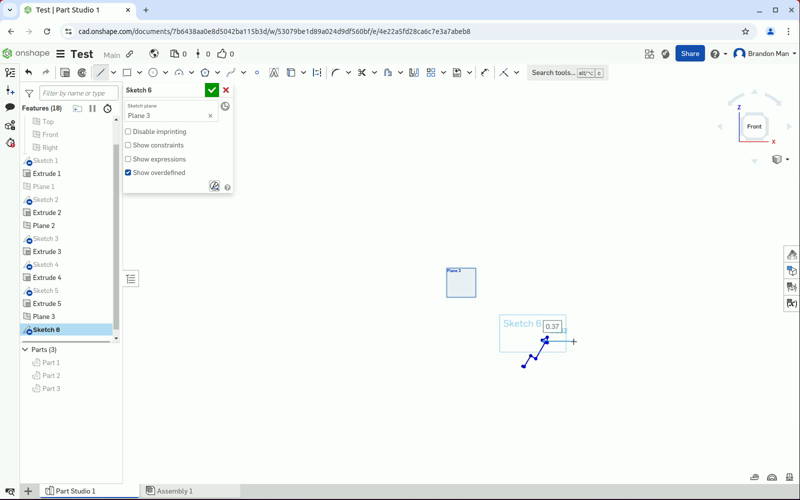
mouse_move(535, 356)
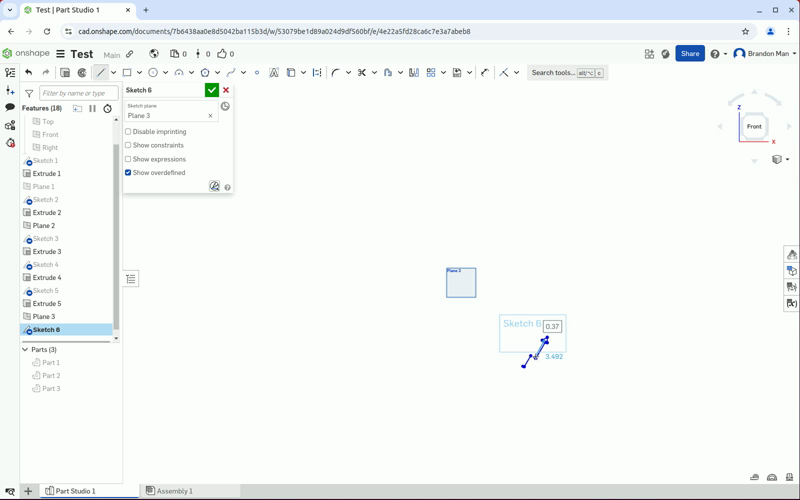
scroll(6)
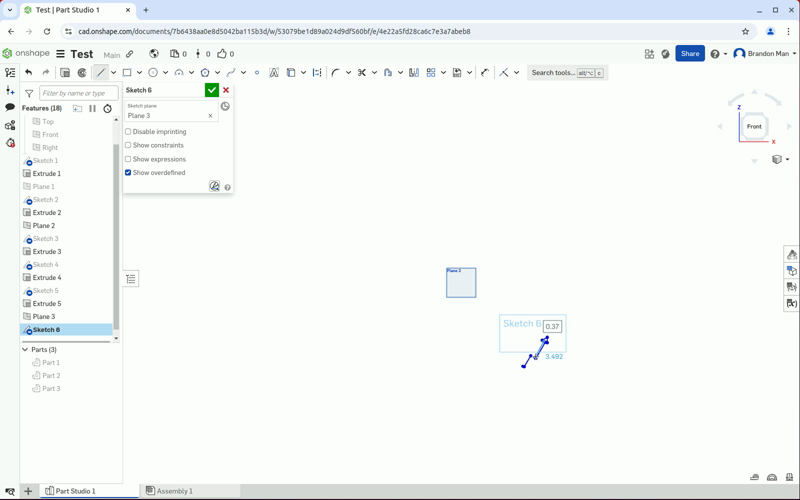
scroll(6)
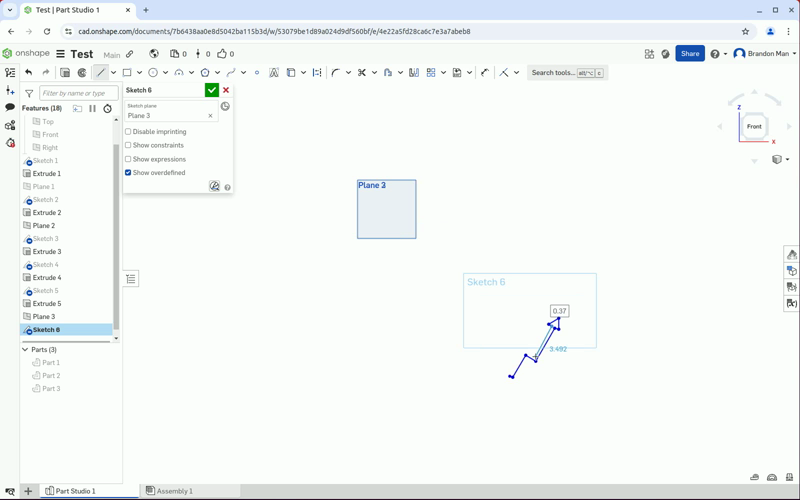
scroll(6)
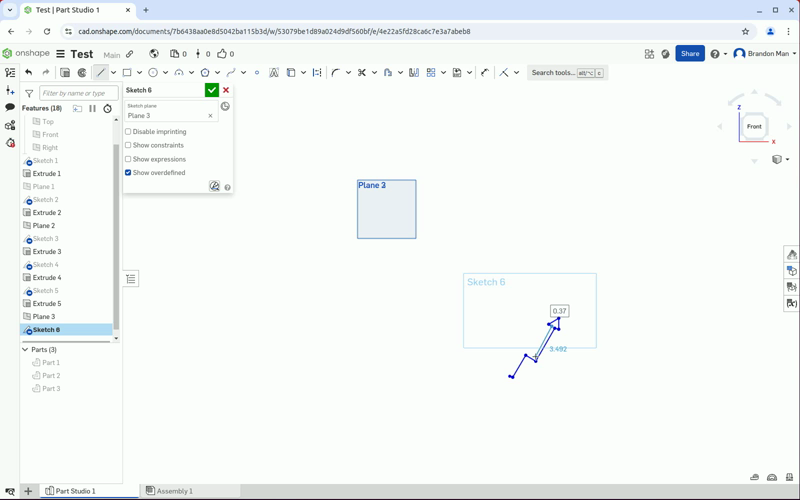
scroll(6)
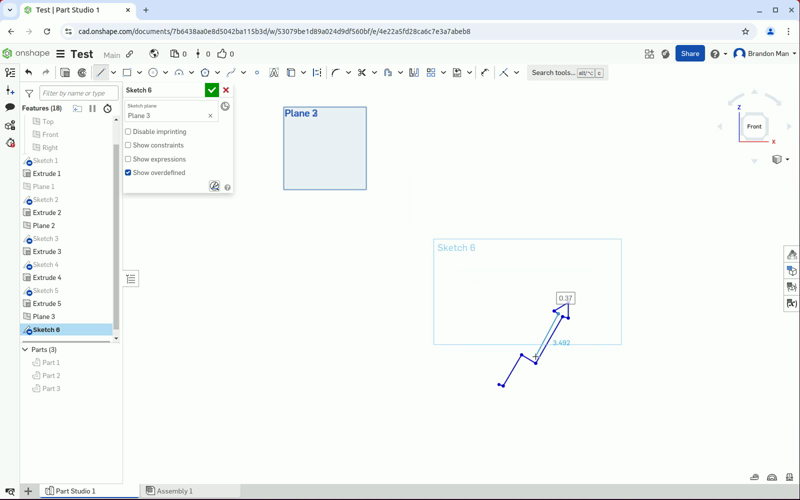
scroll(6)
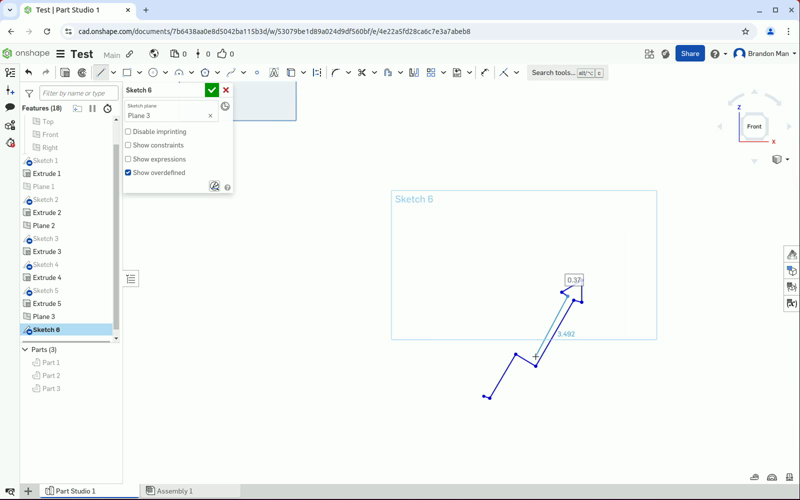
scroll(6)
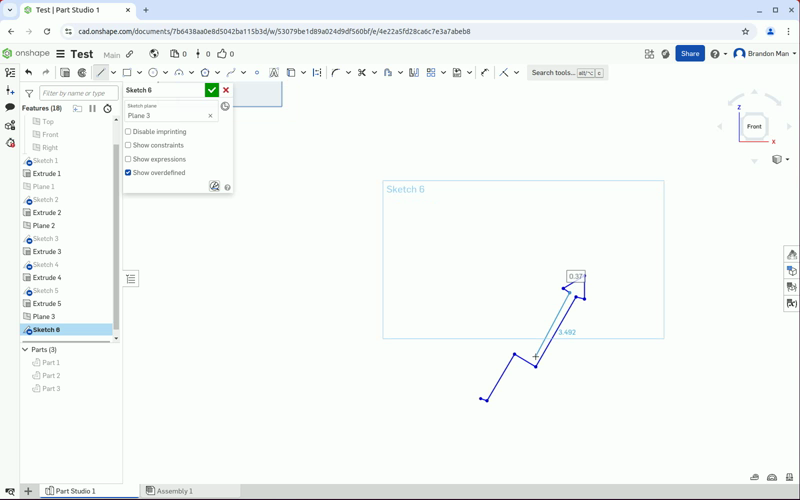
scroll(6)
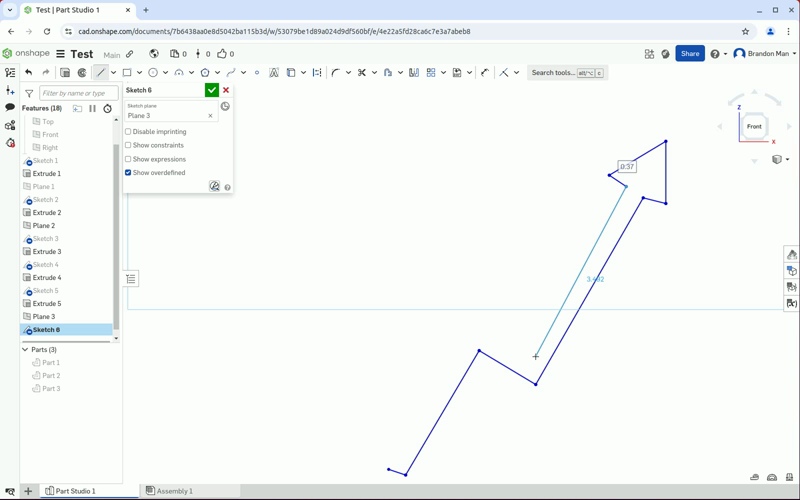
click(535, 356)
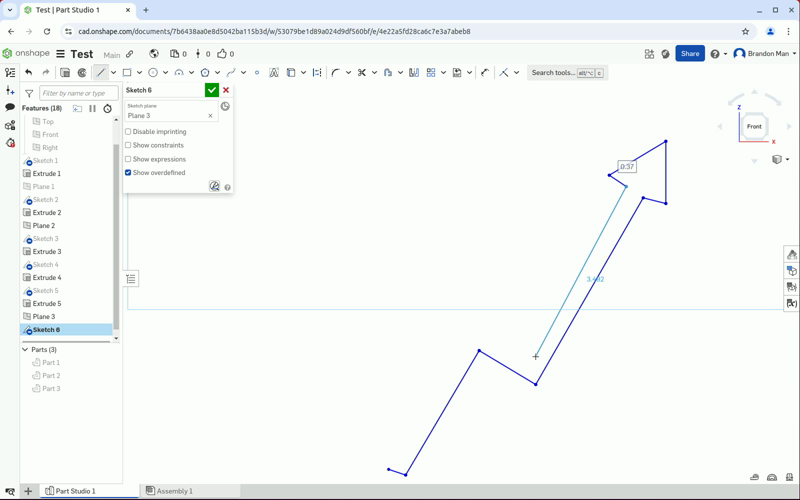
scroll(-6)
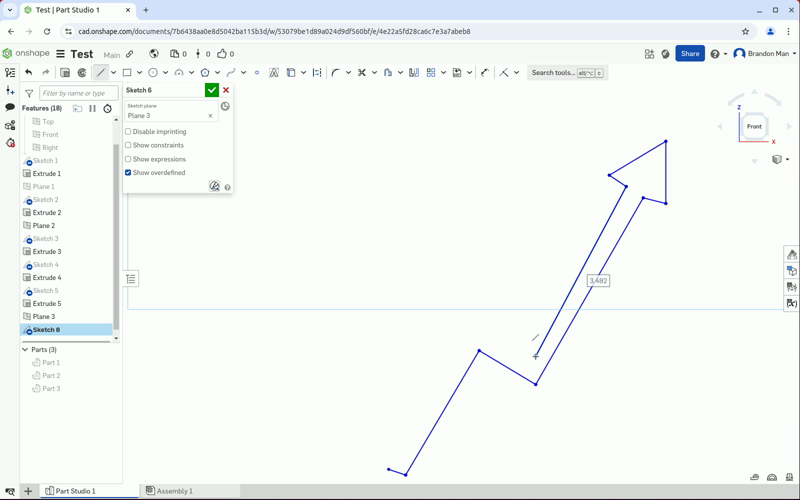
scroll(-6)
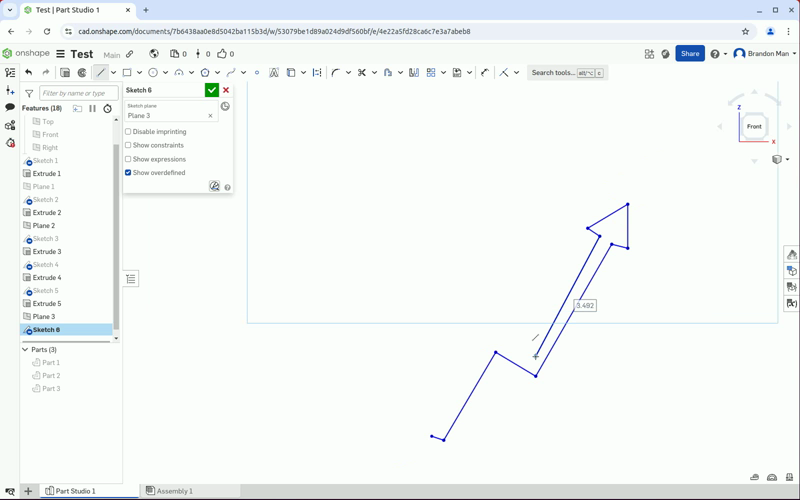
scroll(-6)
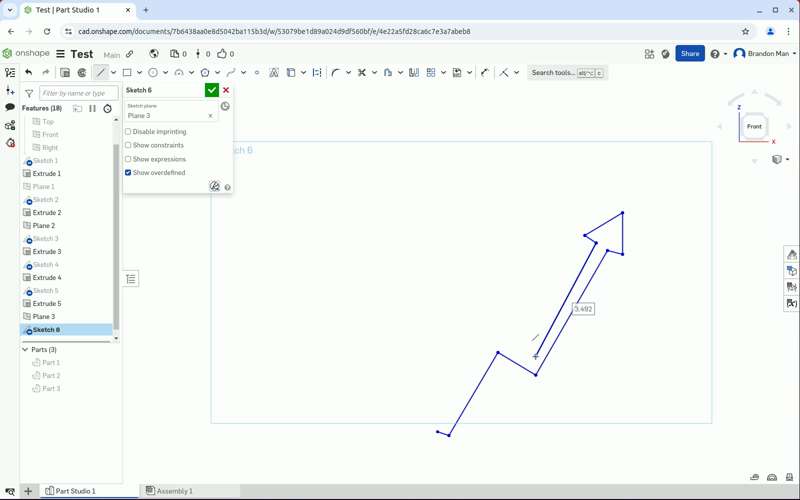
scroll(-6)
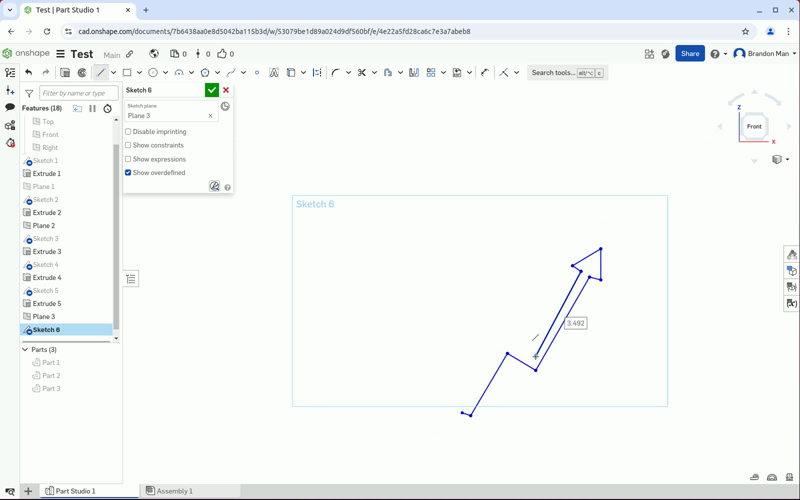
scroll(-6)
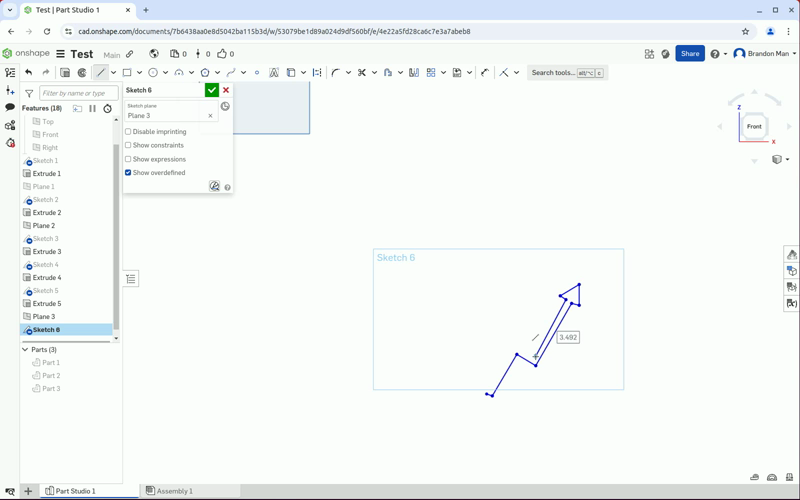
scroll(-6)
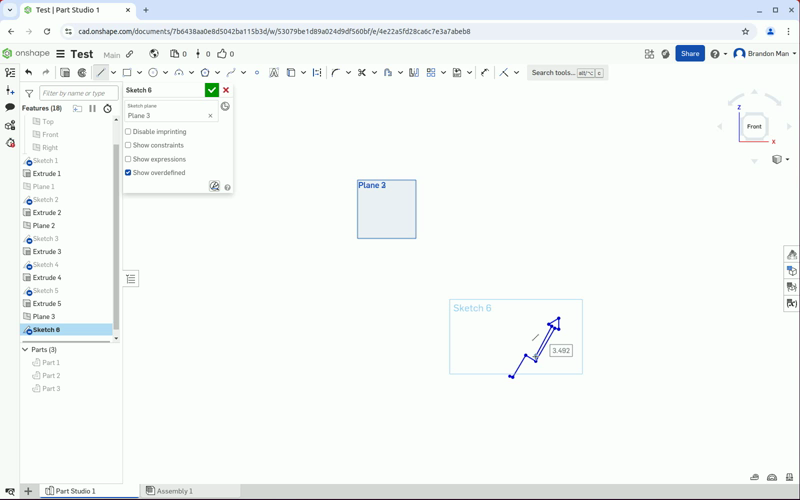
scroll(-6)
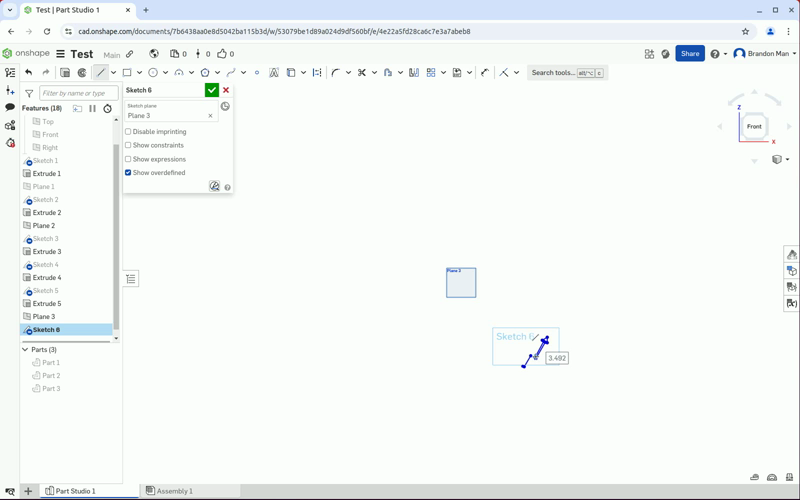
key_up(shift)
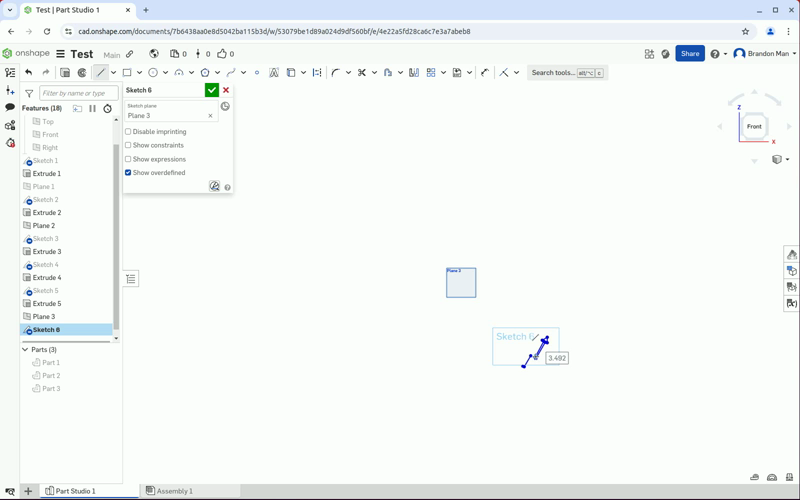
key_down(shift)
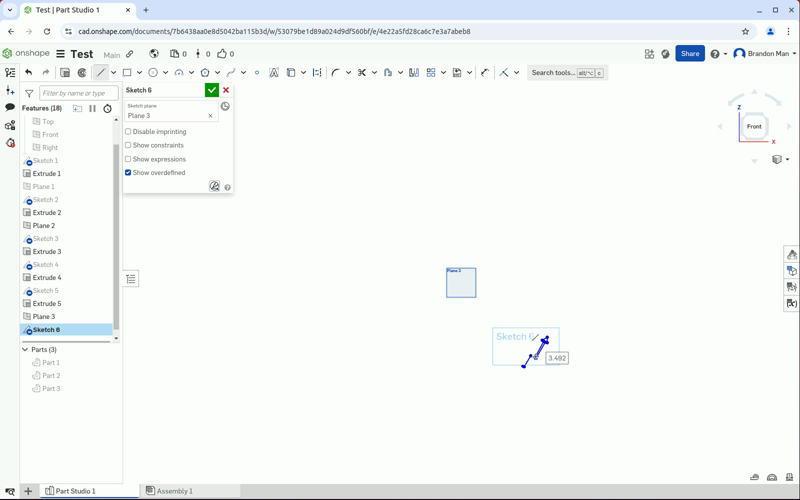
mouse_move(565, 356)
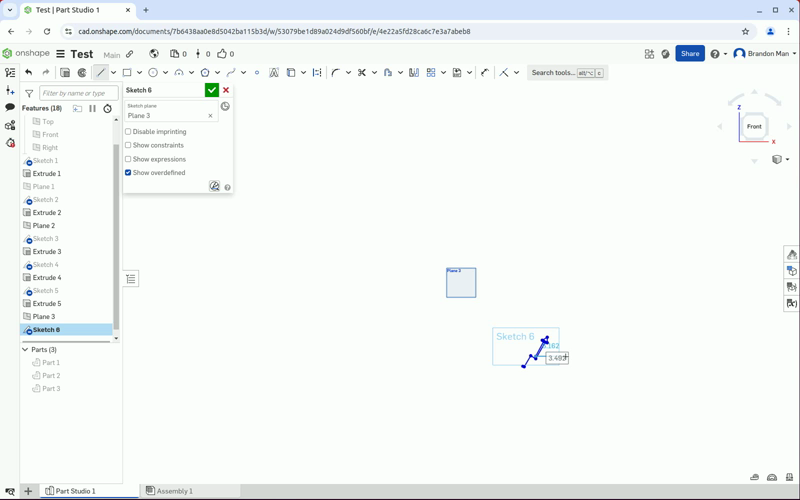
mouse_move(530, 353)
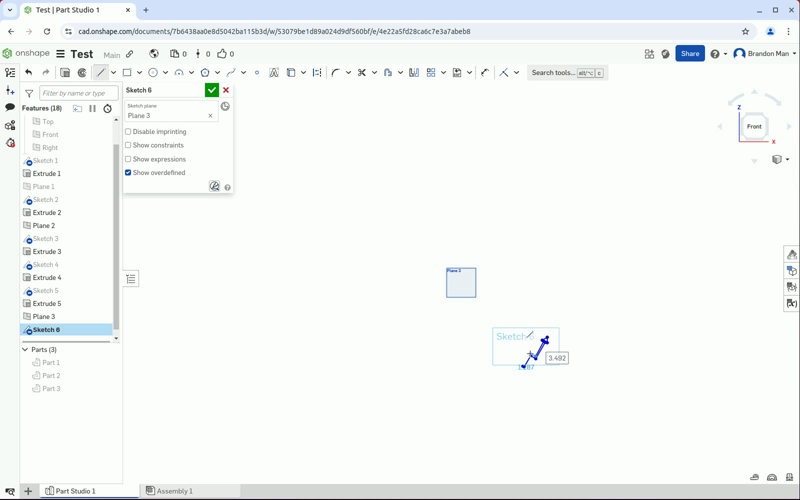
scroll(6)
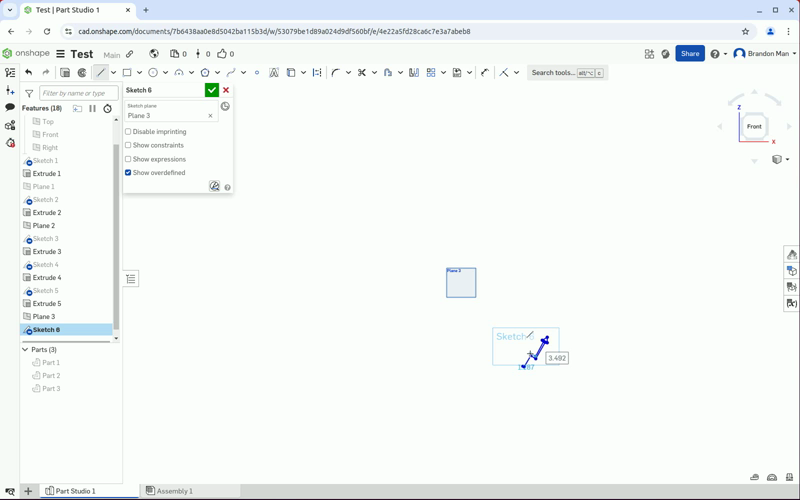
scroll(6)
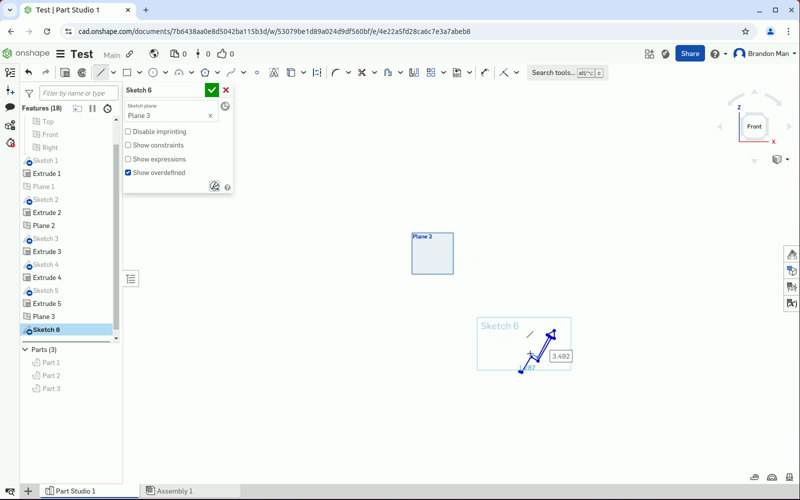
scroll(6)
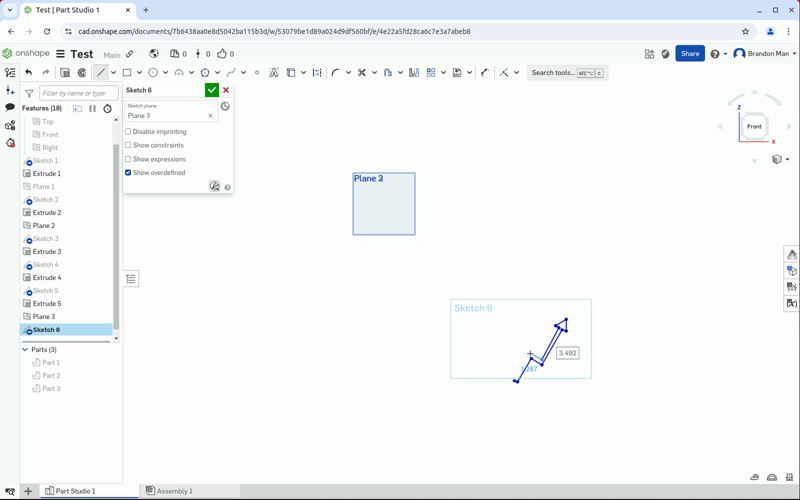
scroll(6)
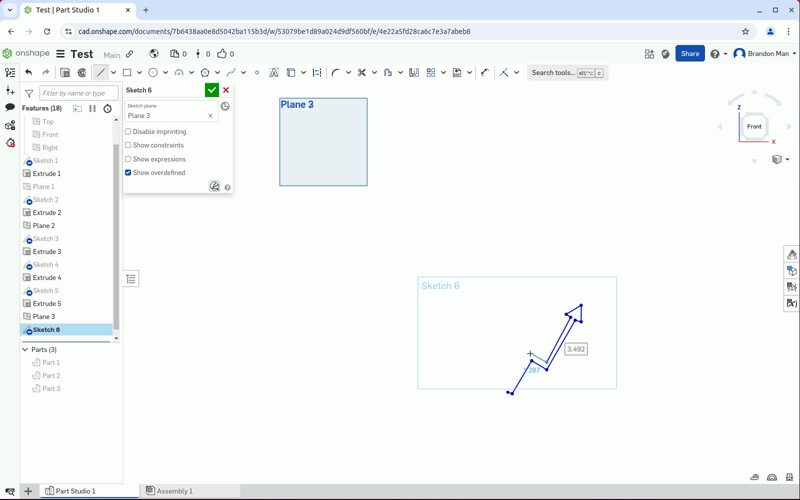
scroll(6)
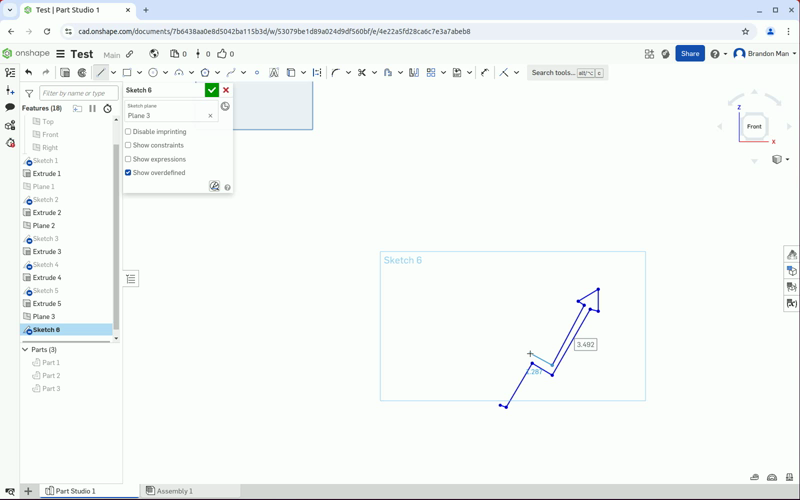
scroll(6)
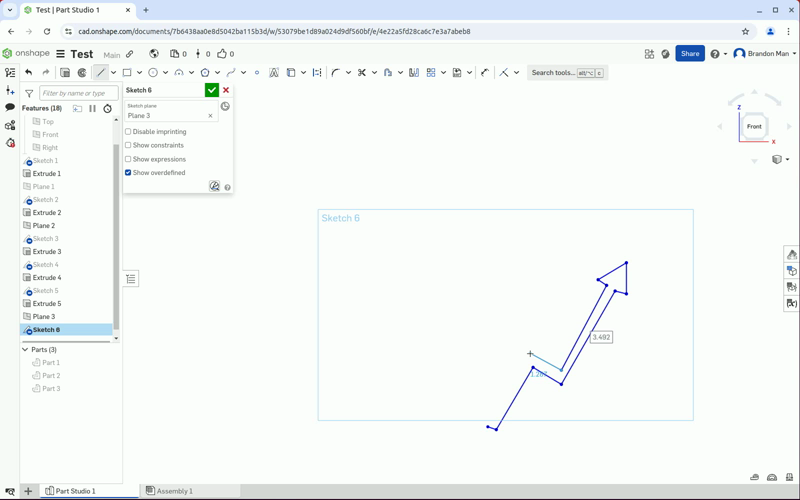
scroll(6)
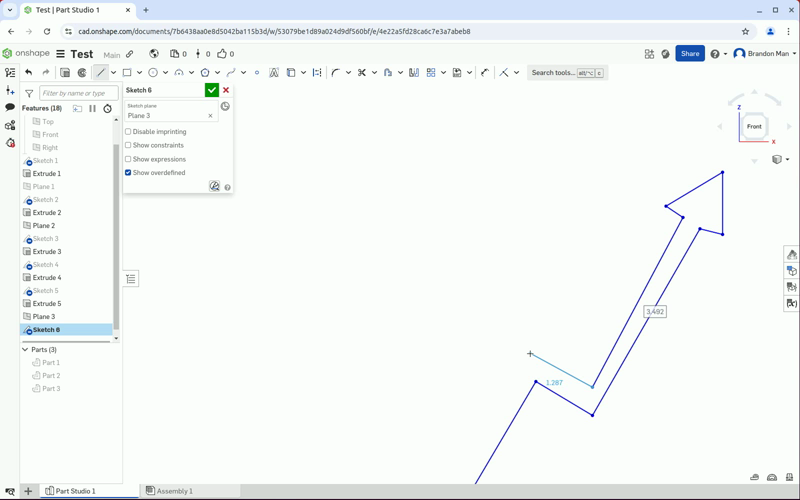
click(530, 353)
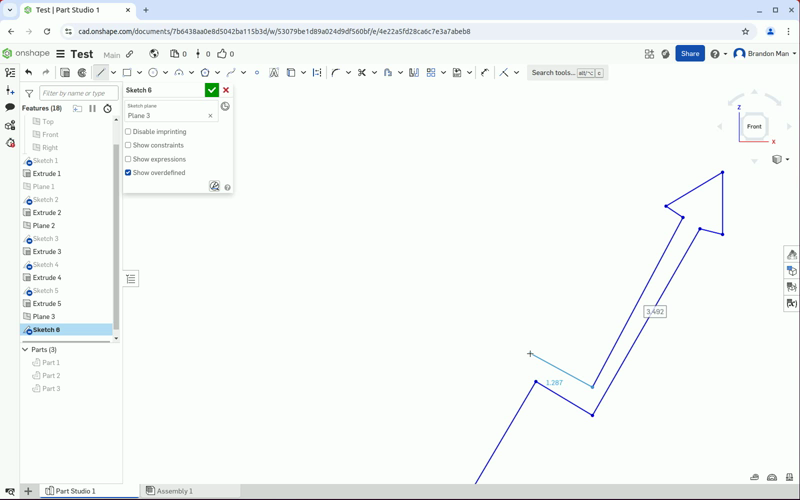
scroll(-6)
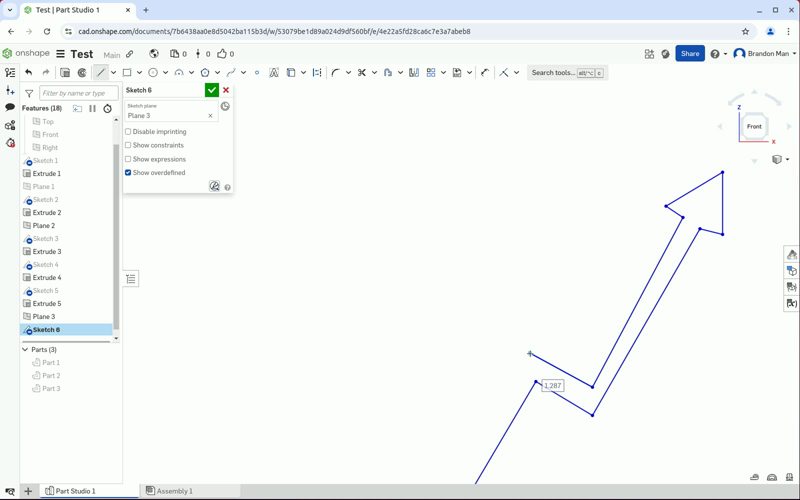
scroll(-6)
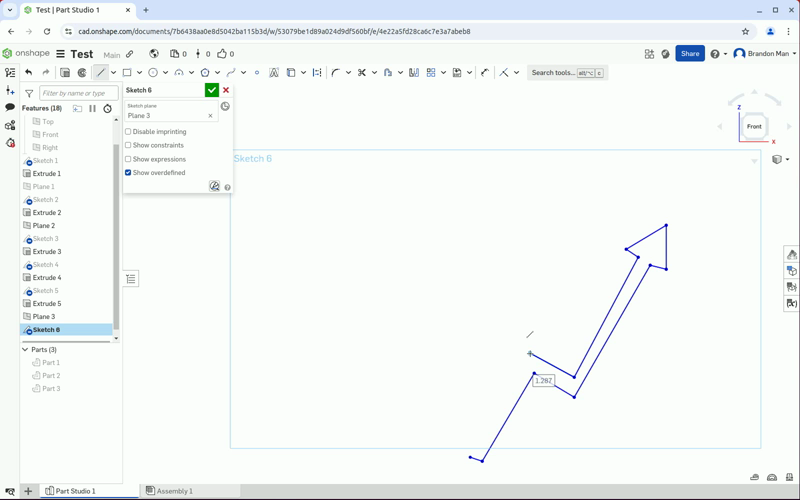
scroll(-6)
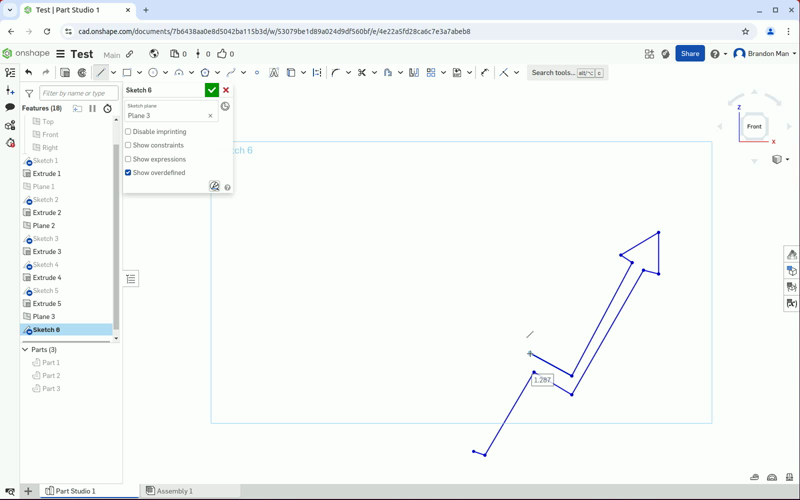
scroll(-6)
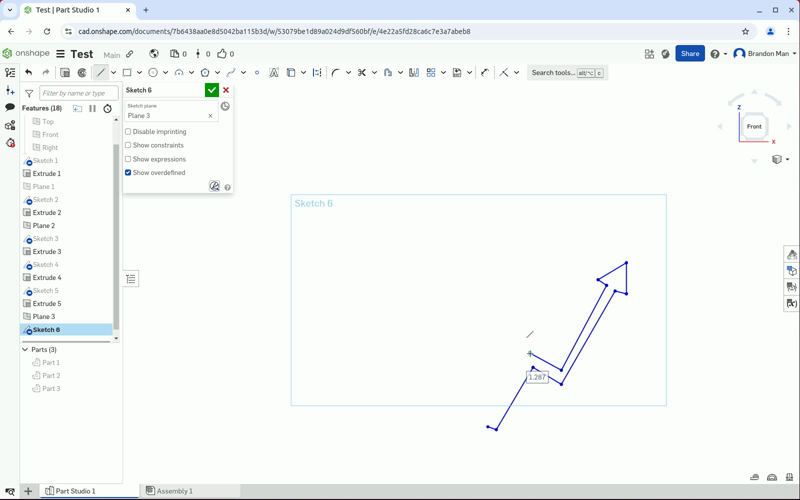
scroll(-6)
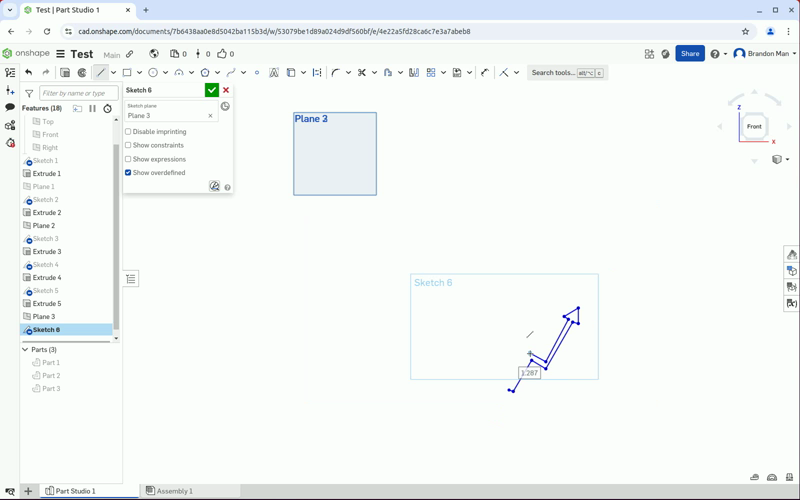
scroll(-6)
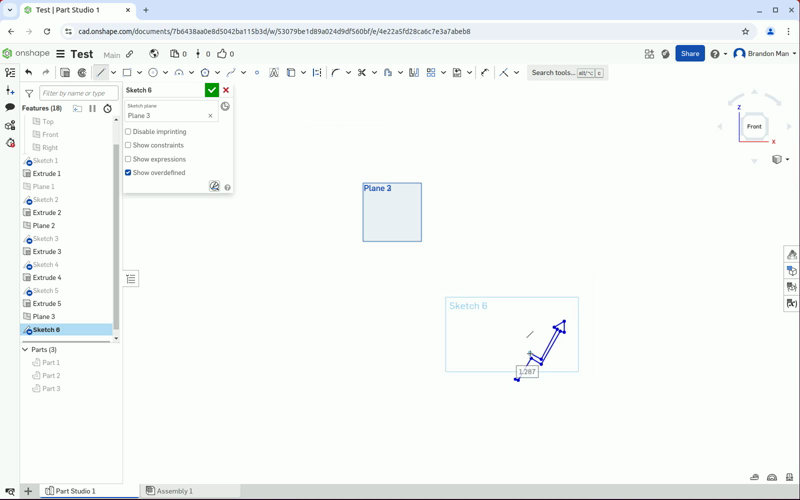
scroll(-6)
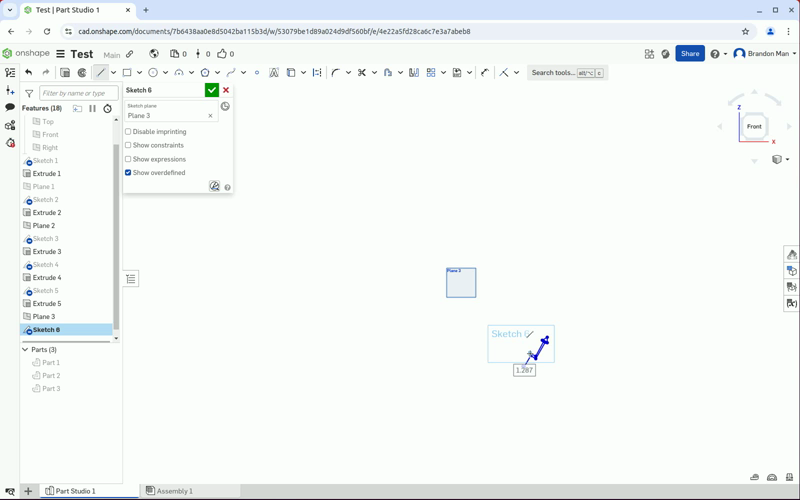
key_up(shift)
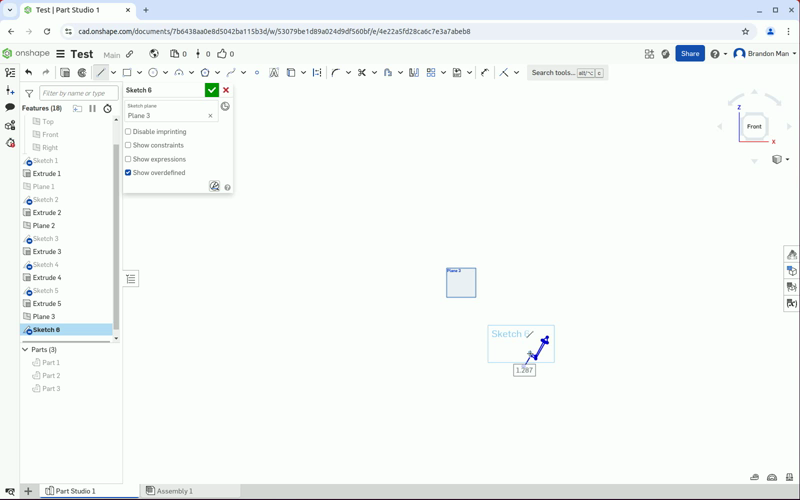
mouse_move(560, 353)
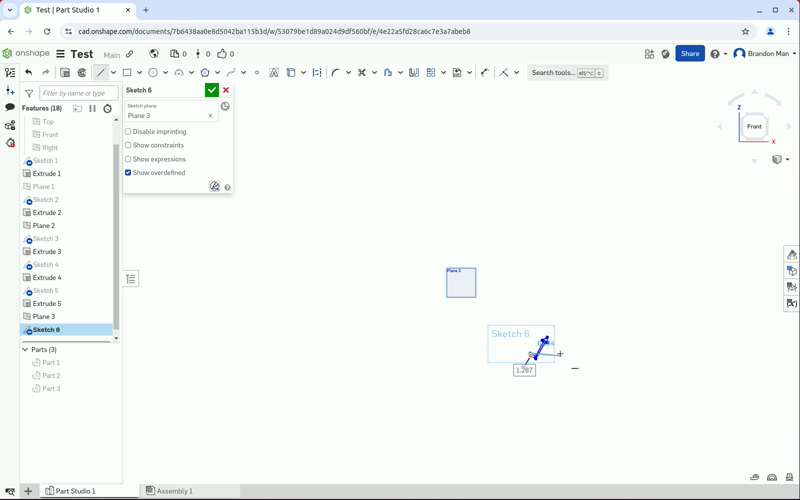
key_down(shift)
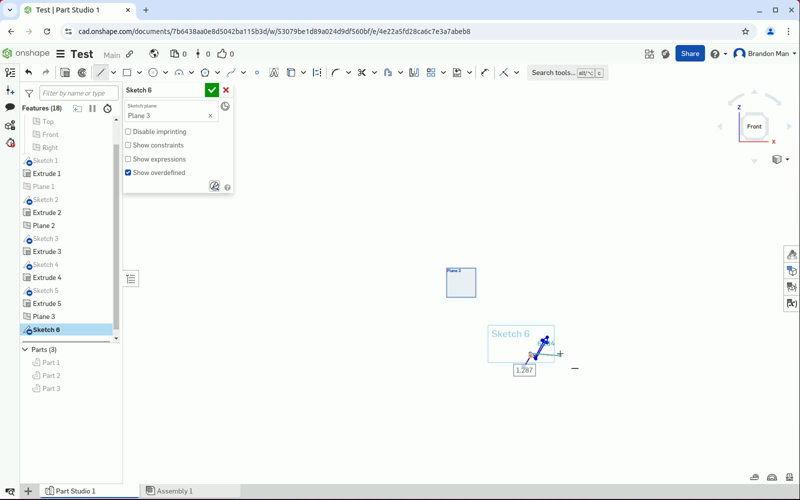
mouse_move(522, 366)
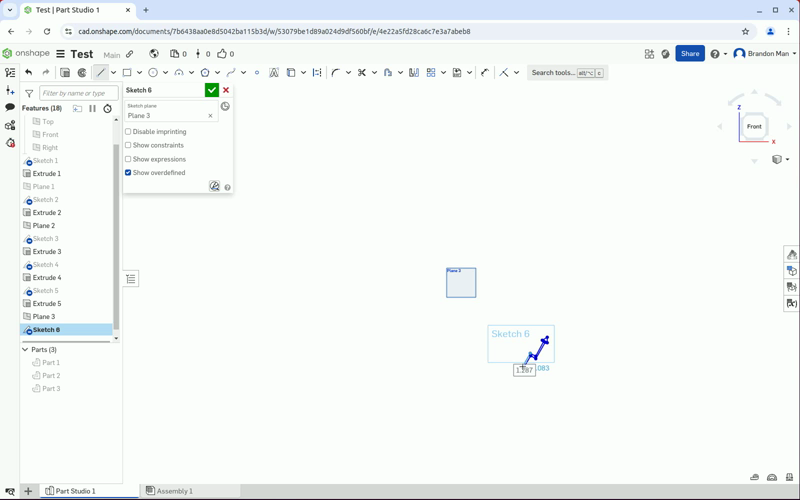
scroll(6)
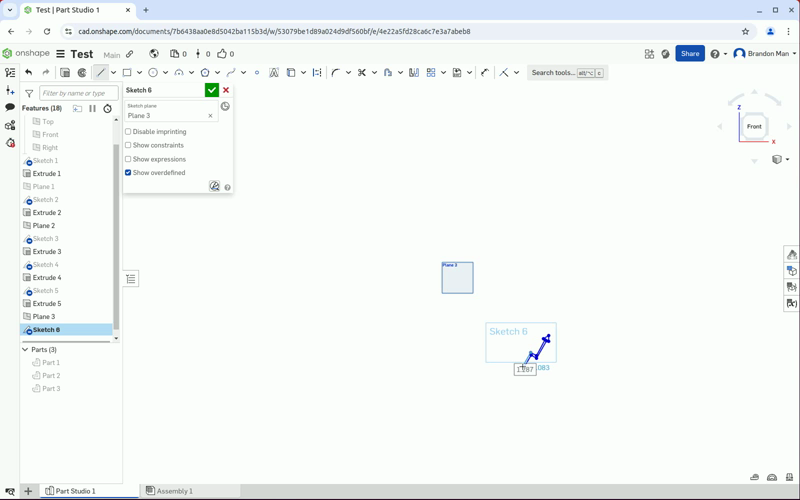
scroll(6)
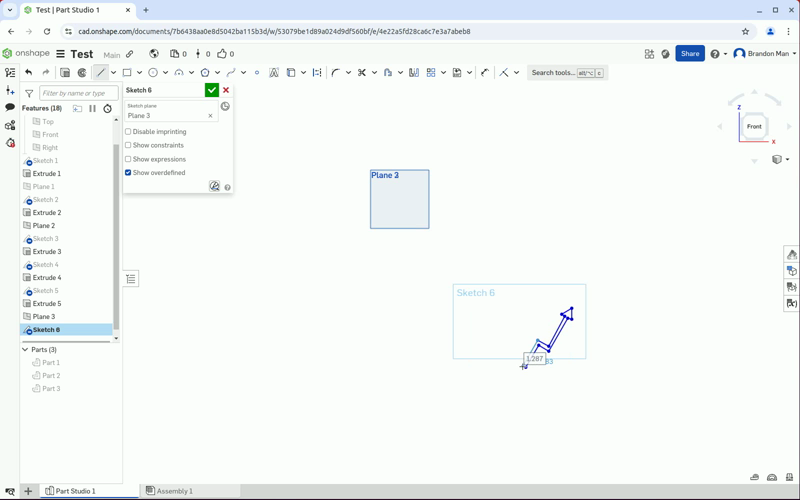
scroll(6)
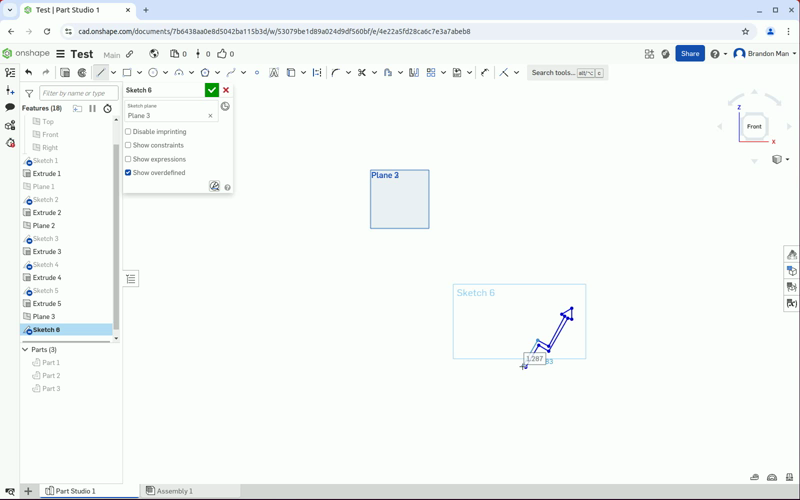
scroll(6)
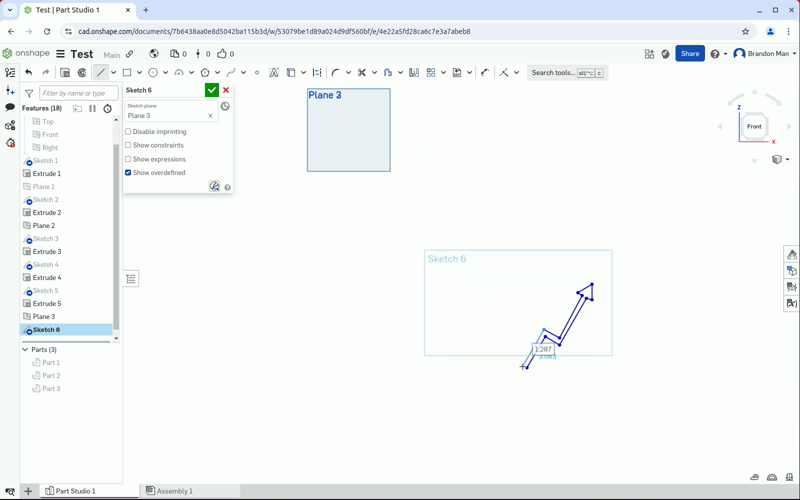
scroll(6)
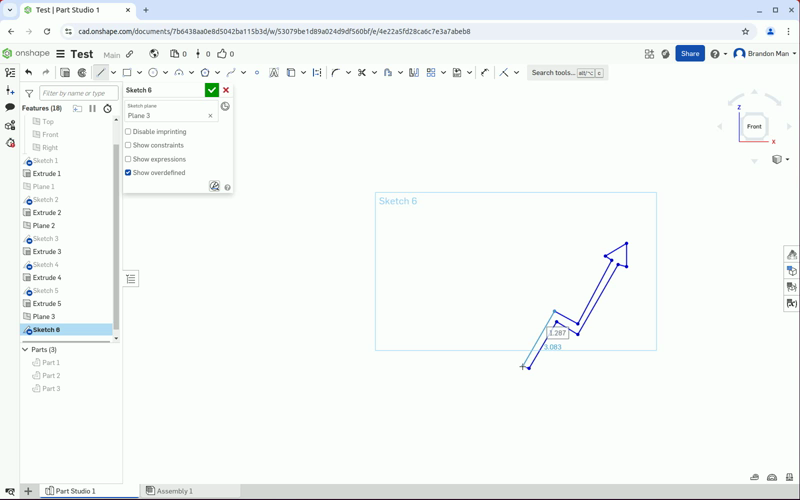
scroll(6)
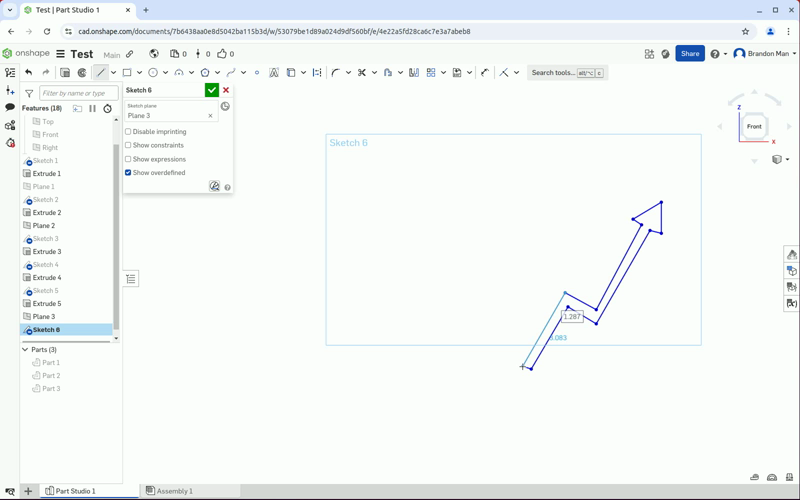
scroll(6)
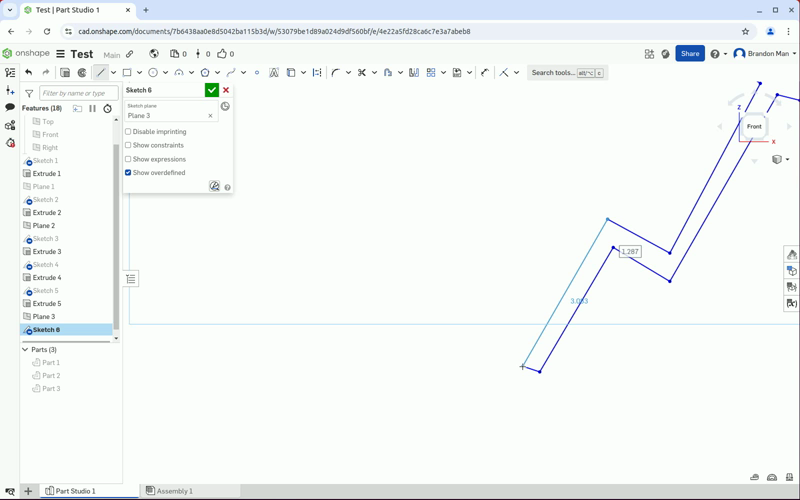
key_up(shift)
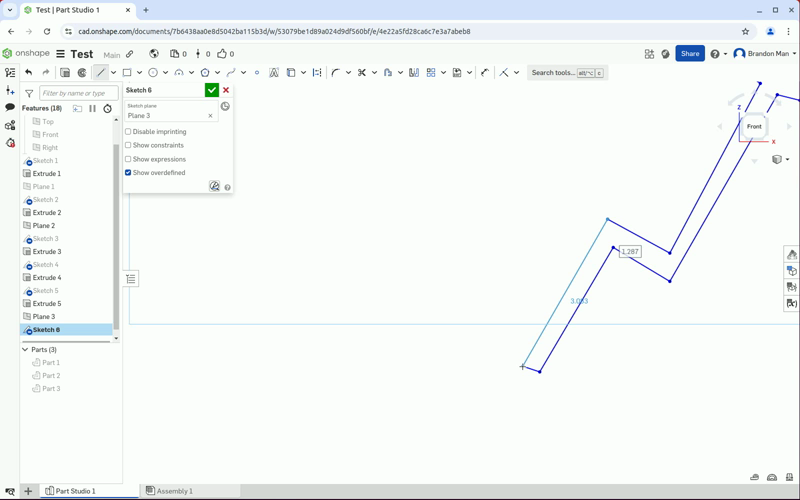
click(522, 366)
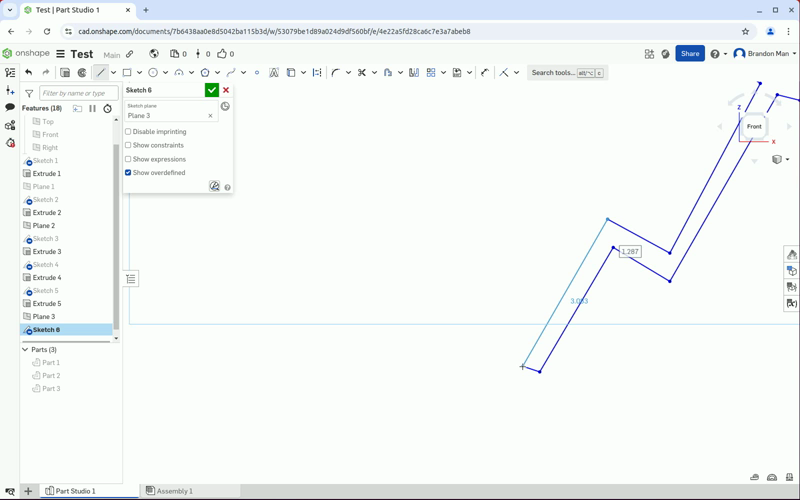
scroll(-6)
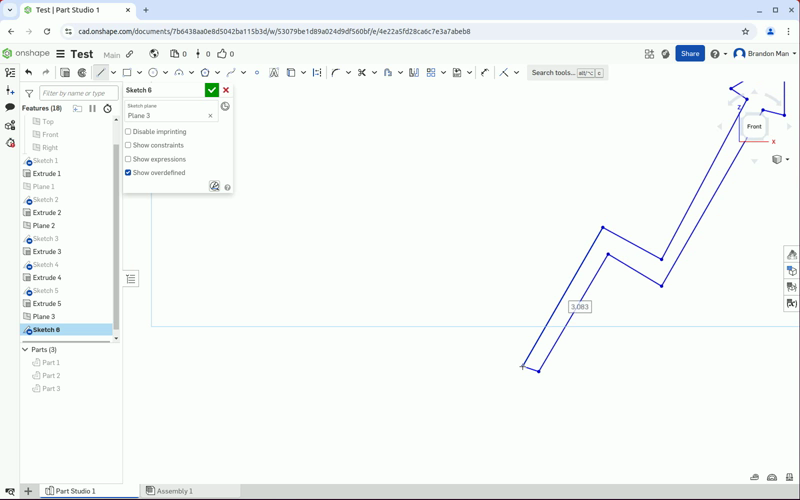
scroll(-6)
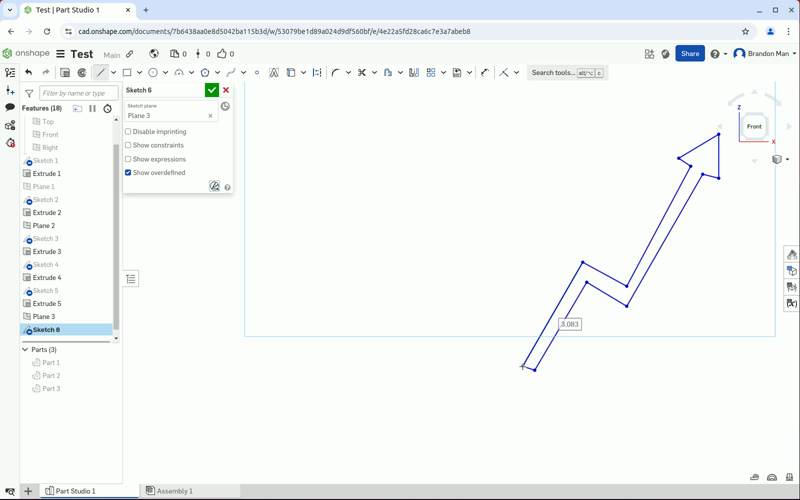
scroll(-6)
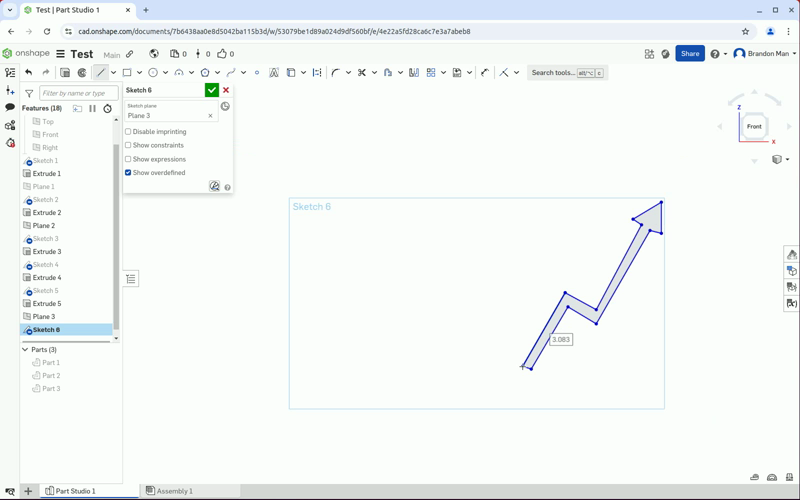
scroll(-6)
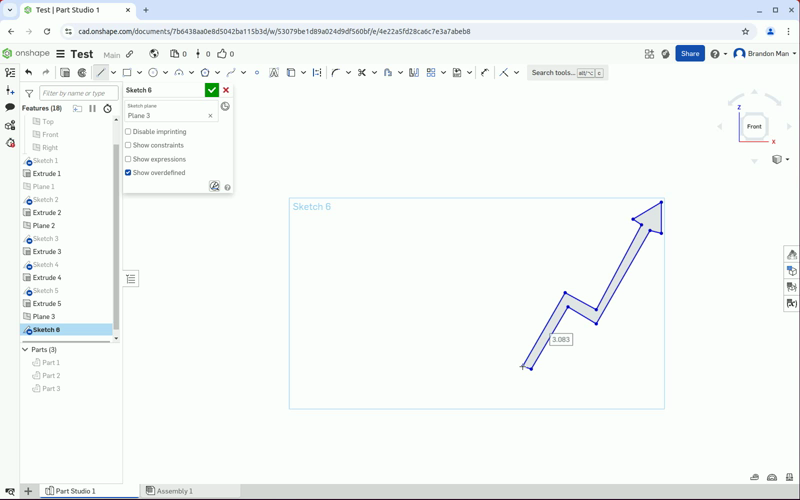
scroll(-6)
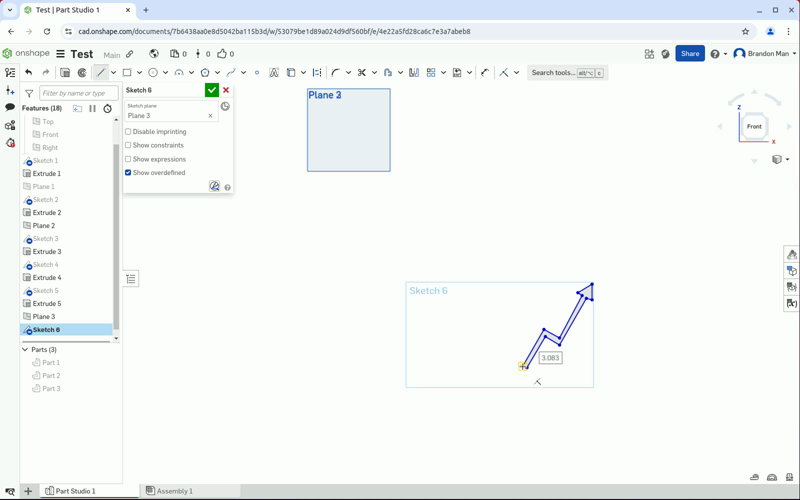
scroll(-6)
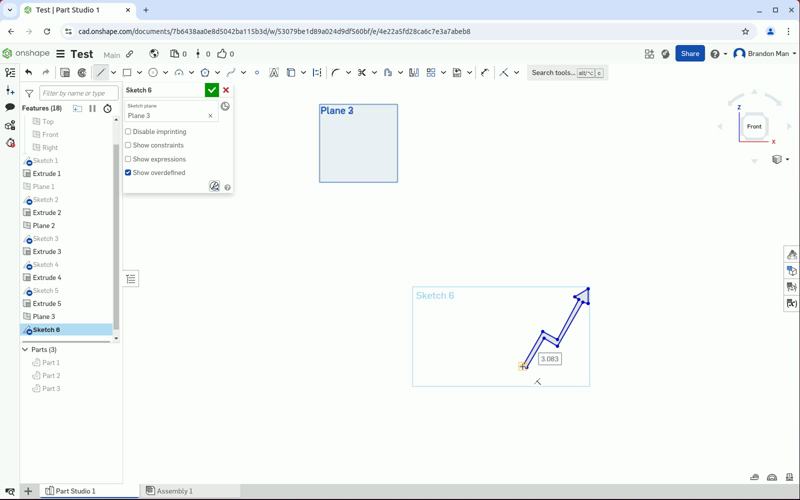
scroll(-6)
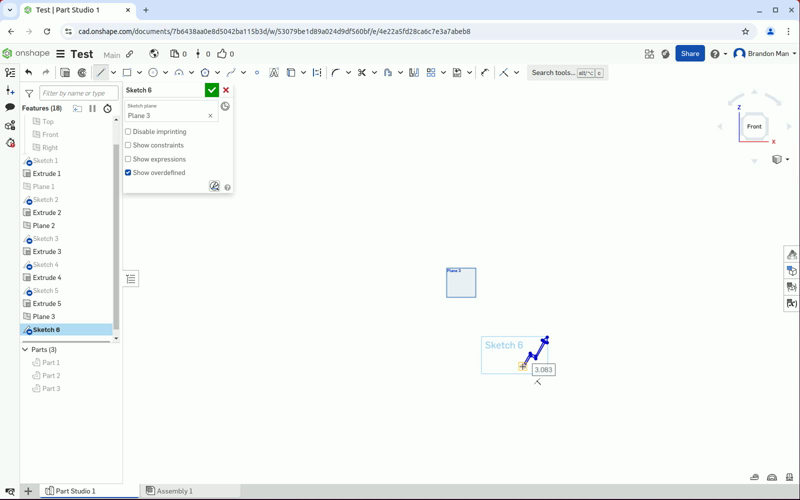
key(esc)
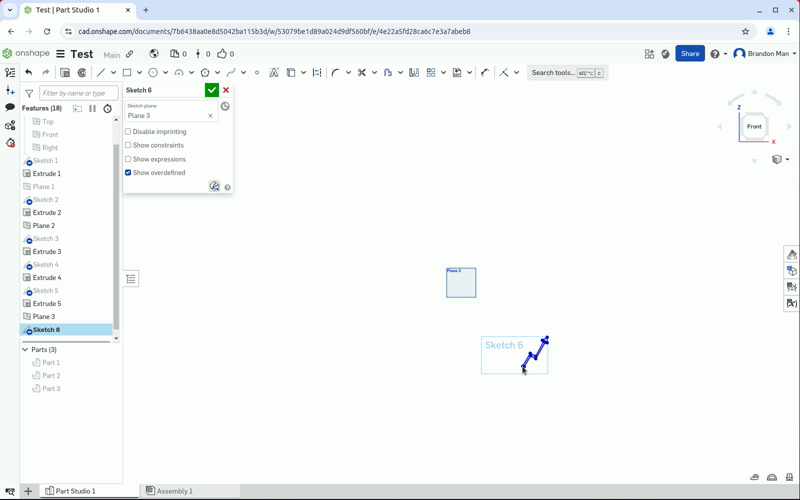
mouse_move(529, 357)
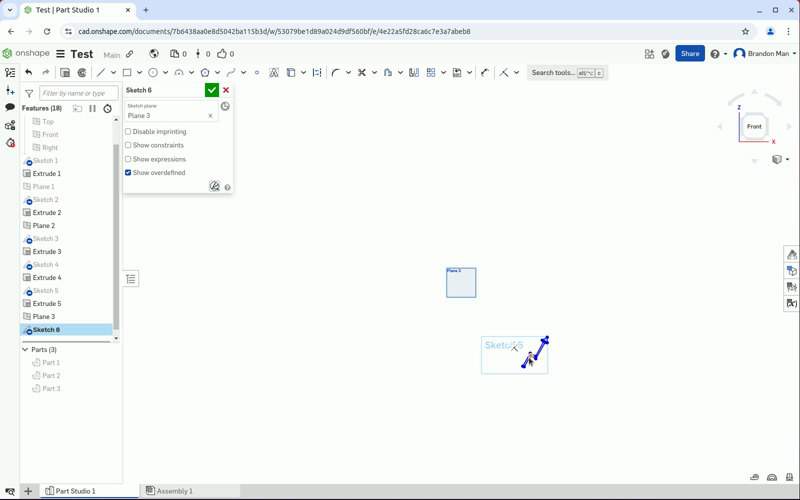
scroll(6)
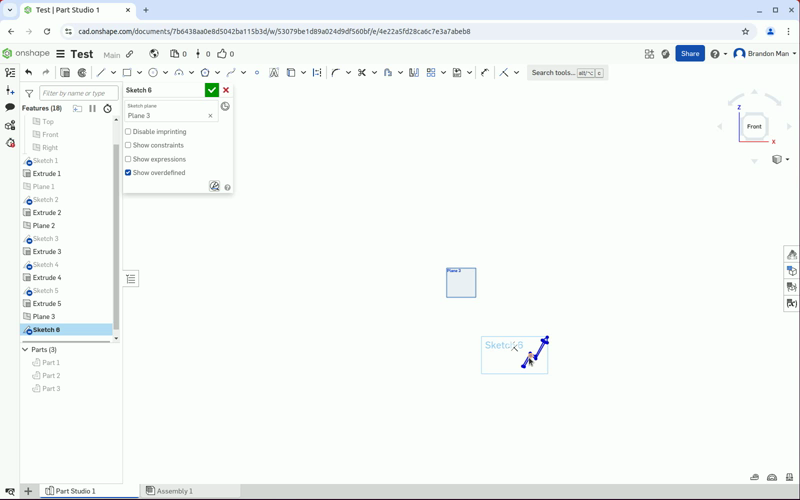
scroll(6)
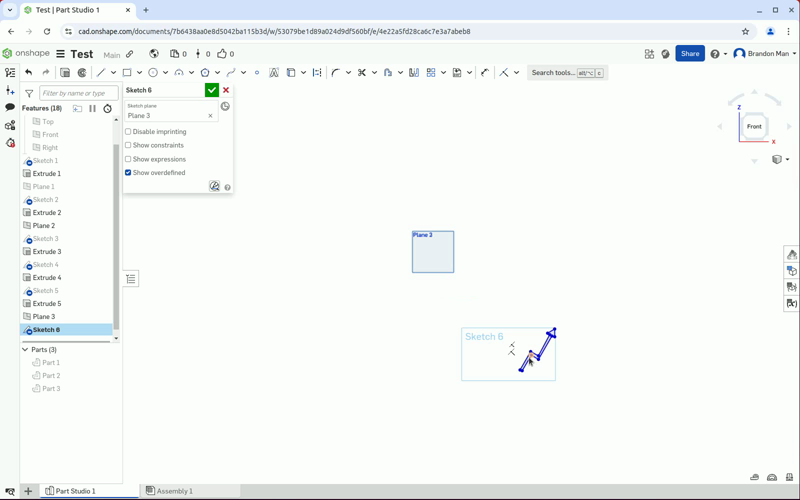
scroll(6)
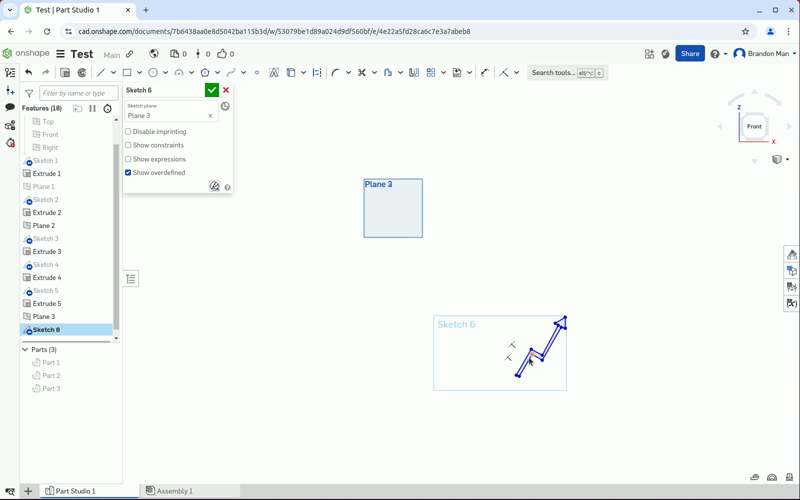
scroll(6)
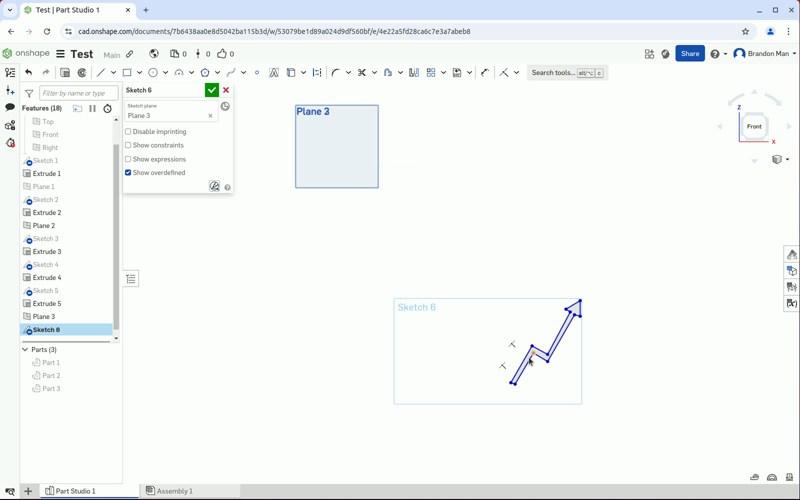
scroll(6)
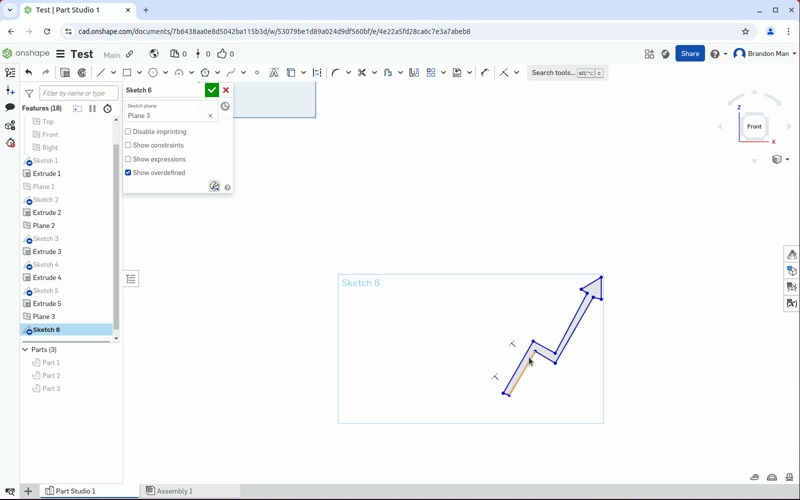
scroll(6)
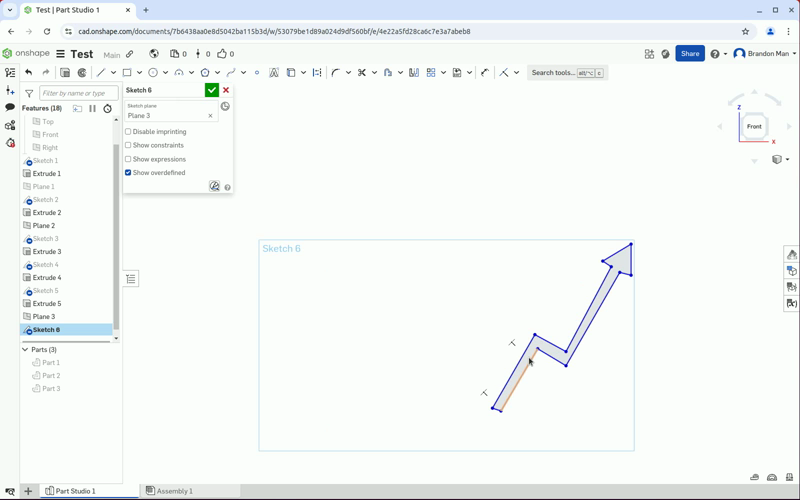
scroll(6)
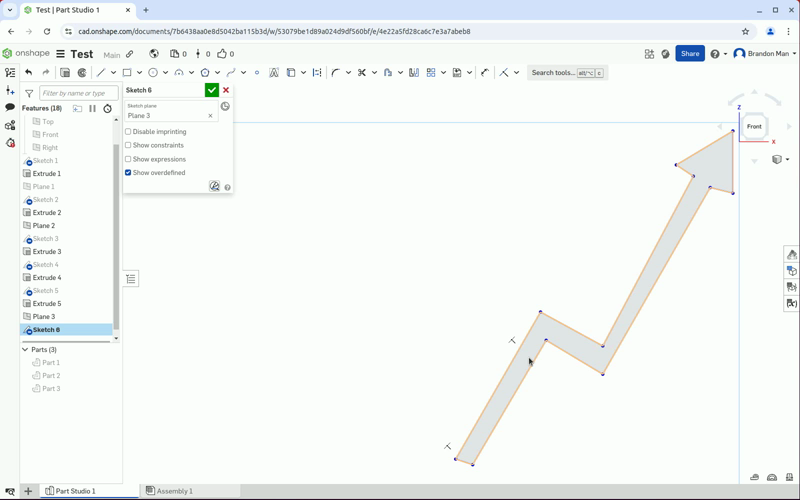
click(529, 357)
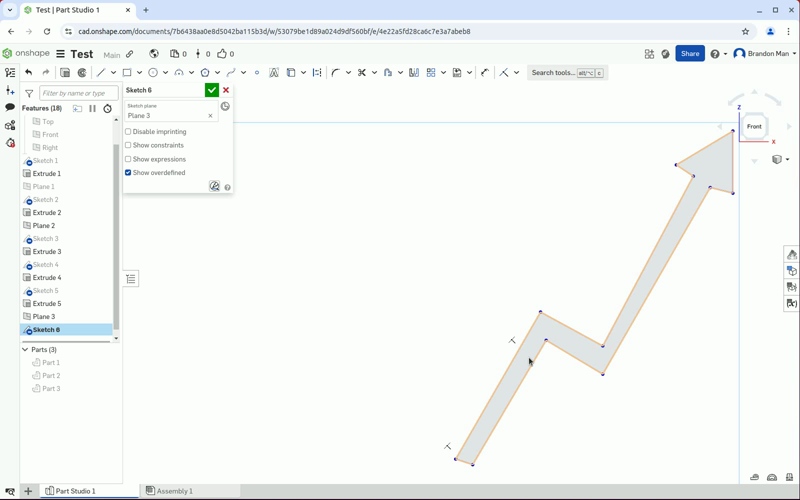
scroll(-6)
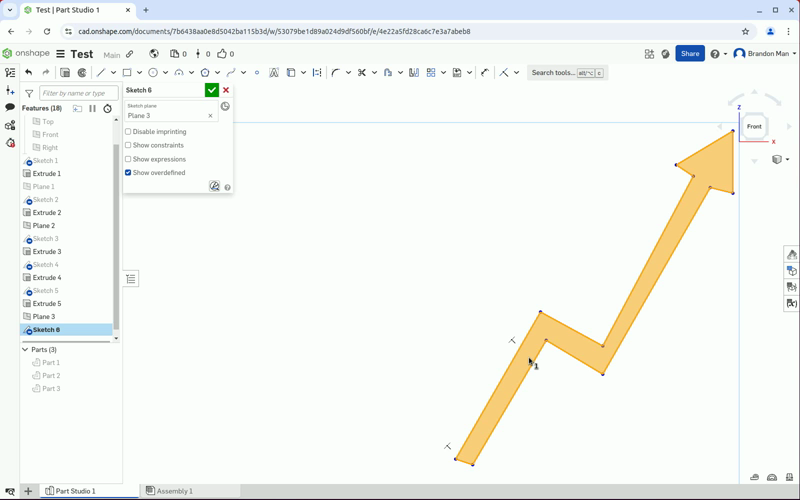
scroll(-6)
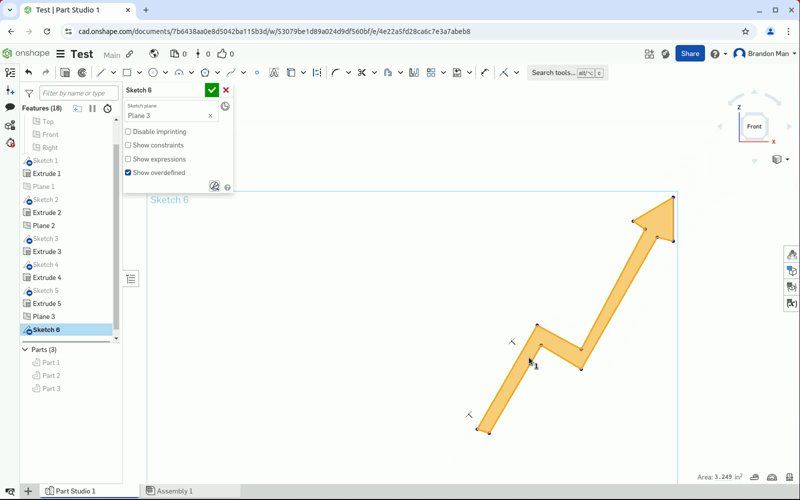
scroll(-6)
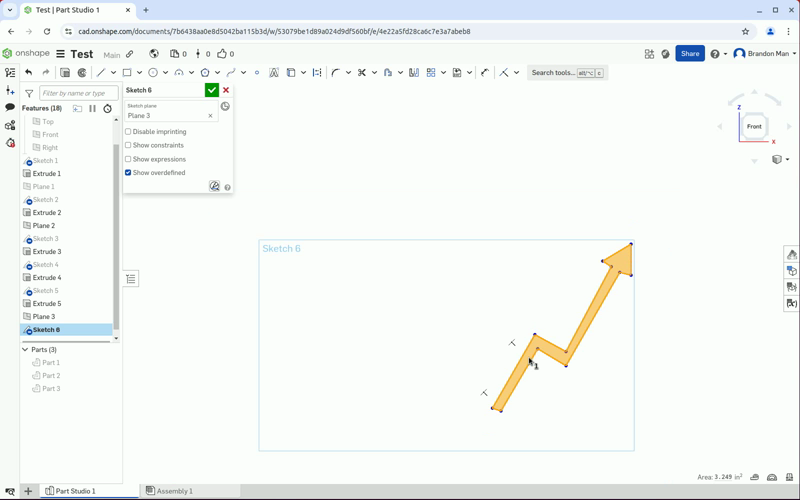
scroll(-6)
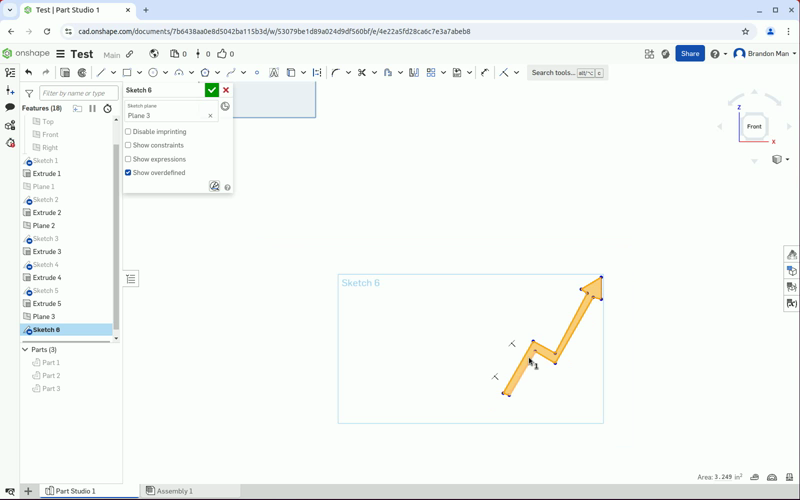
scroll(-6)
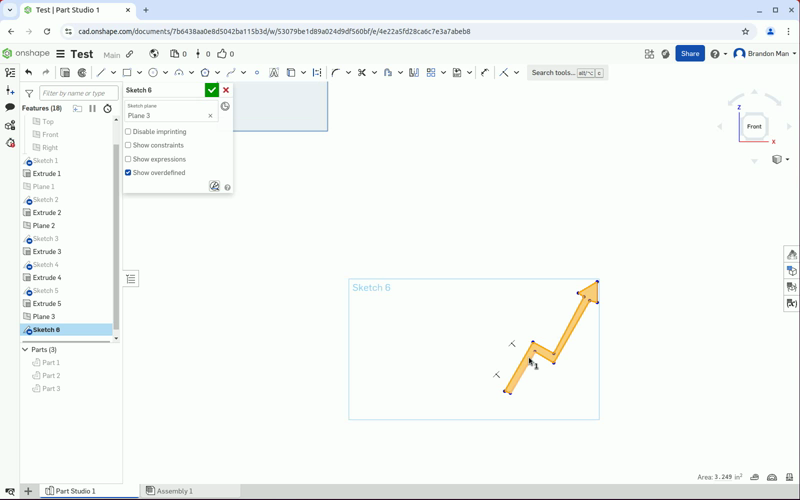
scroll(-6)
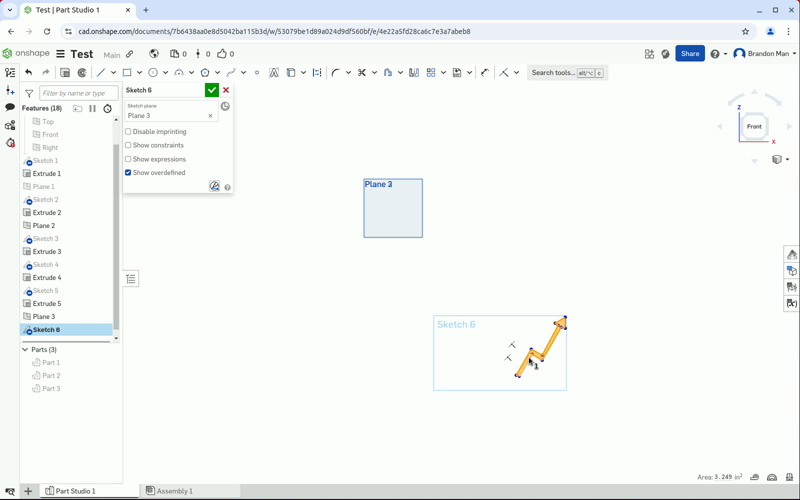
scroll(-6)
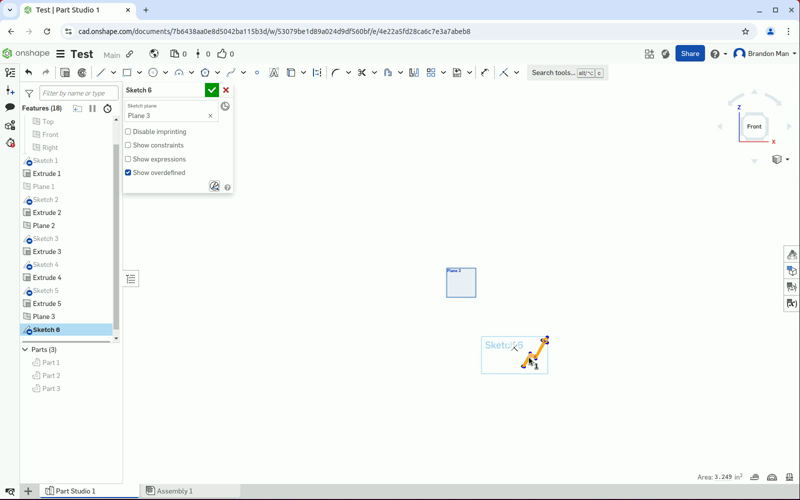
mouse_move(73, 352)
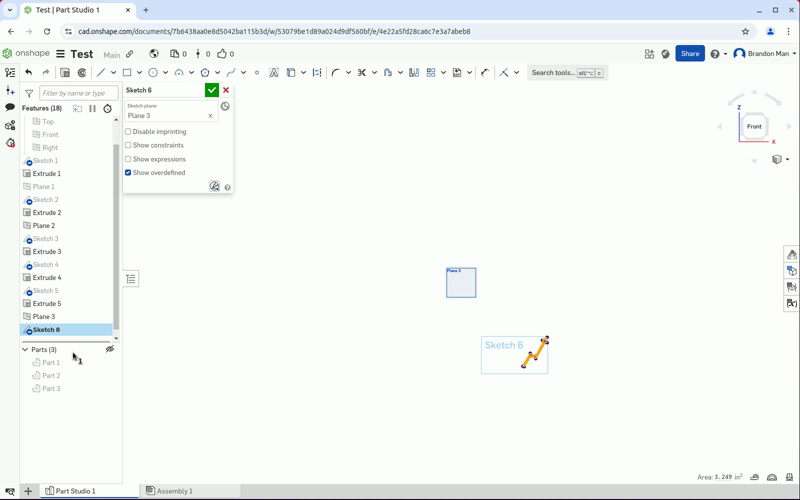
key(shift+y)
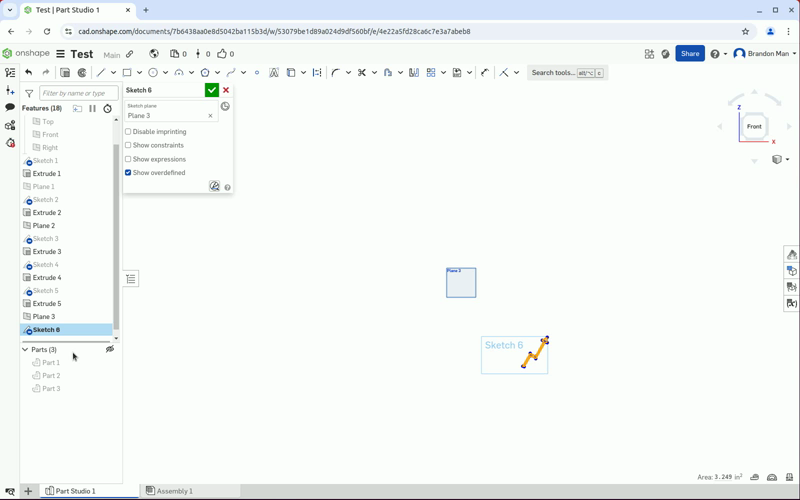
key(shift+e)
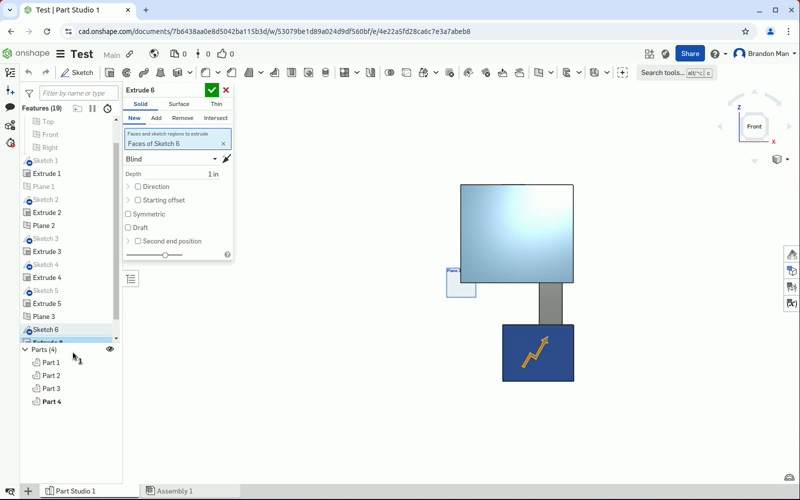
mouse_move(143, 106)
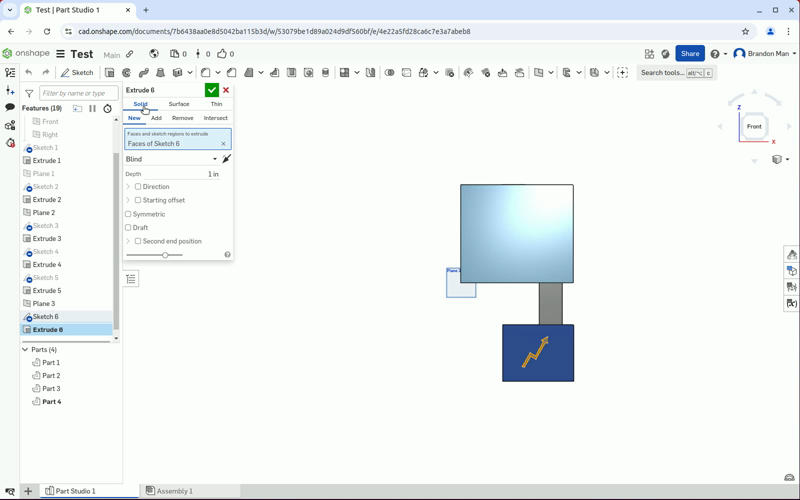
click(143, 106)
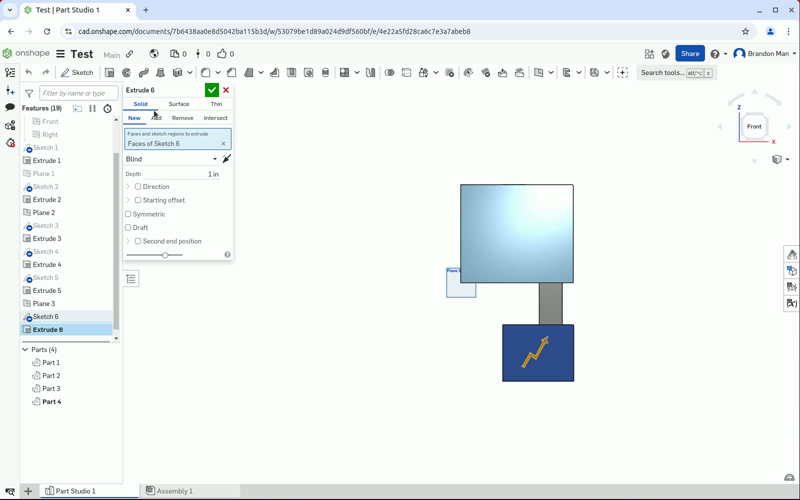
mouse_move(186, 120)
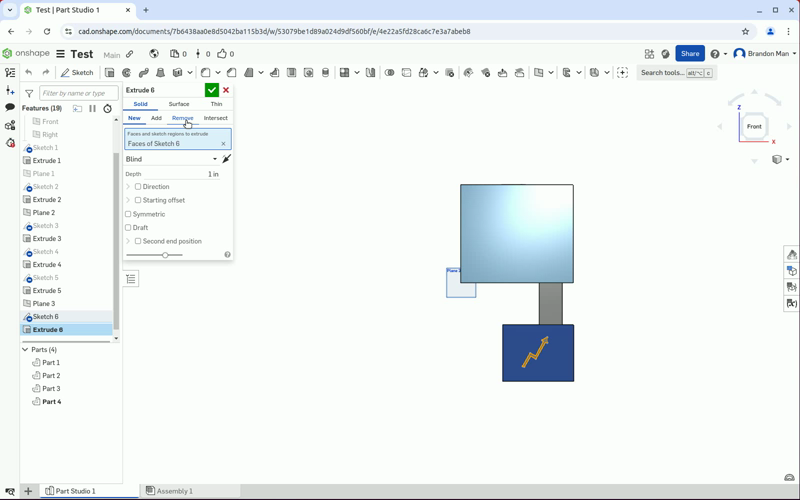
click(186, 120)
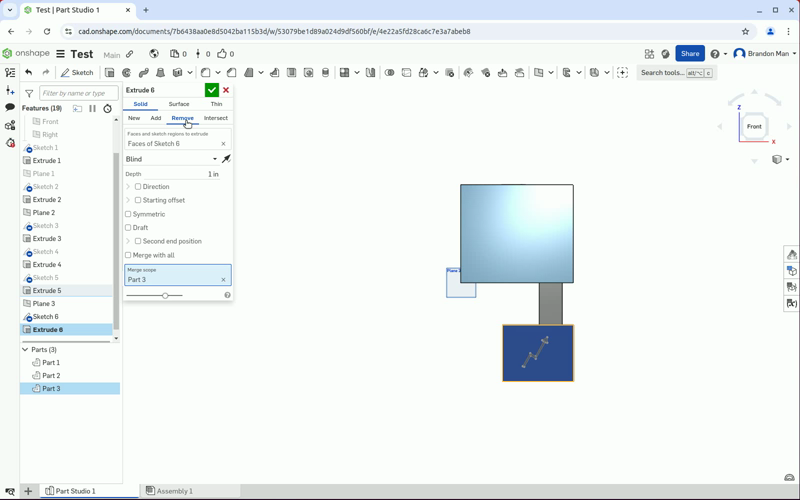
key(tab, 4)
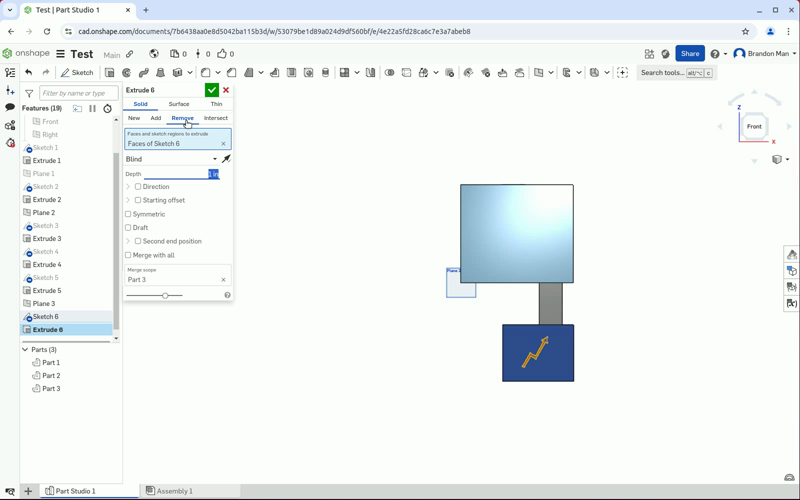
text(0.241)
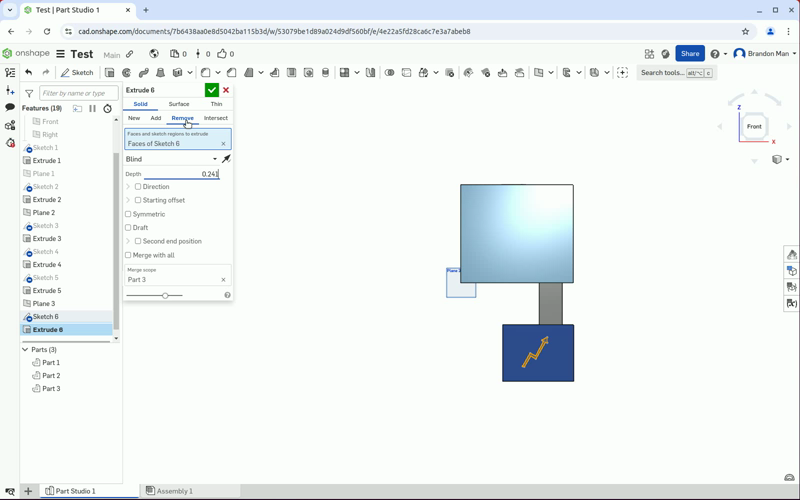
key(tab, 6)
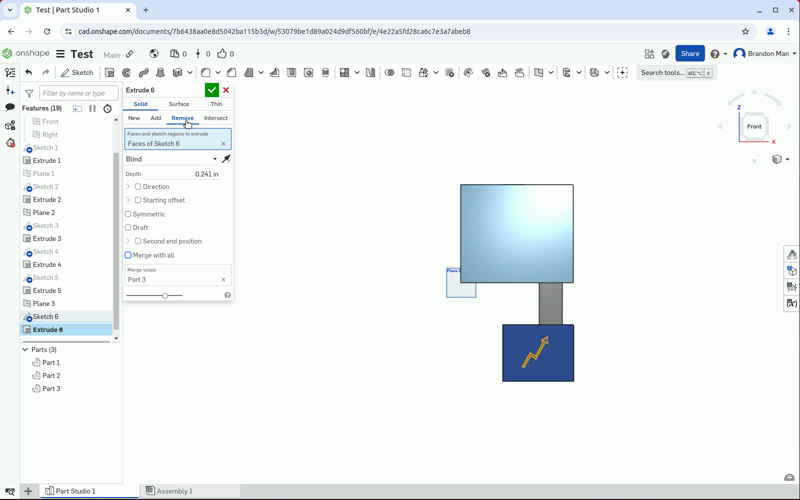
key(space)
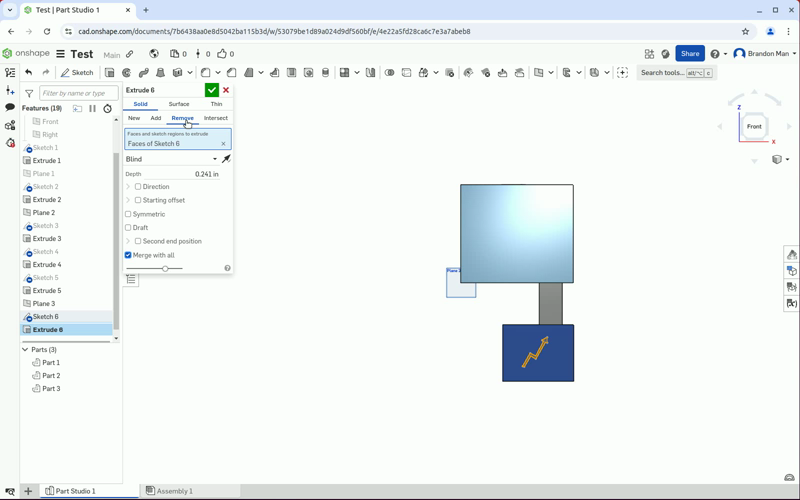
key(enter)
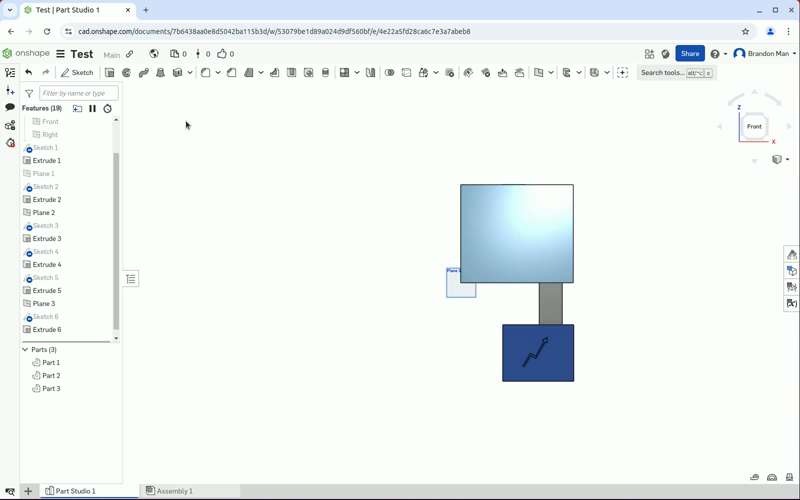
key(shift+h)
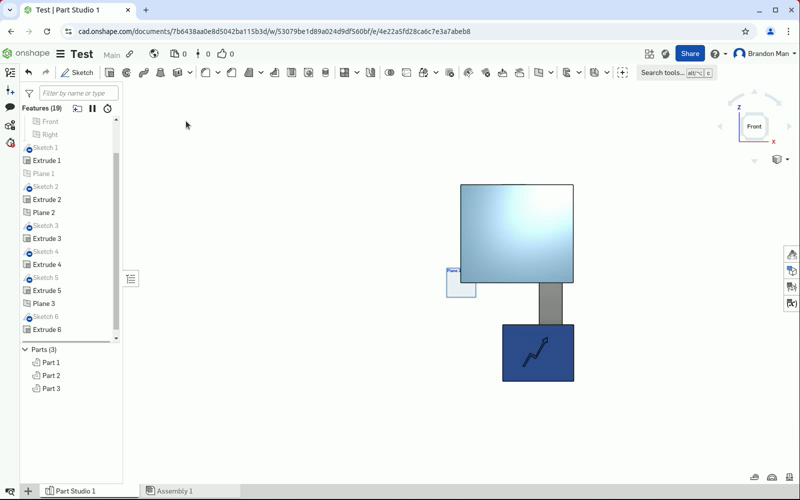
key(shift+h)
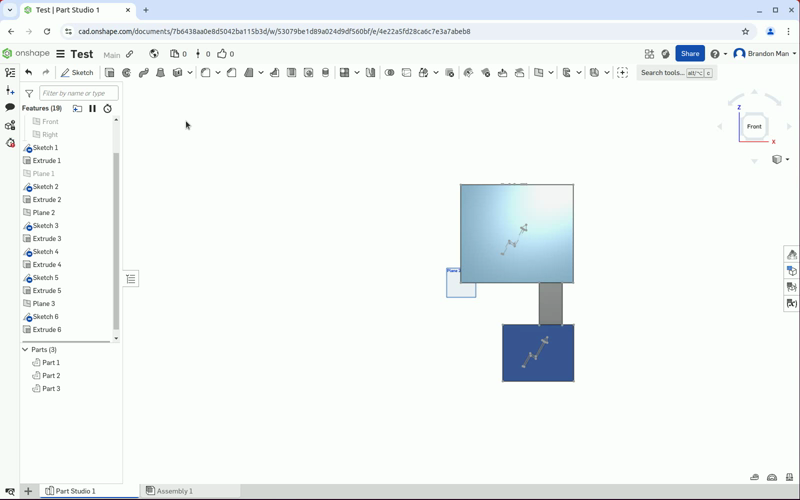
key(shift+7)
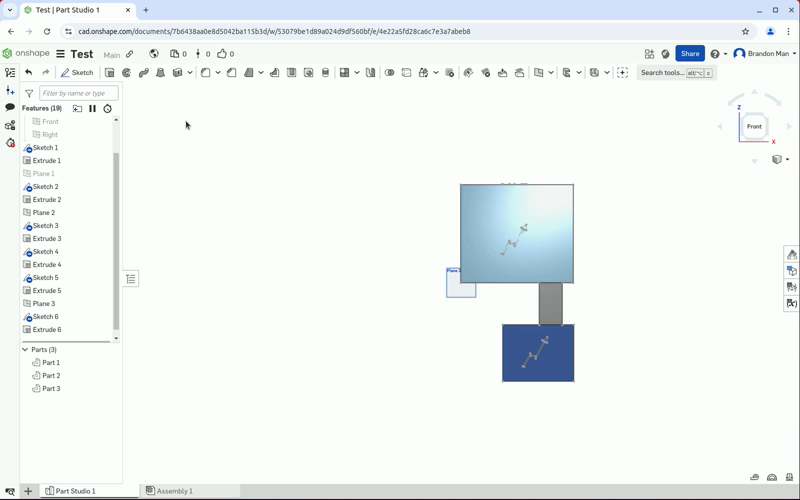
key(left, 2)
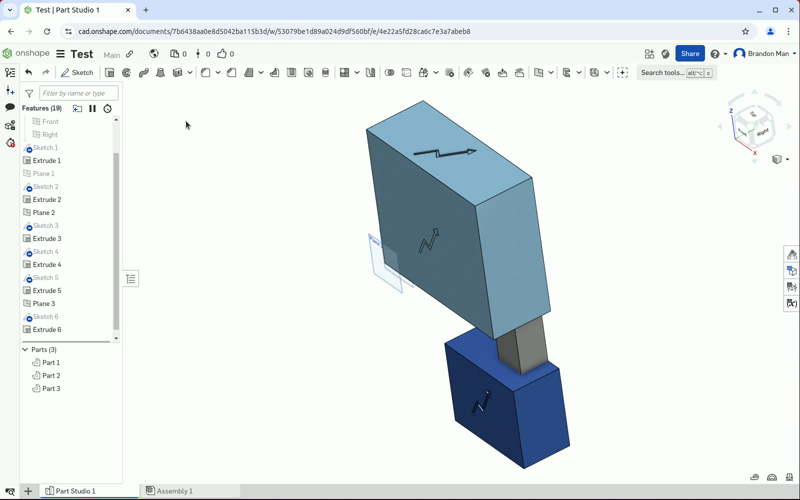
key(down, 2)
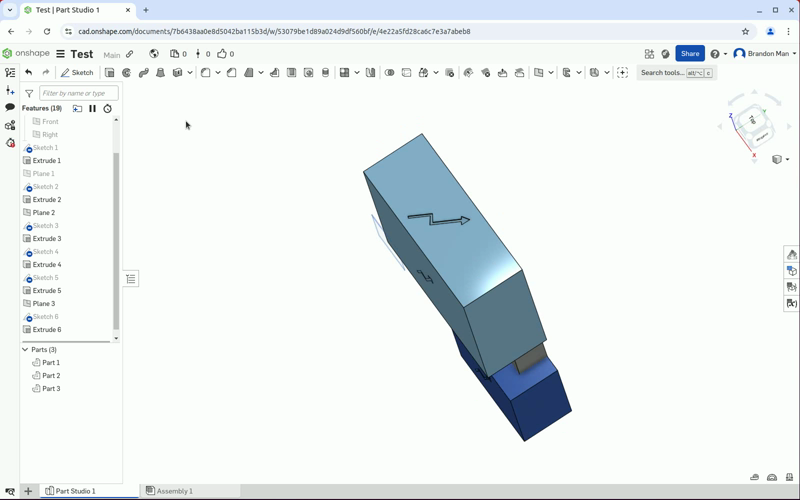
key(up, 2)
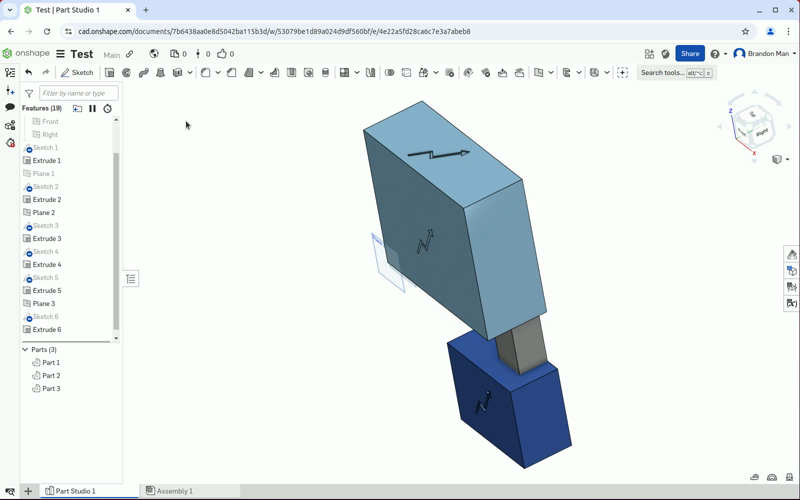
key(right, 2)
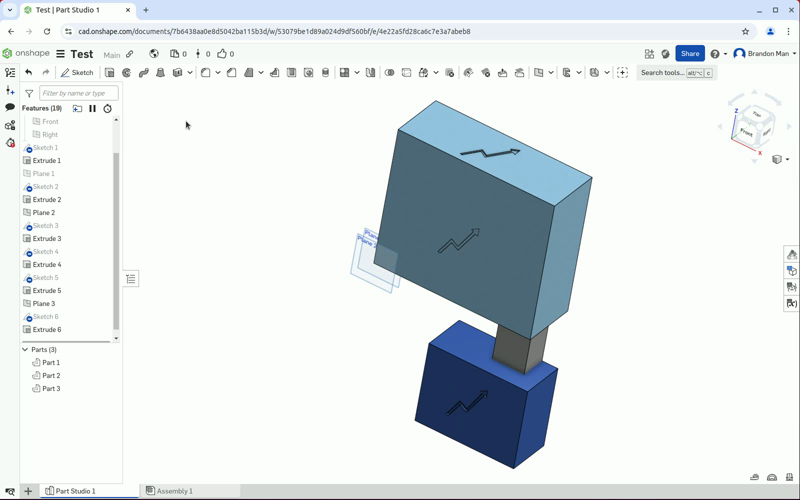
mouse_move(69, 150)
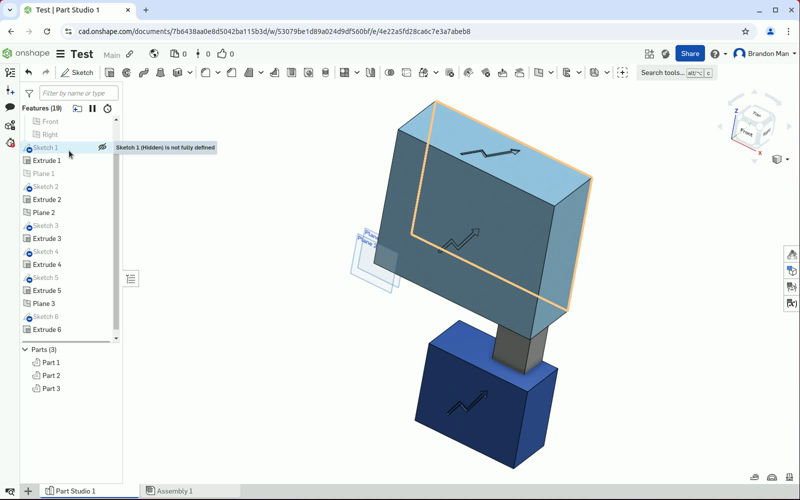
click(69, 150)